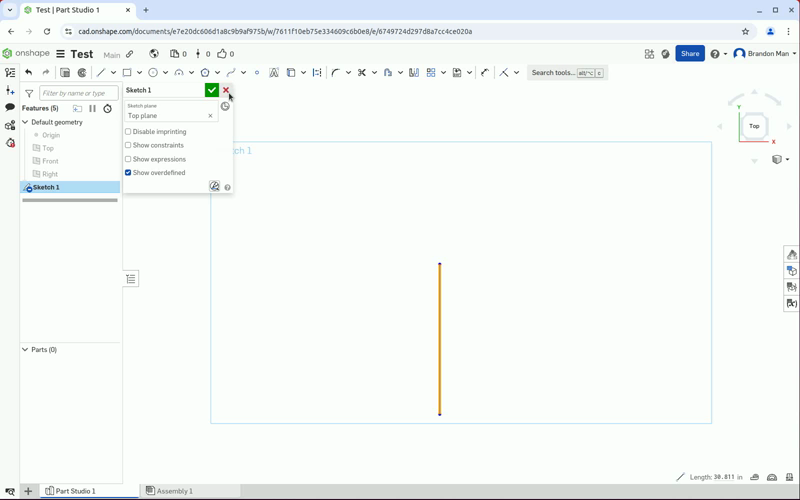
key(shift+h)
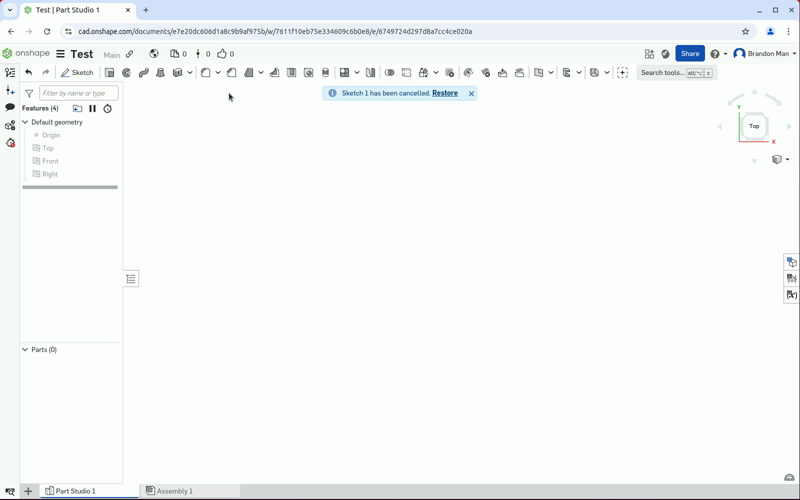
mouse_move(73, 352)
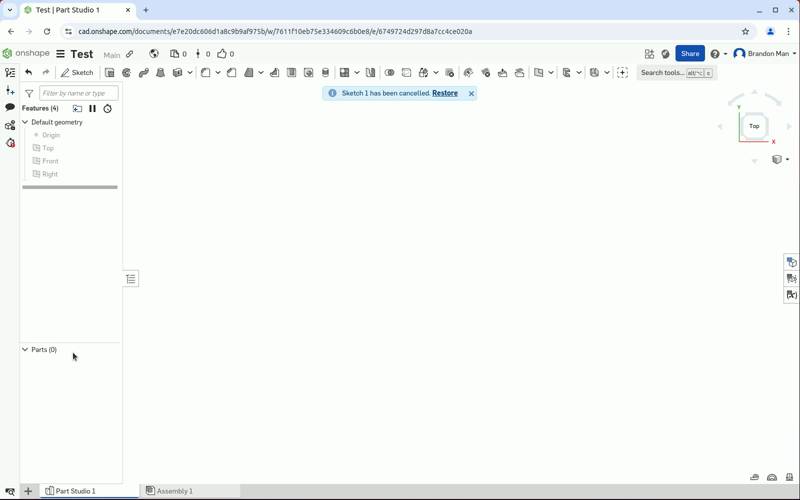
key(y)
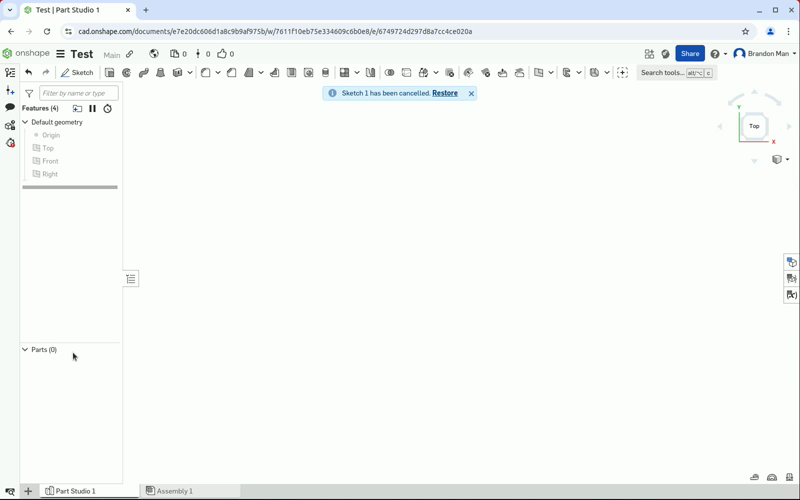
key(shift+p)
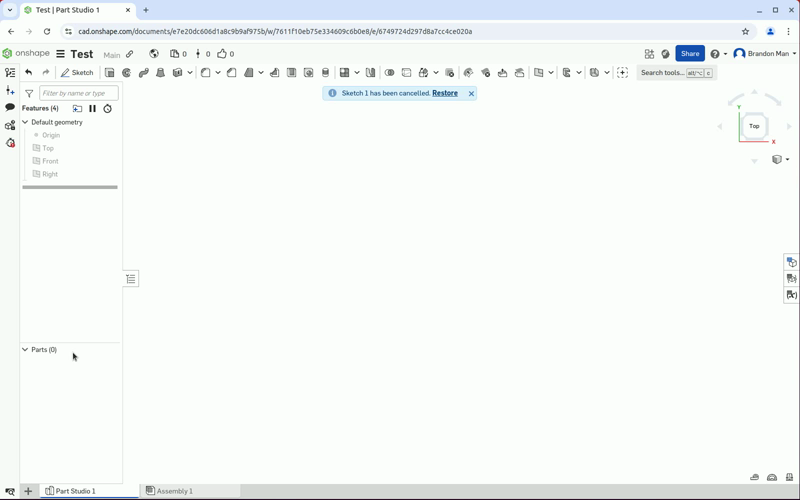
key(space)
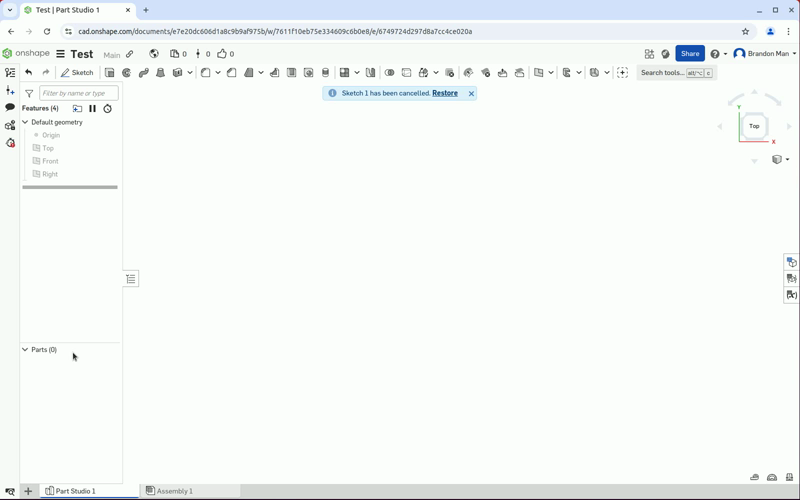
key_down(shift)
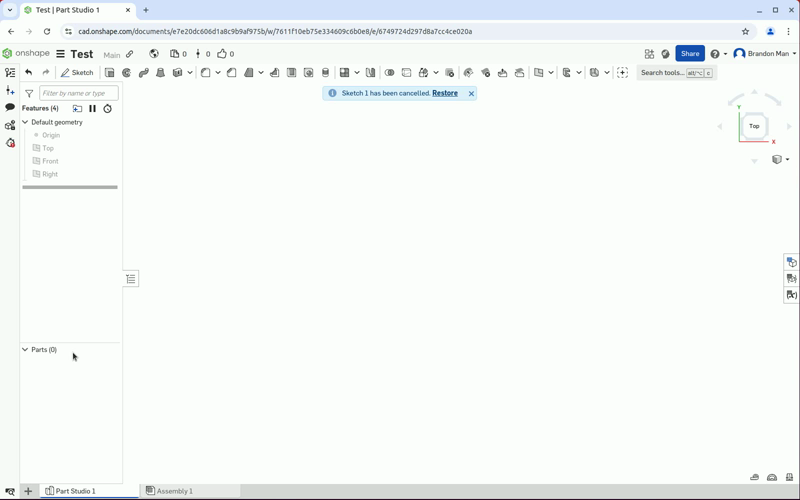
key(up)
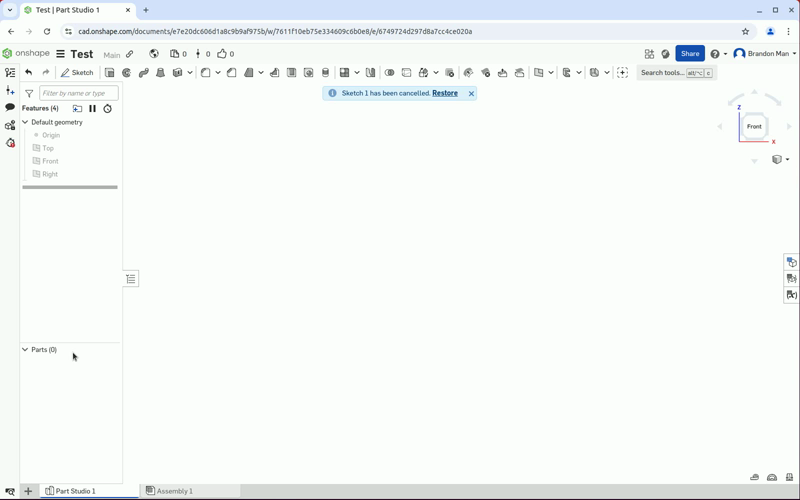
key_up(shift)
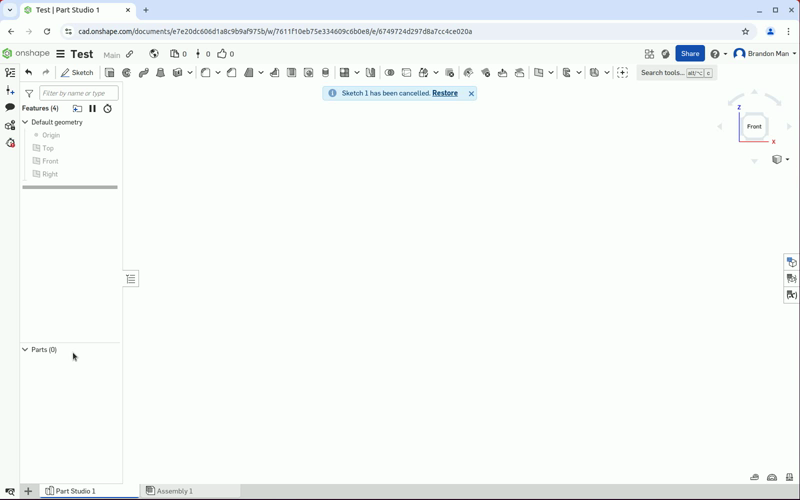
mouse_move(73, 352)
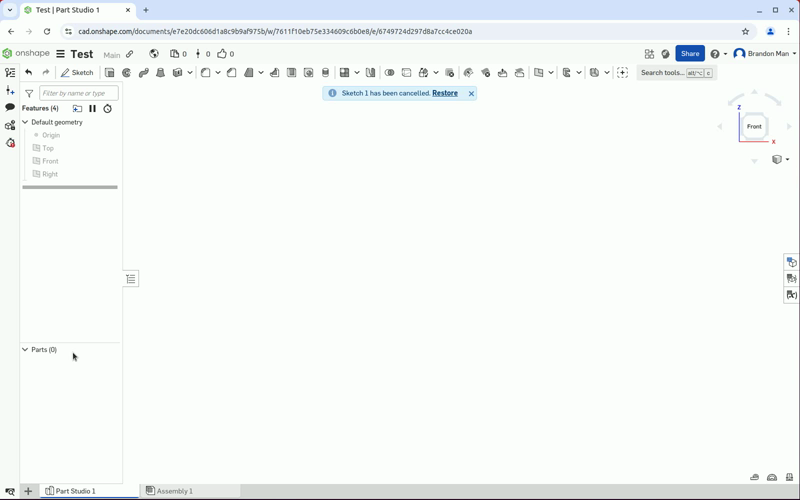
key(shift+y)
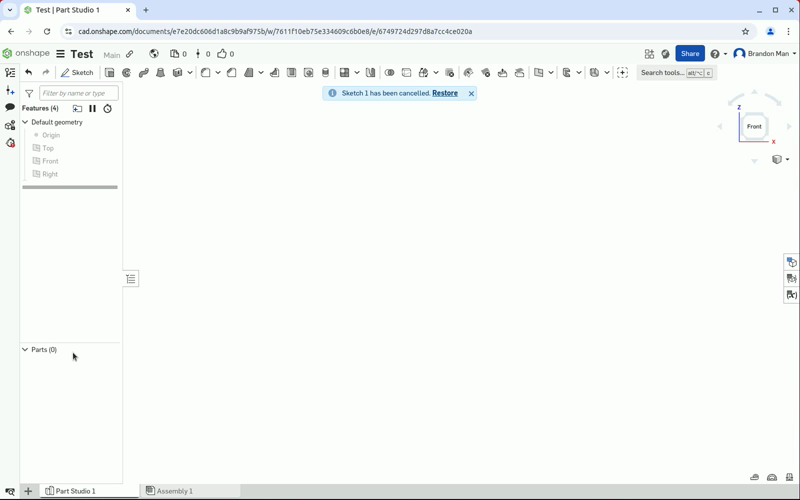
key(shift+s)
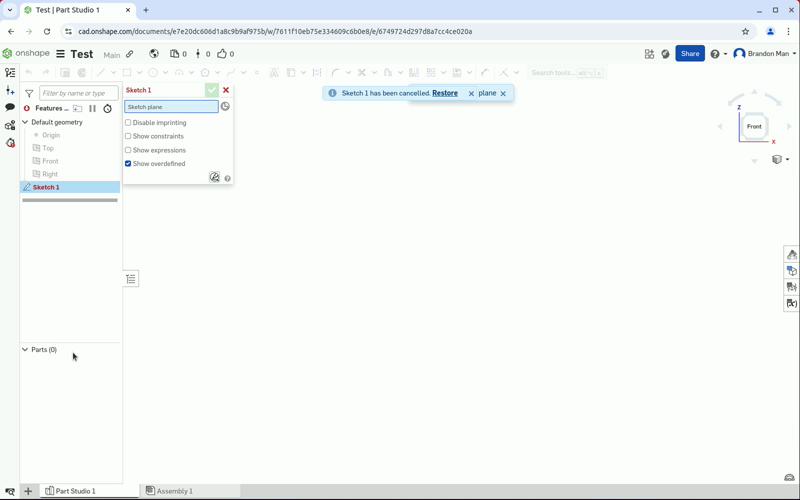
mouse_move(73, 163)
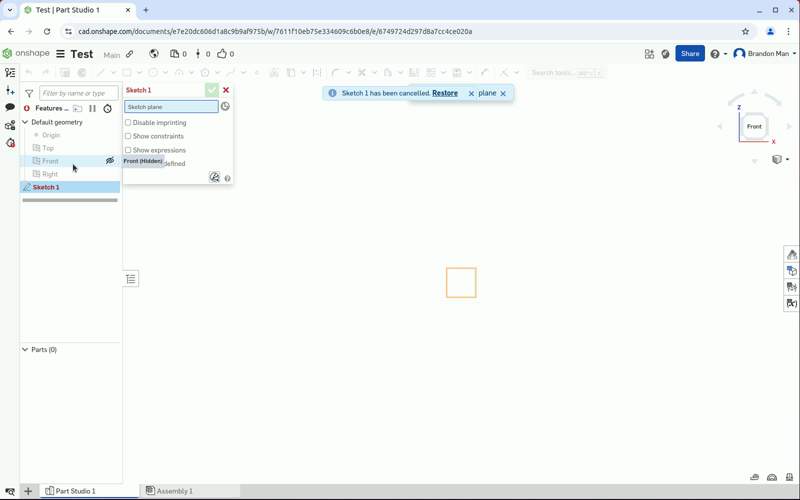
click(73, 163)
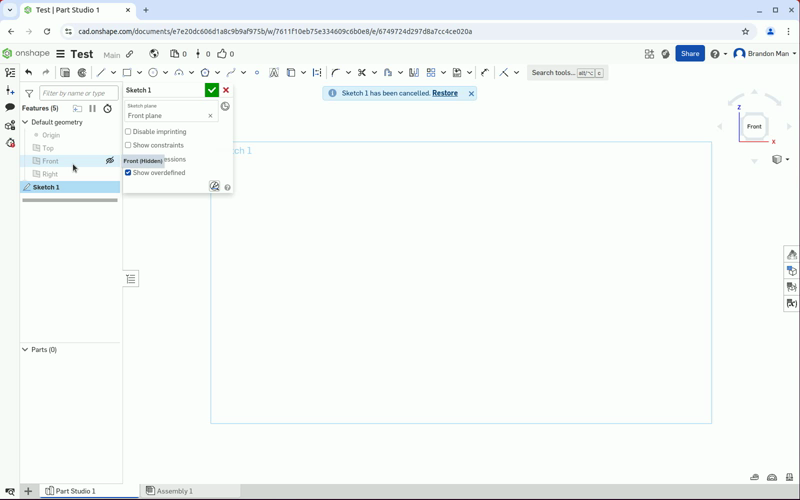
mouse_move(73, 352)
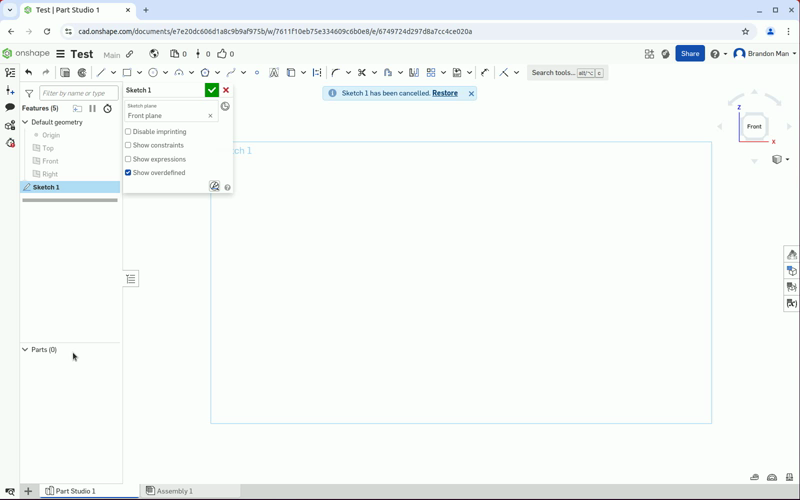
key(y)
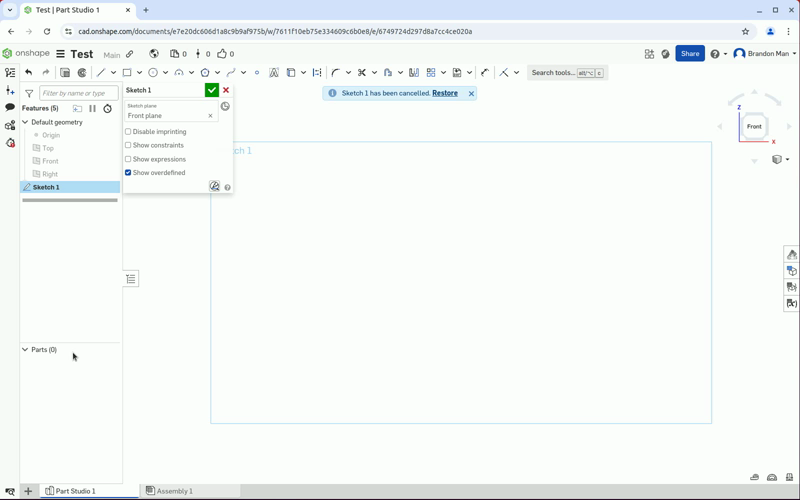
key(c)
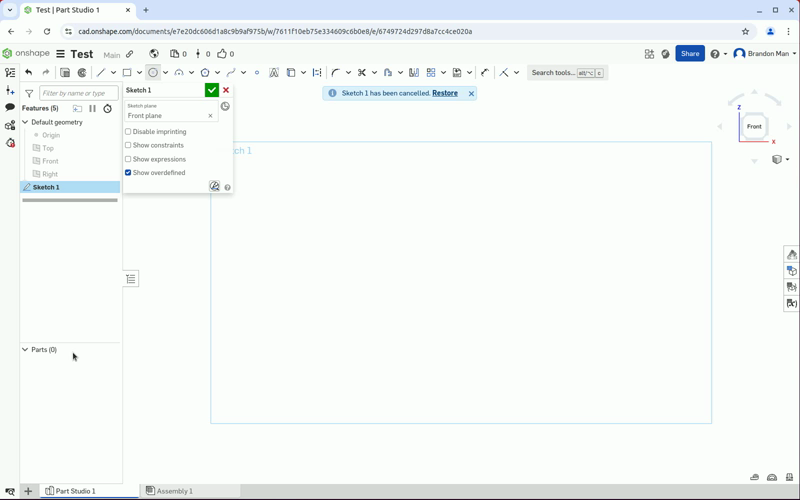
key_down(shift)
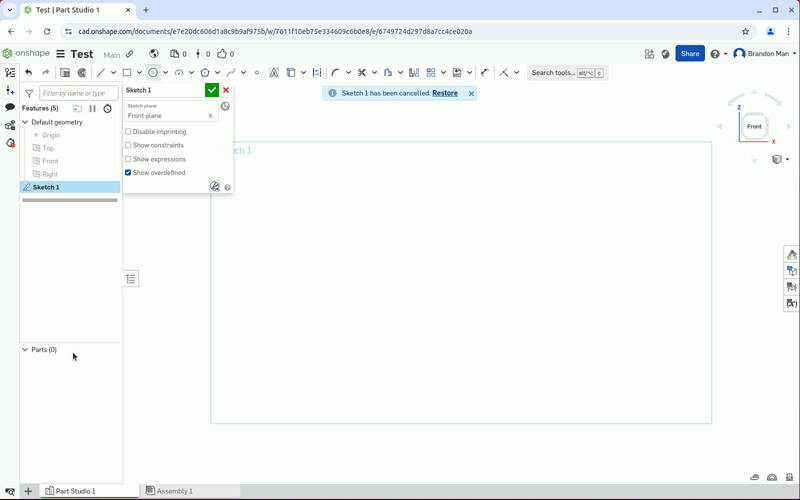
mouse_move(351, 301)
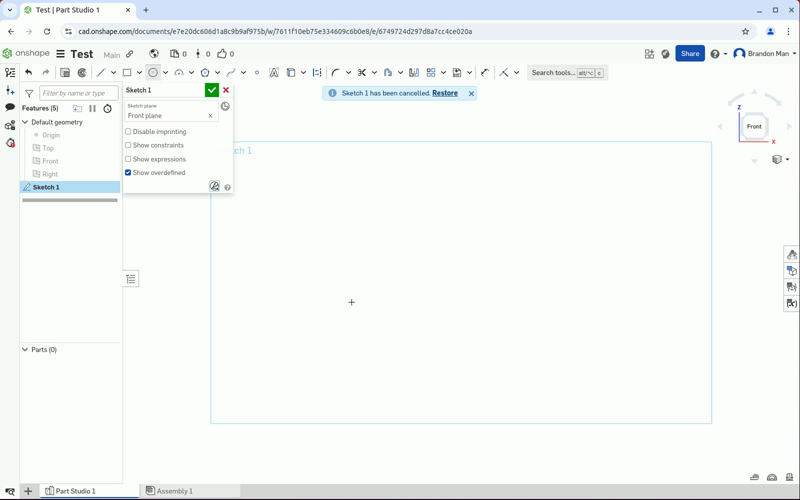
click(351, 301)
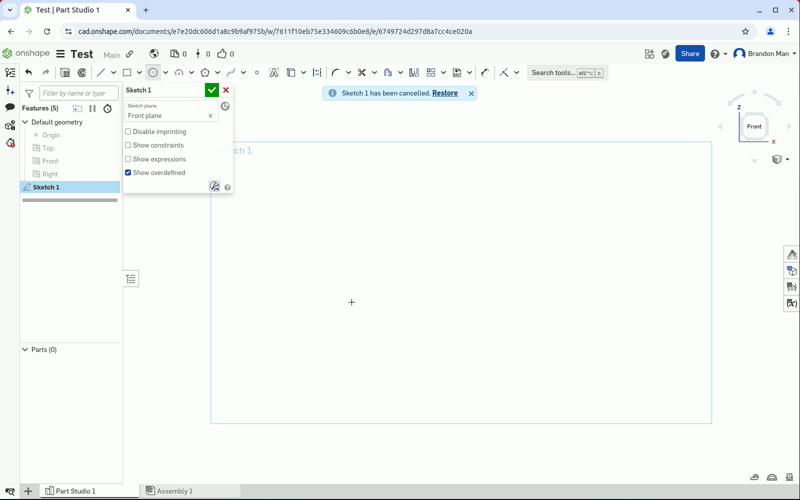
key_up(shift)
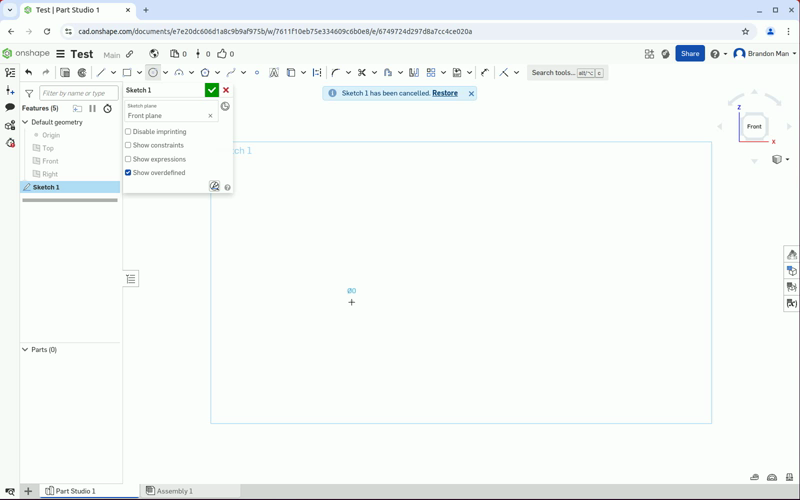
mouse_move(354, 301)
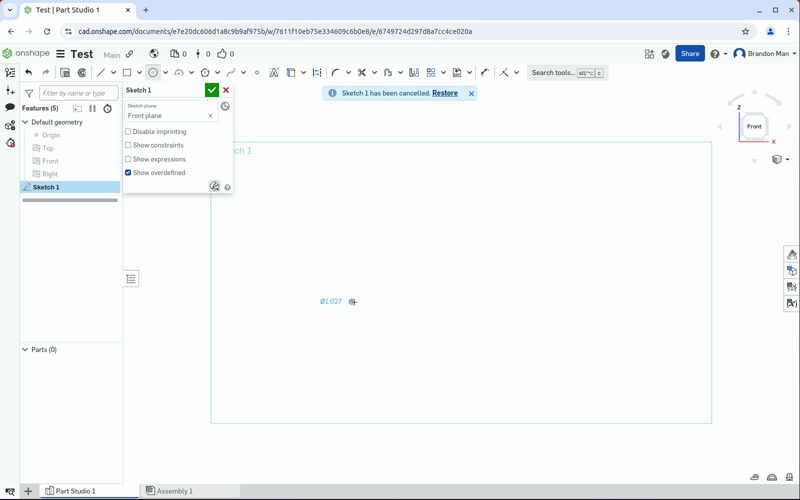
scroll(6)
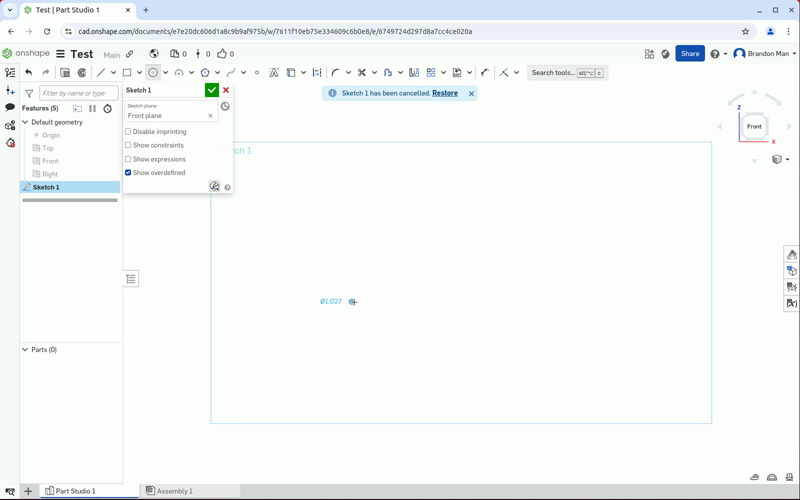
scroll(6)
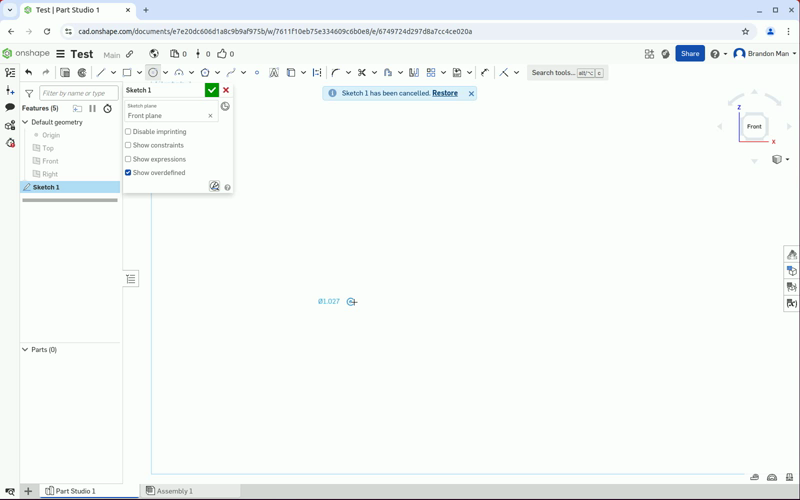
scroll(6)
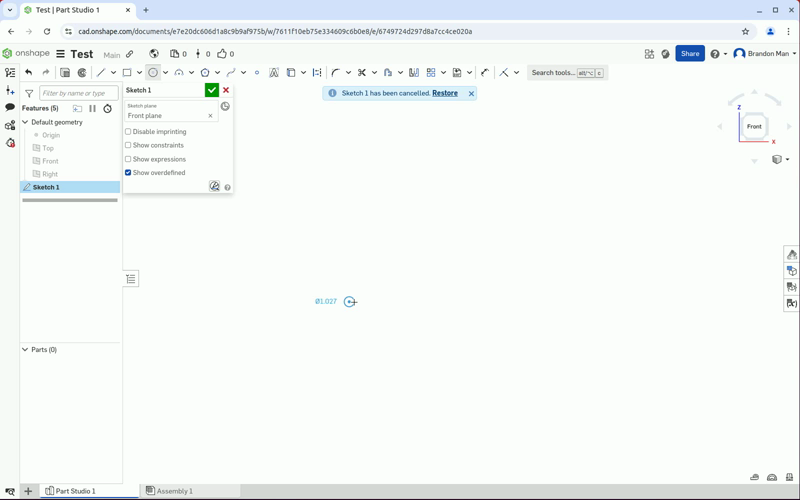
scroll(6)
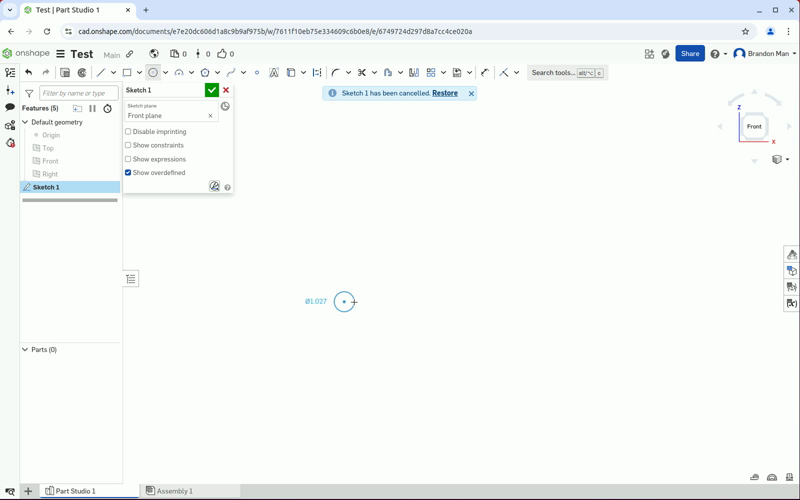
scroll(6)
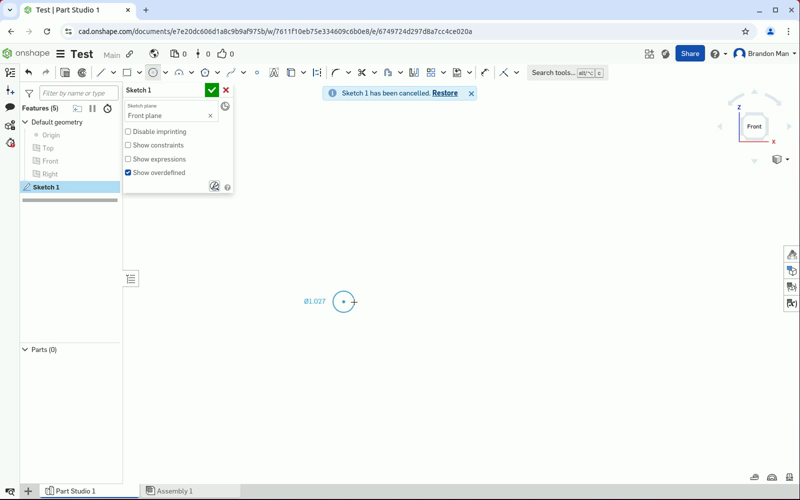
scroll(6)
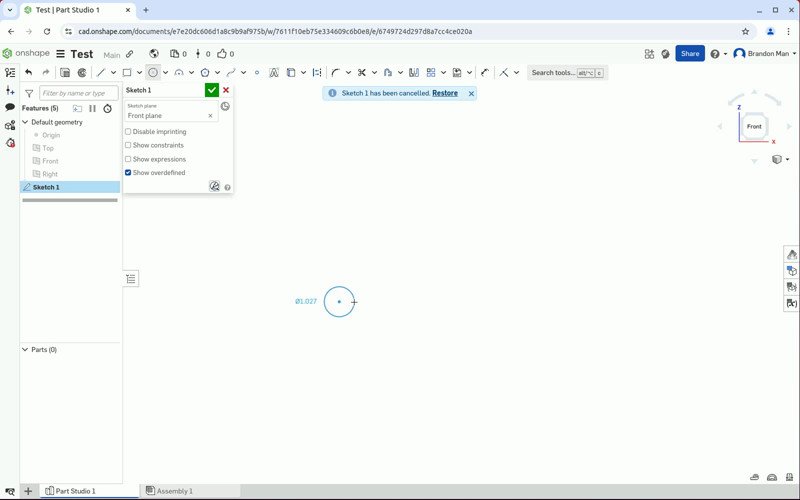
scroll(6)
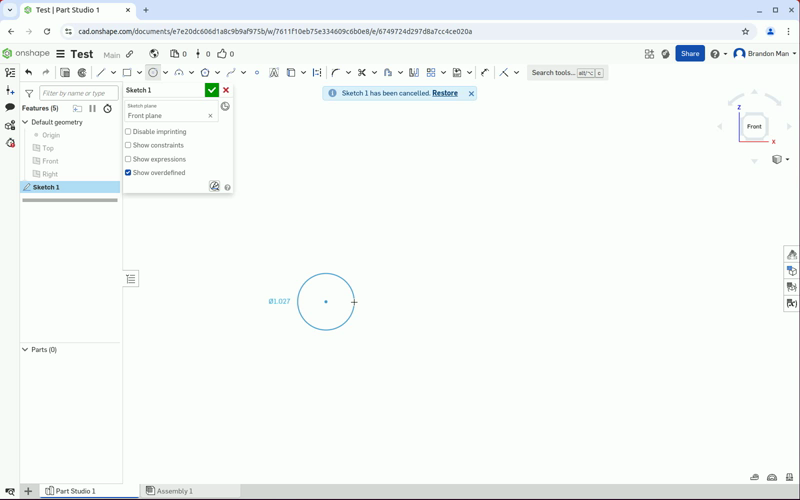
click(354, 301)
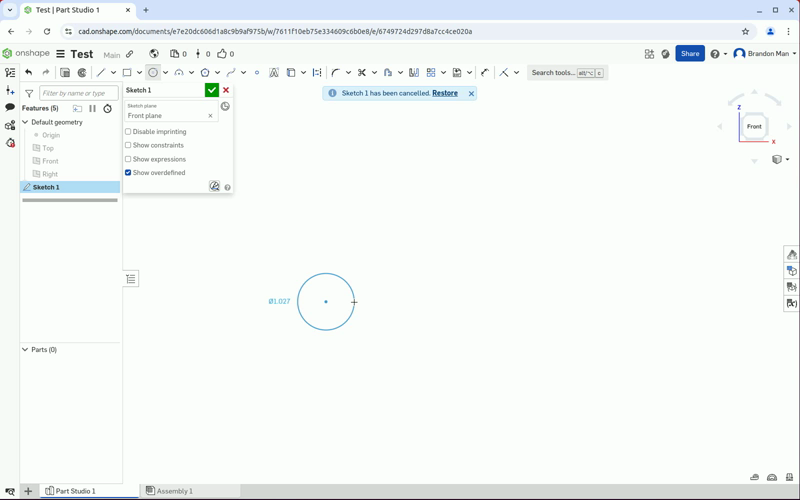
scroll(-6)
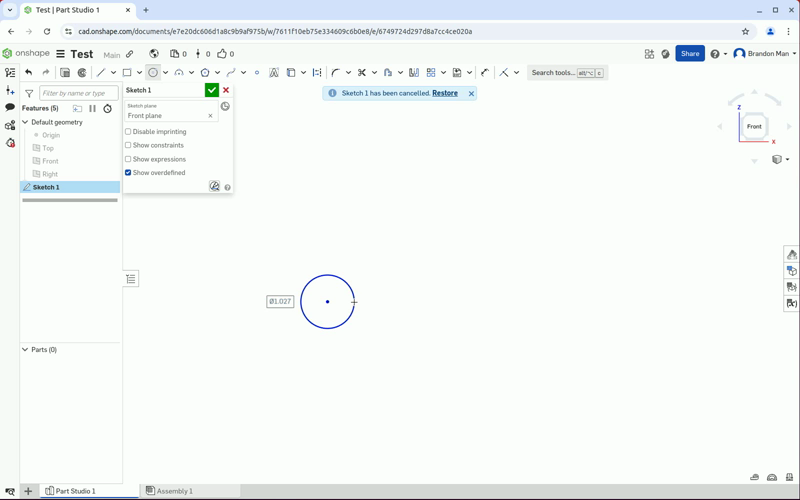
scroll(-6)
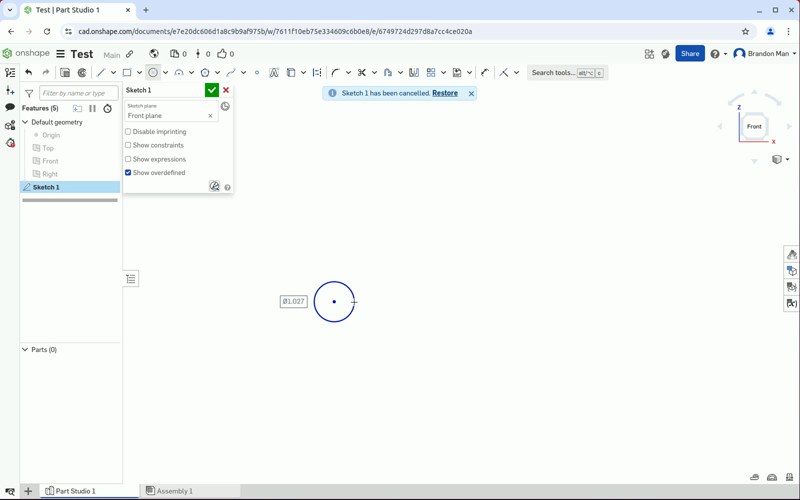
scroll(-6)
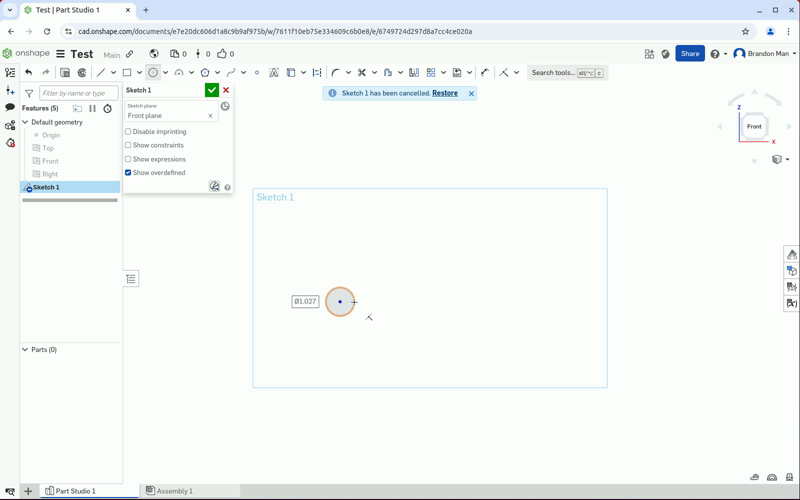
scroll(-6)
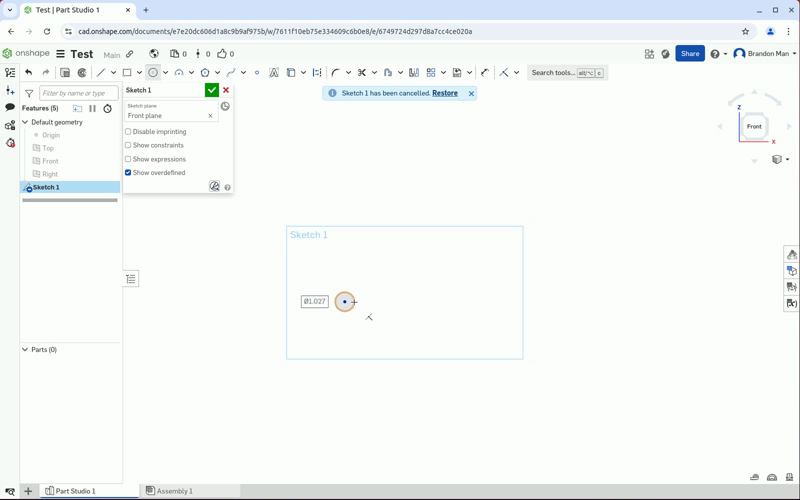
scroll(-6)
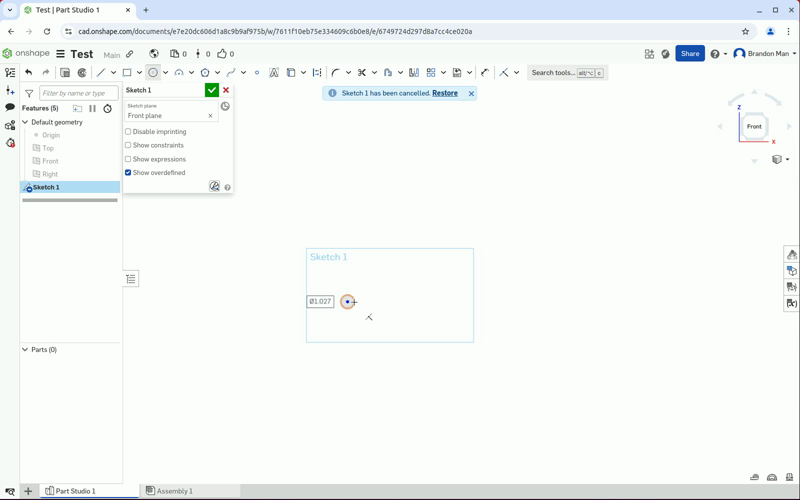
scroll(-6)
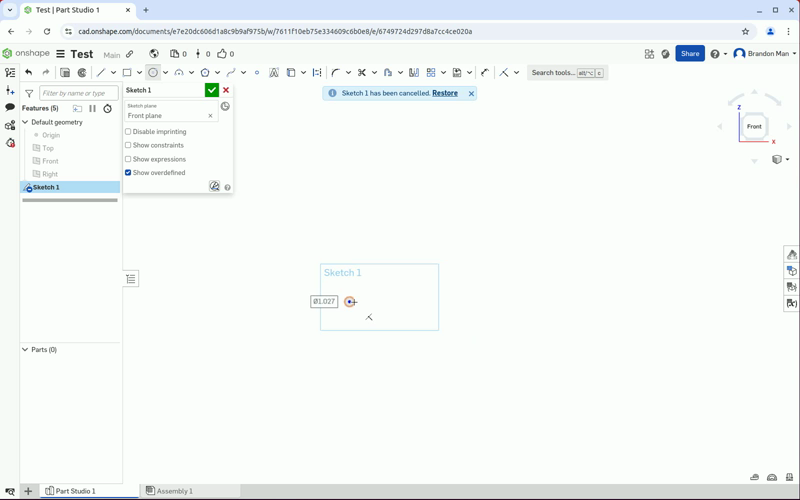
scroll(-6)
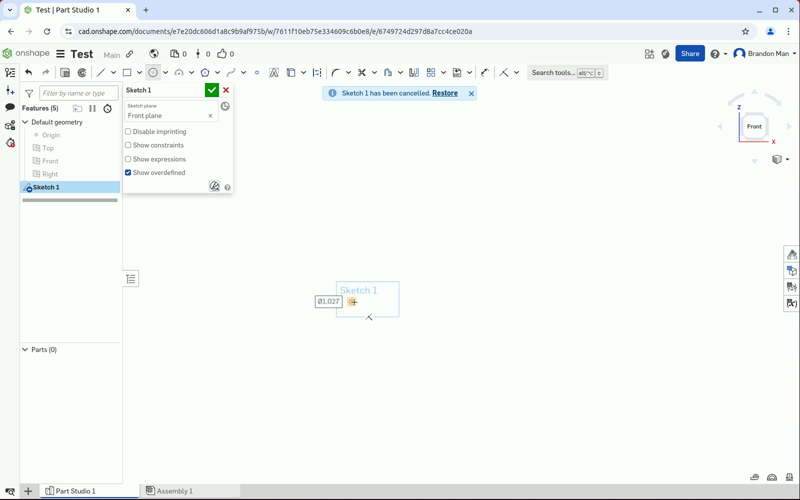
key(esc)
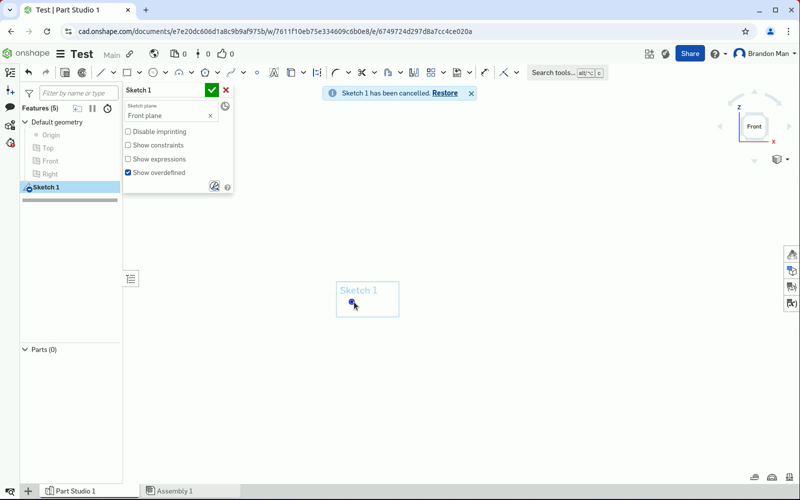
key(c)
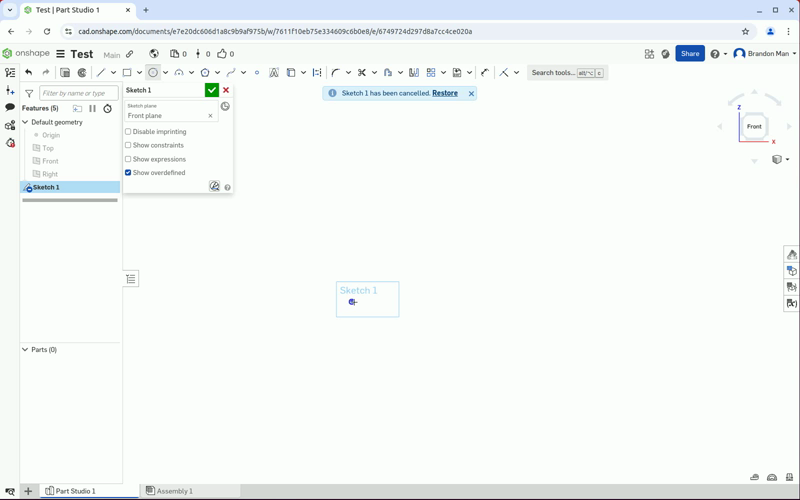
key_down(shift)
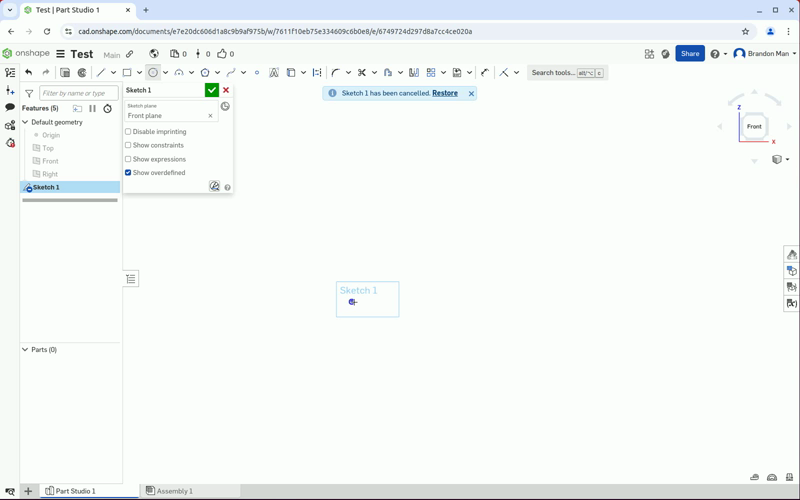
mouse_move(351, 301)
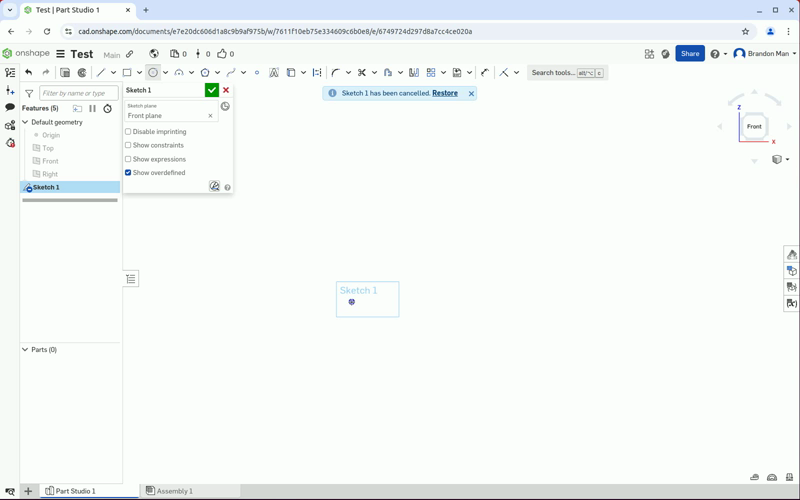
scroll(6)
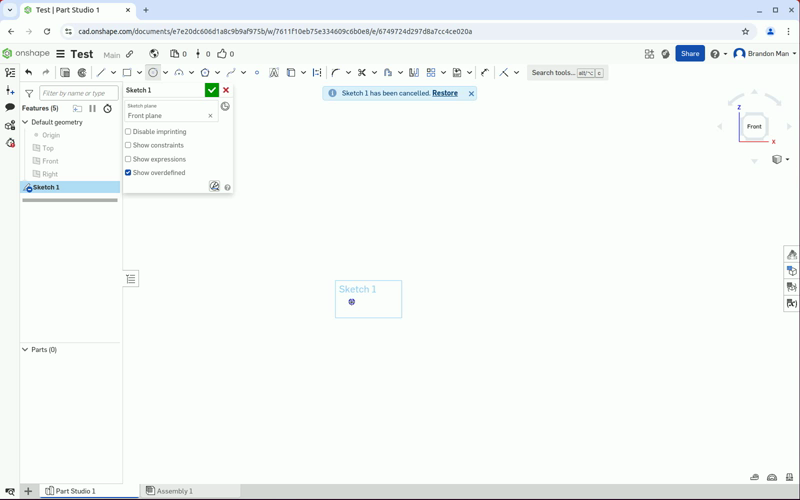
scroll(6)
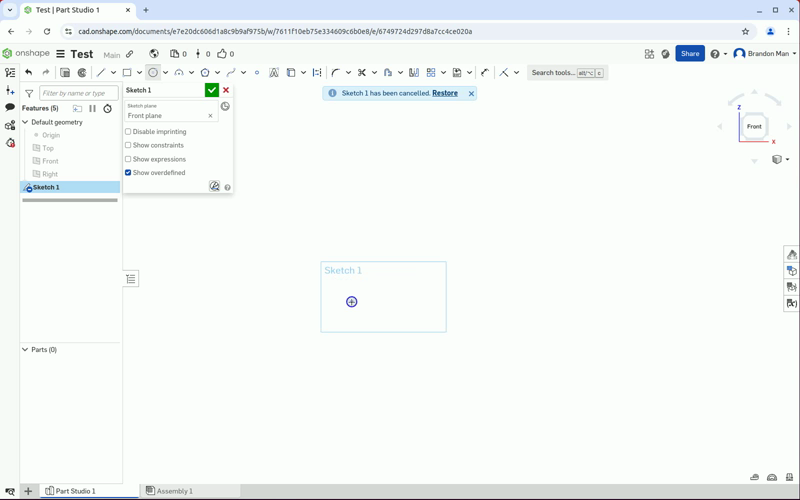
scroll(6)
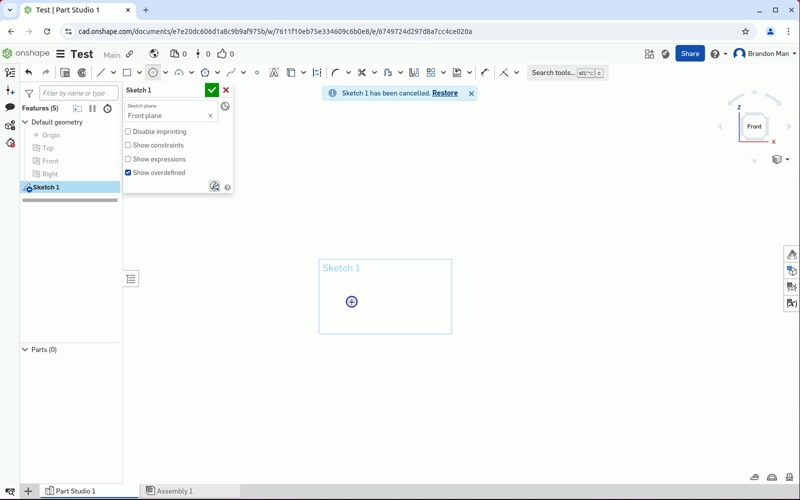
scroll(6)
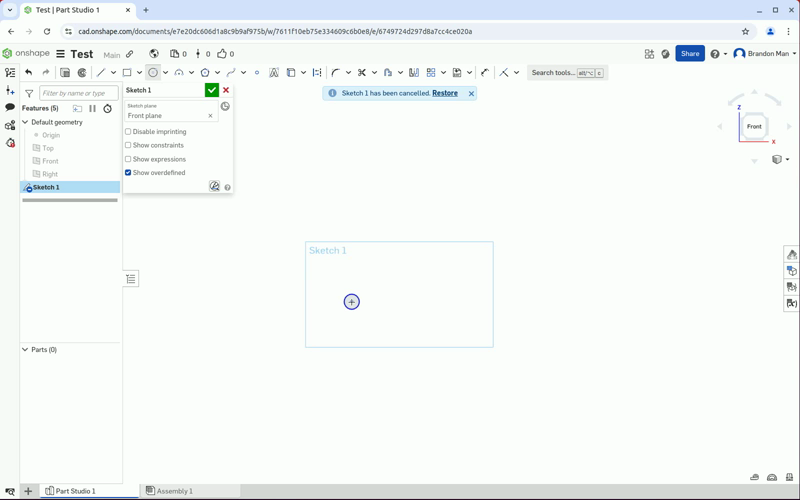
scroll(6)
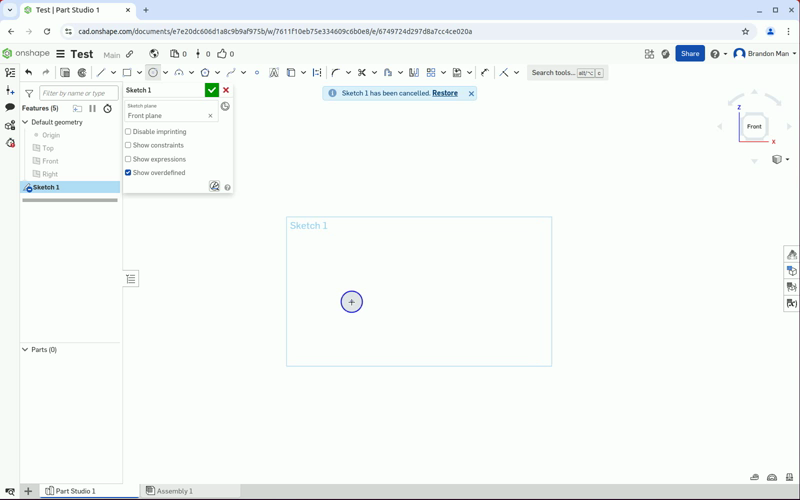
scroll(6)
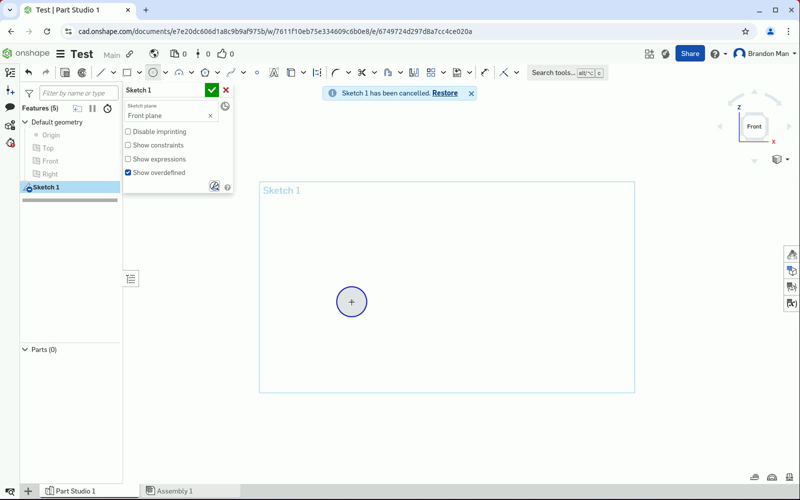
scroll(6)
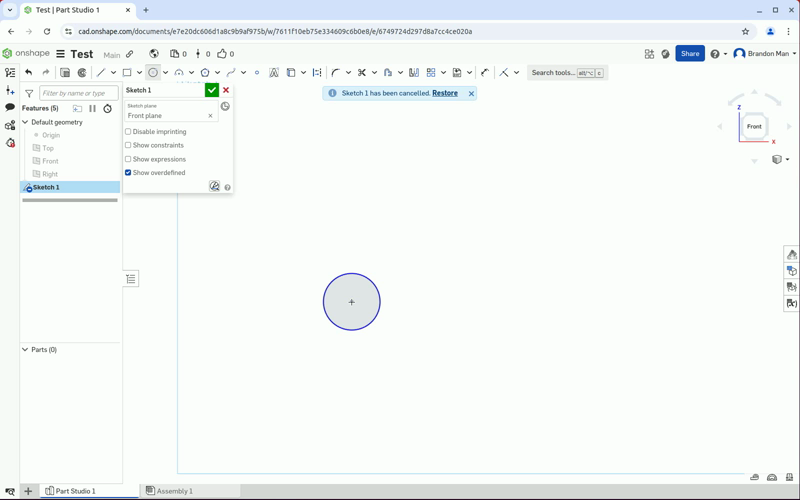
click(351, 301)
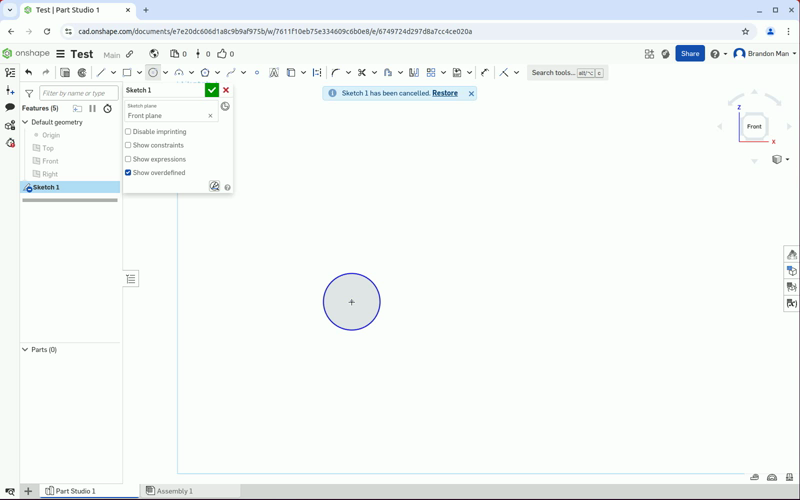
scroll(-6)
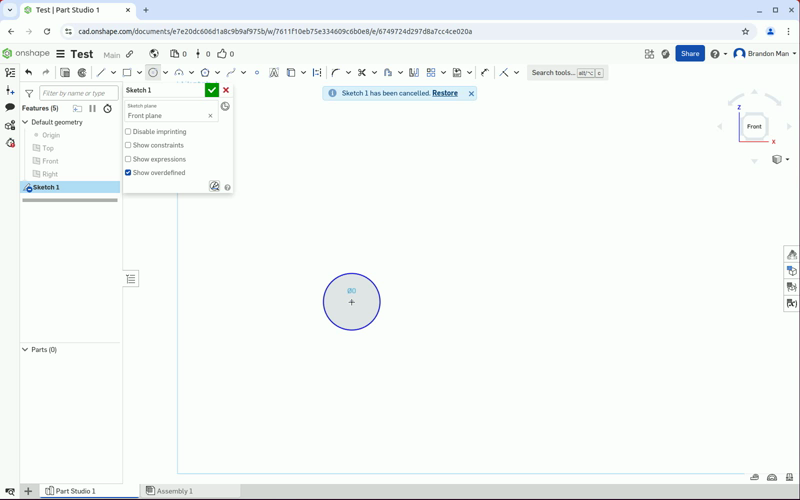
scroll(-6)
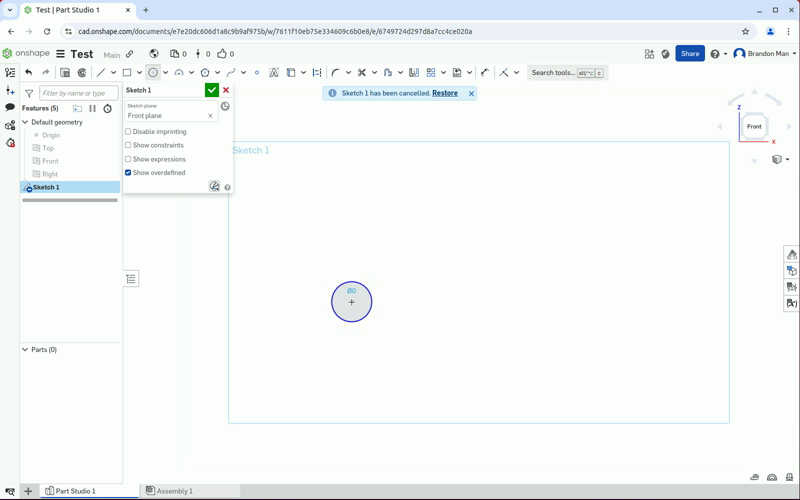
scroll(-6)
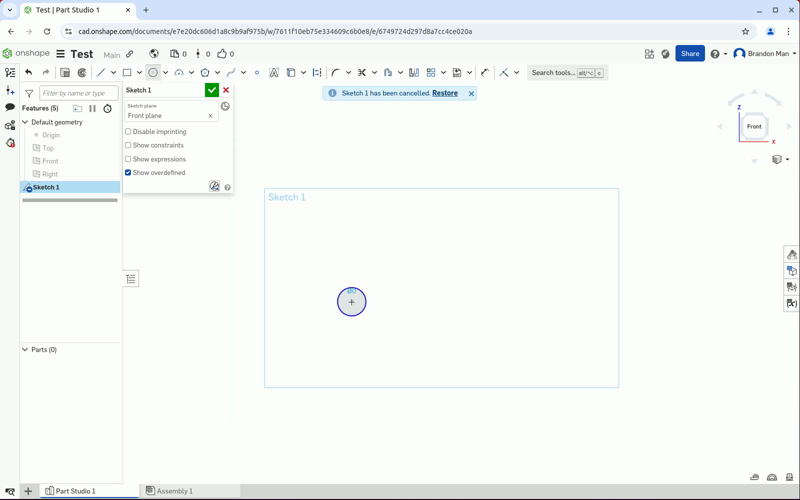
scroll(-6)
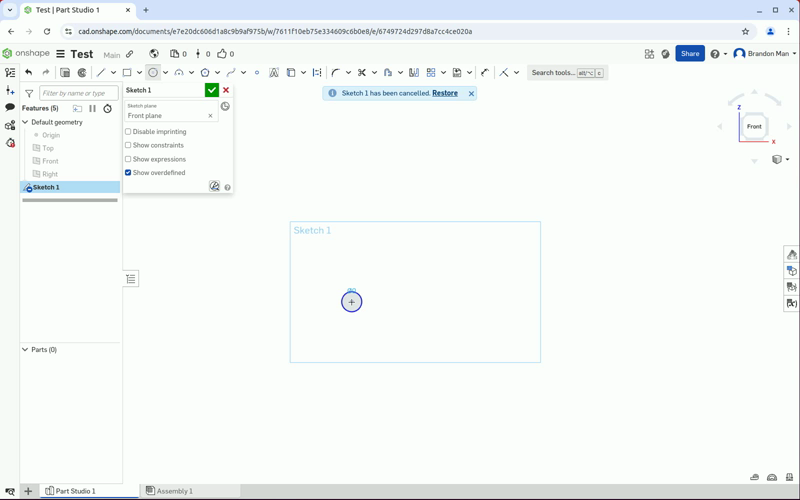
scroll(-6)
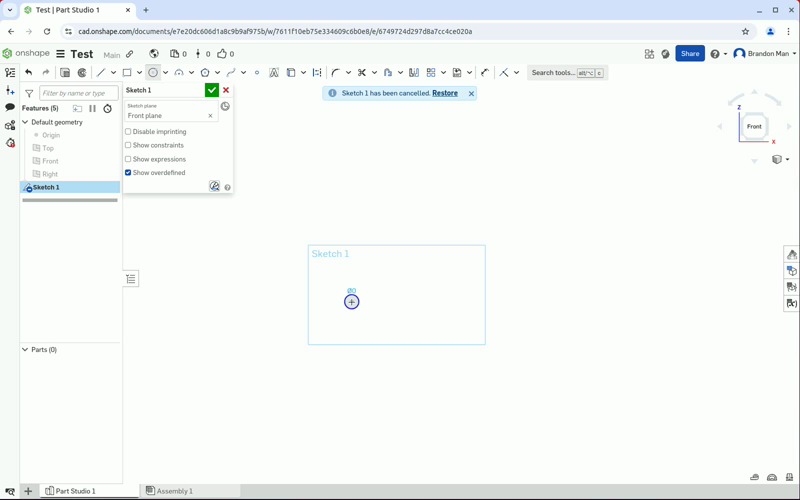
scroll(-6)
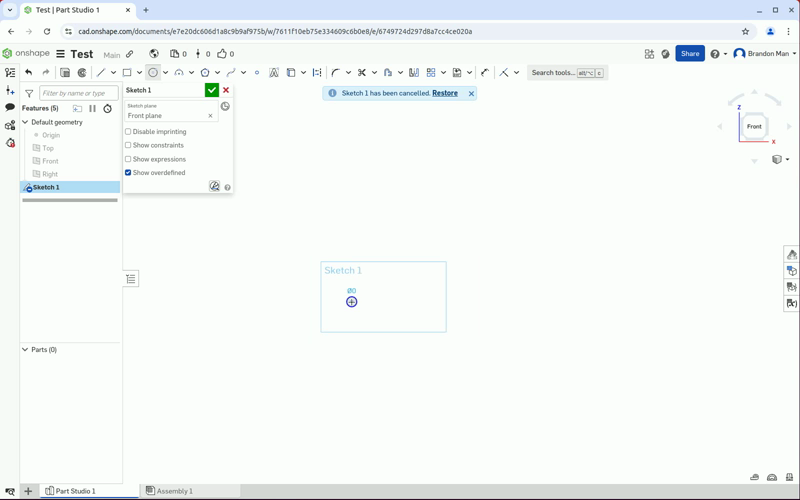
scroll(-6)
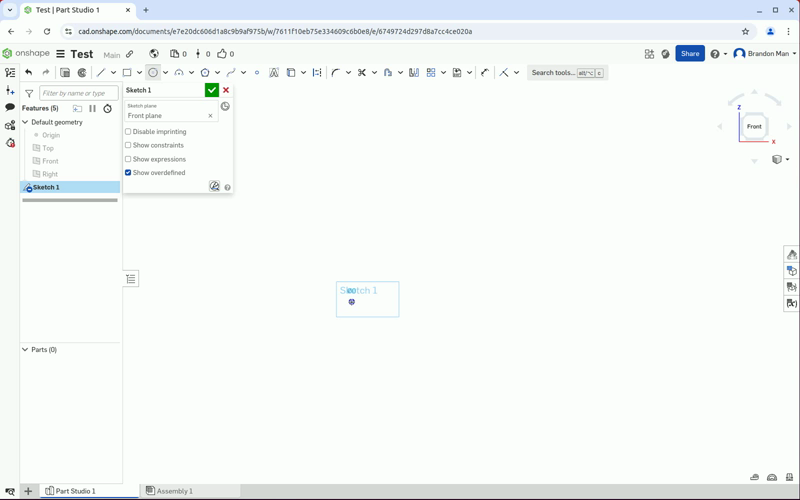
key_up(shift)
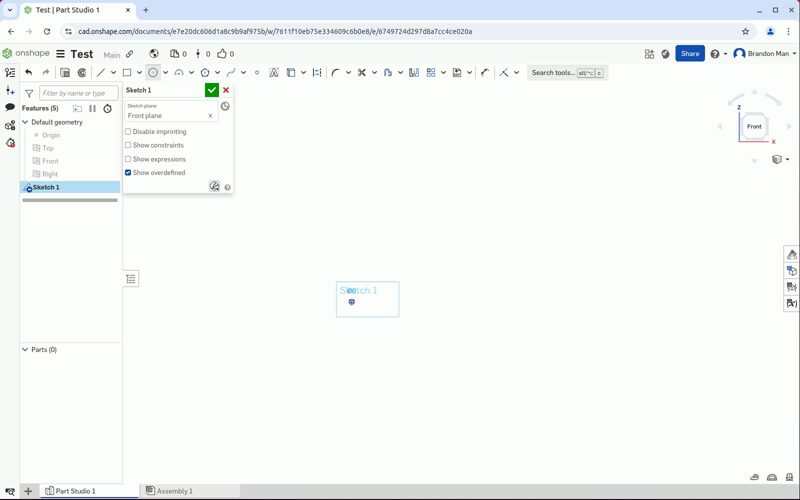
mouse_move(352, 301)
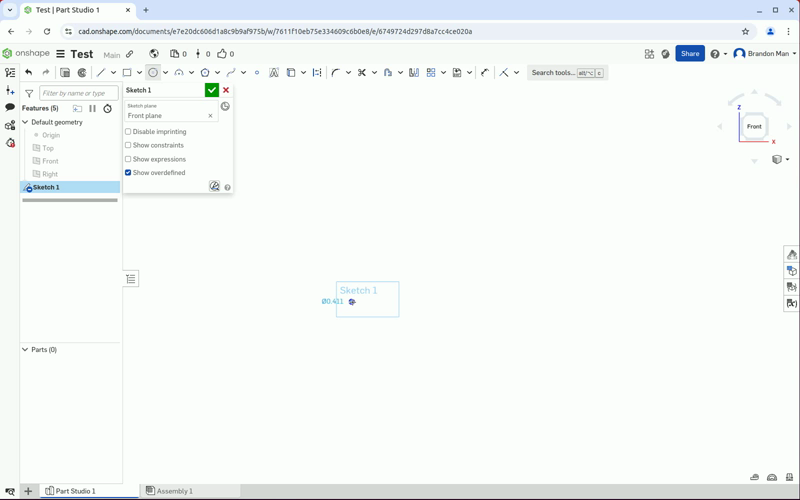
scroll(6)
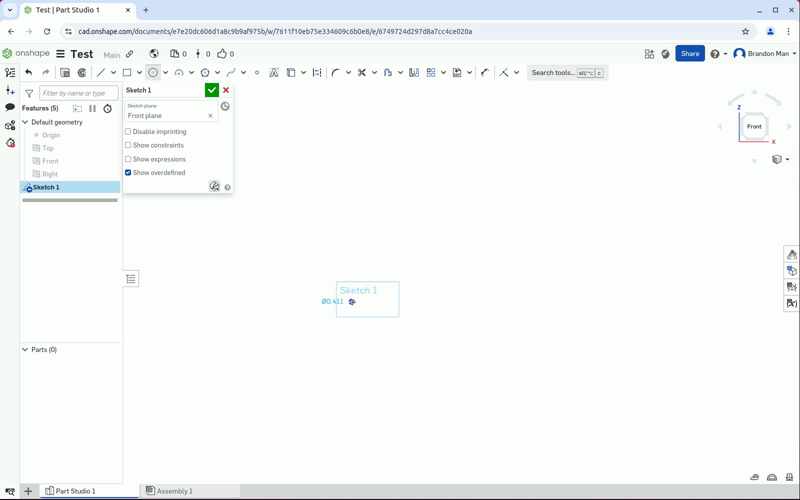
scroll(6)
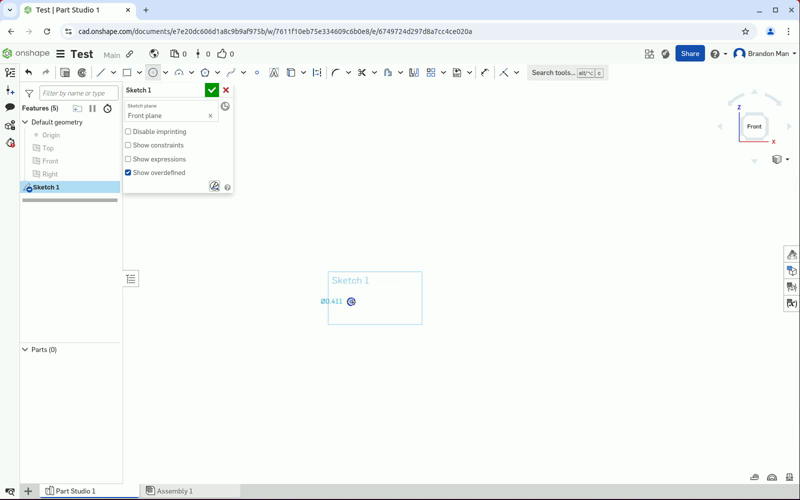
scroll(6)
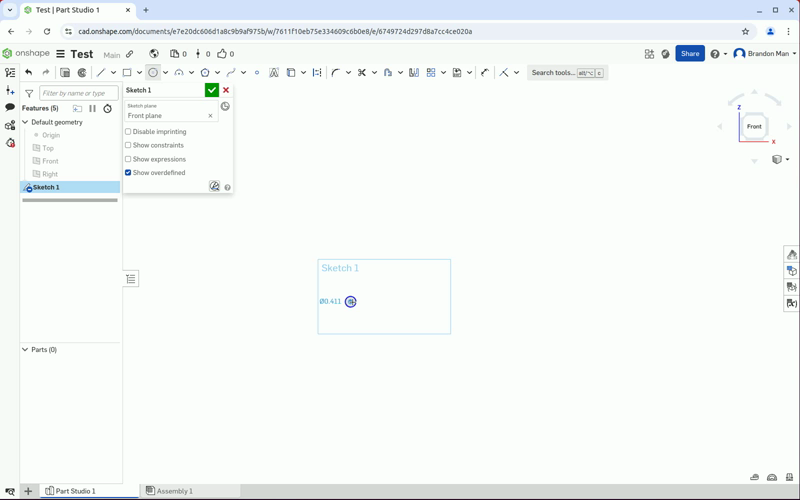
scroll(6)
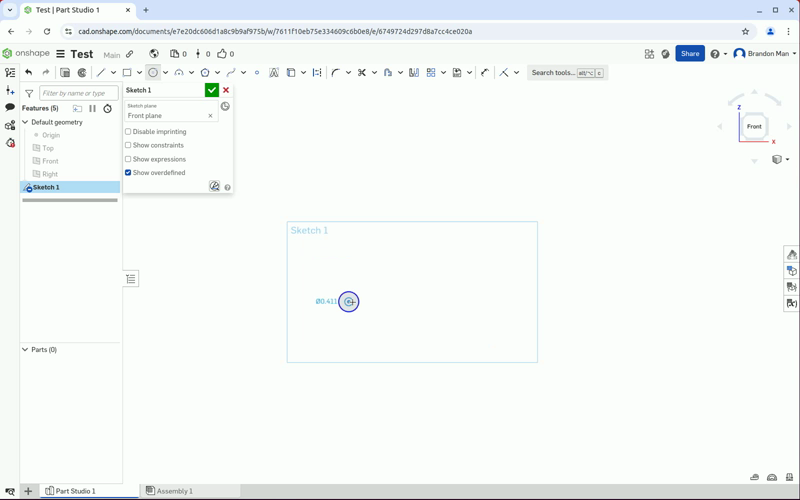
scroll(6)
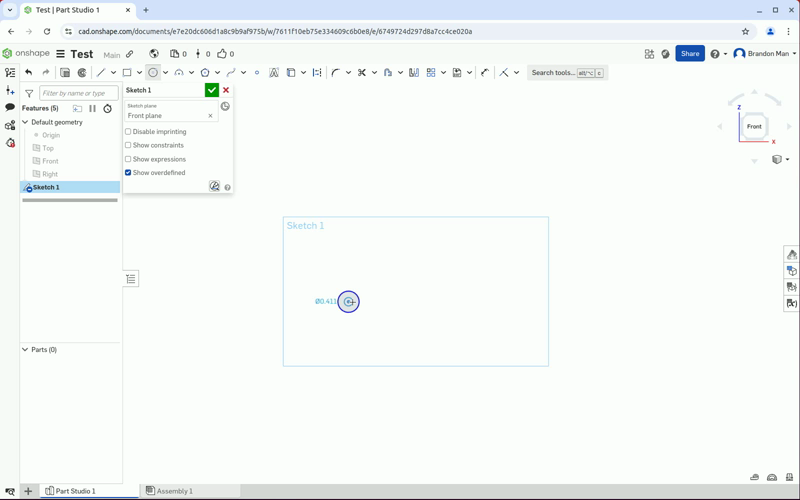
scroll(6)
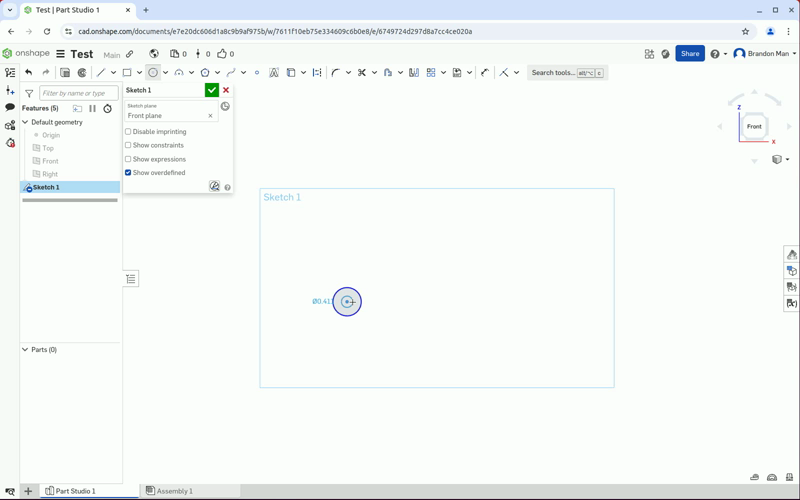
scroll(6)
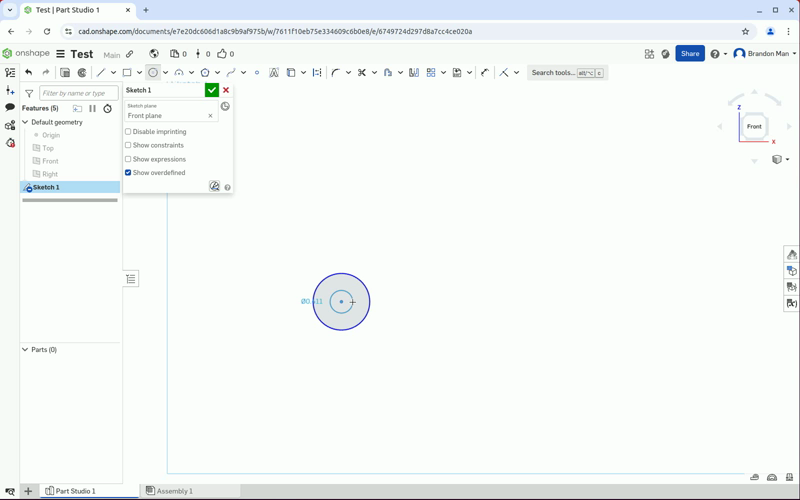
click(352, 301)
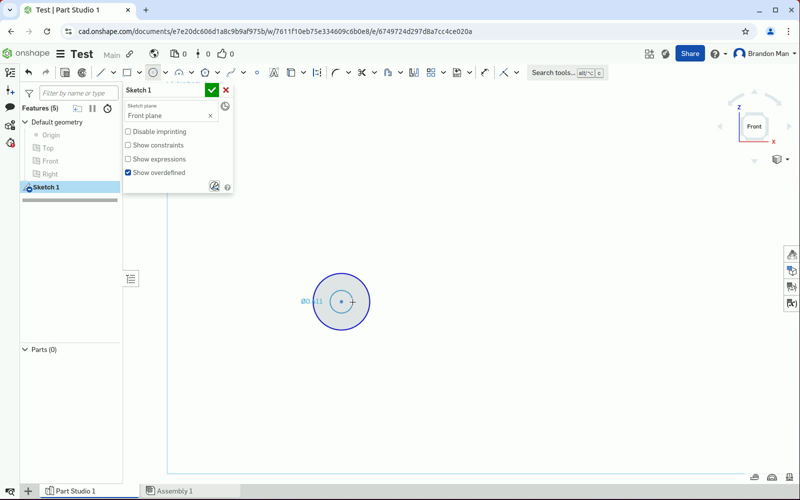
scroll(-6)
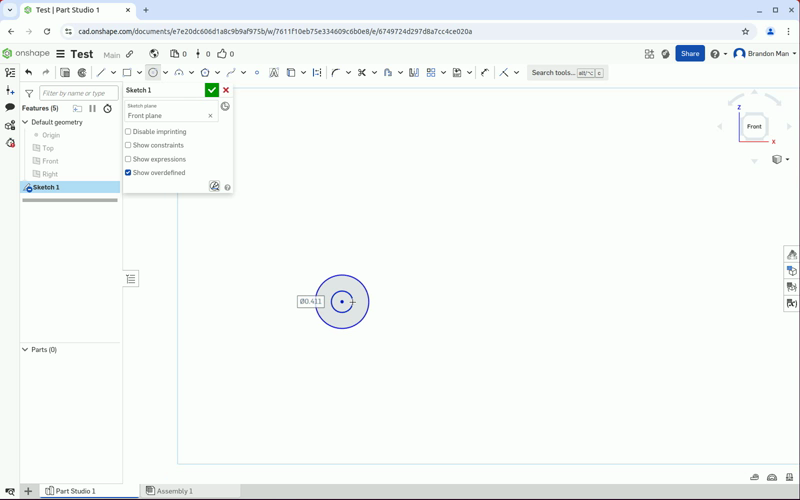
scroll(-6)
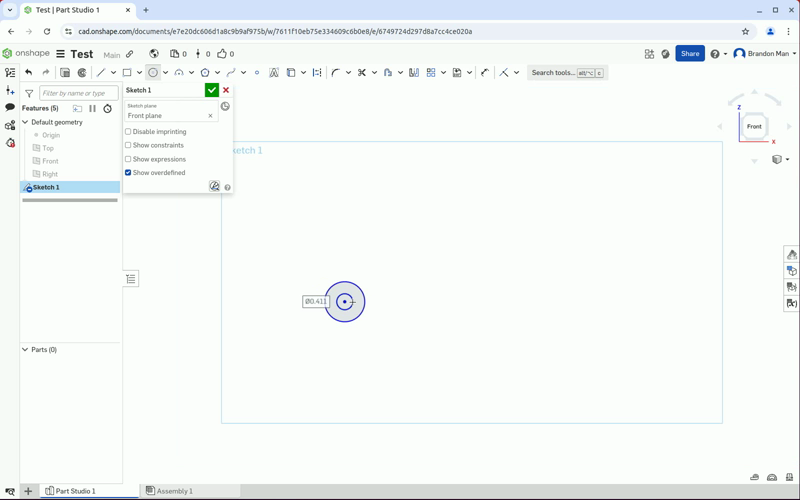
scroll(-6)
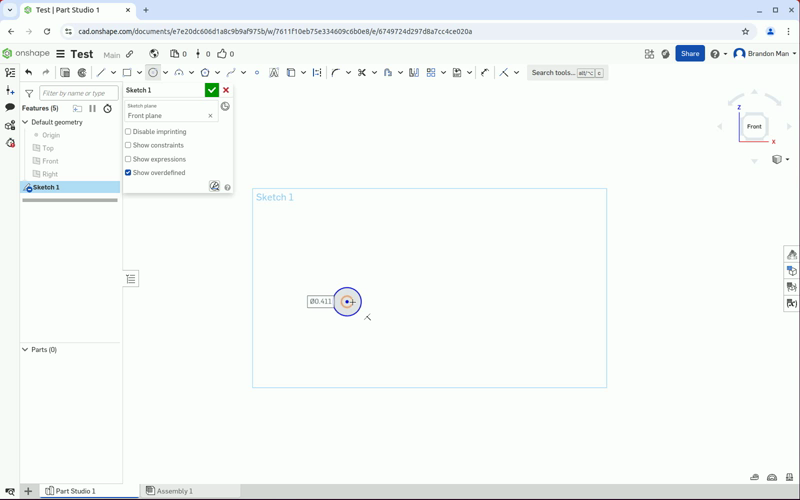
scroll(-6)
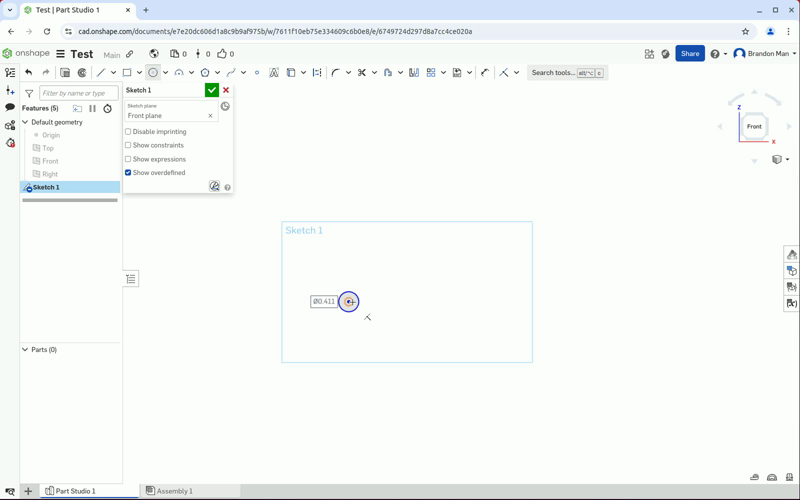
scroll(-6)
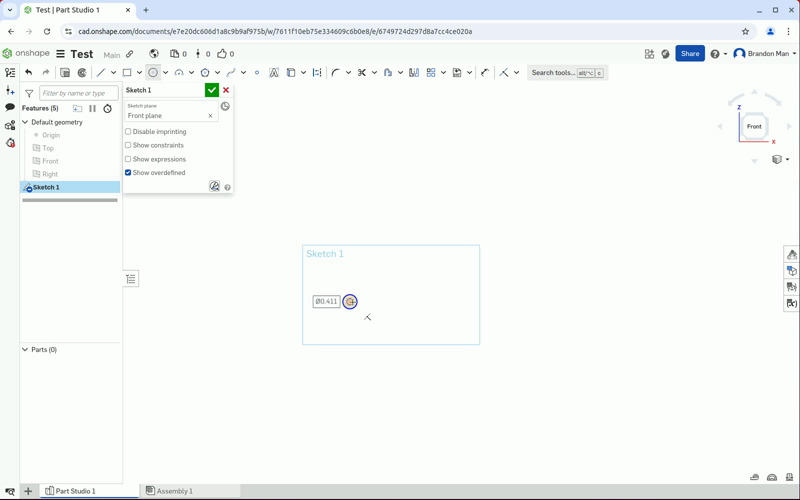
scroll(-6)
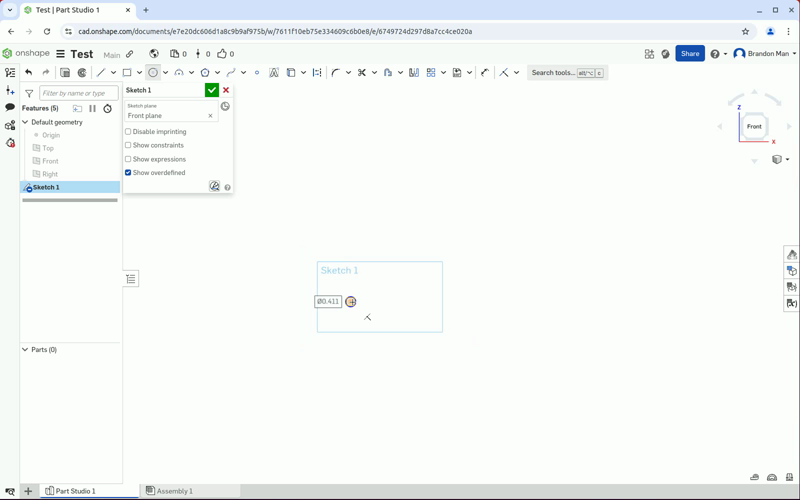
scroll(-6)
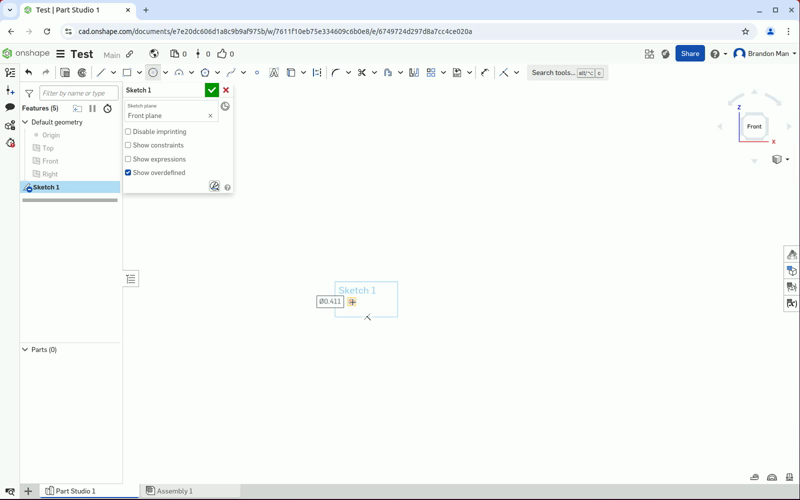
key(esc)
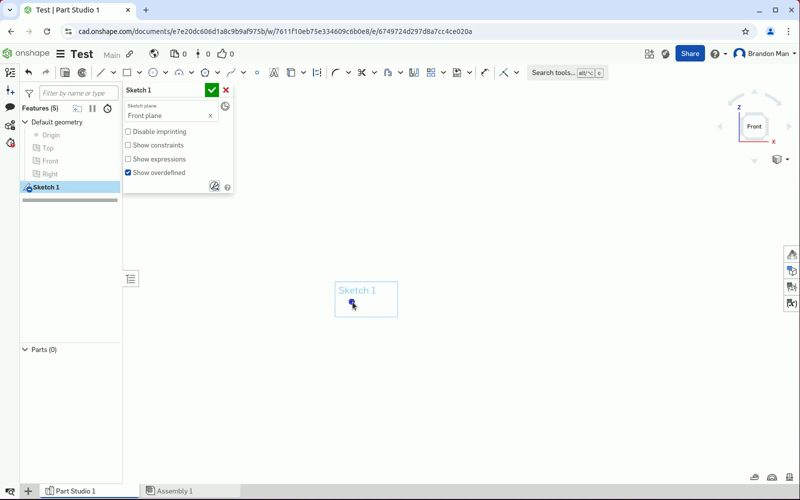
mouse_move(350, 303)
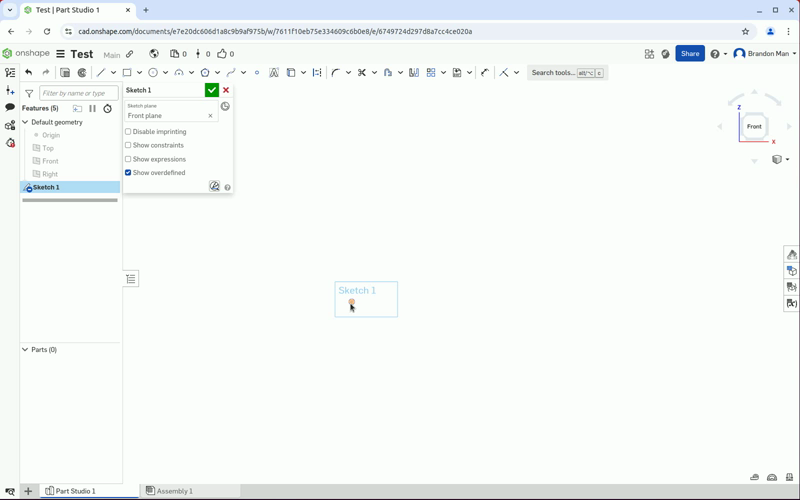
scroll(6)
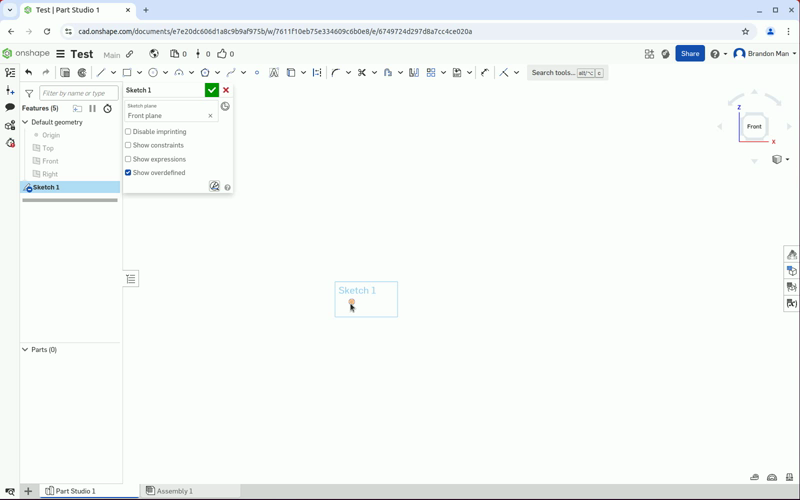
scroll(6)
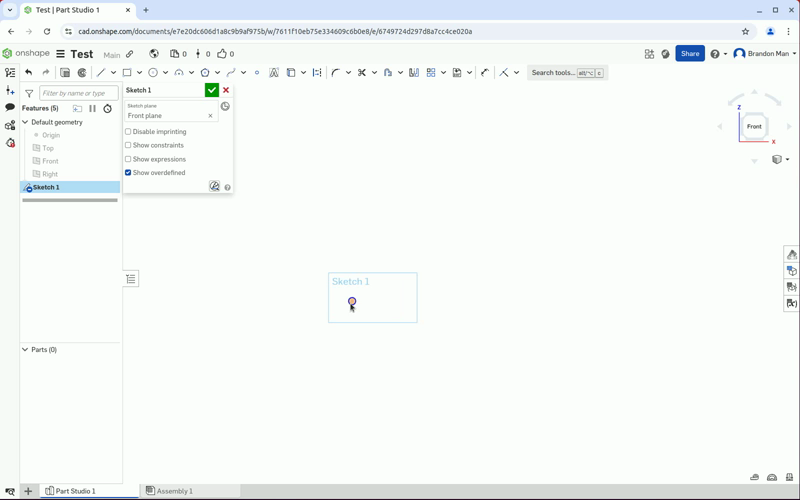
scroll(6)
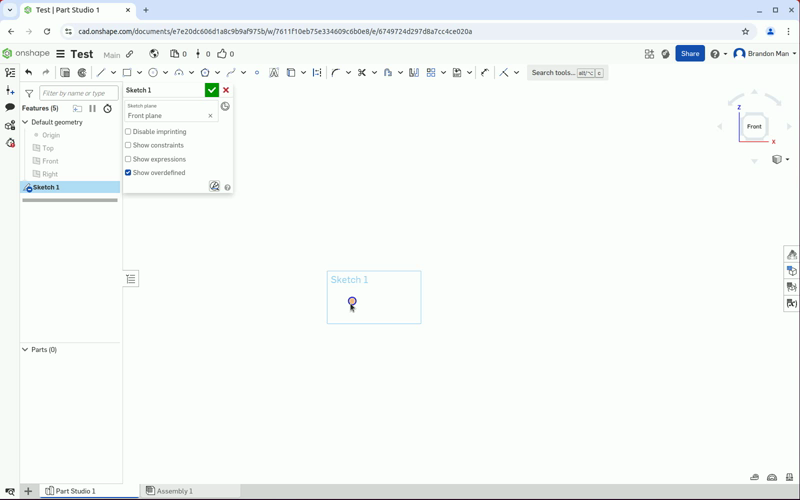
scroll(6)
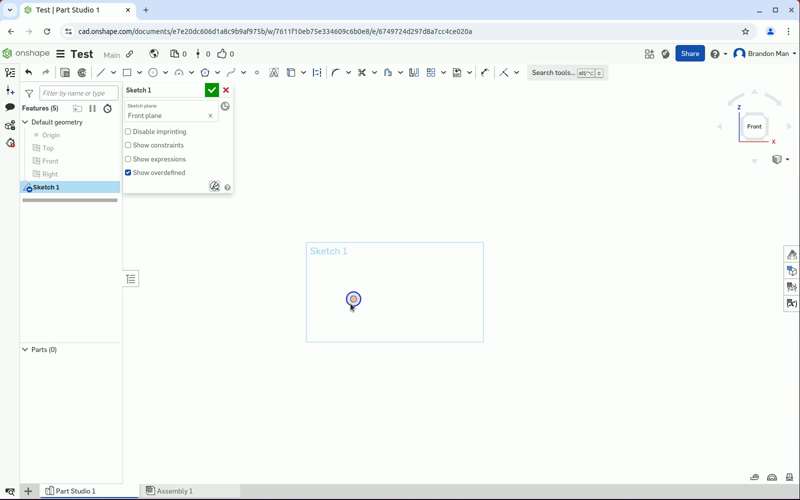
scroll(6)
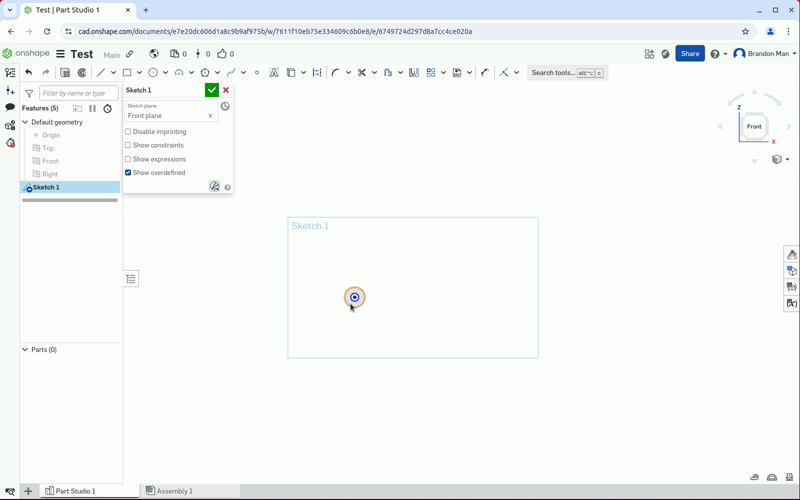
scroll(6)
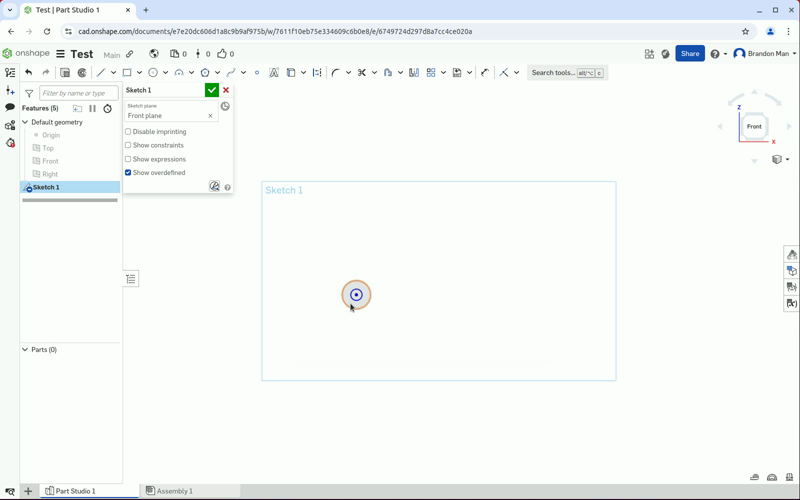
scroll(6)
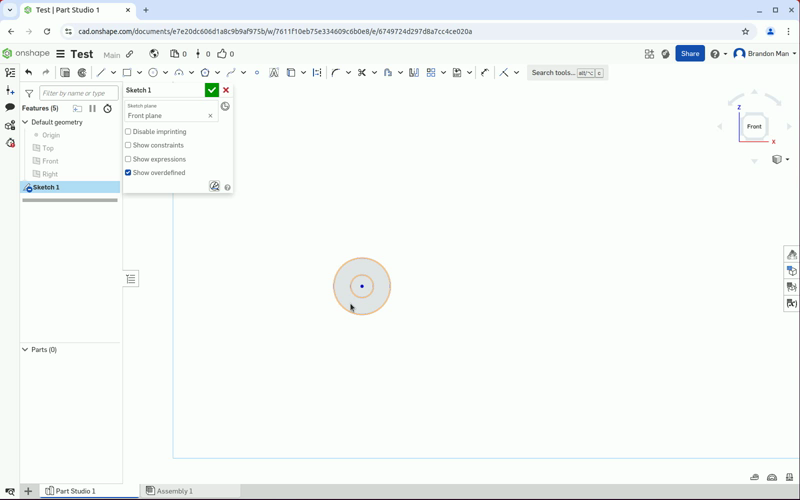
click(350, 303)
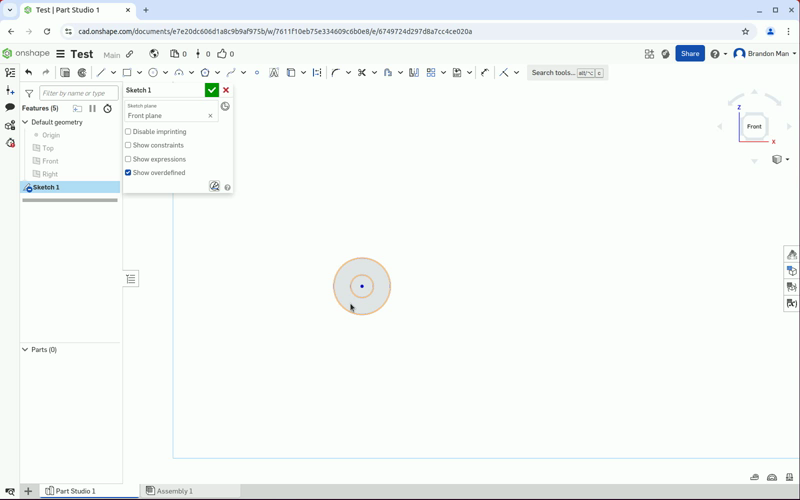
scroll(-6)
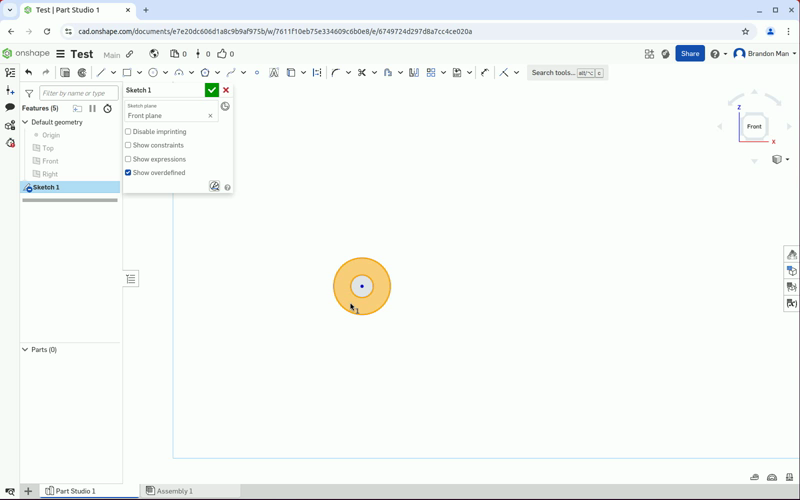
scroll(-6)
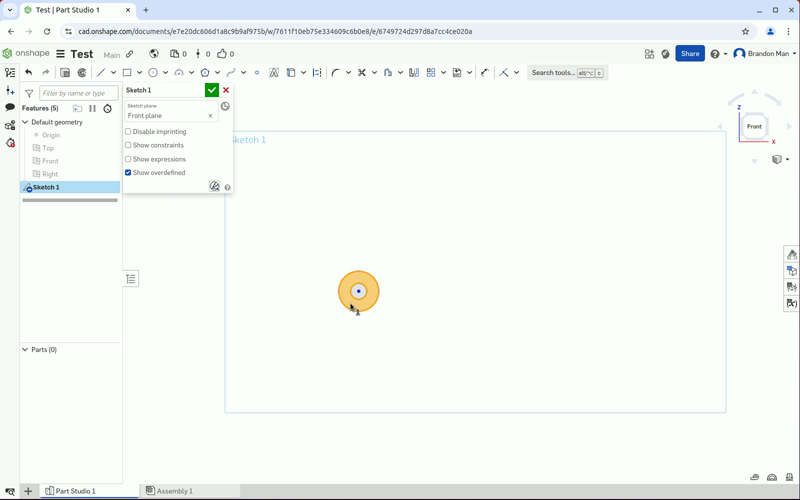
scroll(-6)
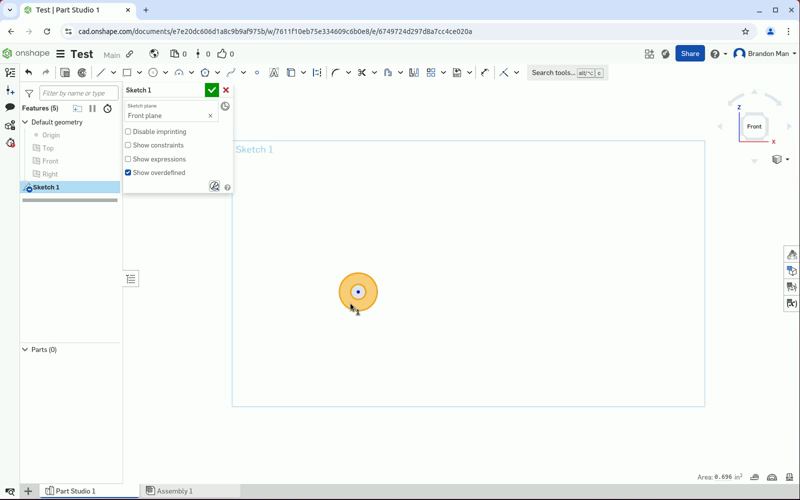
scroll(-6)
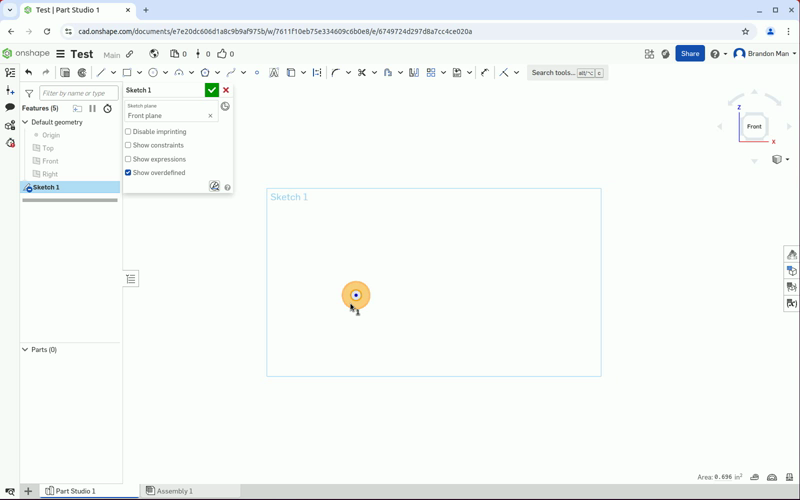
scroll(-6)
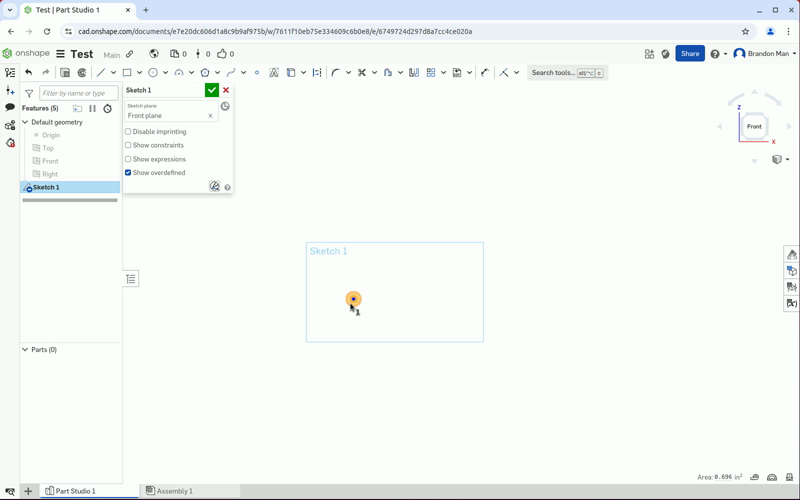
scroll(-6)
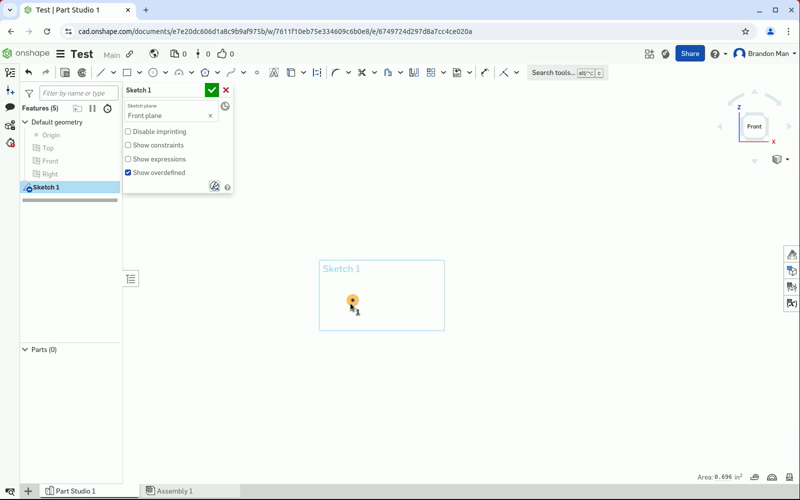
scroll(-6)
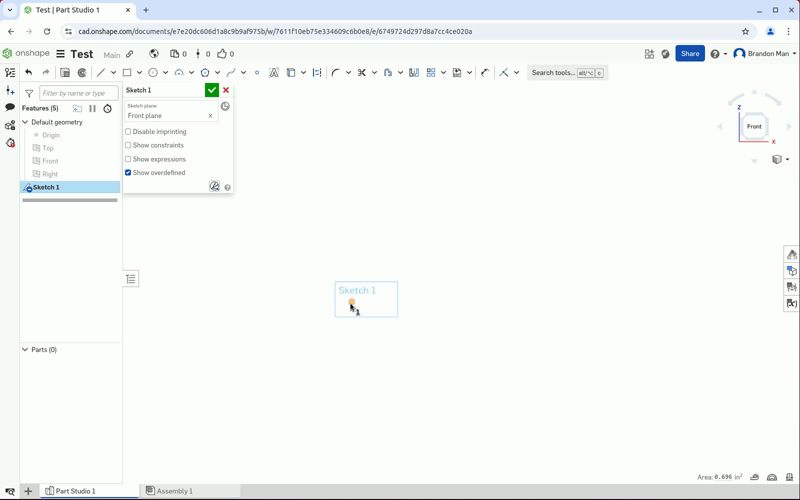
mouse_move(73, 352)
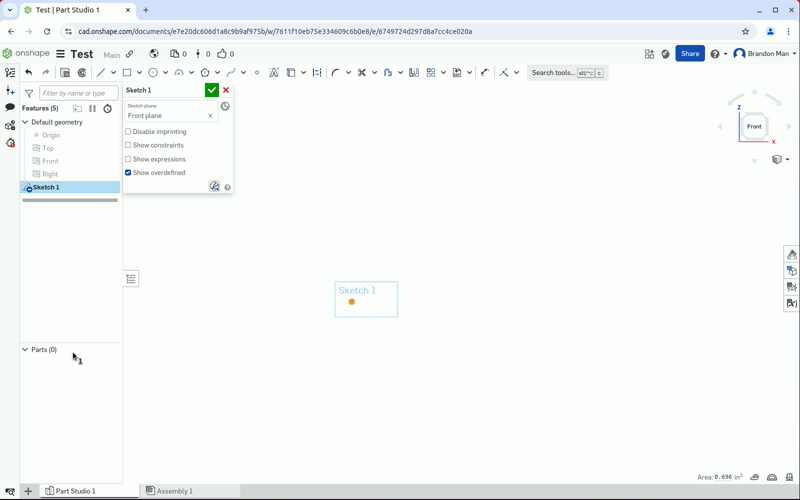
key(shift+y)
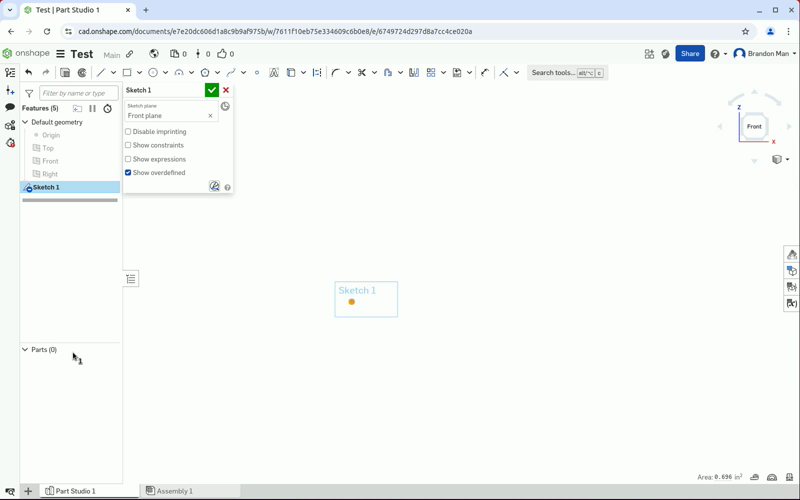
key(shift+e)
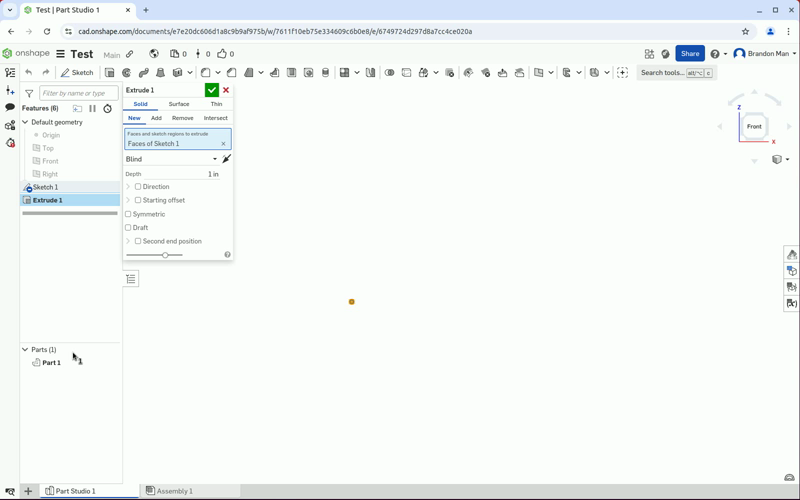
mouse_move(143, 106)
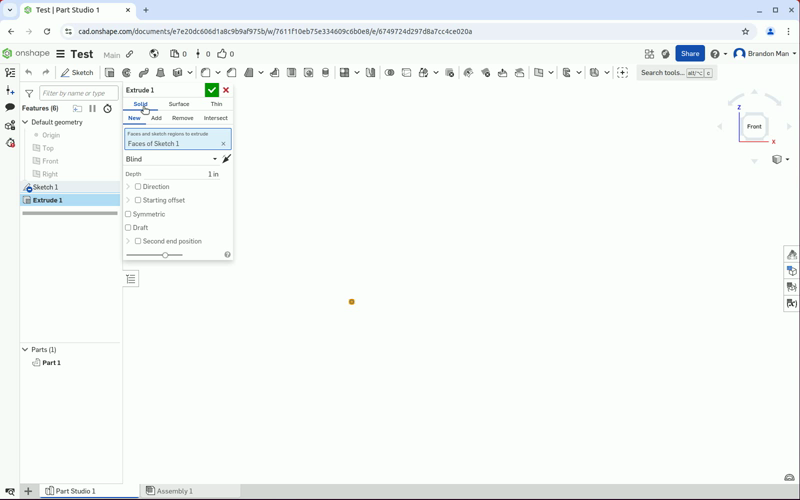
click(143, 106)
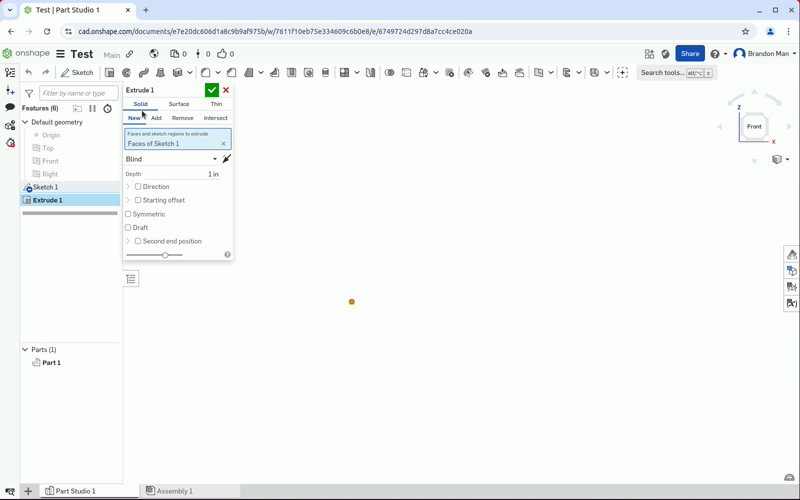
mouse_move(137, 120)
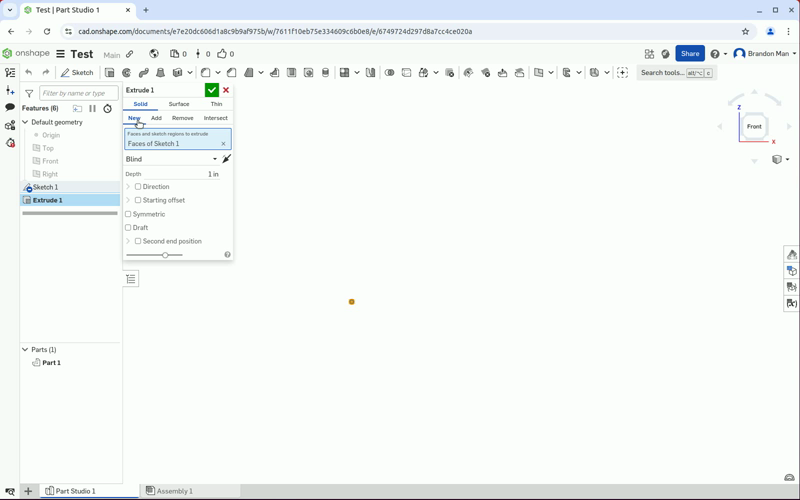
click(137, 120)
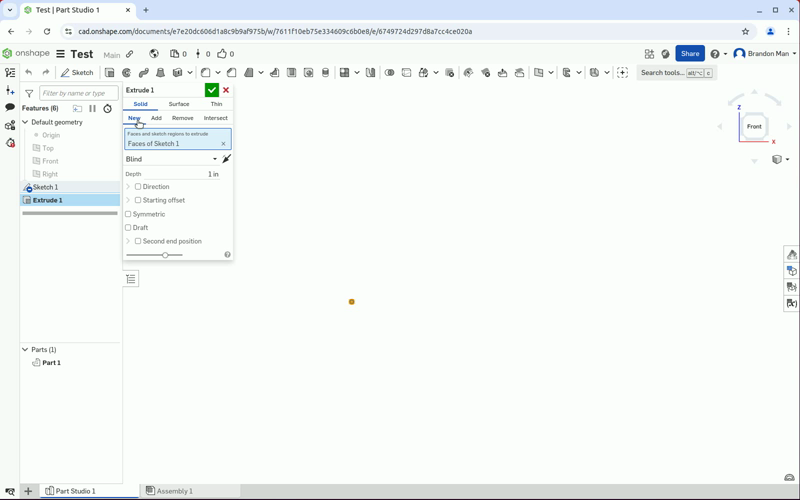
key(tab, 4)
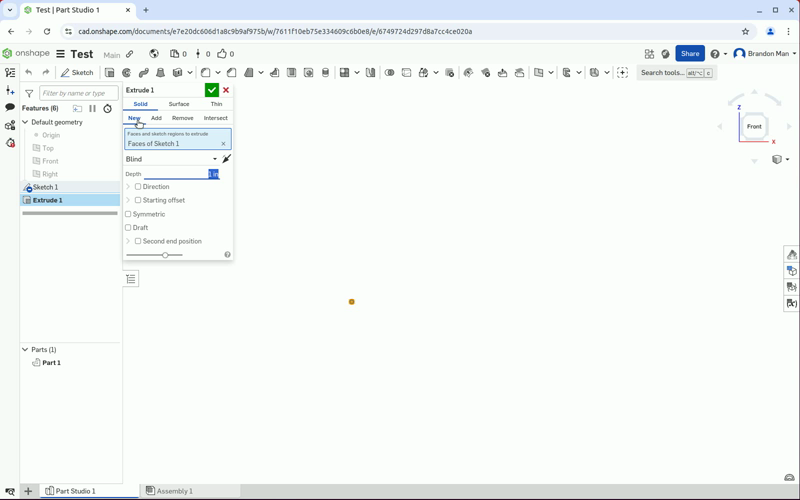
text(0.241)
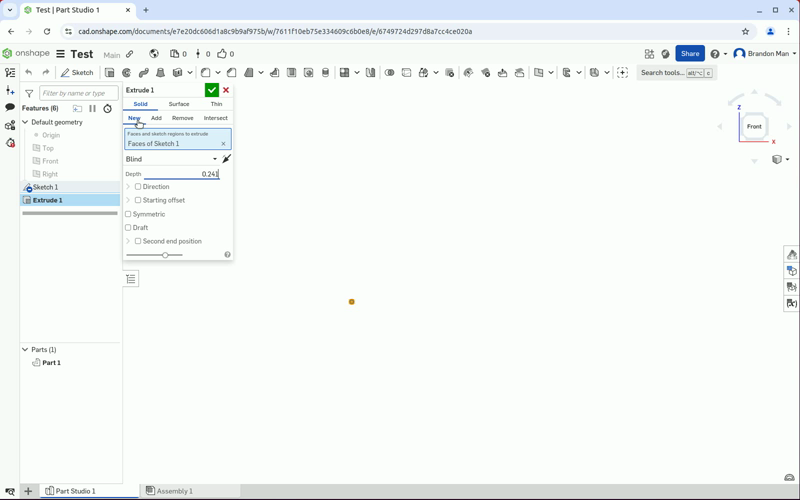
key(enter)
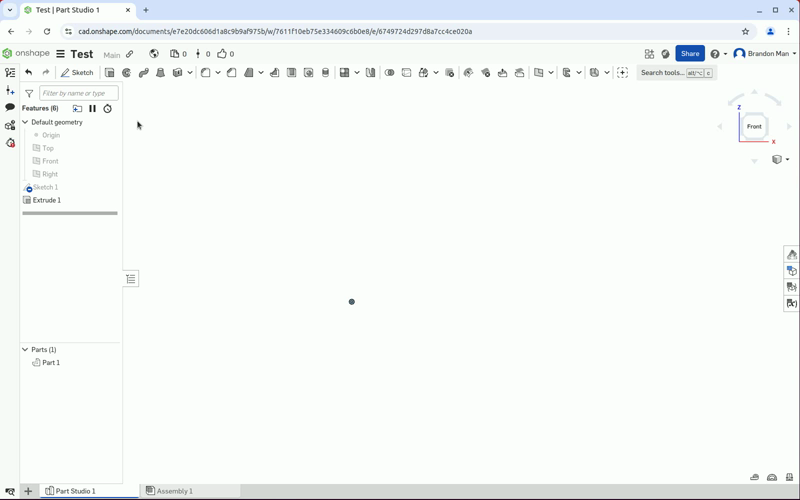
key(shift+h)
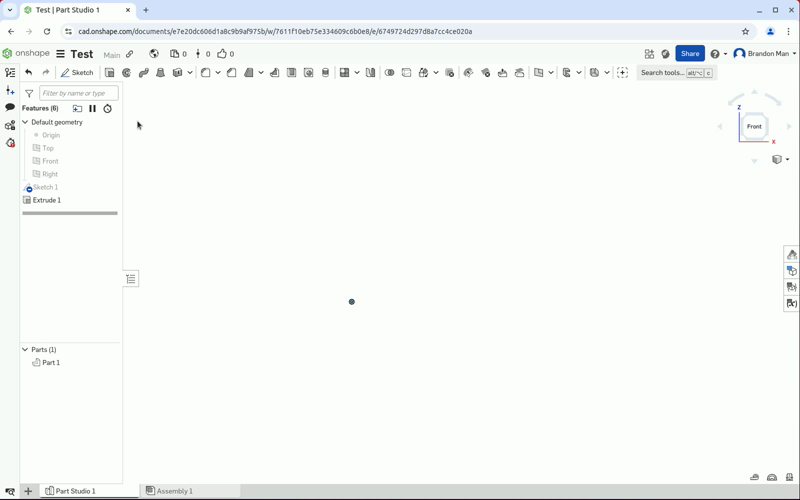
key(shift+h)
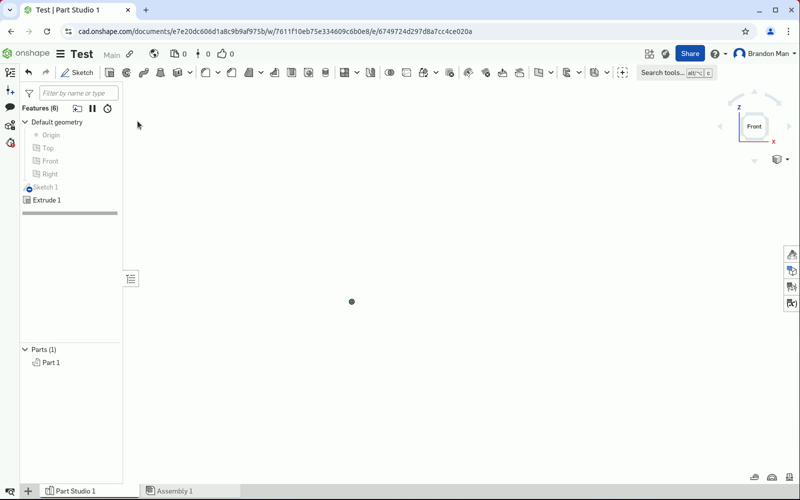
mouse_move(73, 189)
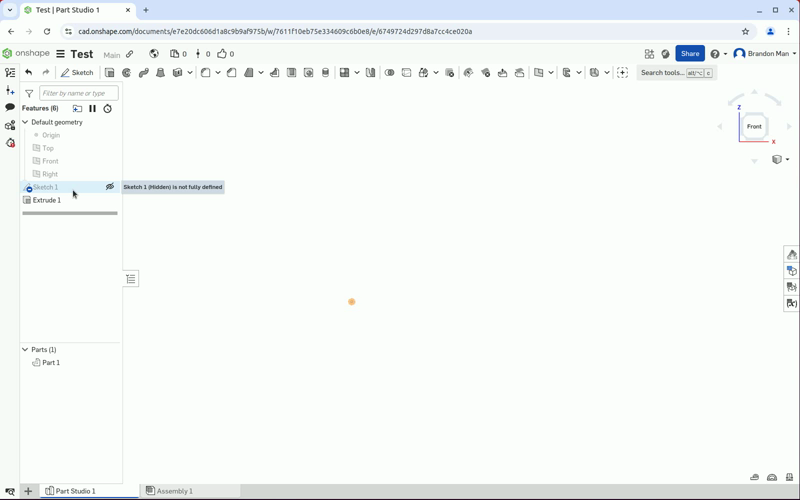
click(73, 189)
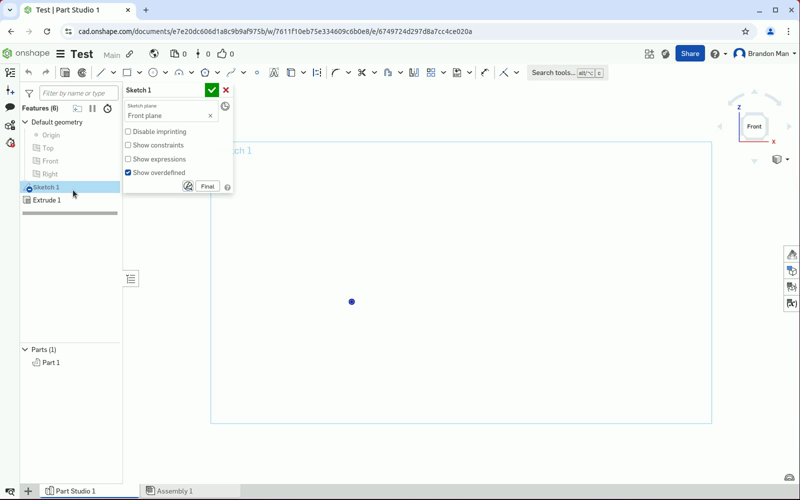
mouse_move(229, 92)
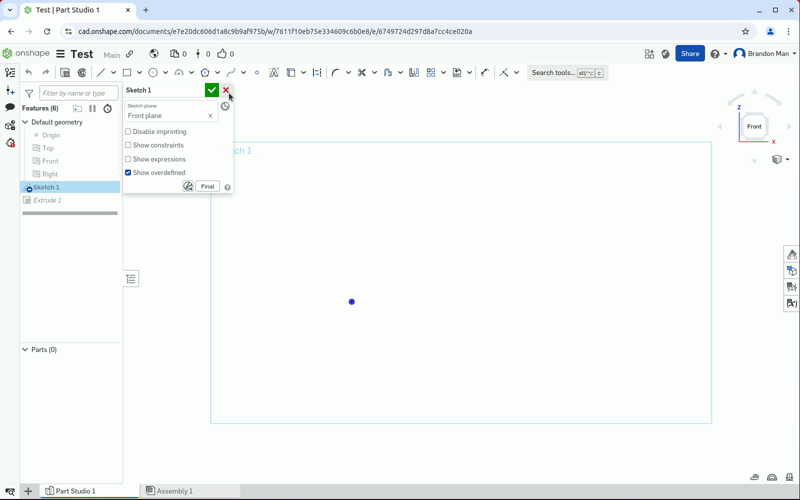
click(229, 92)
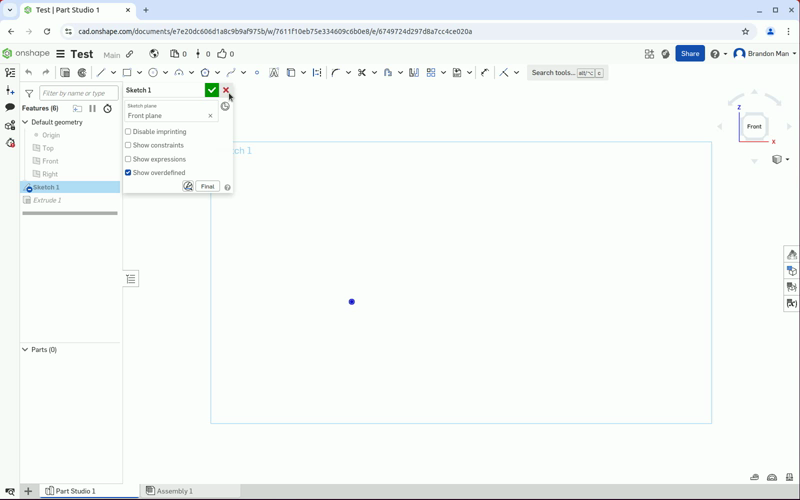
key(shift+s)
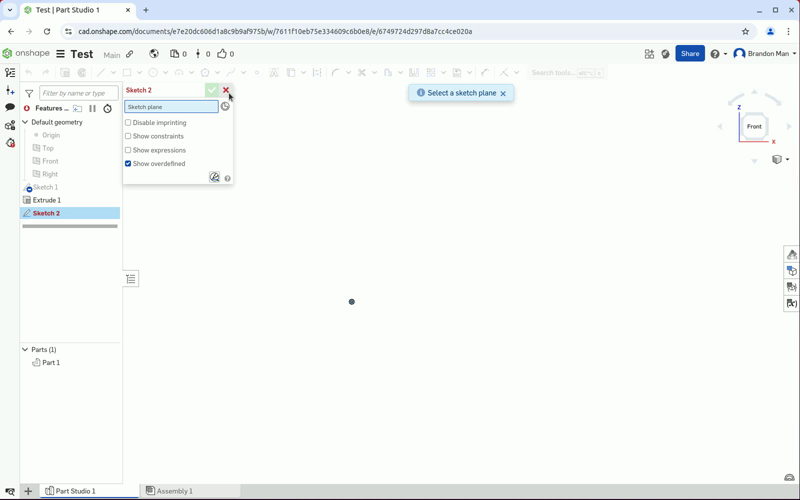
mouse_move(73, 163)
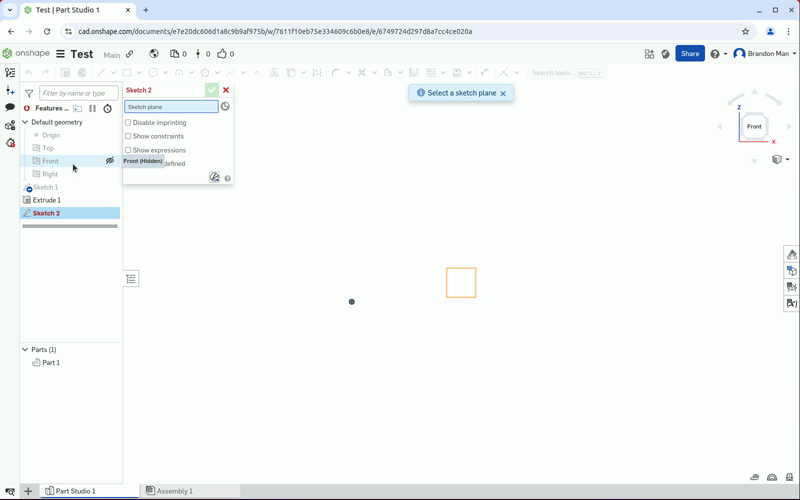
click(73, 163)
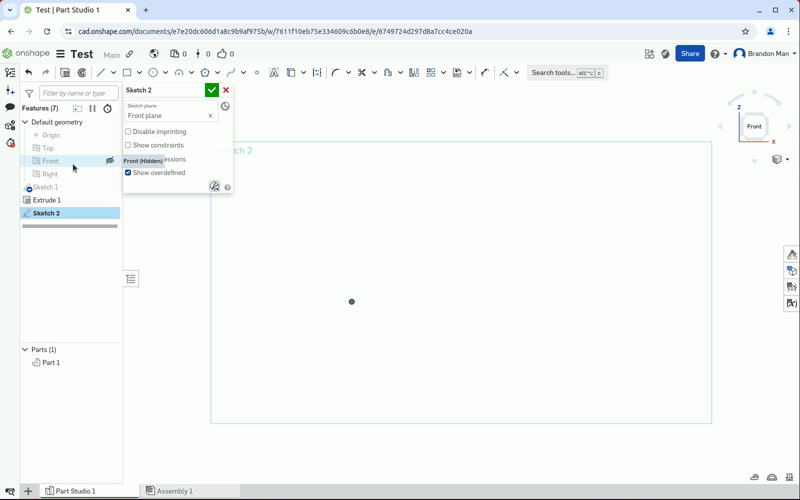
mouse_move(73, 352)
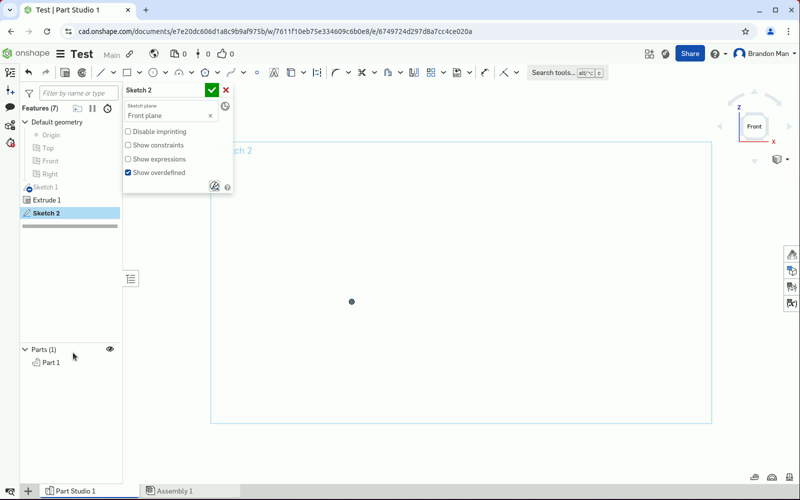
key(y)
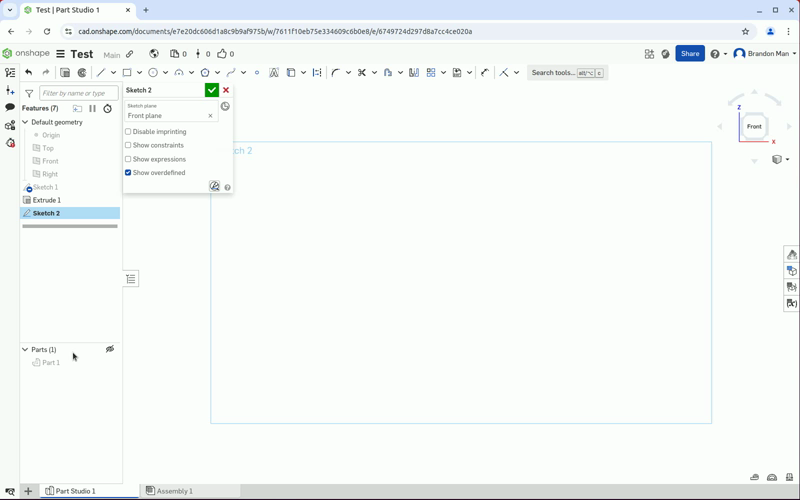
key(c)
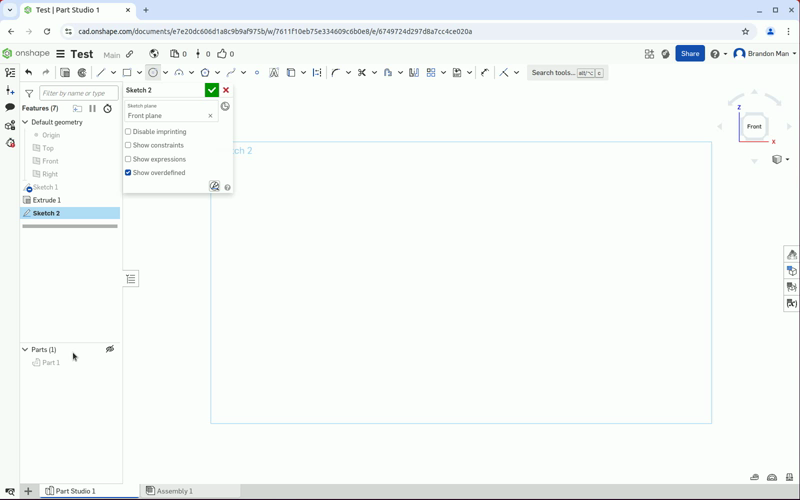
key_down(shift)
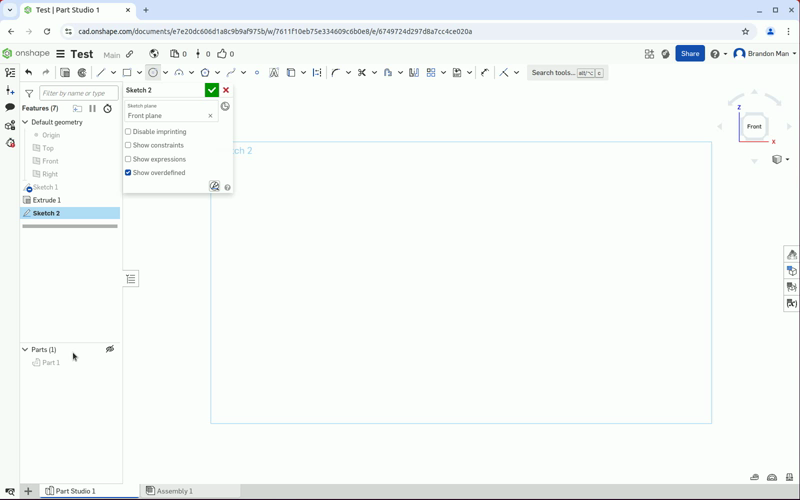
mouse_move(361, 301)
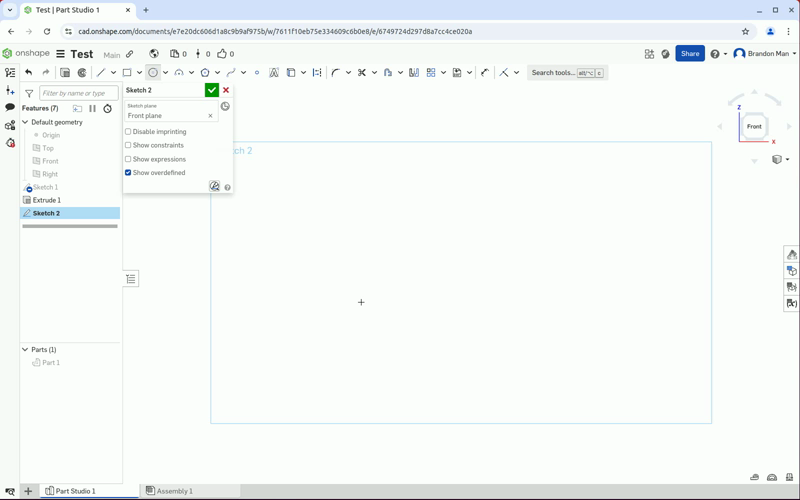
click(361, 301)
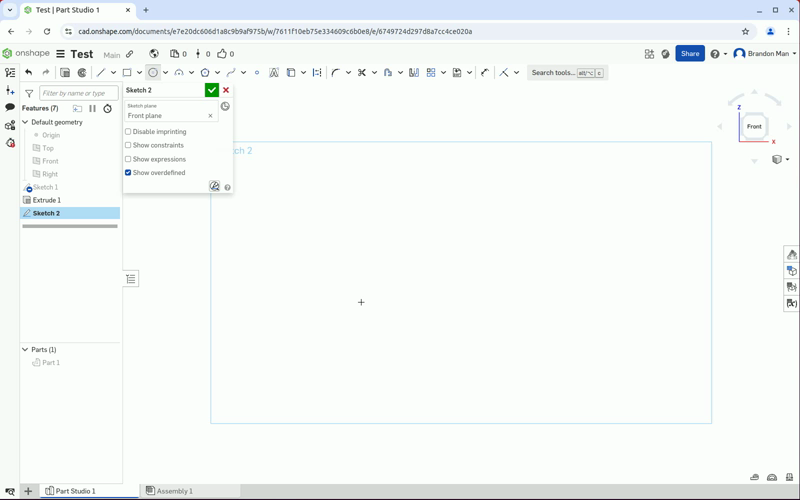
key_up(shift)
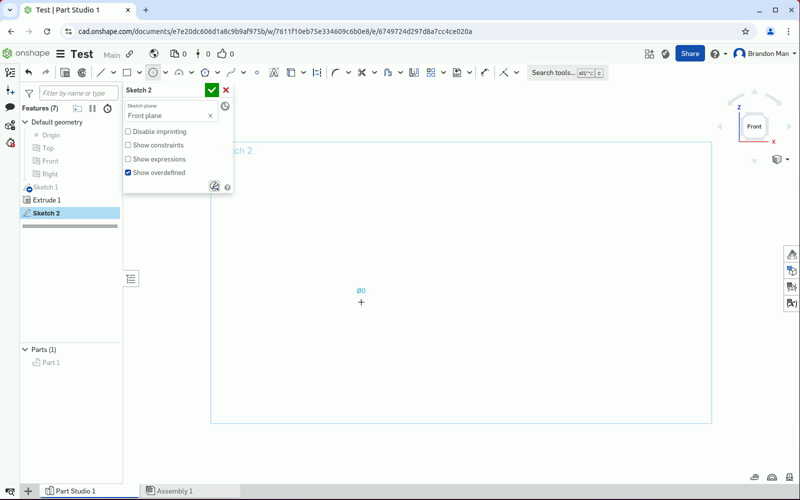
mouse_move(363, 301)
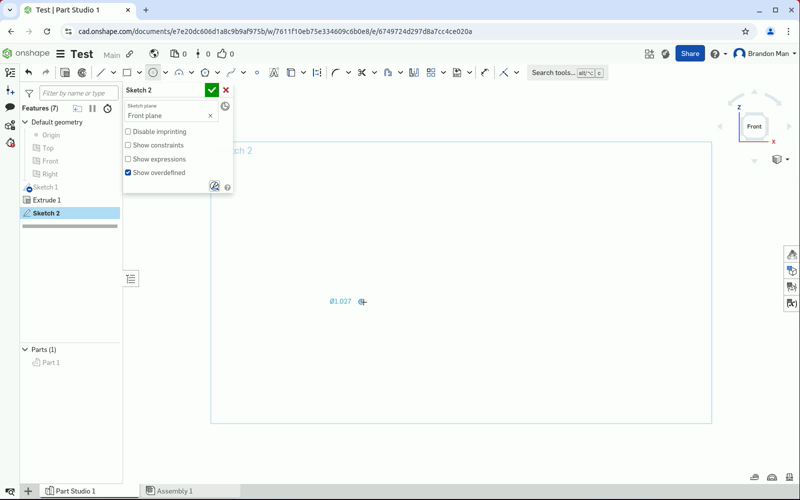
scroll(6)
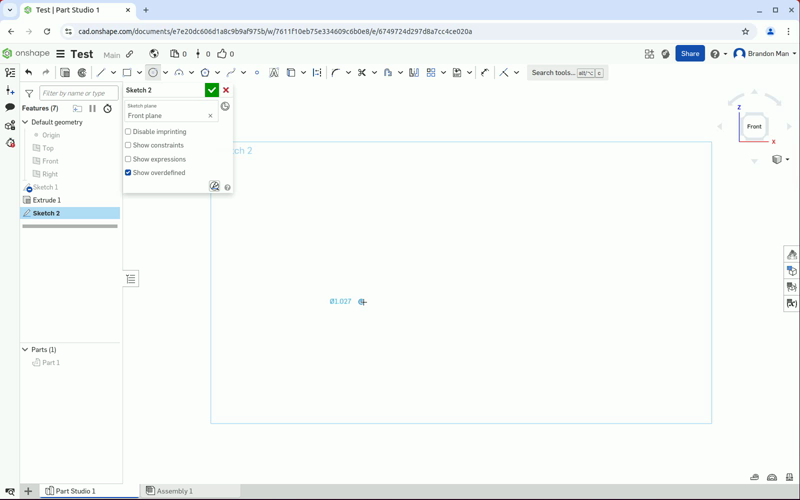
scroll(6)
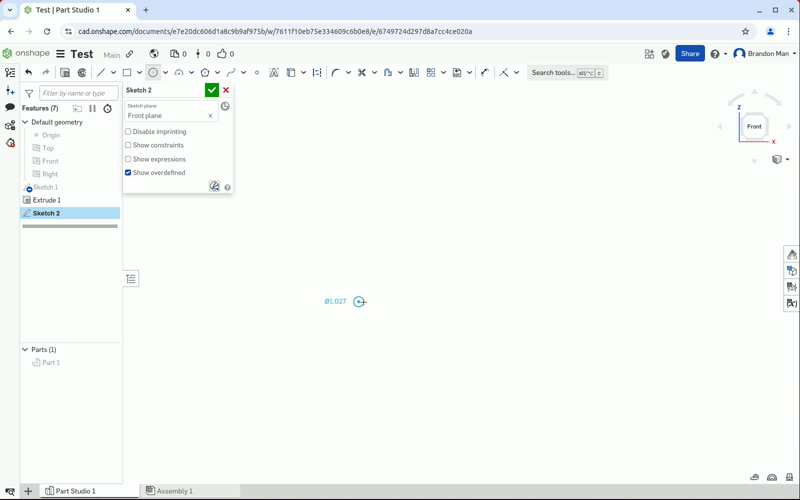
scroll(6)
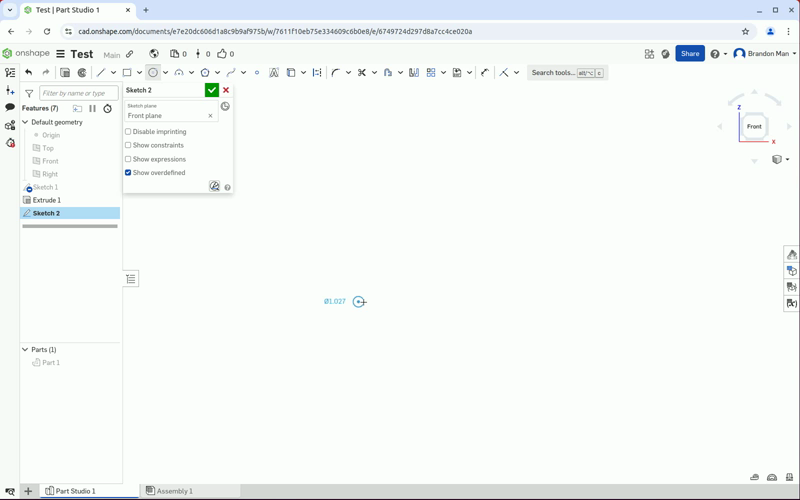
scroll(6)
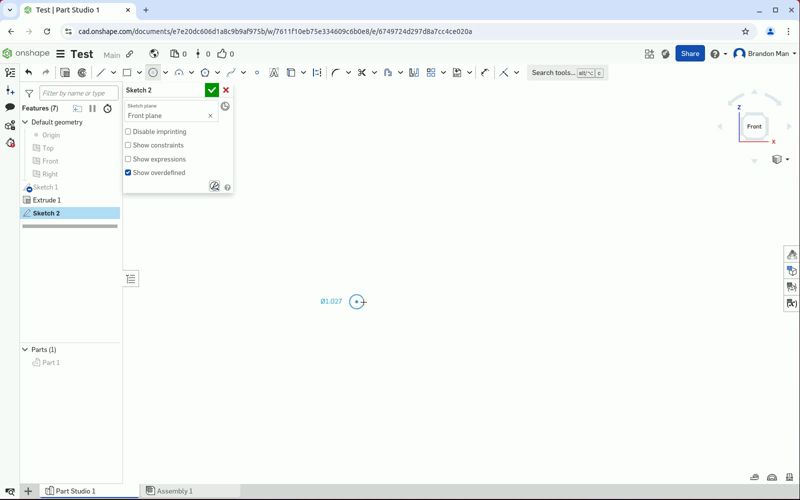
scroll(6)
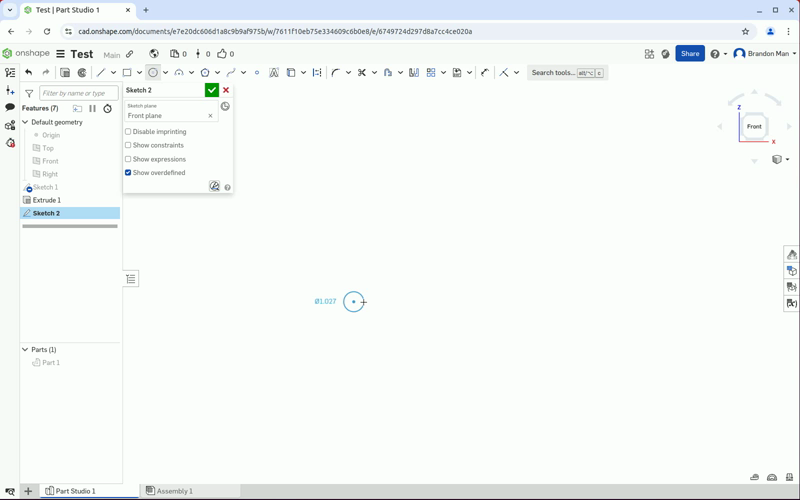
scroll(6)
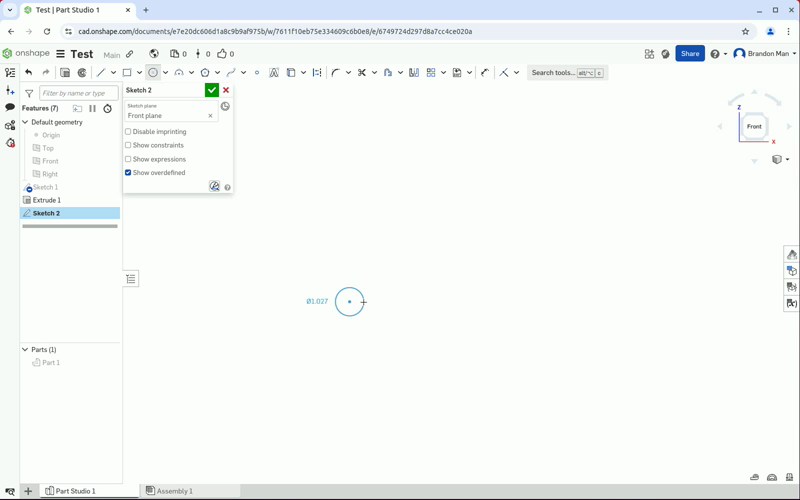
scroll(6)
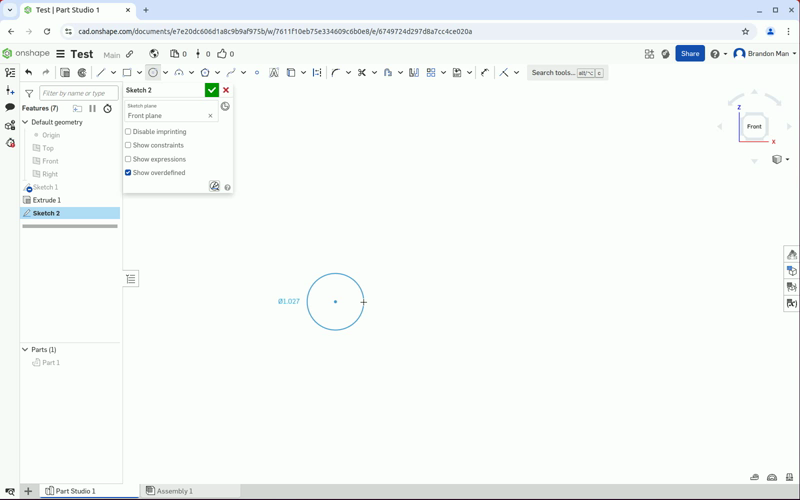
click(363, 301)
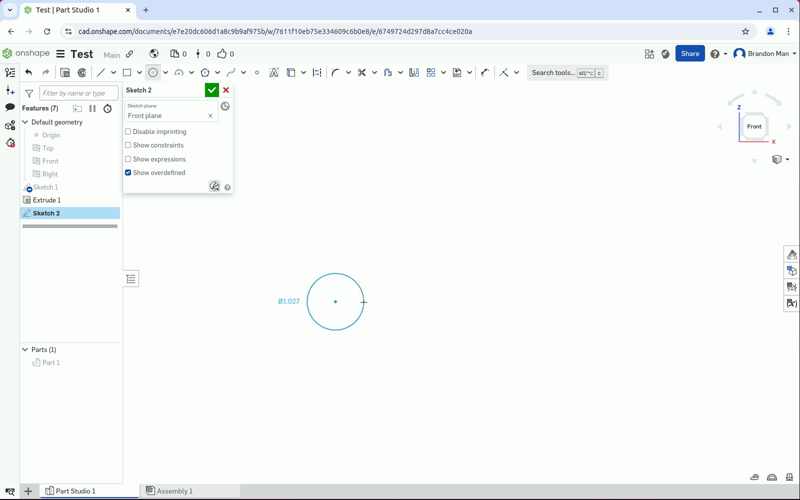
scroll(-6)
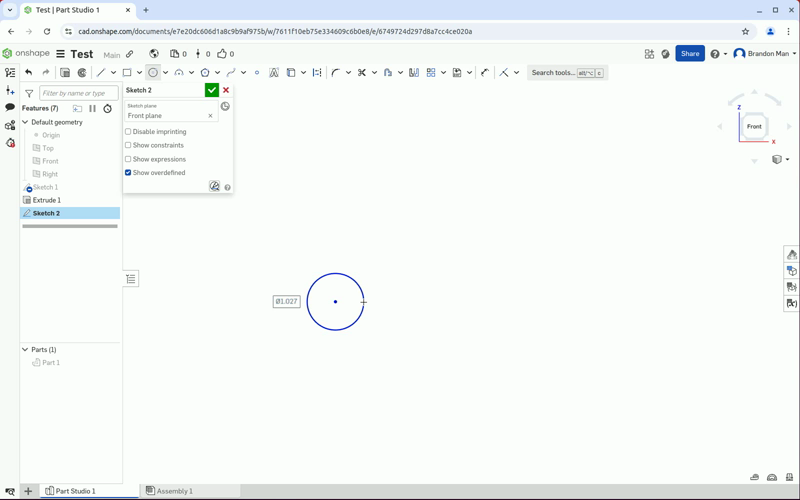
scroll(-6)
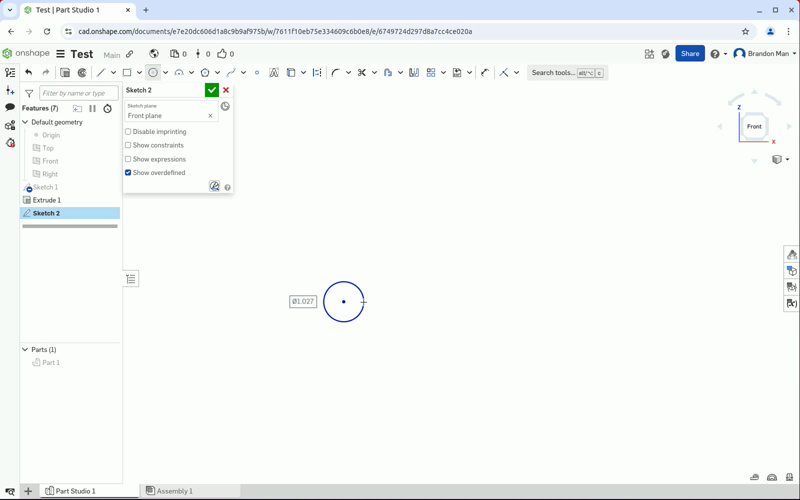
scroll(-6)
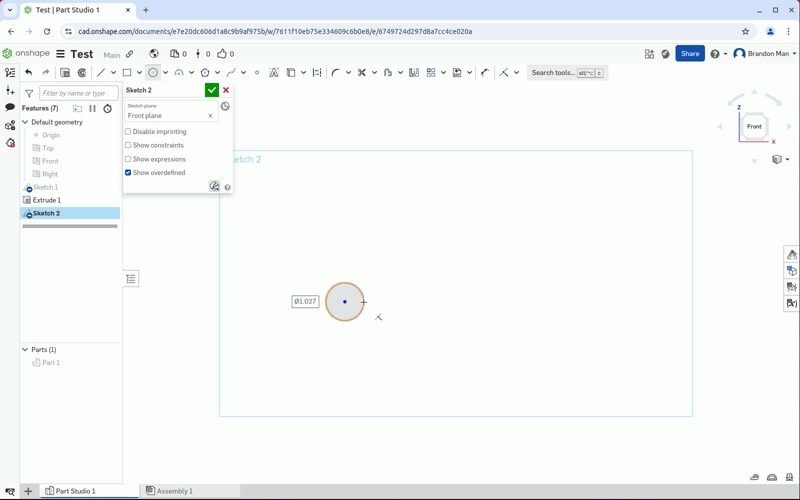
scroll(-6)
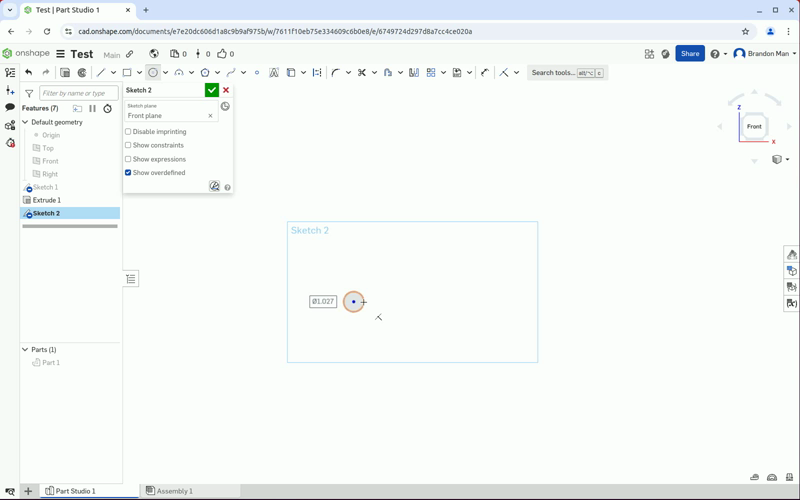
scroll(-6)
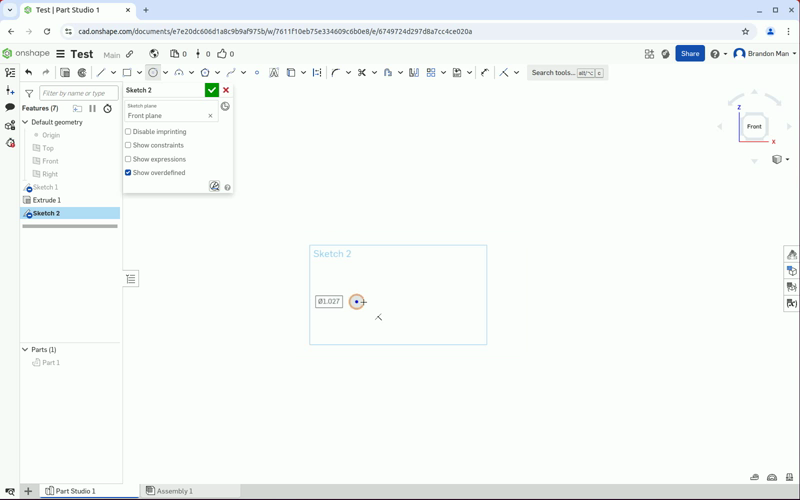
scroll(-6)
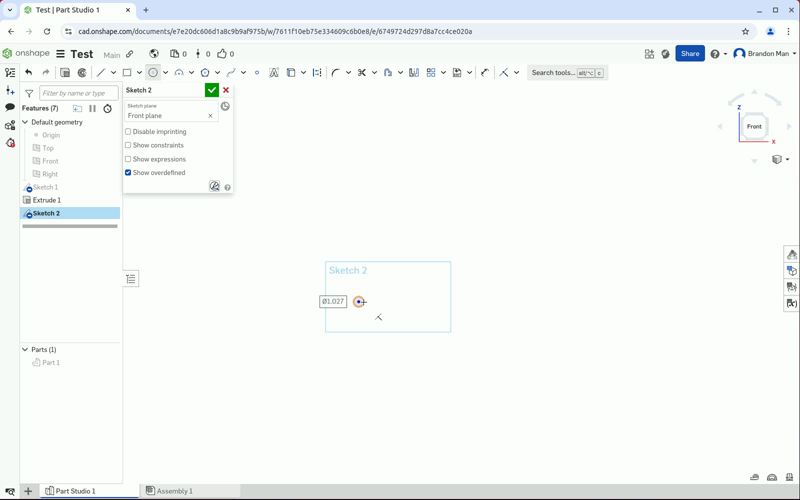
scroll(-6)
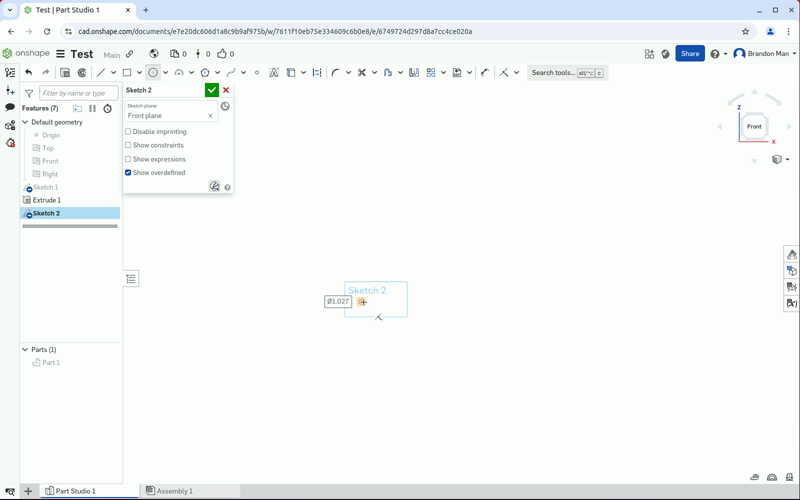
key(esc)
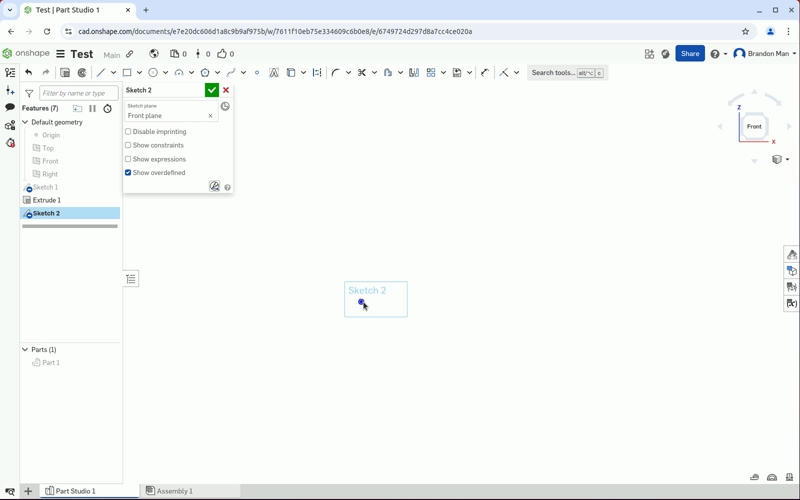
key(c)
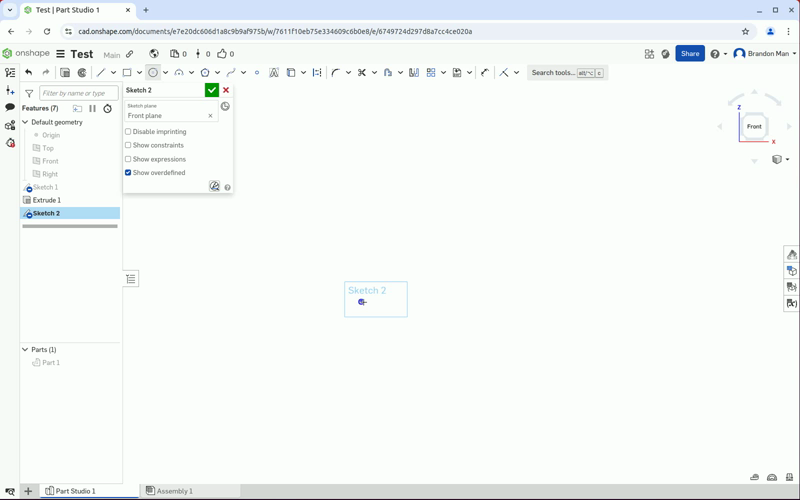
key_down(shift)
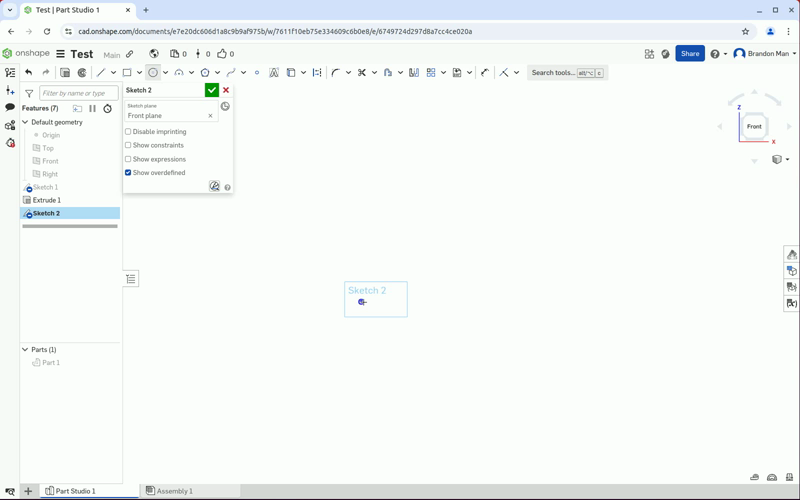
mouse_move(361, 301)
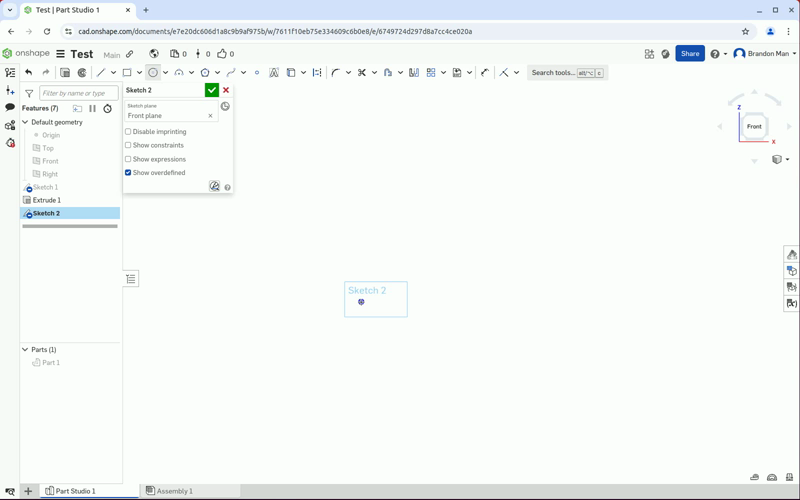
scroll(6)
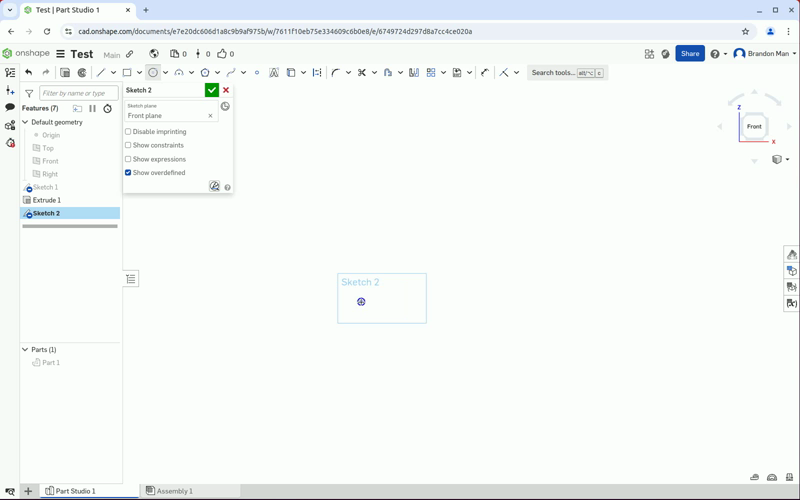
scroll(6)
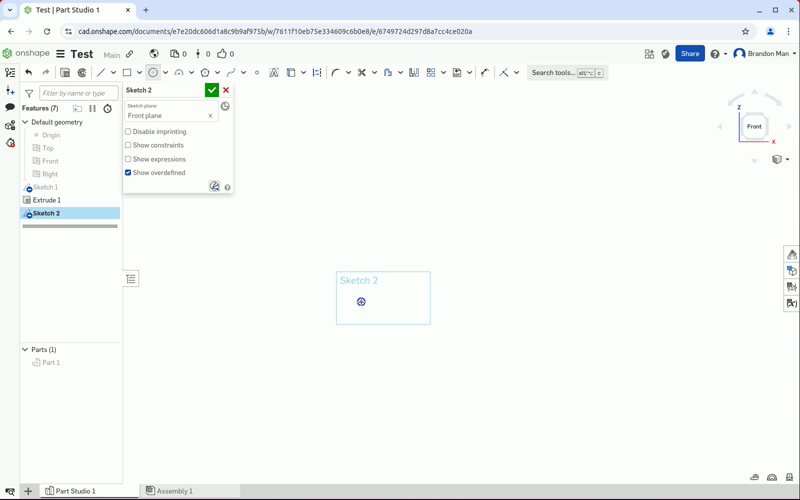
scroll(6)
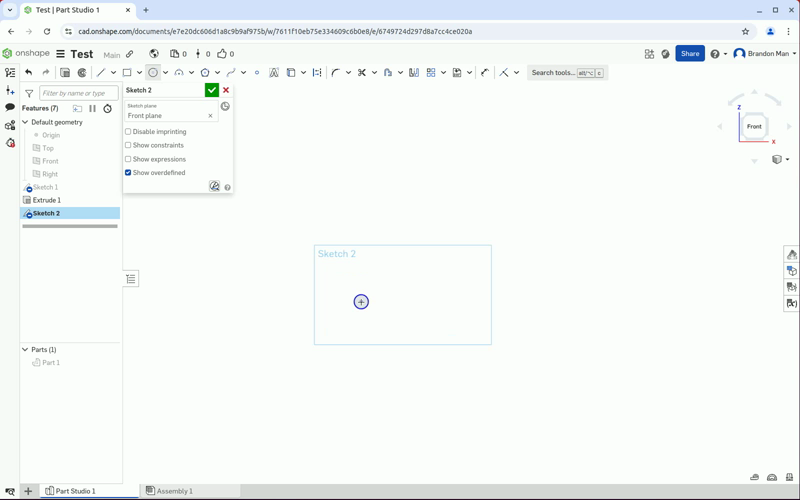
scroll(6)
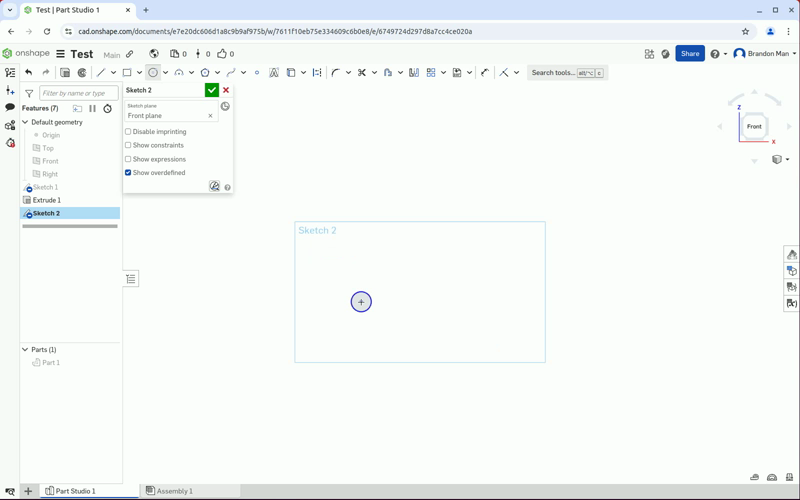
scroll(6)
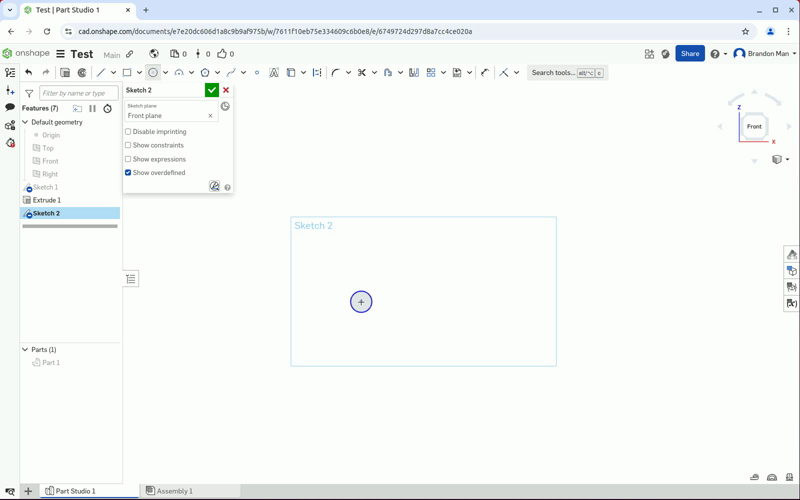
scroll(6)
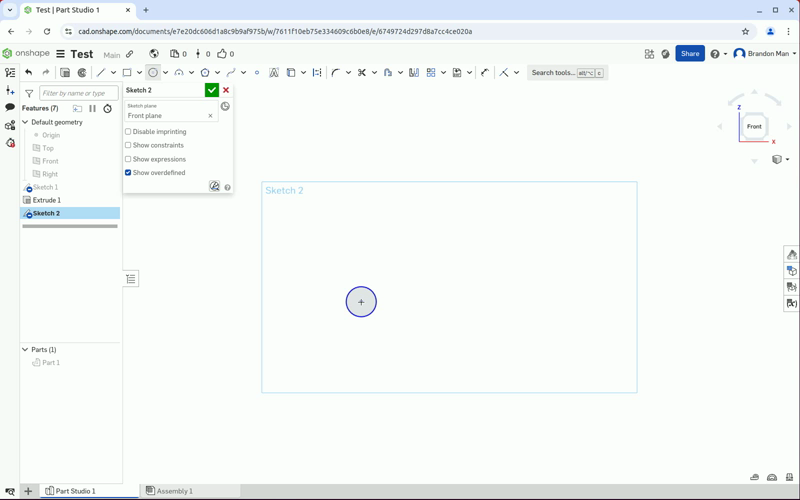
scroll(6)
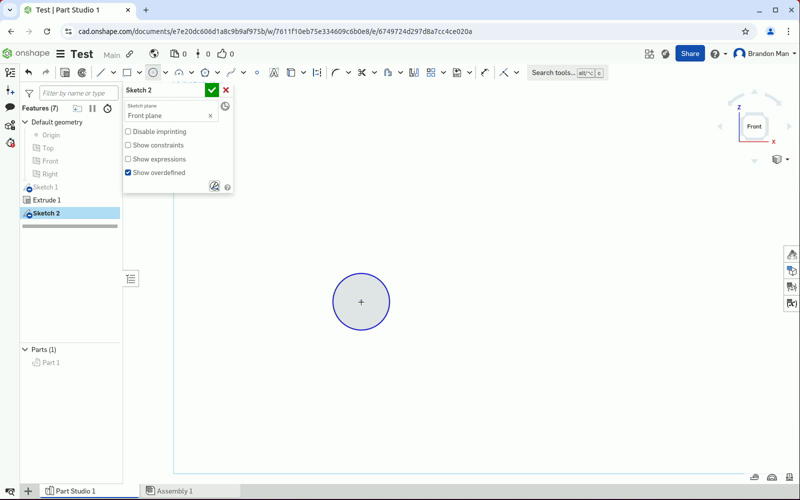
click(361, 301)
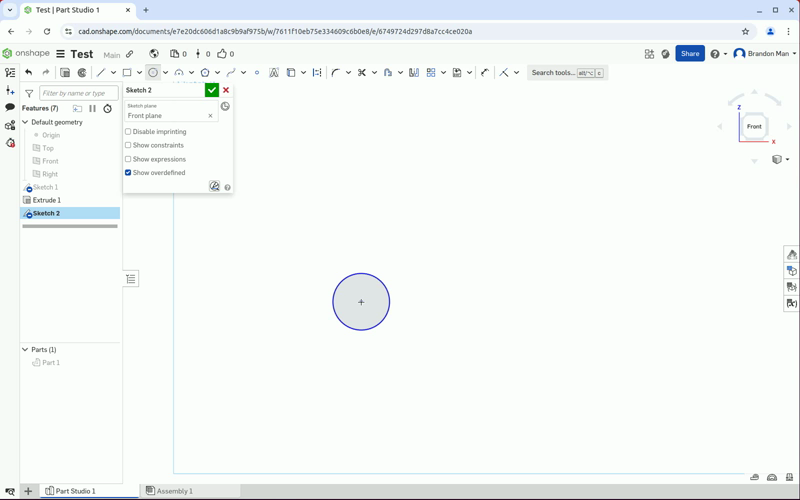
scroll(-6)
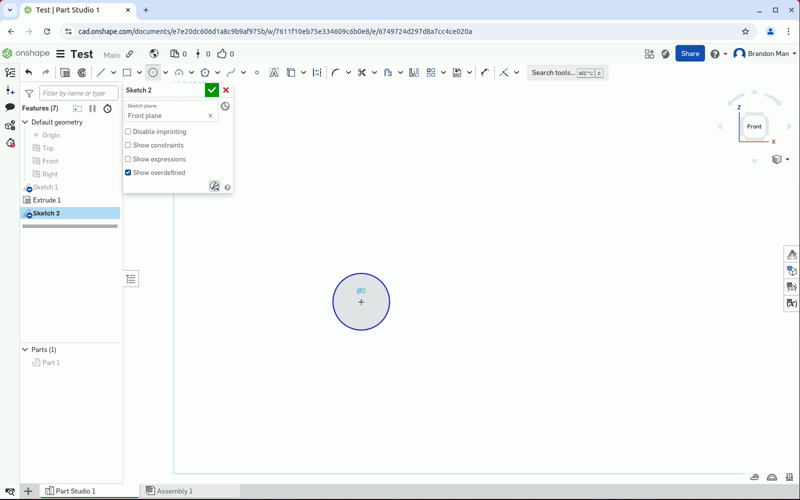
scroll(-6)
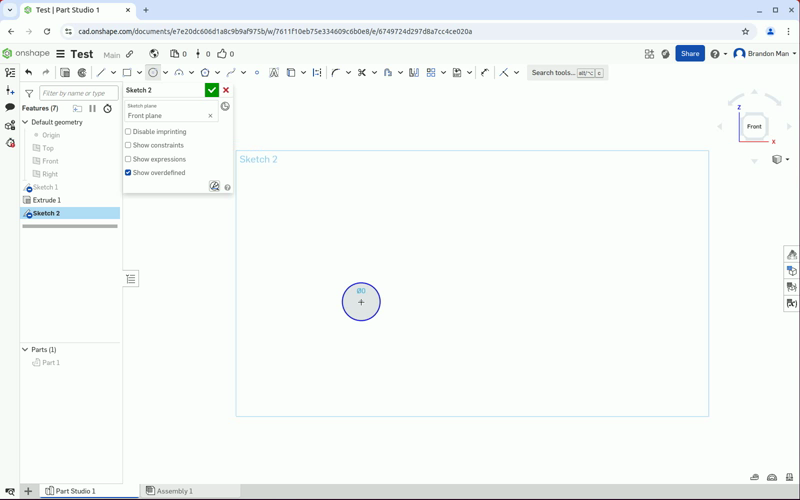
scroll(-6)
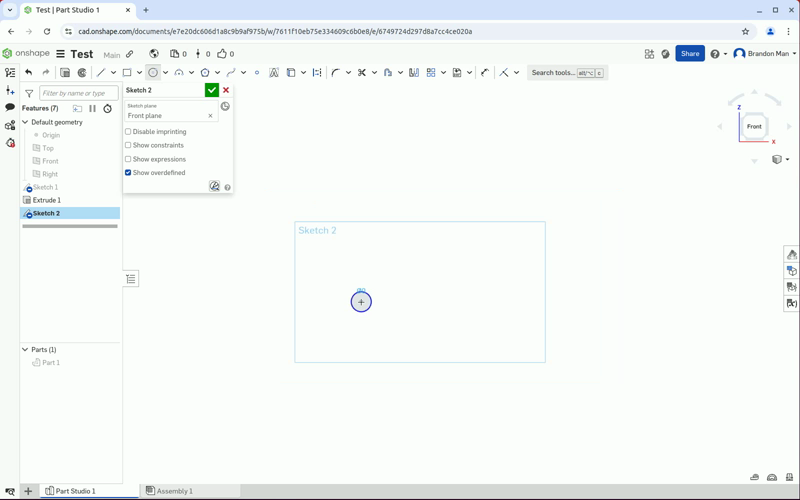
scroll(-6)
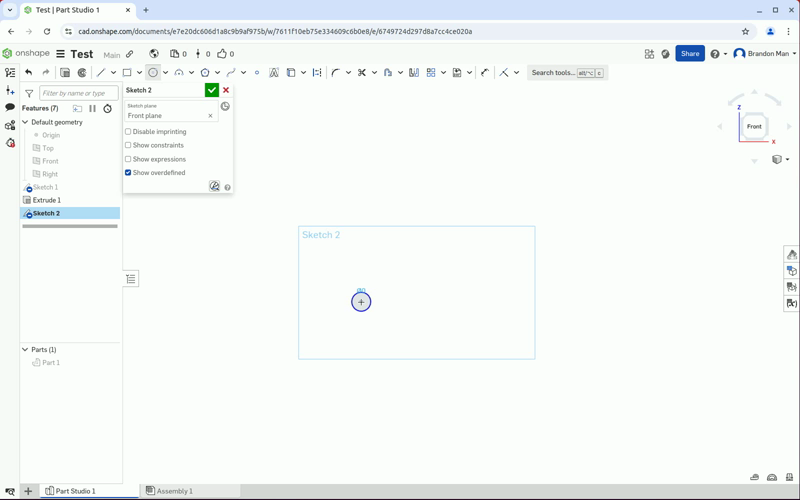
scroll(-6)
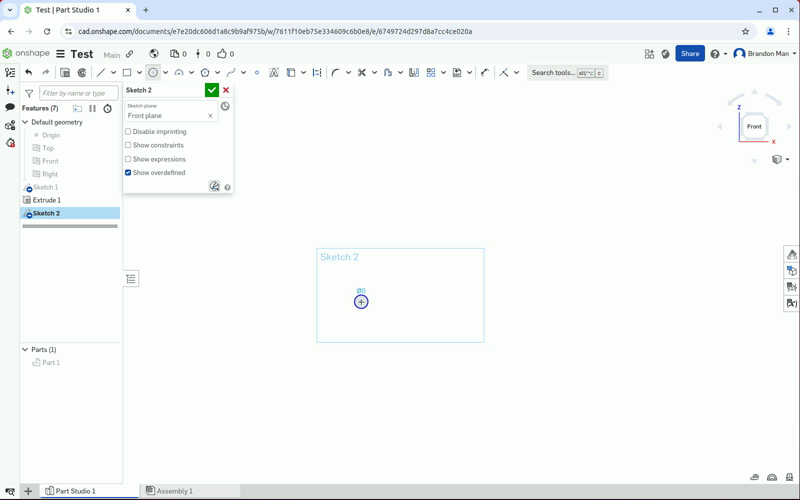
scroll(-6)
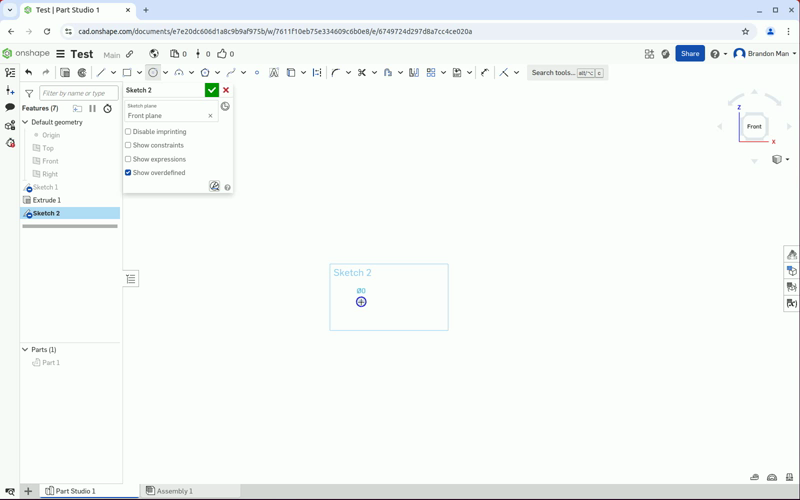
scroll(-6)
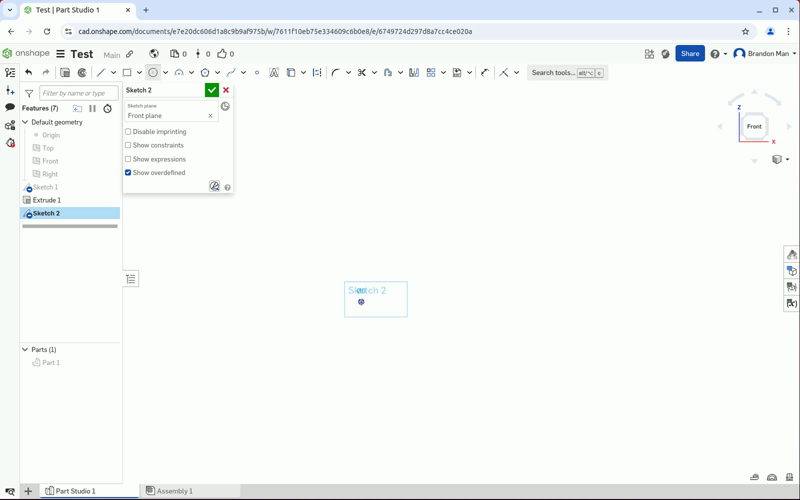
key_up(shift)
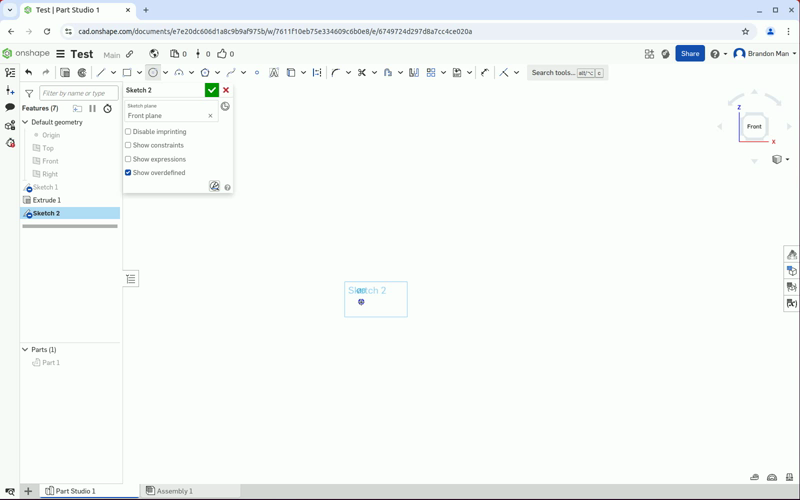
mouse_move(362, 301)
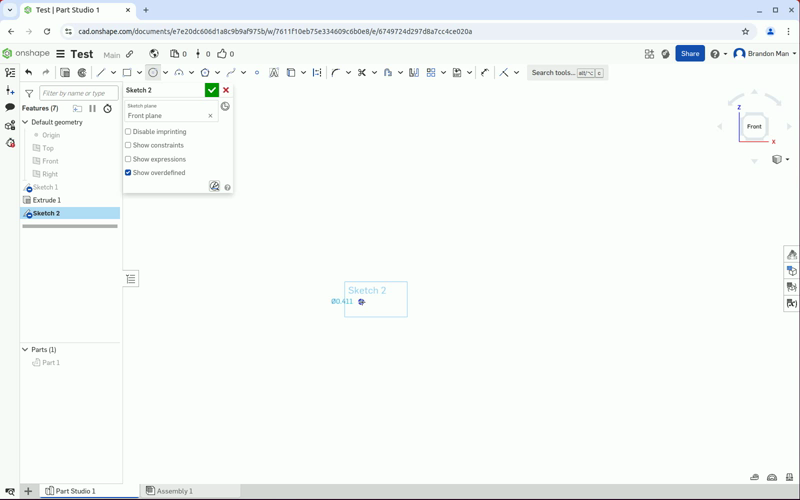
scroll(6)
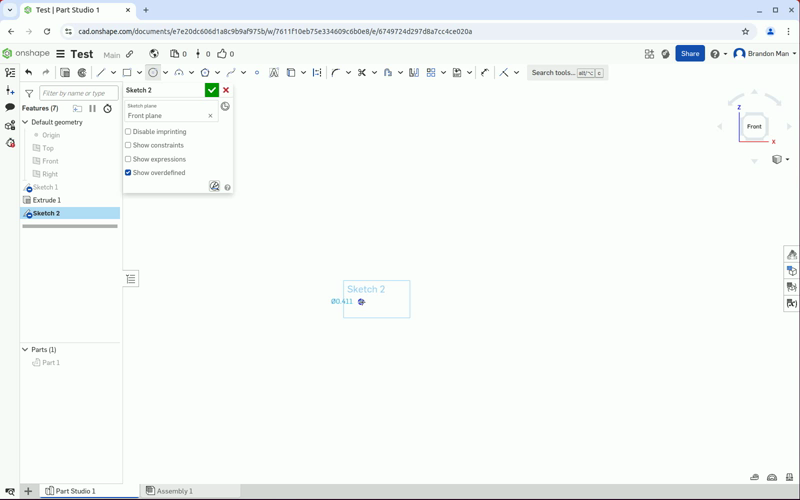
scroll(6)
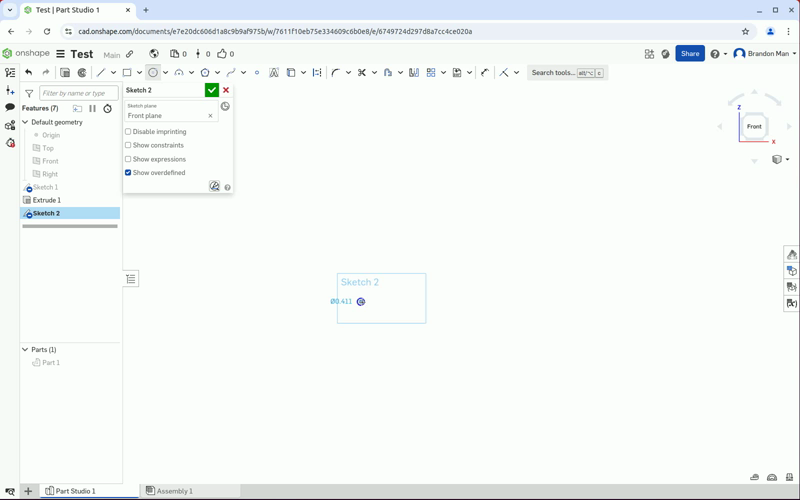
scroll(6)
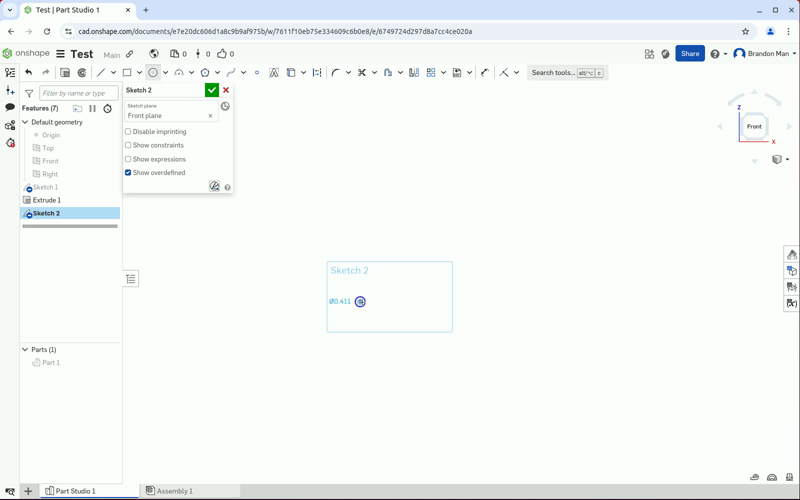
scroll(6)
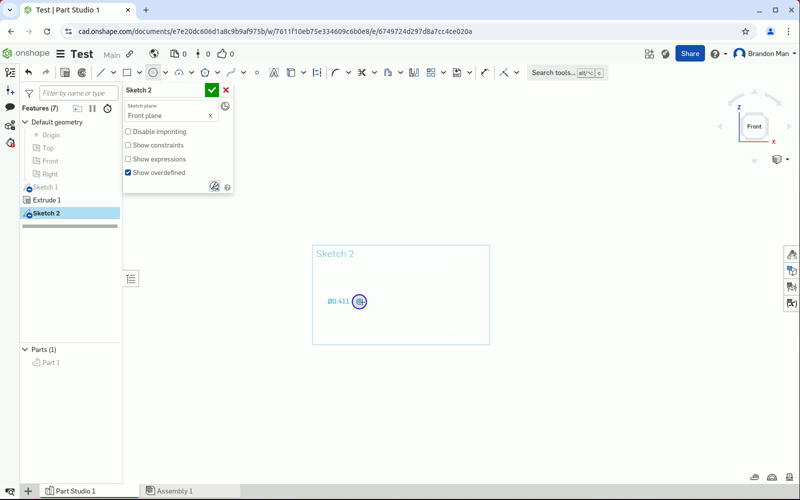
scroll(6)
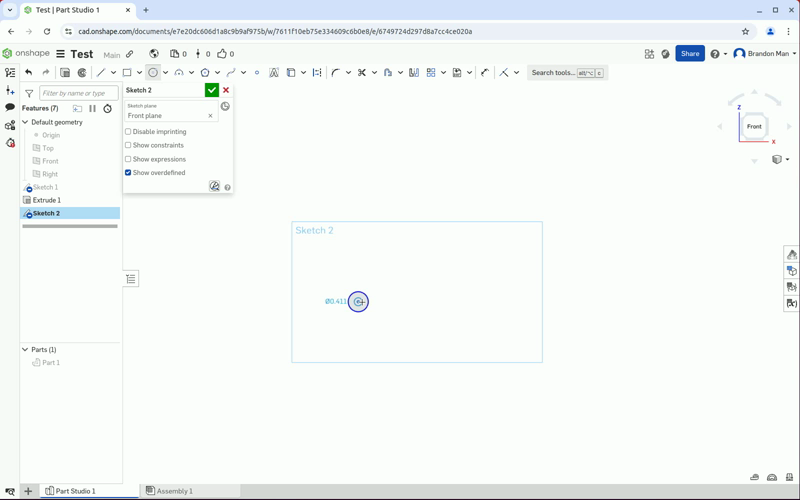
scroll(6)
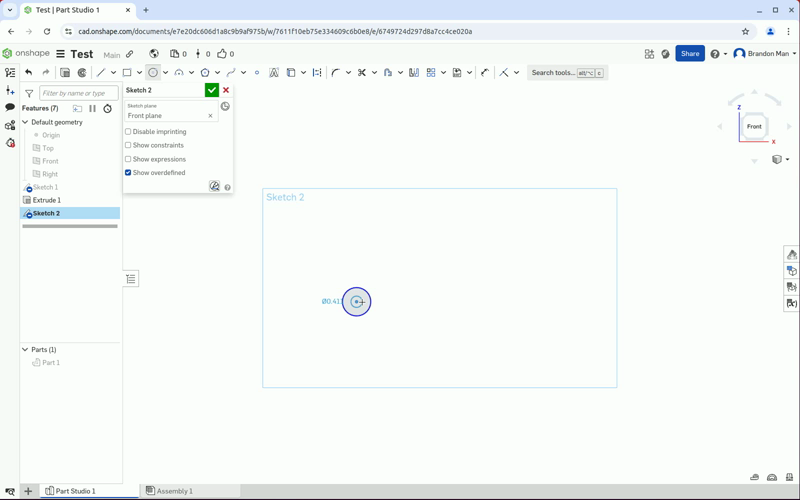
scroll(6)
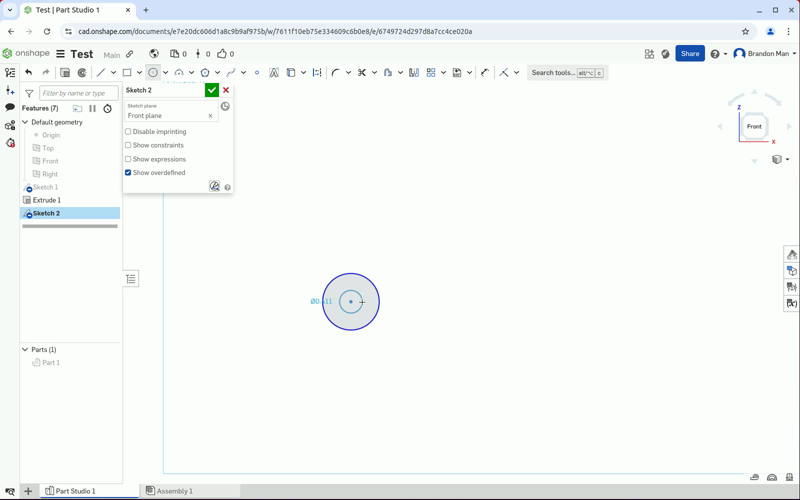
click(362, 301)
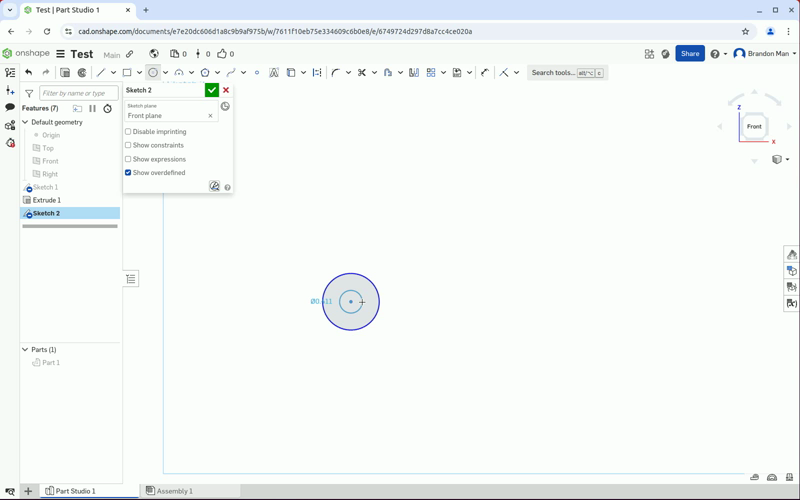
scroll(-6)
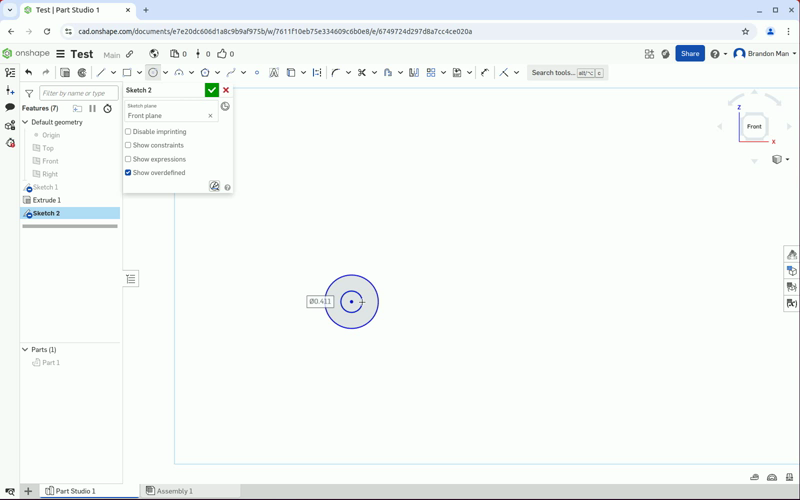
scroll(-6)
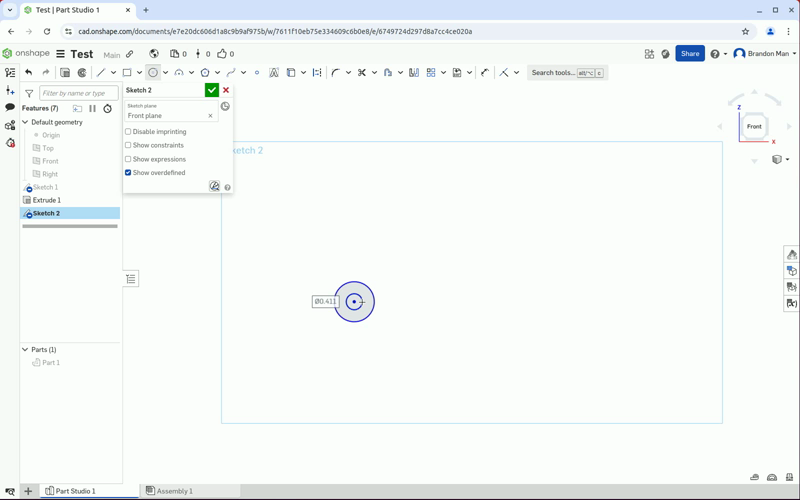
scroll(-6)
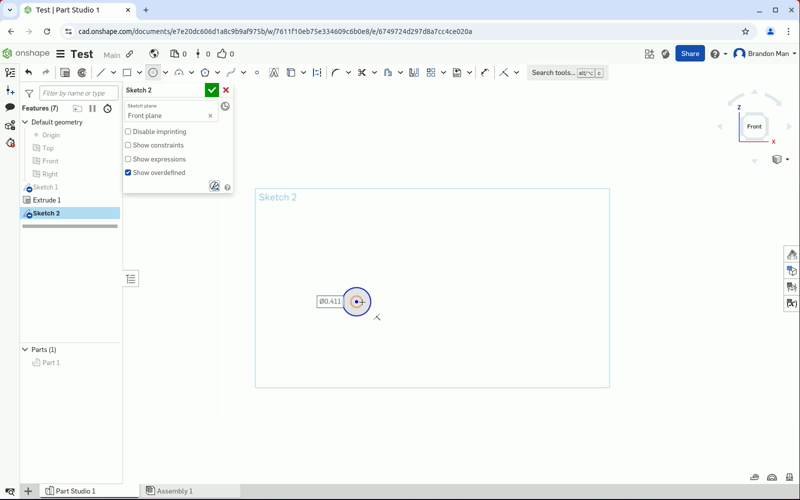
scroll(-6)
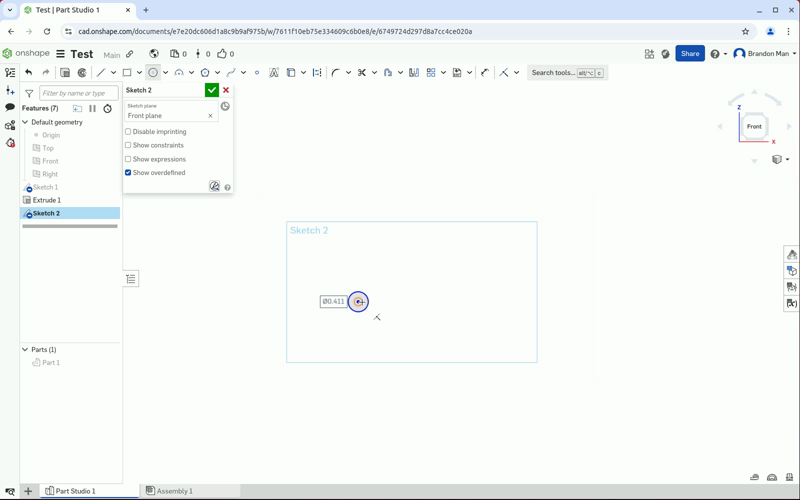
scroll(-6)
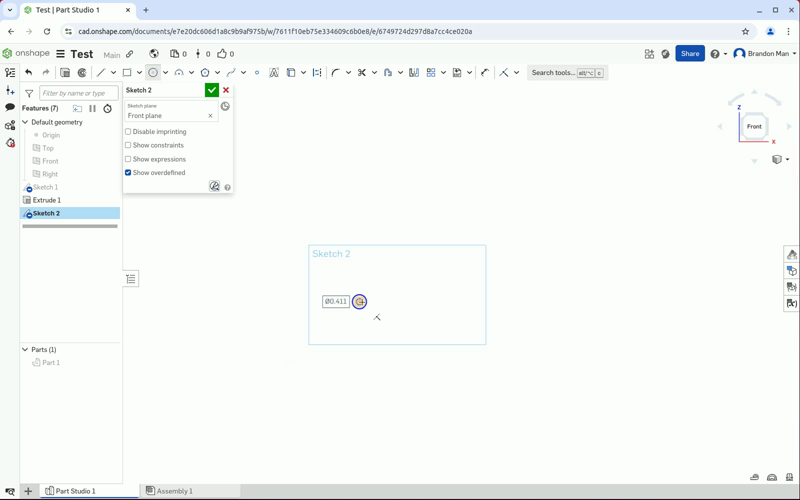
scroll(-6)
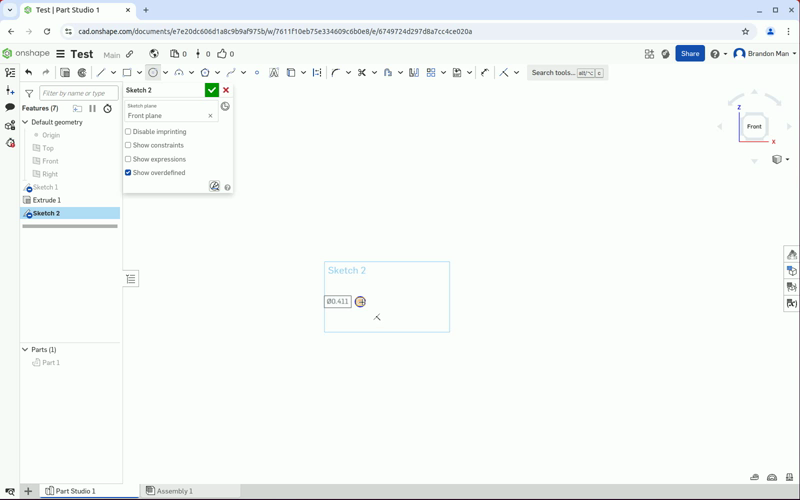
scroll(-6)
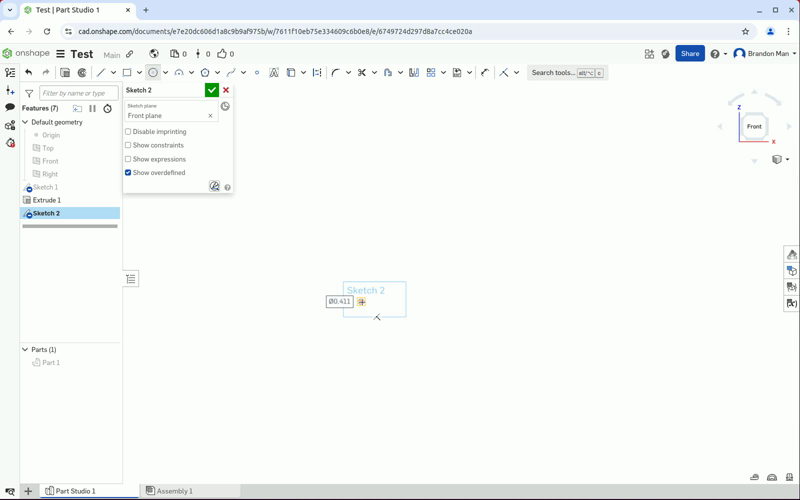
key(esc)
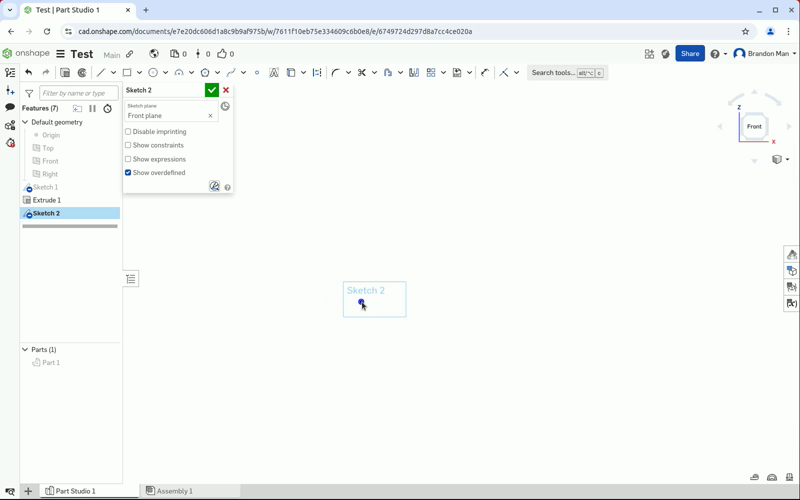
mouse_move(362, 301)
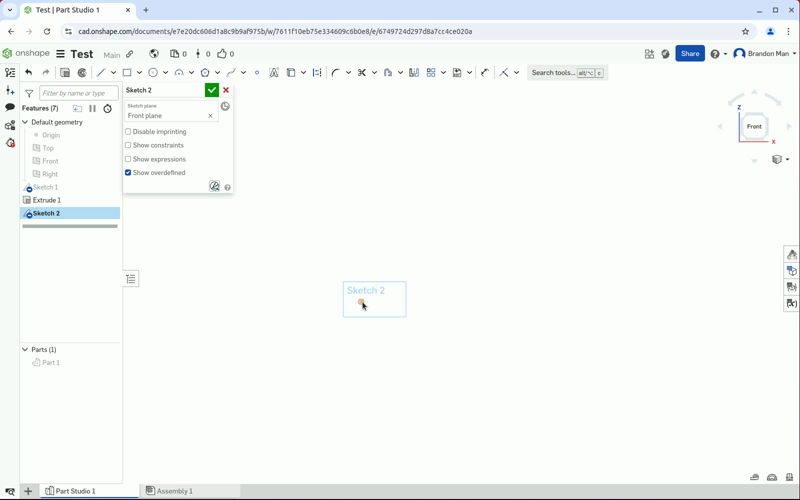
scroll(6)
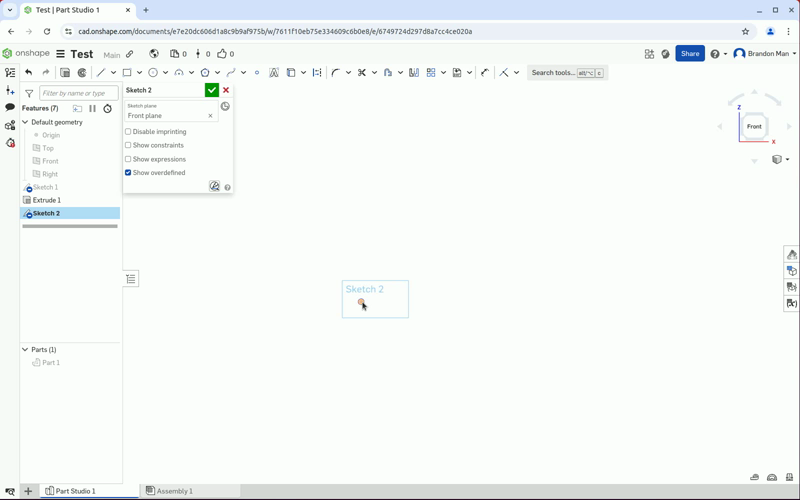
scroll(6)
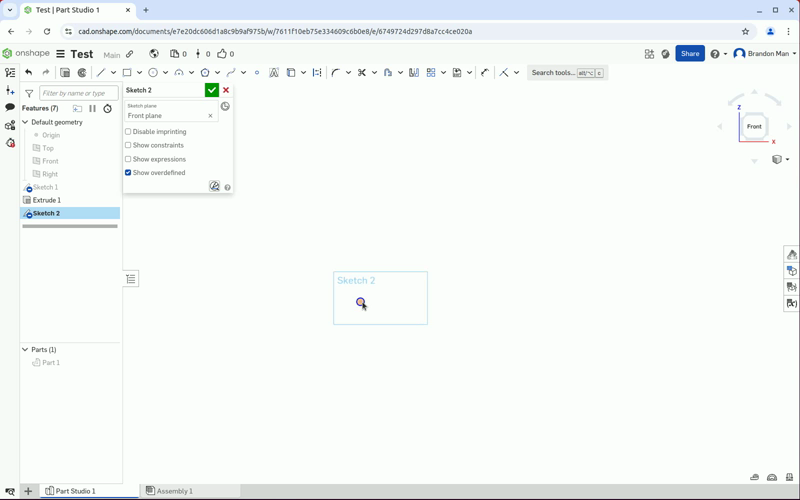
scroll(6)
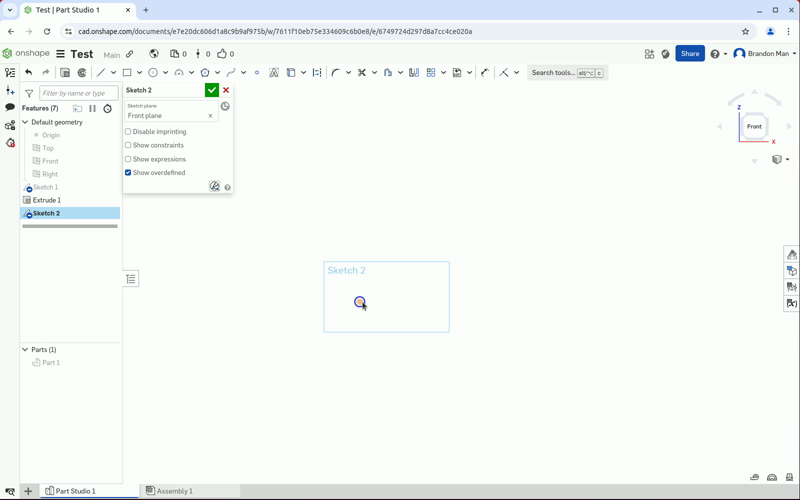
scroll(6)
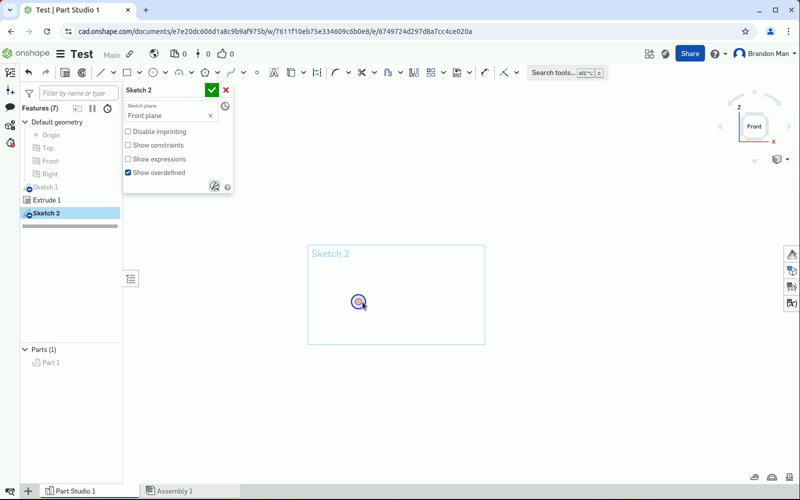
scroll(6)
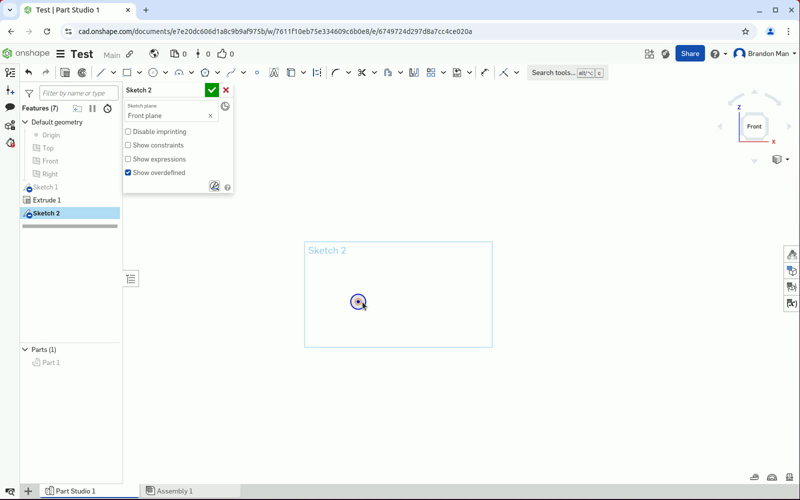
scroll(6)
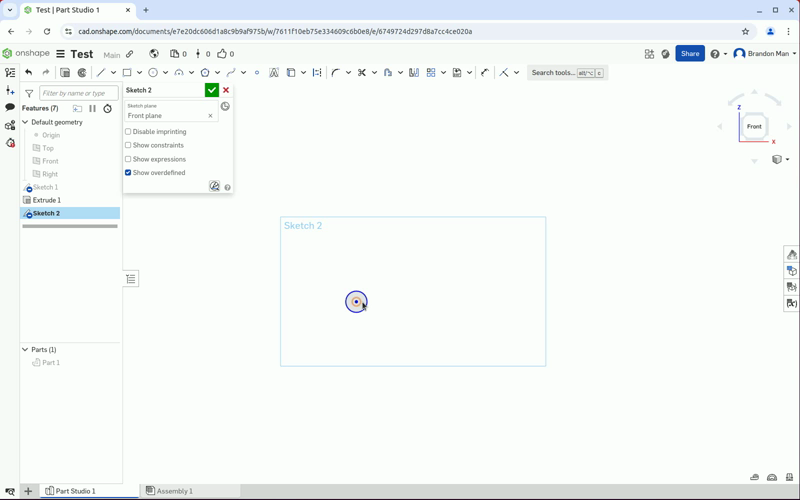
scroll(6)
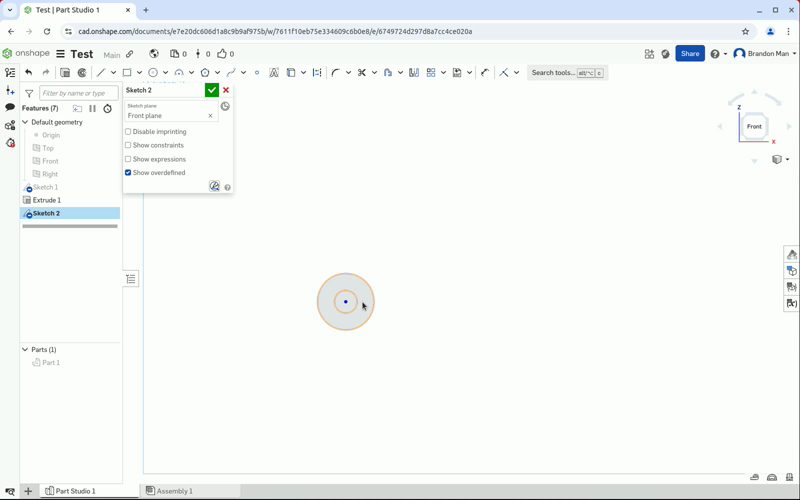
click(362, 301)
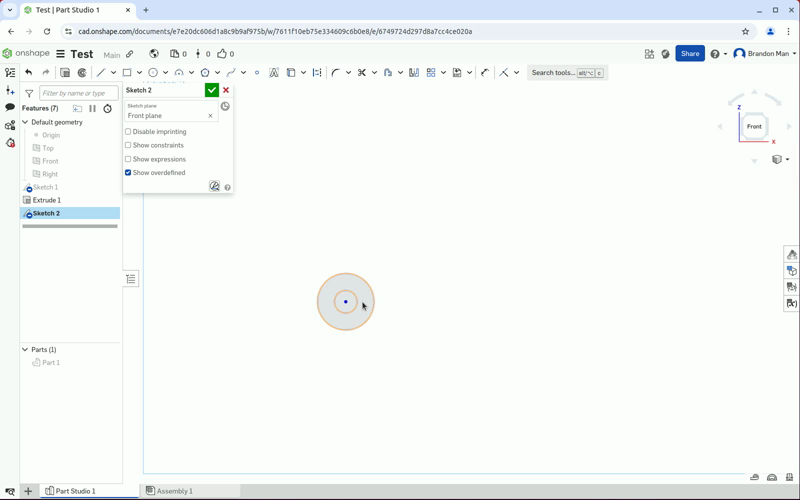
scroll(-6)
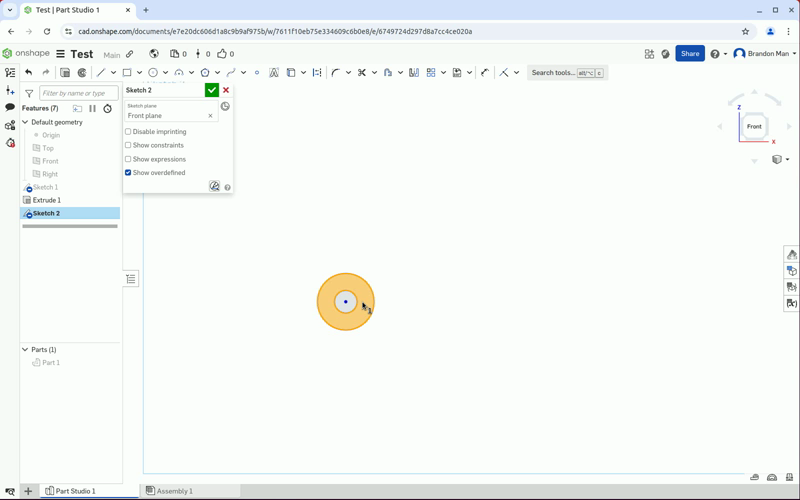
scroll(-6)
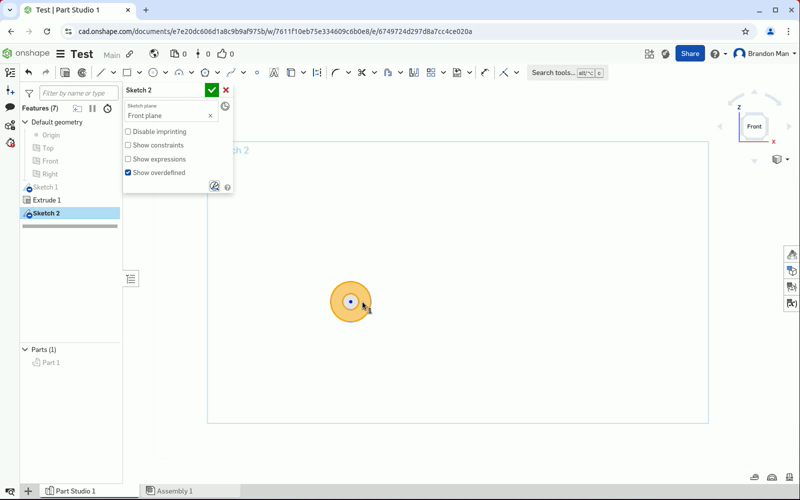
scroll(-6)
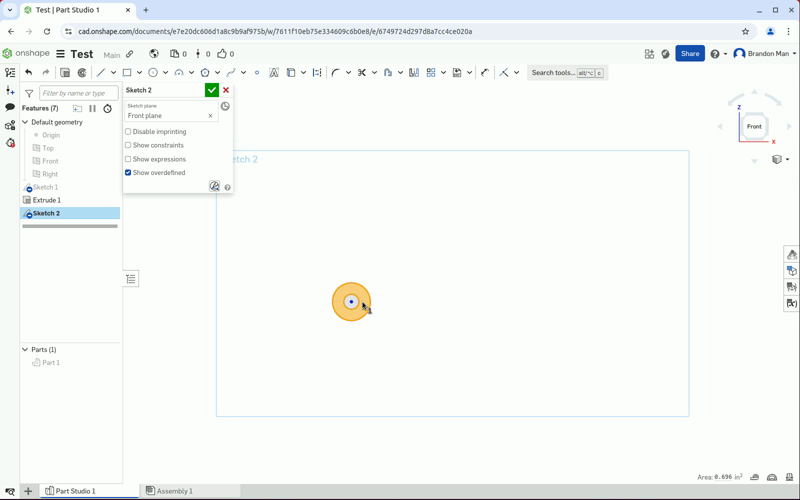
scroll(-6)
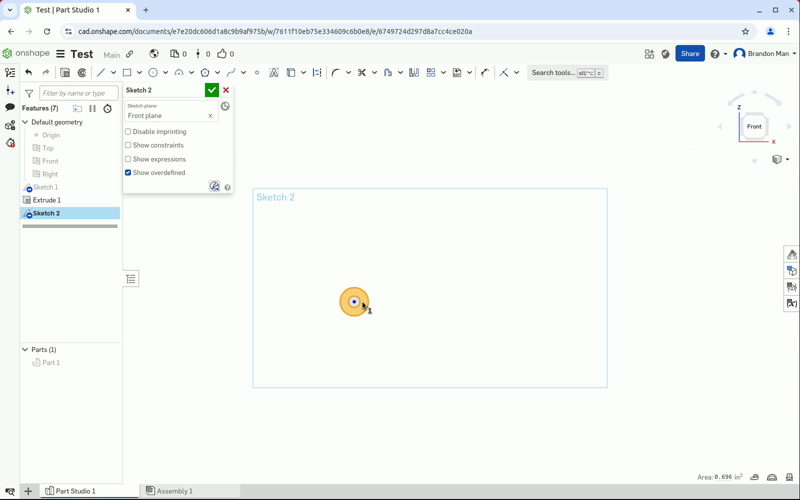
scroll(-6)
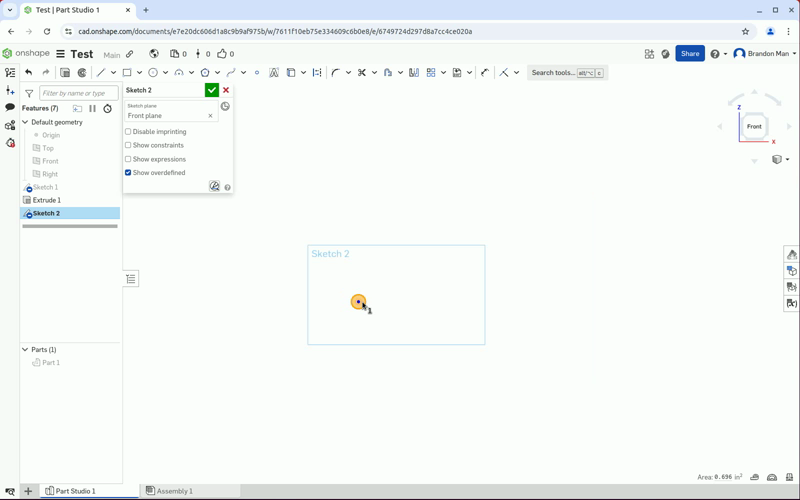
scroll(-6)
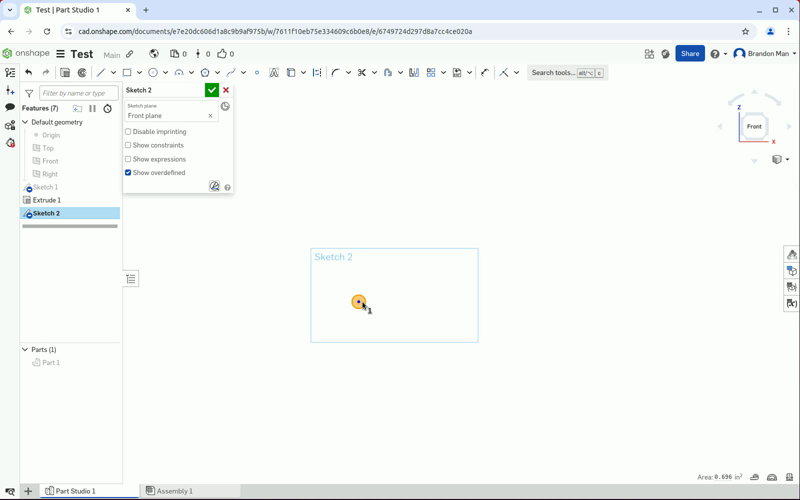
scroll(-6)
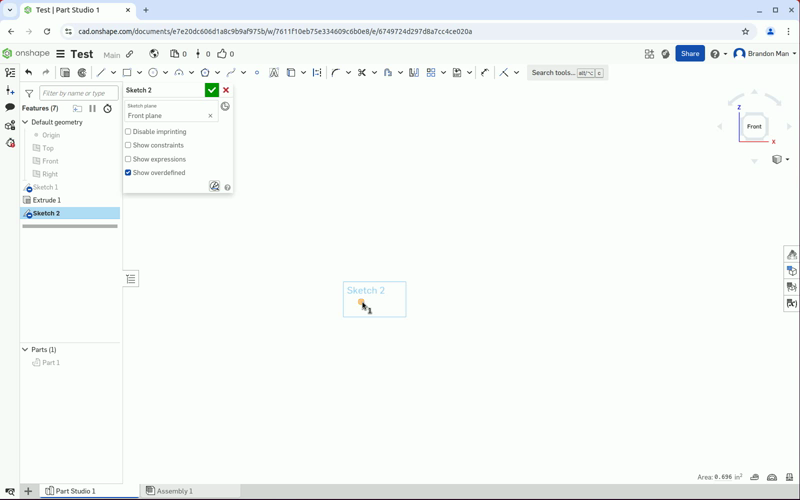
mouse_move(73, 352)
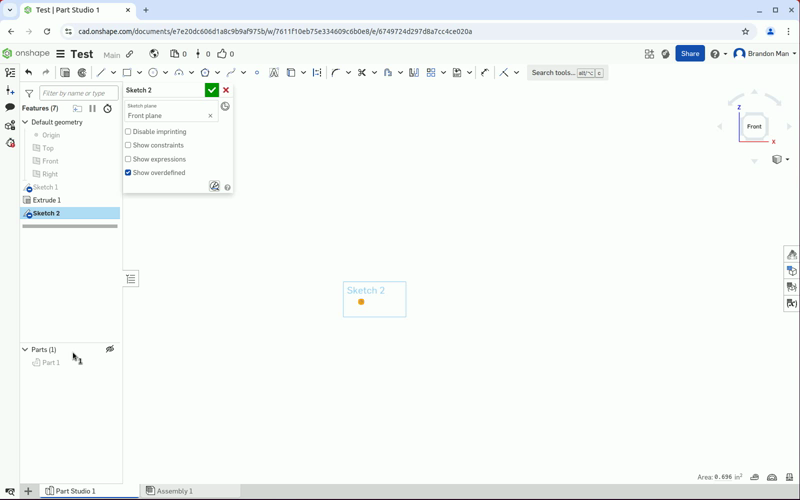
key(shift+y)
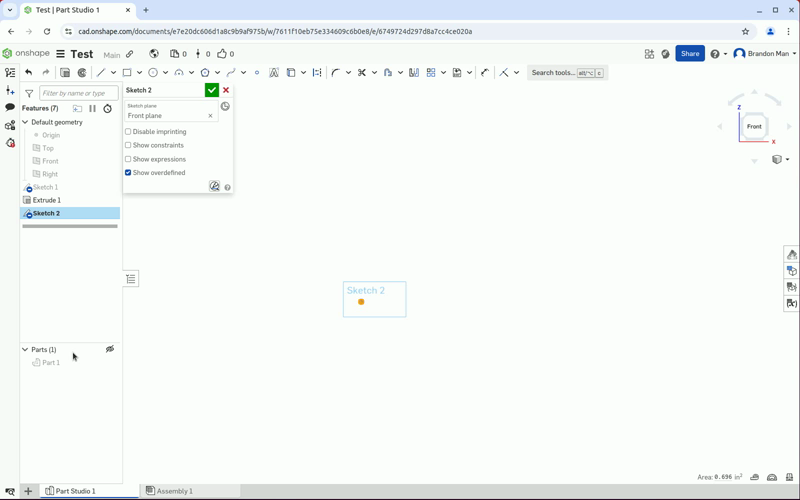
key(shift+e)
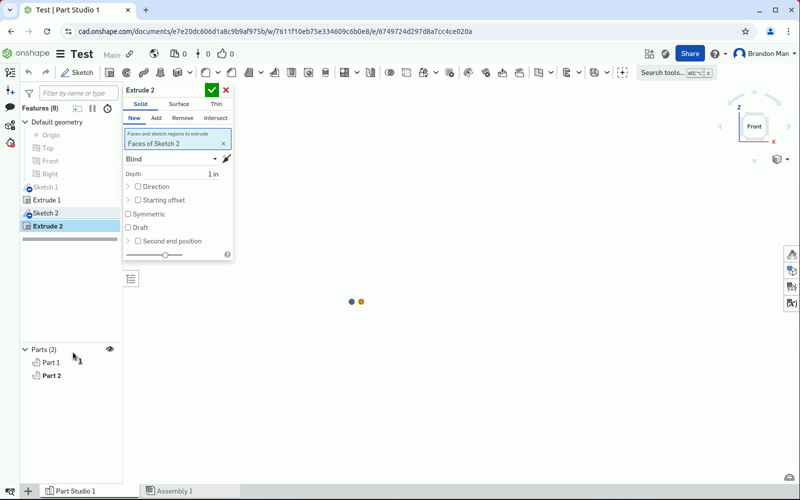
mouse_move(143, 106)
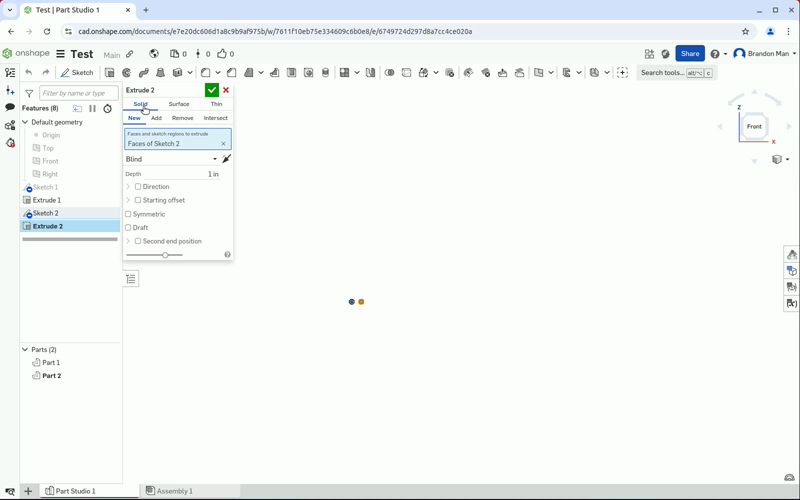
click(143, 106)
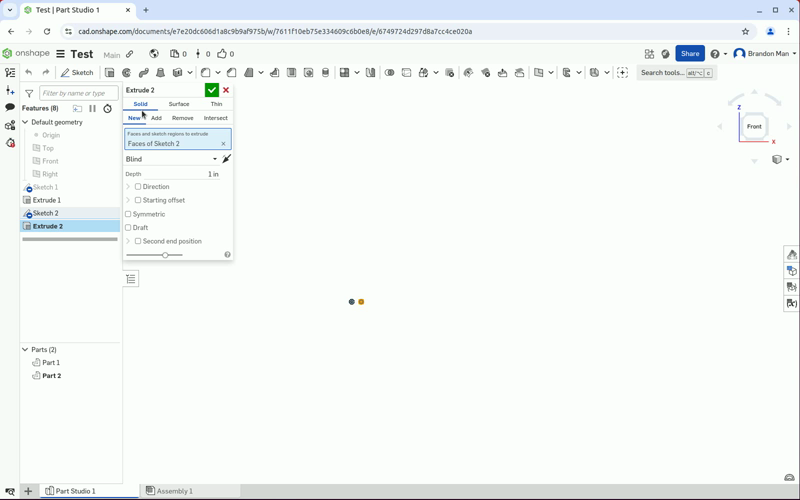
mouse_move(137, 120)
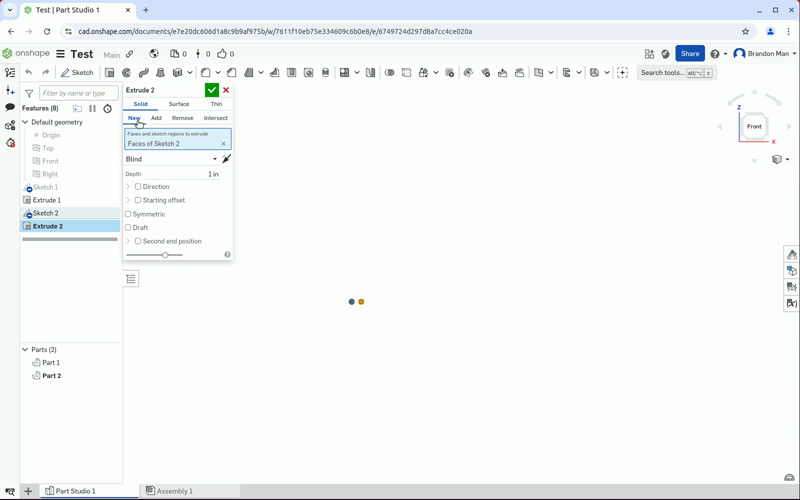
click(137, 120)
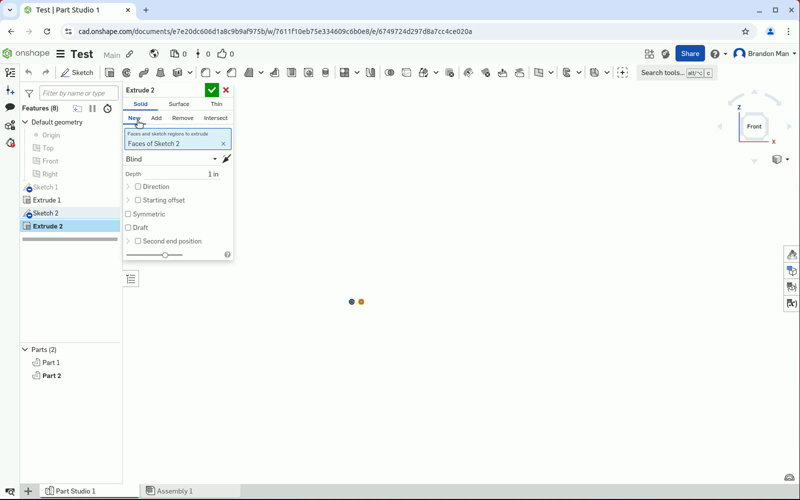
key(tab, 4)
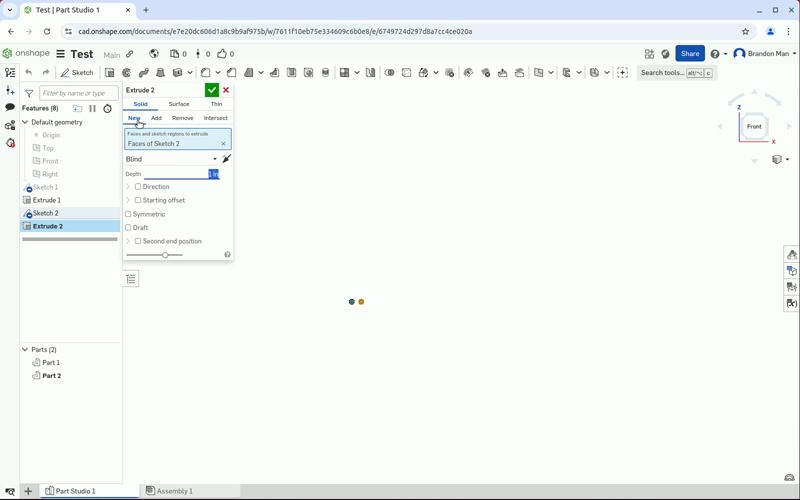
text(0.241)
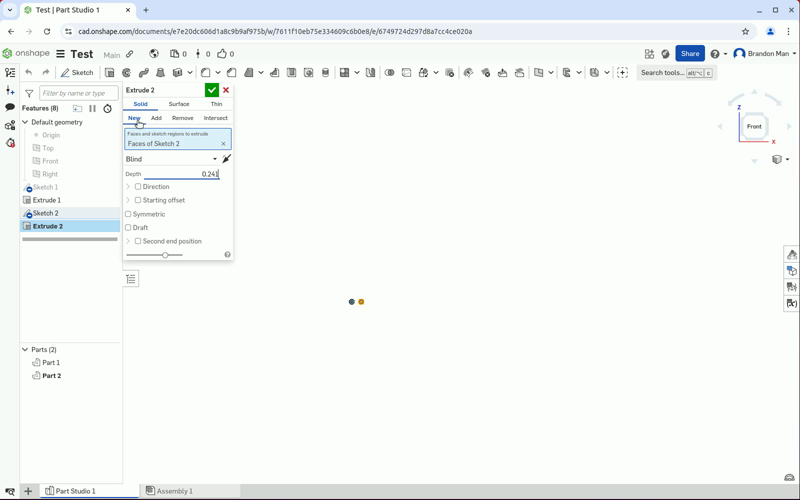
key(enter)
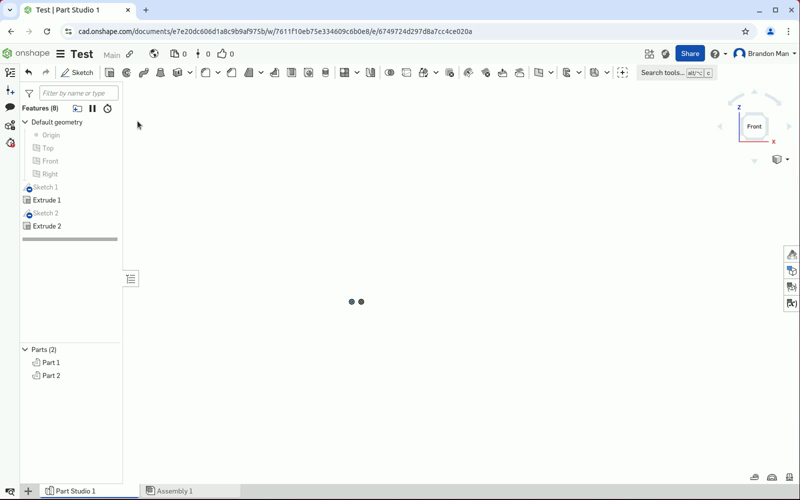
key(shift+h)
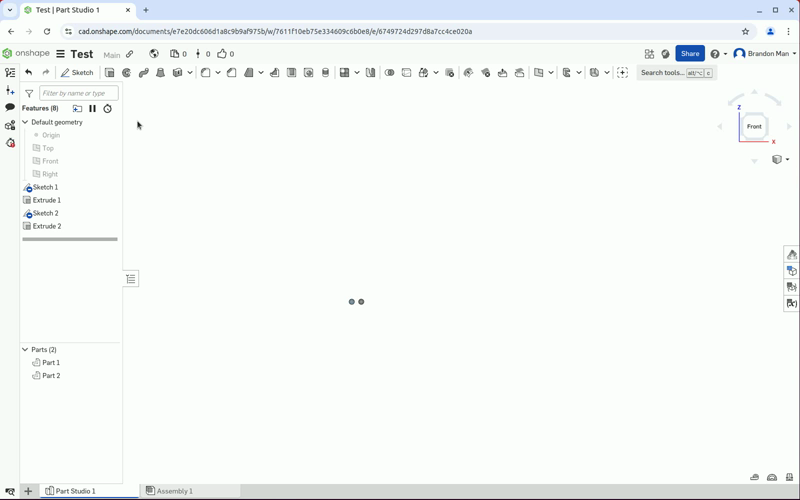
key(shift+h)
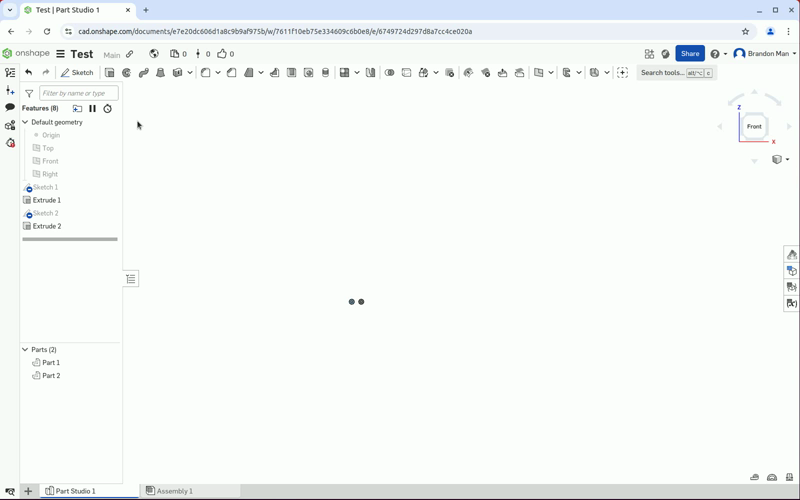
mouse_move(73, 189)
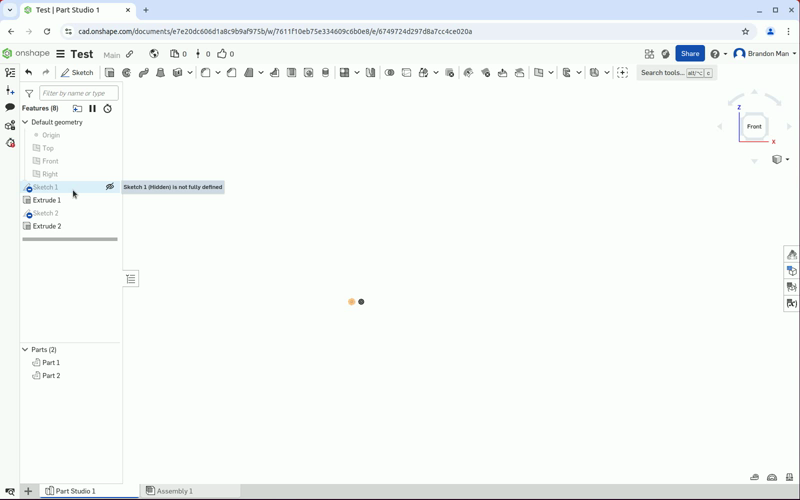
click(73, 189)
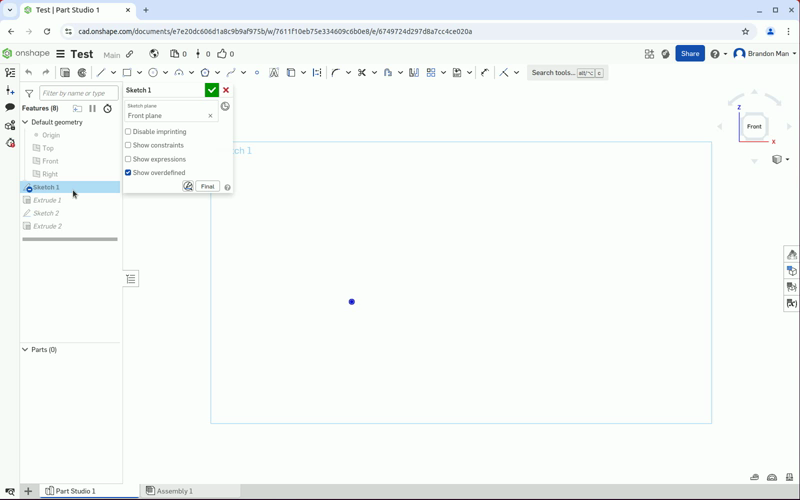
mouse_move(229, 92)
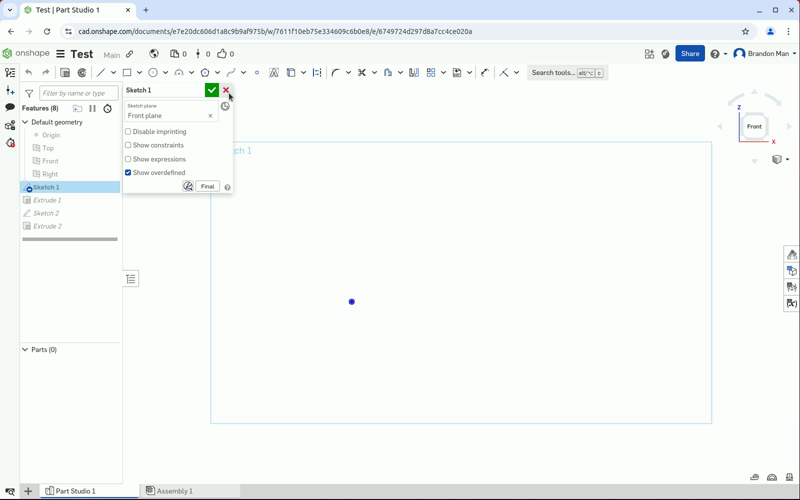
click(229, 92)
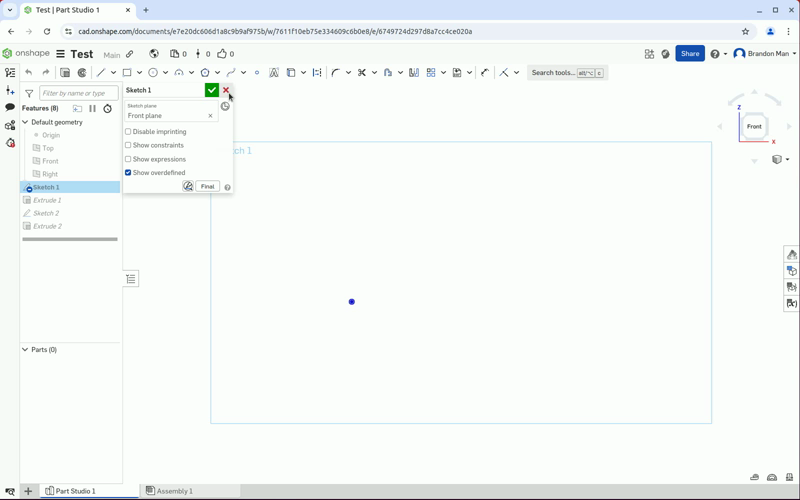
key(shift+s)
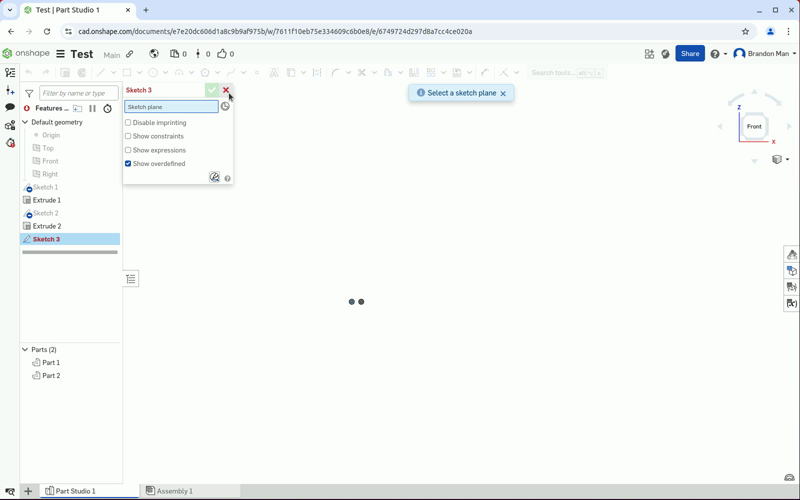
mouse_move(73, 163)
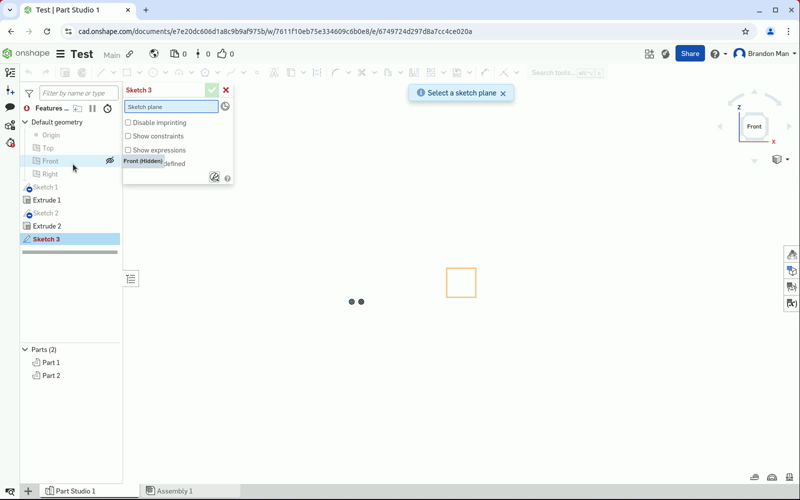
click(73, 163)
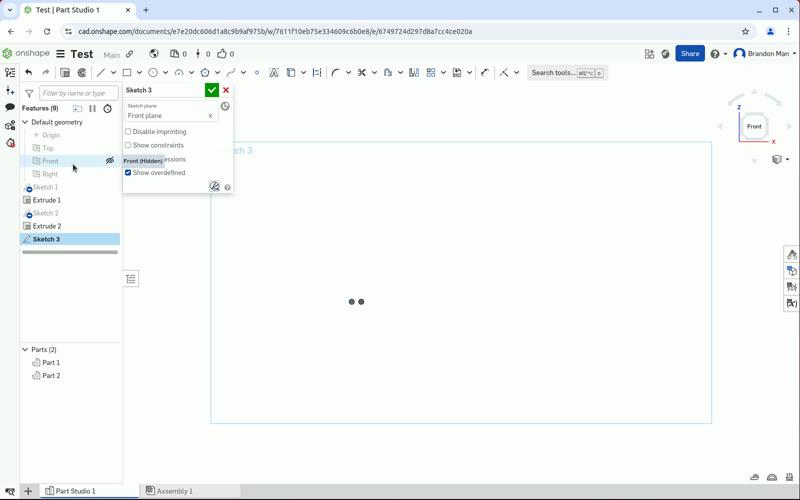
mouse_move(73, 352)
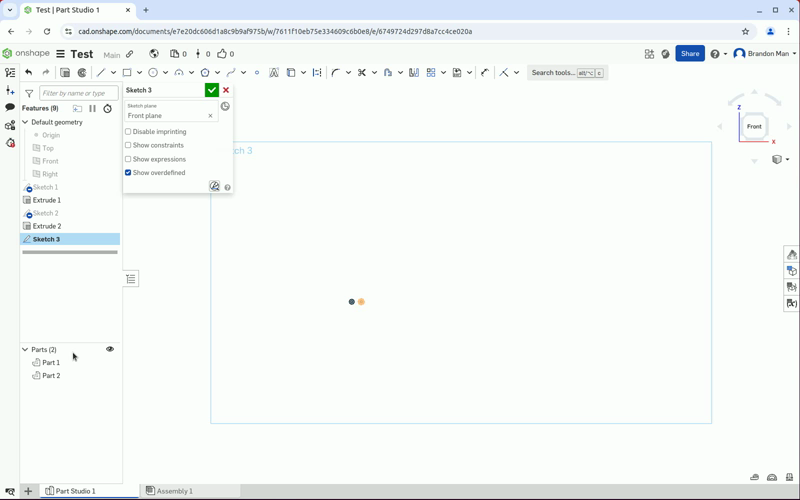
key(y)
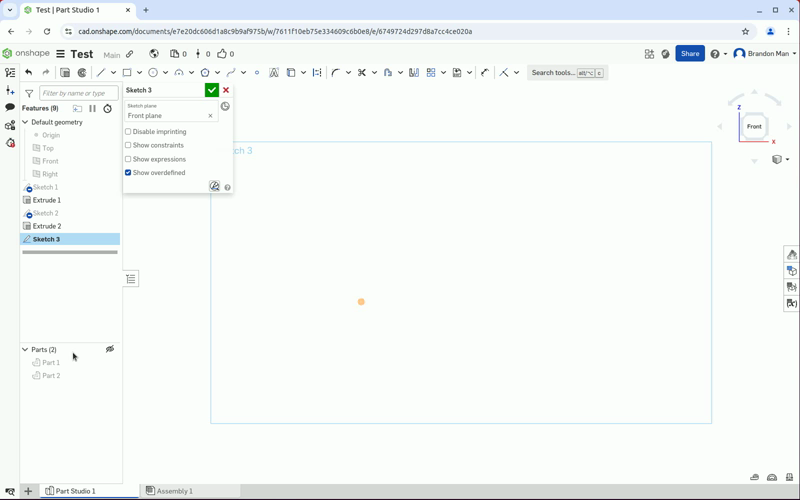
key(c)
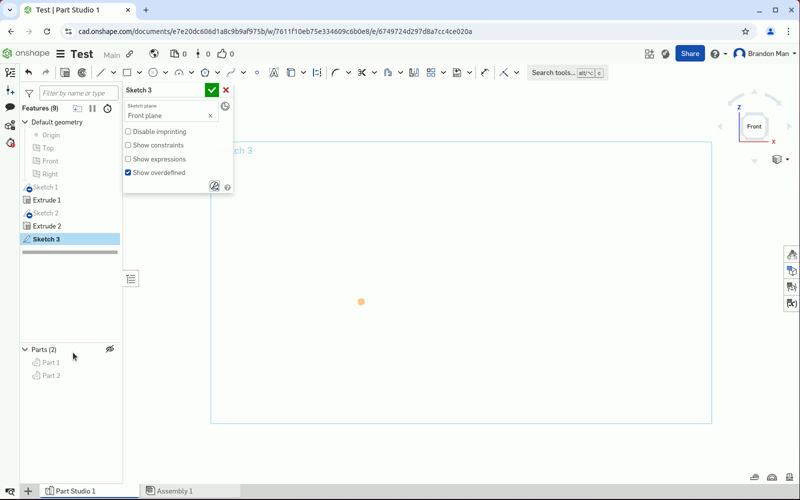
key_down(shift)
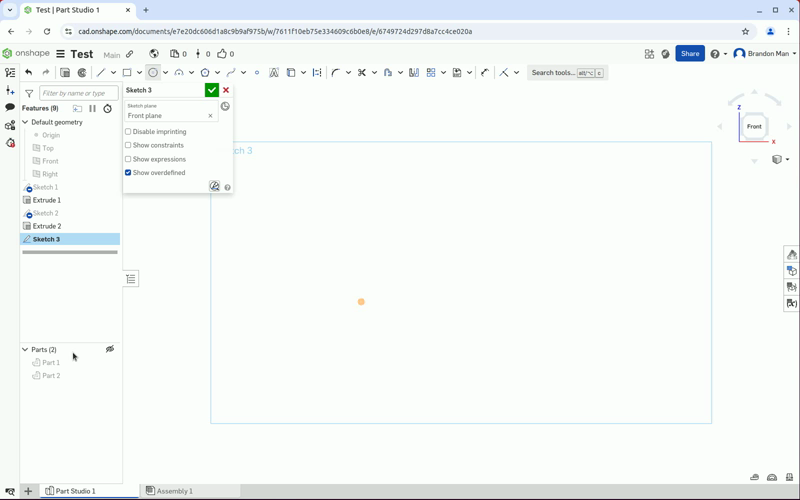
mouse_move(351, 278)
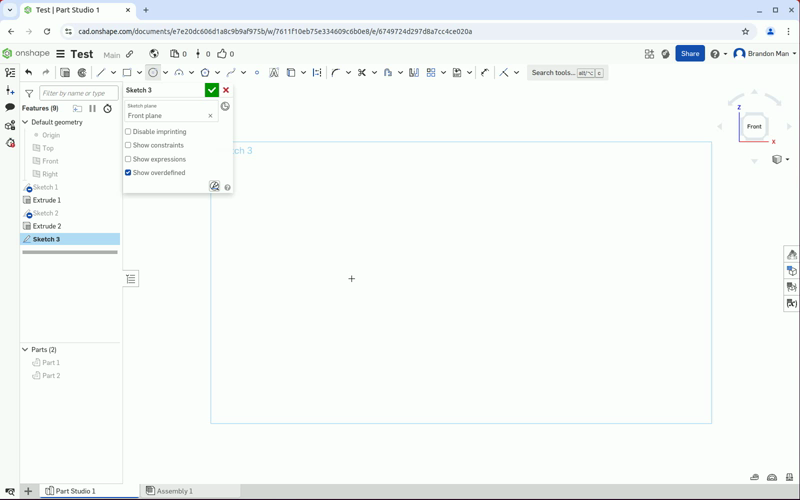
click(351, 278)
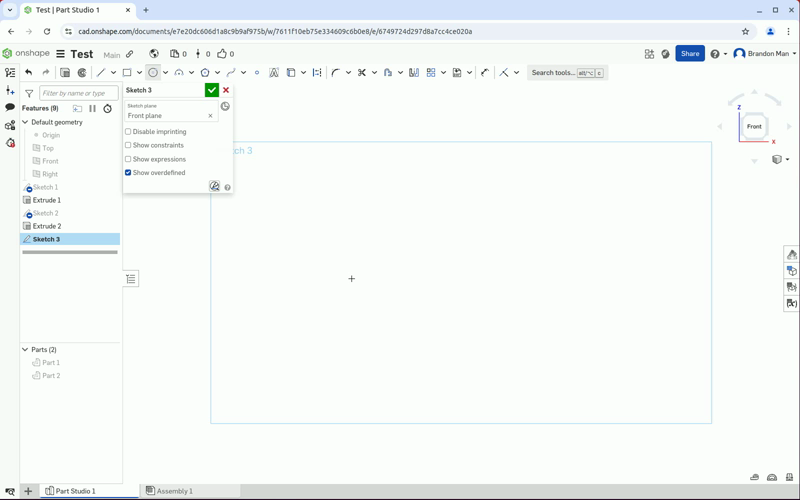
key_up(shift)
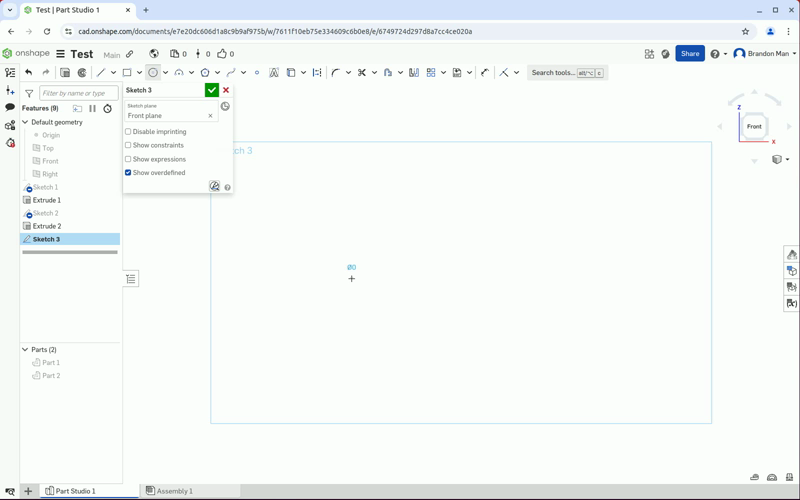
mouse_move(354, 278)
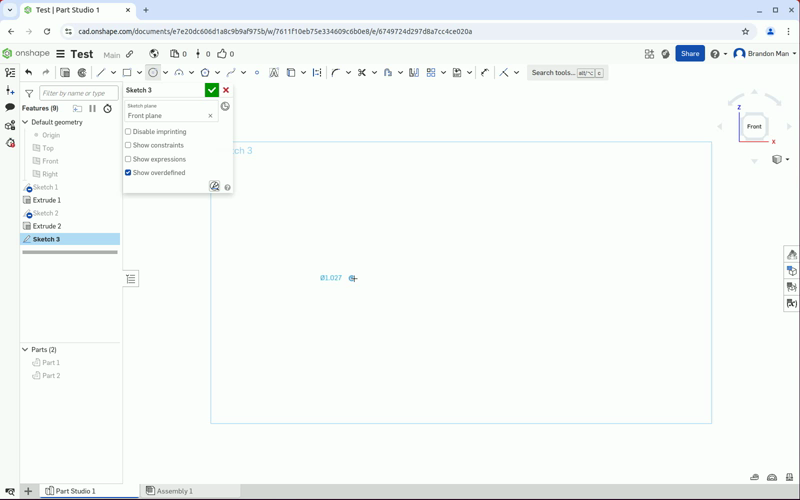
scroll(6)
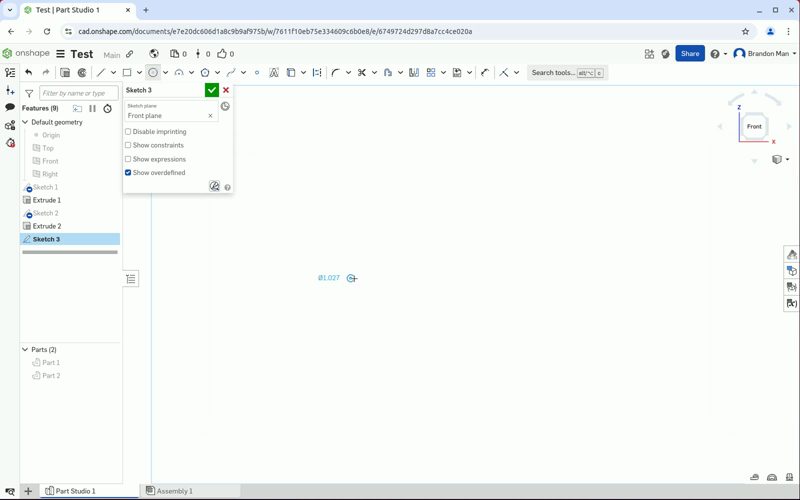
scroll(6)
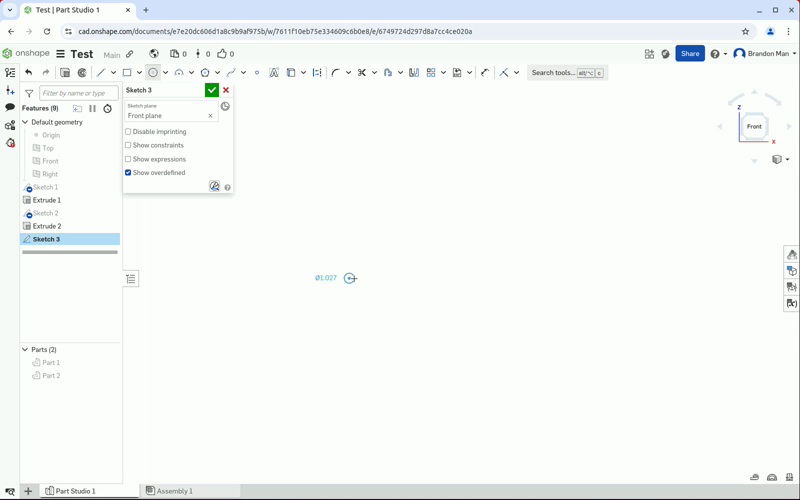
scroll(6)
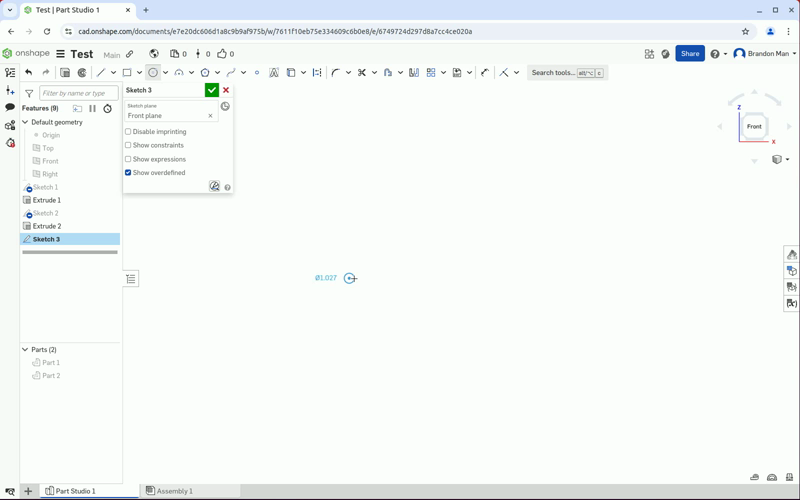
scroll(6)
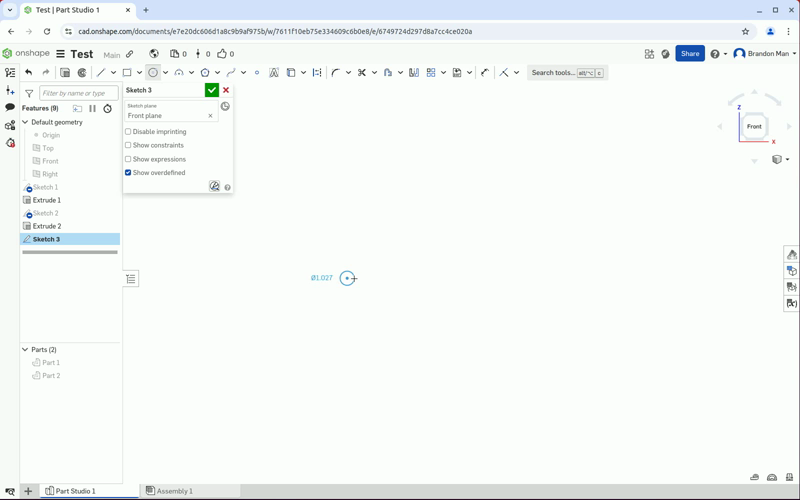
scroll(6)
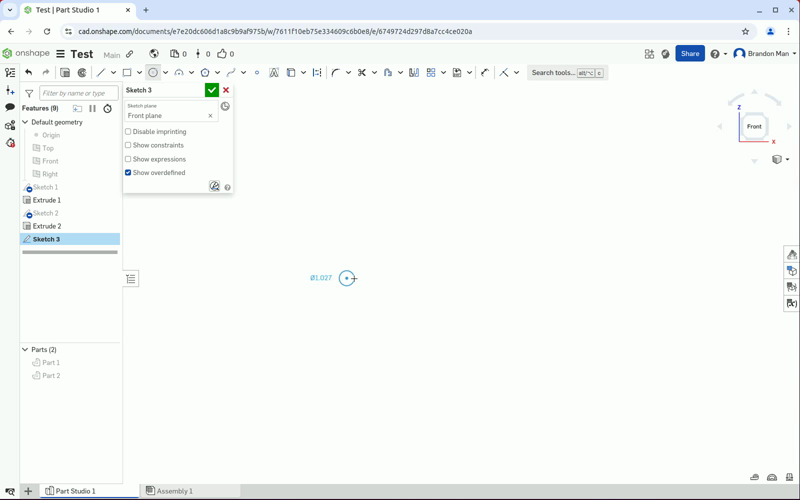
scroll(6)
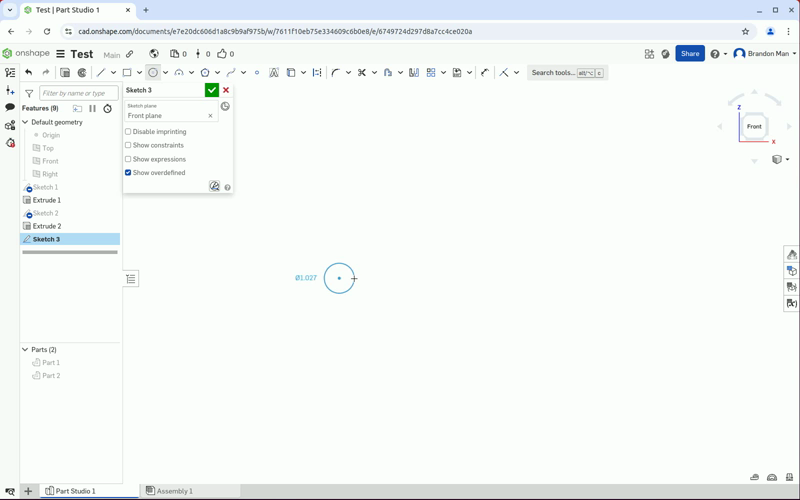
scroll(6)
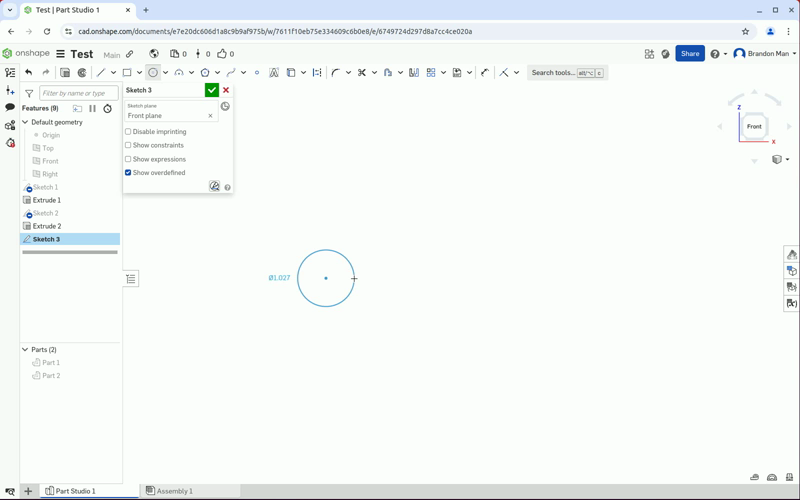
click(354, 278)
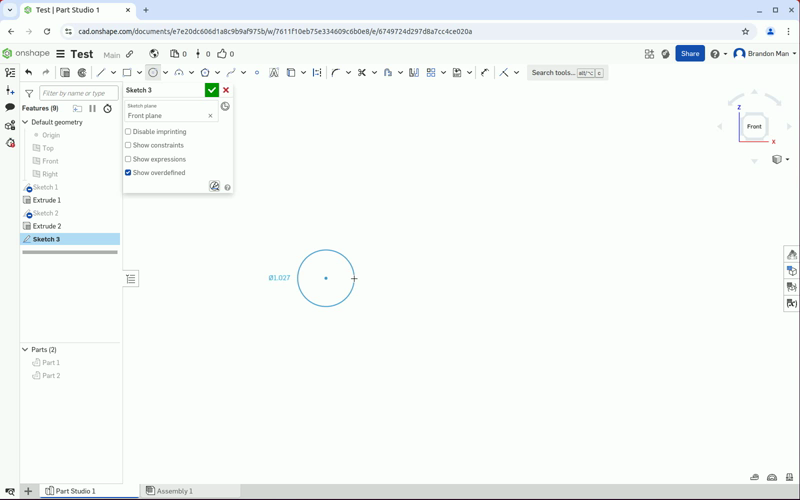
scroll(-6)
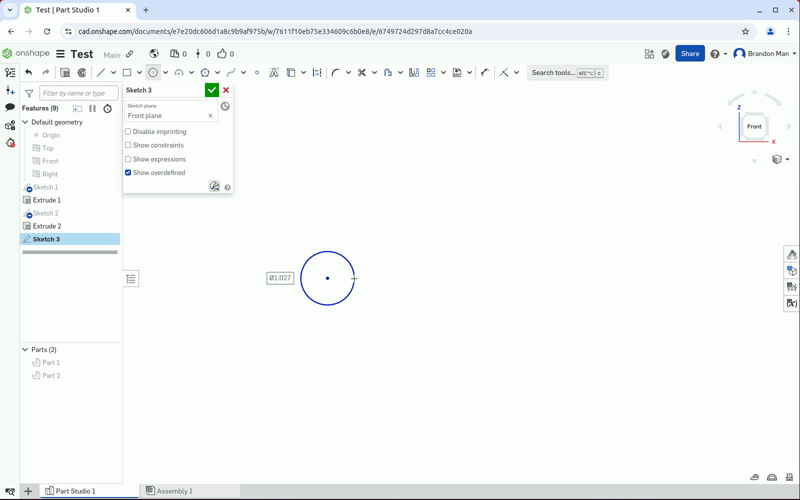
scroll(-6)
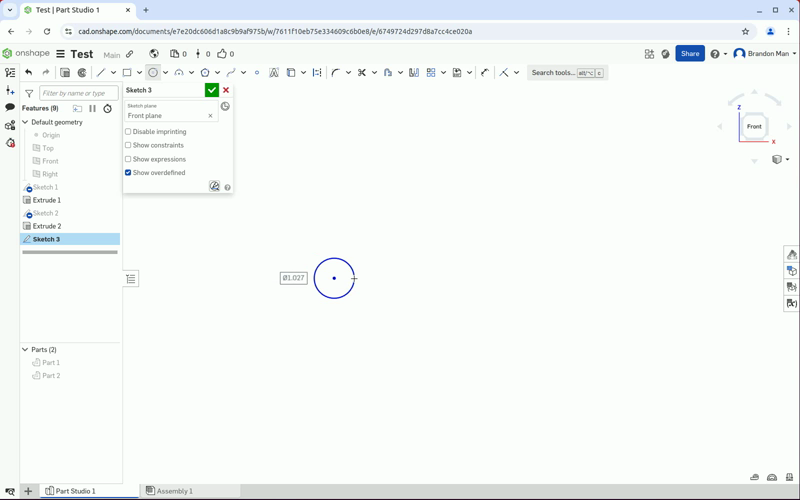
scroll(-6)
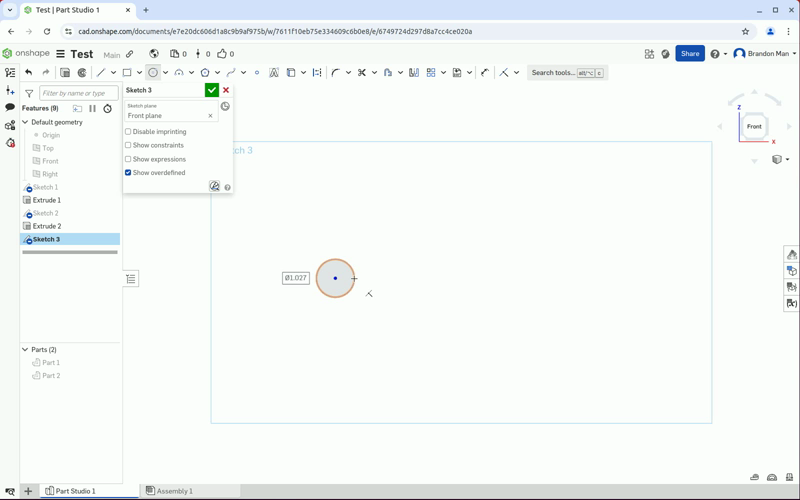
scroll(-6)
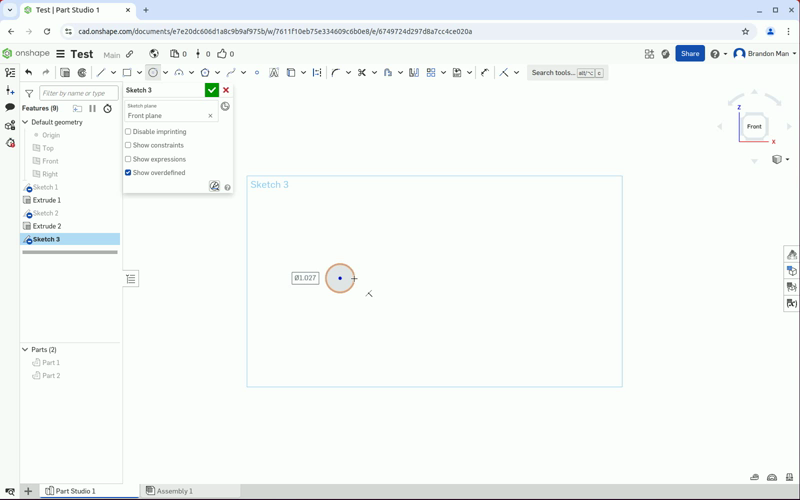
scroll(-6)
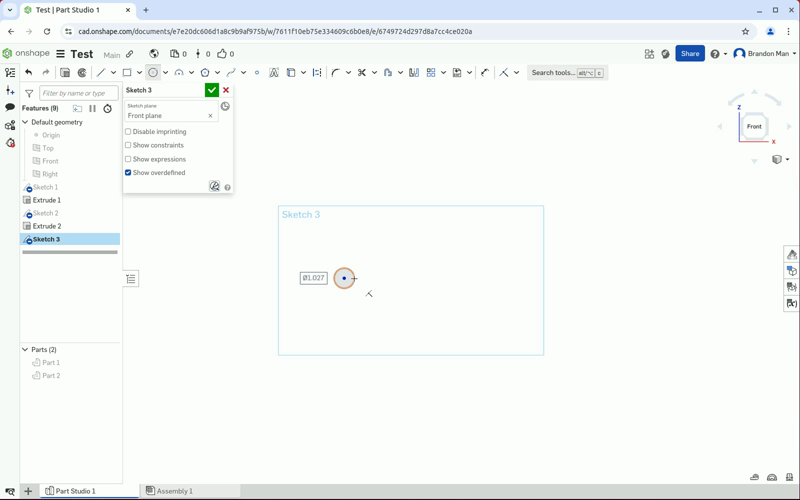
scroll(-6)
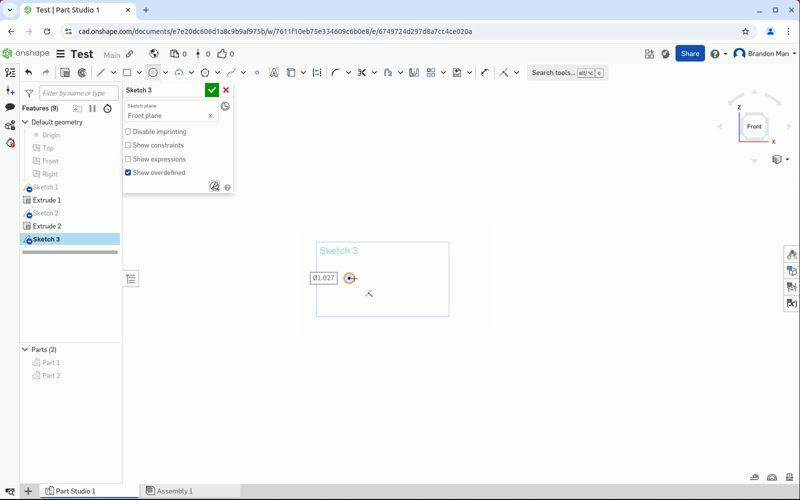
scroll(-6)
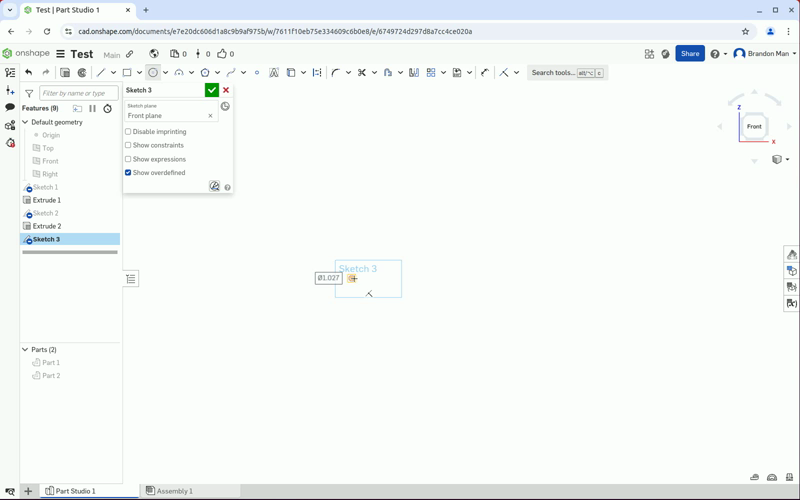
key(esc)
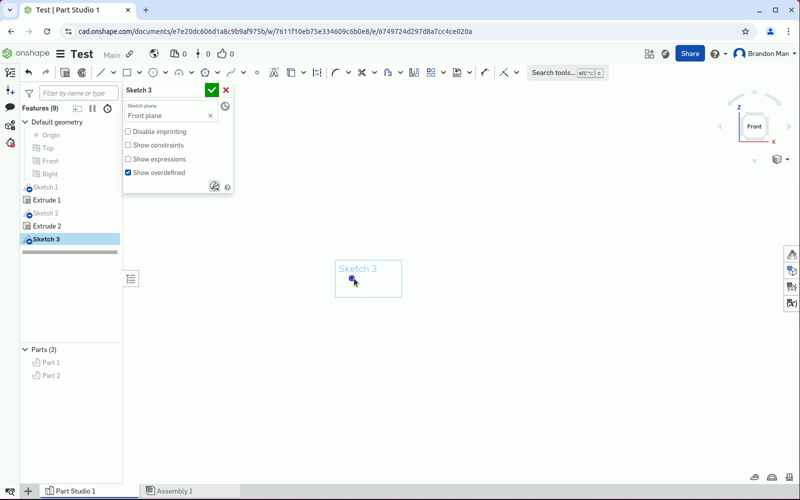
key(c)
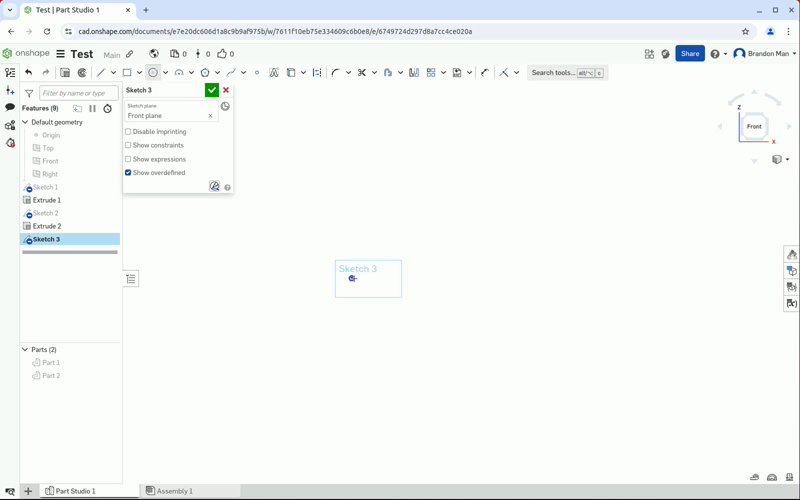
key_down(shift)
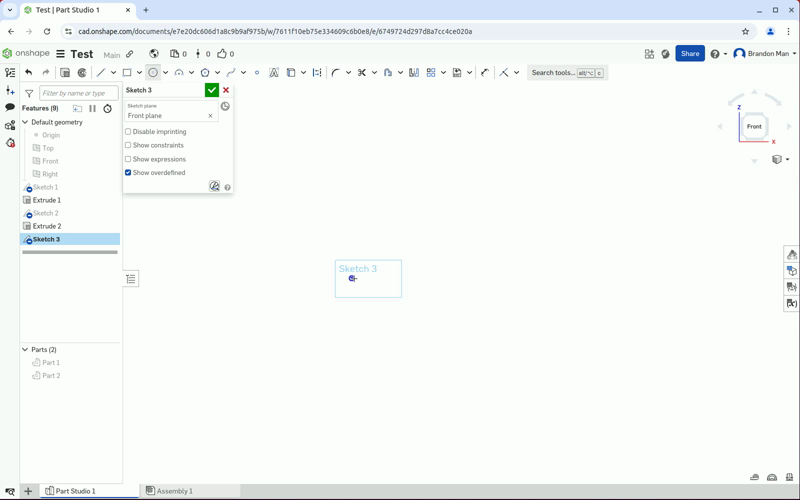
mouse_move(351, 278)
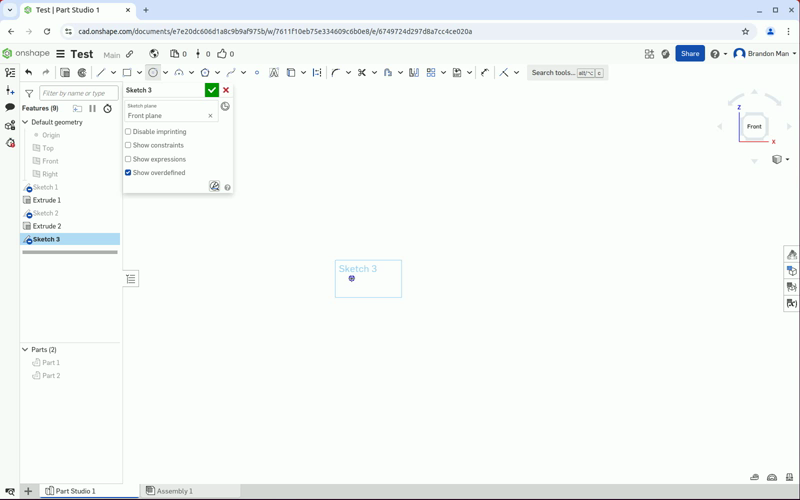
scroll(6)
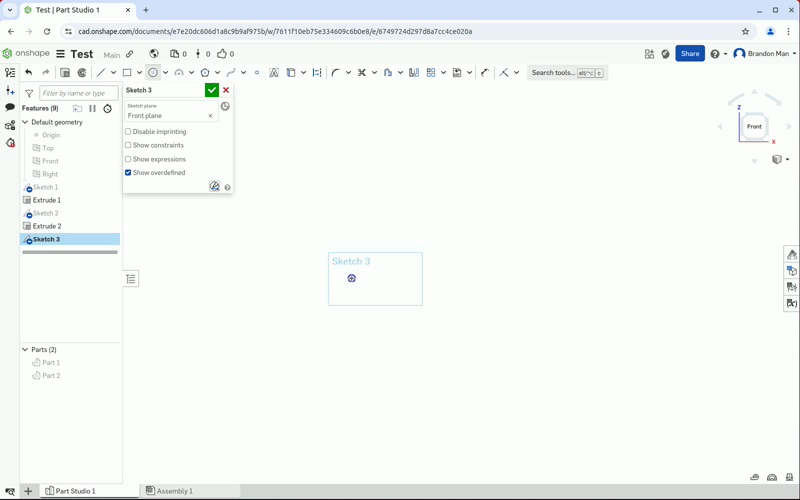
scroll(6)
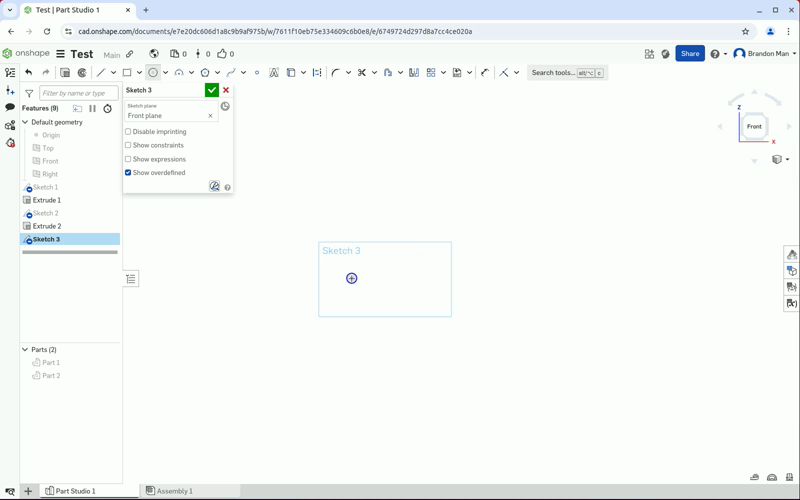
scroll(6)
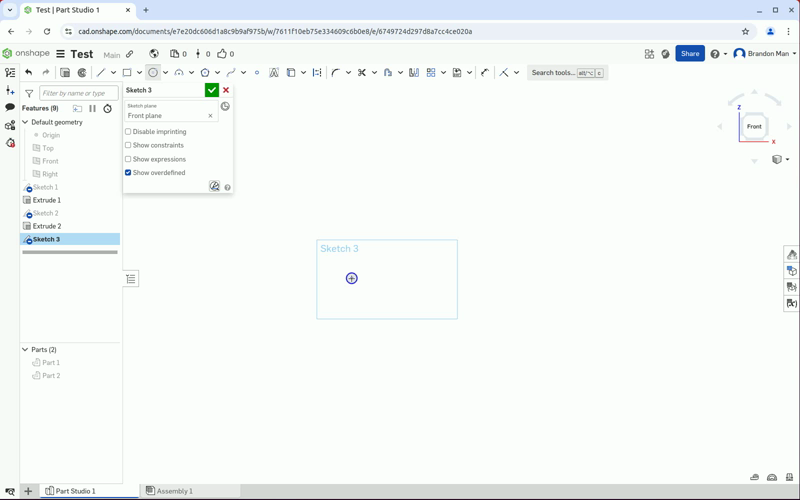
scroll(6)
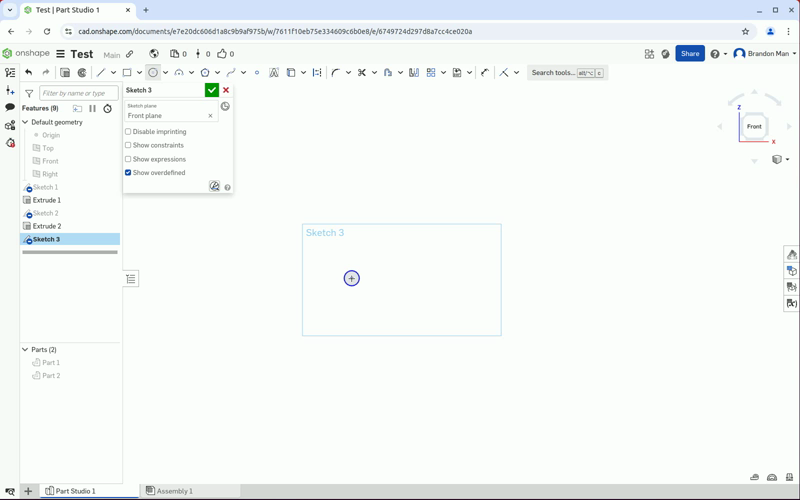
scroll(6)
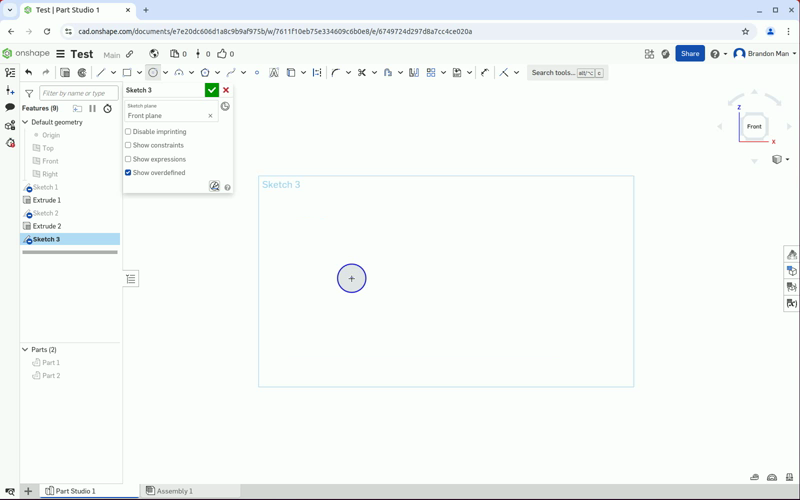
scroll(6)
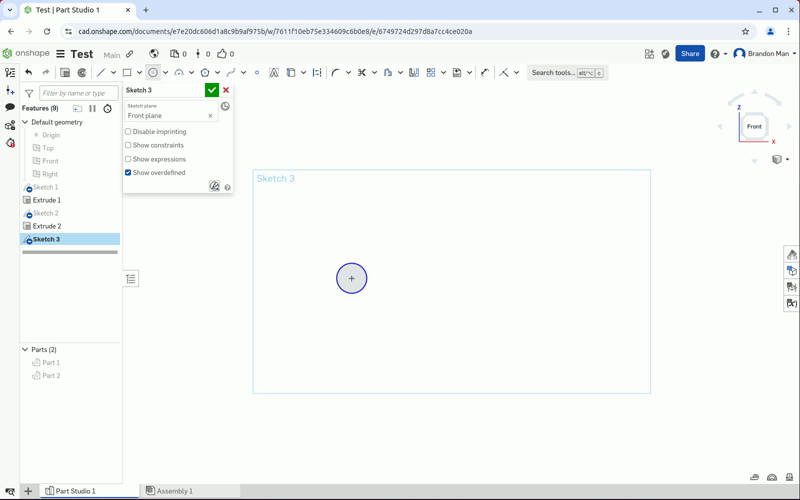
scroll(6)
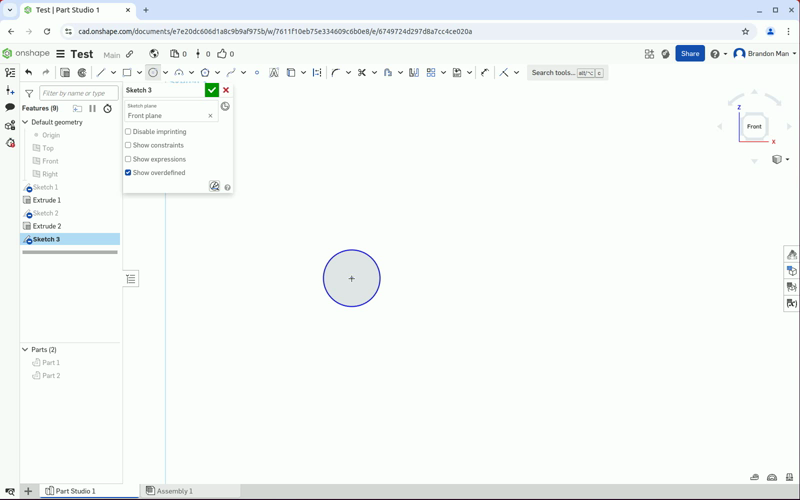
click(351, 278)
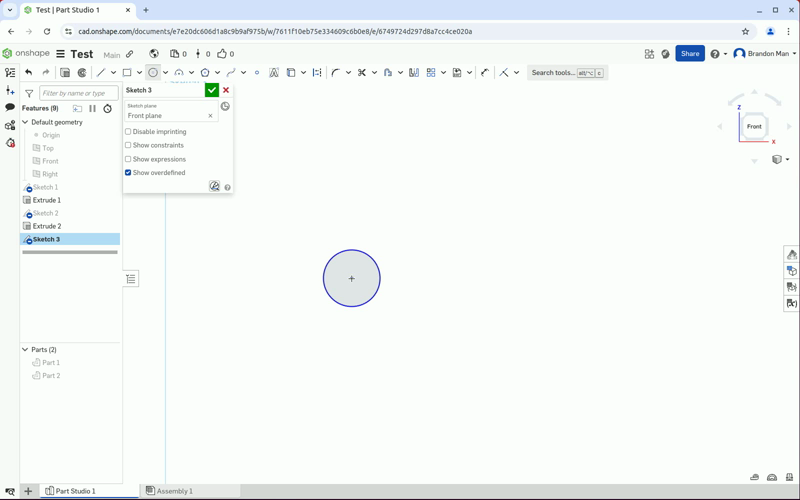
scroll(-6)
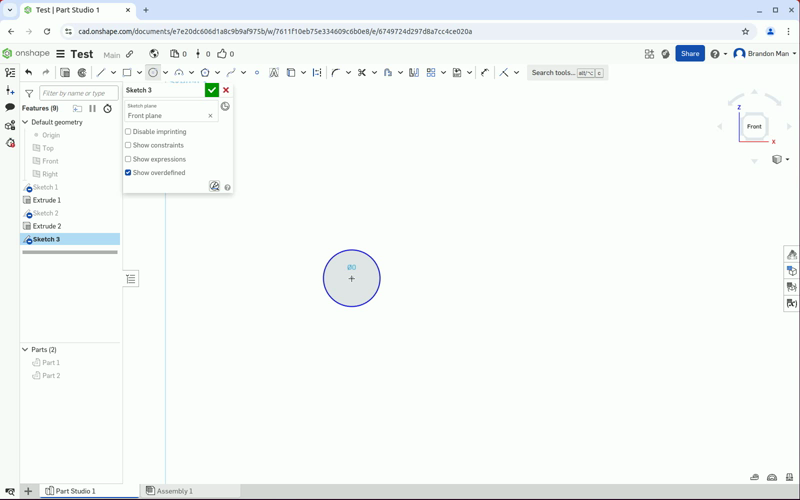
scroll(-6)
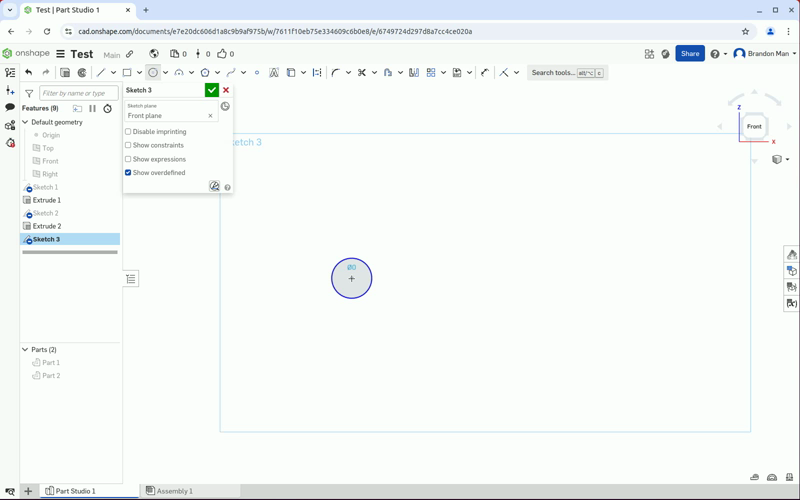
scroll(-6)
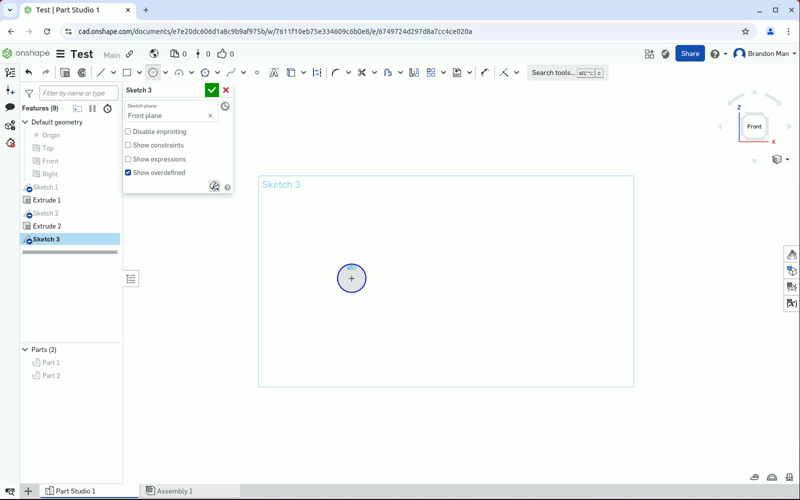
scroll(-6)
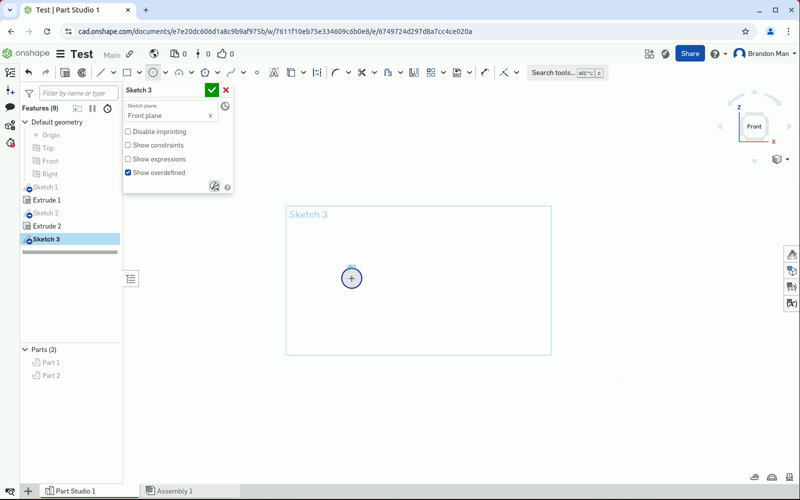
scroll(-6)
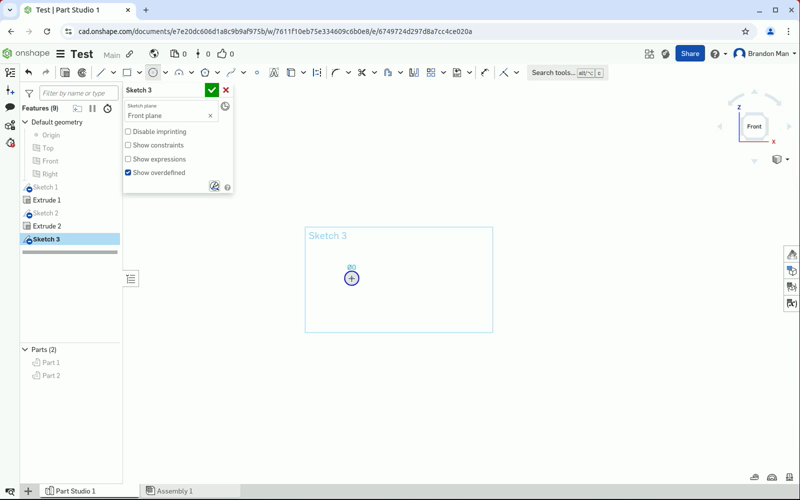
scroll(-6)
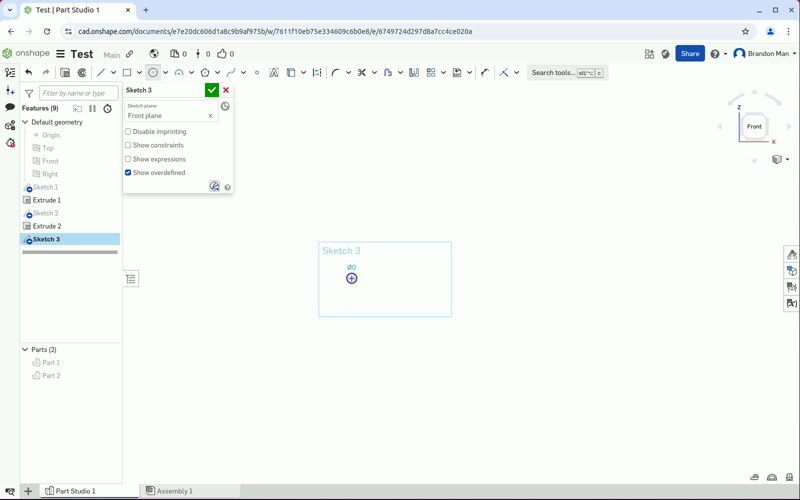
scroll(-6)
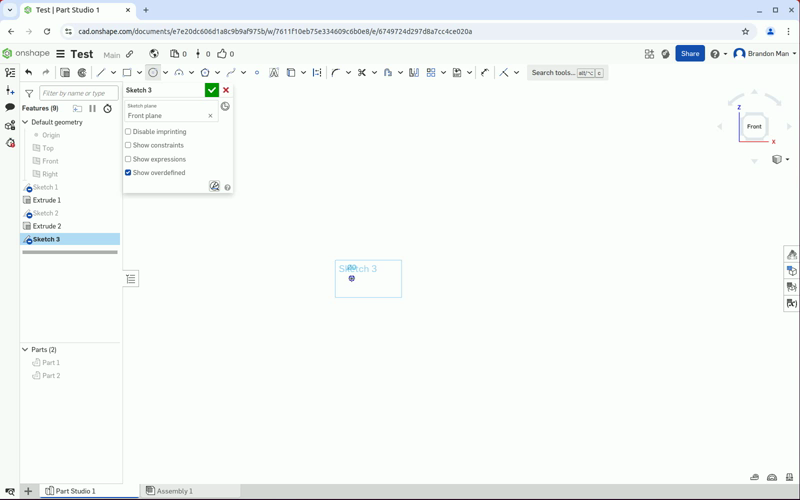
key_up(shift)
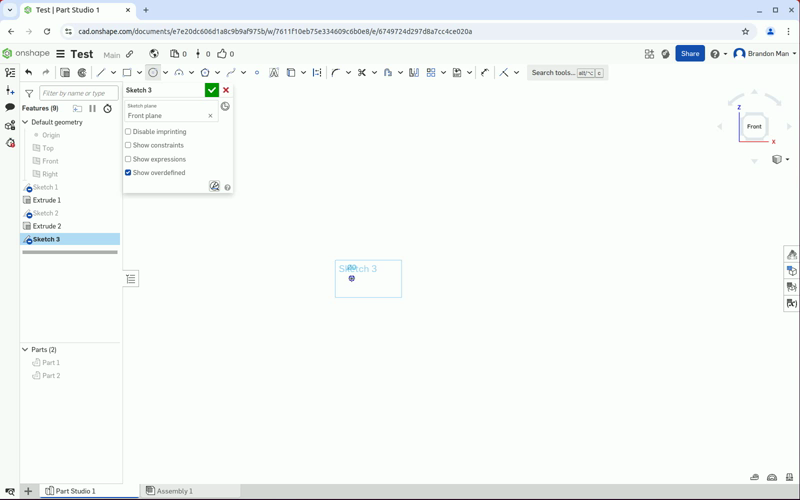
mouse_move(352, 278)
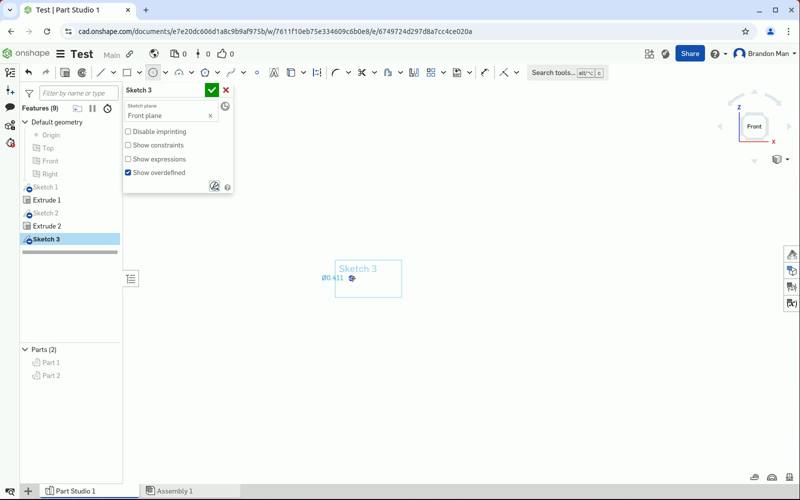
scroll(6)
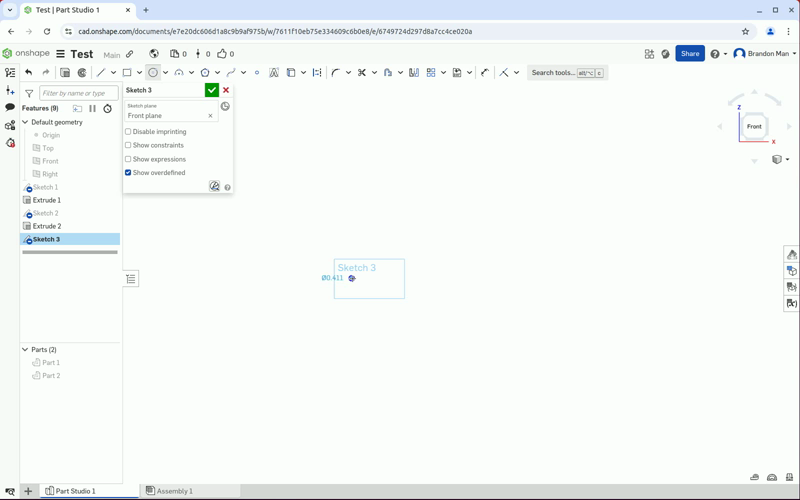
scroll(6)
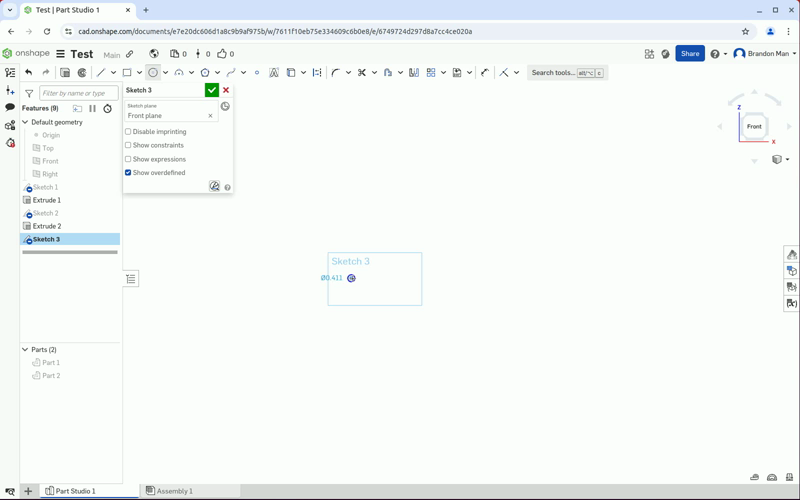
scroll(6)
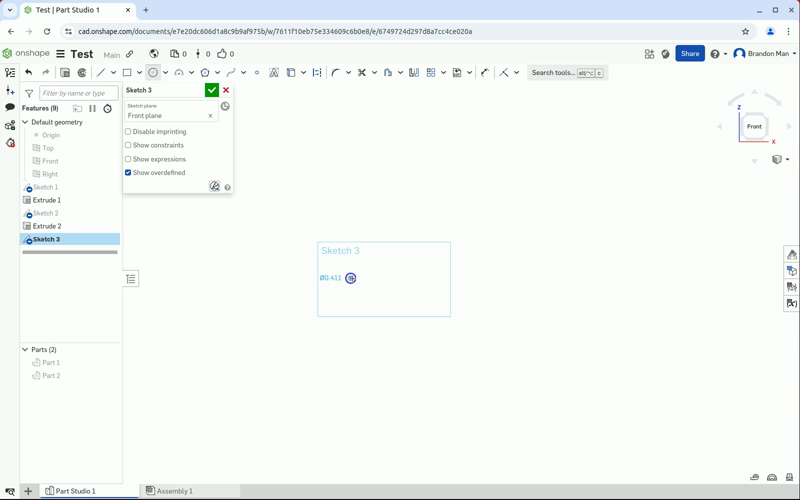
scroll(6)
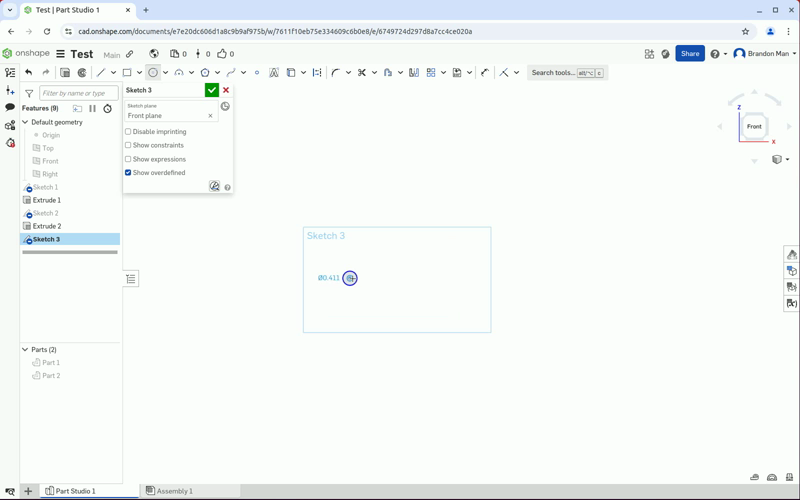
scroll(6)
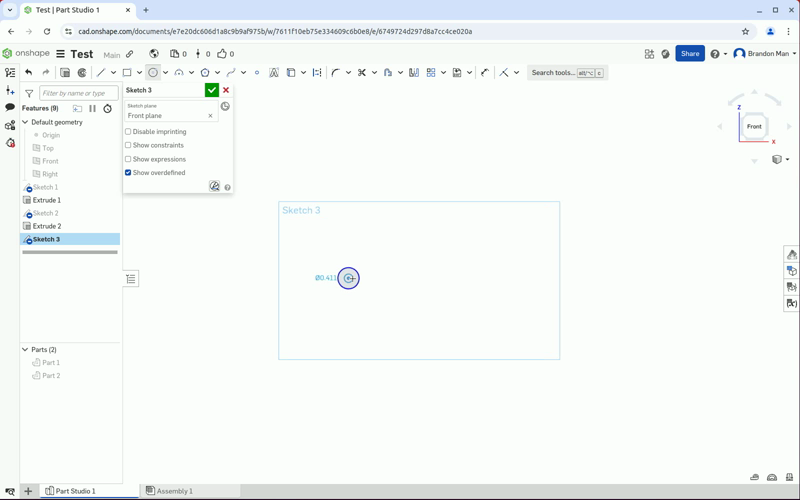
scroll(6)
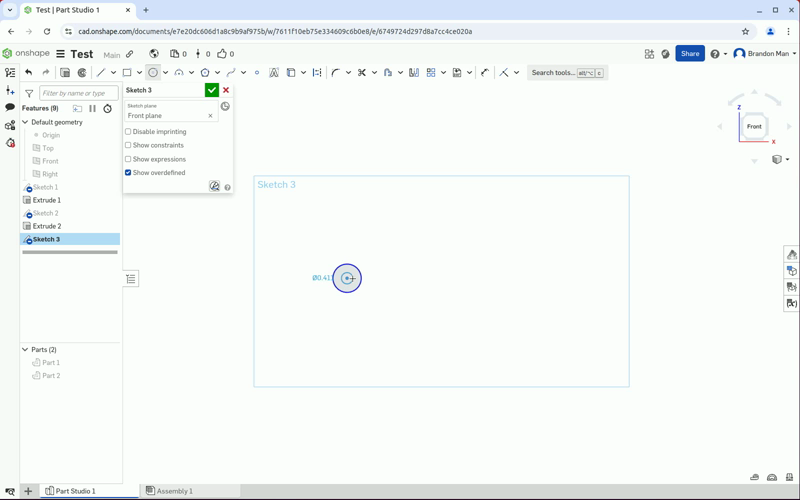
scroll(6)
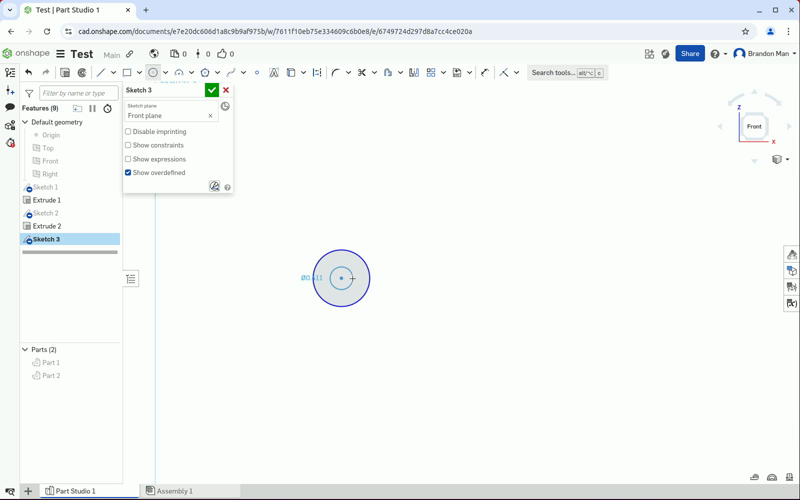
click(352, 278)
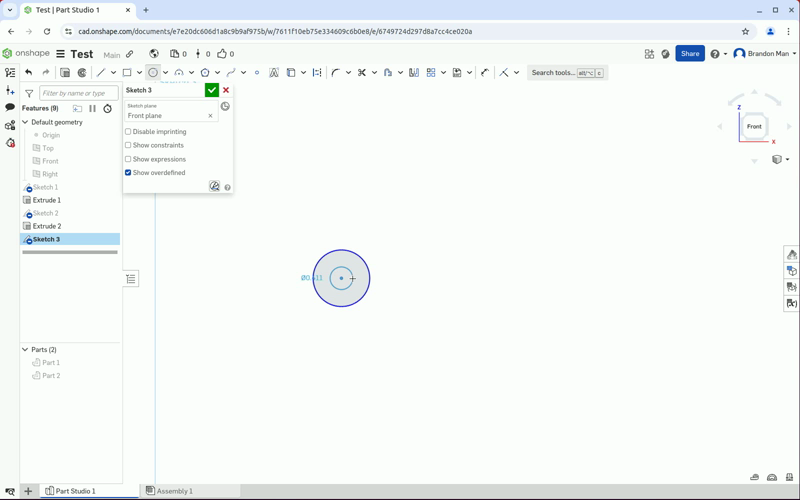
scroll(-6)
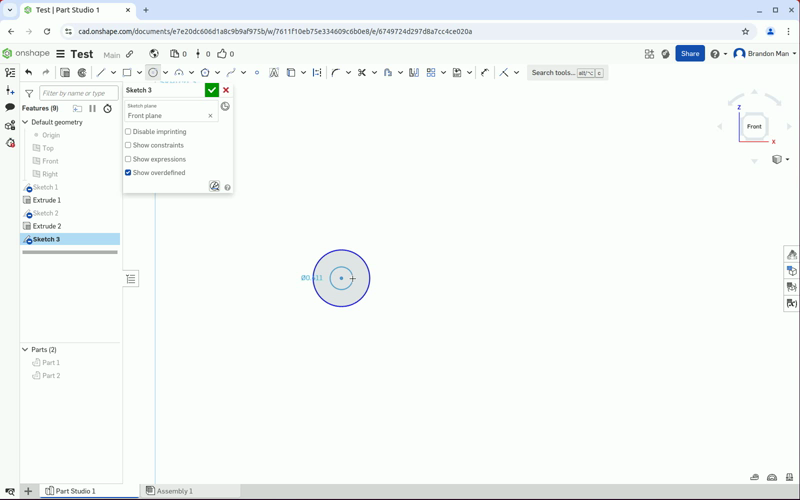
scroll(-6)
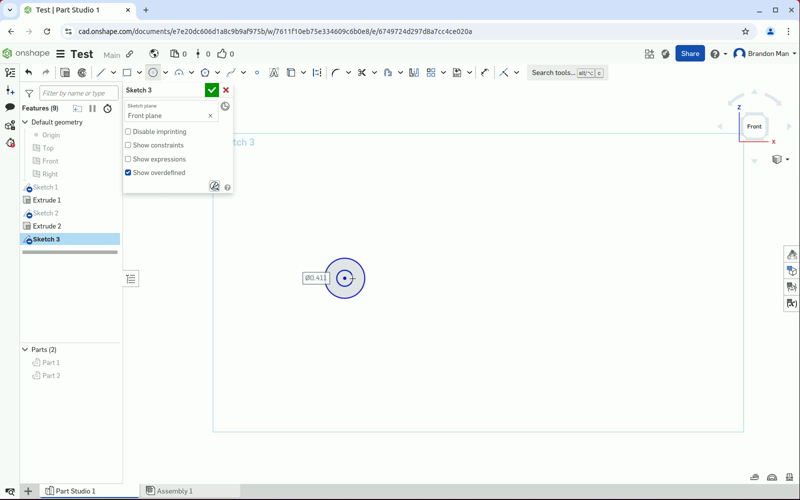
scroll(-6)
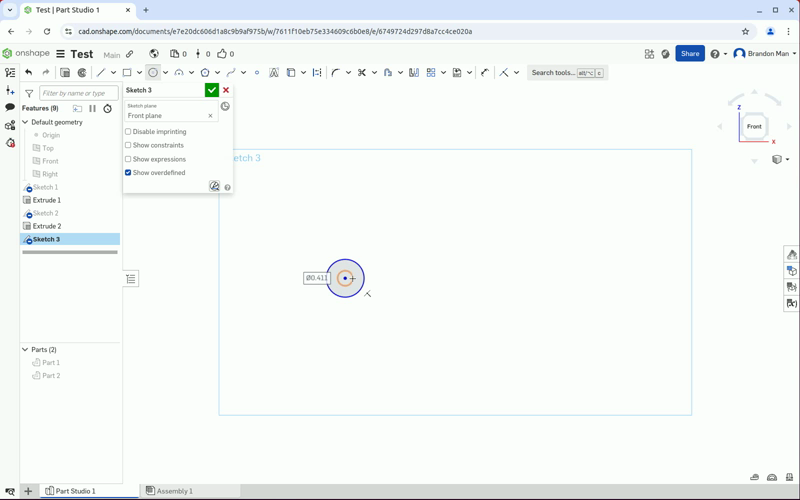
scroll(-6)
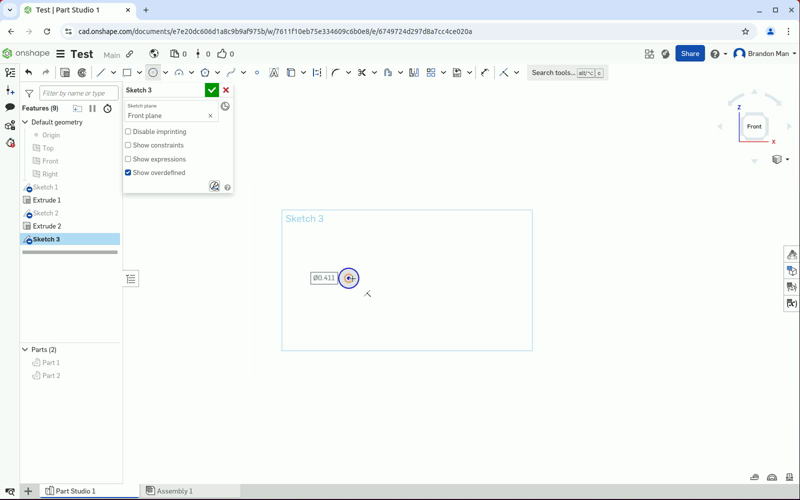
scroll(-6)
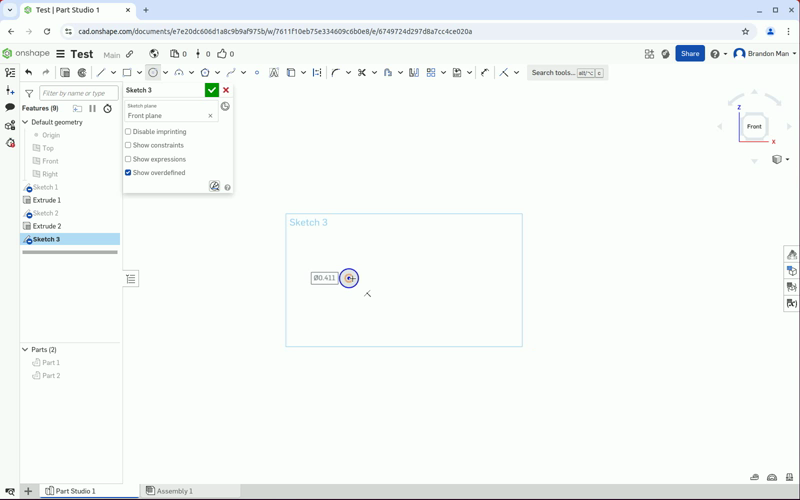
scroll(-6)
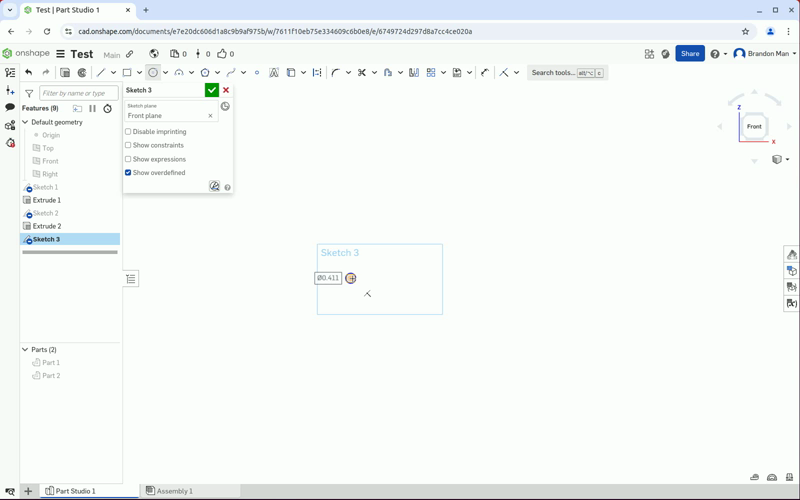
scroll(-6)
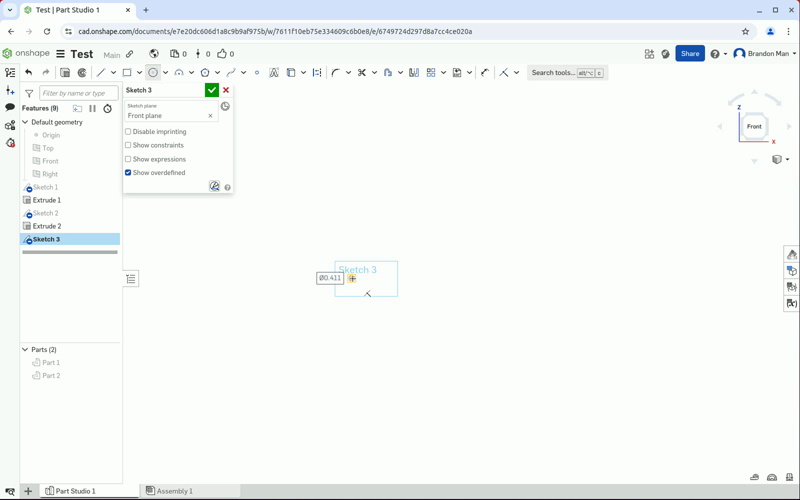
key(esc)
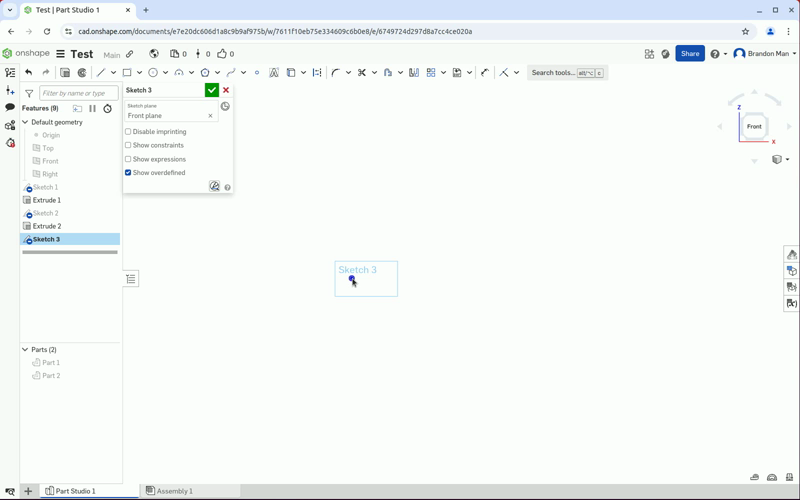
mouse_move(353, 278)
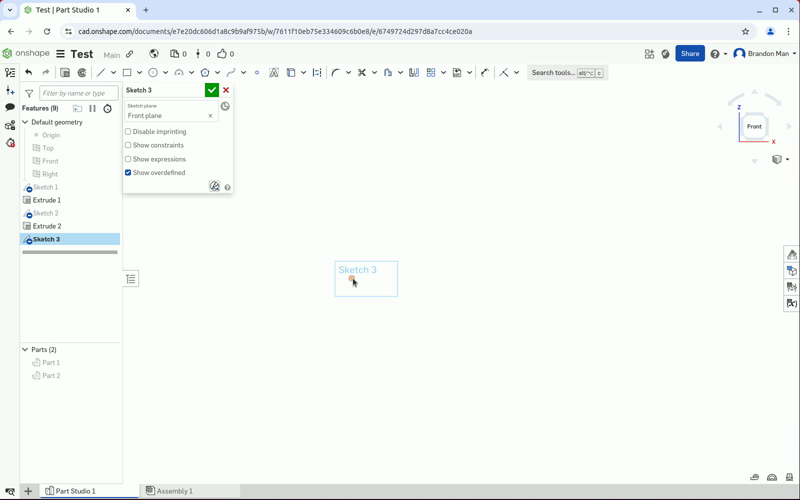
scroll(6)
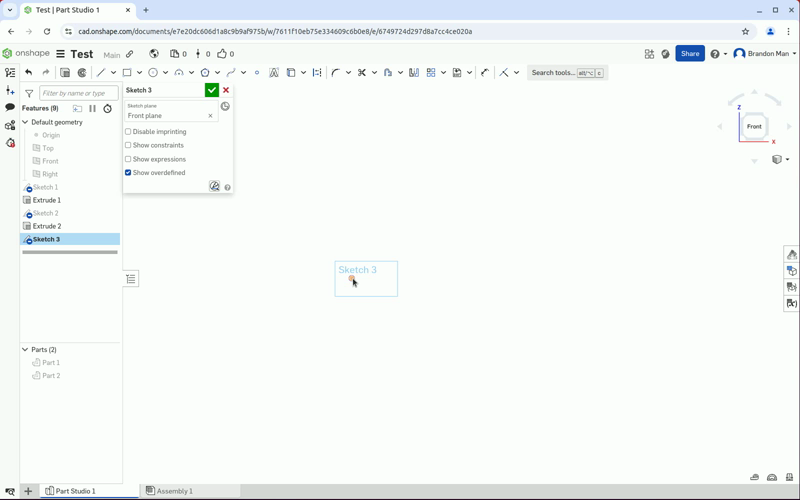
scroll(6)
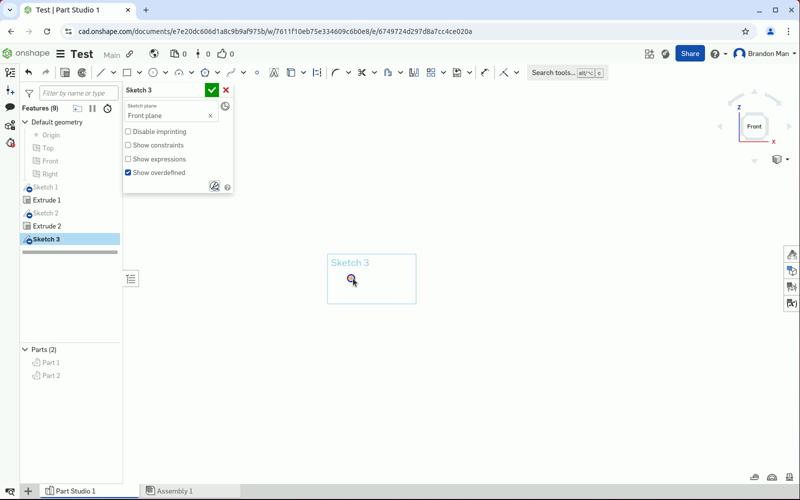
scroll(6)
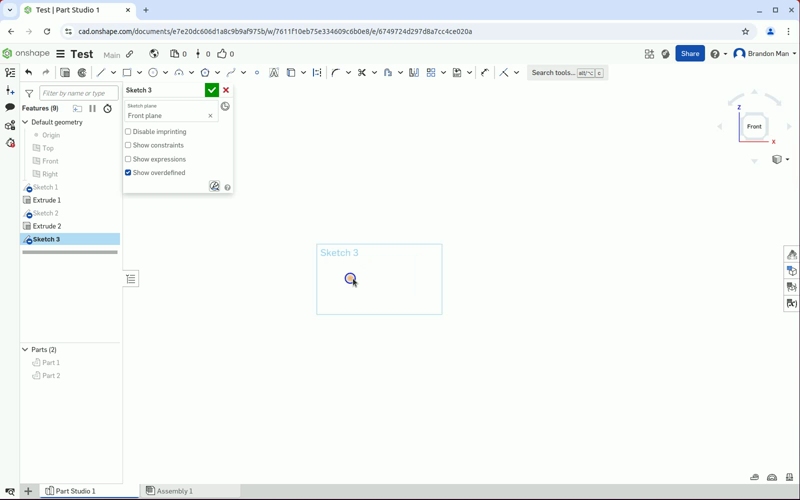
scroll(6)
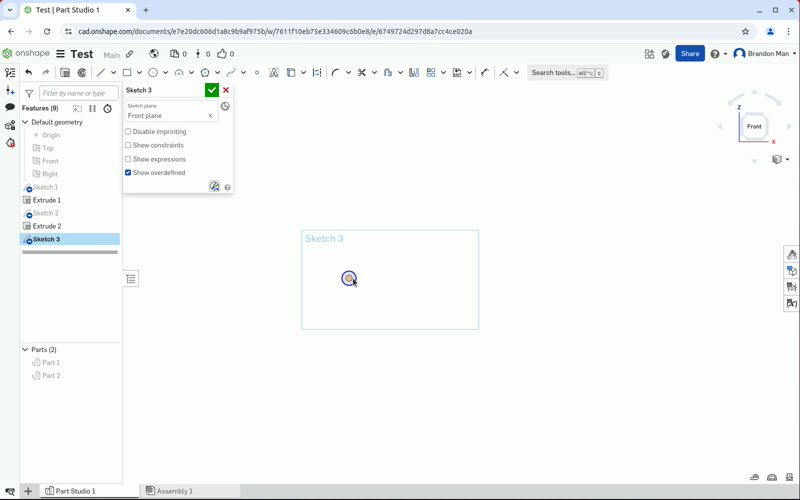
scroll(6)
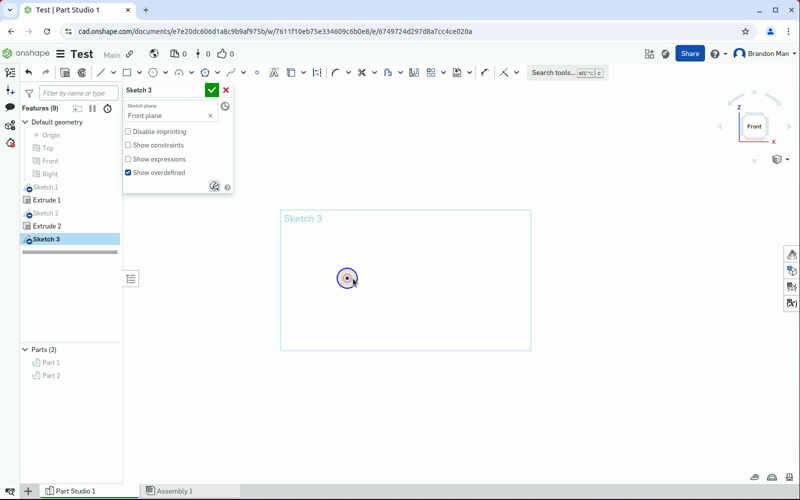
scroll(6)
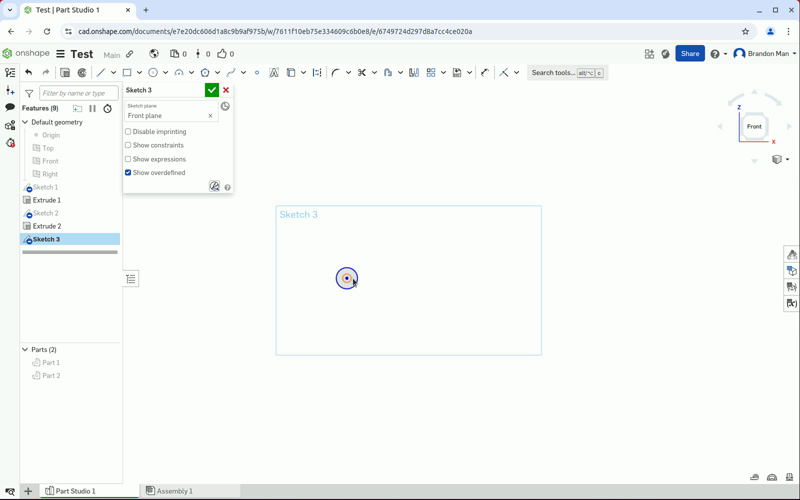
scroll(6)
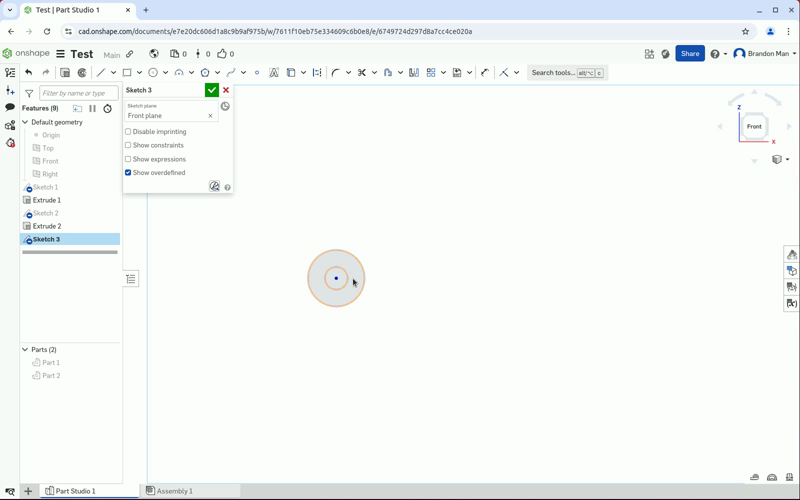
click(353, 278)
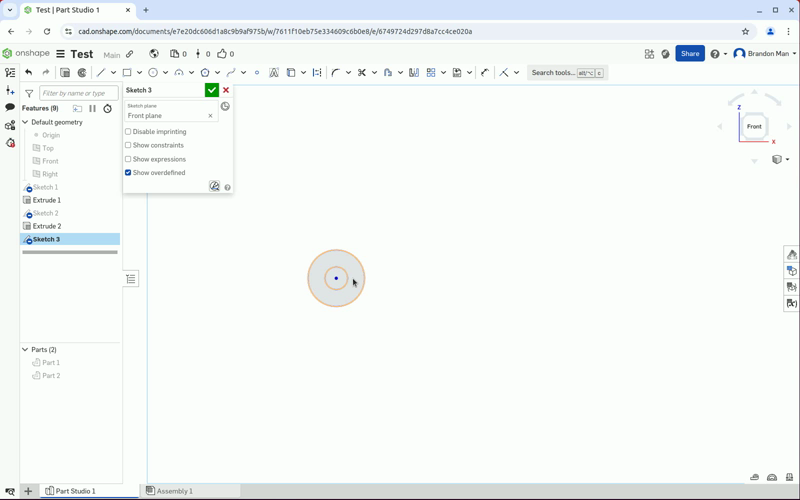
scroll(-6)
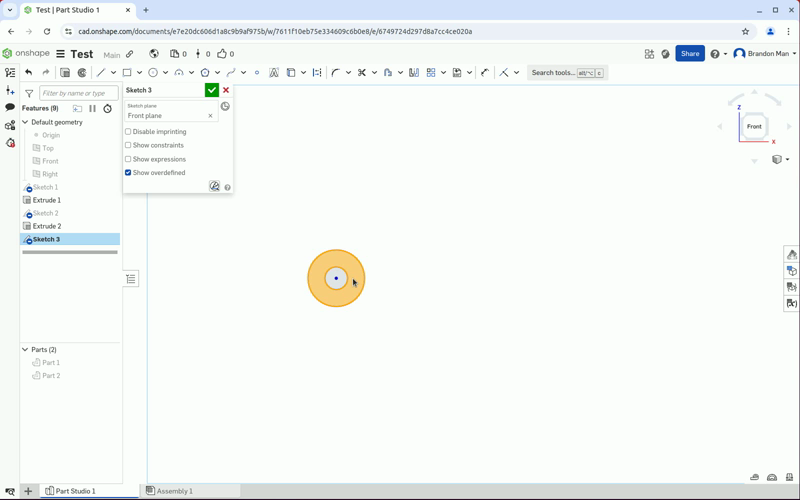
scroll(-6)
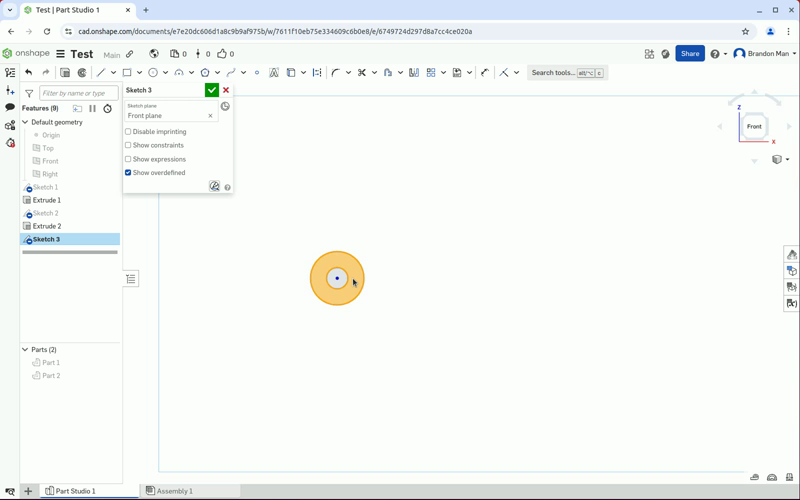
scroll(-6)
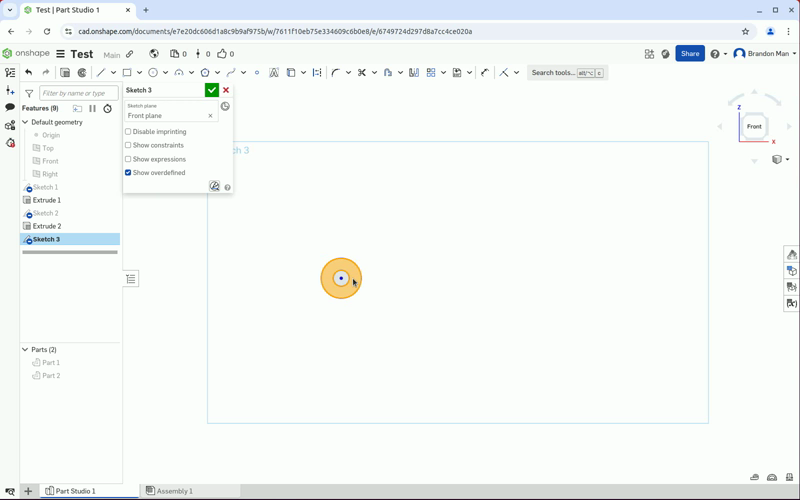
scroll(-6)
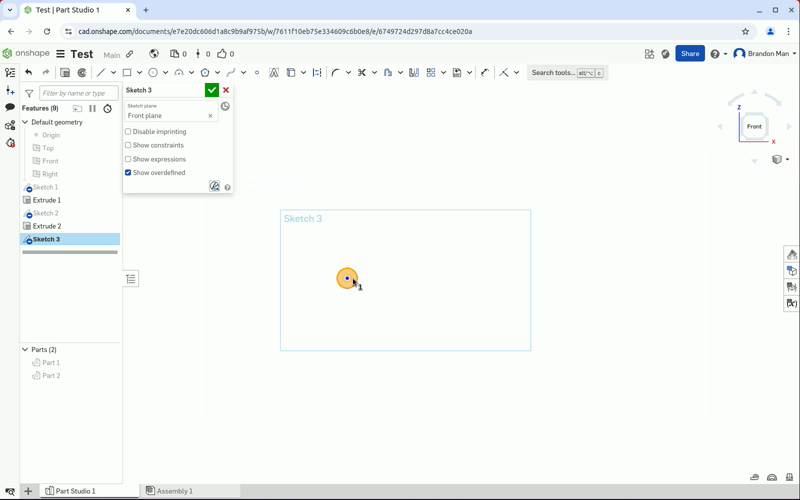
scroll(-6)
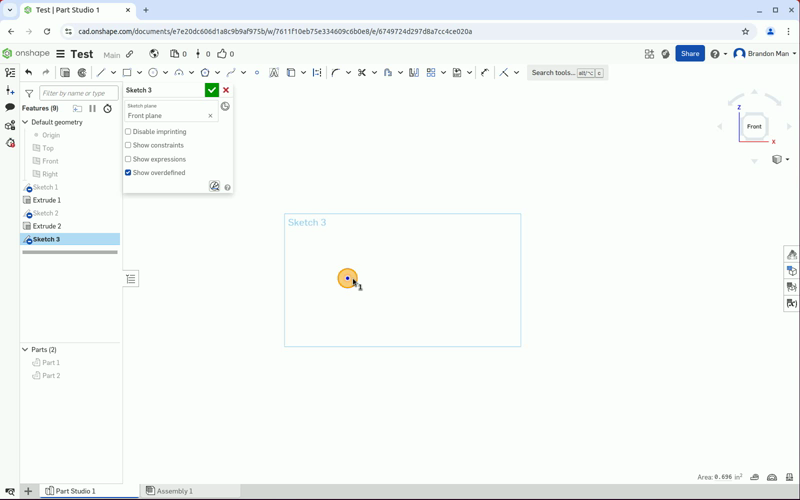
scroll(-6)
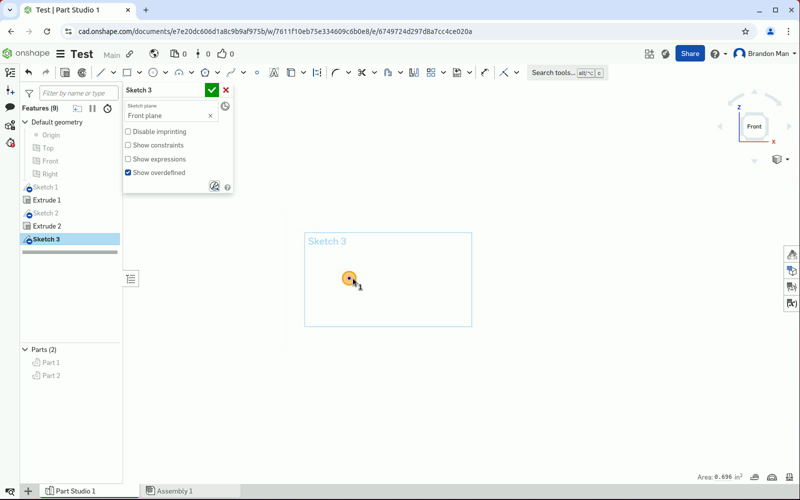
scroll(-6)
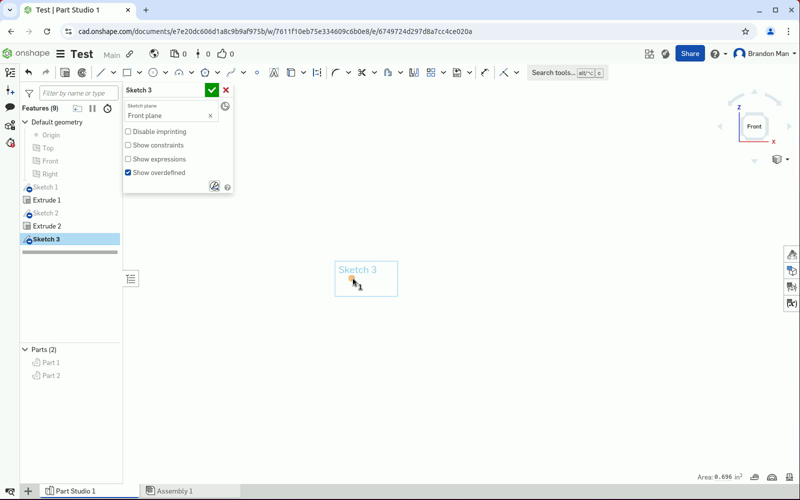
mouse_move(73, 352)
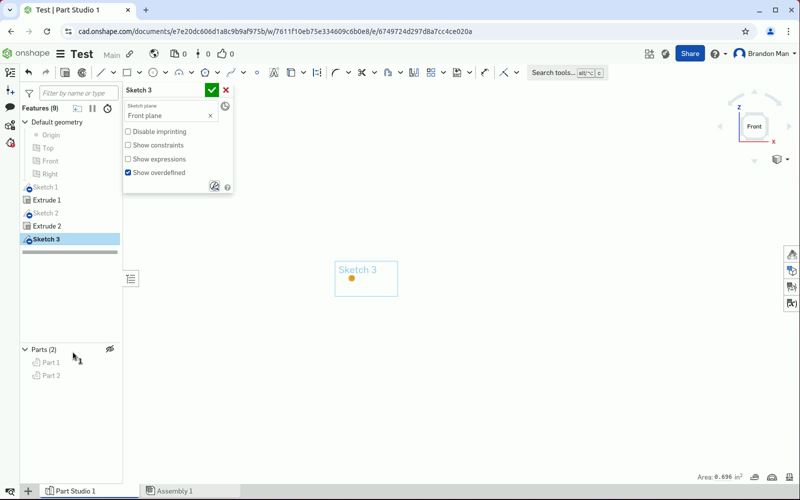
key(shift+y)
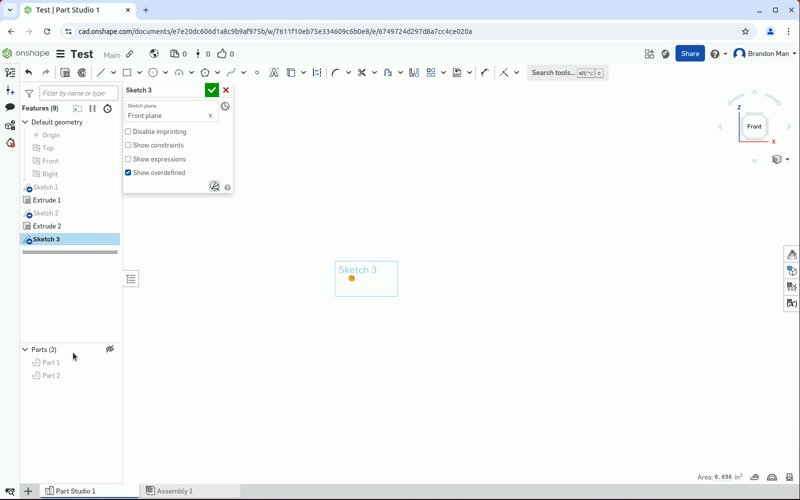
key(shift+e)
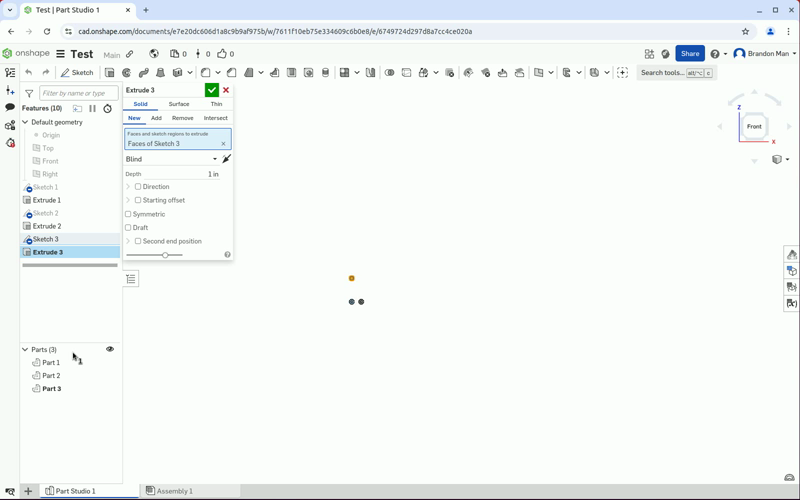
mouse_move(143, 106)
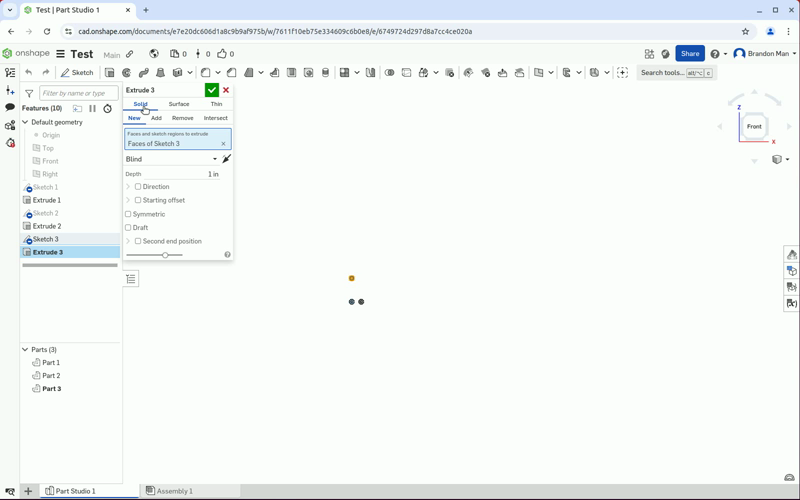
click(143, 106)
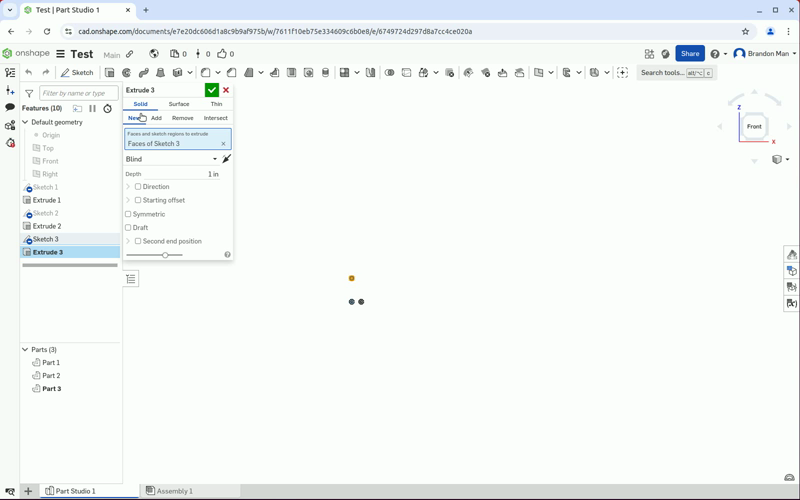
mouse_move(137, 120)
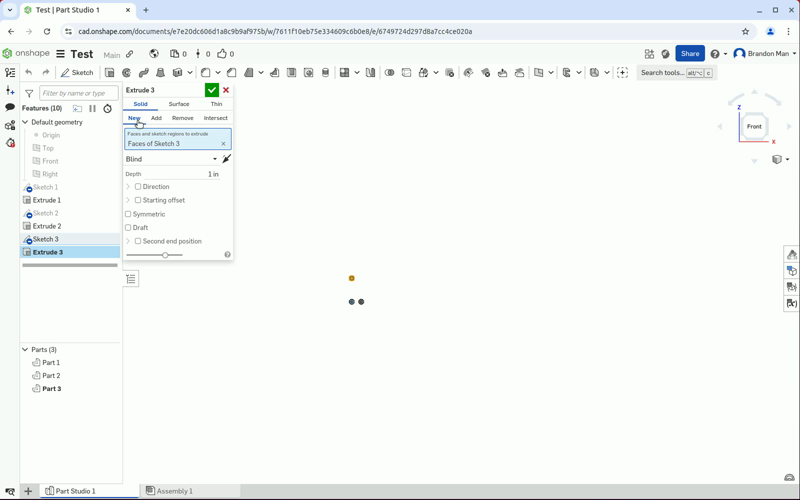
click(137, 120)
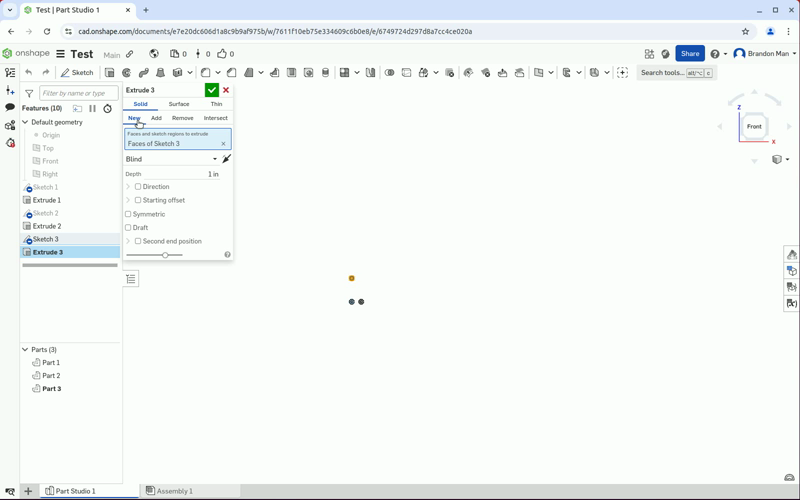
key(tab, 4)
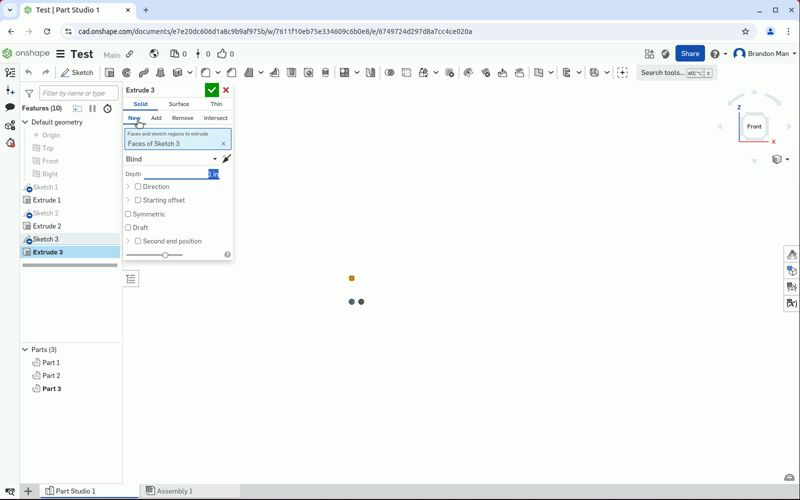
text(0.241)
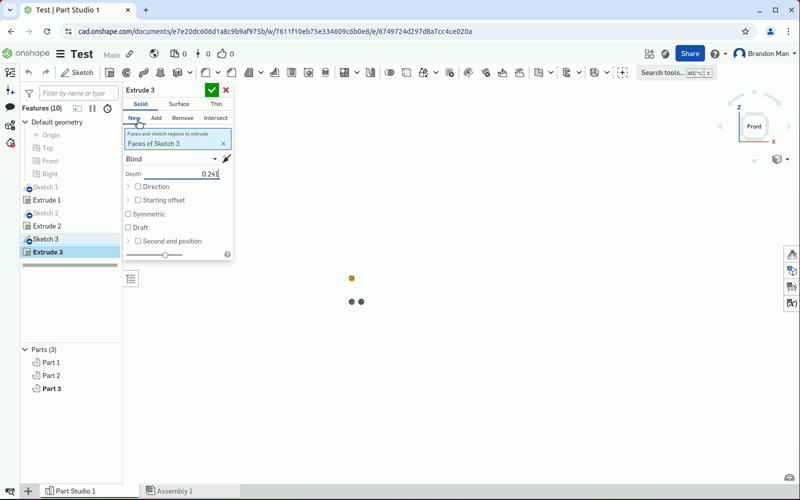
key(enter)
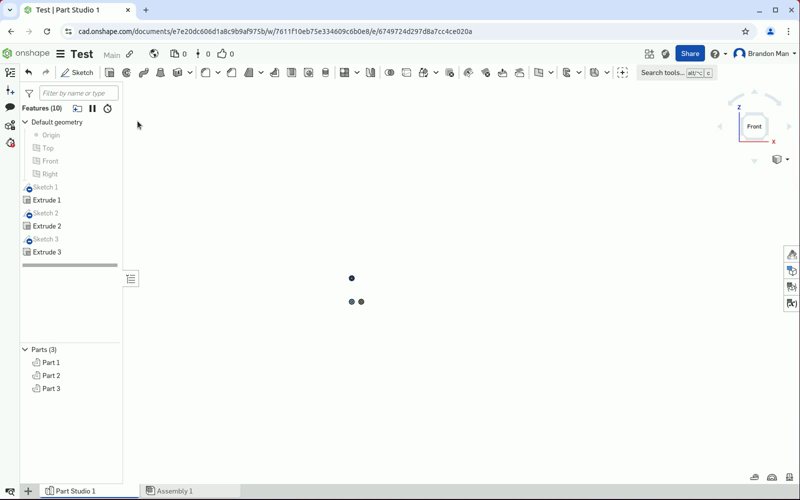
key(shift+h)
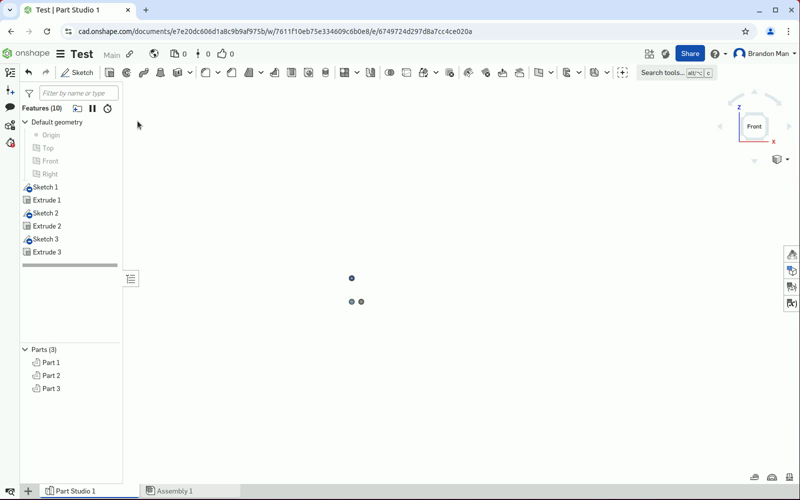
key(shift+h)
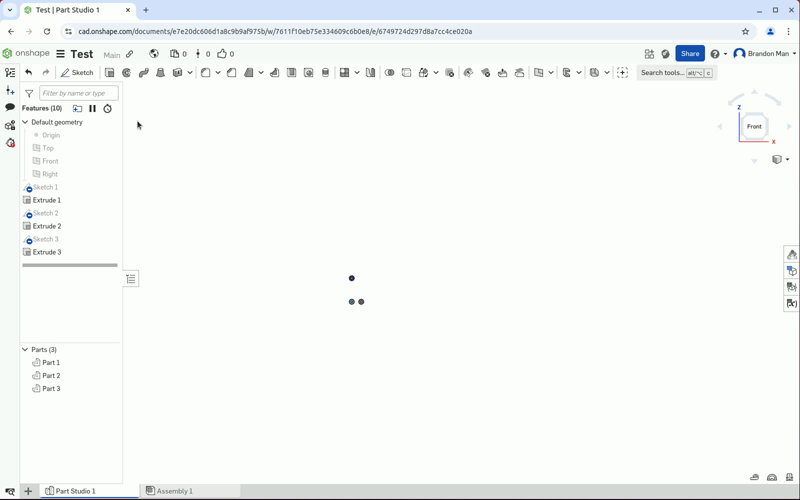
mouse_move(73, 189)
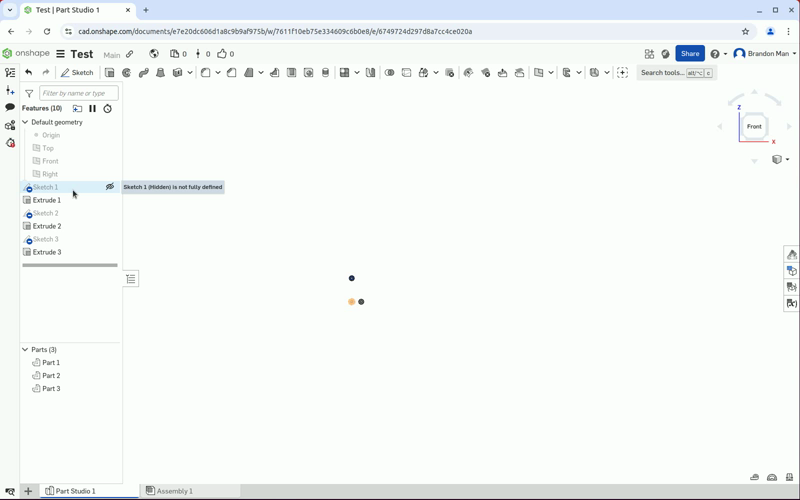
click(73, 189)
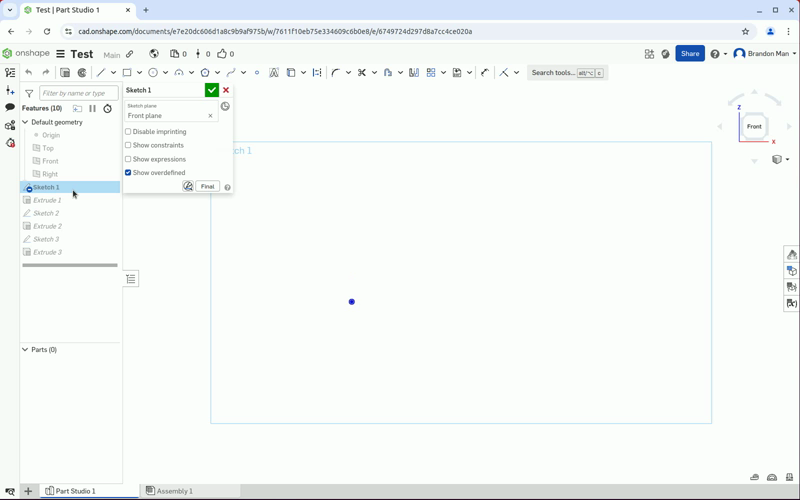
mouse_move(229, 92)
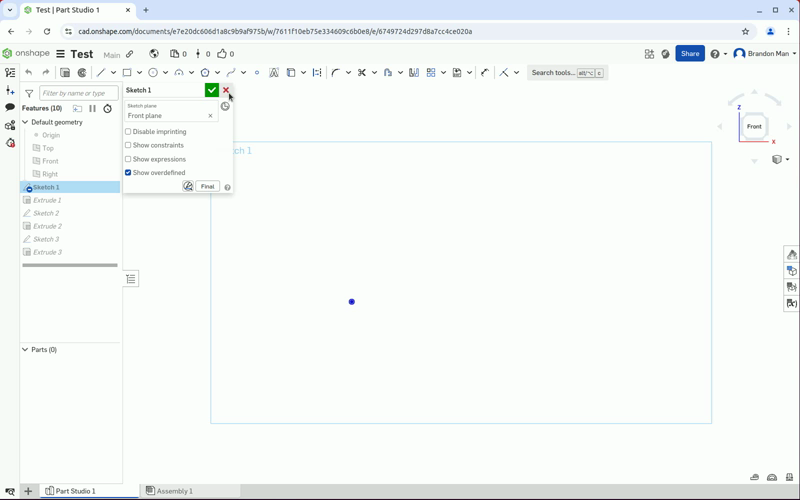
click(229, 92)
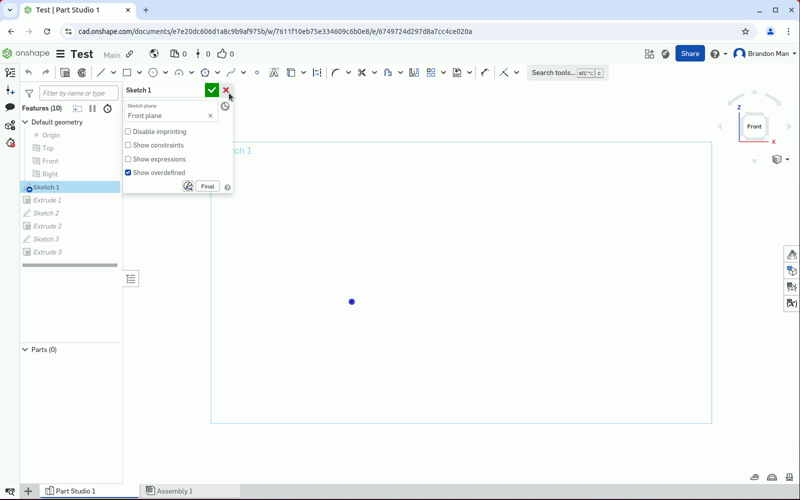
key(shift+s)
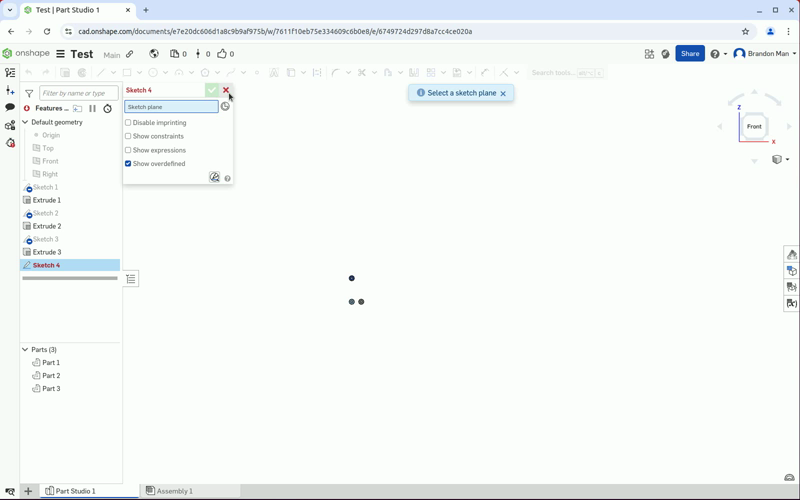
mouse_move(73, 163)
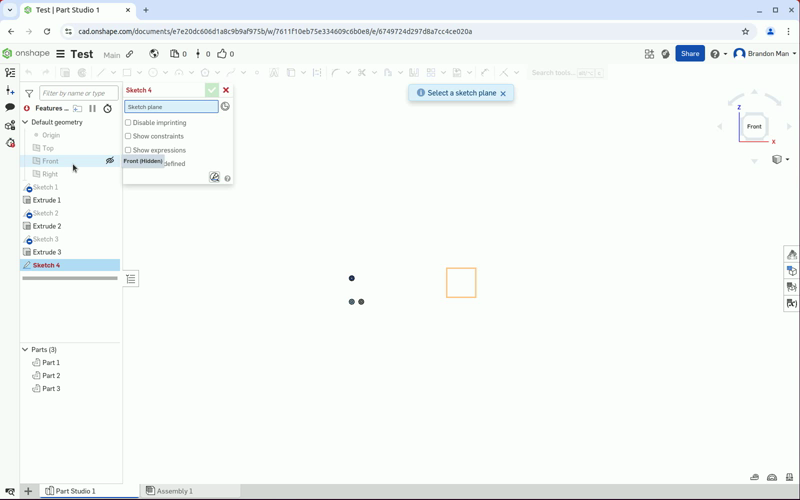
click(73, 163)
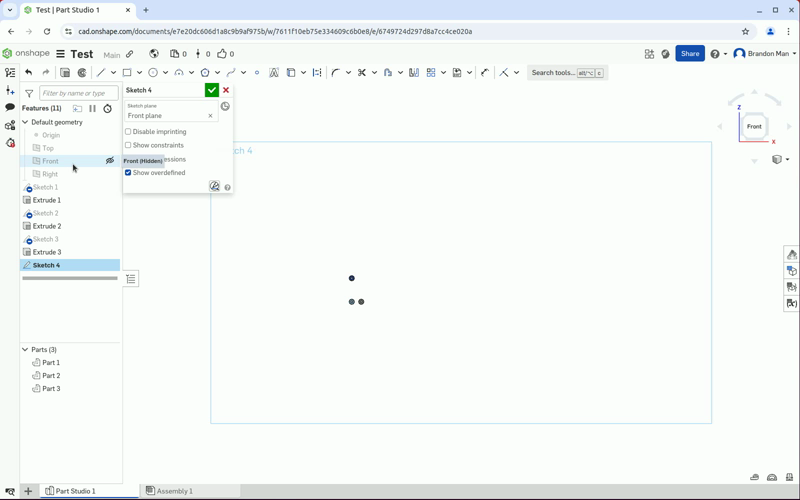
mouse_move(73, 352)
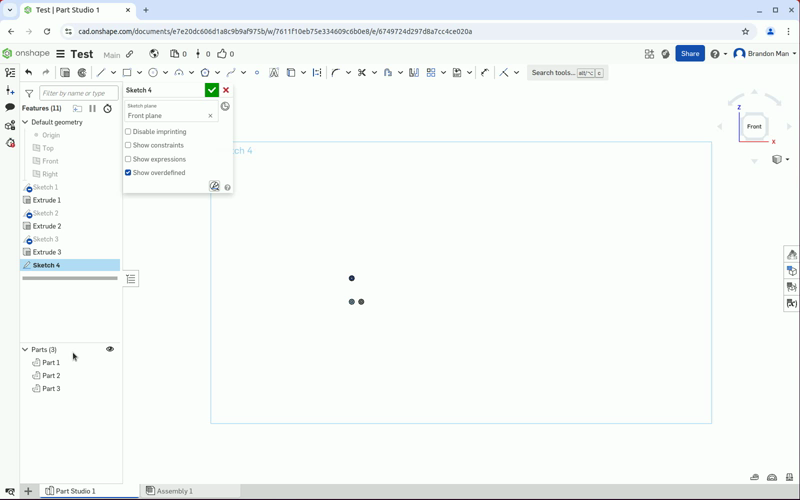
key(y)
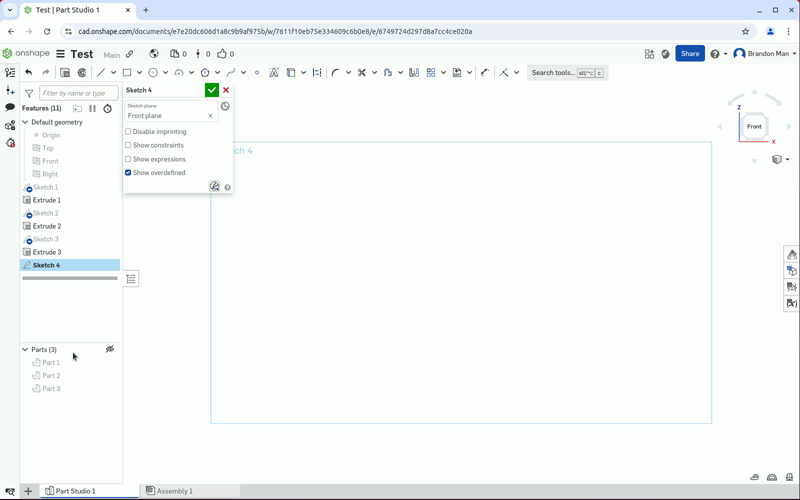
key(c)
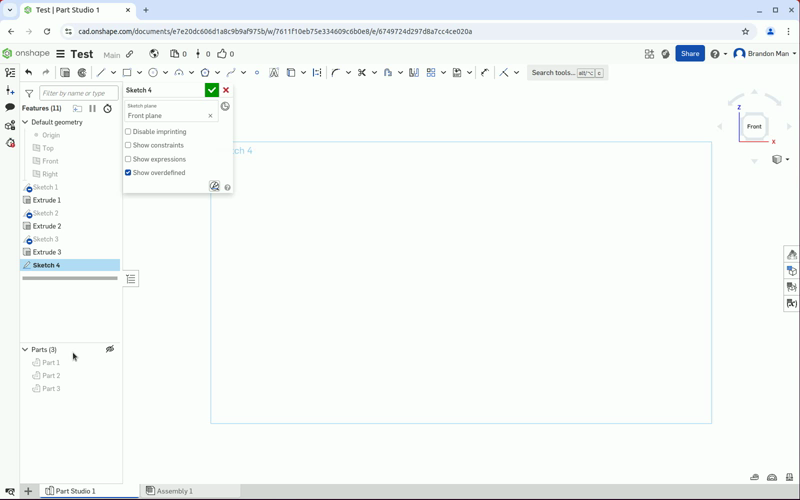
key_down(shift)
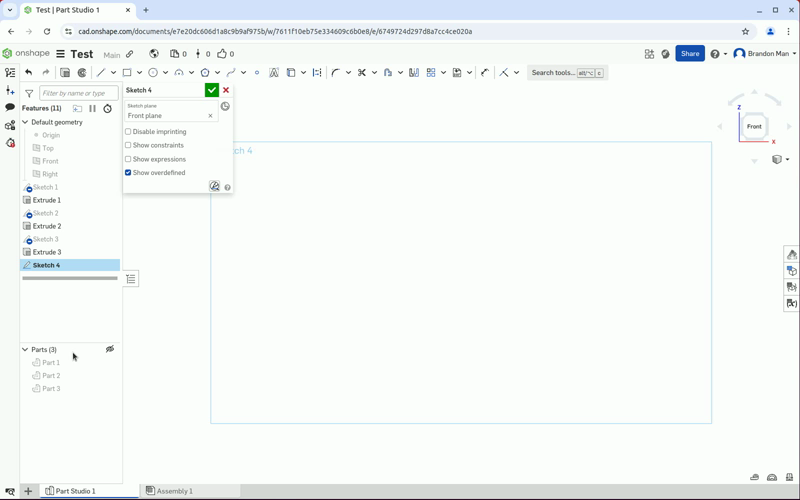
mouse_move(351, 288)
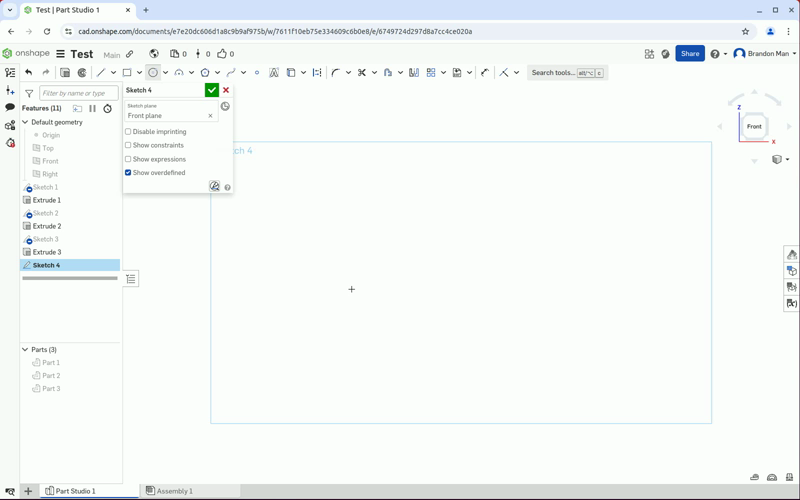
click(351, 288)
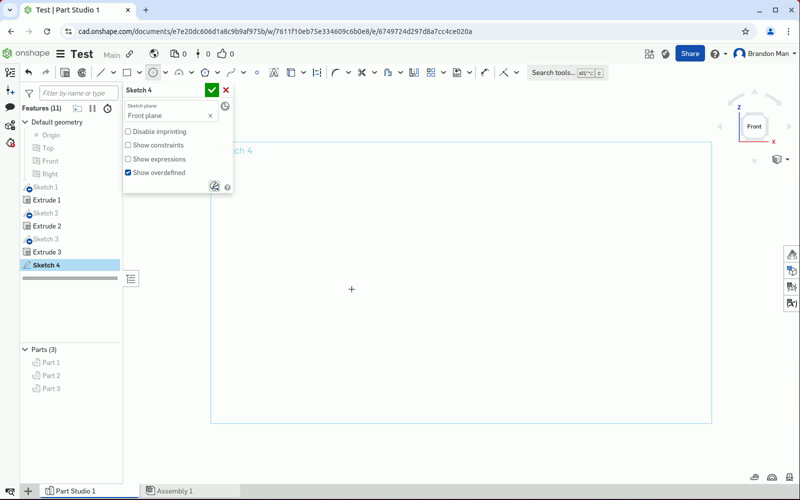
key_up(shift)
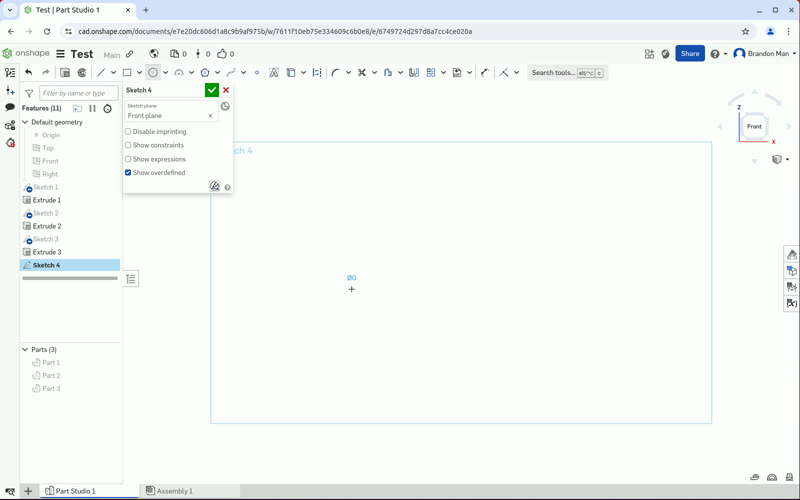
mouse_move(355, 288)
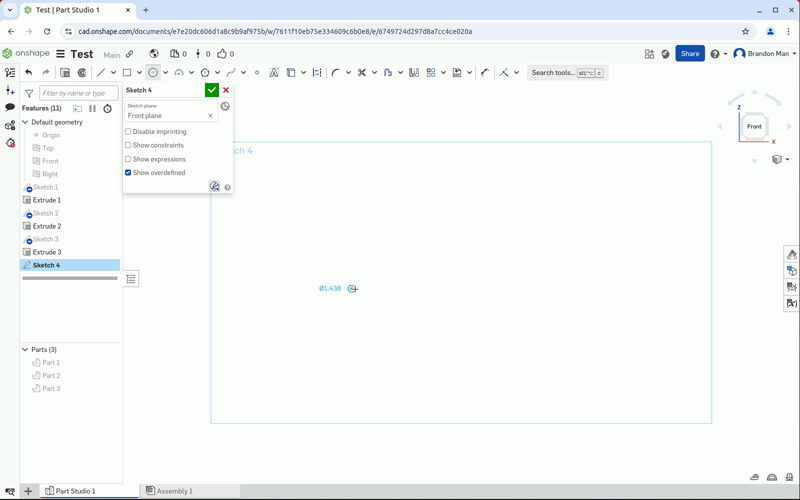
click(355, 288)
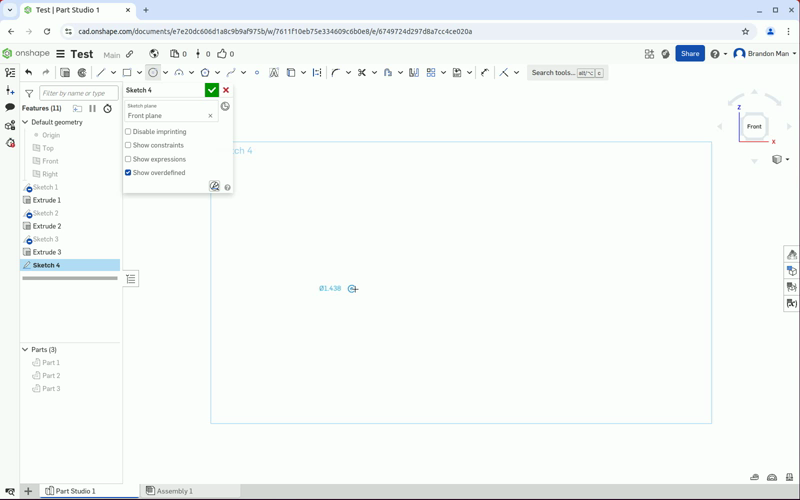
key(esc)
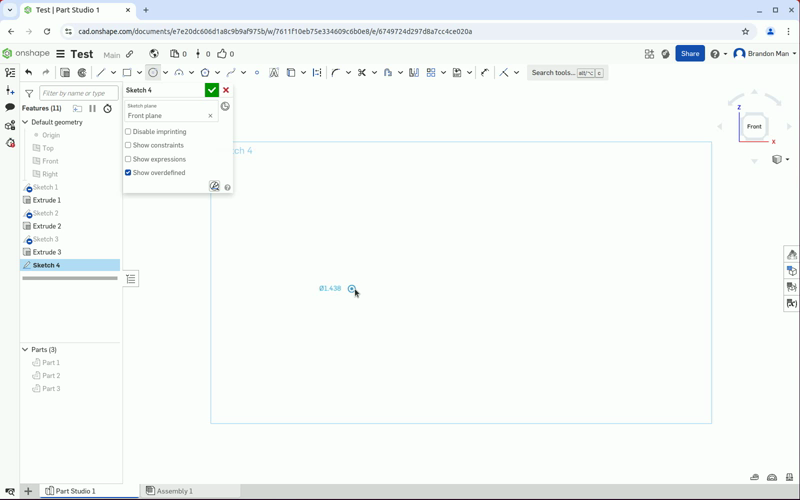
key(c)
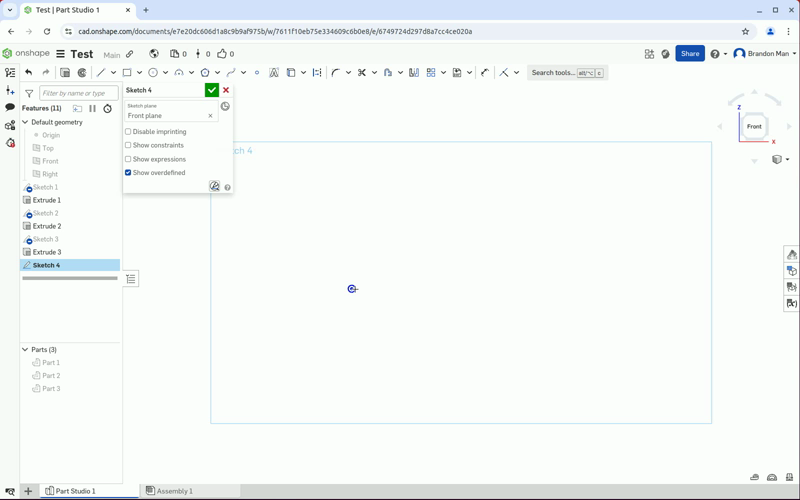
key_down(shift)
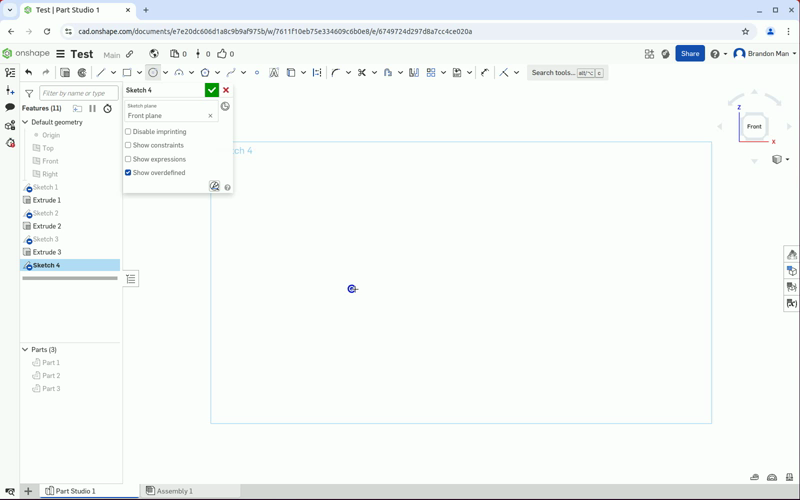
mouse_move(351, 288)
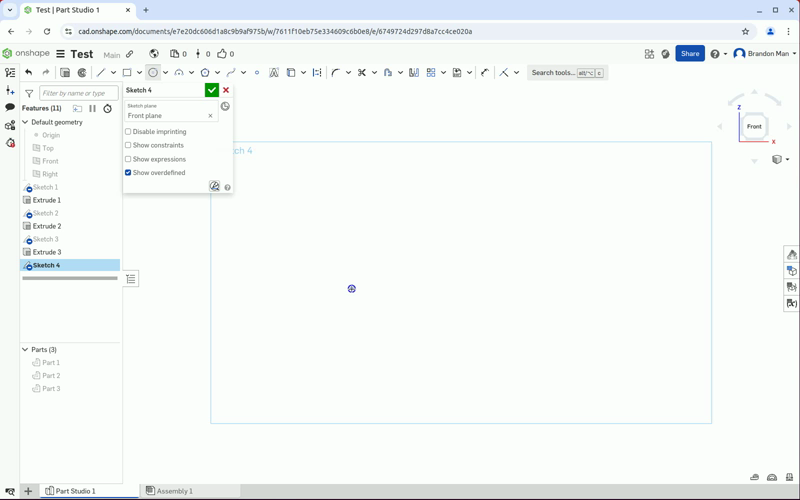
scroll(6)
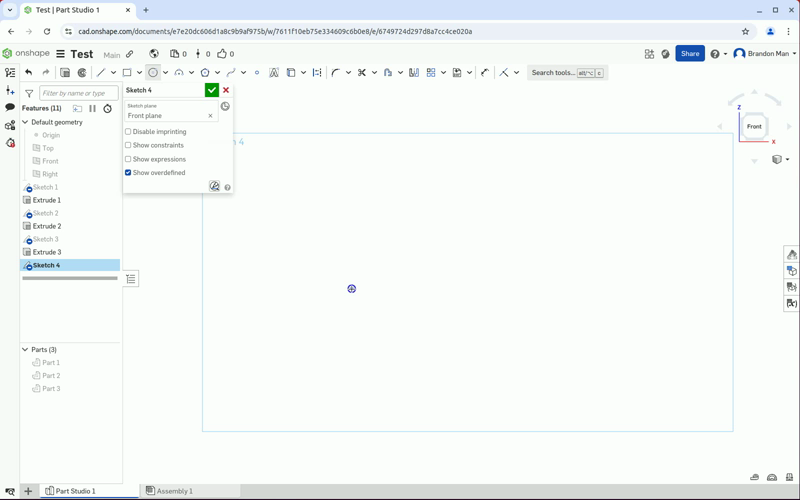
scroll(6)
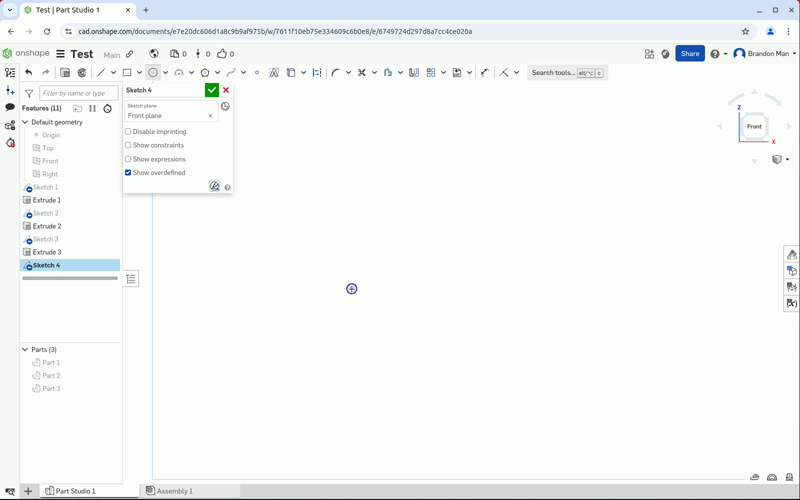
scroll(6)
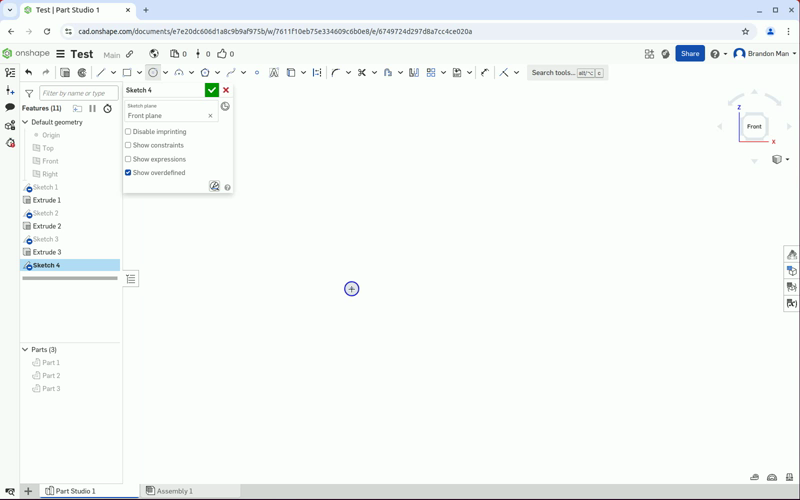
scroll(6)
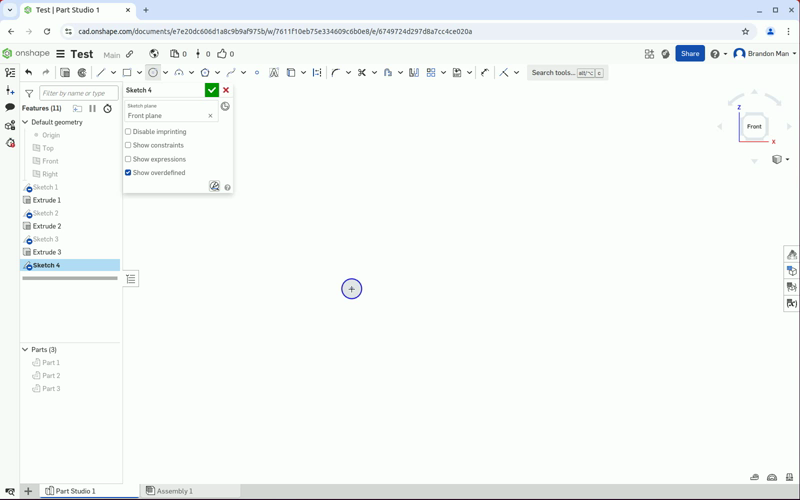
scroll(6)
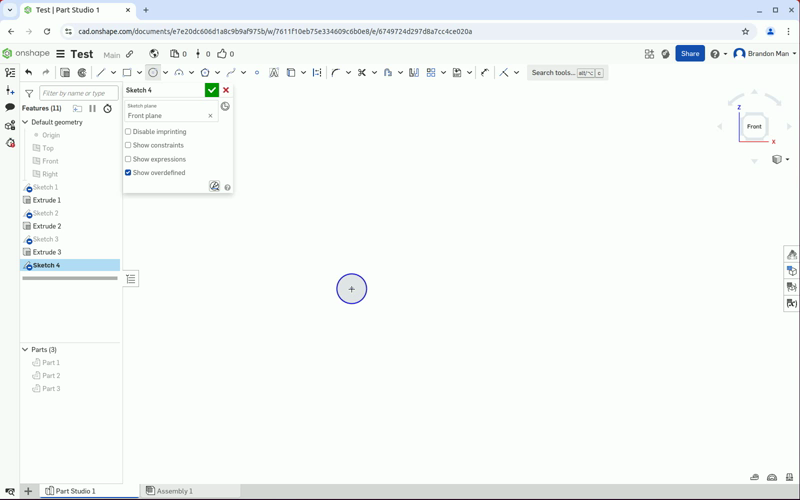
scroll(6)
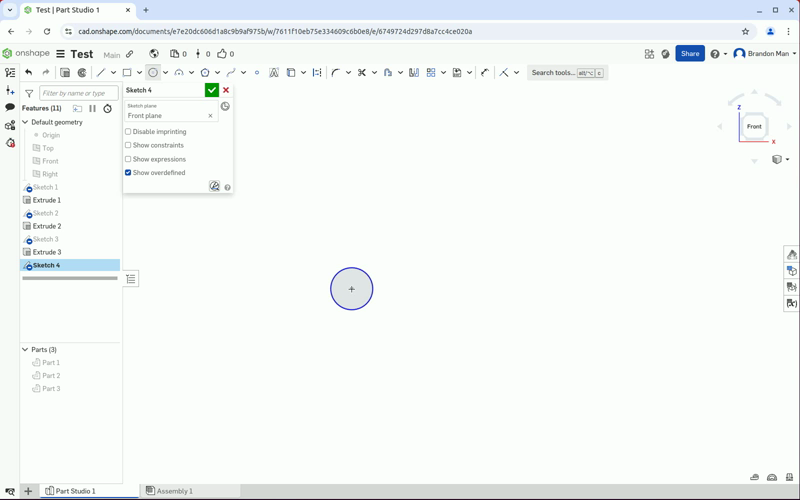
scroll(6)
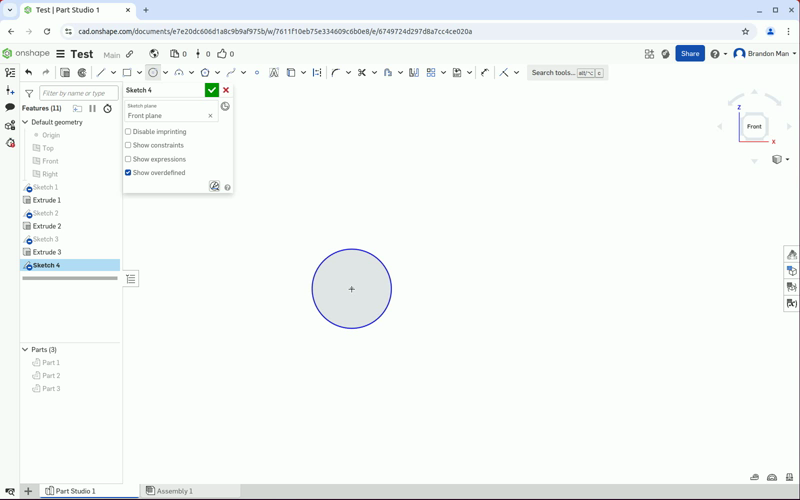
click(351, 288)
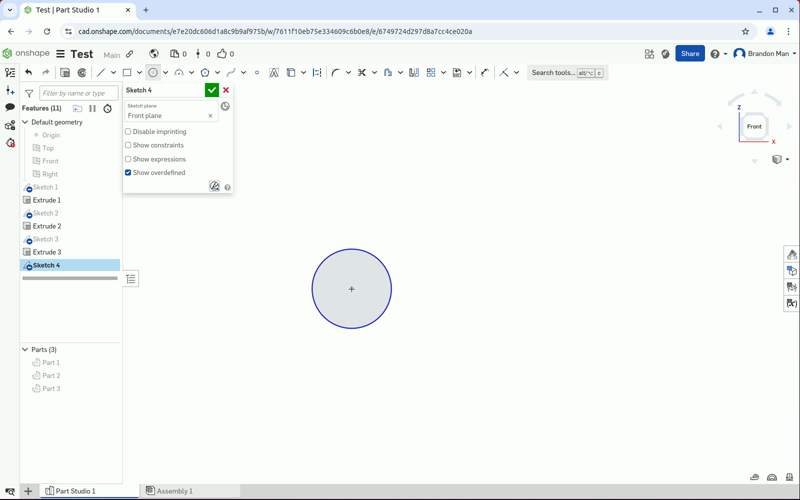
scroll(-6)
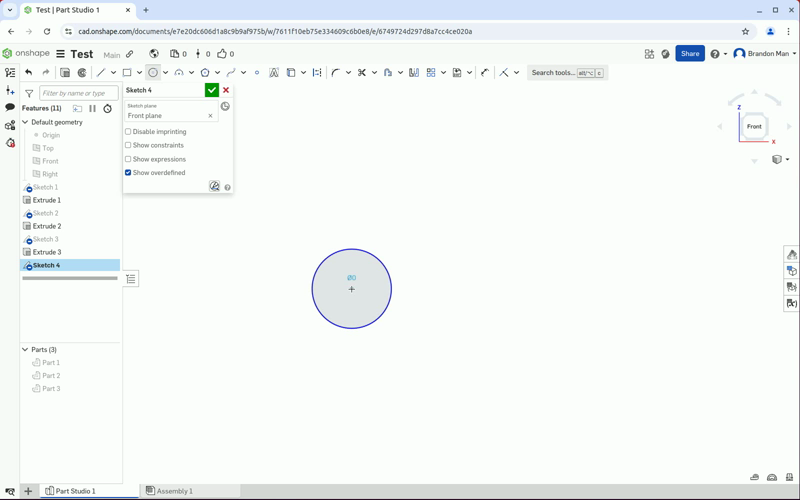
scroll(-6)
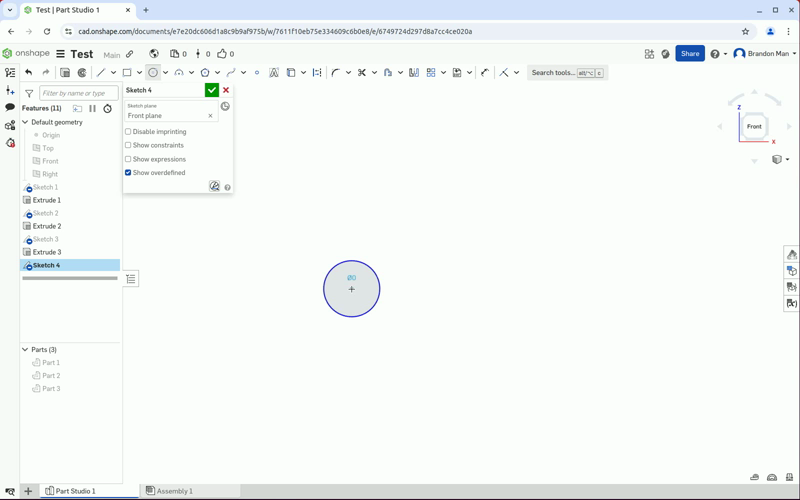
scroll(-6)
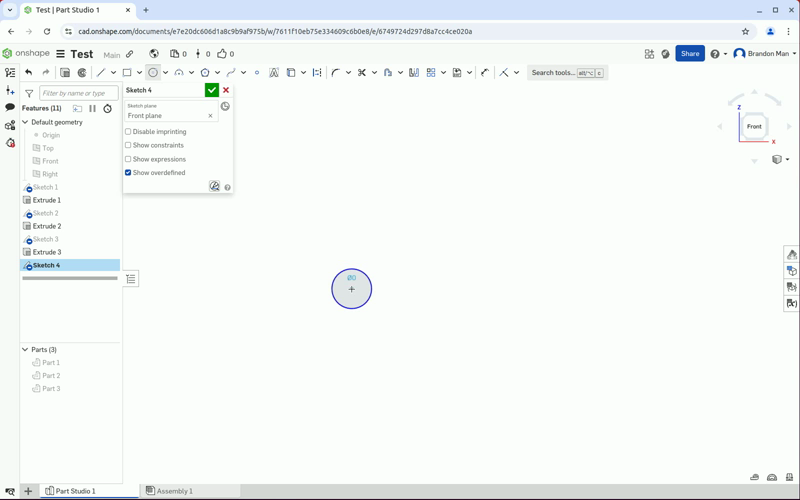
scroll(-6)
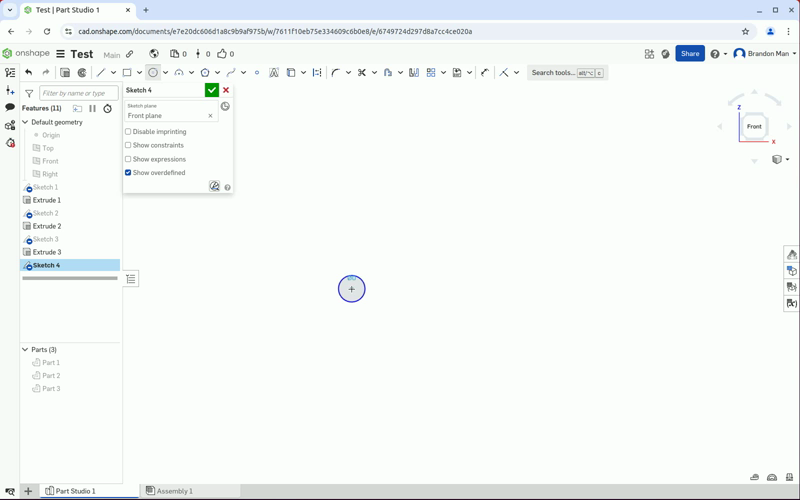
scroll(-6)
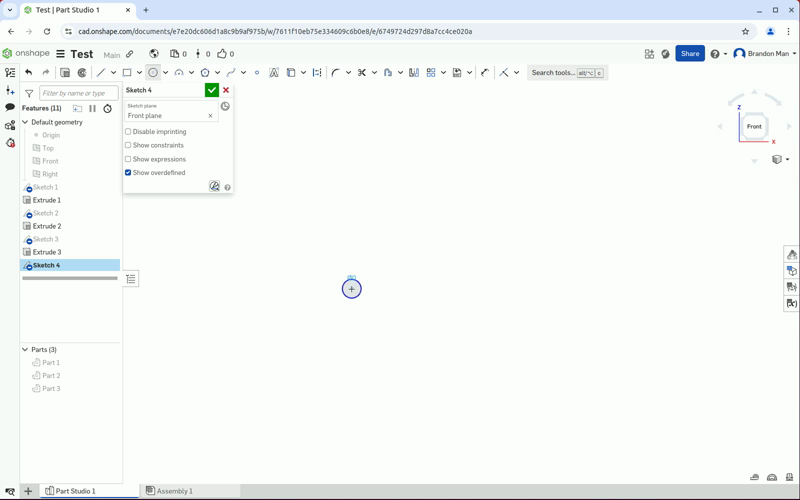
scroll(-6)
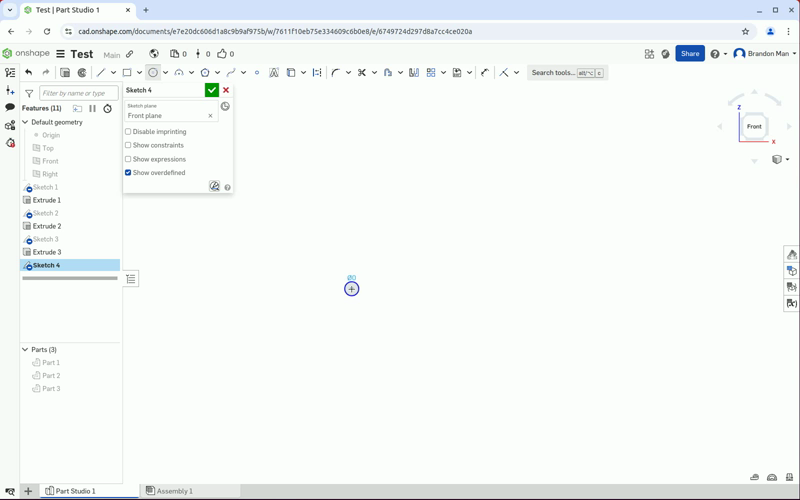
scroll(-6)
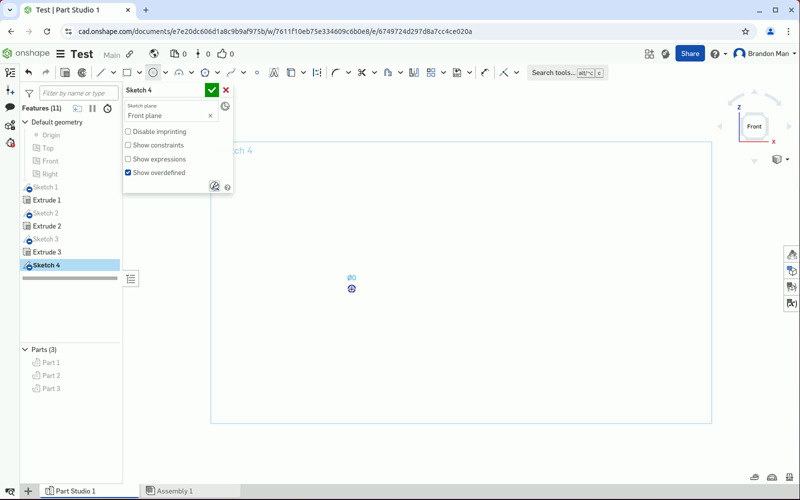
key_up(shift)
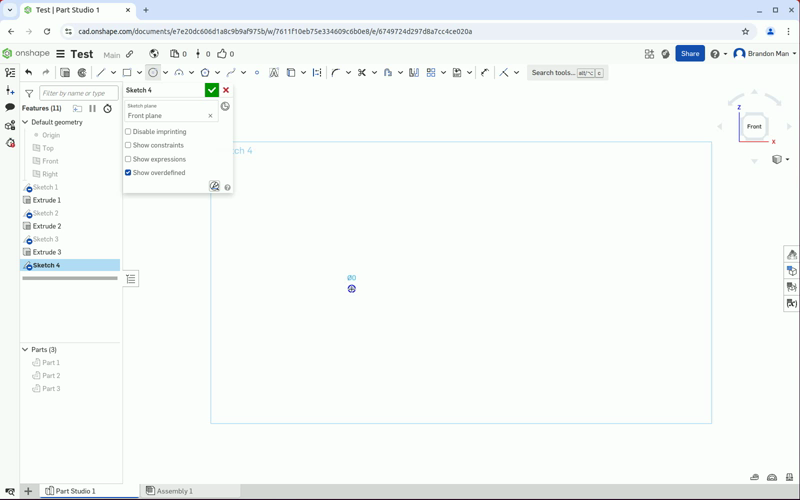
mouse_move(352, 288)
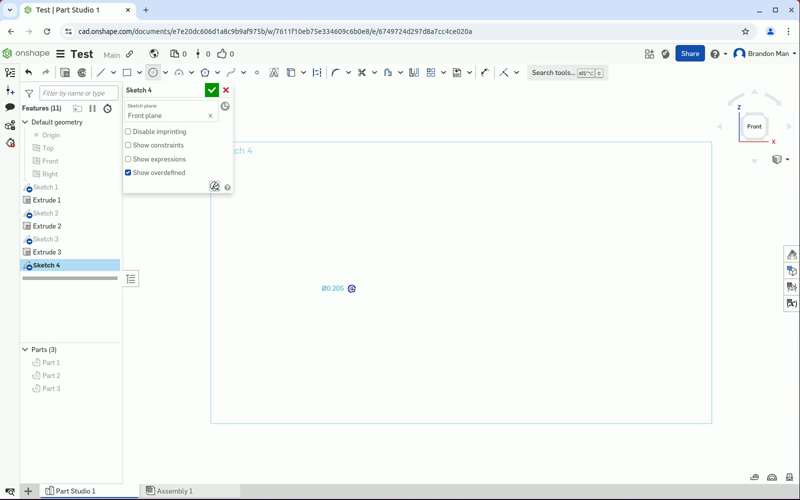
scroll(6)
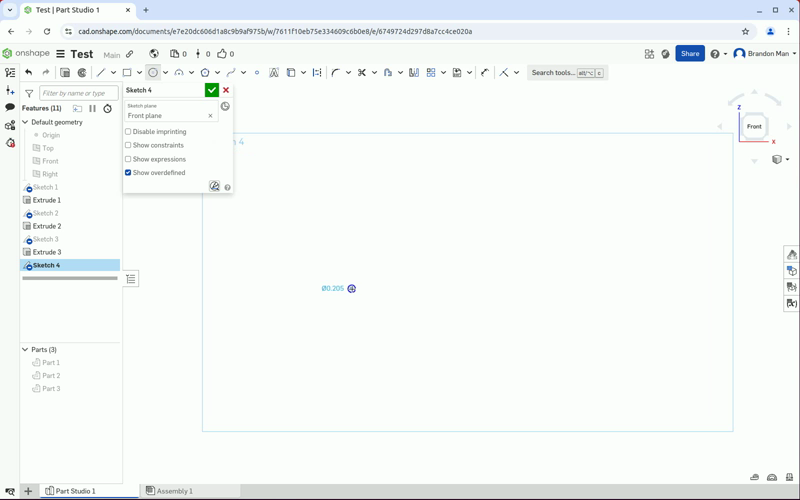
scroll(6)
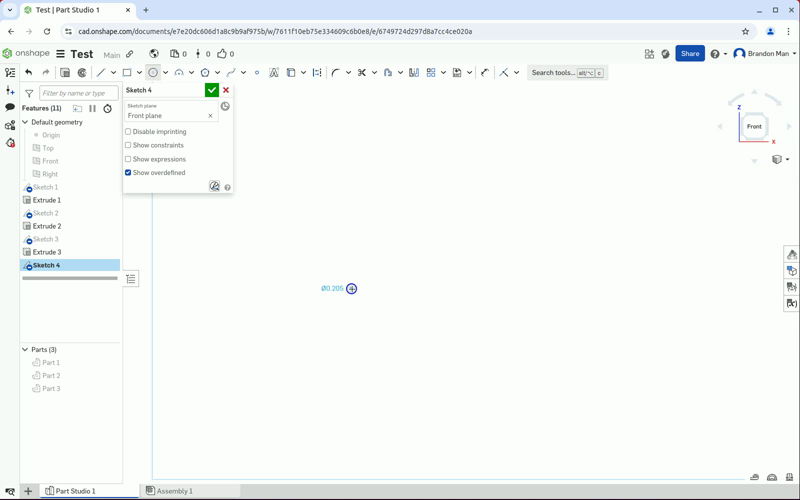
scroll(6)
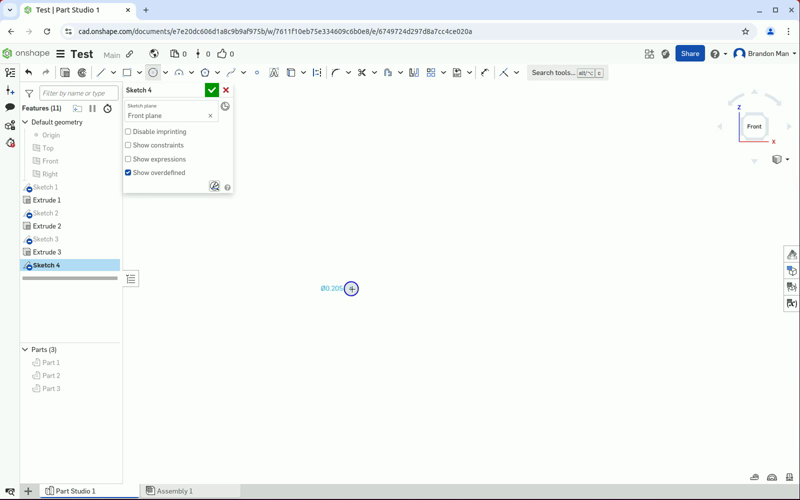
scroll(6)
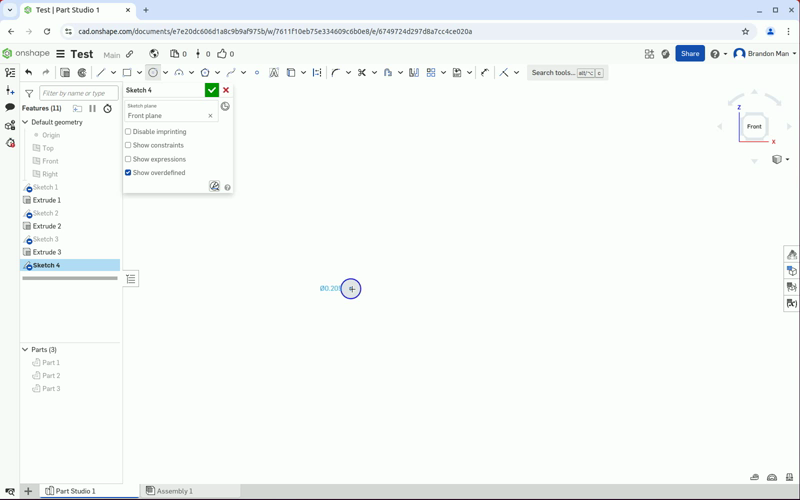
scroll(6)
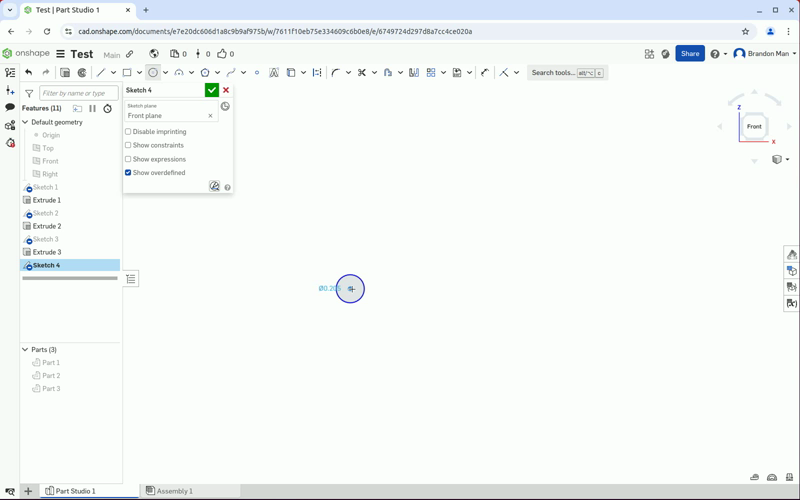
scroll(6)
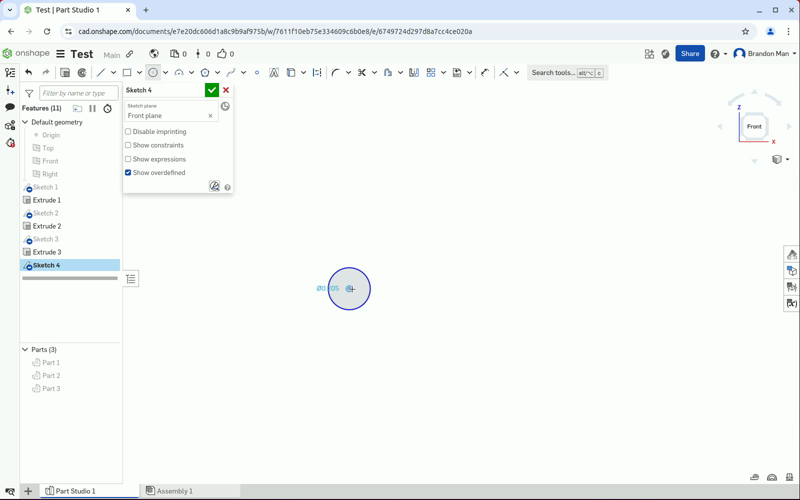
scroll(6)
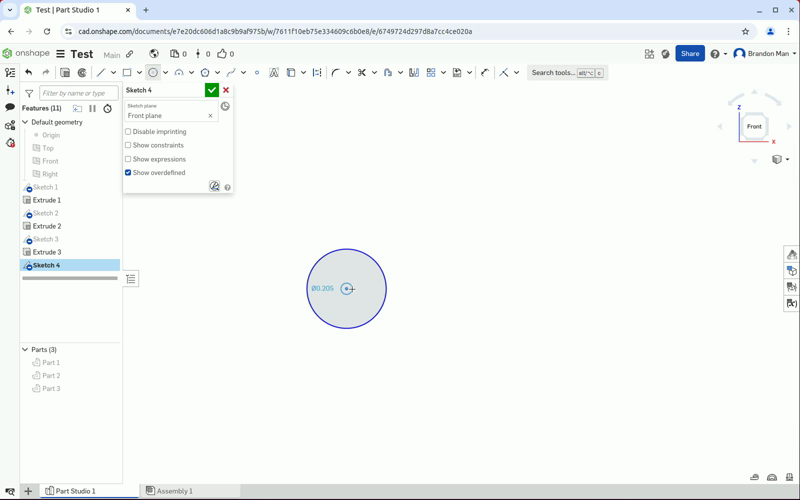
click(352, 288)
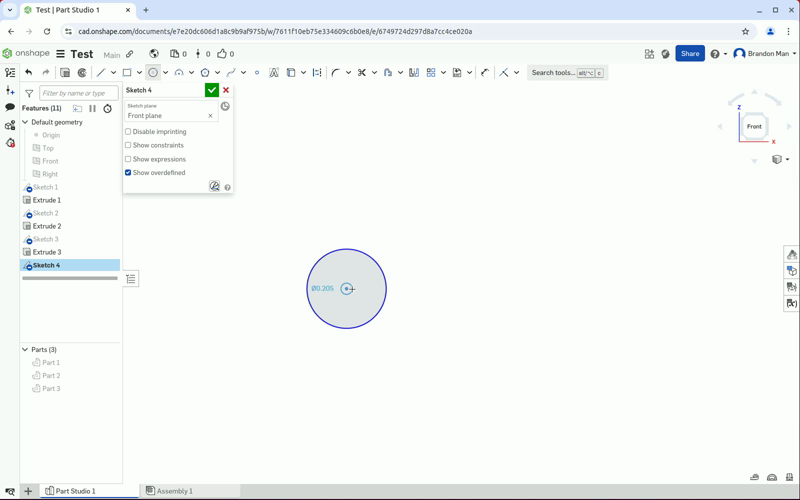
scroll(-6)
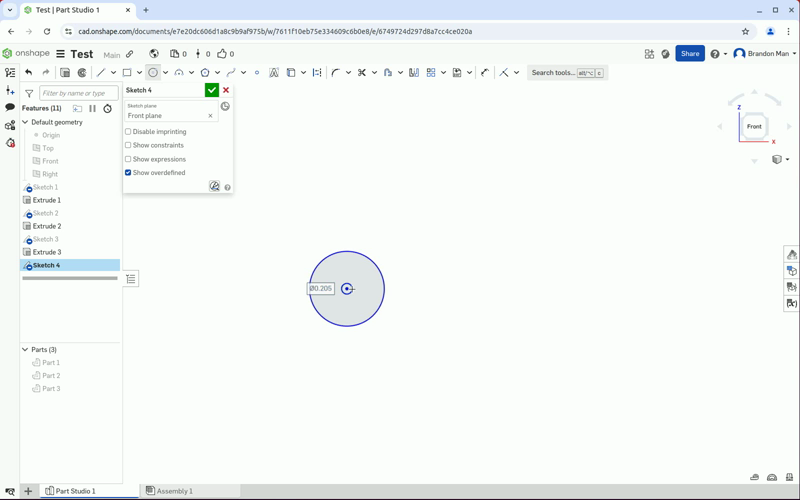
scroll(-6)
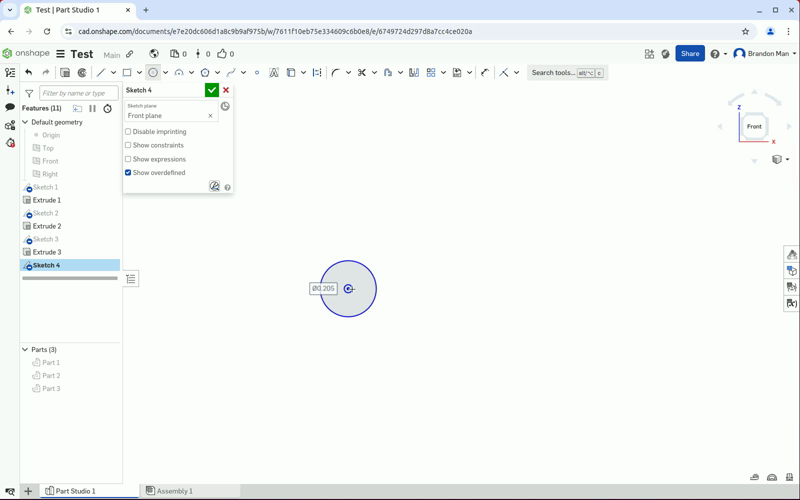
scroll(-6)
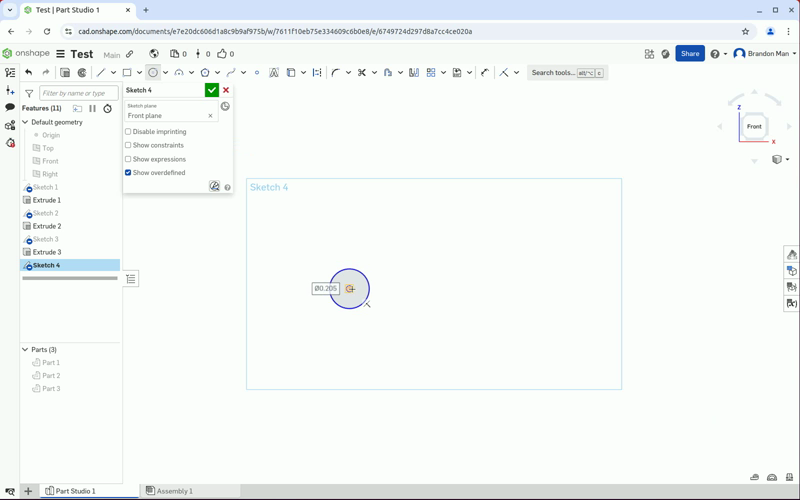
scroll(-6)
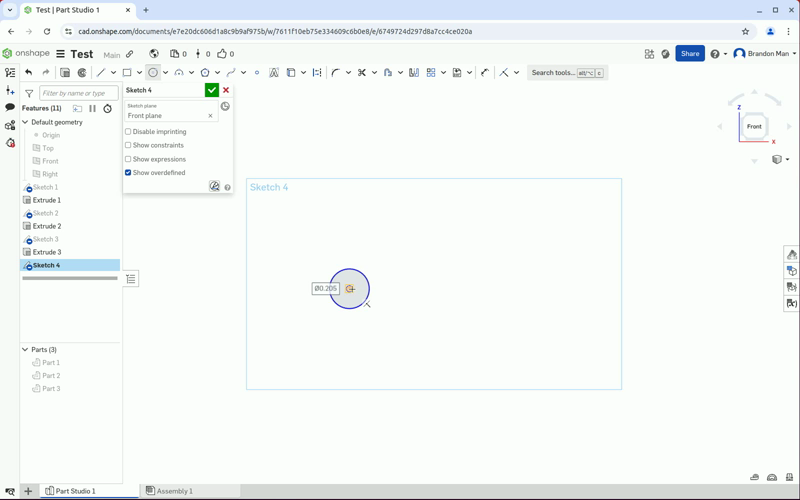
scroll(-6)
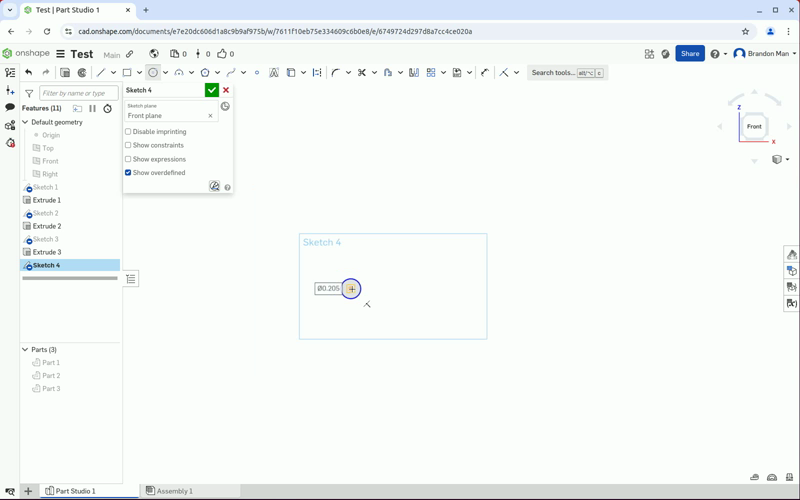
scroll(-6)
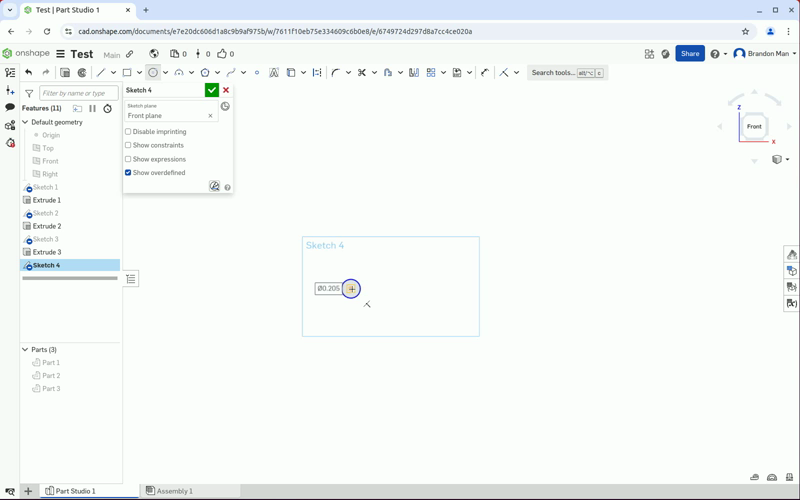
scroll(-6)
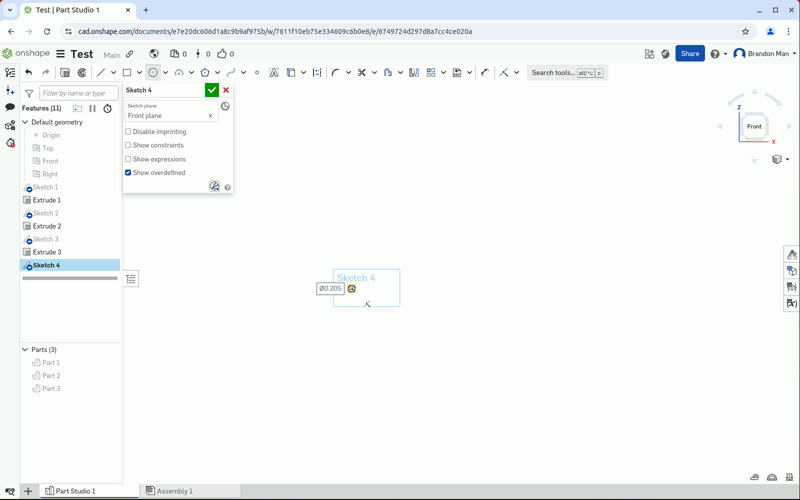
key(esc)
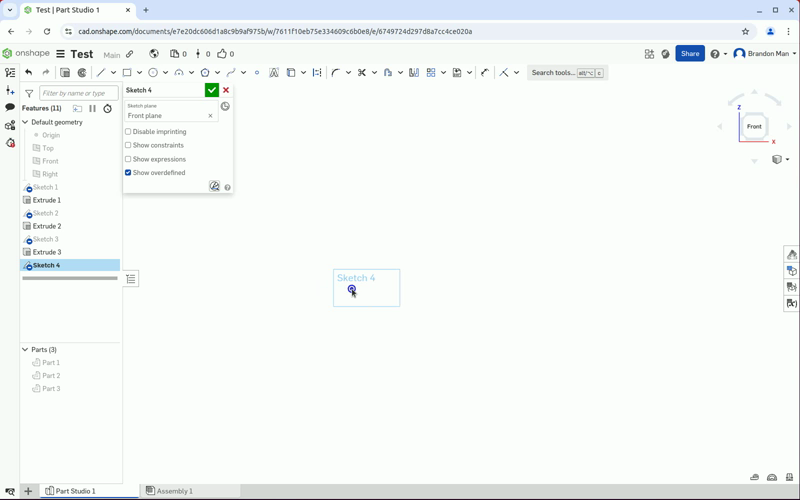
mouse_move(351, 288)
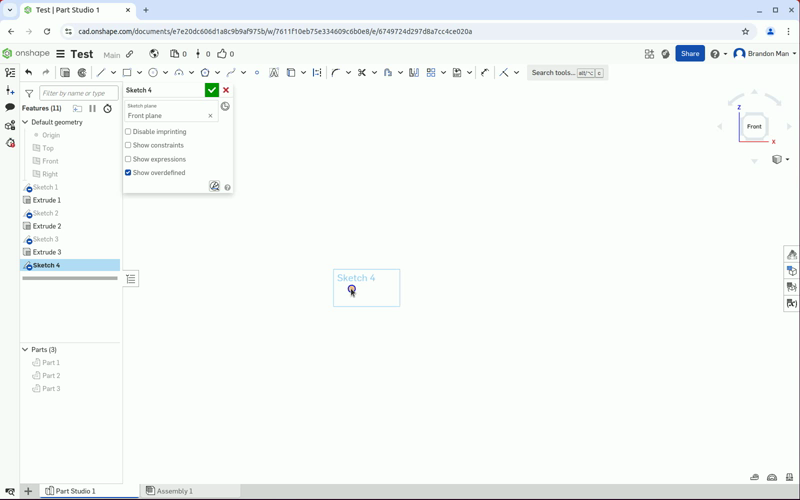
scroll(6)
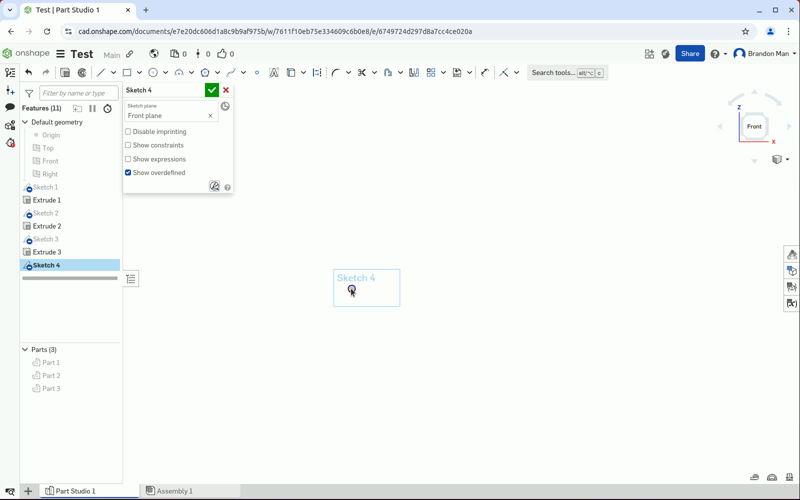
scroll(6)
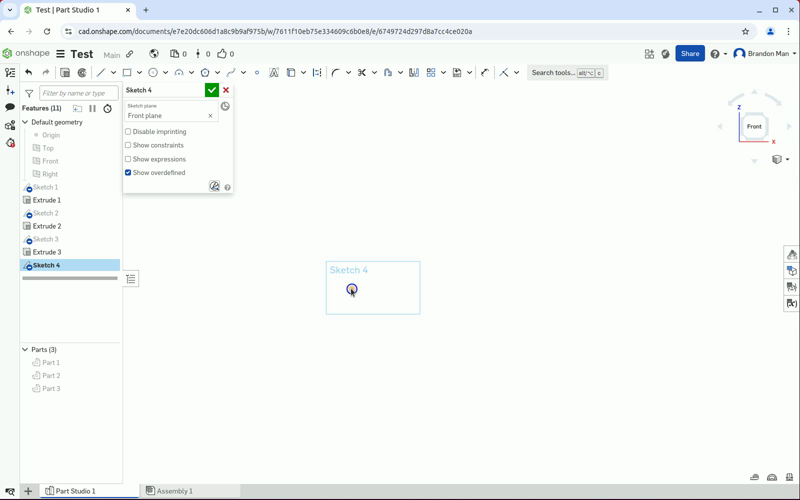
scroll(6)
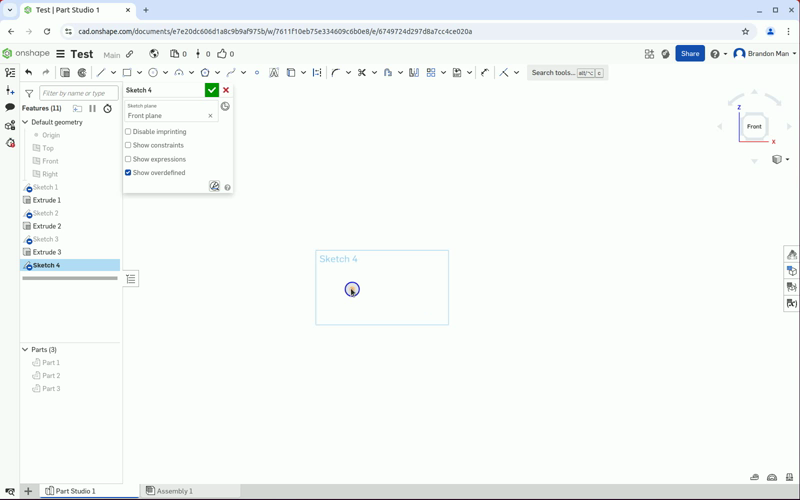
scroll(6)
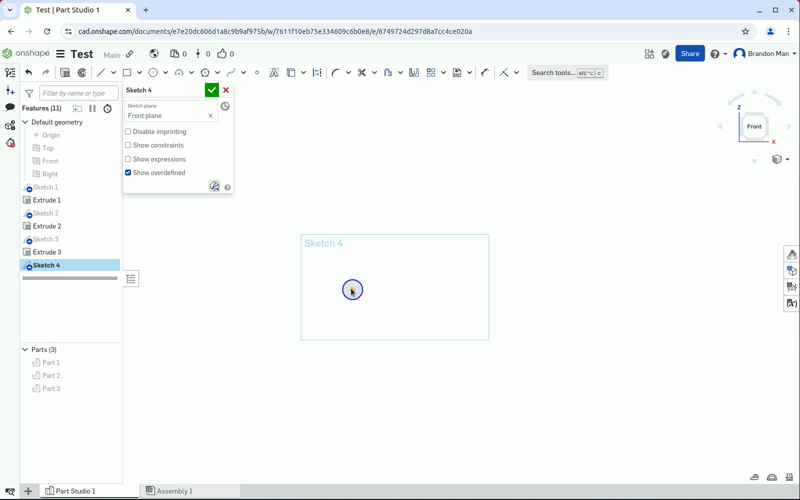
scroll(6)
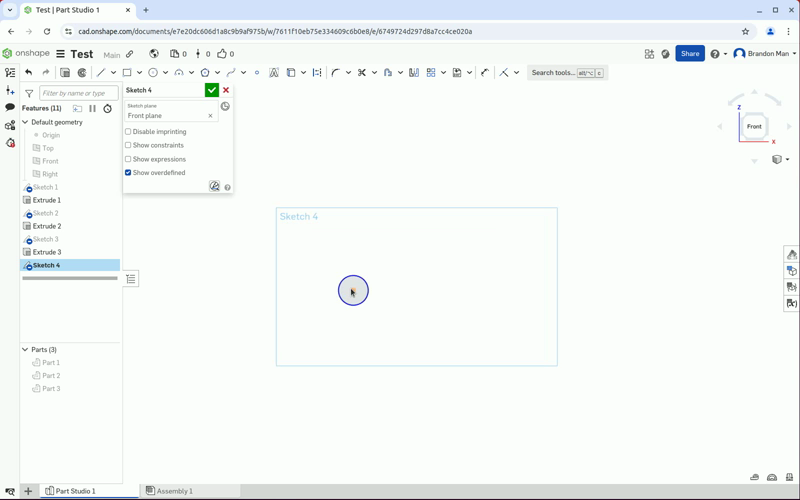
scroll(6)
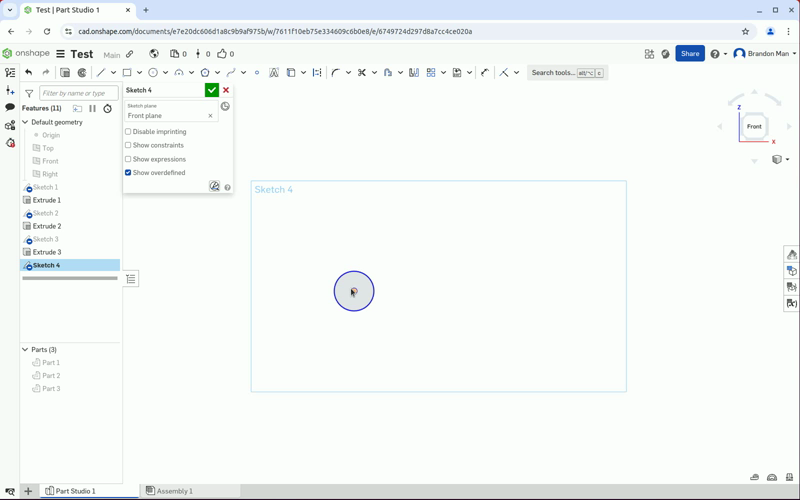
scroll(6)
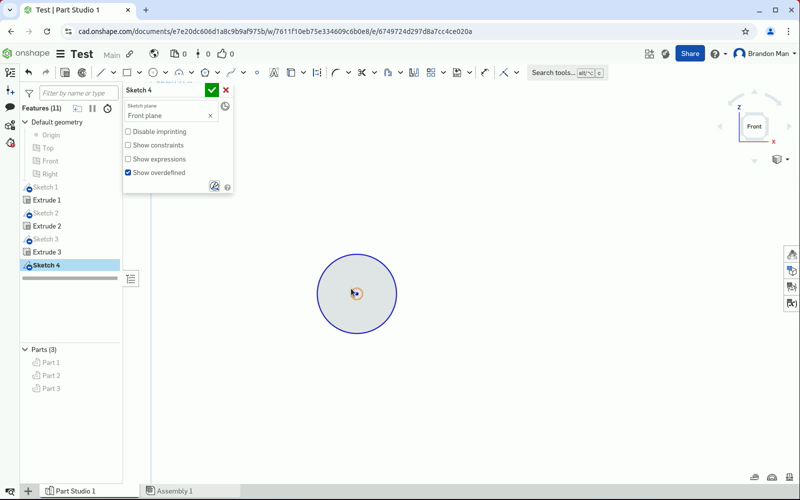
click(351, 288)
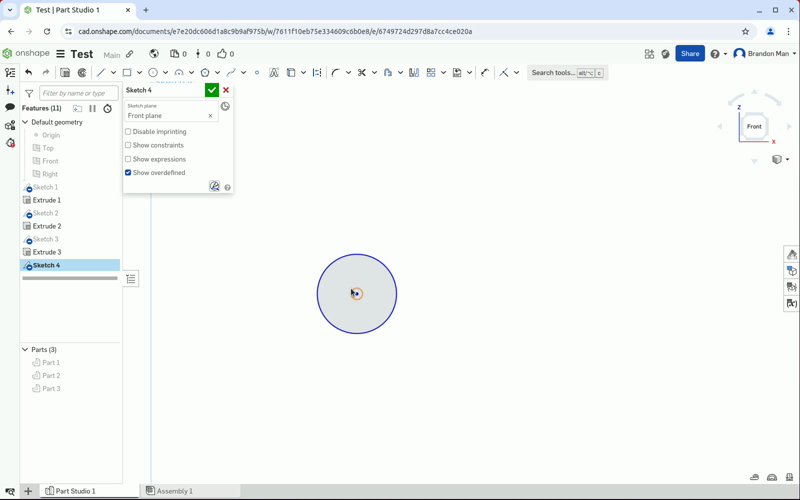
scroll(-6)
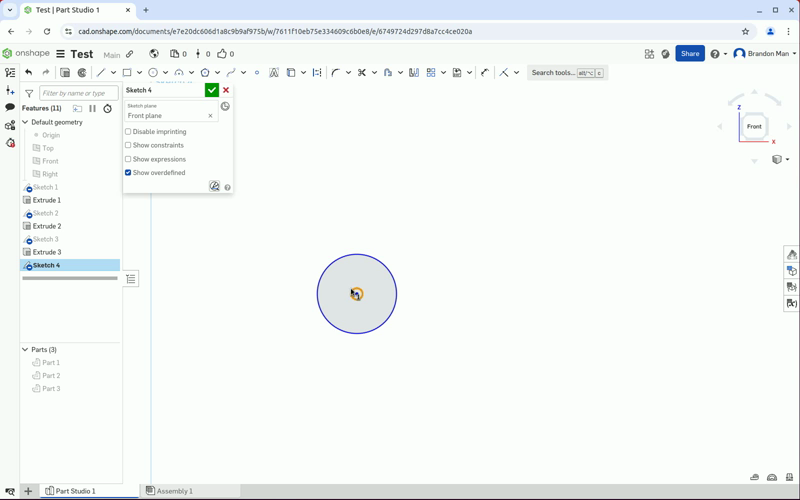
scroll(-6)
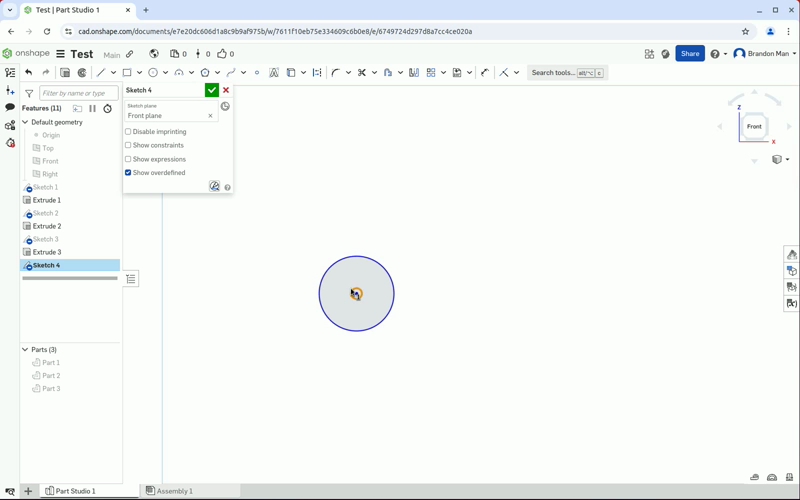
scroll(-6)
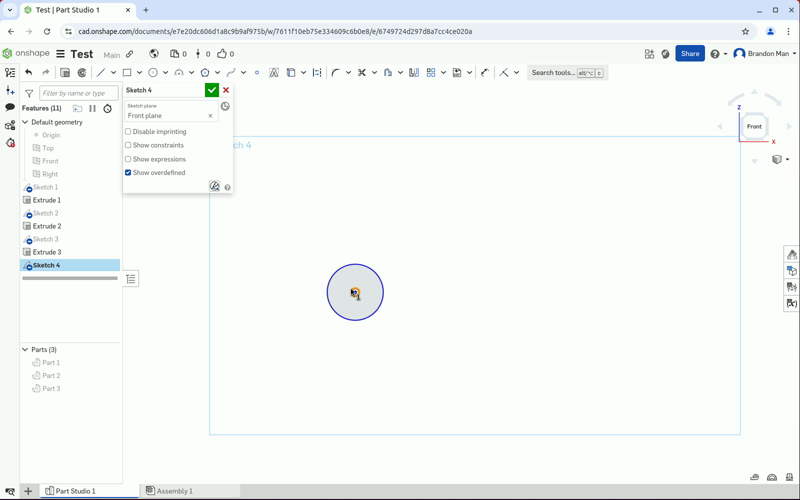
scroll(-6)
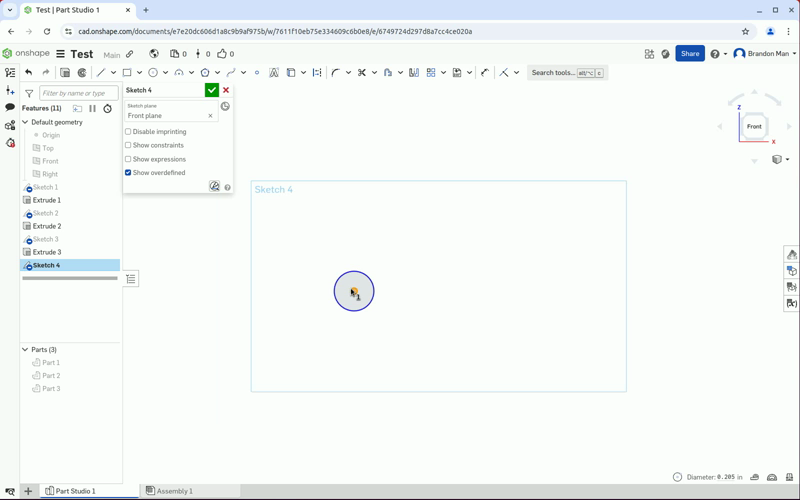
scroll(-6)
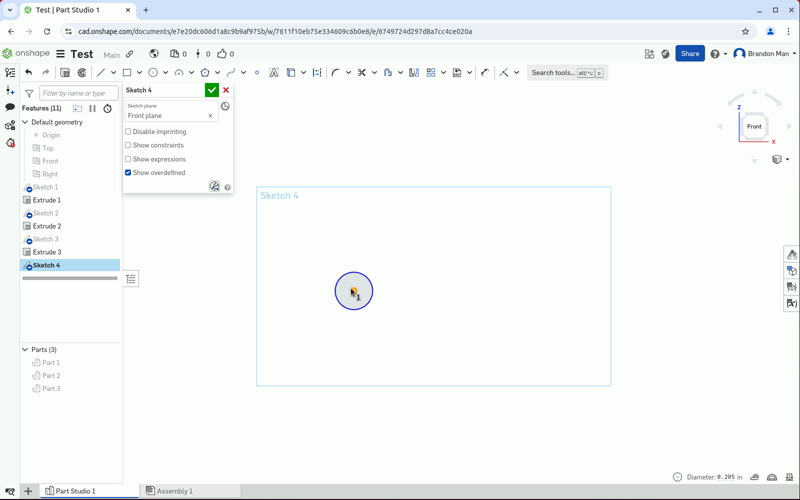
scroll(-6)
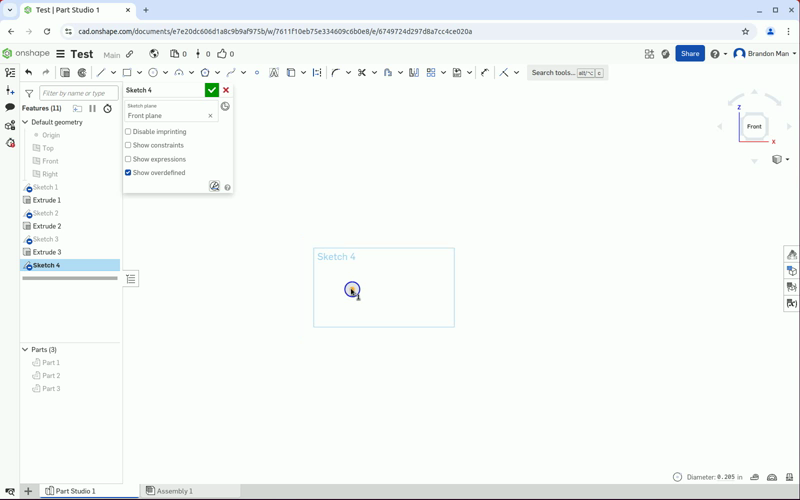
scroll(-6)
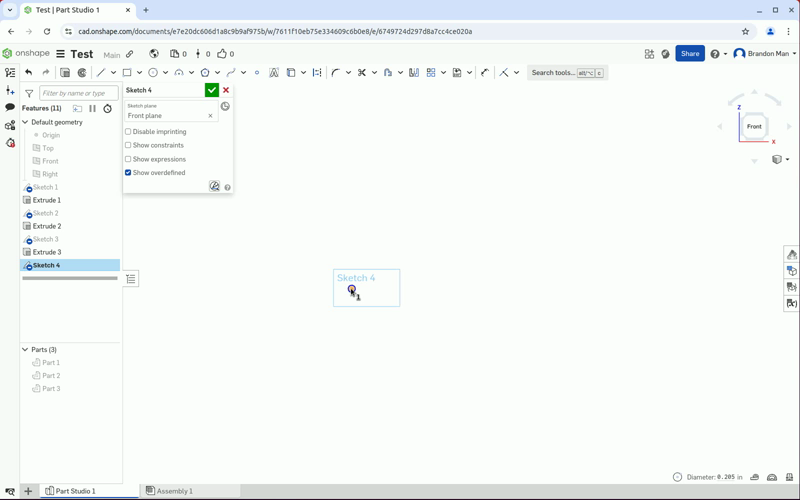
mouse_move(73, 352)
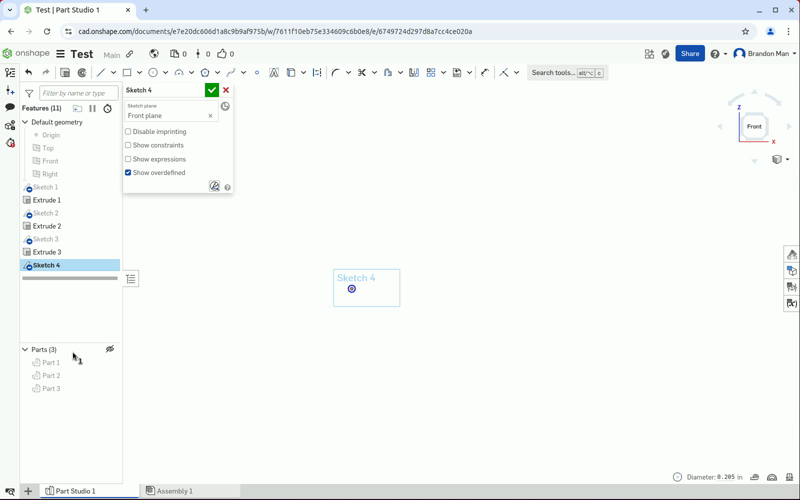
key(shift+y)
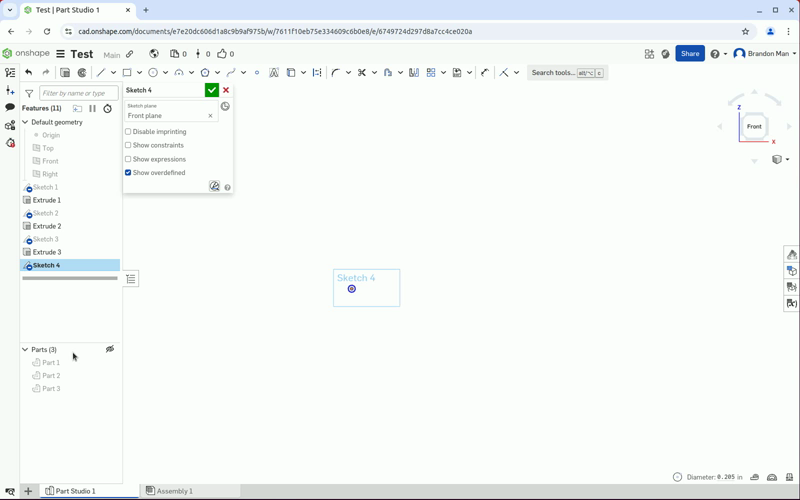
key(shift+e)
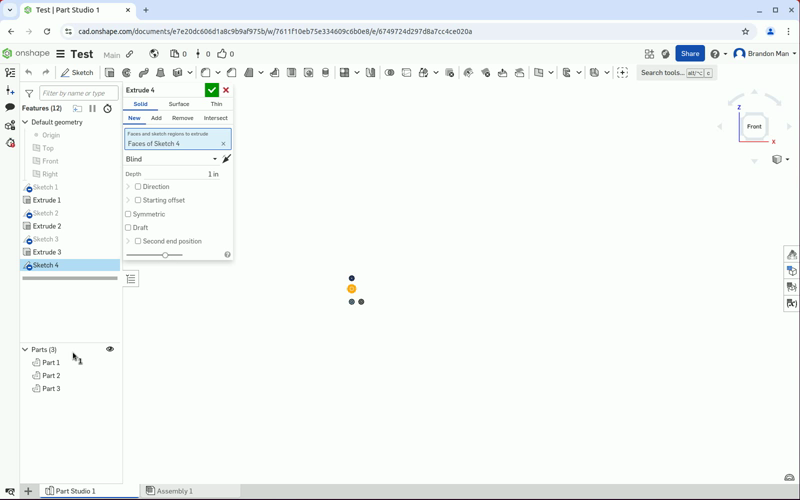
mouse_move(143, 106)
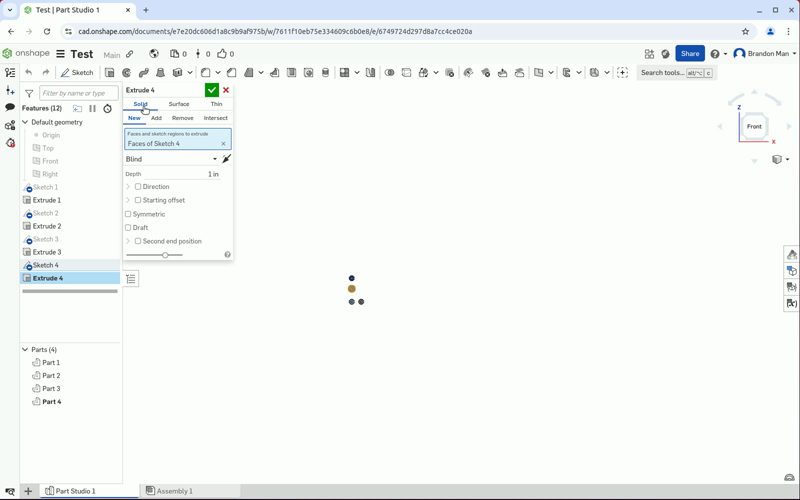
click(143, 106)
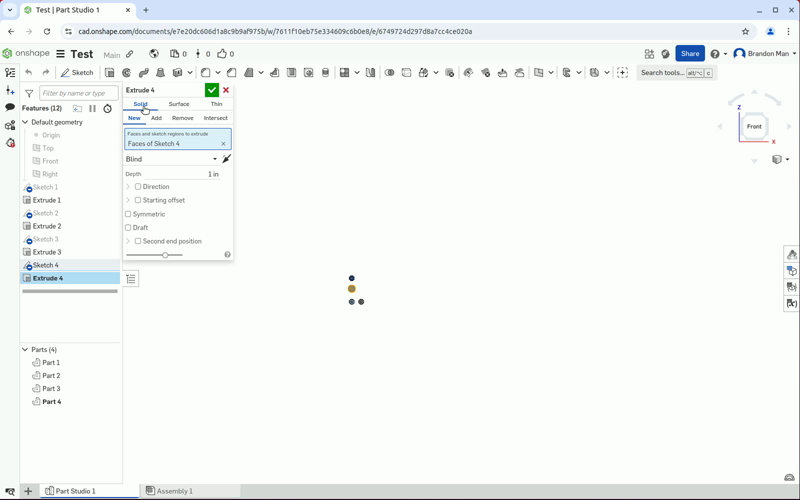
mouse_move(137, 120)
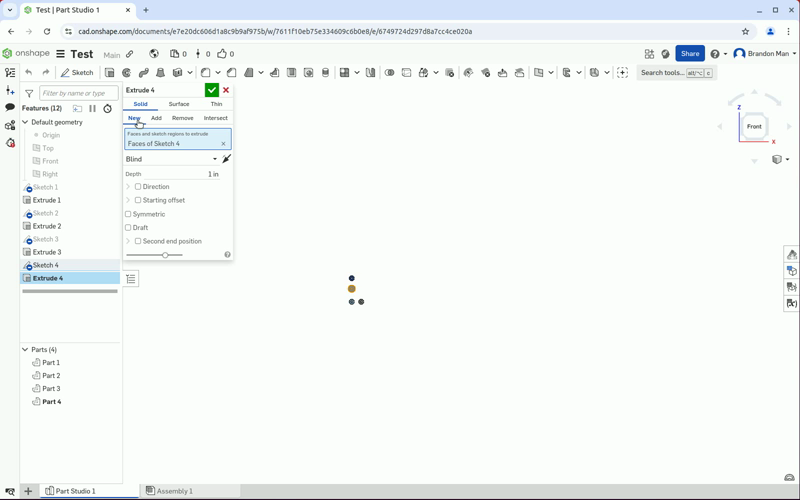
click(137, 120)
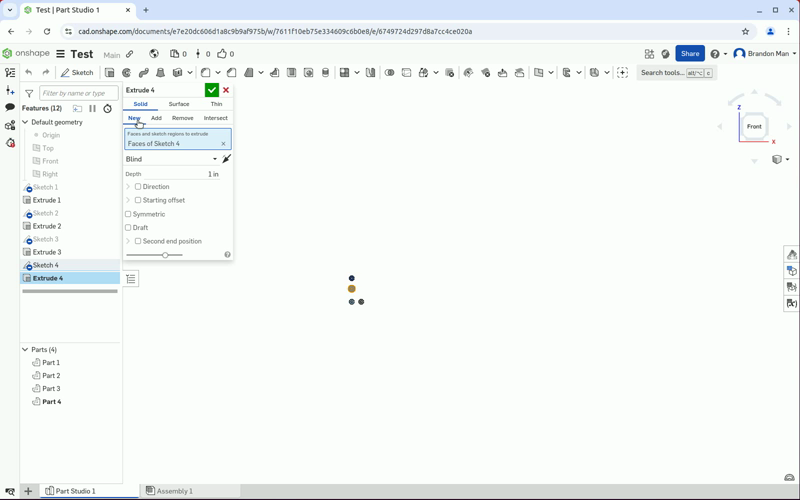
key(tab, 4)
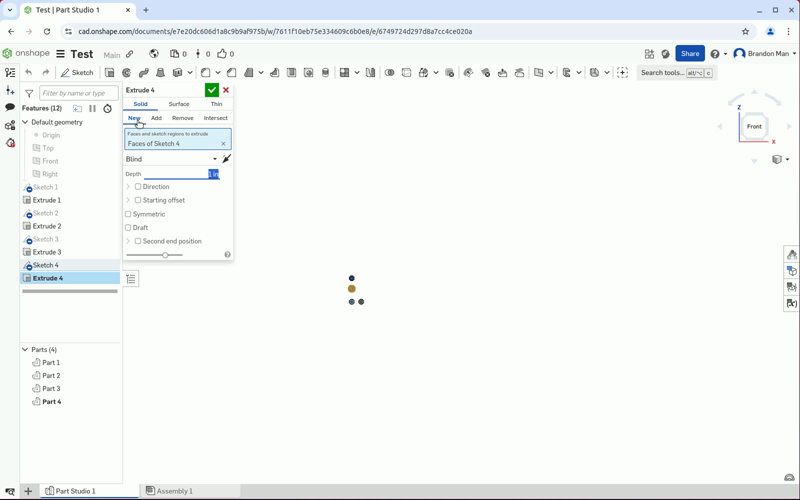
text(0.241)
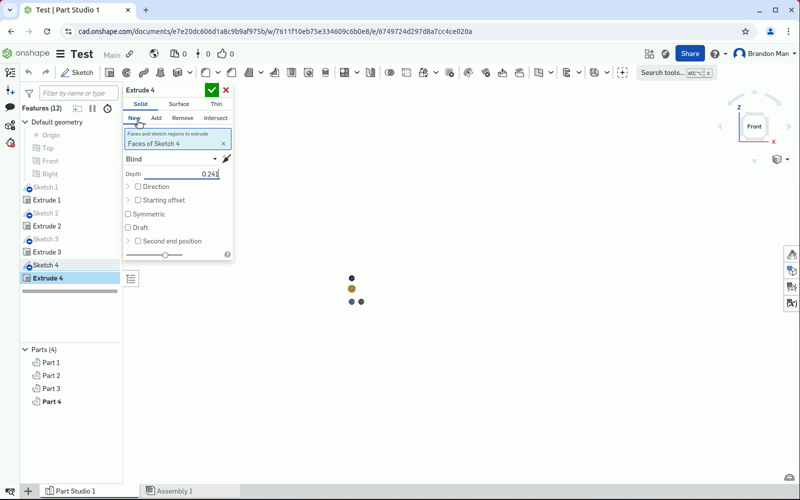
key(enter)
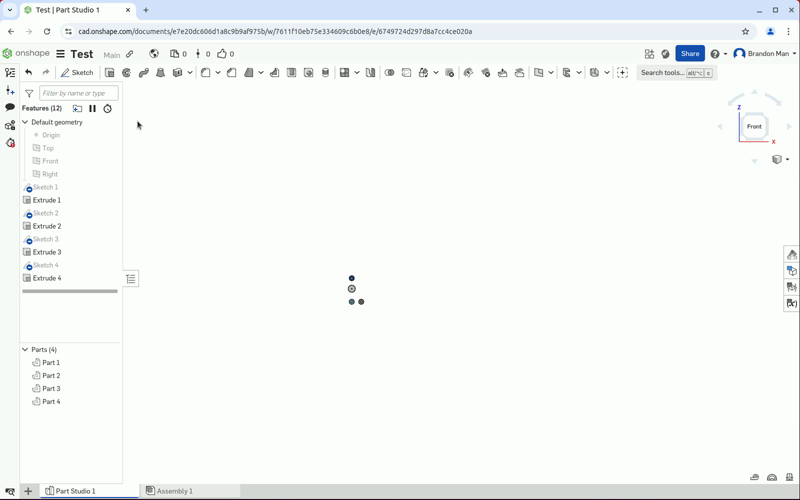
key(shift+h)
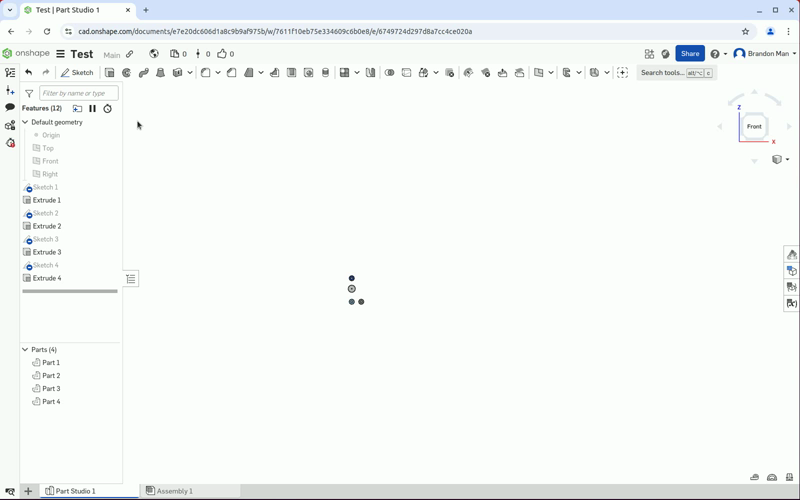
key(shift+h)
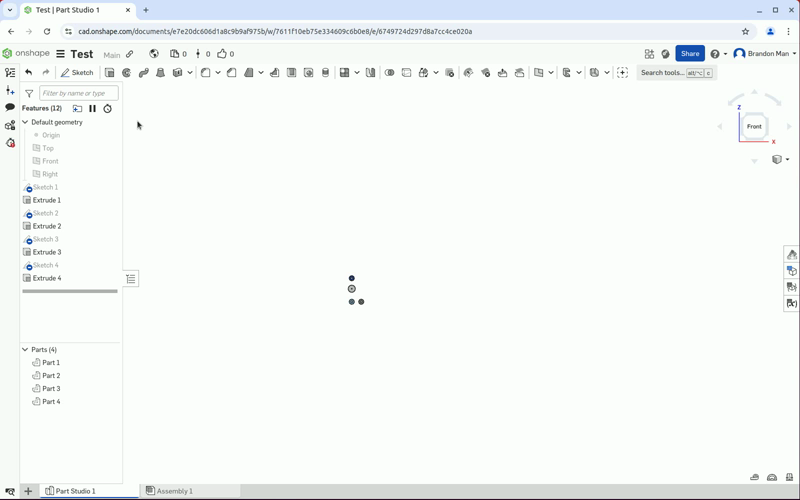
mouse_move(73, 189)
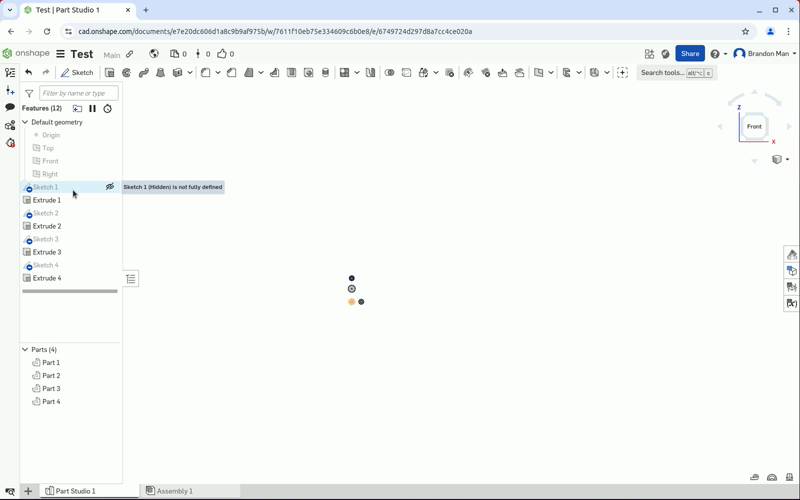
click(73, 189)
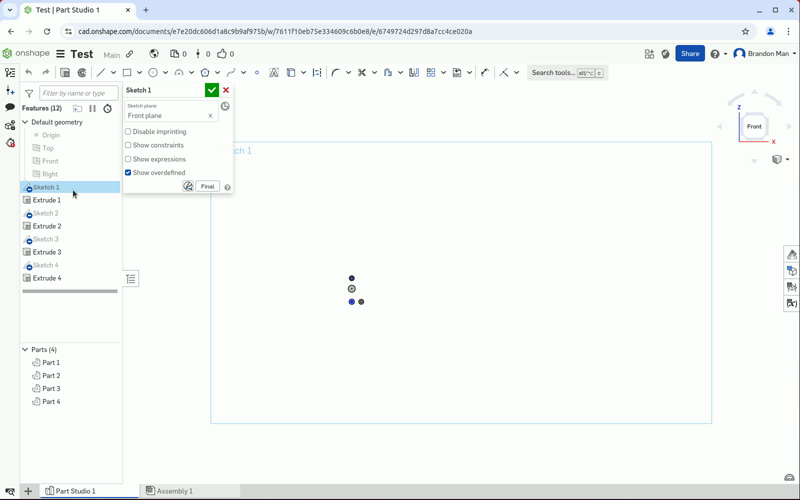
mouse_move(229, 92)
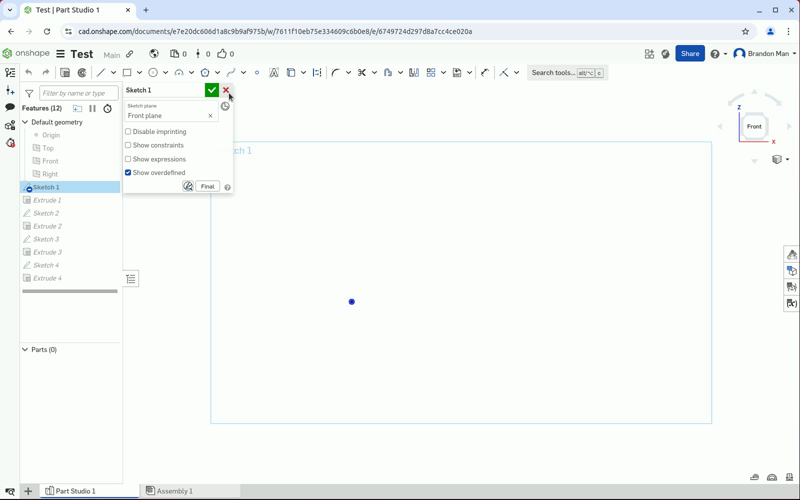
click(229, 92)
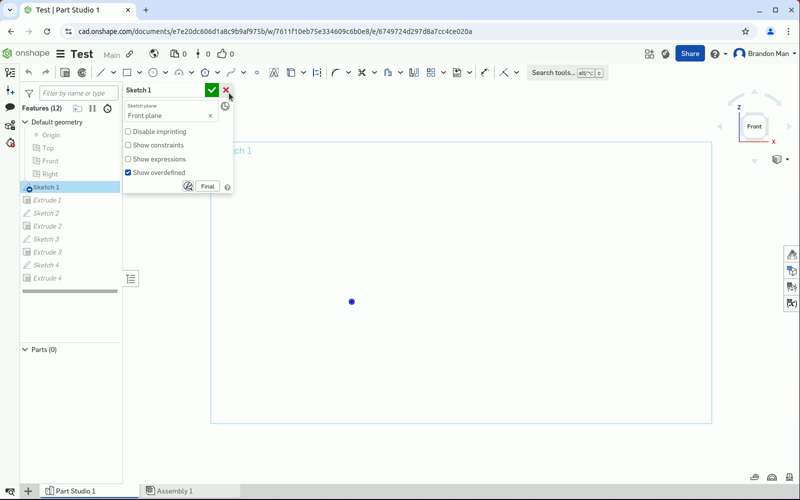
key(shift+s)
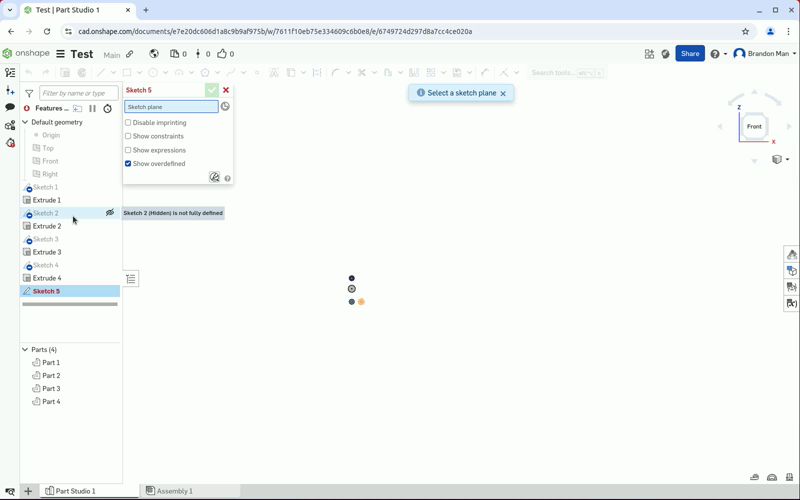
scroll(3)
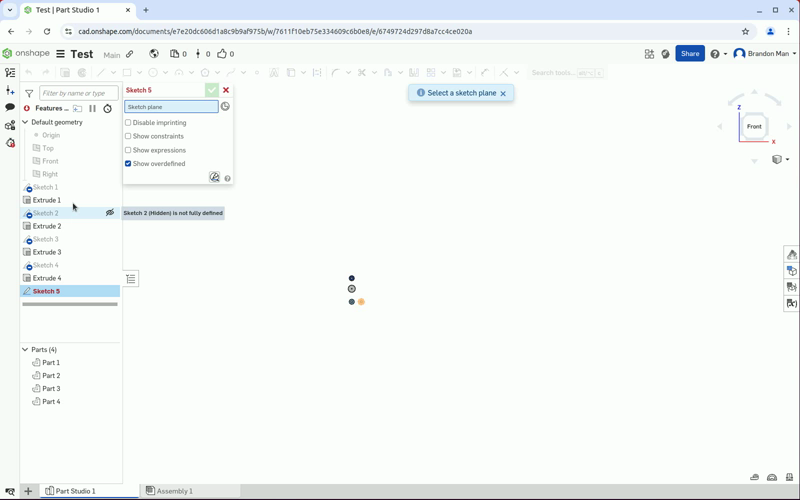
mouse_move(73, 163)
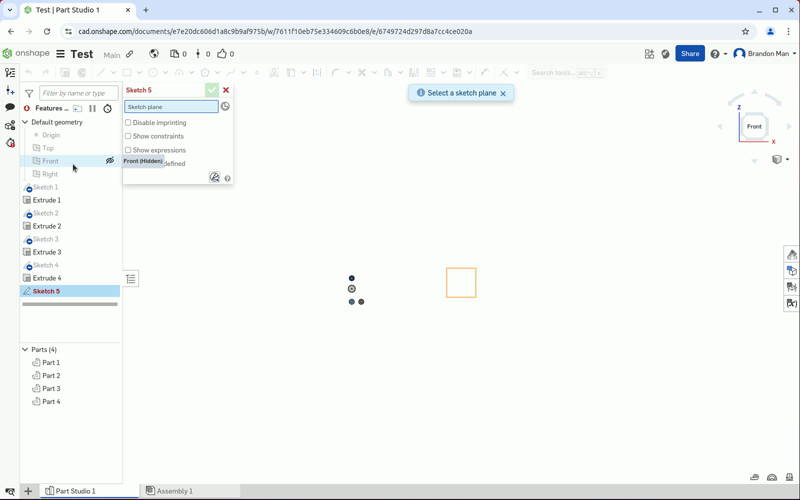
click(73, 163)
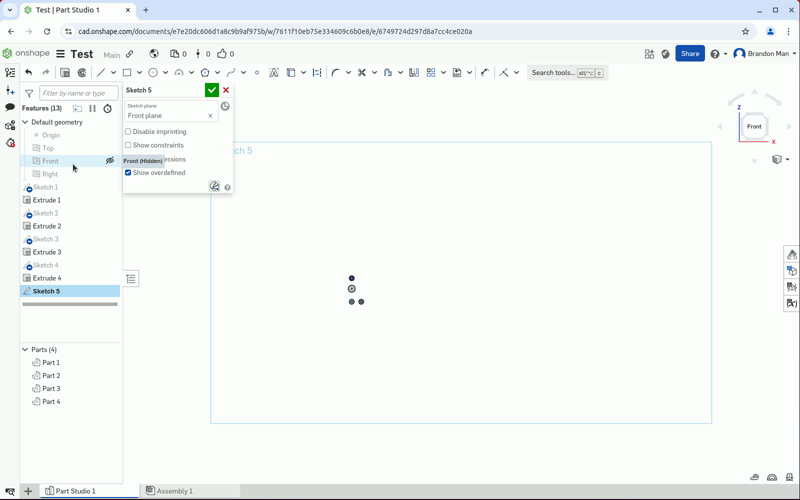
mouse_move(73, 352)
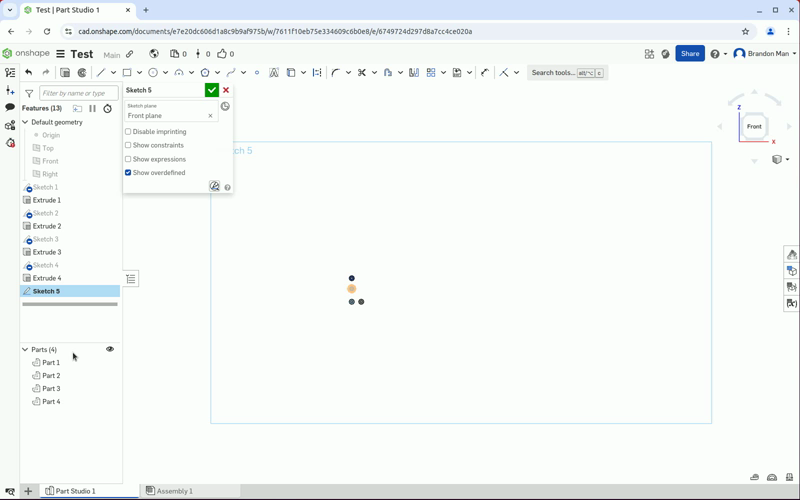
key(y)
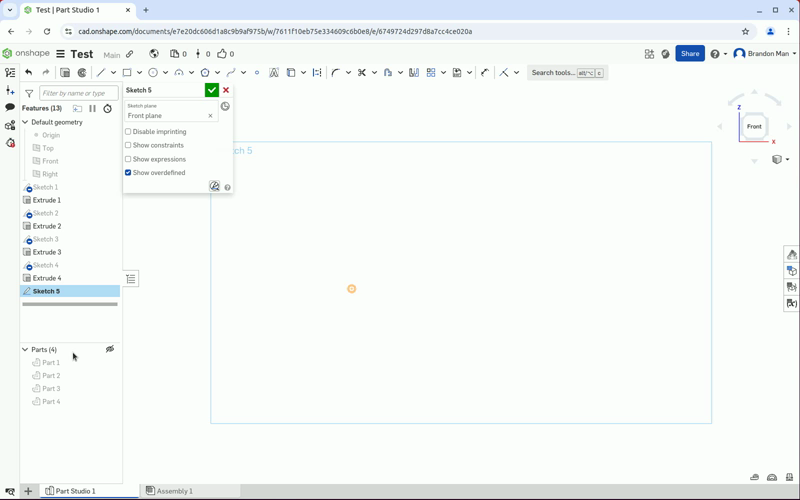
key(a)
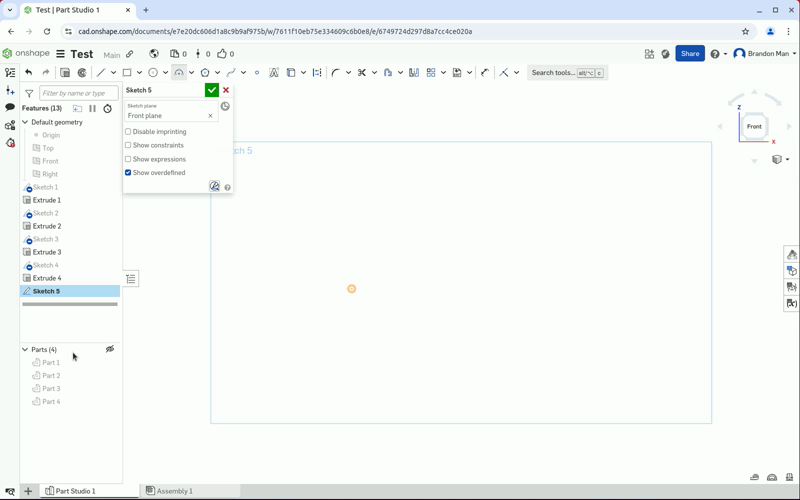
key_down(shift)
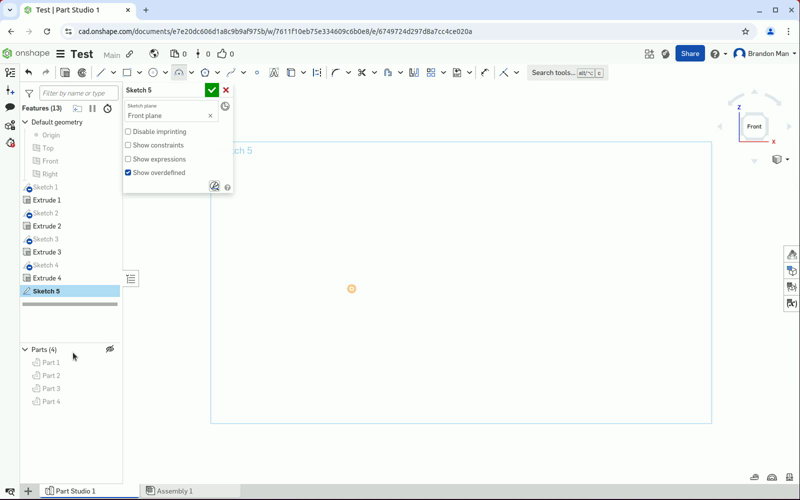
mouse_move(348, 287)
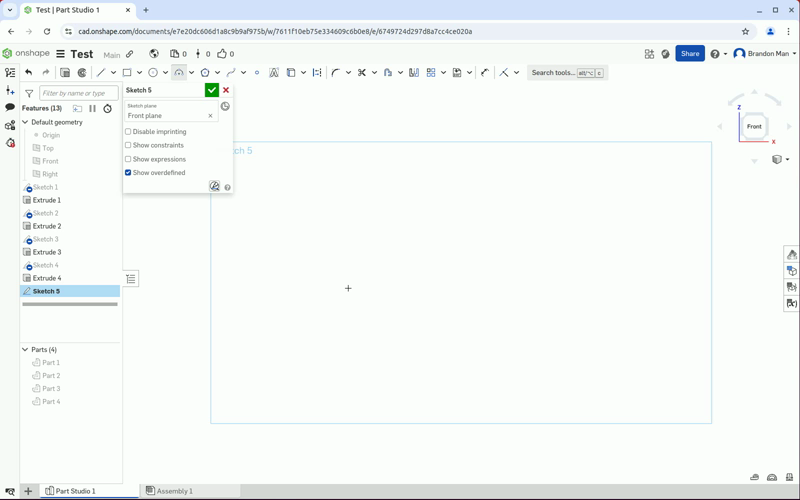
click(348, 287)
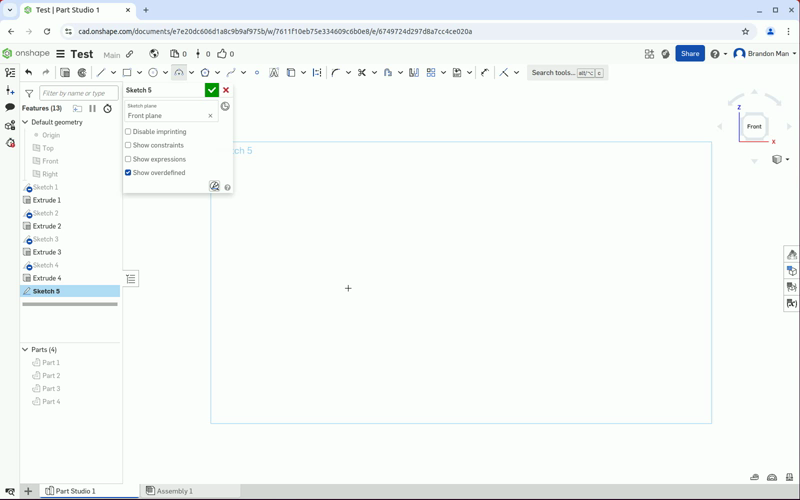
key_up(shift)
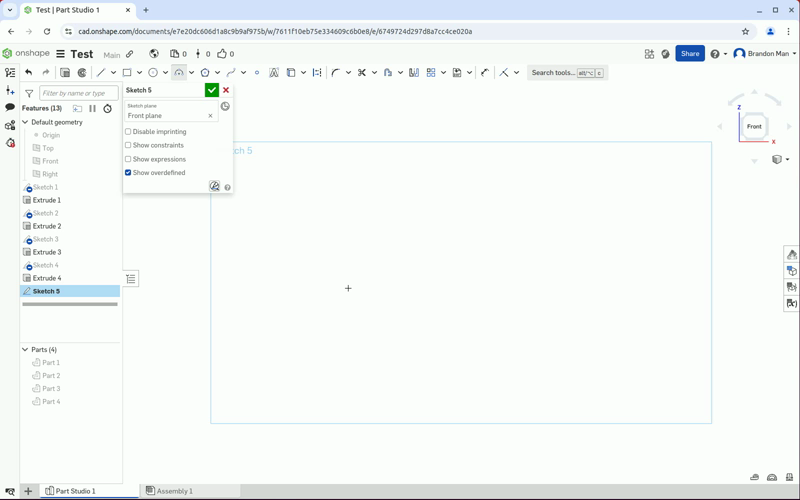
key_down(shift)
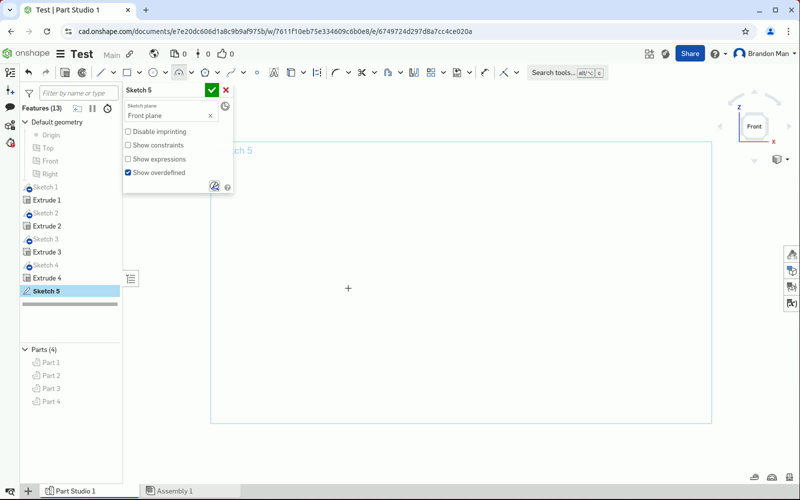
mouse_move(355, 287)
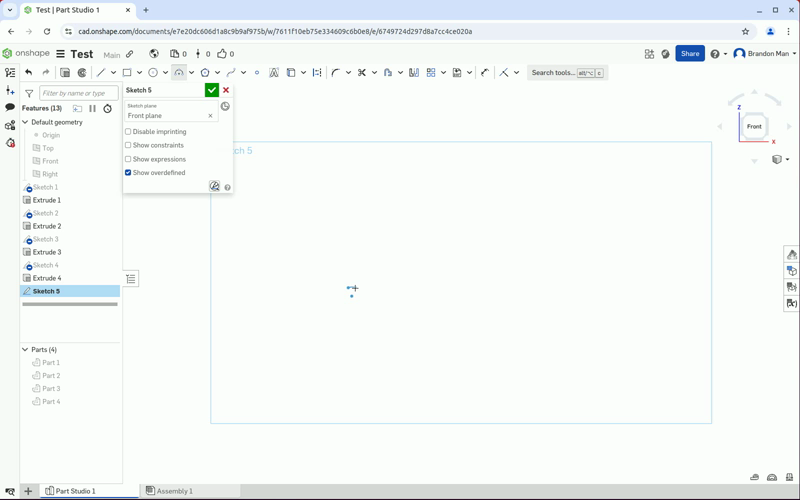
scroll(6)
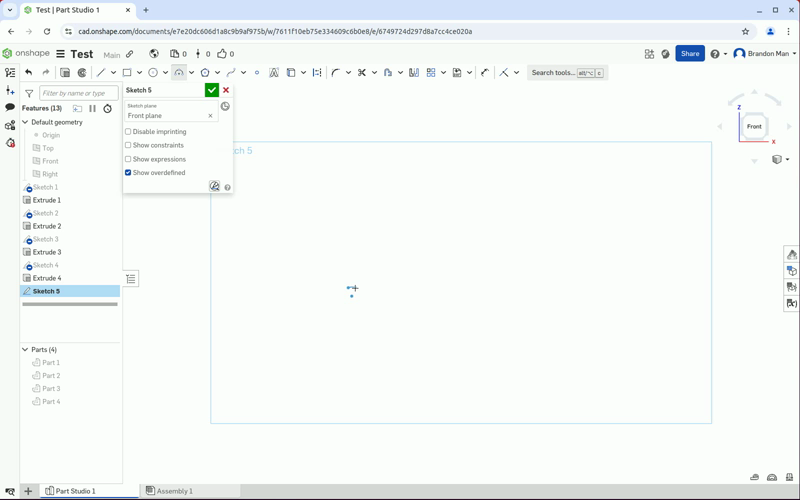
scroll(6)
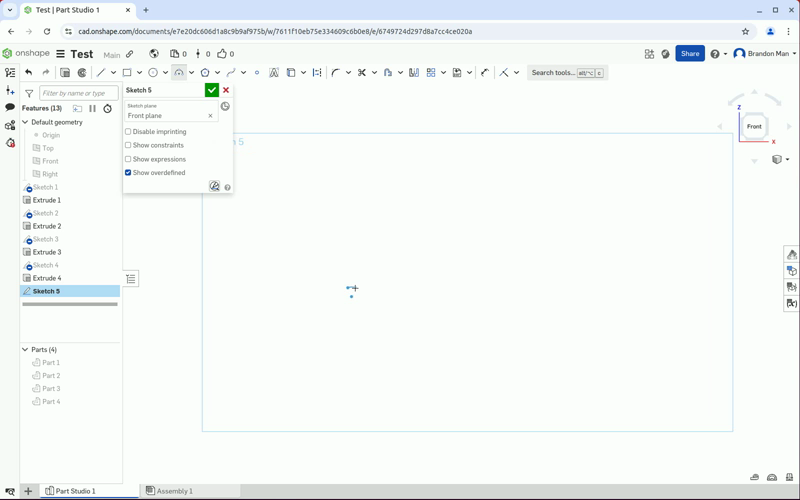
scroll(6)
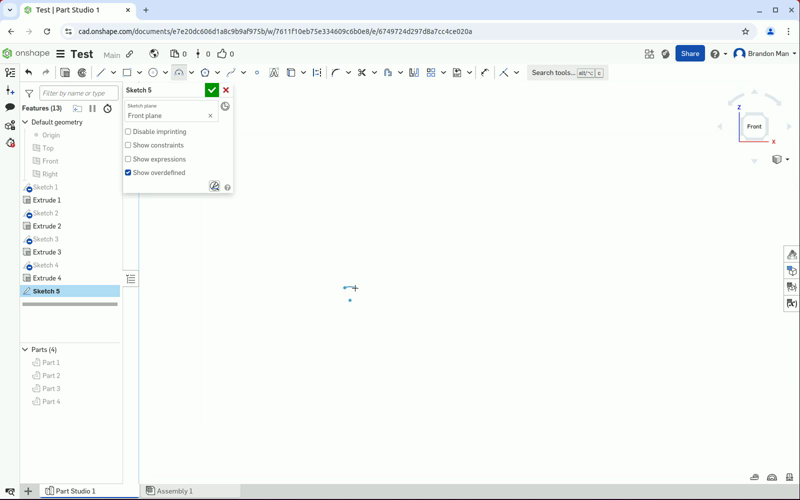
scroll(6)
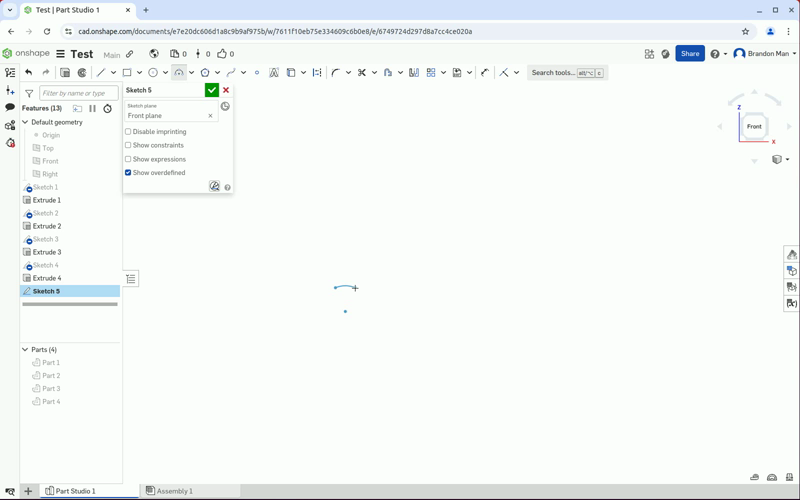
scroll(6)
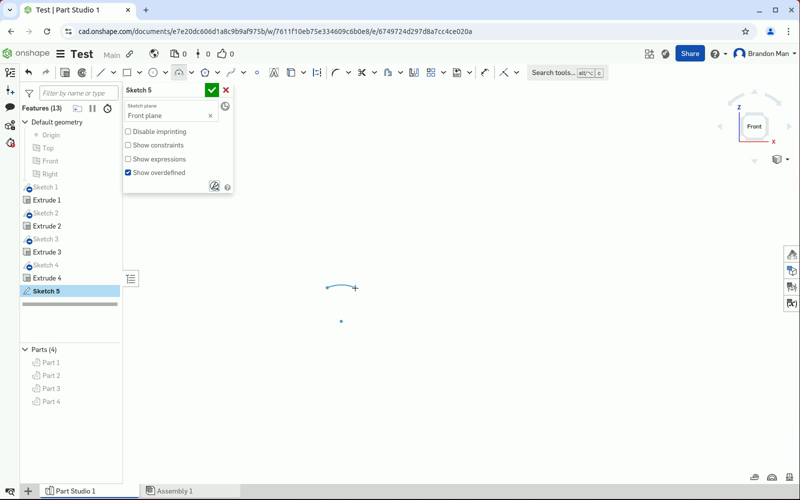
scroll(6)
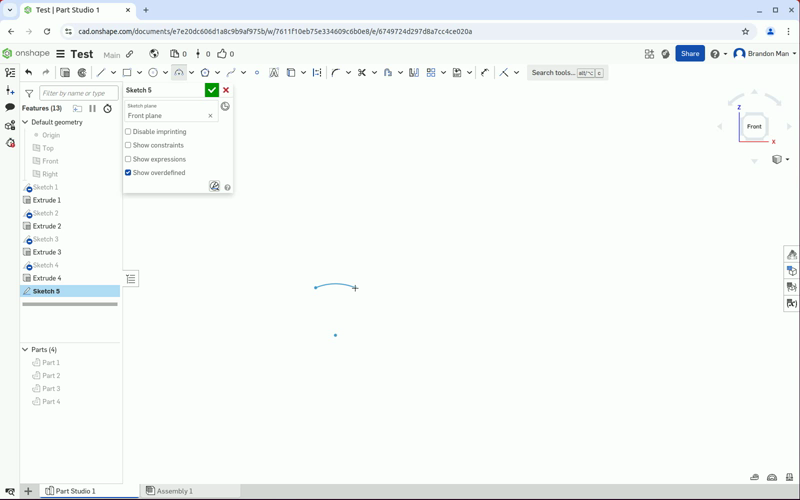
scroll(6)
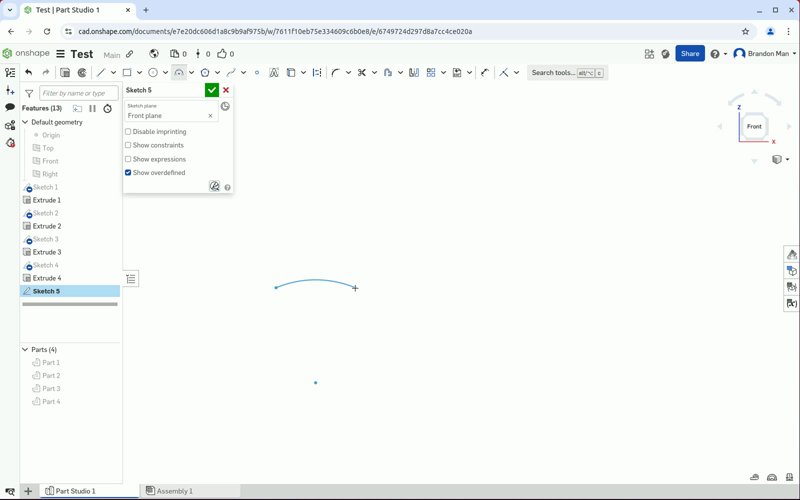
click(355, 287)
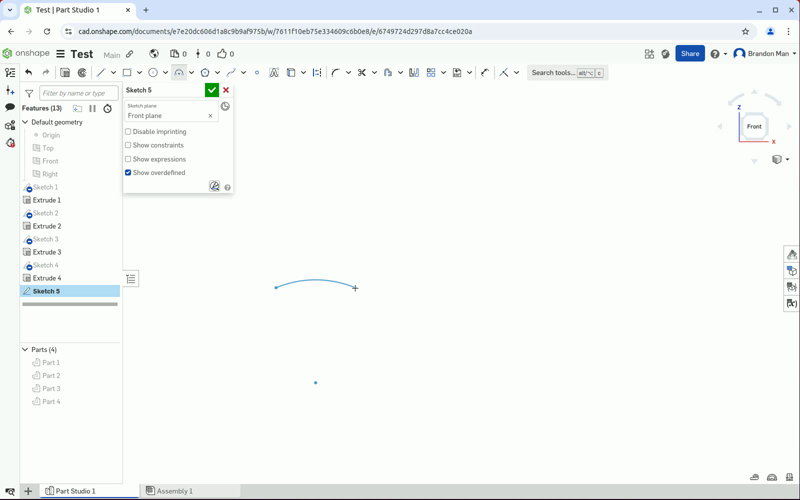
scroll(-6)
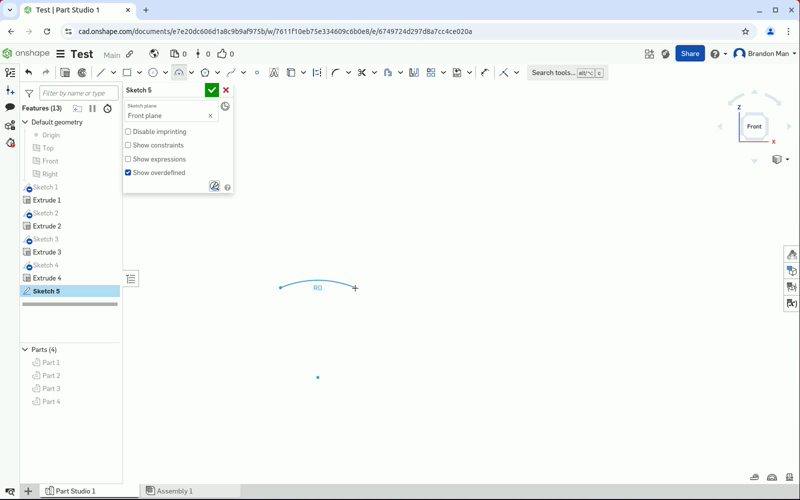
scroll(-6)
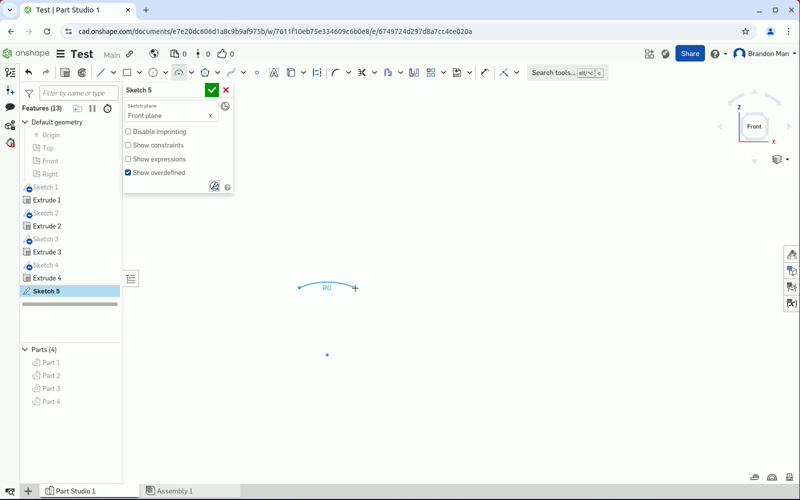
scroll(-6)
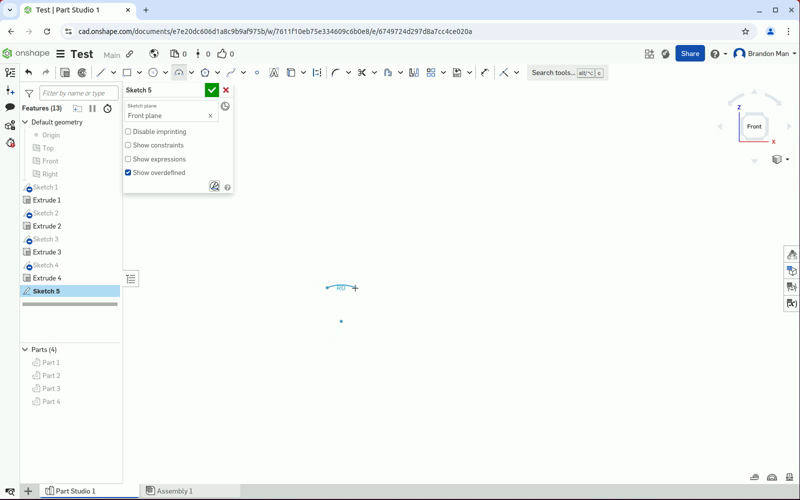
scroll(-6)
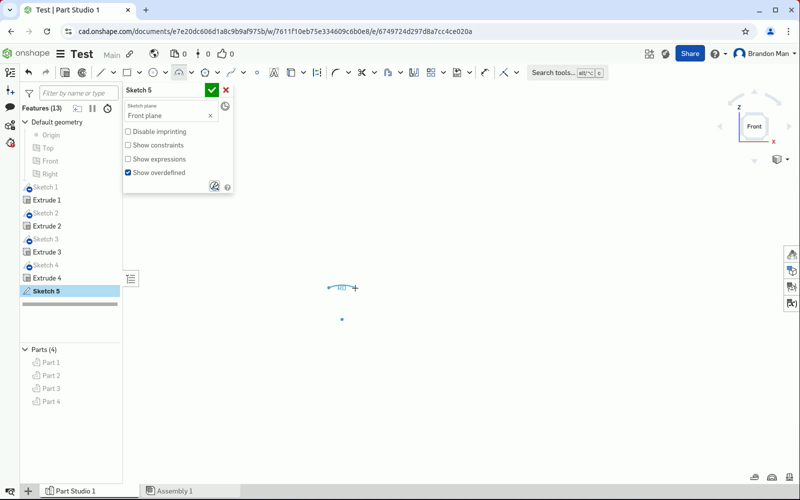
scroll(-6)
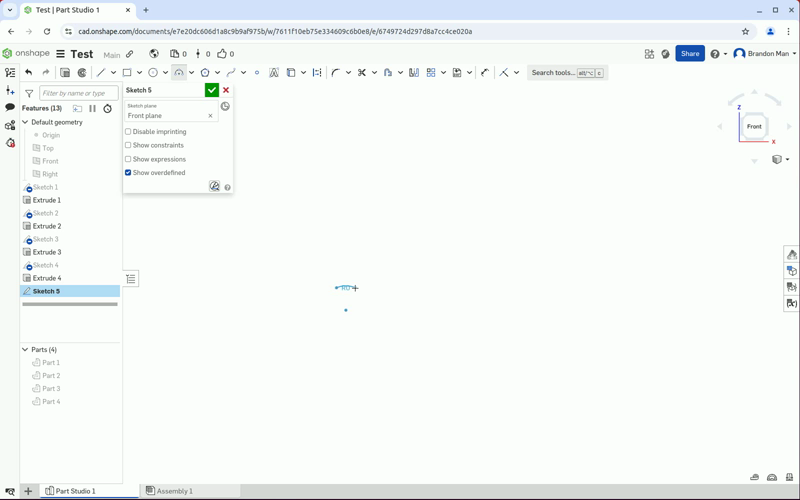
scroll(-6)
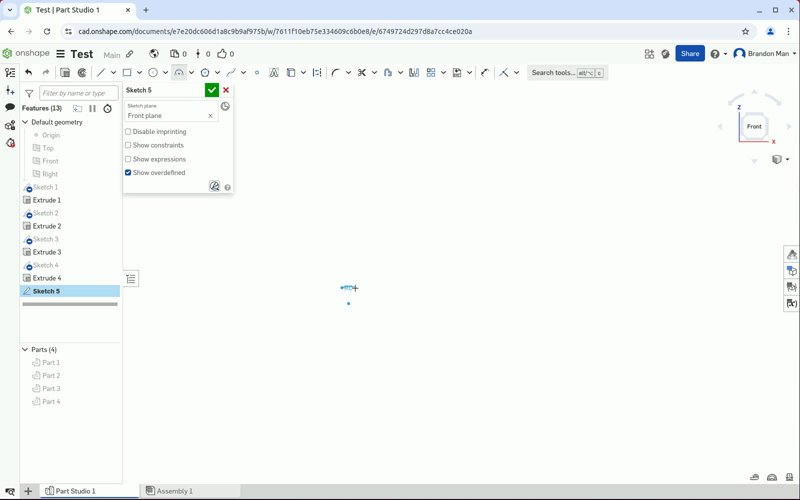
scroll(-6)
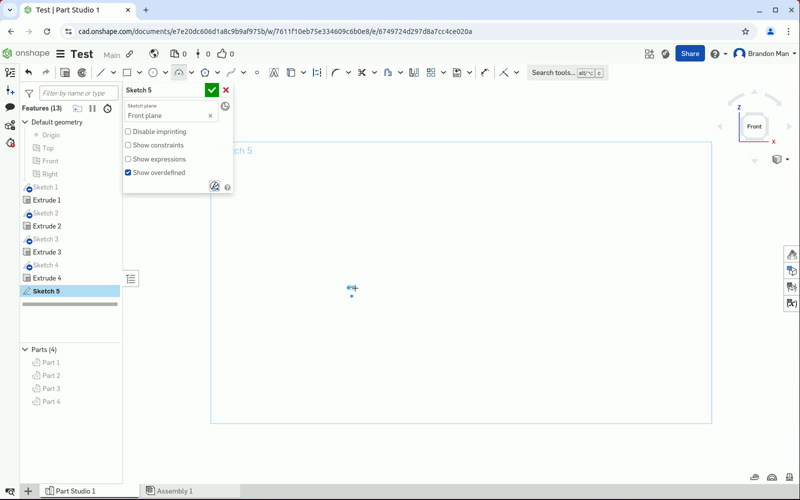
mouse_move(351, 284)
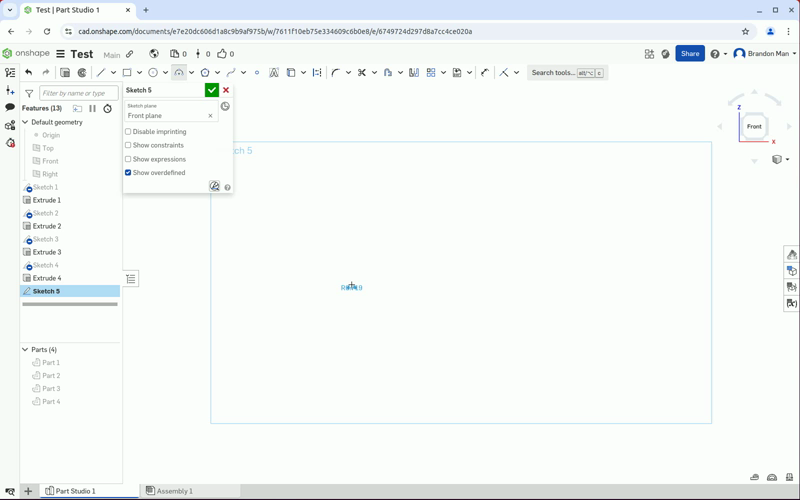
scroll(6)
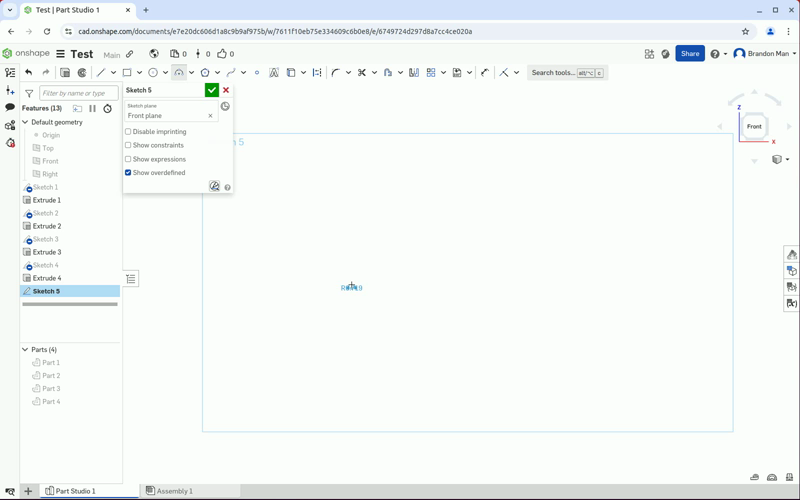
scroll(6)
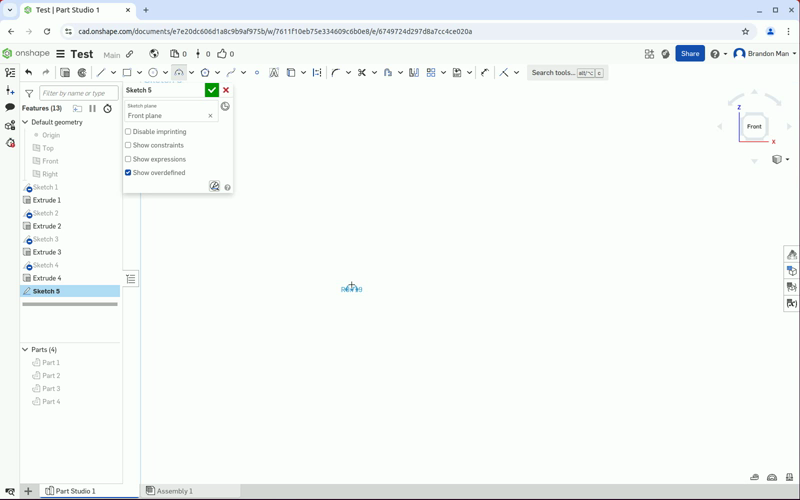
scroll(6)
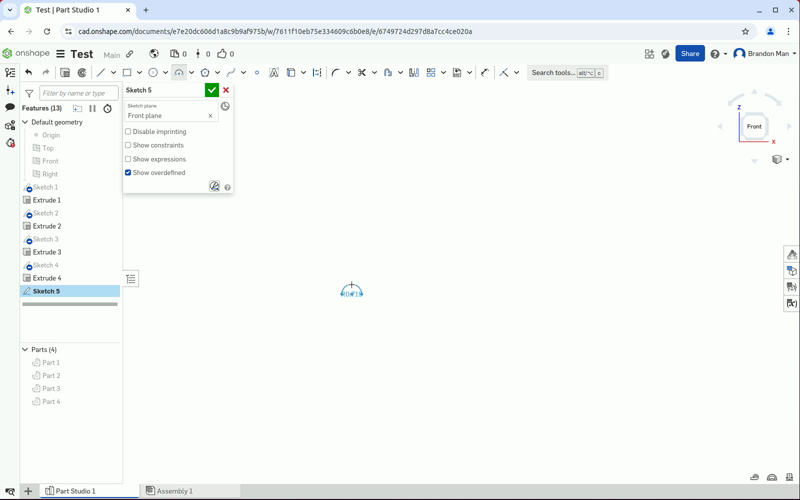
scroll(6)
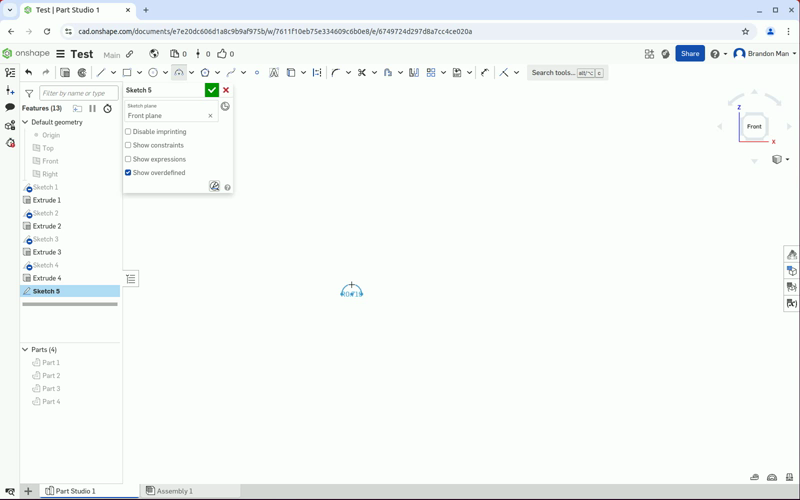
scroll(6)
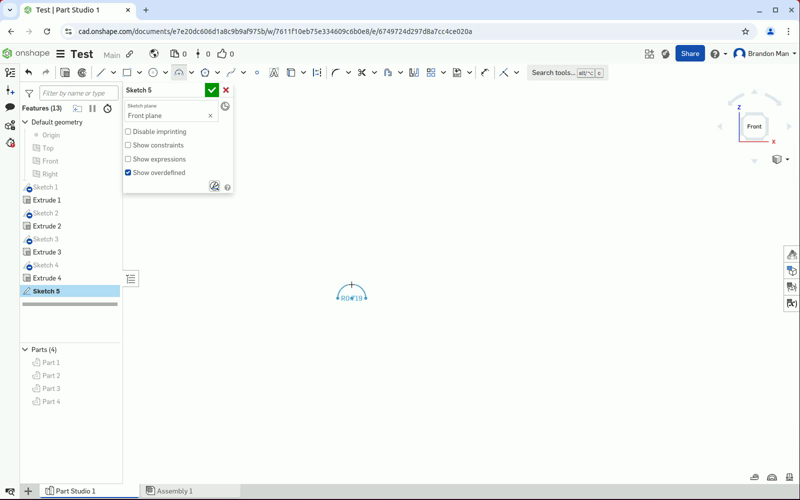
scroll(6)
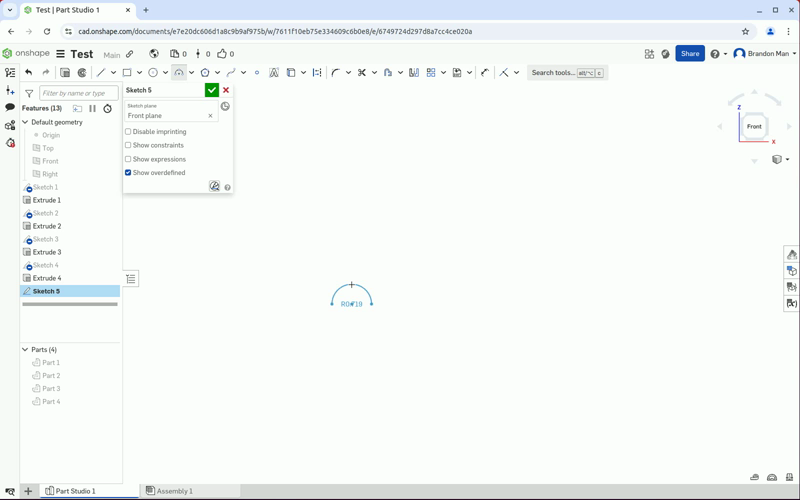
scroll(6)
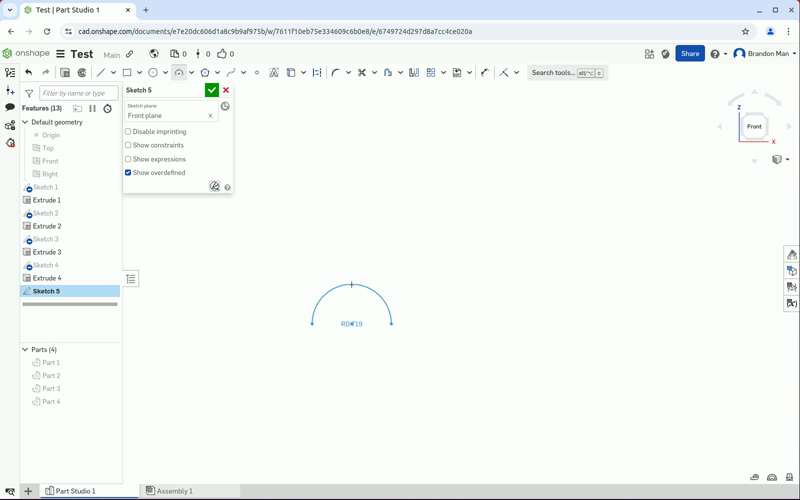
click(351, 284)
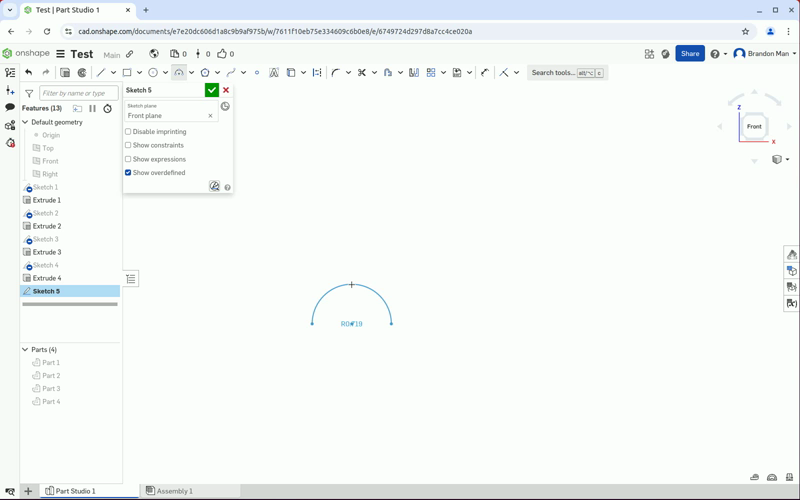
scroll(-6)
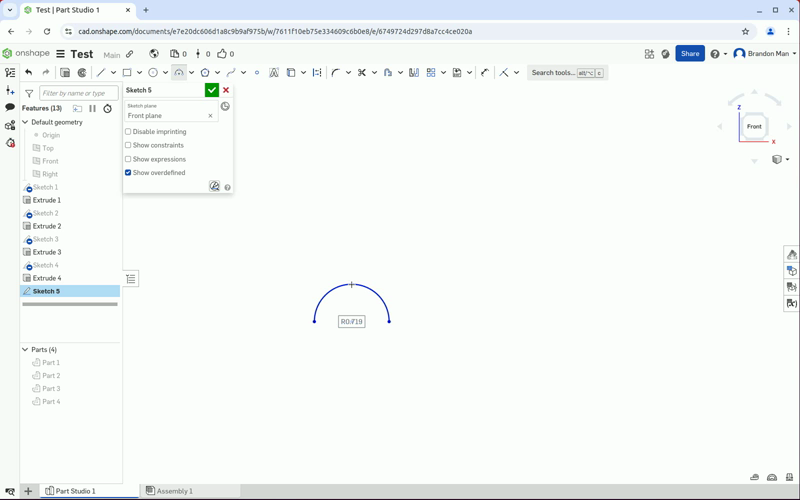
scroll(-6)
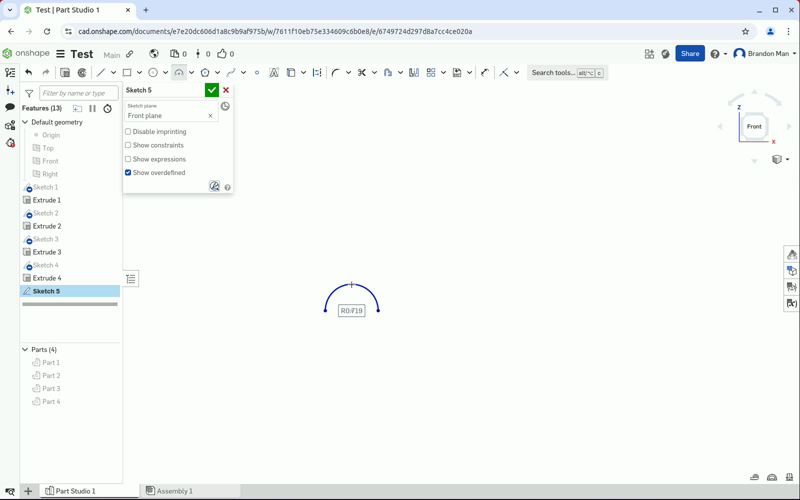
scroll(-6)
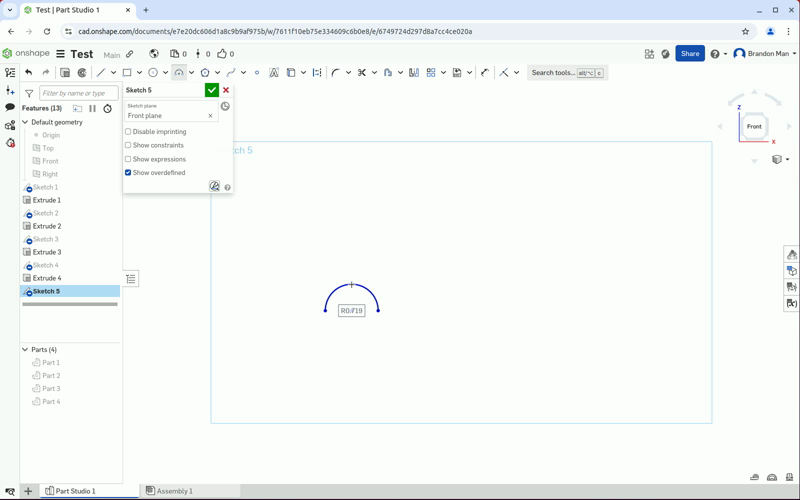
scroll(-6)
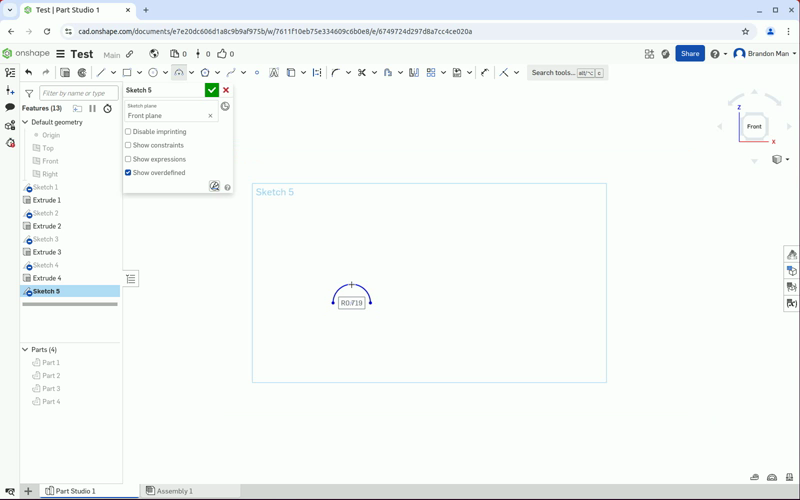
scroll(-6)
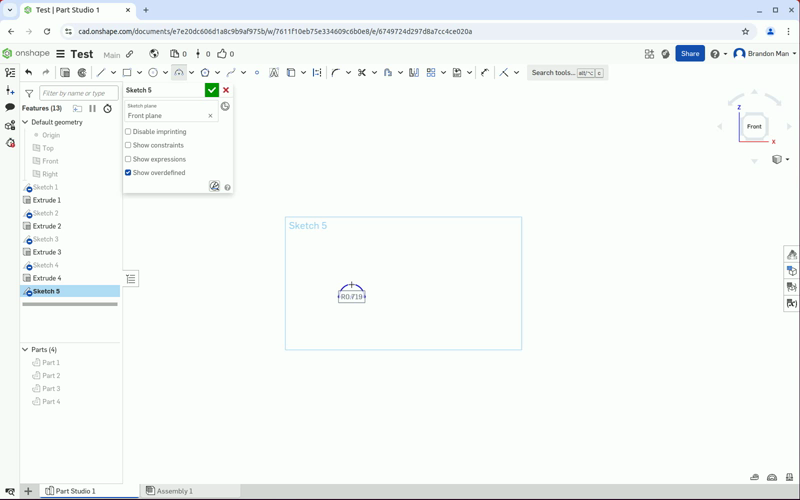
scroll(-6)
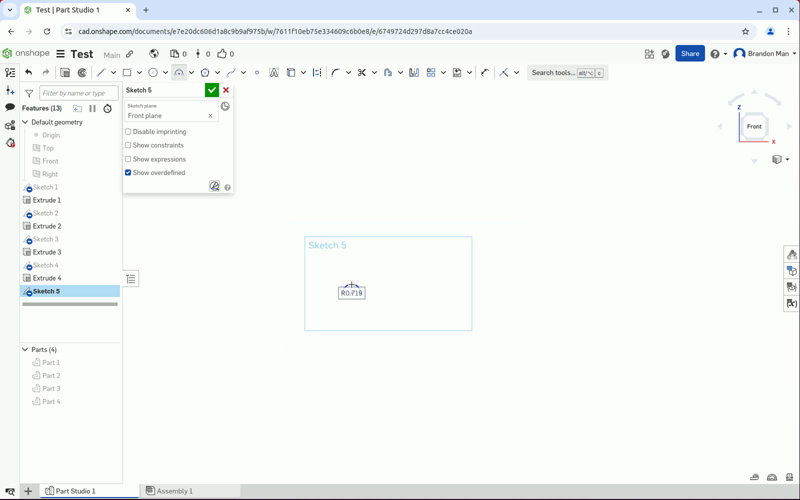
scroll(-6)
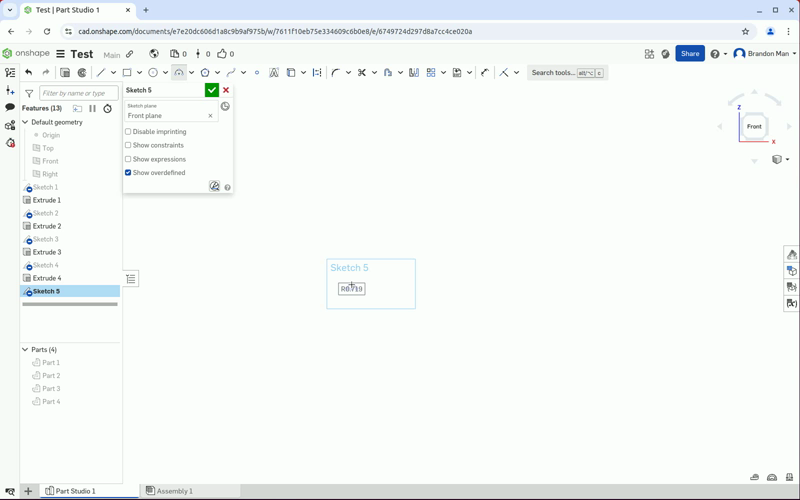
key_up(shift)
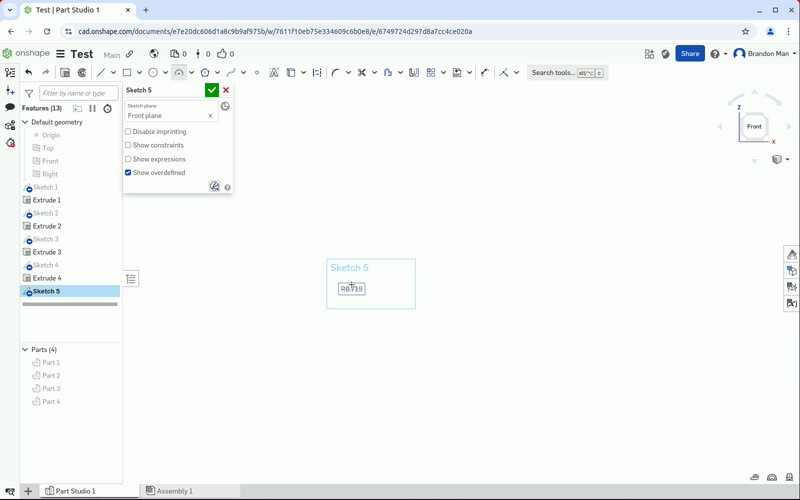
key(esc)
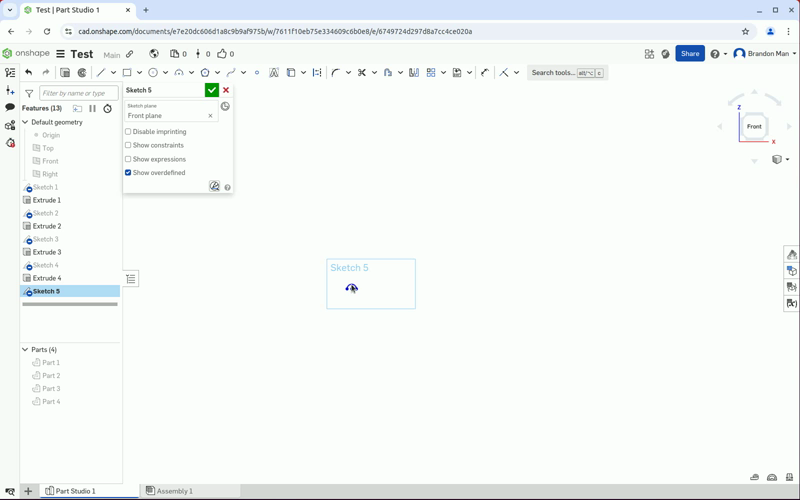
key(l)
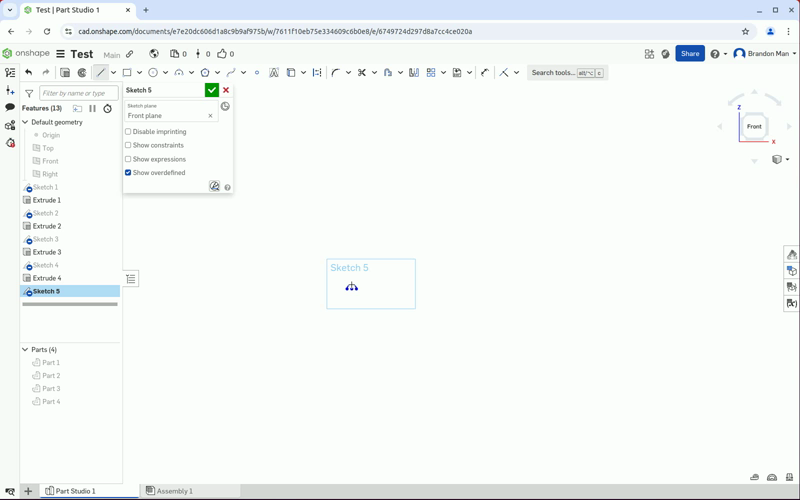
mouse_move(355, 287)
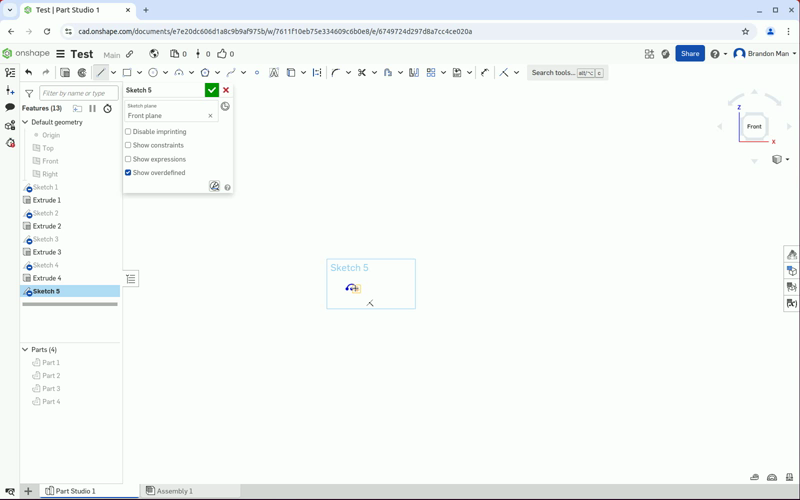
scroll(6)
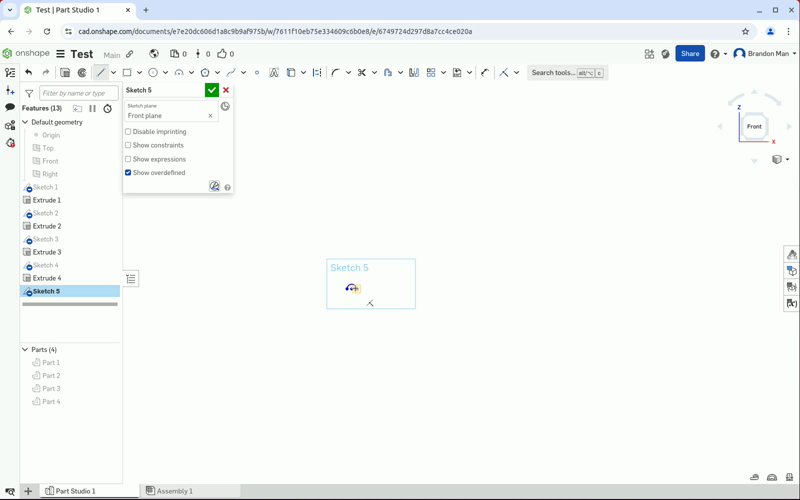
scroll(6)
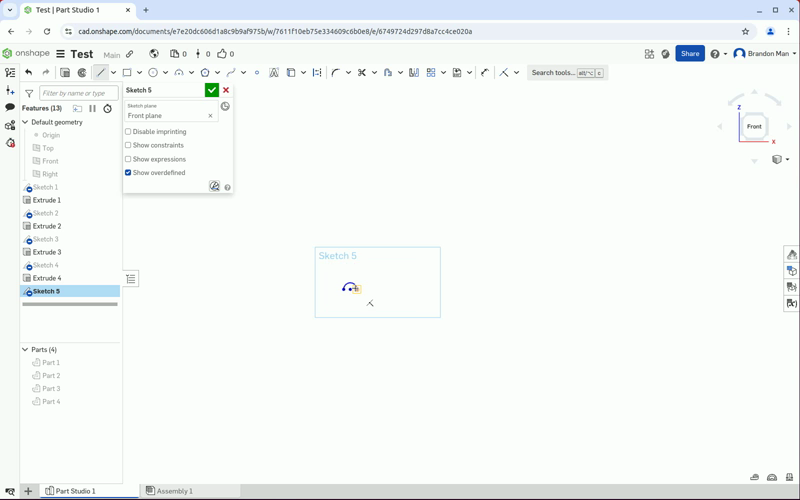
scroll(6)
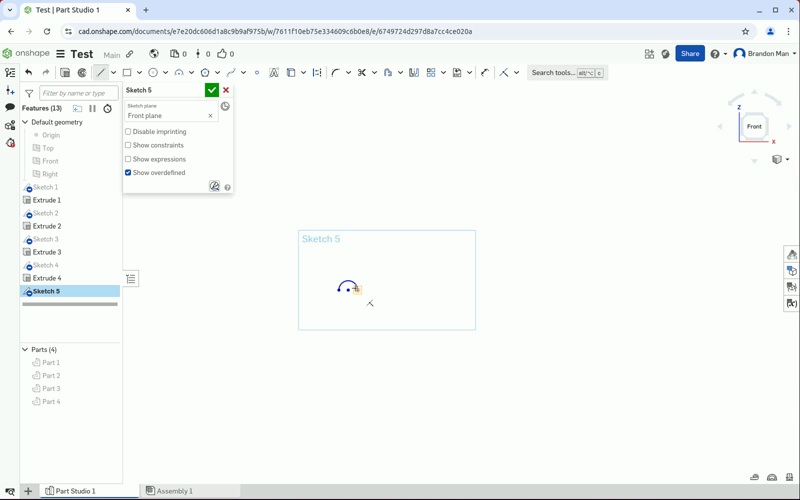
scroll(6)
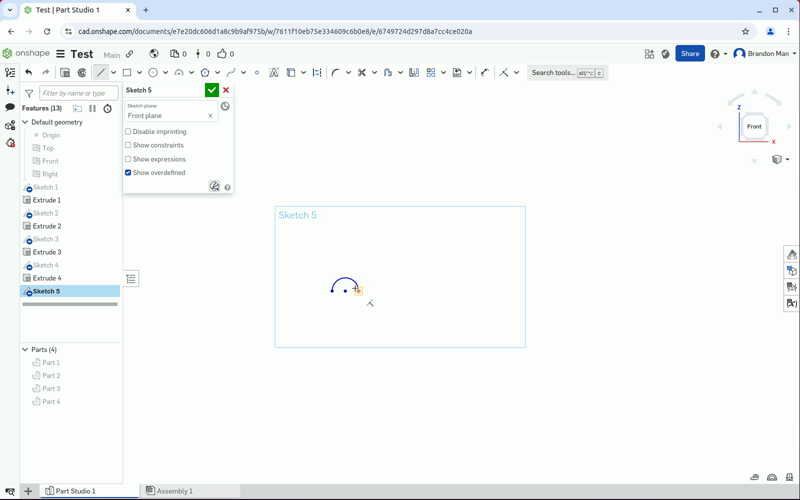
scroll(6)
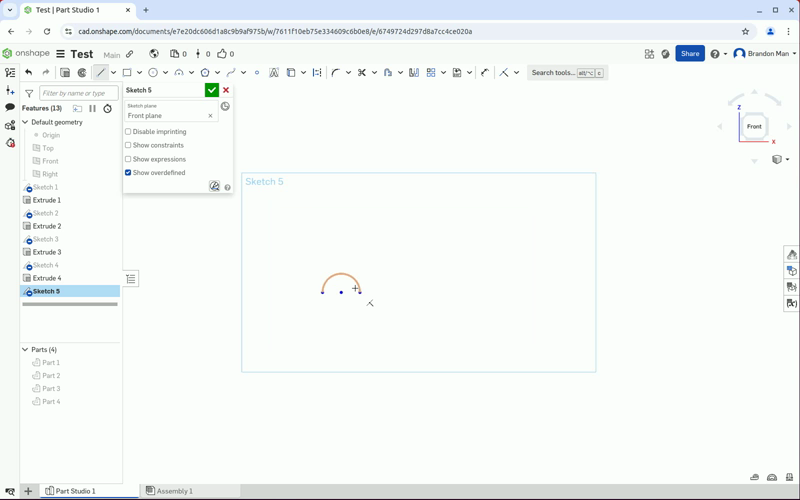
scroll(6)
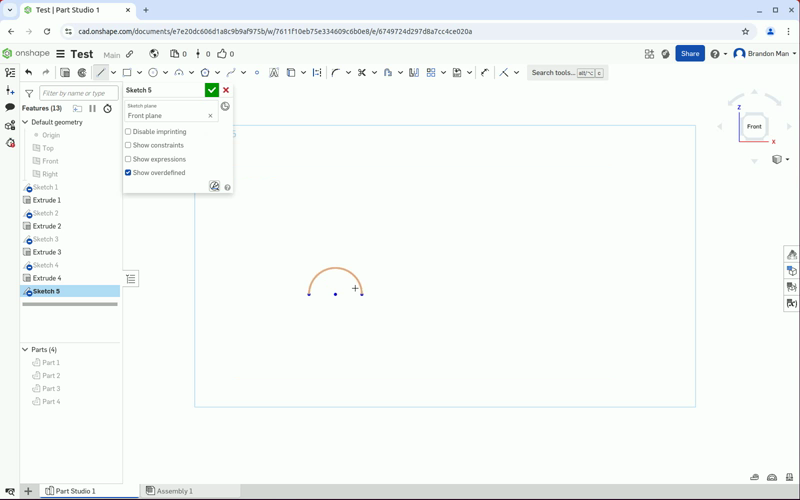
scroll(6)
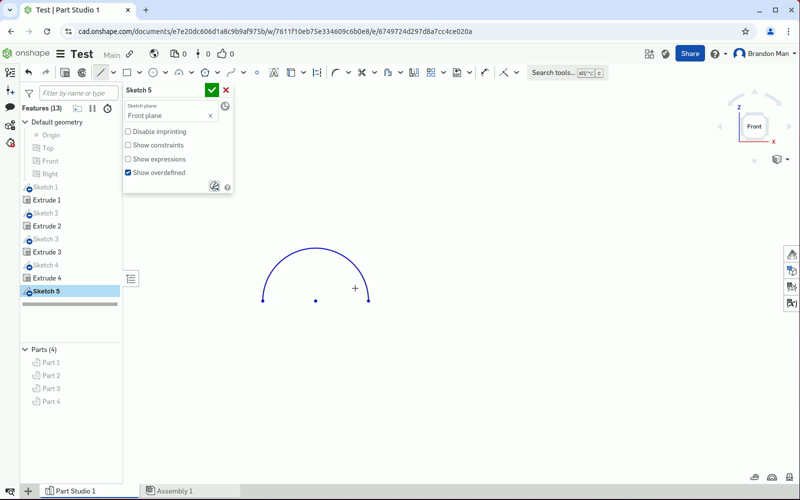
click(355, 287)
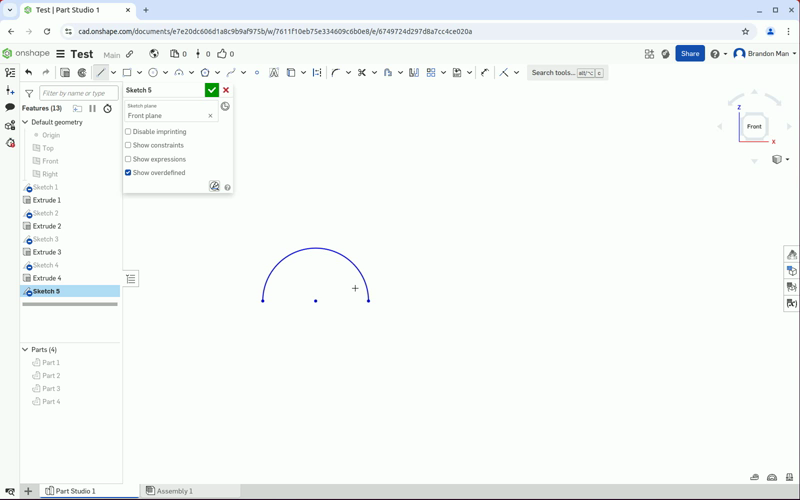
scroll(-6)
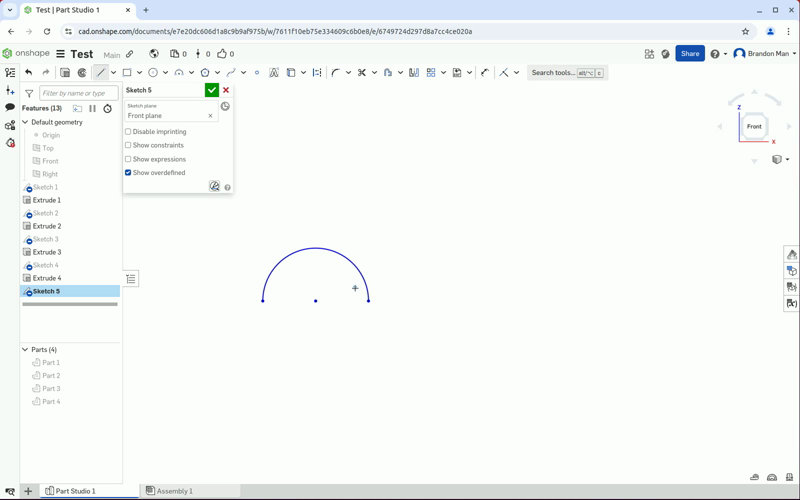
scroll(-6)
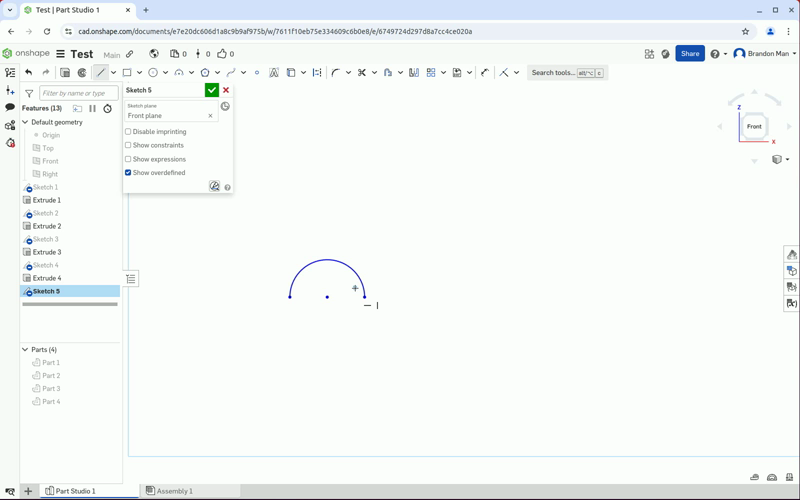
scroll(-6)
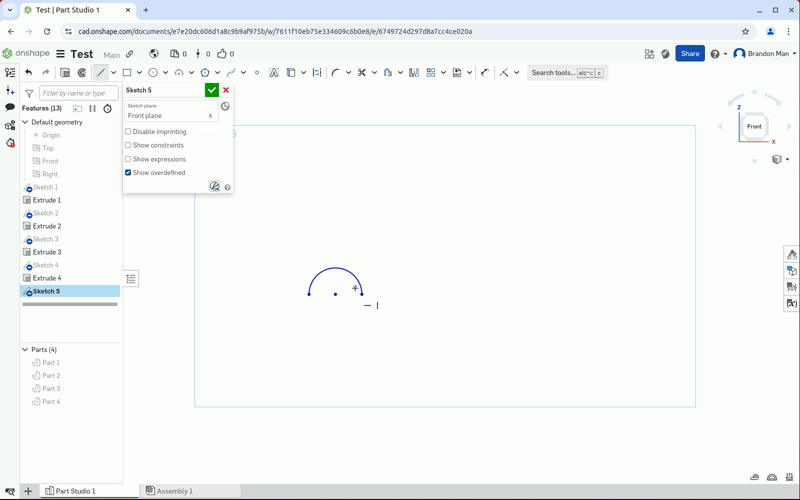
scroll(-6)
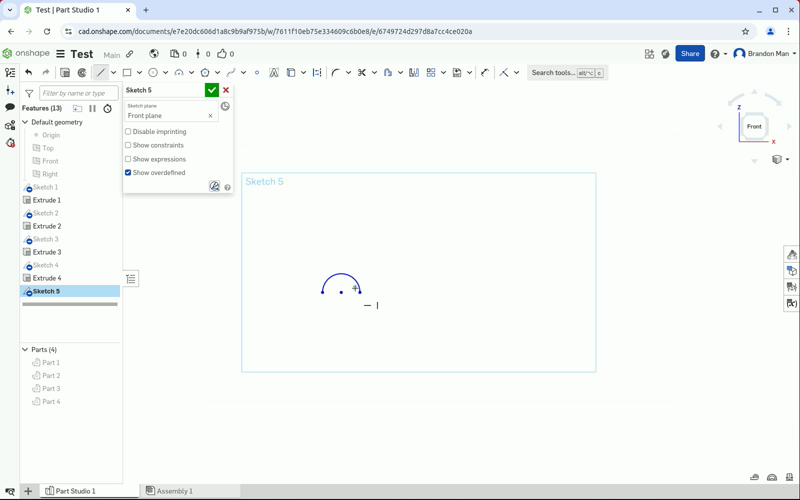
scroll(-6)
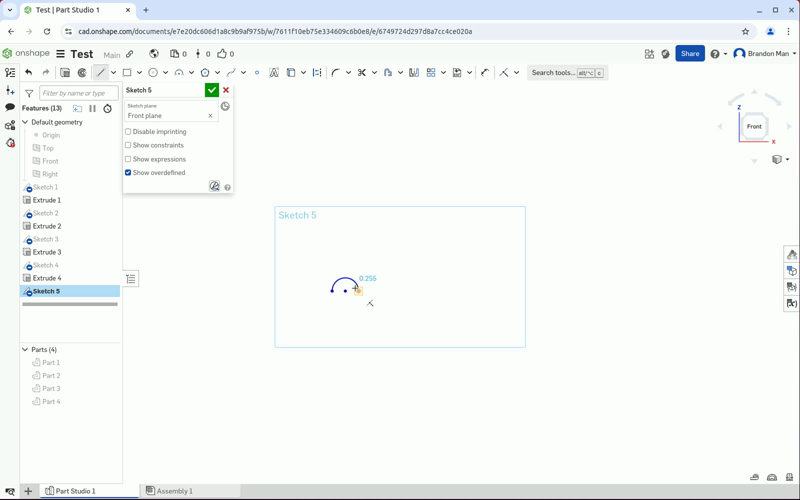
scroll(-6)
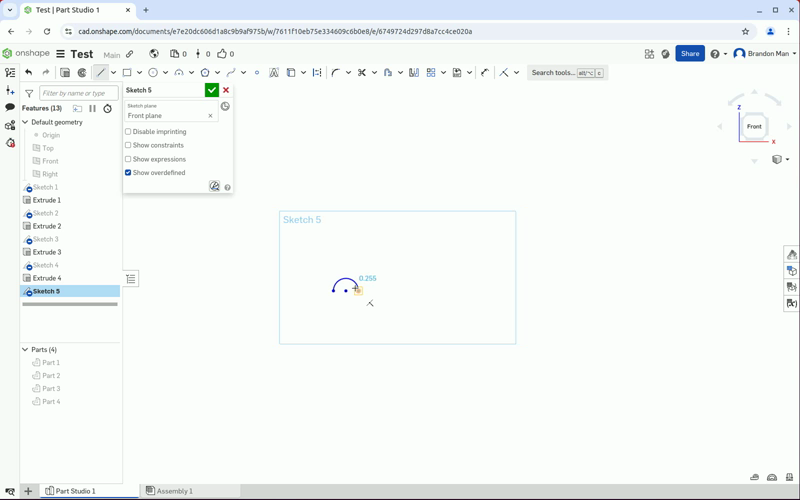
scroll(-6)
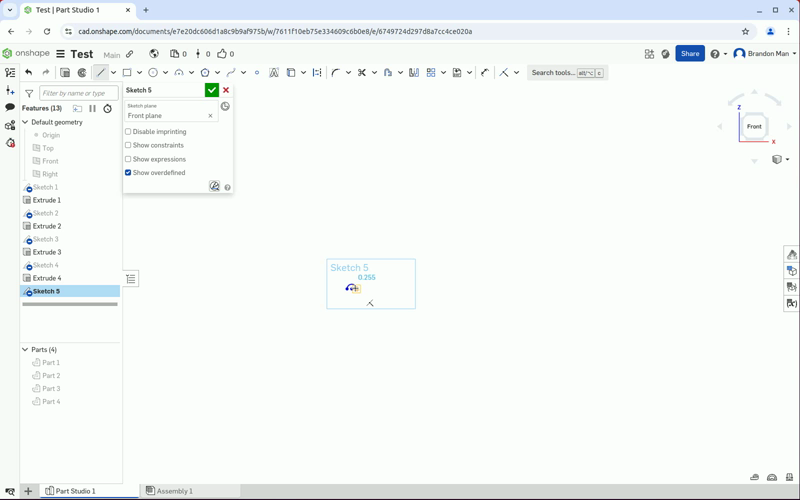
key_down(shift)
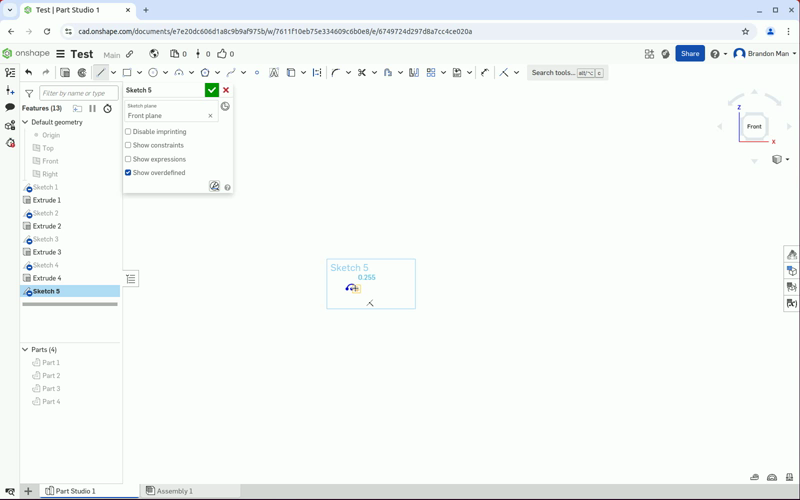
mouse_move(385, 287)
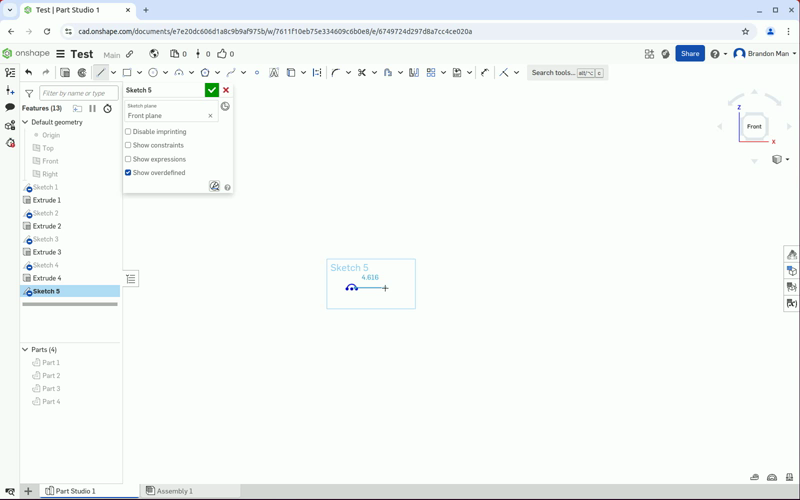
mouse_move(354, 276)
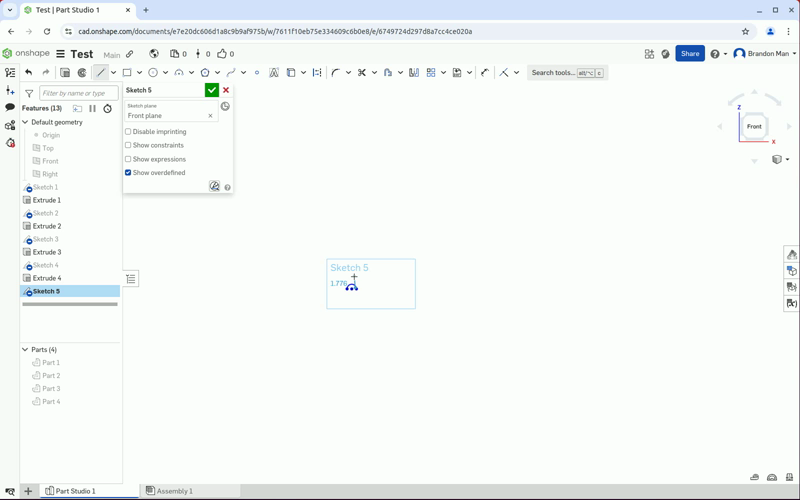
click(354, 276)
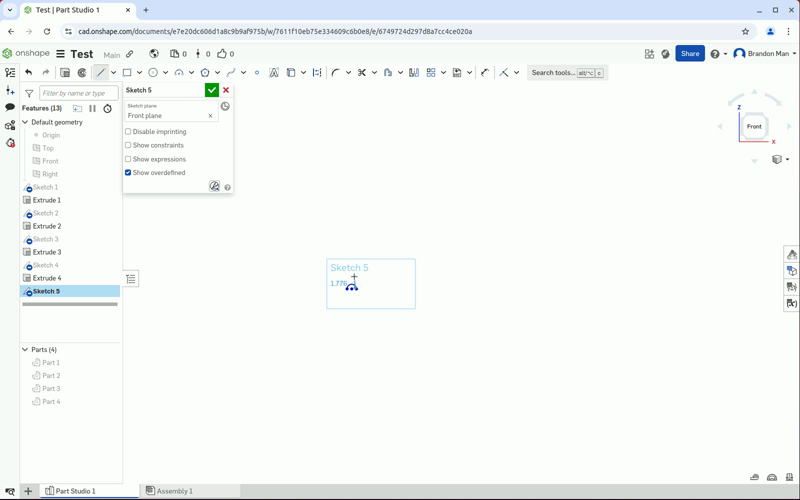
key_up(shift)
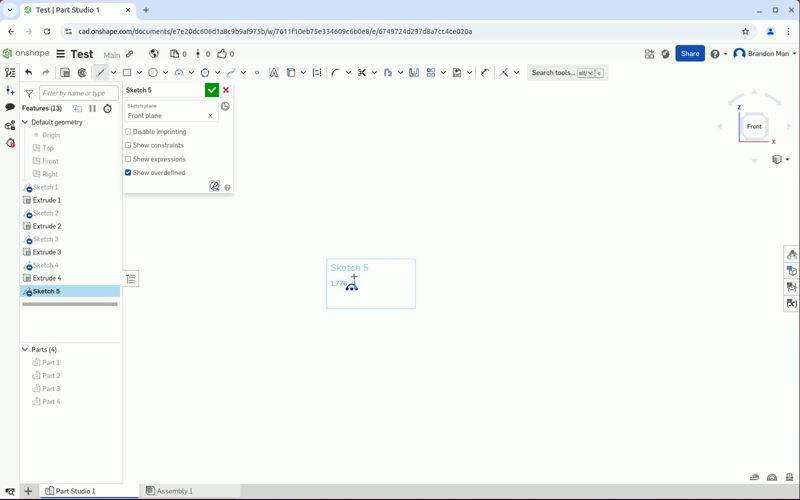
key(esc)
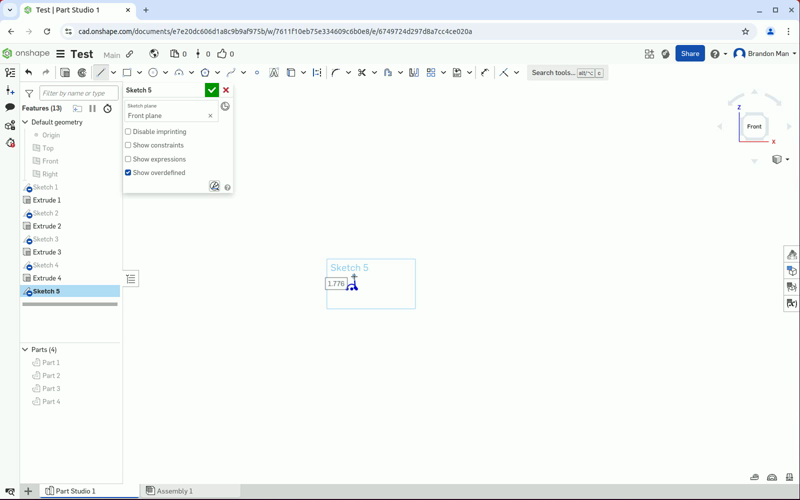
key(a)
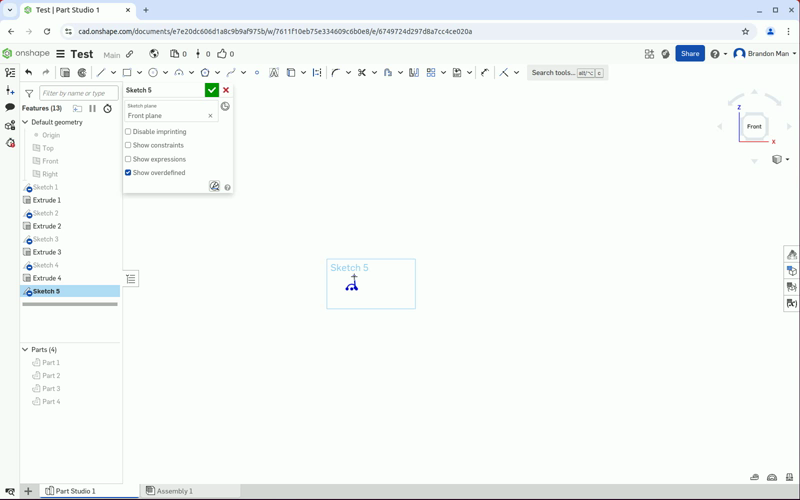
mouse_move(354, 276)
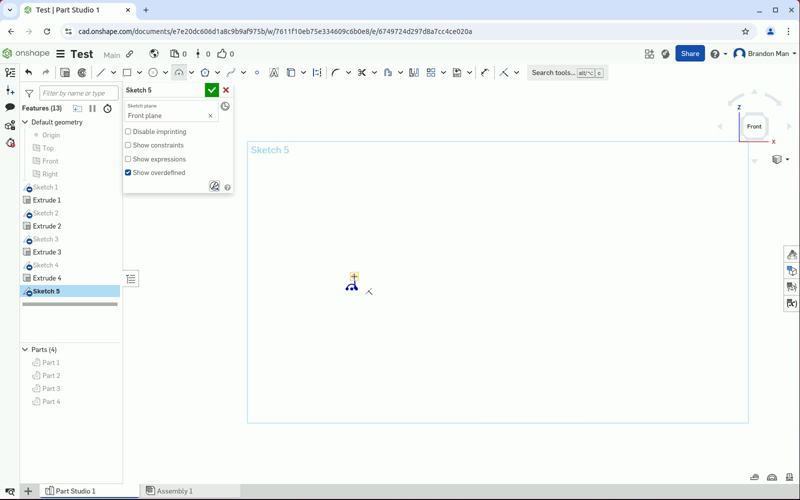
click(354, 276)
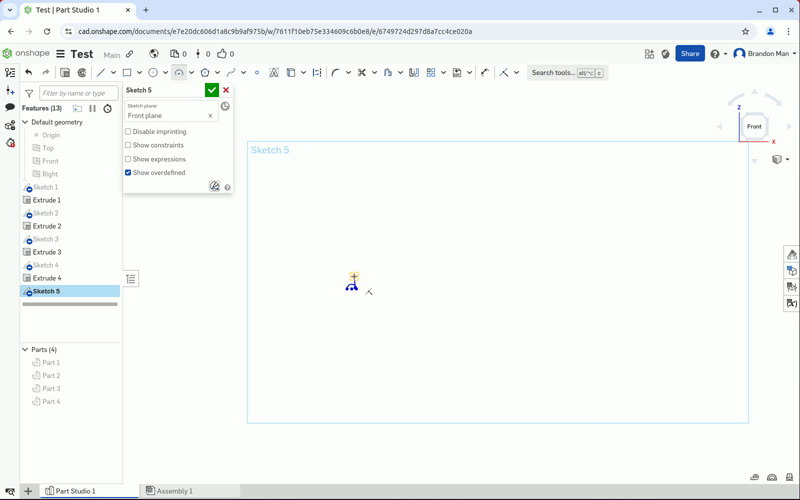
key_down(shift)
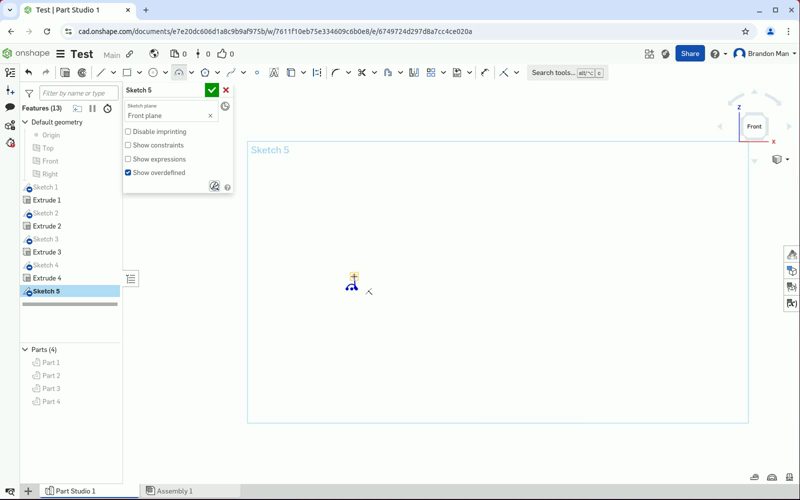
mouse_move(349, 276)
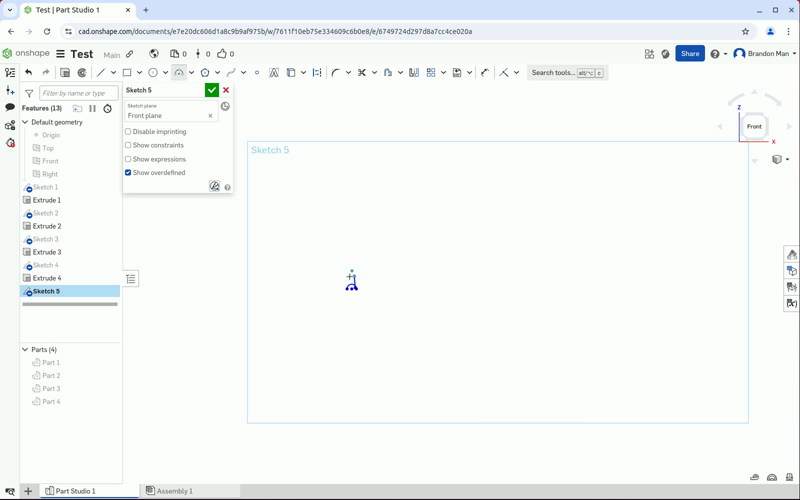
scroll(6)
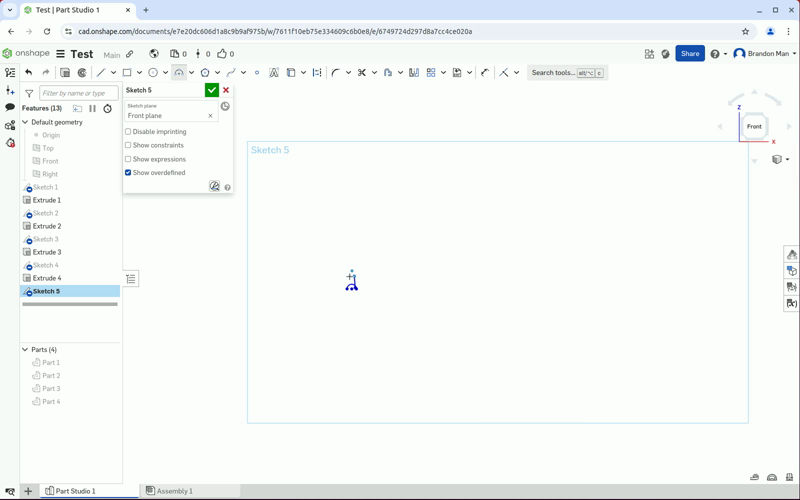
scroll(6)
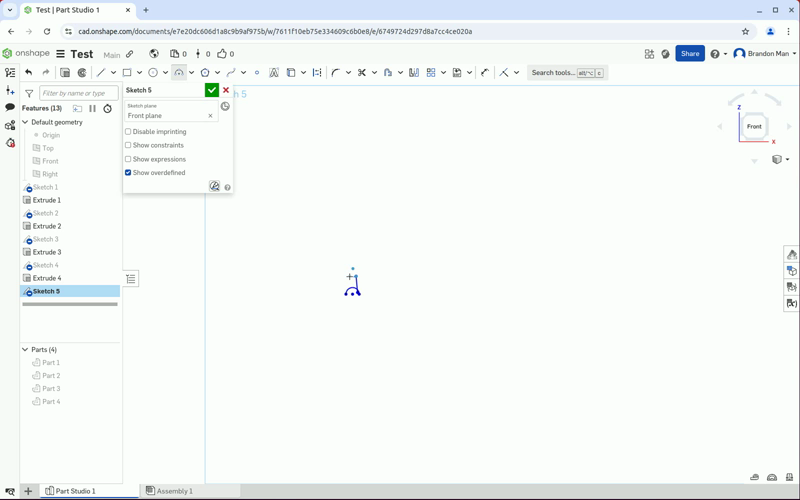
scroll(6)
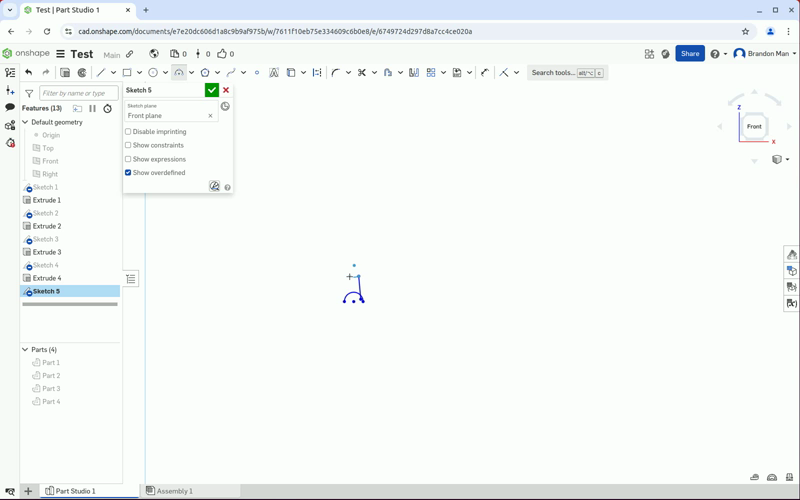
scroll(6)
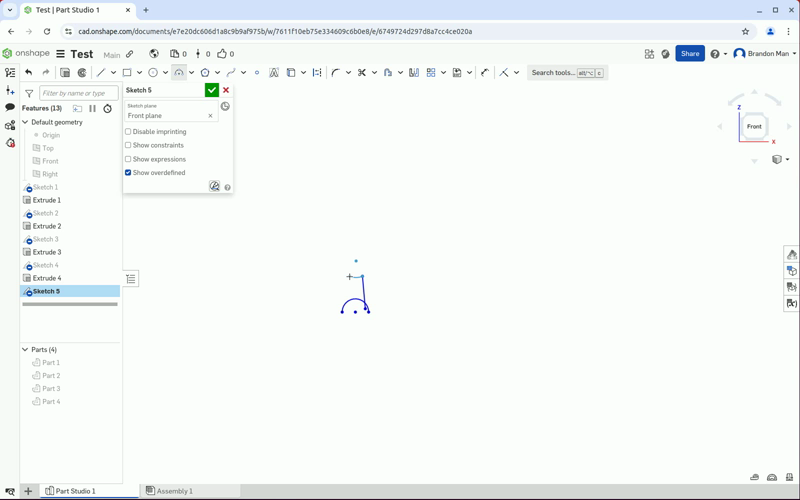
scroll(6)
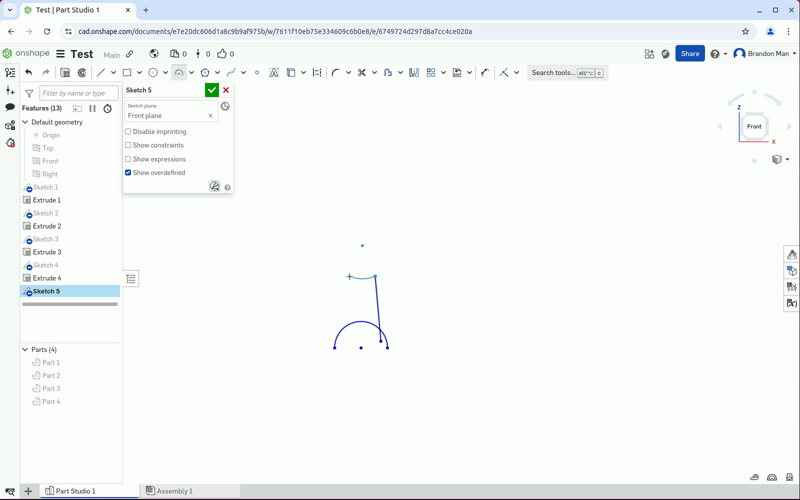
scroll(6)
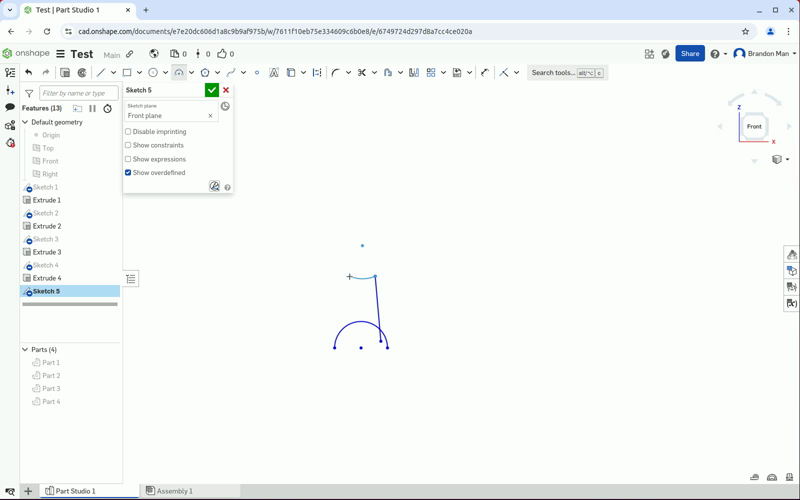
scroll(6)
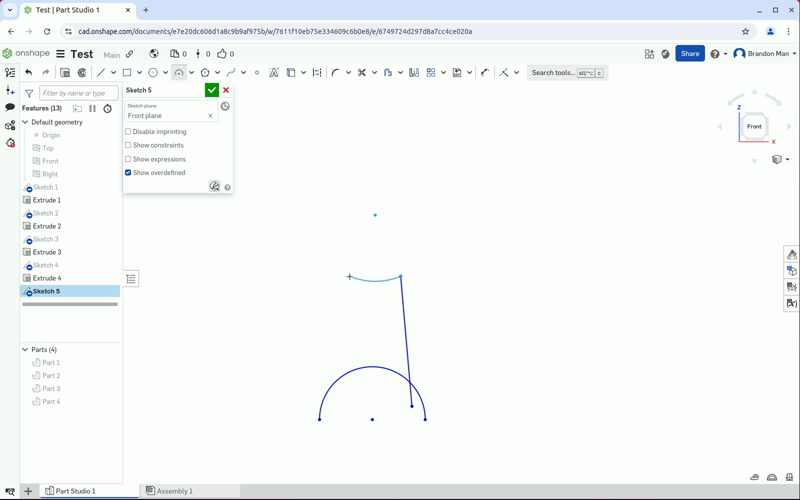
click(349, 276)
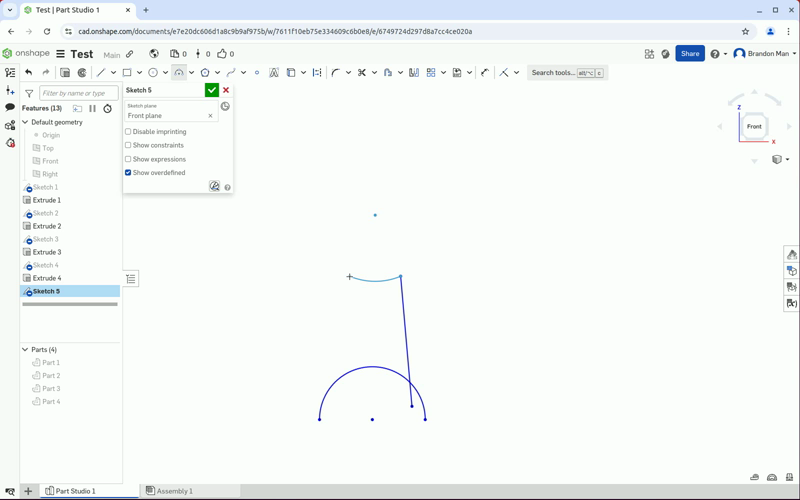
scroll(-6)
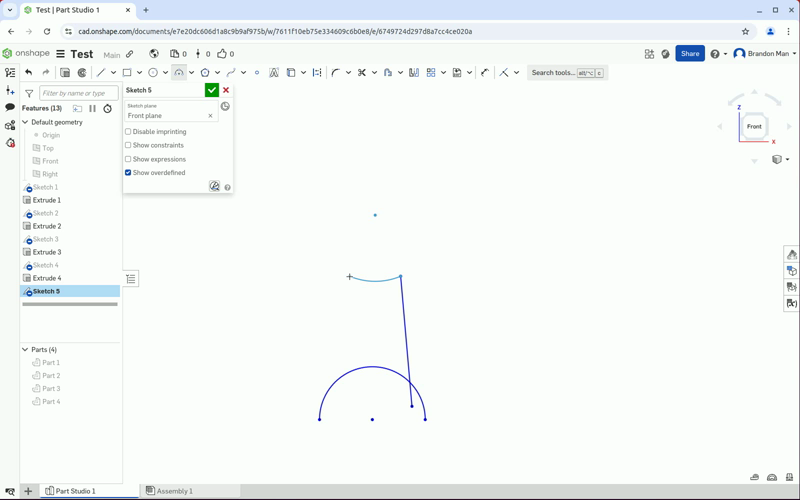
scroll(-6)
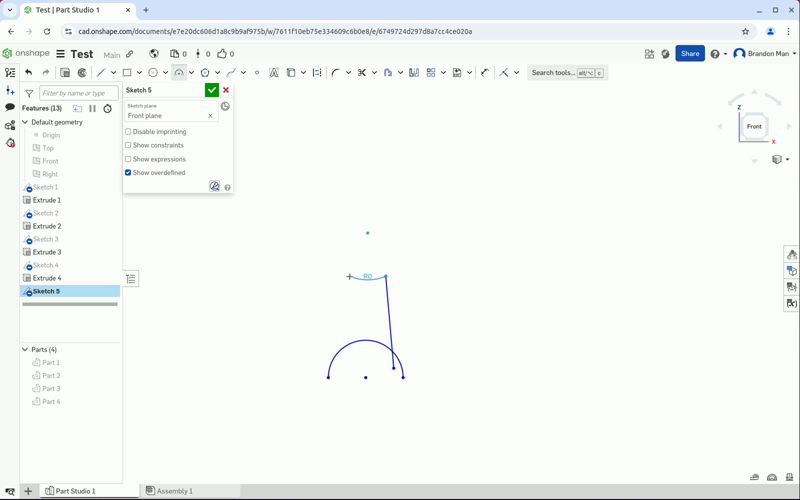
scroll(-6)
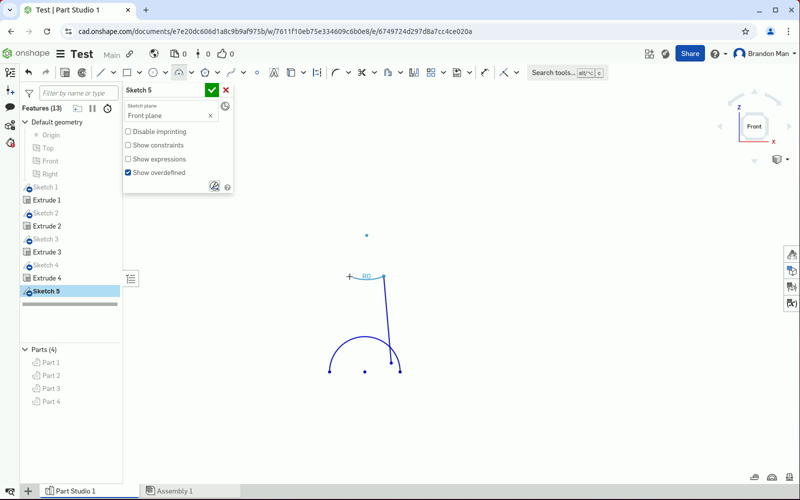
scroll(-6)
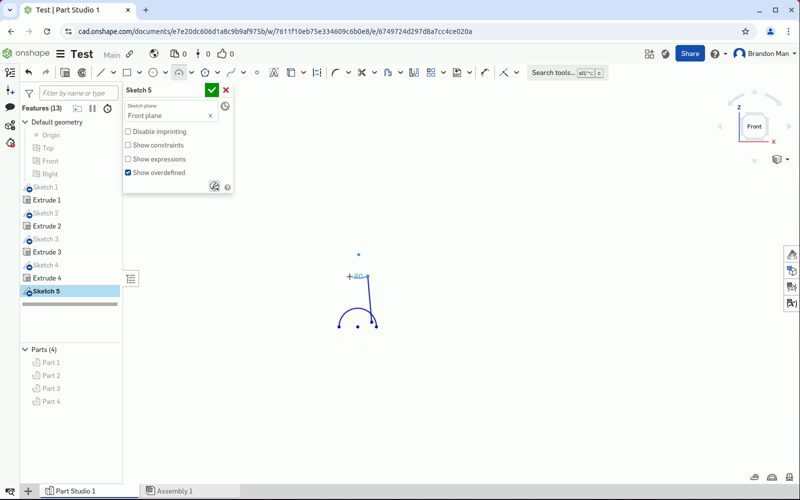
scroll(-6)
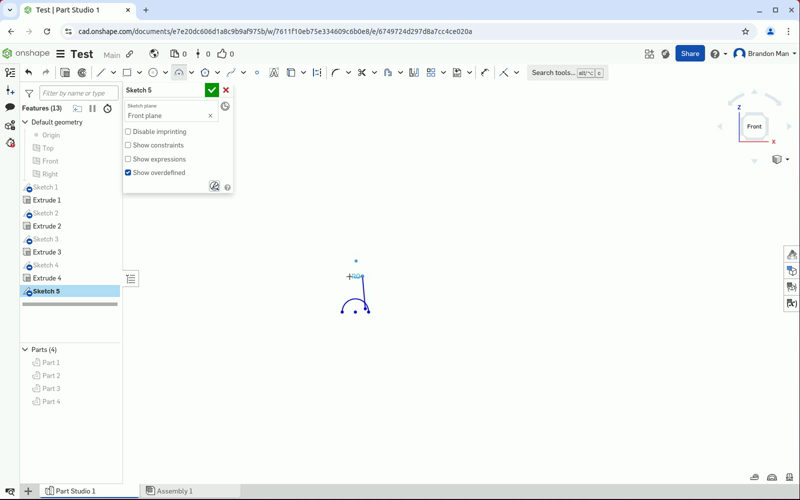
scroll(-6)
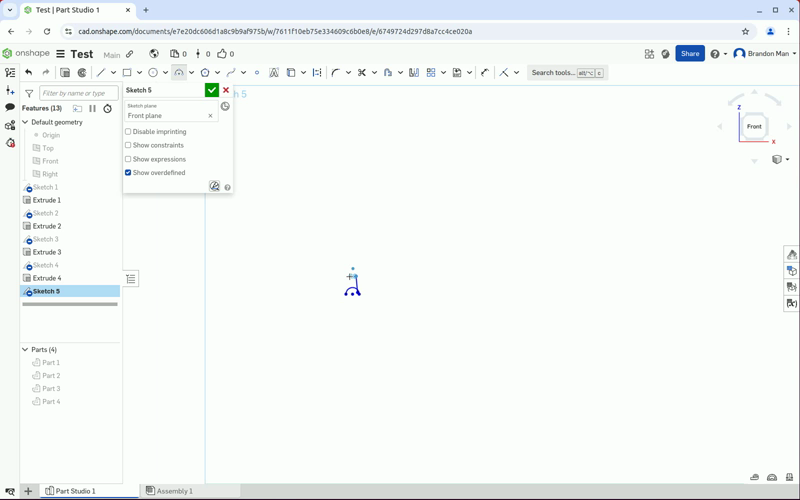
scroll(-6)
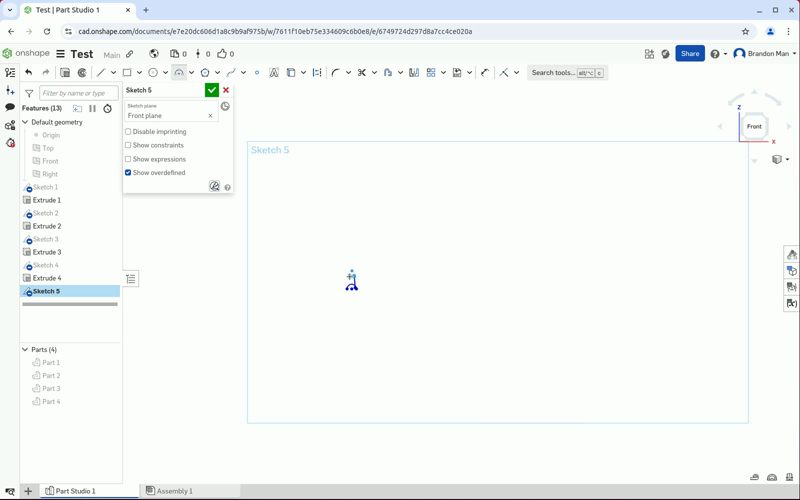
mouse_move(351, 278)
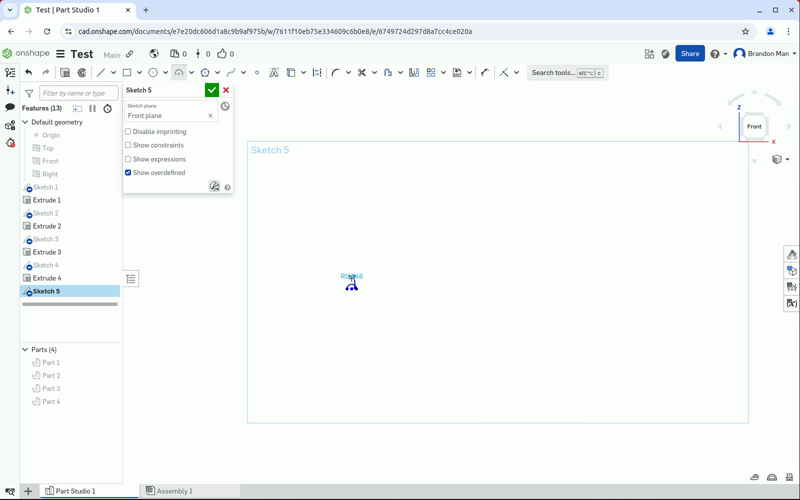
scroll(6)
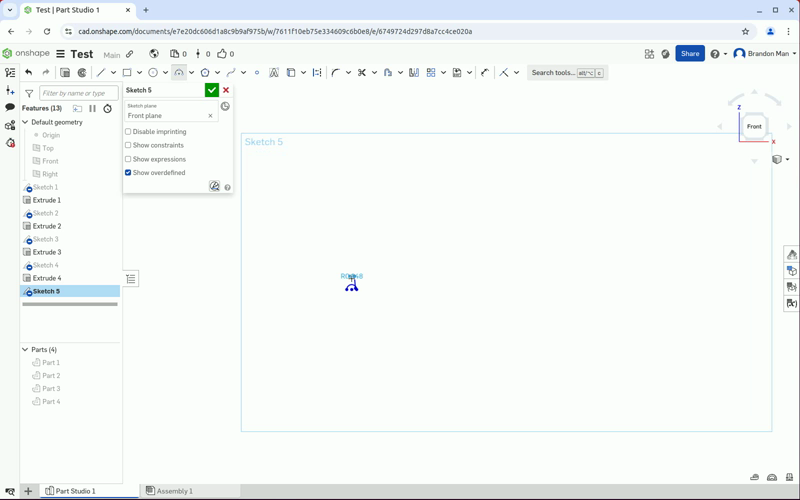
scroll(6)
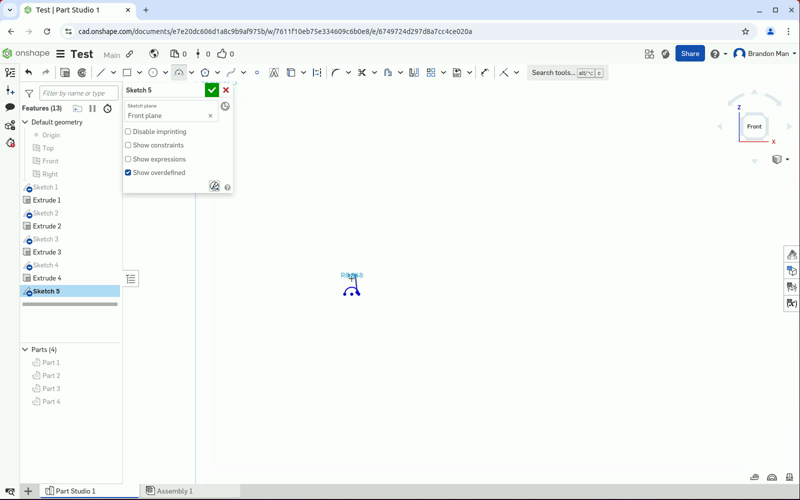
scroll(6)
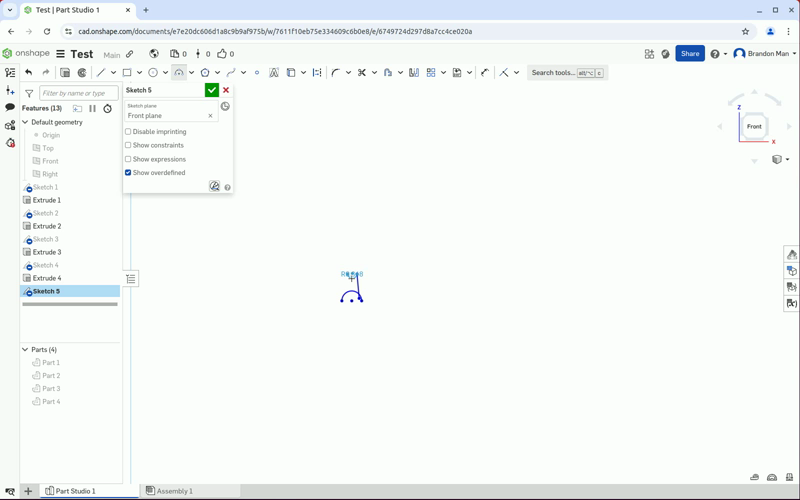
scroll(6)
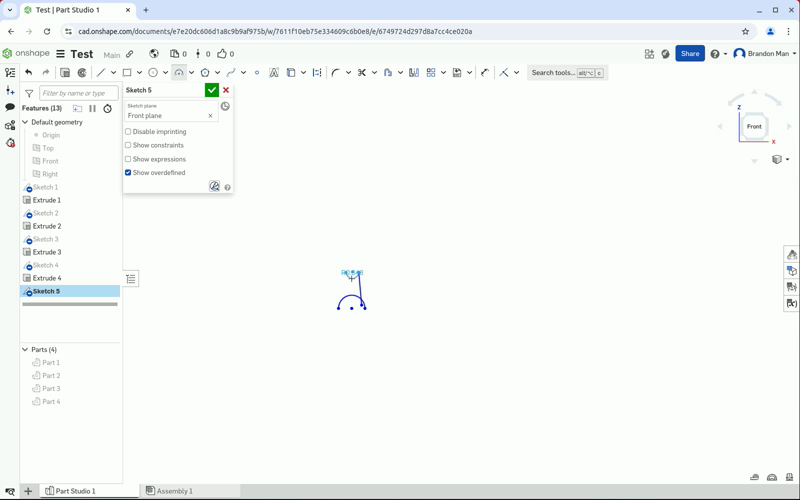
scroll(6)
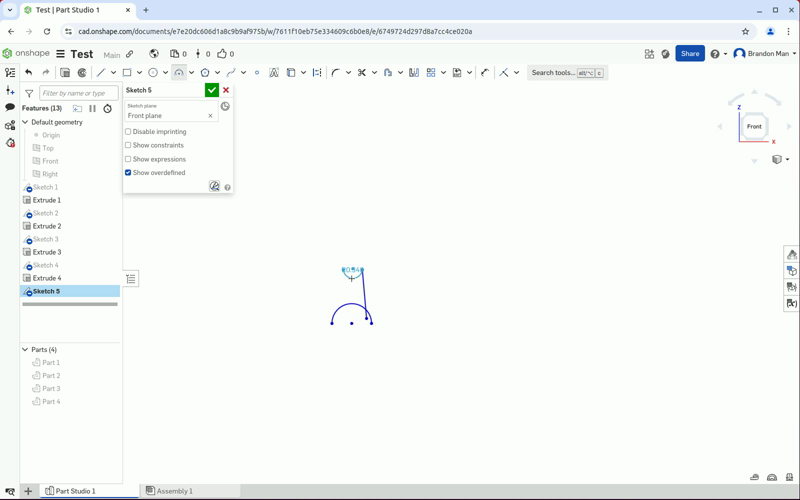
scroll(6)
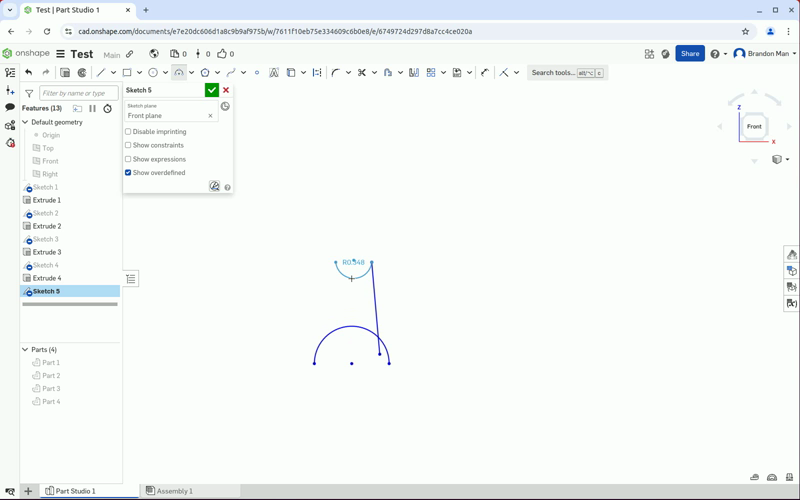
scroll(6)
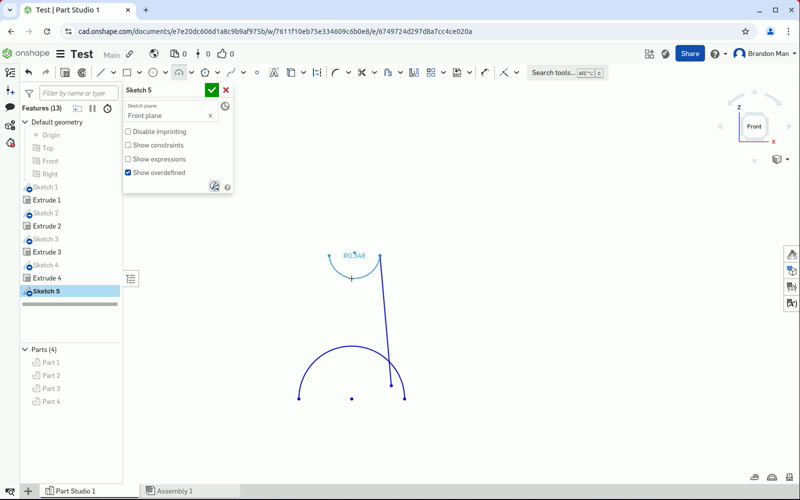
click(351, 278)
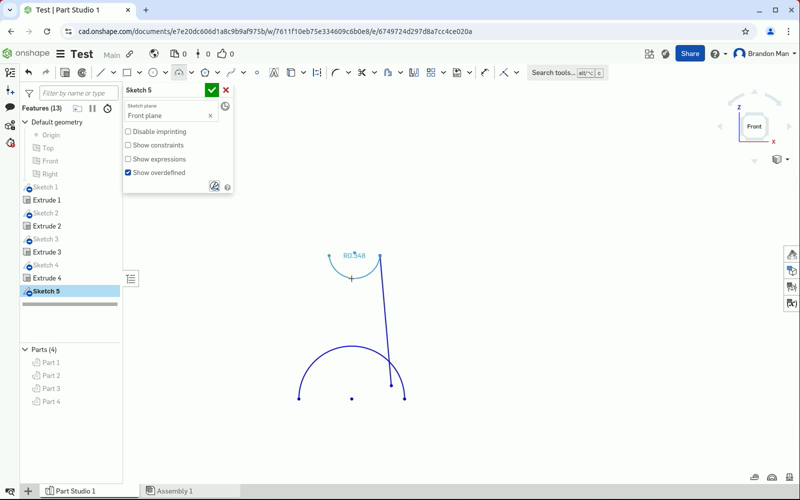
scroll(-6)
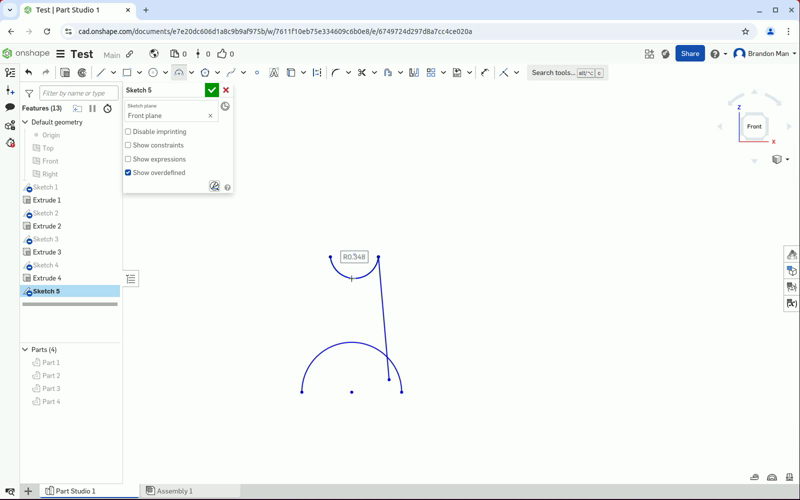
scroll(-6)
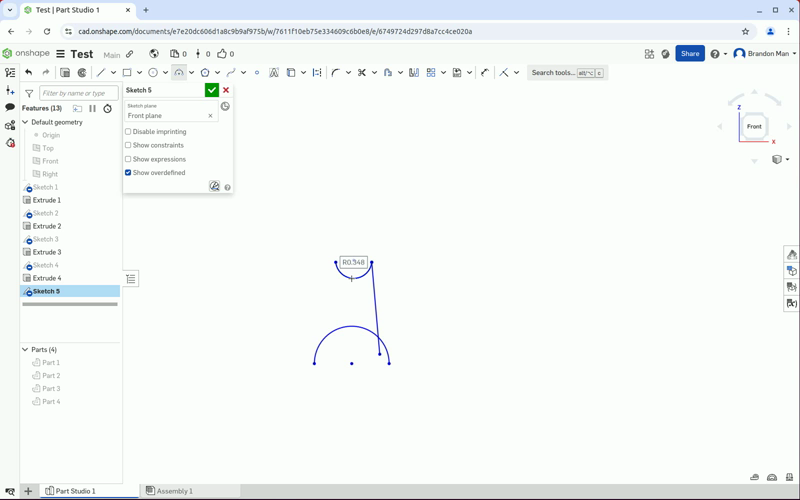
scroll(-6)
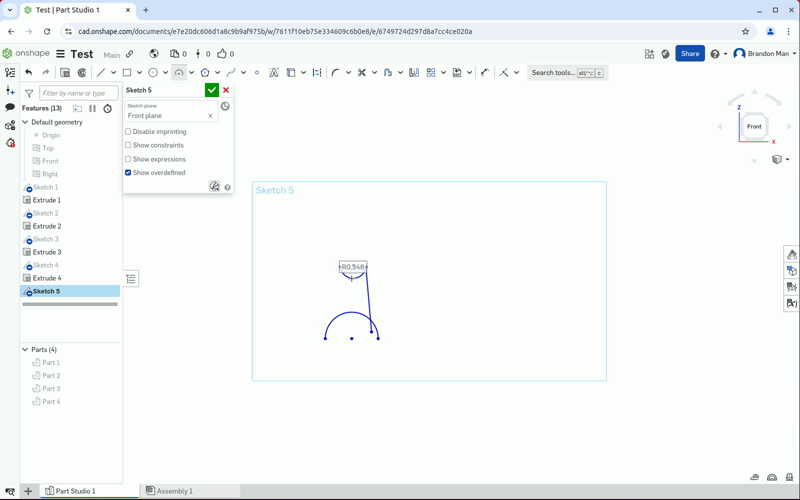
scroll(-6)
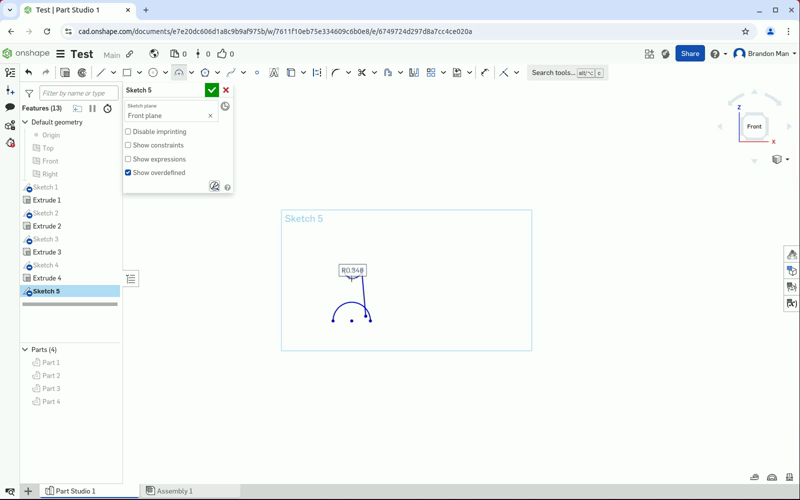
scroll(-6)
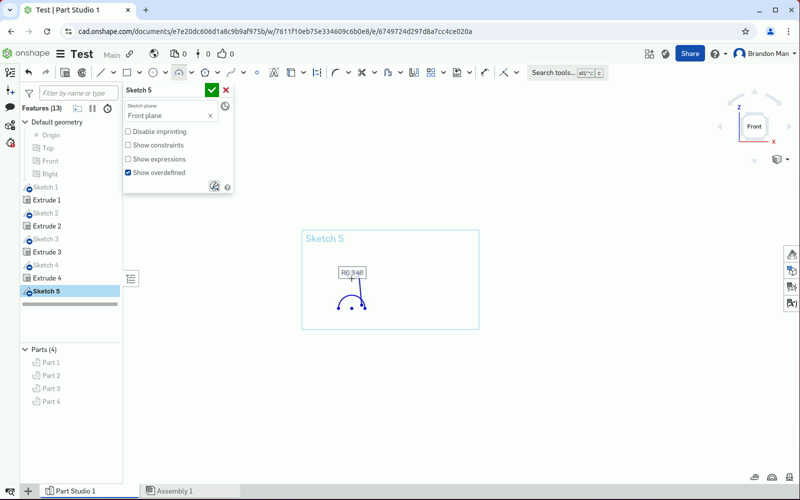
scroll(-6)
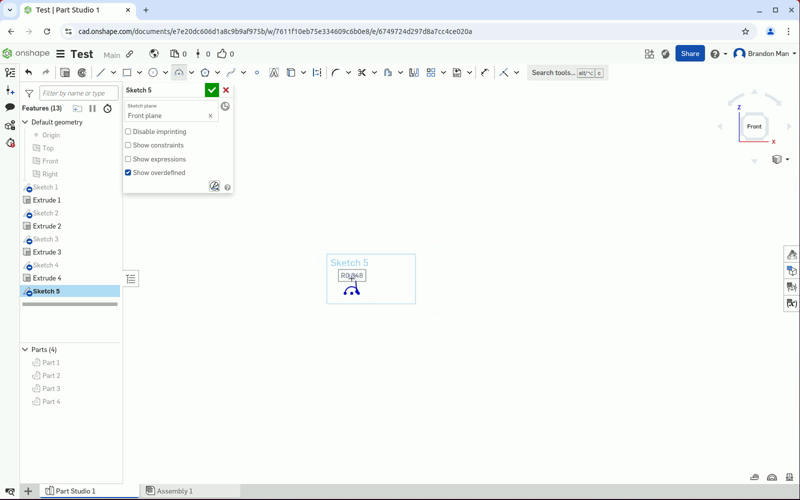
scroll(-6)
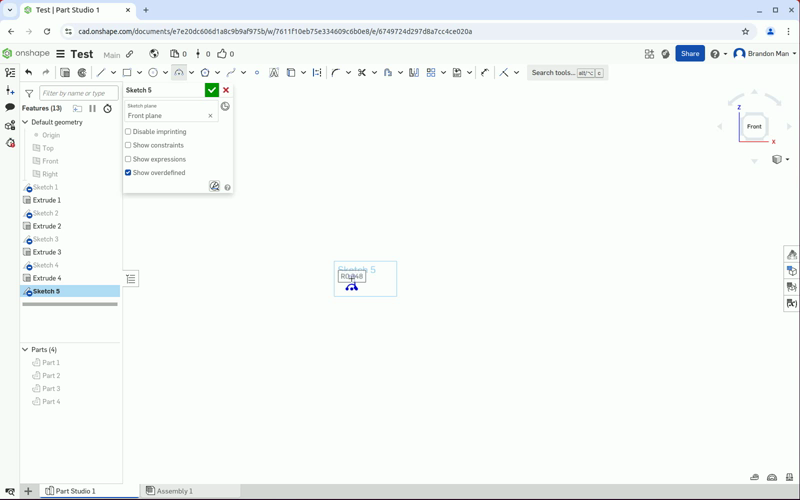
key_up(shift)
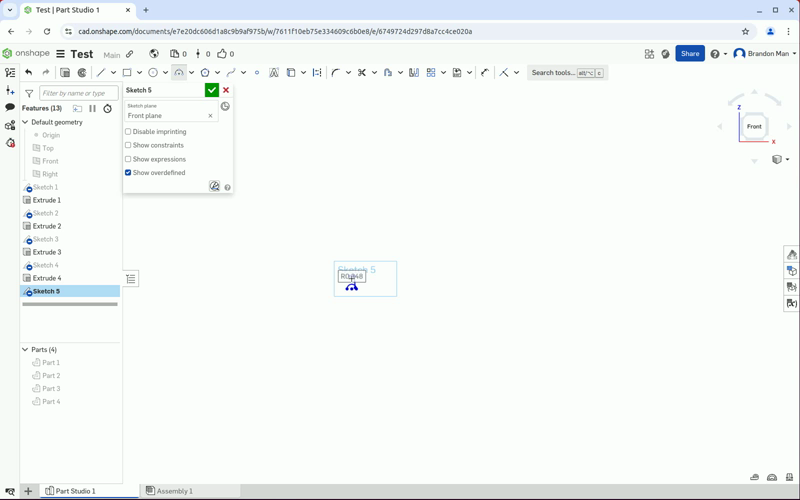
key(esc)
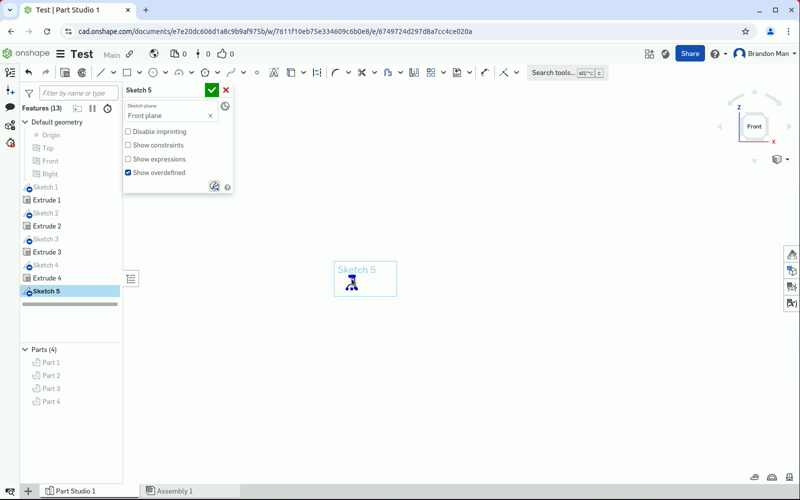
key(l)
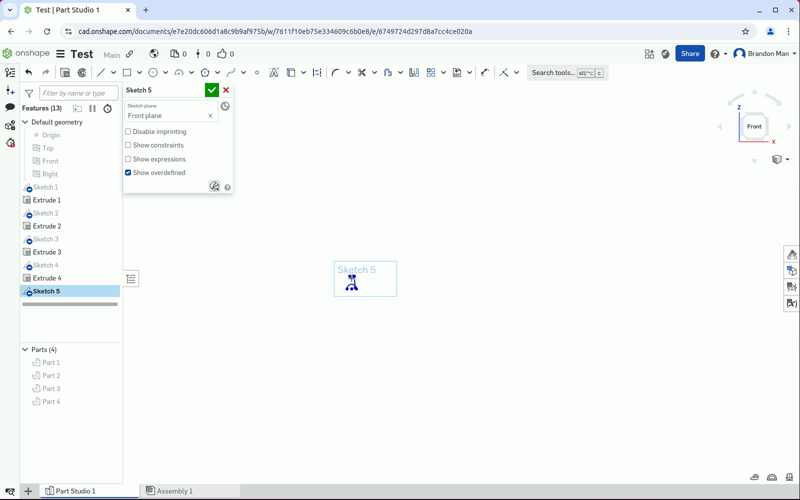
mouse_move(349, 276)
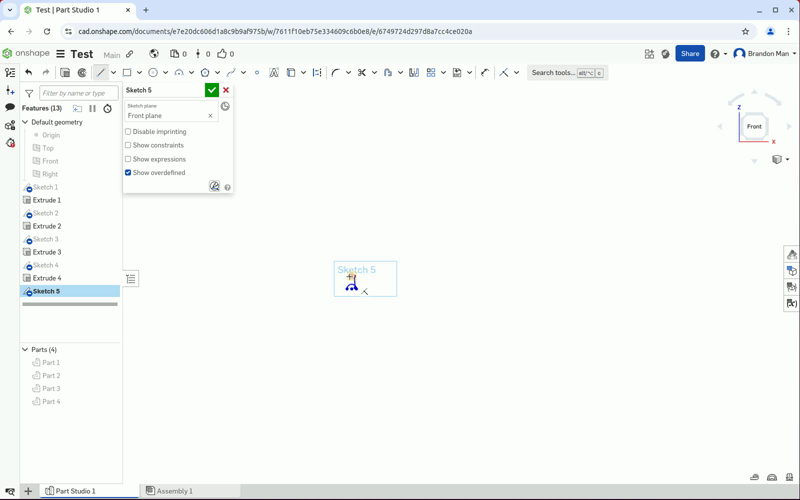
scroll(6)
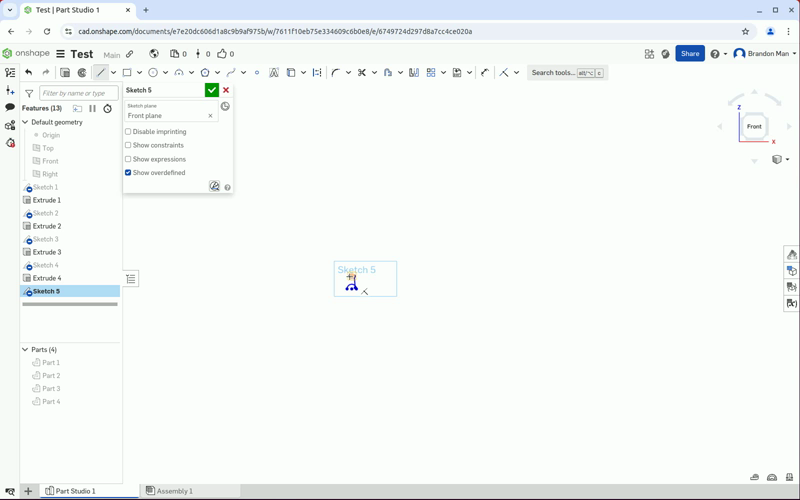
scroll(6)
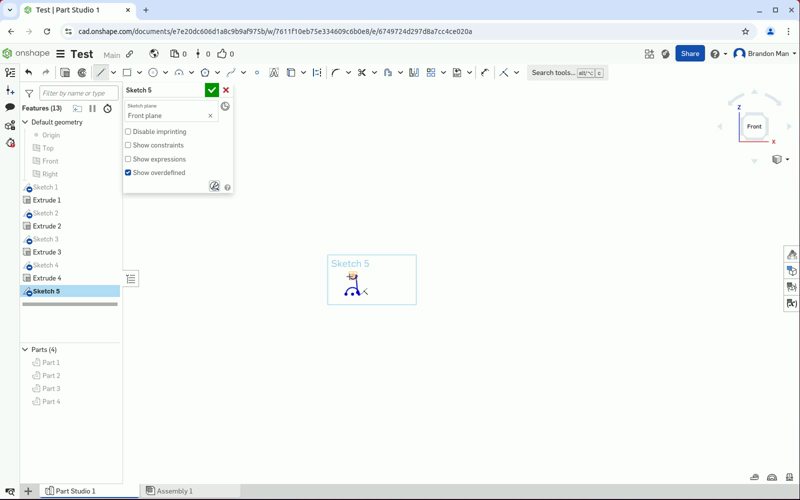
scroll(6)
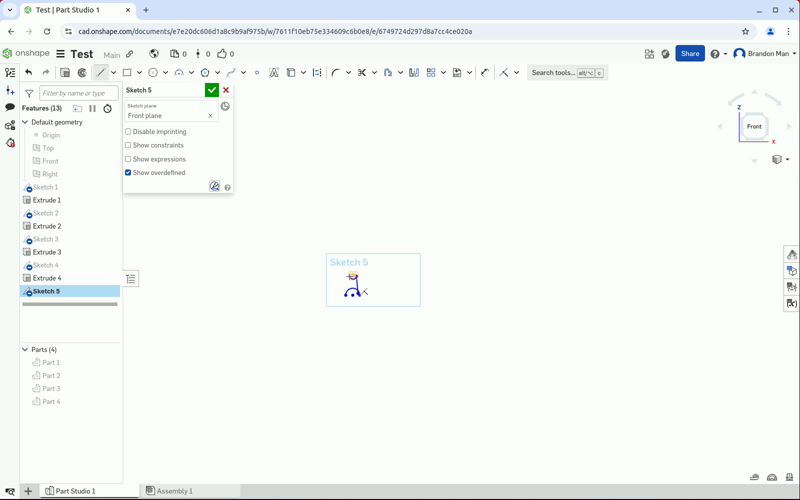
scroll(6)
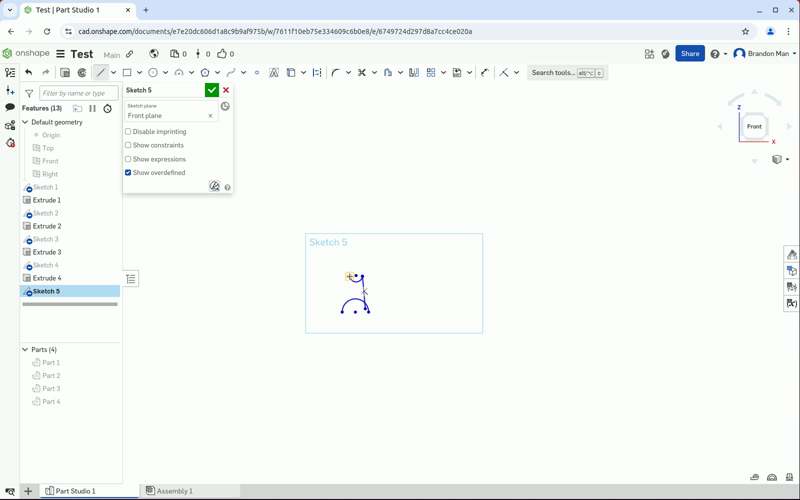
scroll(6)
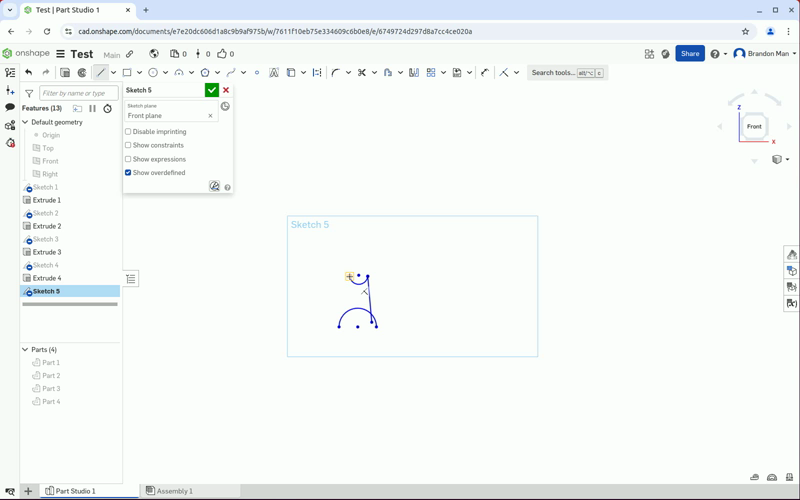
scroll(6)
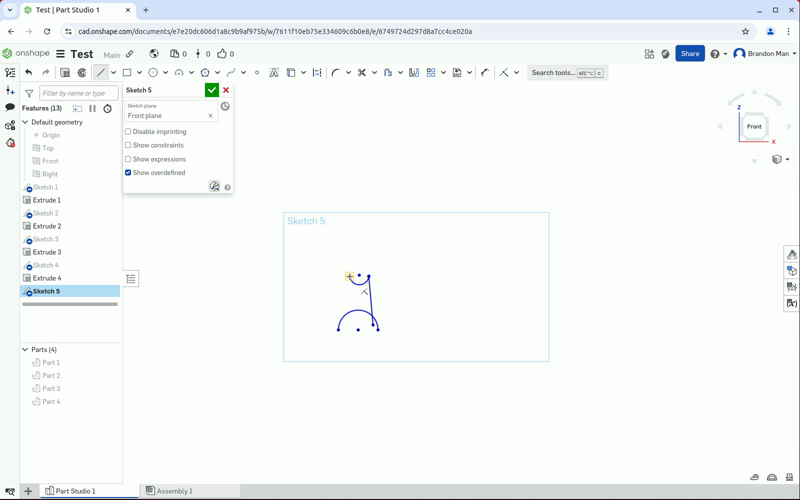
scroll(6)
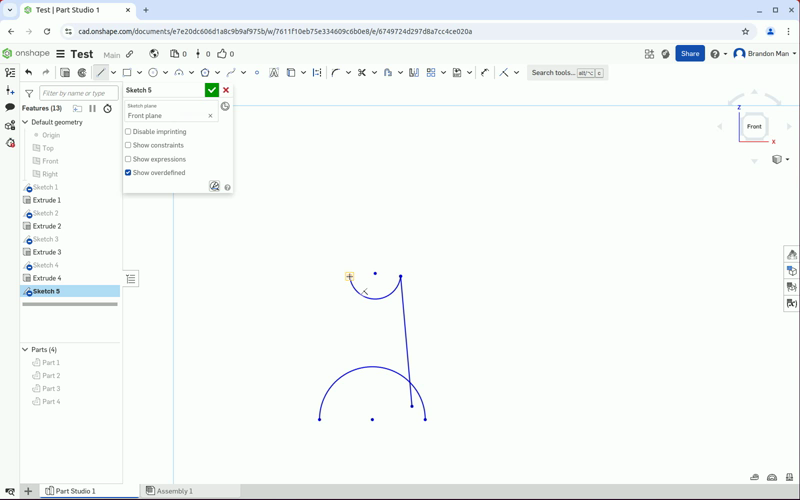
click(349, 276)
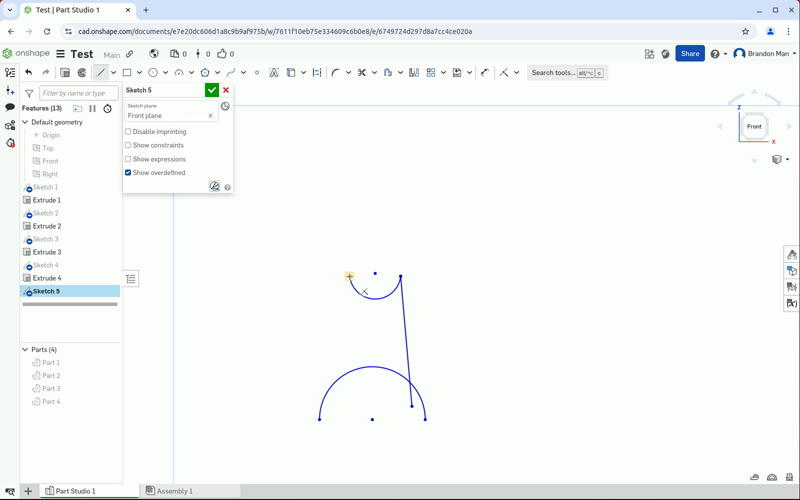
scroll(-6)
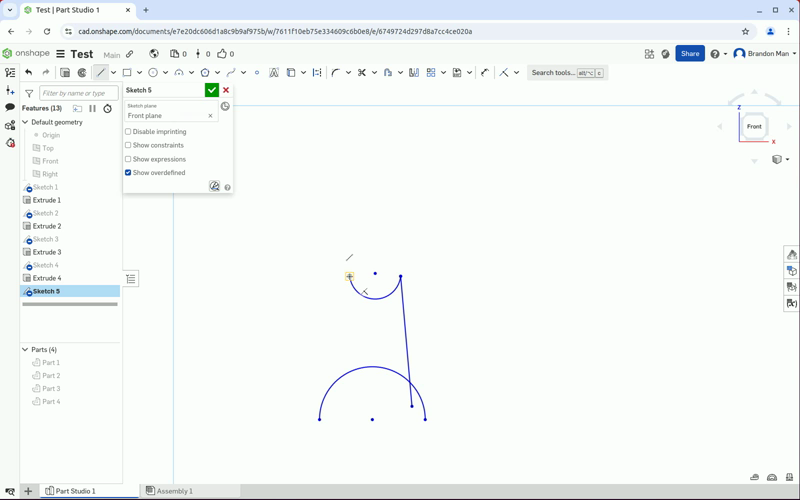
scroll(-6)
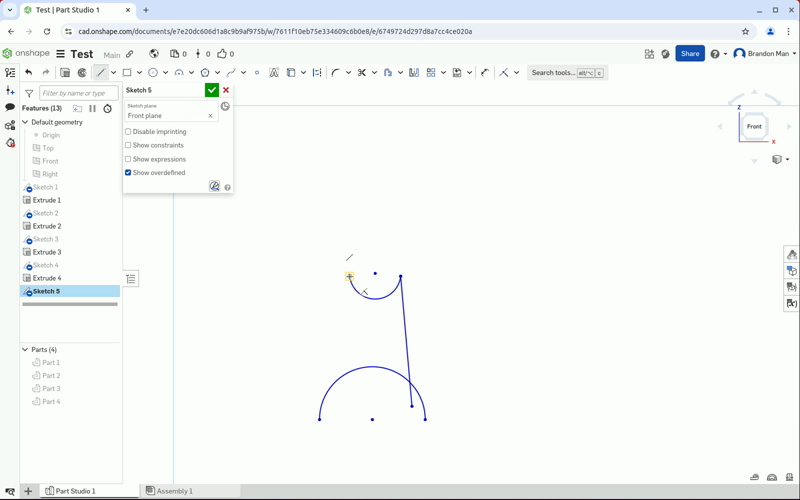
scroll(-6)
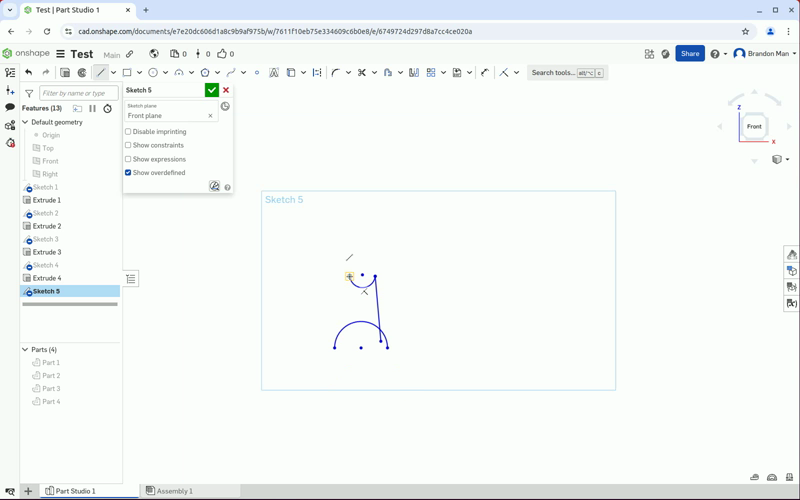
scroll(-6)
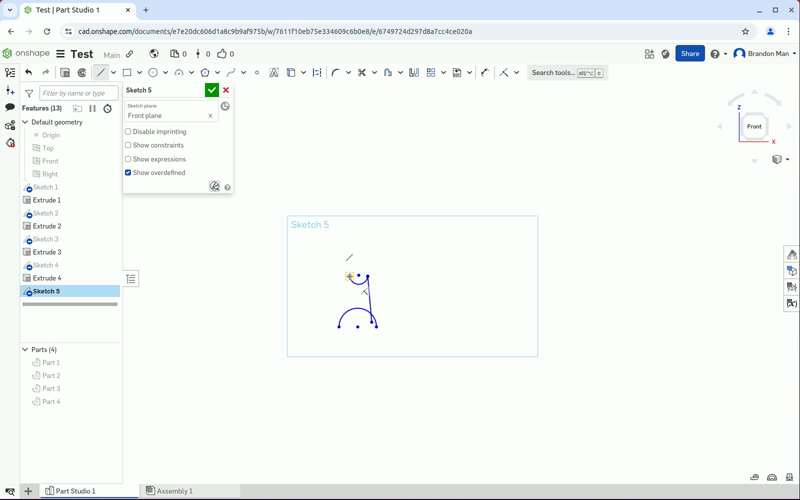
scroll(-6)
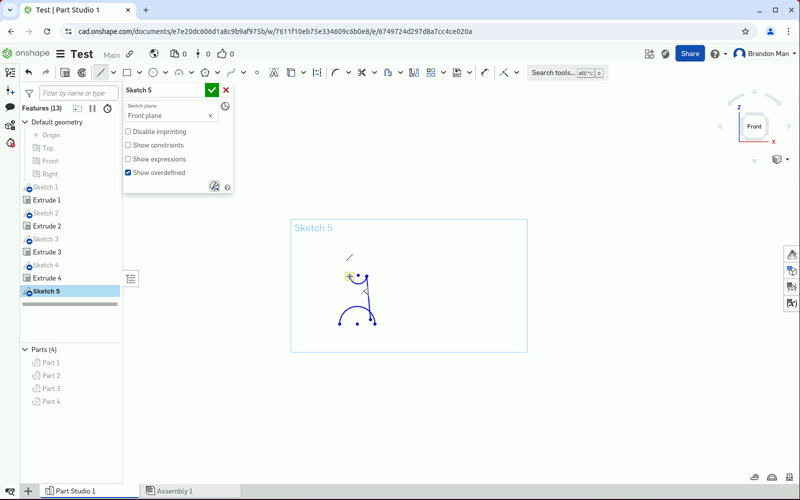
scroll(-6)
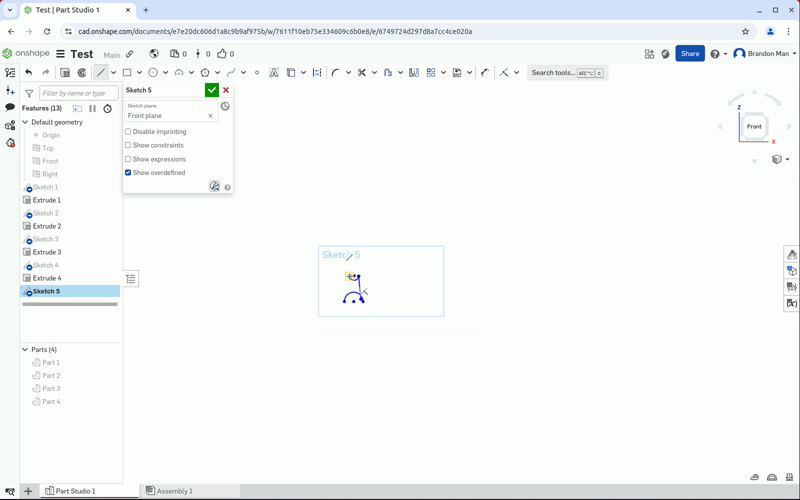
scroll(-6)
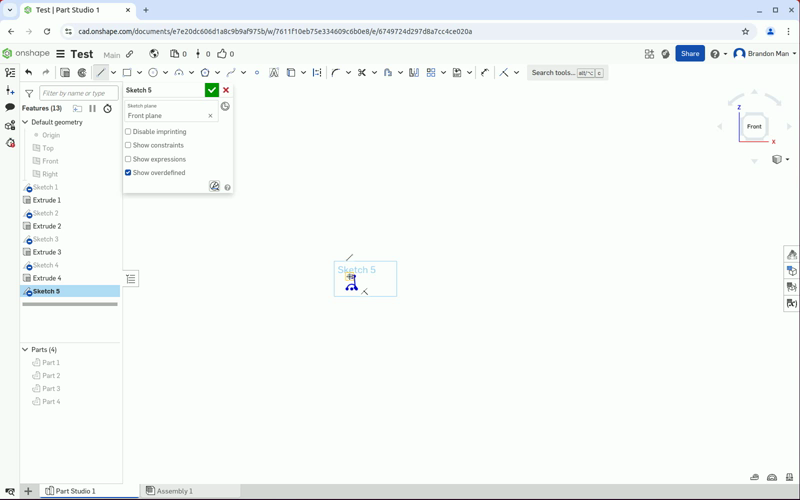
mouse_move(379, 276)
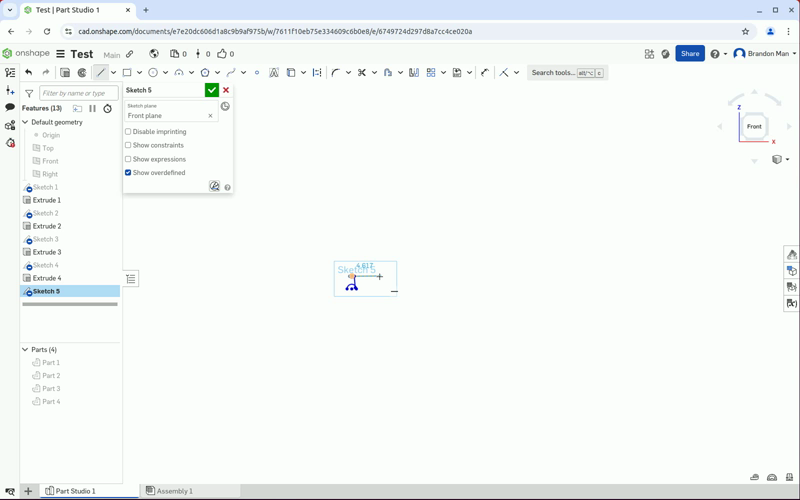
key_down(shift)
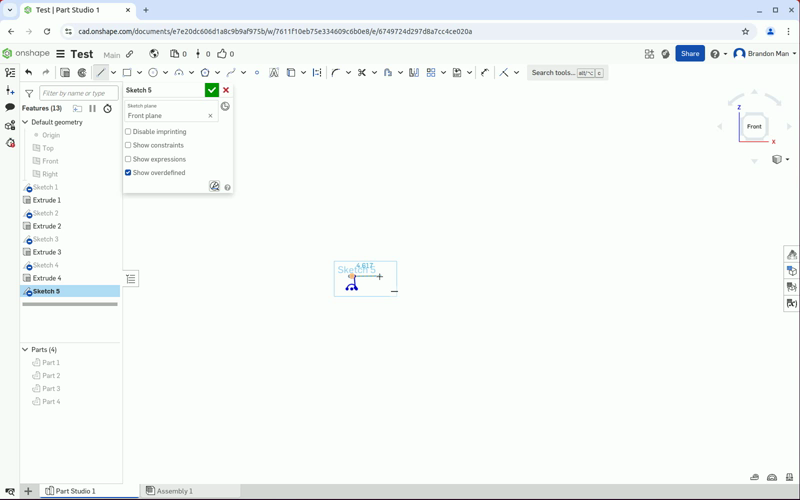
mouse_move(348, 287)
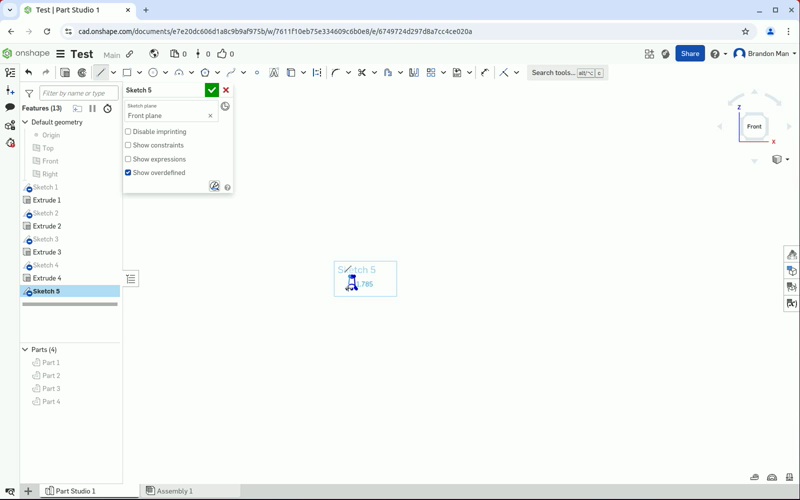
scroll(6)
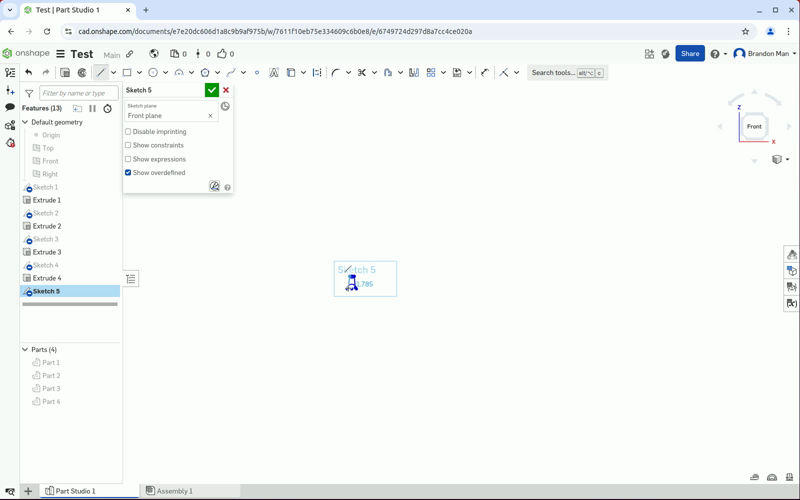
scroll(6)
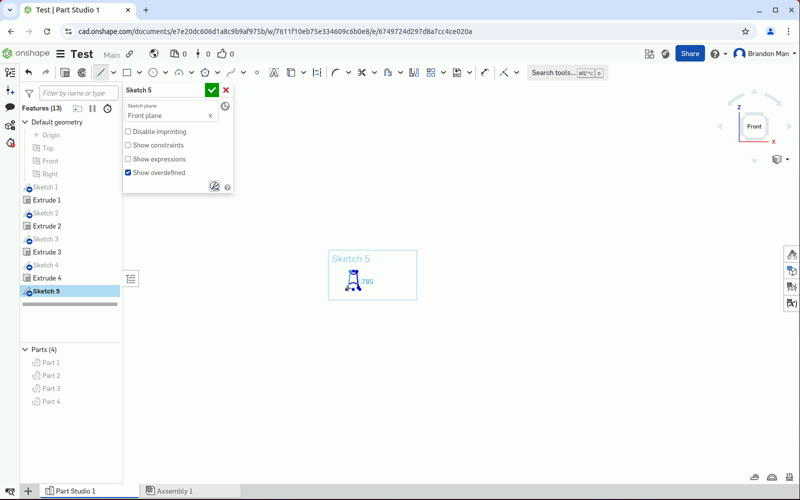
scroll(6)
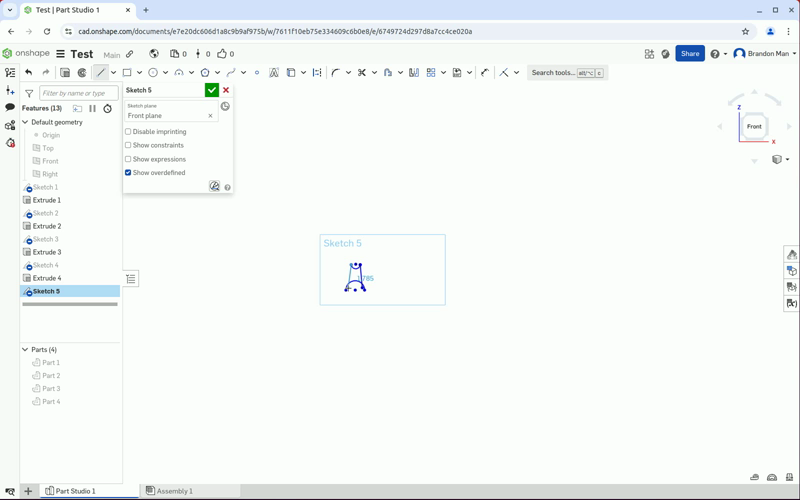
scroll(6)
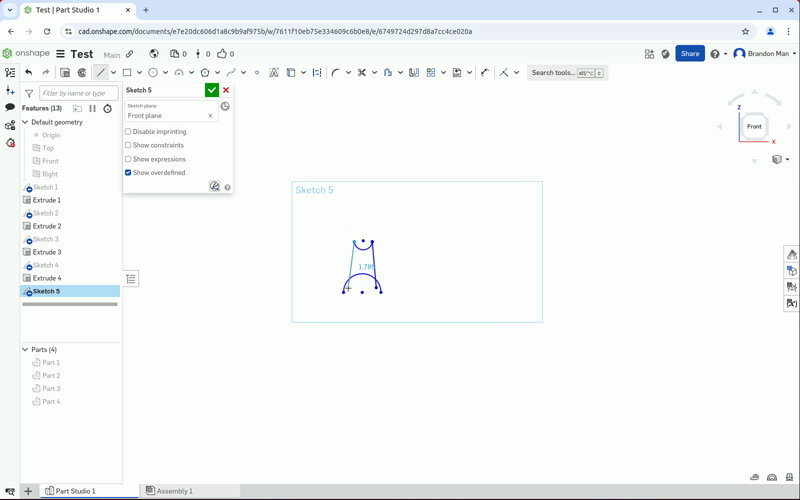
scroll(6)
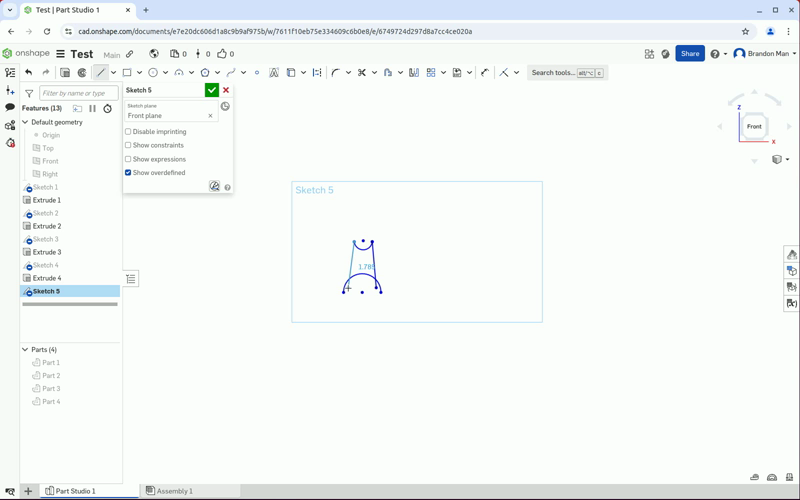
scroll(6)
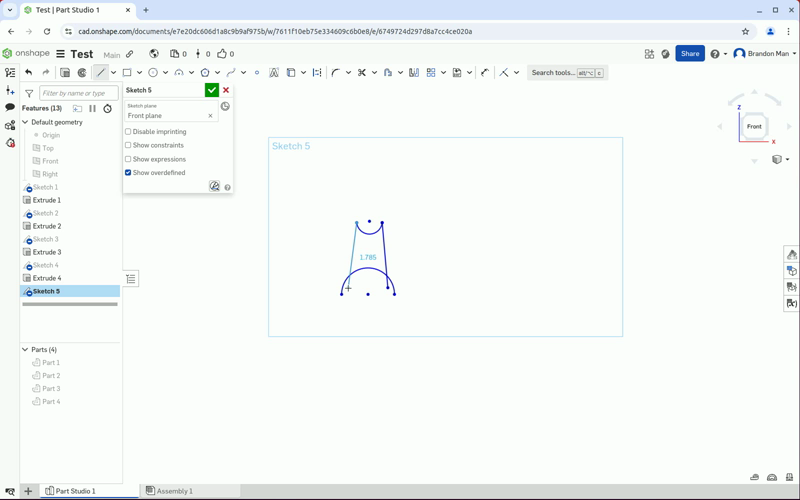
scroll(6)
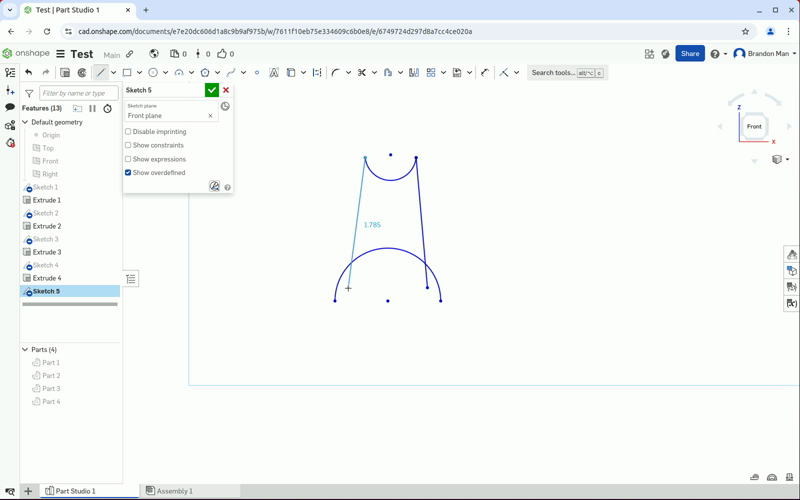
key_up(shift)
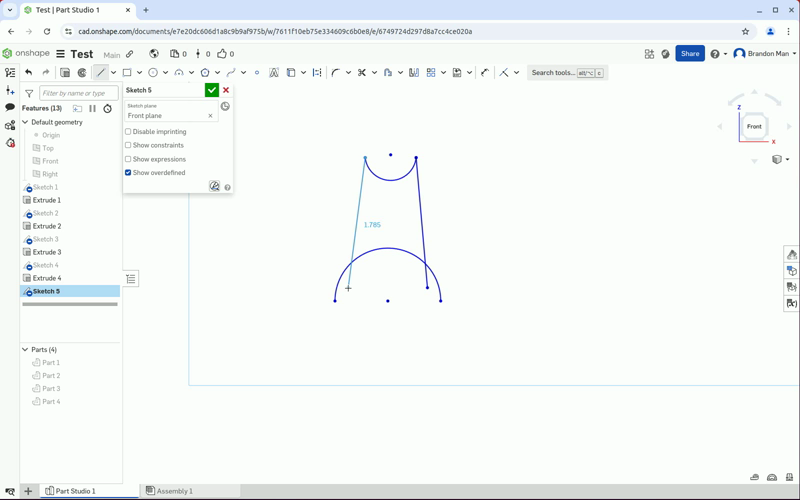
click(348, 287)
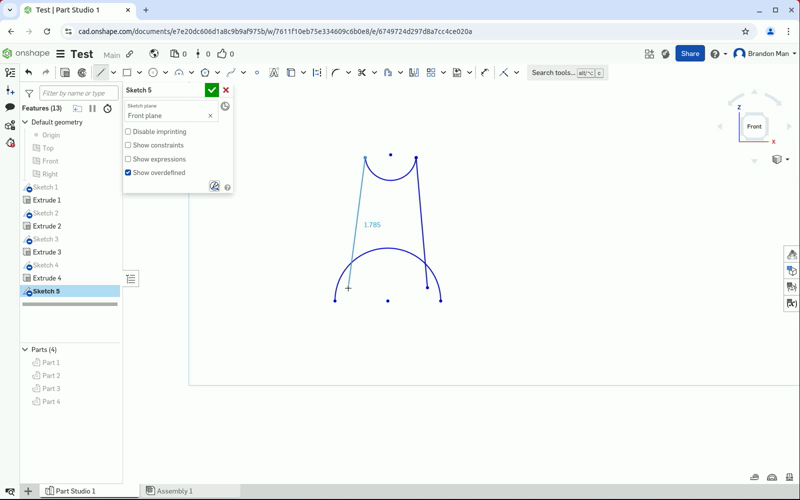
scroll(-6)
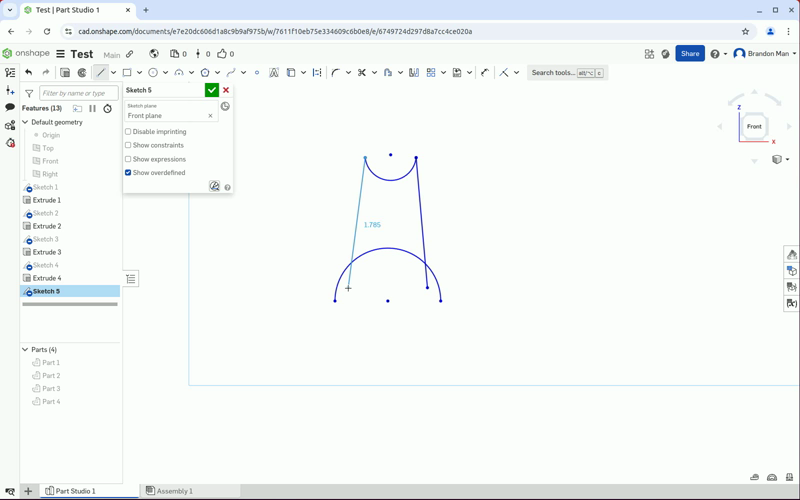
scroll(-6)
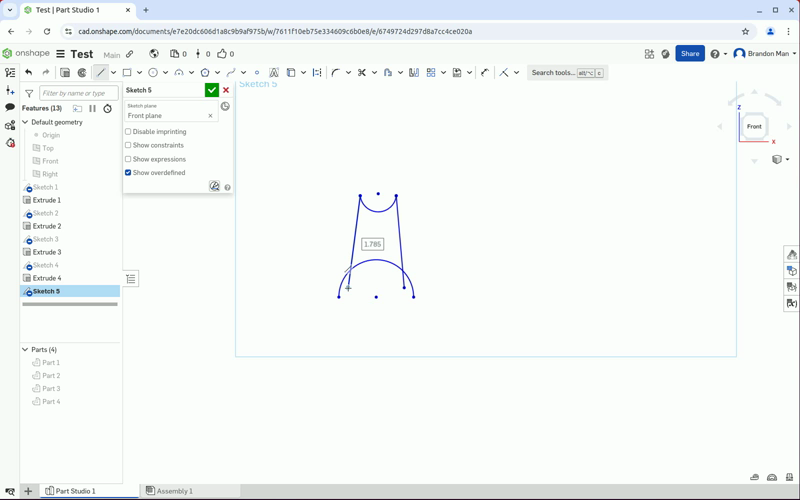
scroll(-6)
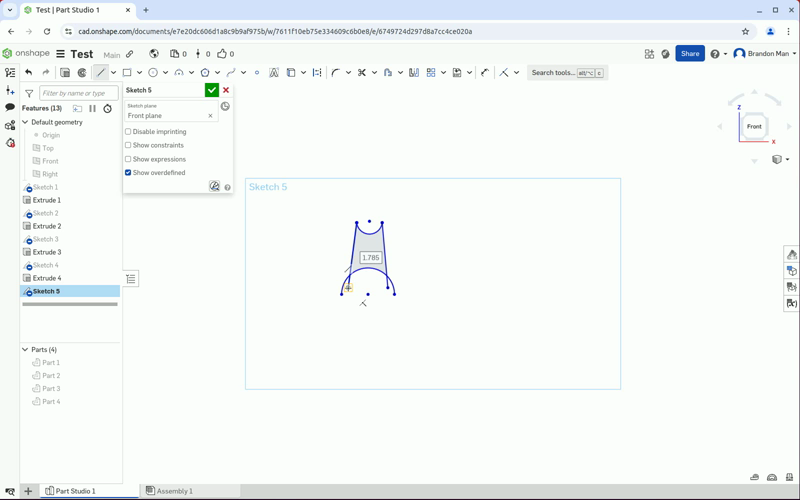
scroll(-6)
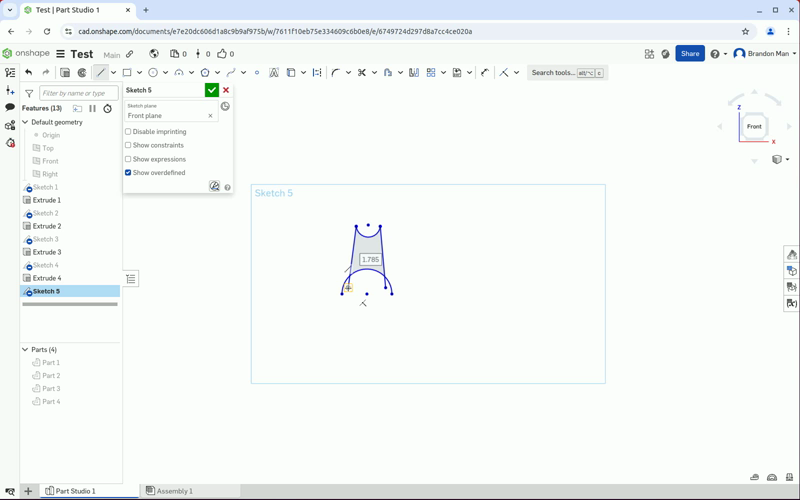
scroll(-6)
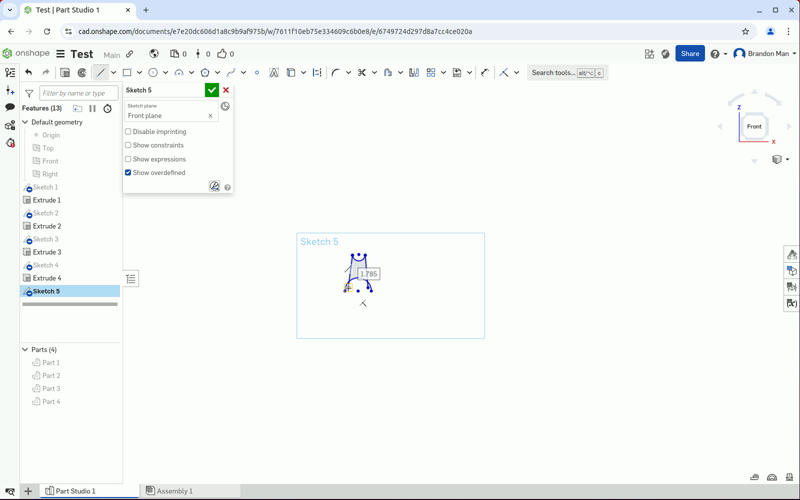
scroll(-6)
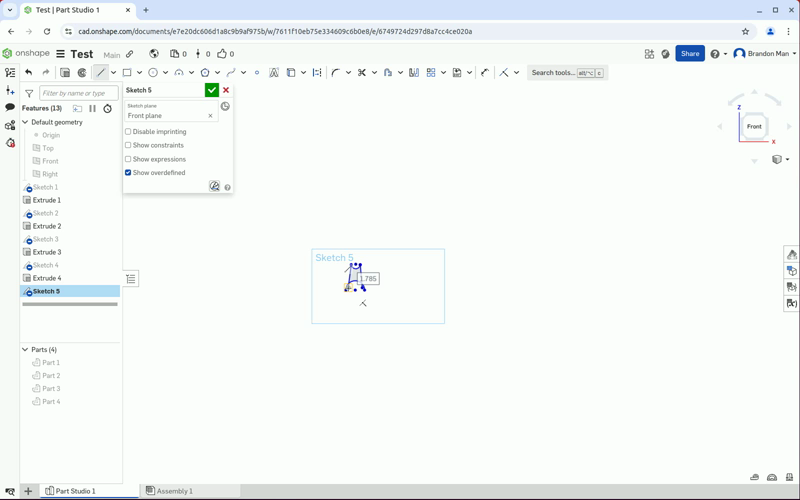
scroll(-6)
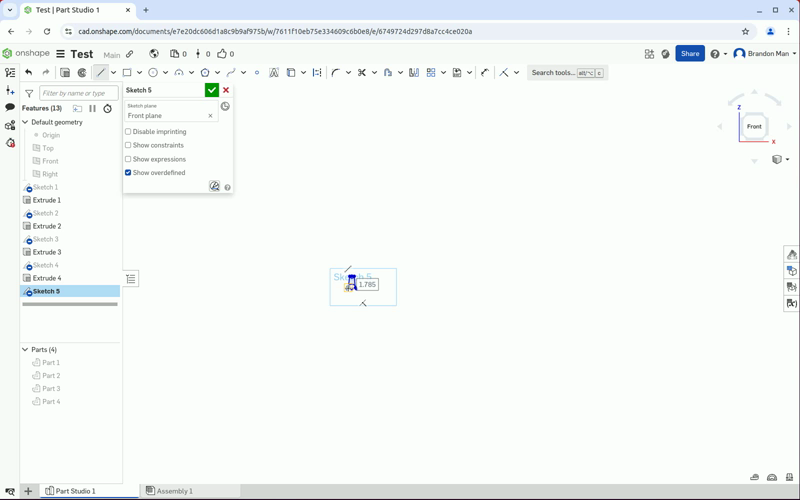
key(esc)
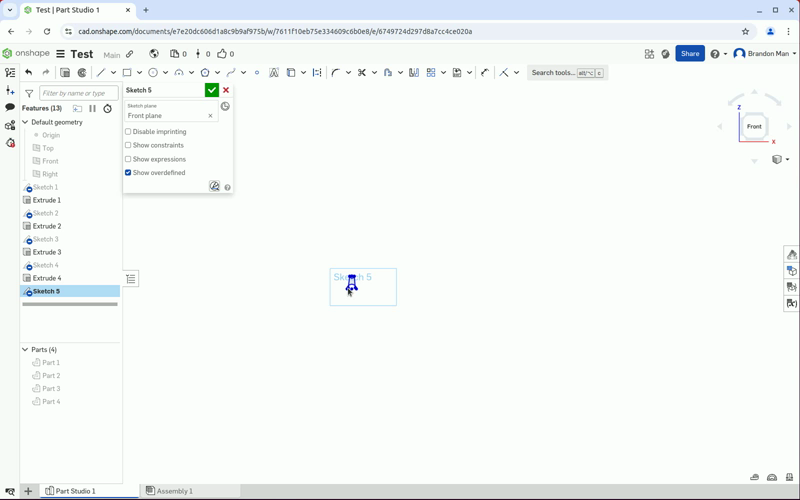
key(c)
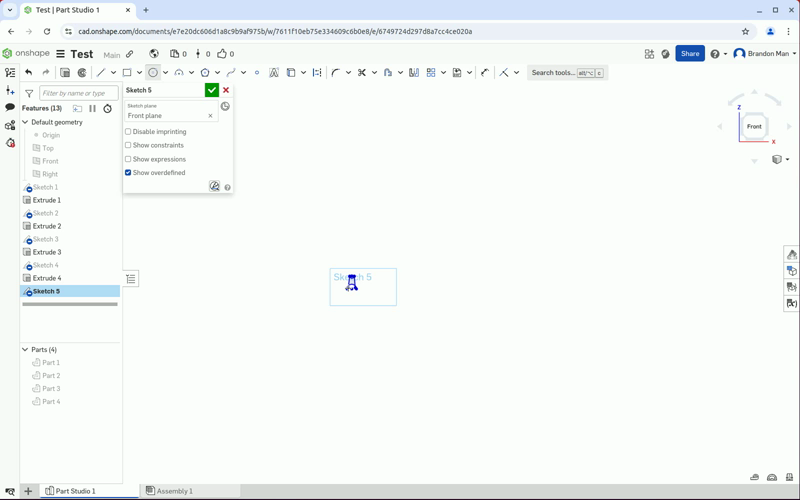
key_down(shift)
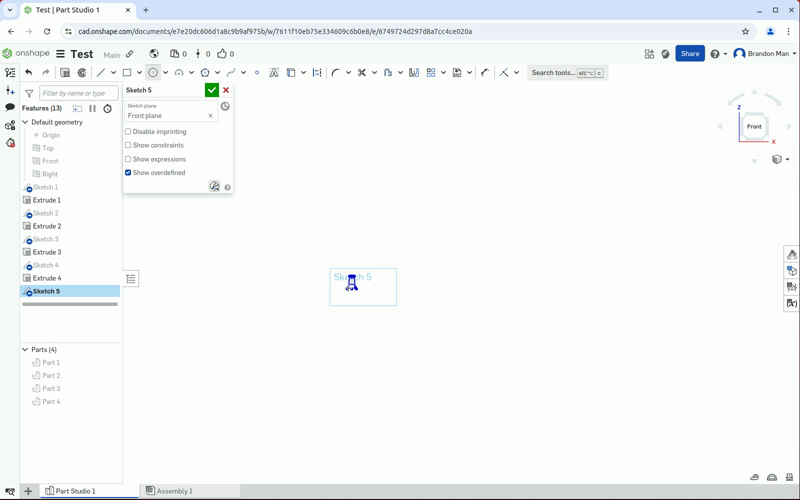
mouse_move(351, 279)
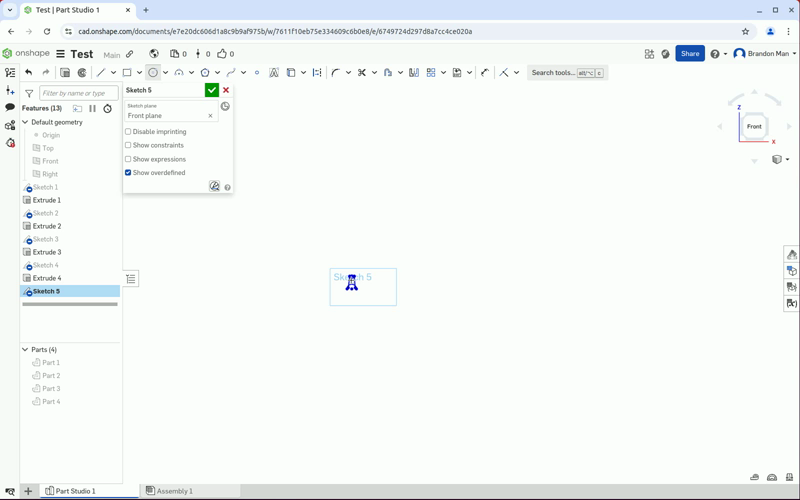
scroll(6)
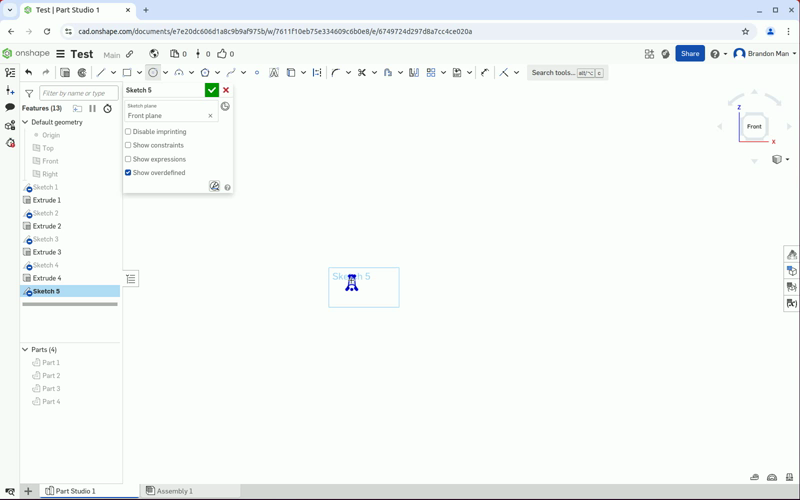
scroll(6)
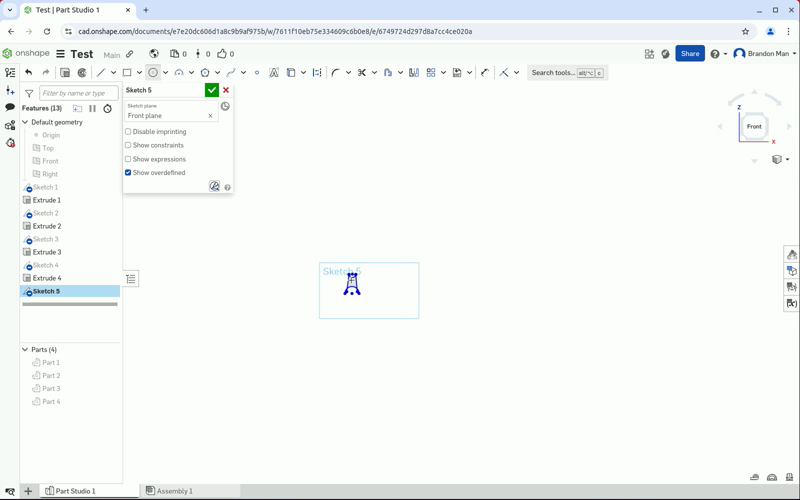
scroll(6)
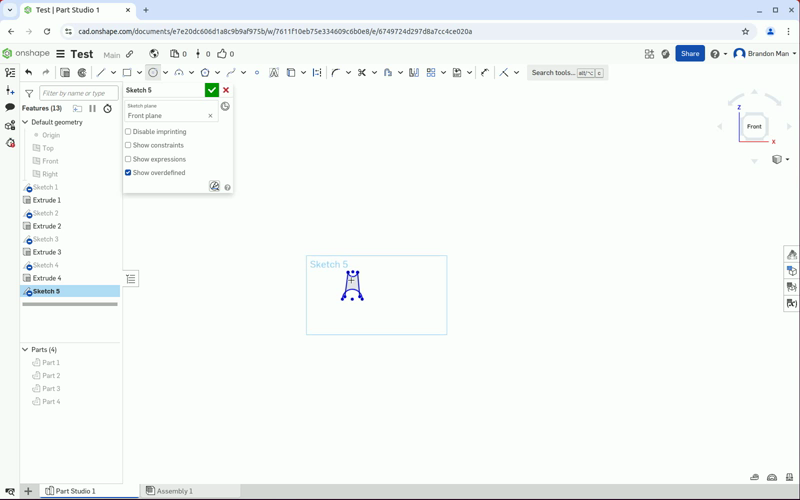
scroll(6)
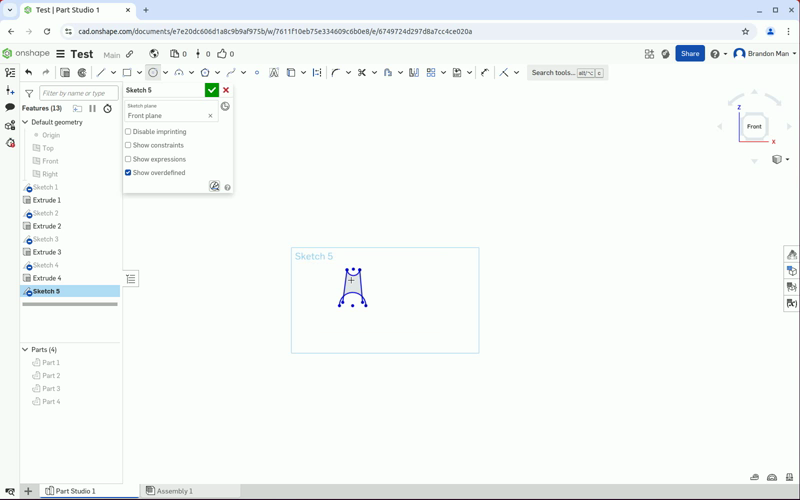
scroll(6)
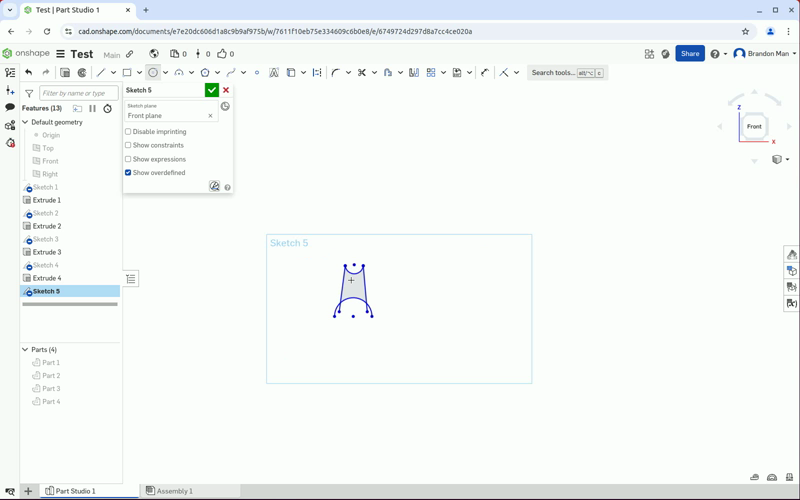
scroll(6)
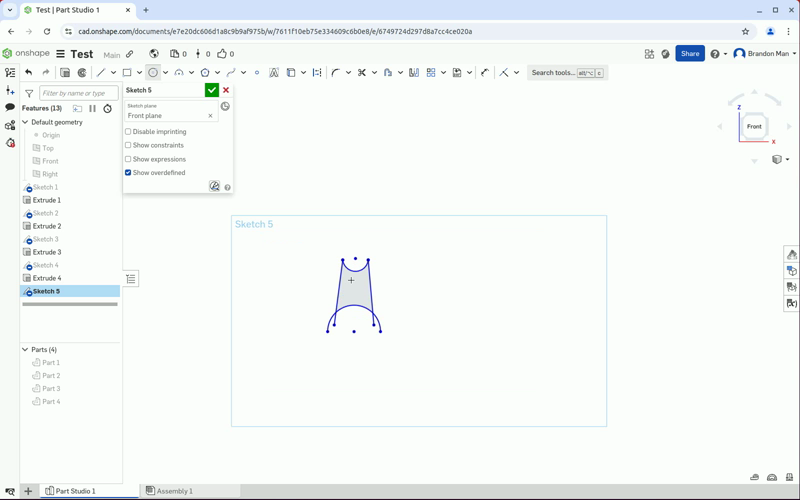
scroll(6)
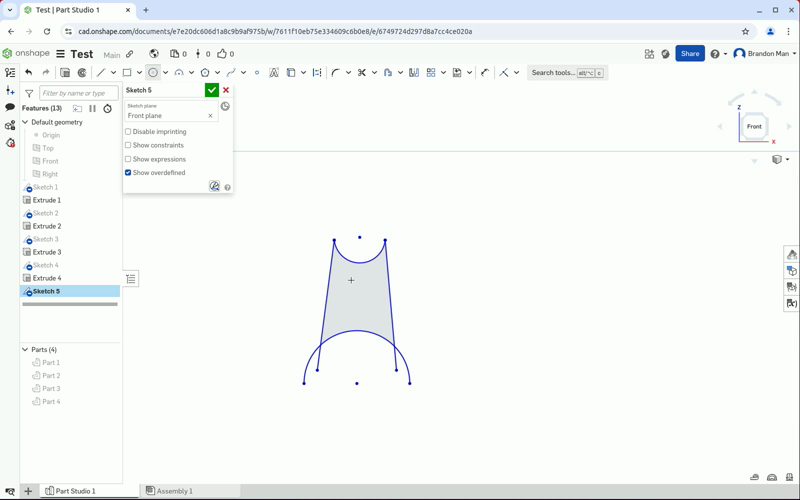
click(351, 279)
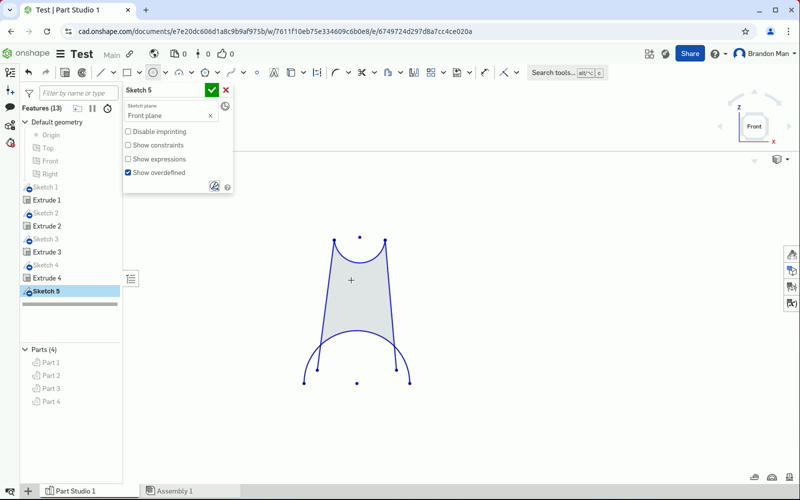
scroll(-6)
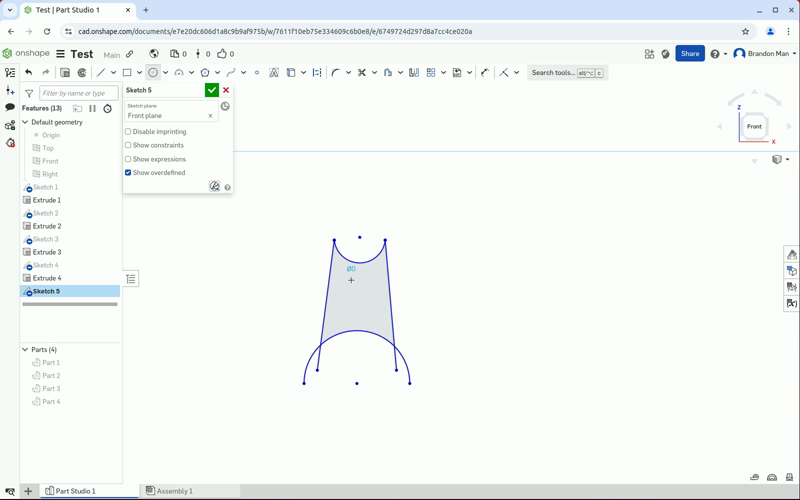
scroll(-6)
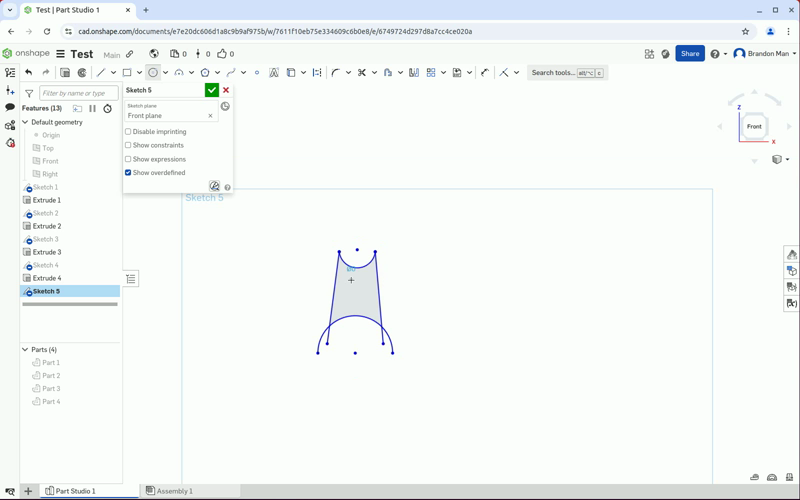
scroll(-6)
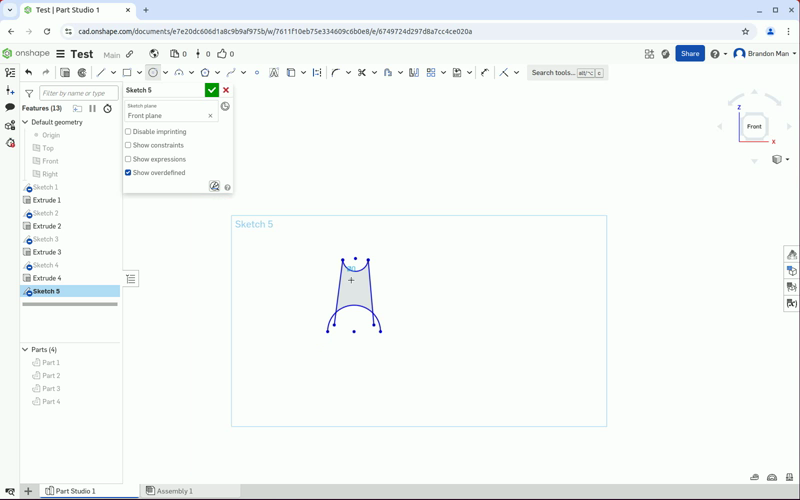
scroll(-6)
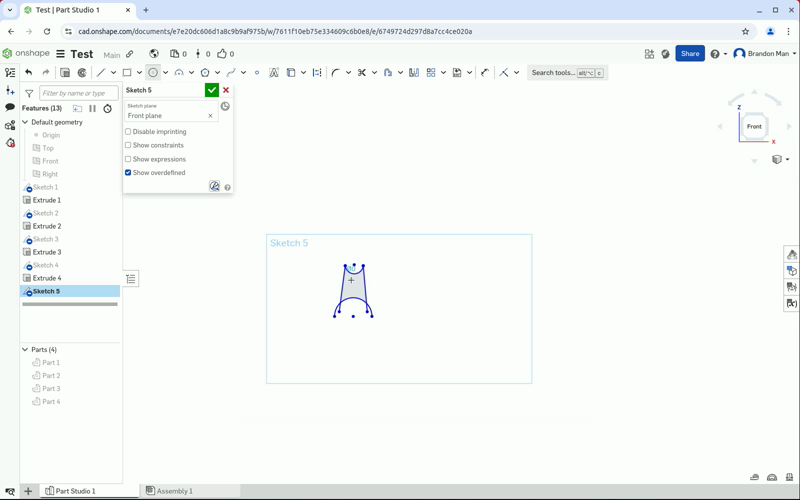
scroll(-6)
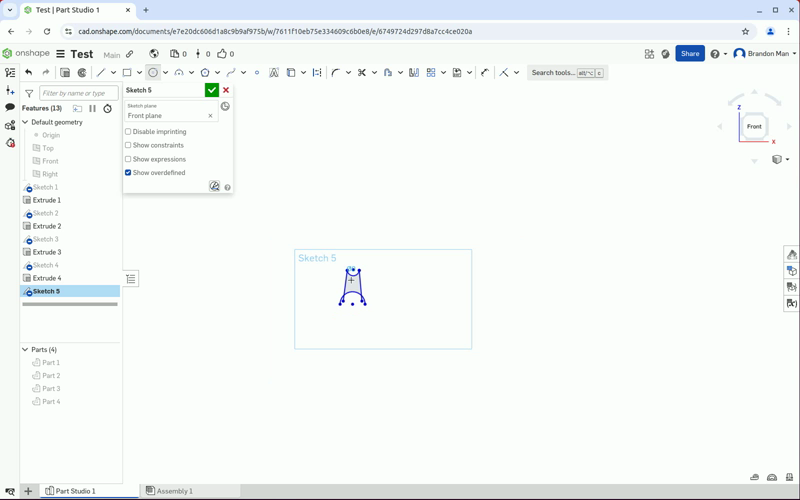
scroll(-6)
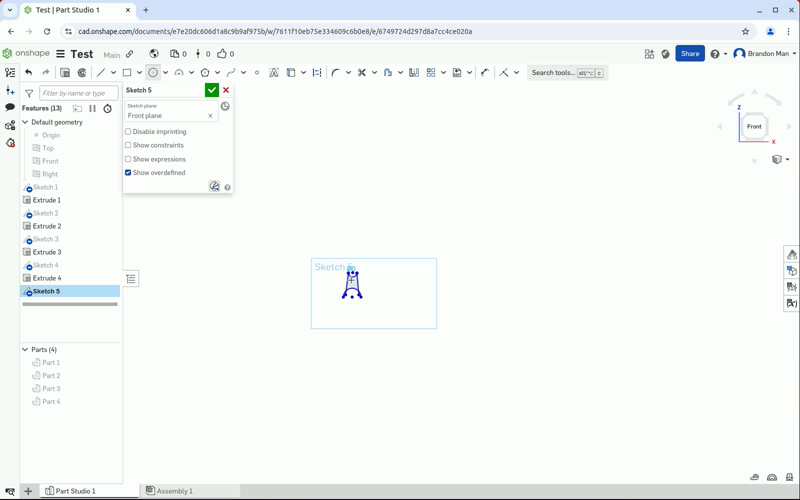
scroll(-6)
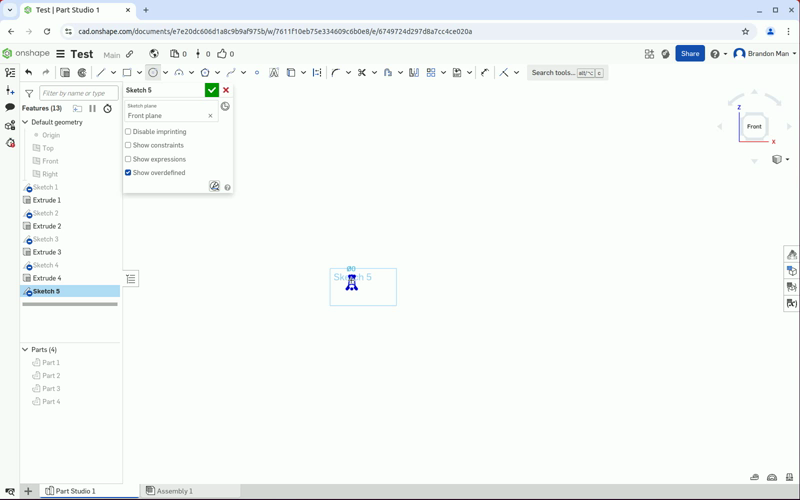
key_up(shift)
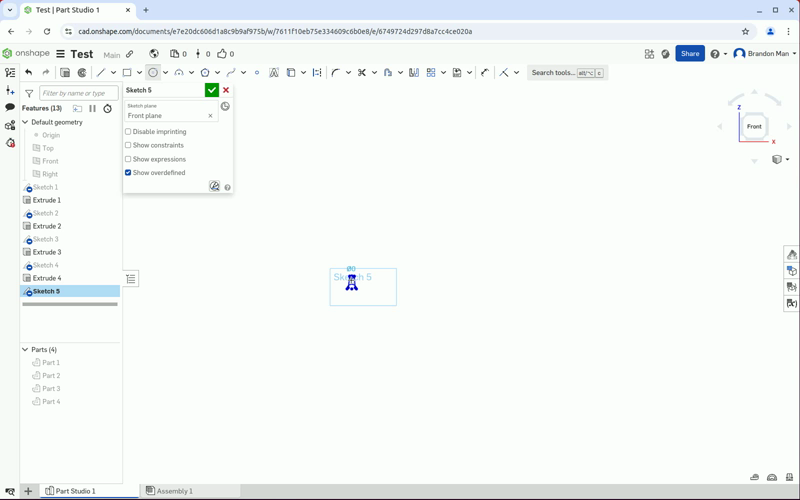
mouse_move(351, 279)
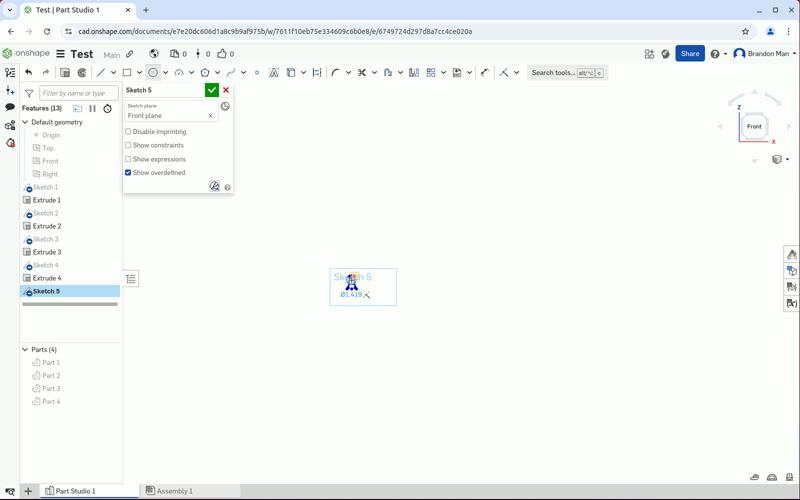
scroll(6)
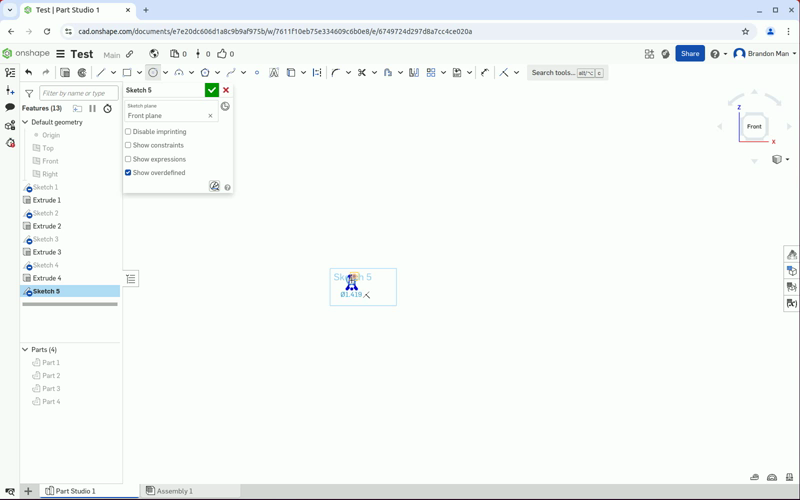
scroll(6)
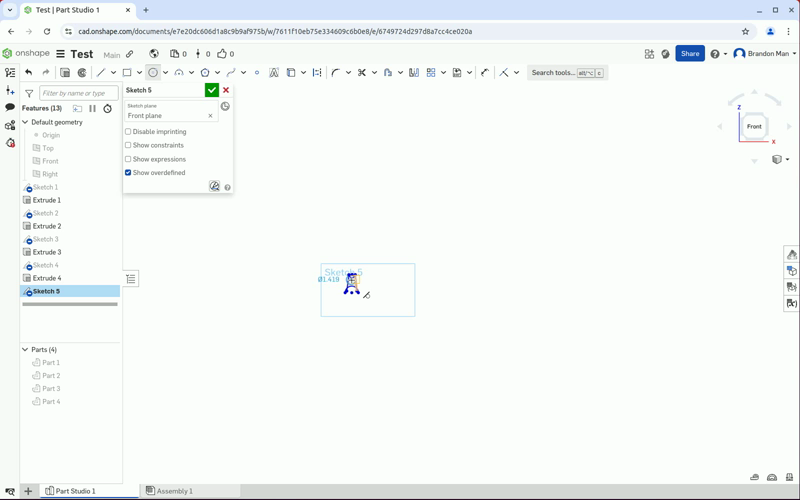
scroll(6)
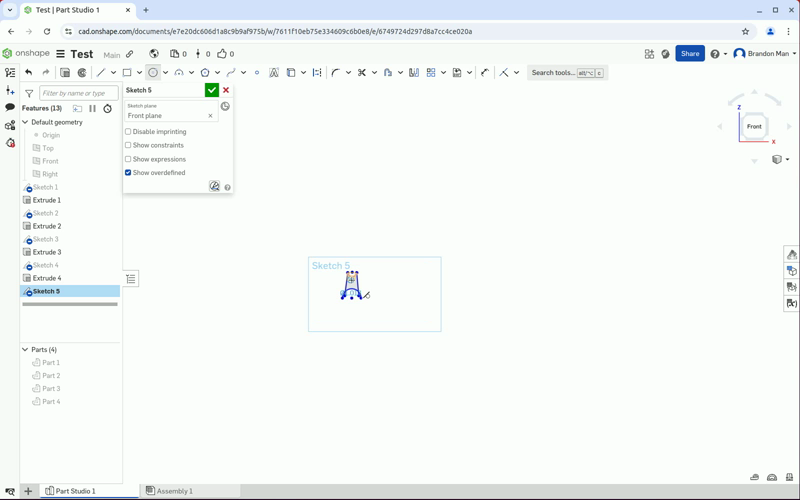
scroll(6)
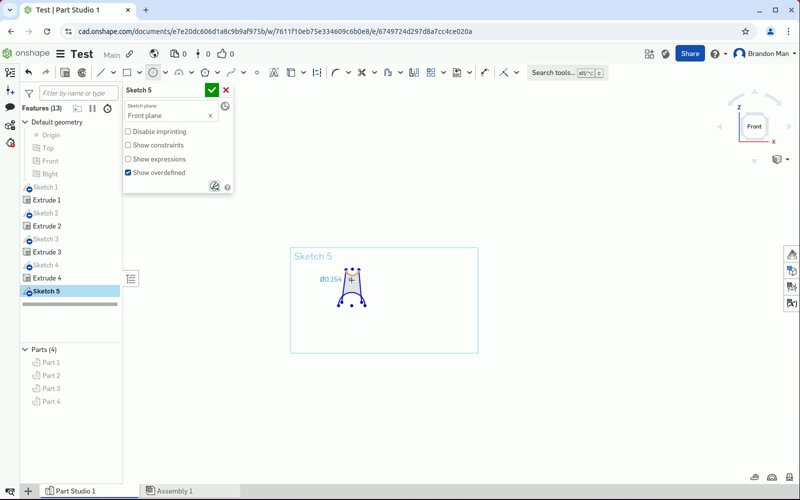
scroll(6)
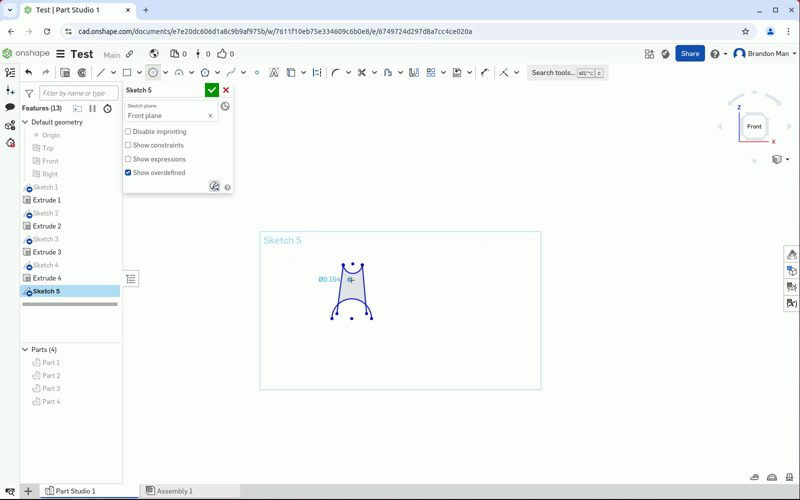
scroll(6)
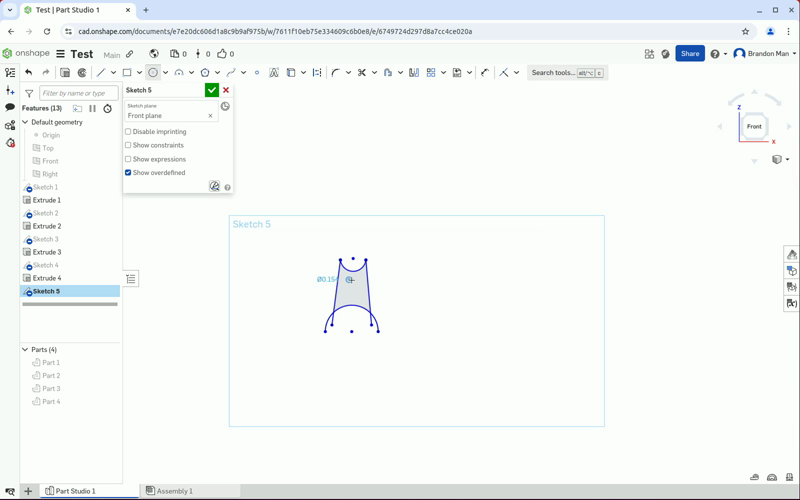
scroll(6)
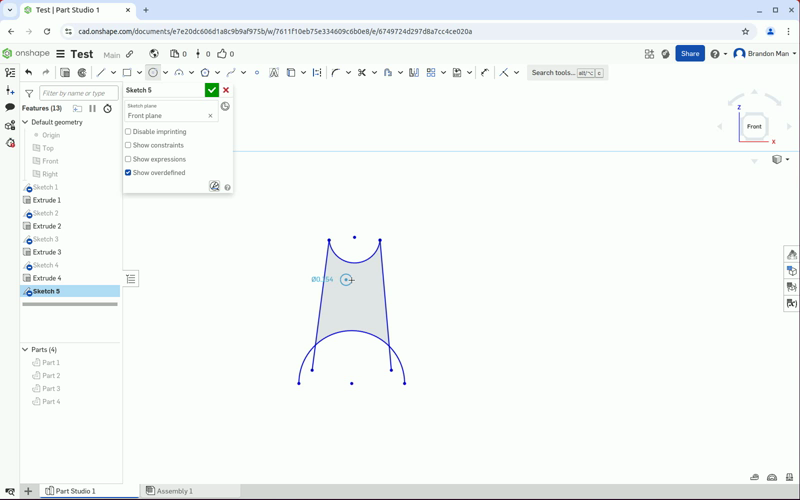
click(351, 279)
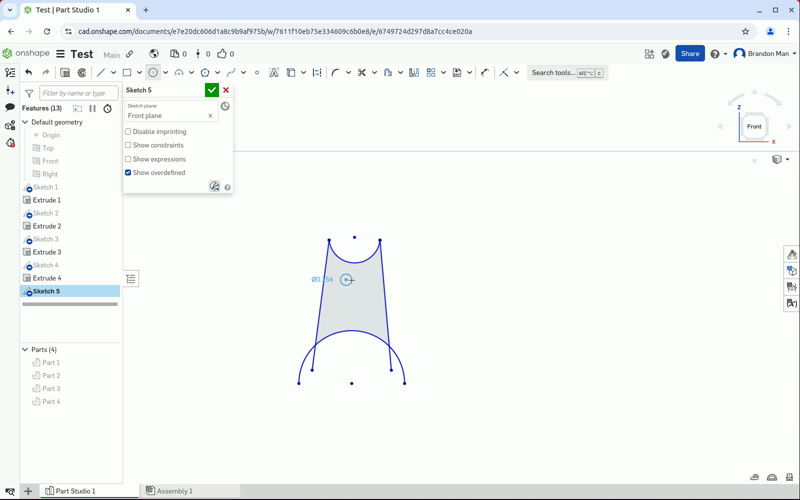
scroll(-6)
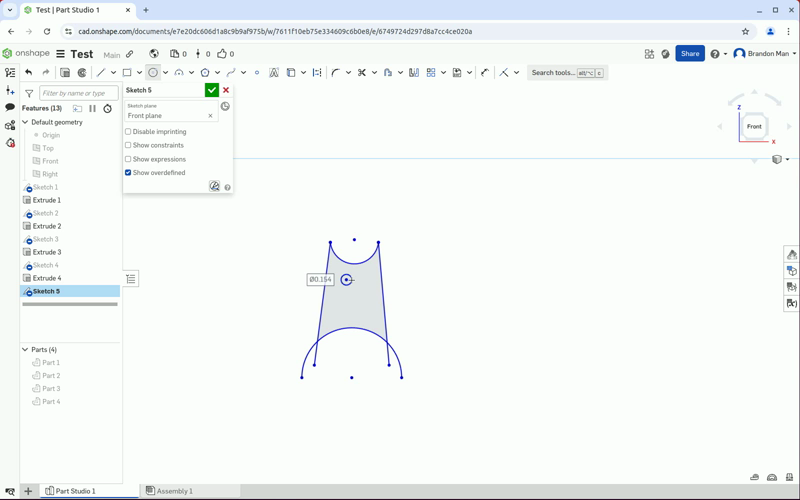
scroll(-6)
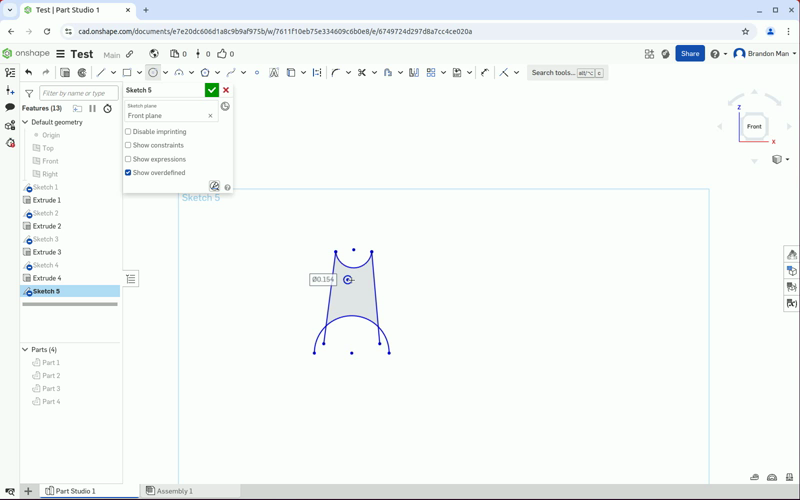
scroll(-6)
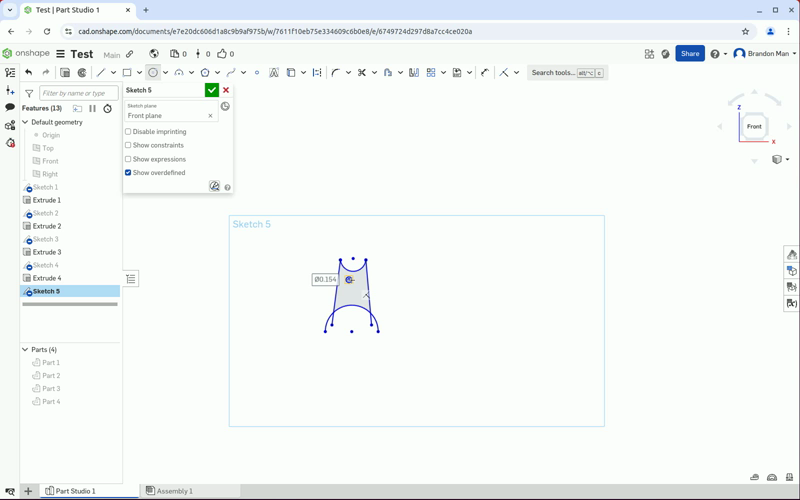
scroll(-6)
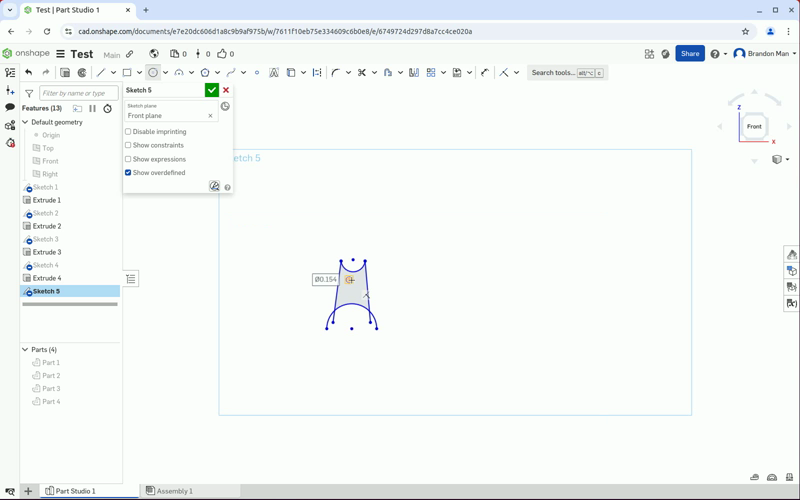
scroll(-6)
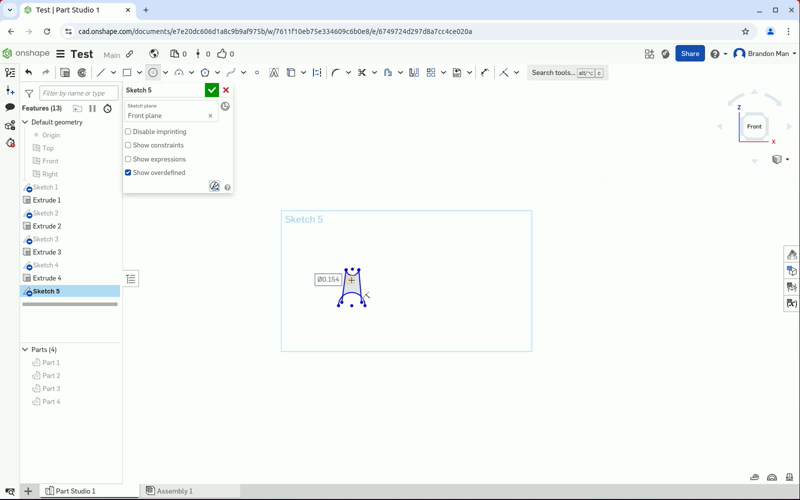
scroll(-6)
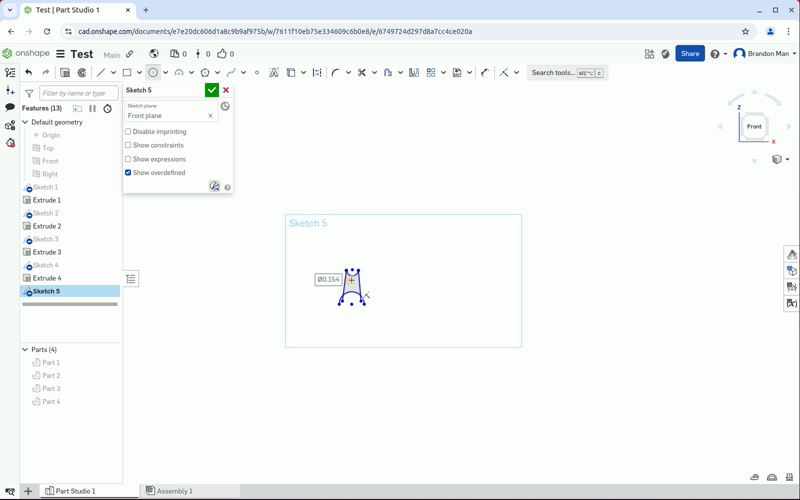
scroll(-6)
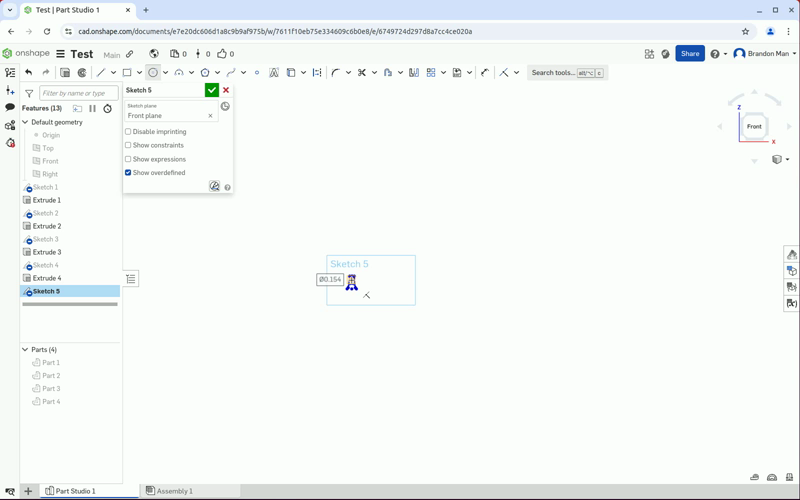
key(esc)
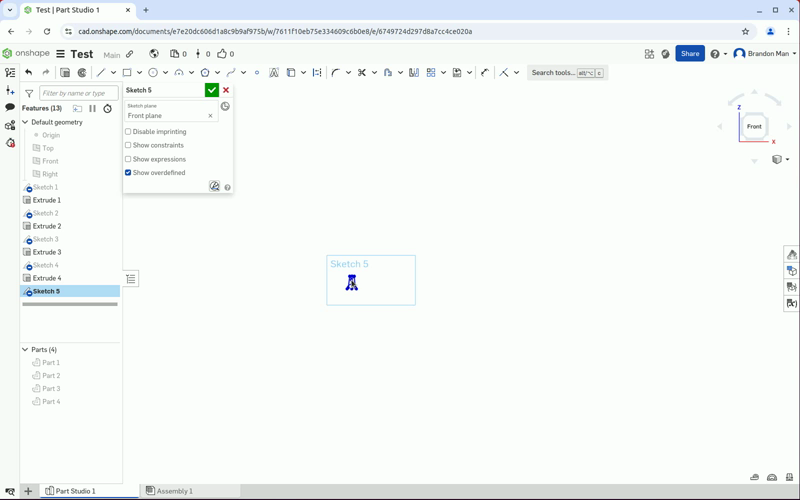
mouse_move(354, 280)
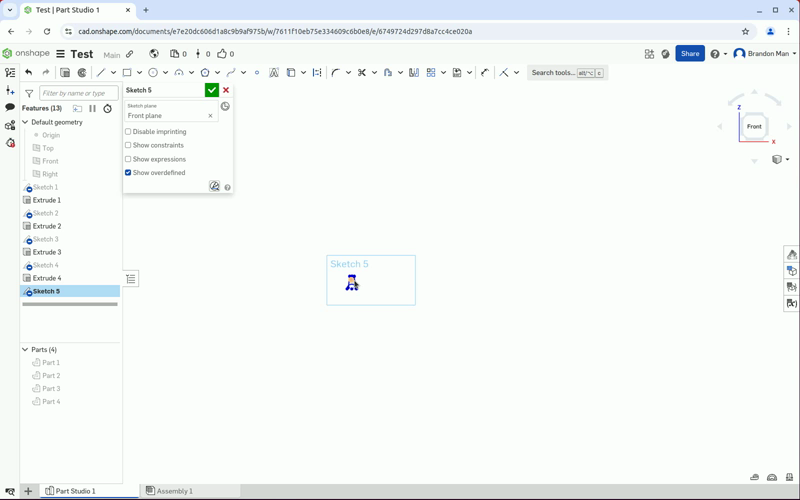
scroll(6)
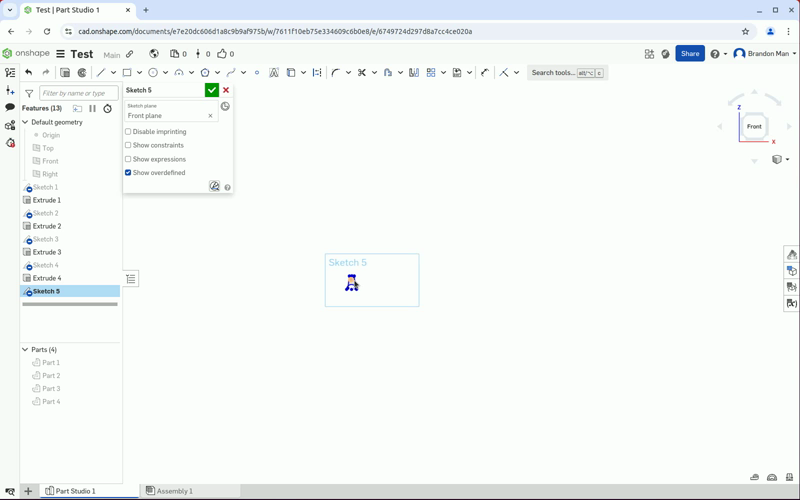
scroll(6)
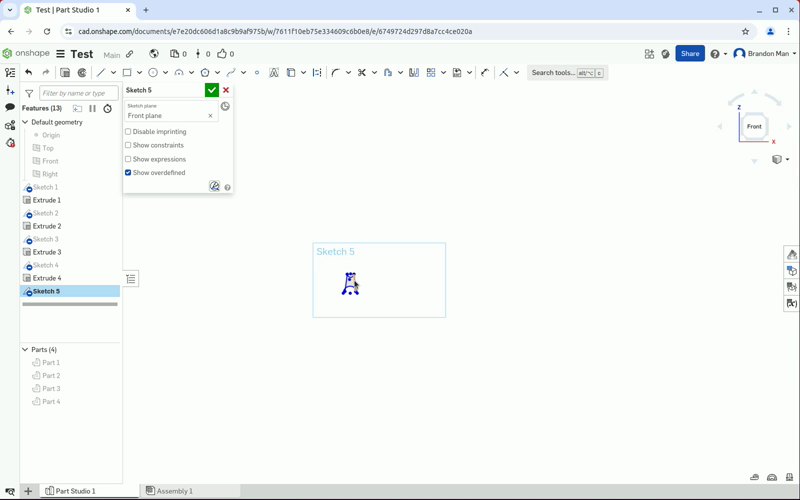
scroll(6)
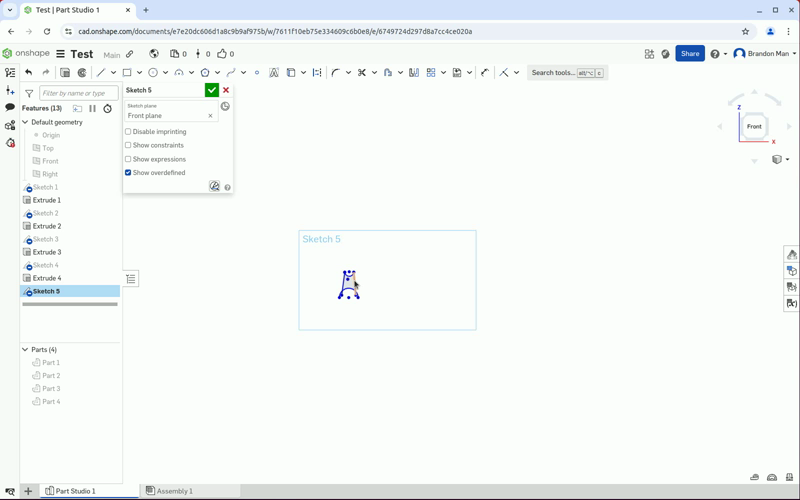
scroll(6)
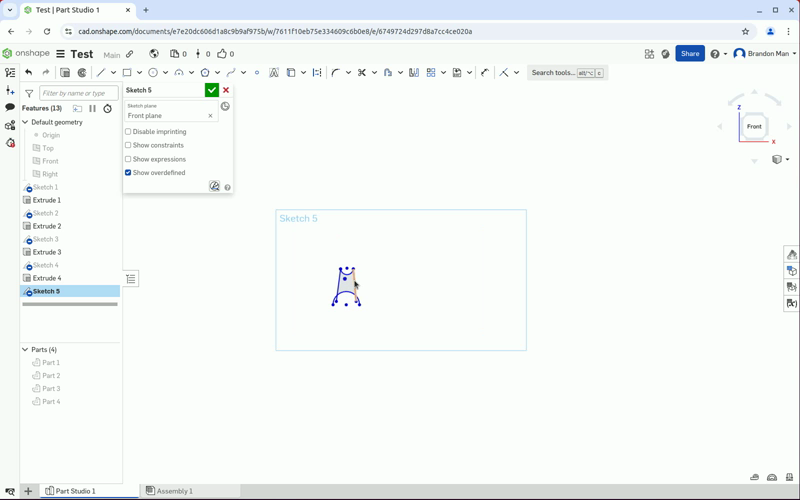
scroll(6)
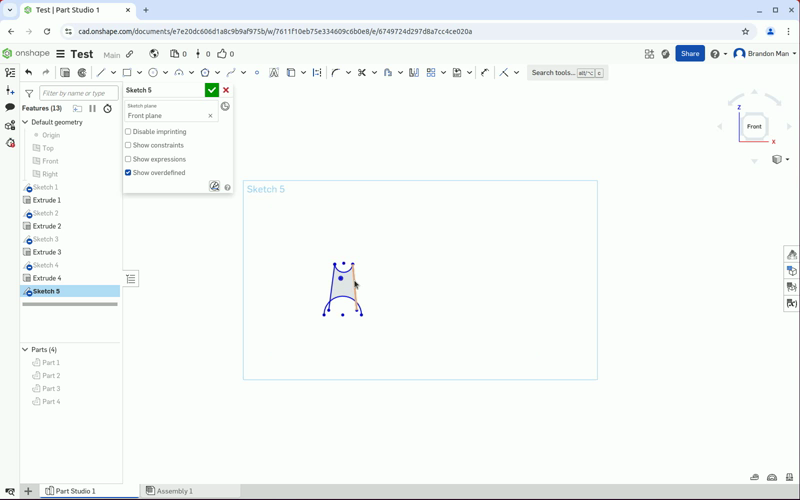
scroll(6)
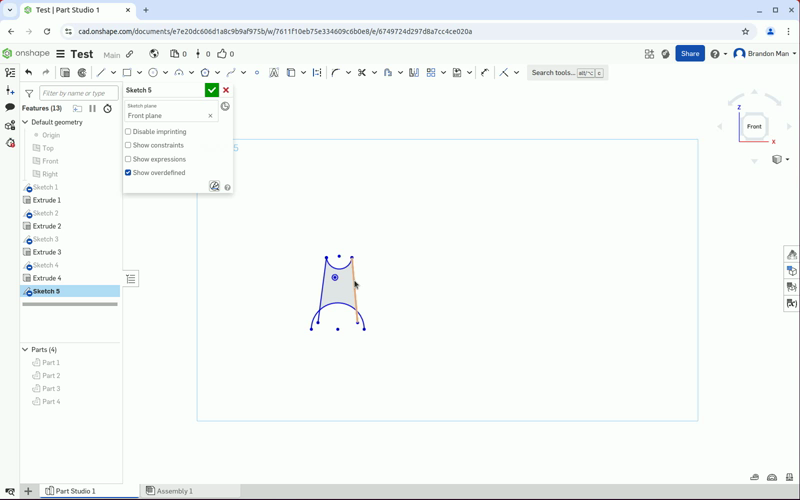
scroll(6)
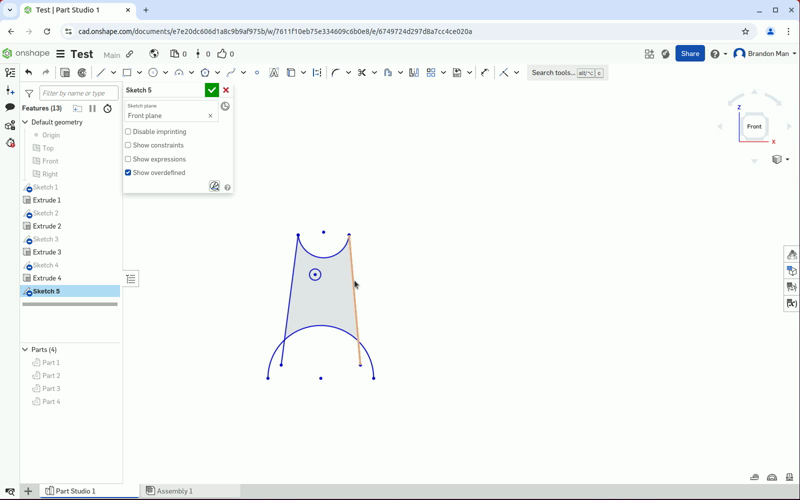
click(354, 280)
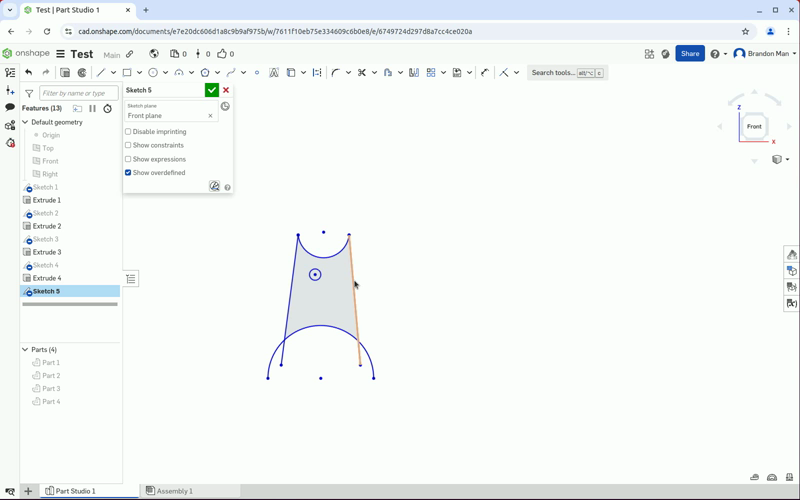
scroll(-6)
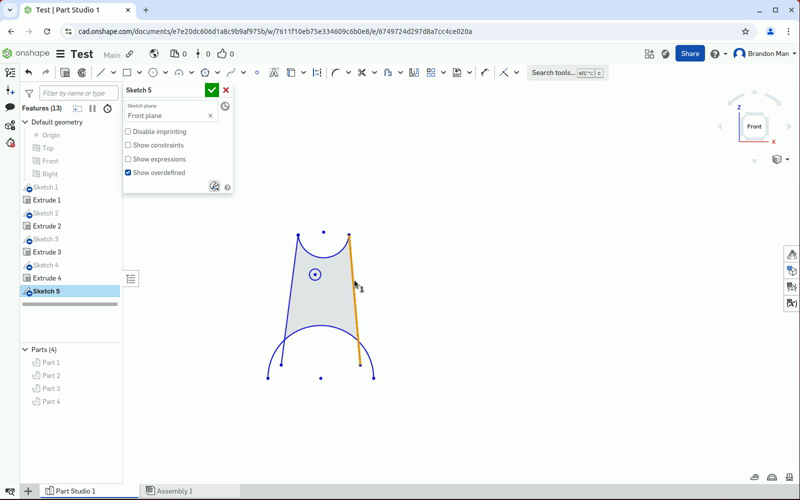
scroll(-6)
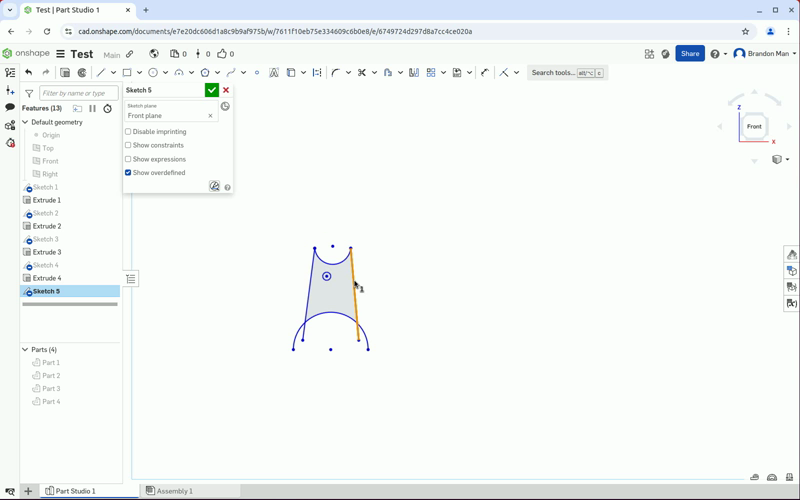
scroll(-6)
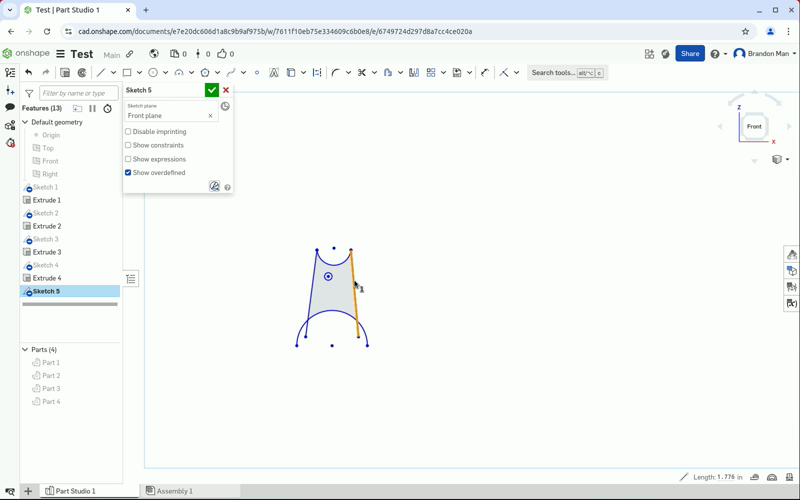
scroll(-6)
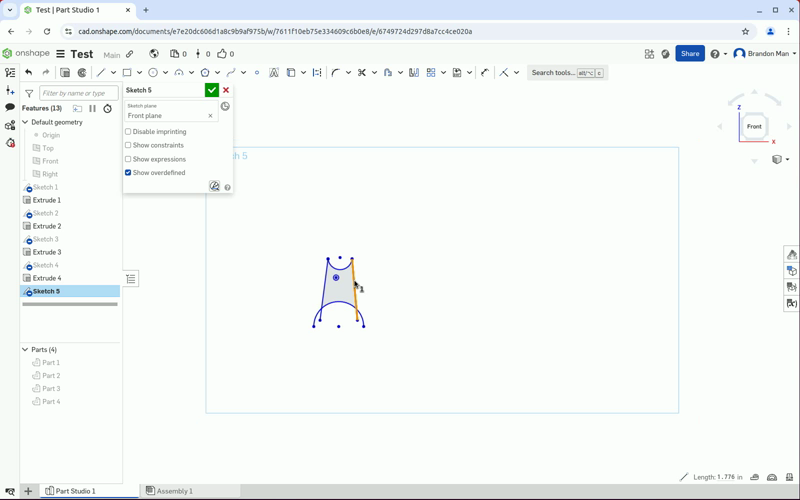
scroll(-6)
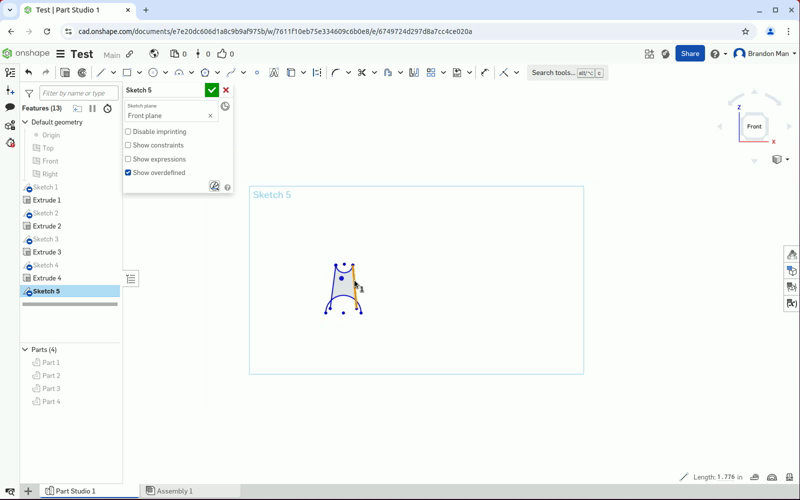
scroll(-6)
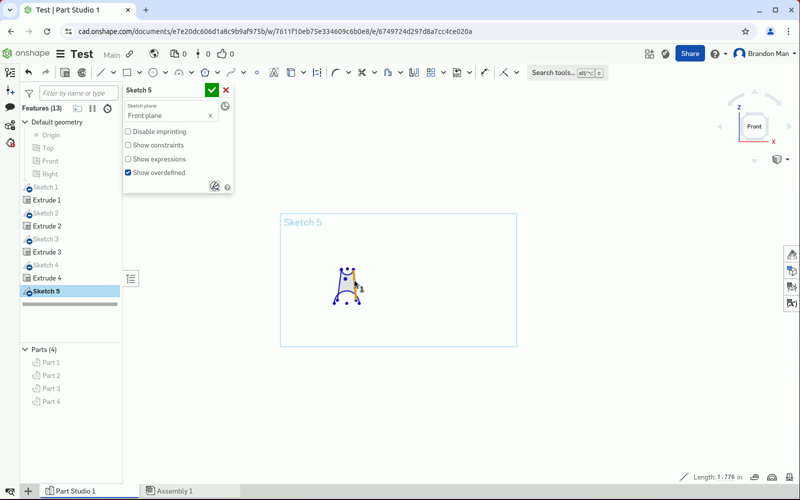
scroll(-6)
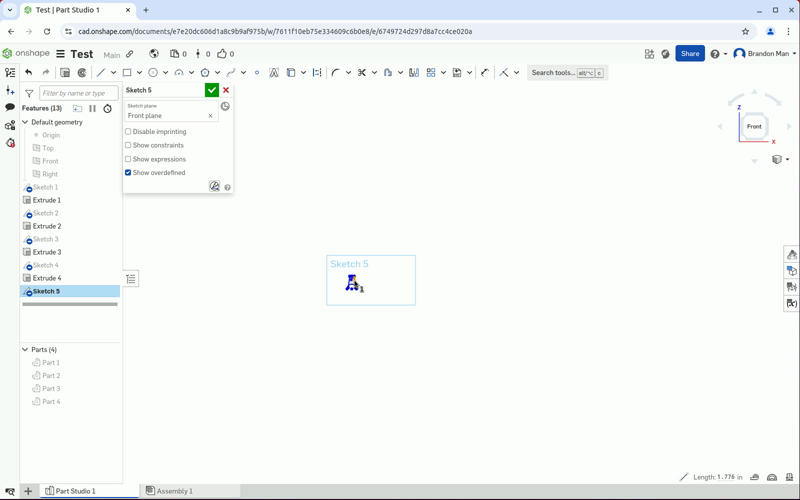
mouse_move(73, 352)
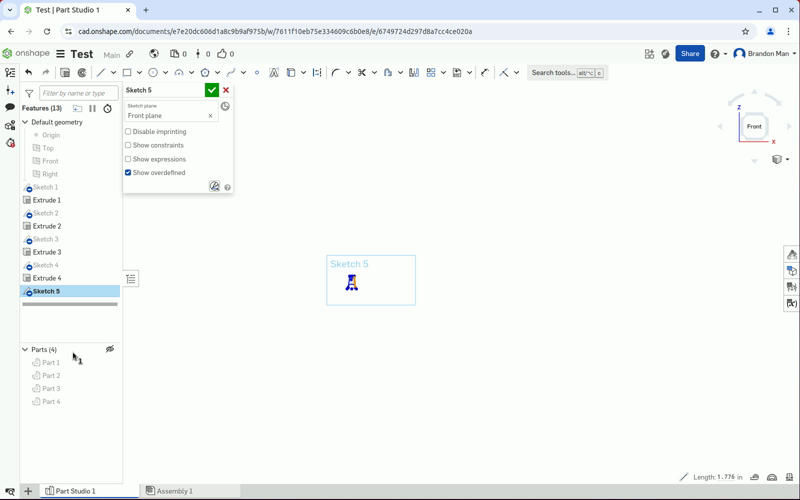
key(shift+y)
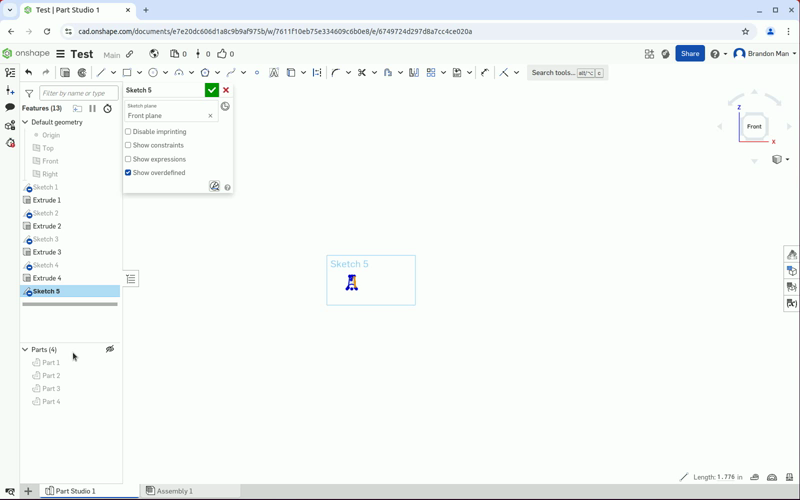
key(shift+e)
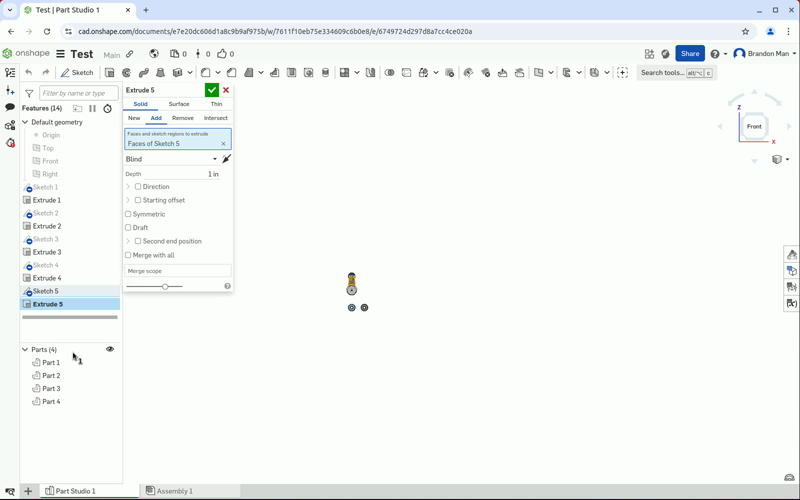
mouse_move(143, 106)
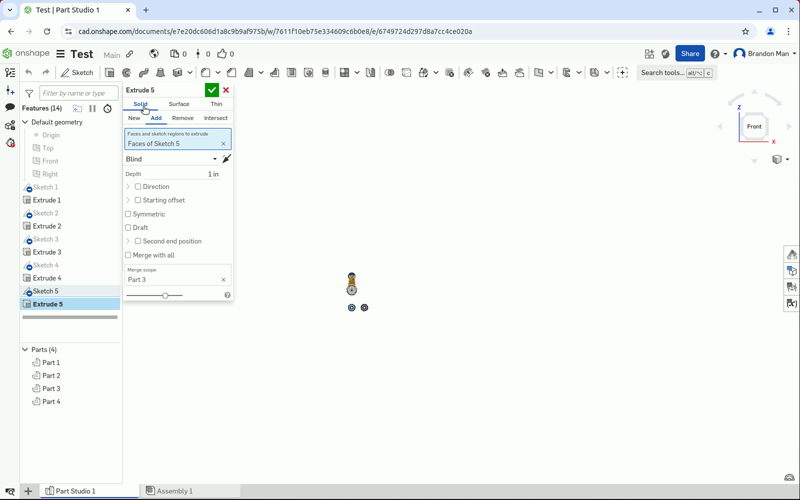
click(143, 106)
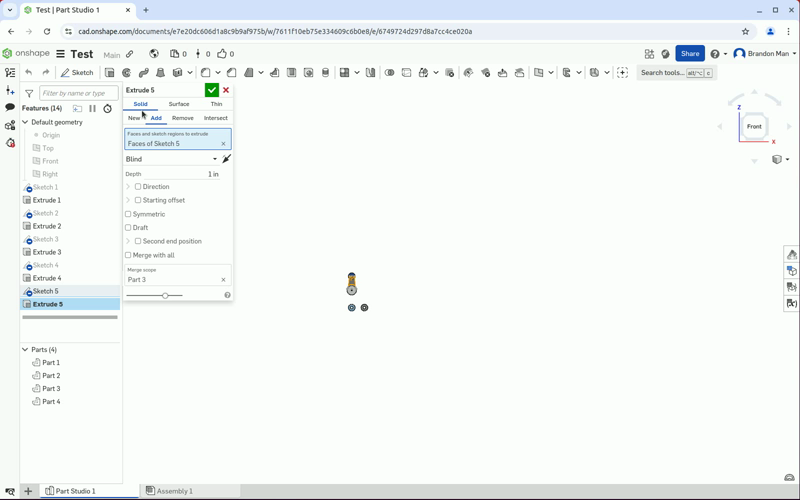
mouse_move(137, 120)
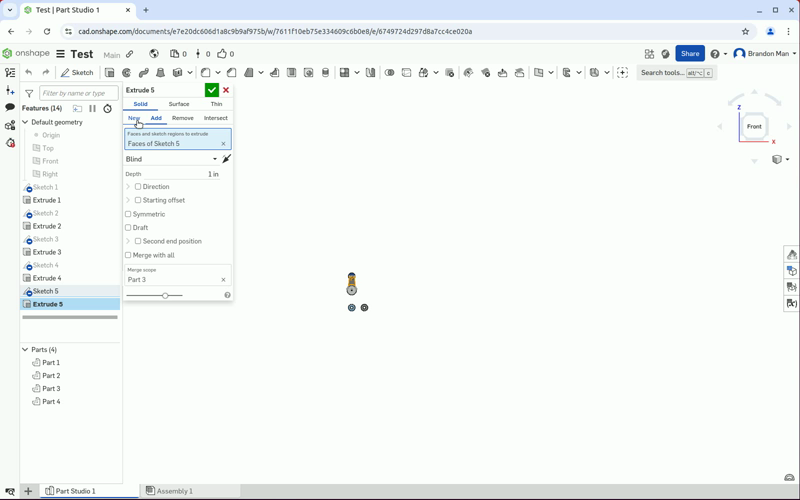
click(137, 120)
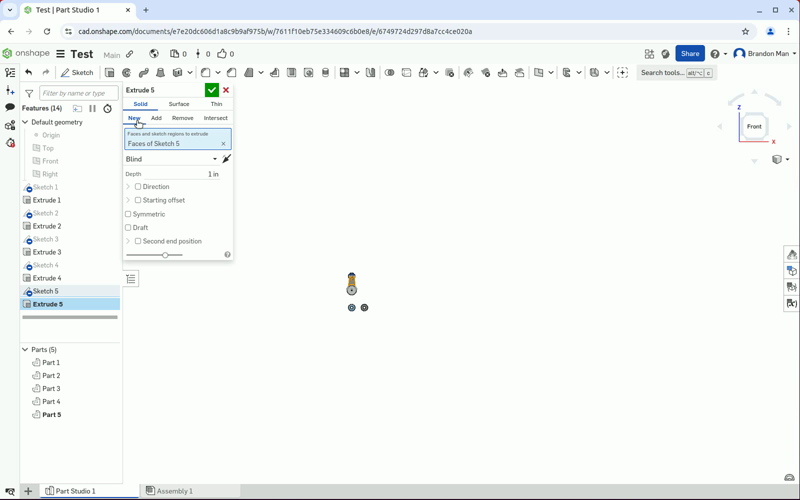
key(tab, 4)
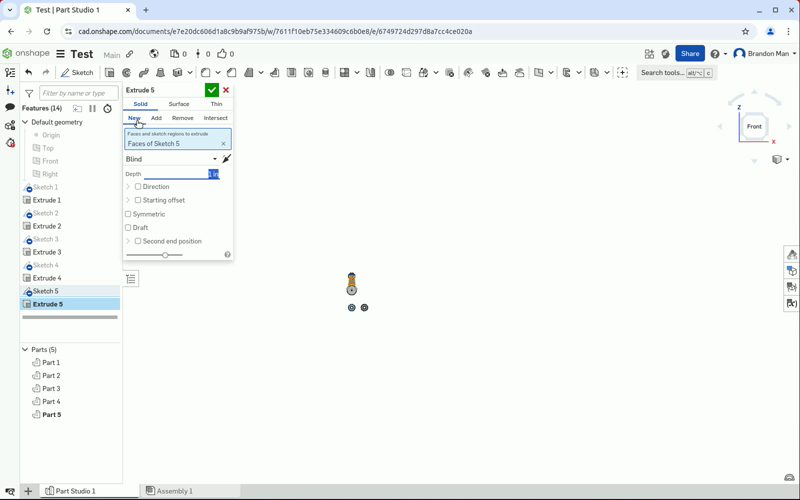
text(0.241)
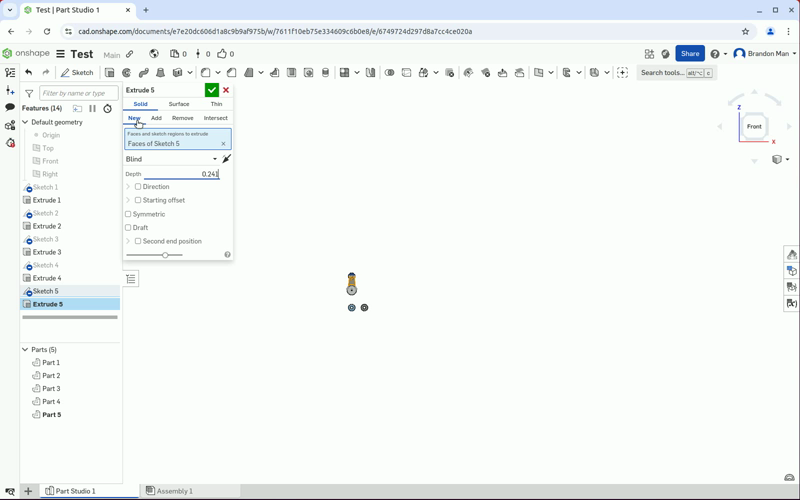
key(enter)
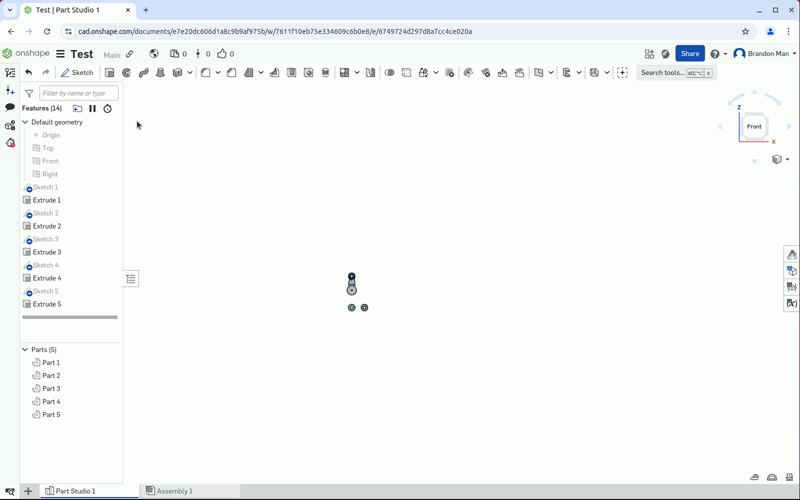
key(shift+h)
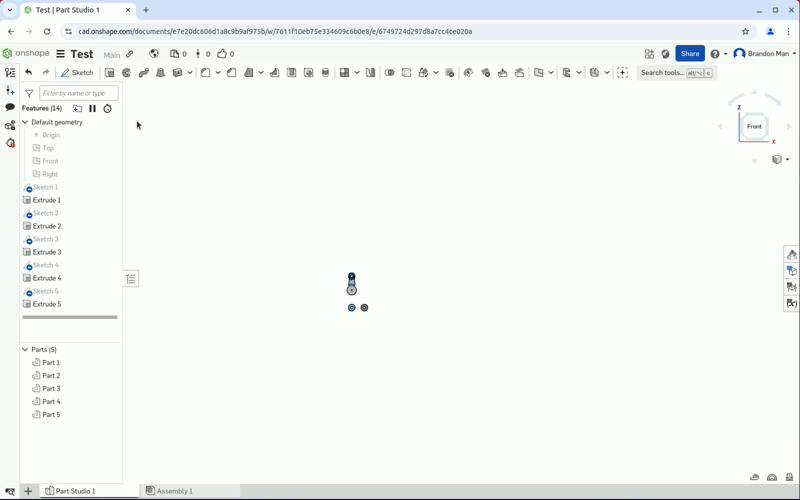
key(shift+h)
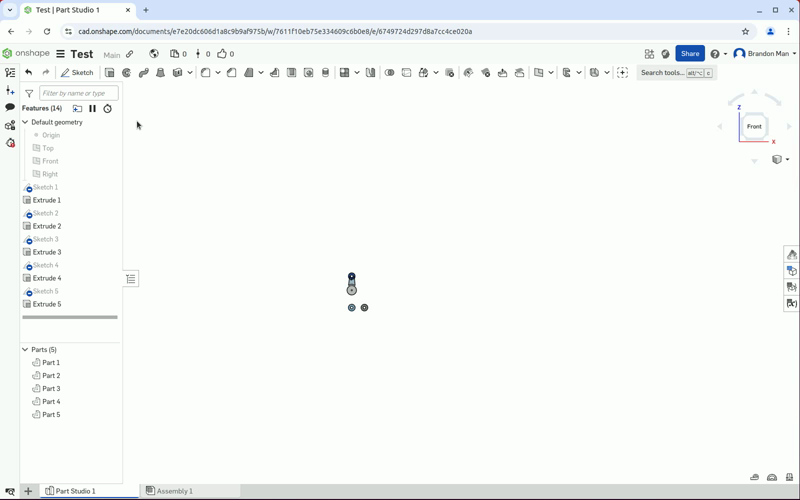
mouse_move(73, 189)
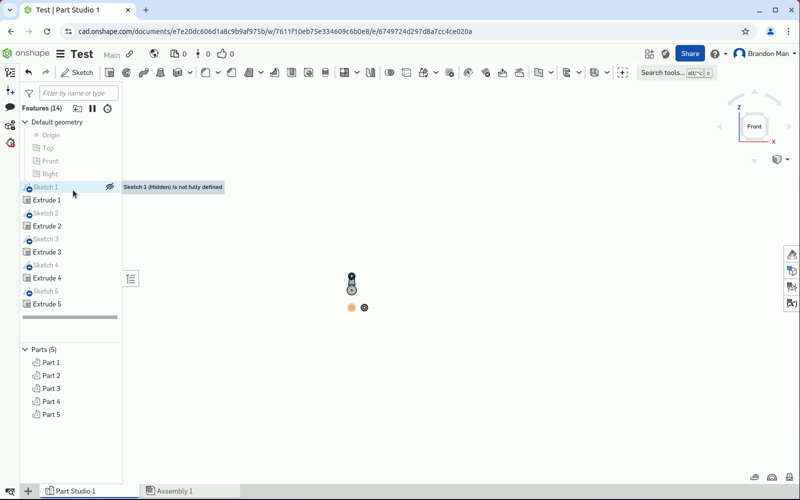
click(73, 189)
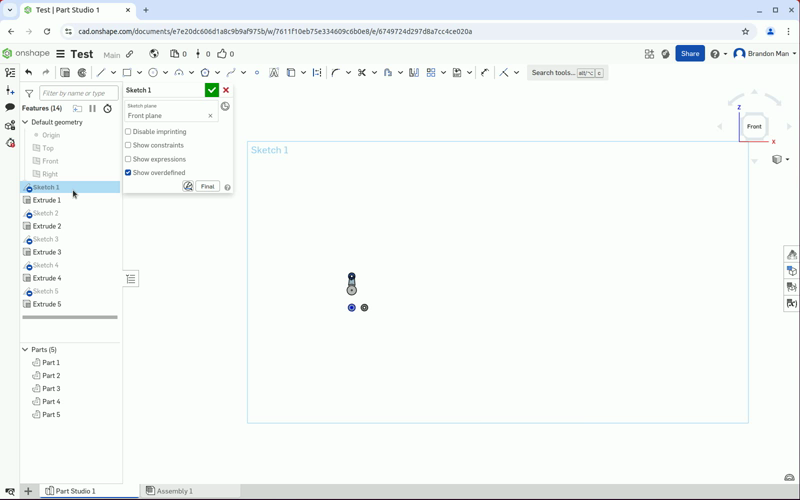
mouse_move(229, 92)
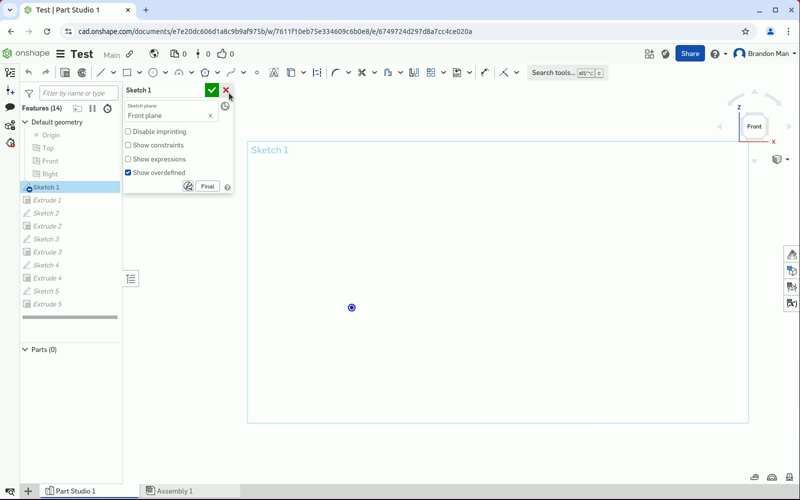
click(229, 92)
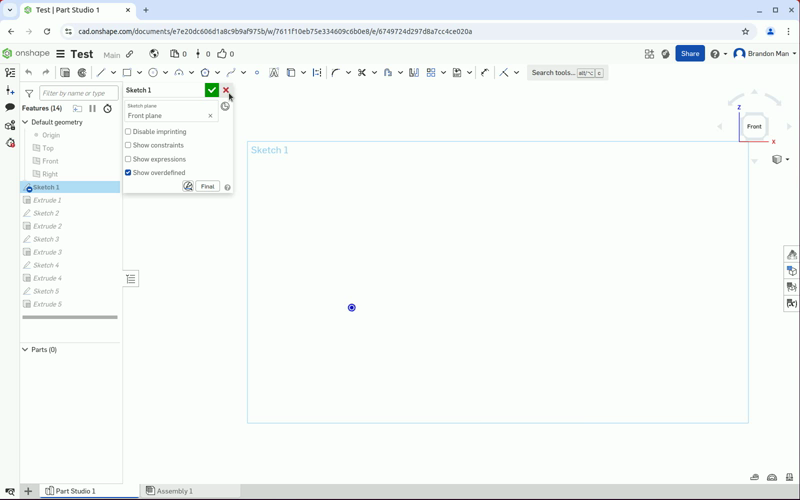
key(shift+s)
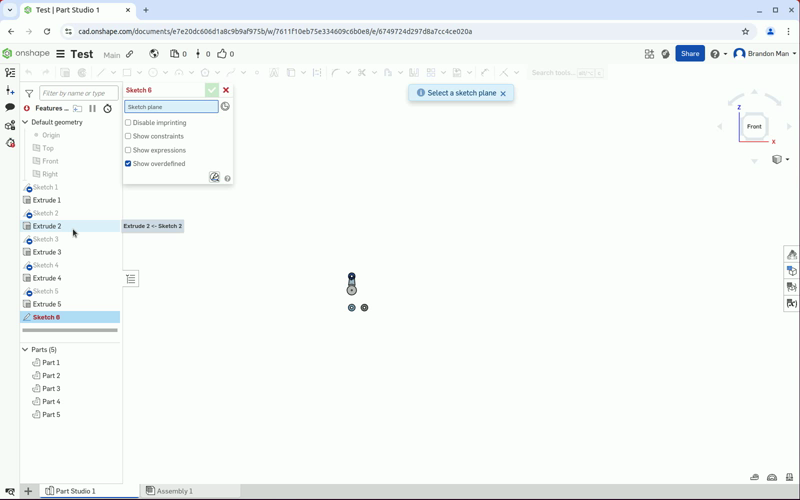
scroll(3)
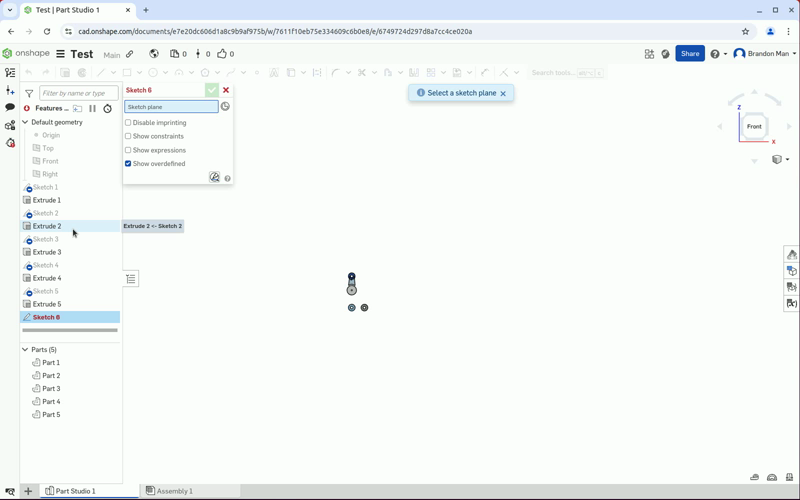
mouse_move(73, 163)
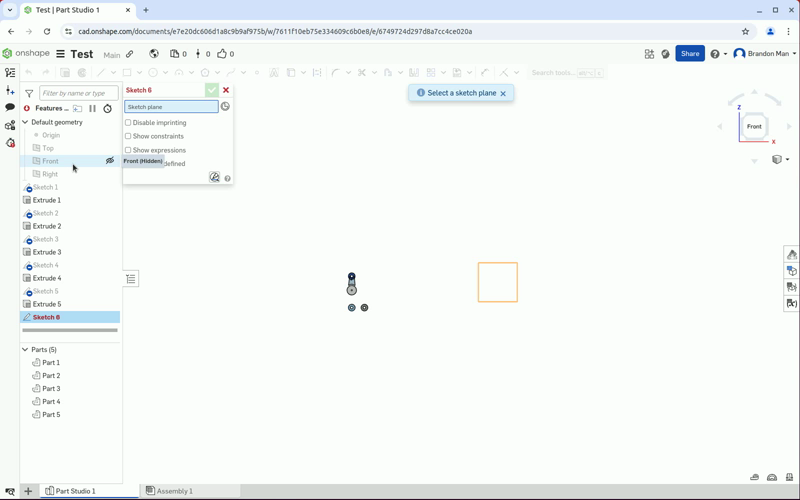
click(73, 163)
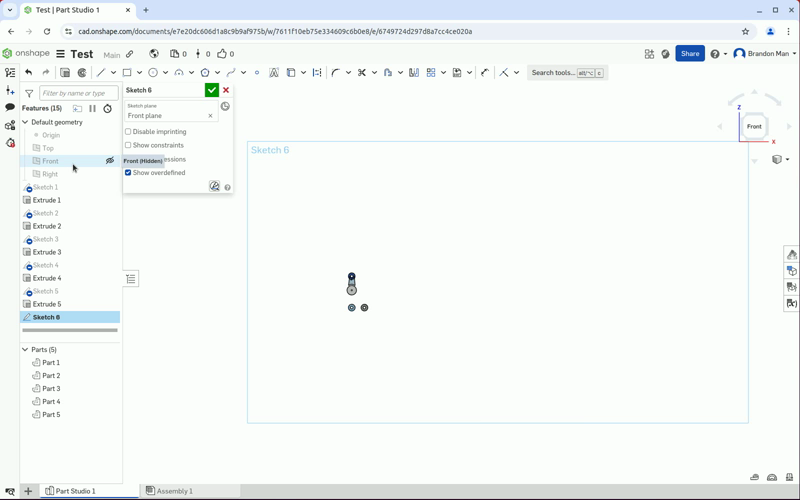
mouse_move(73, 352)
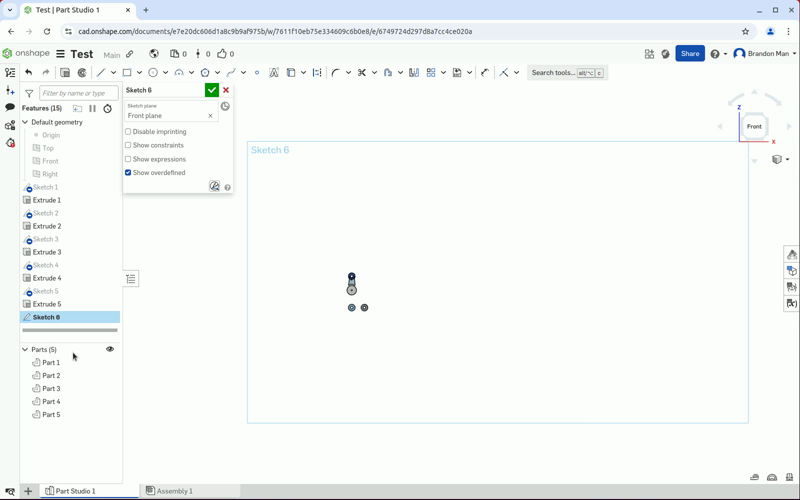
key(y)
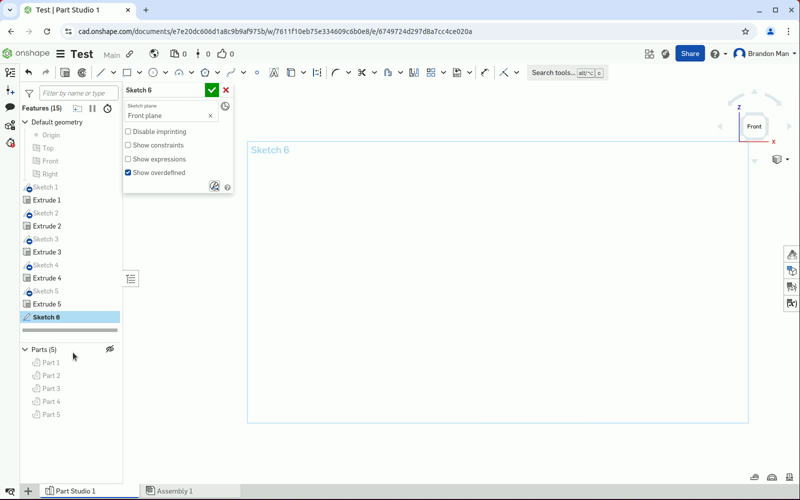
key(l)
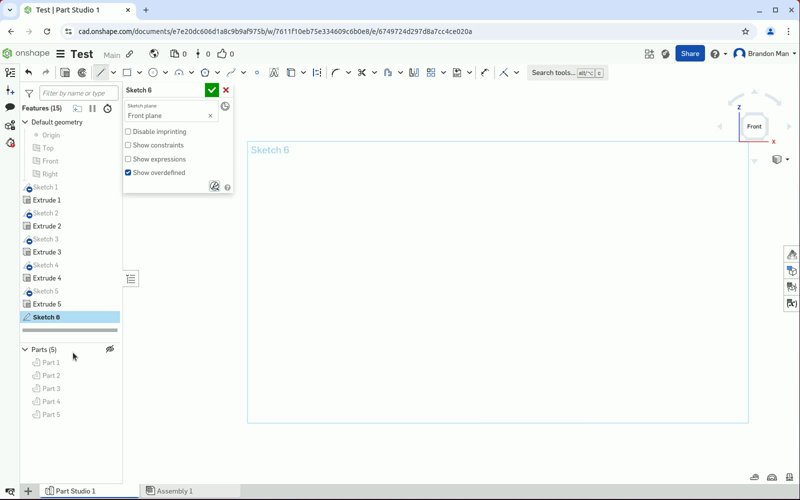
key_down(shift)
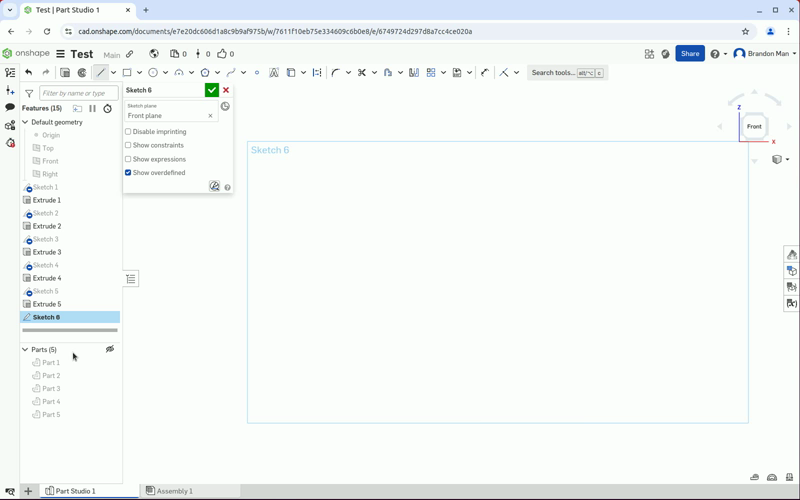
mouse_move(348, 288)
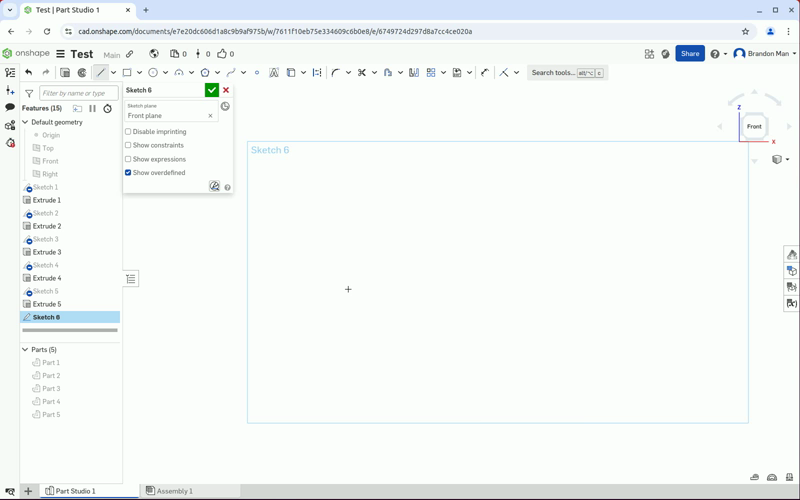
click(348, 288)
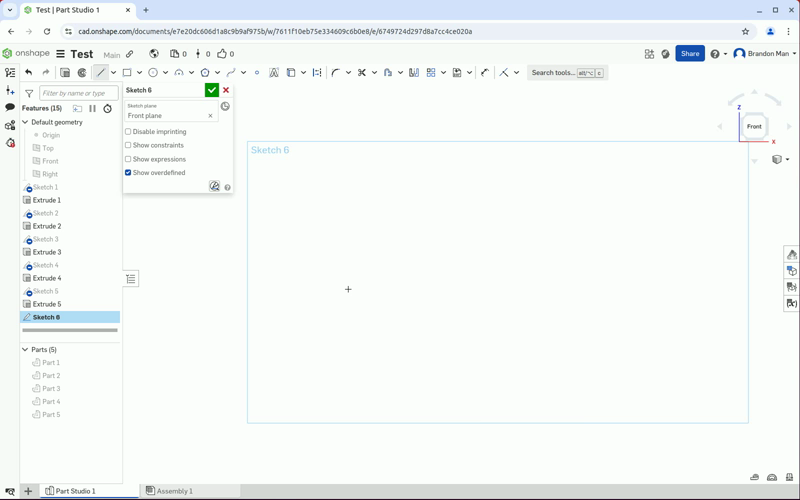
key_up(shift)
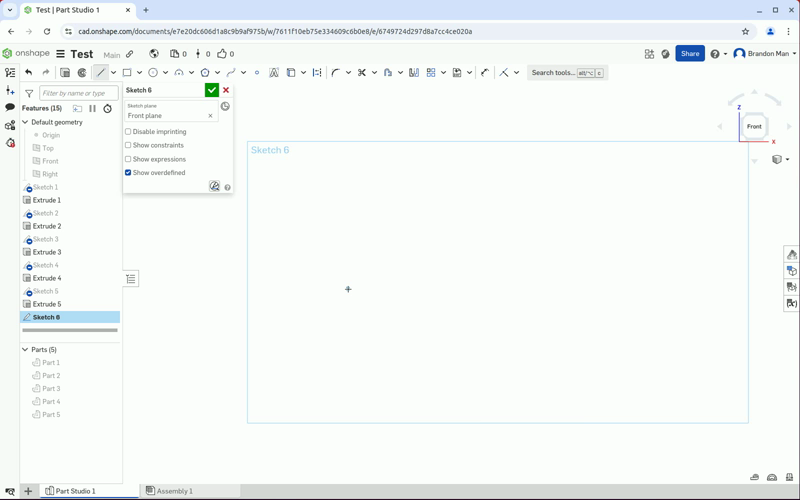
key_down(shift)
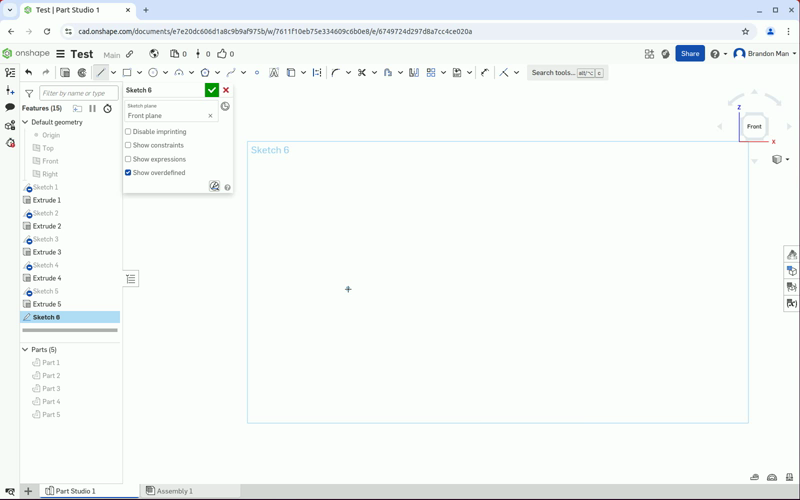
mouse_move(378, 288)
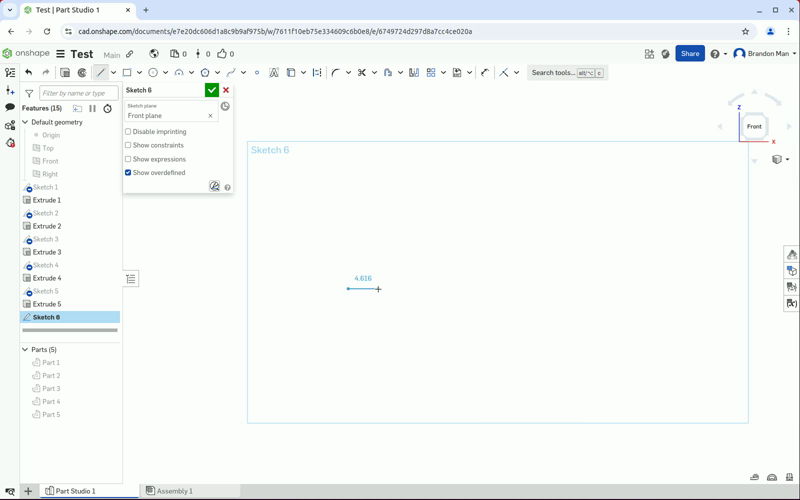
mouse_move(349, 301)
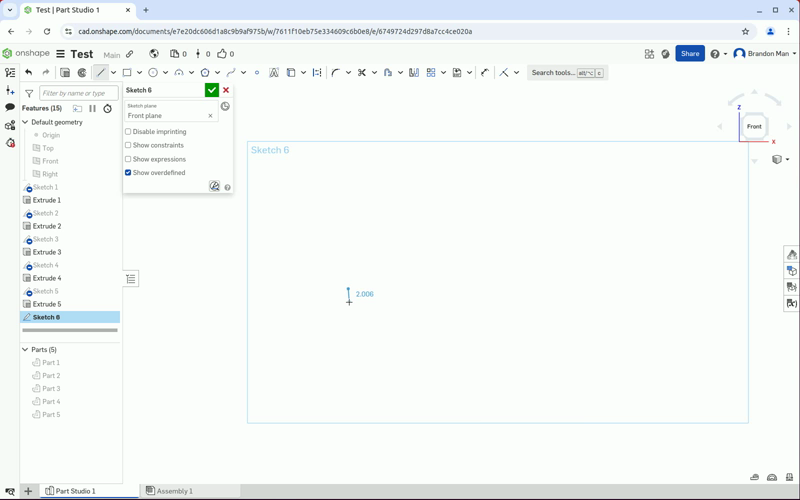
click(349, 301)
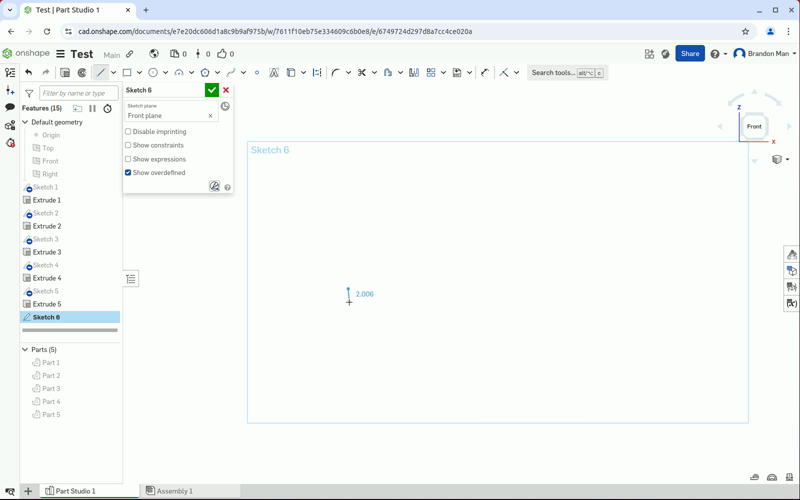
key_up(shift)
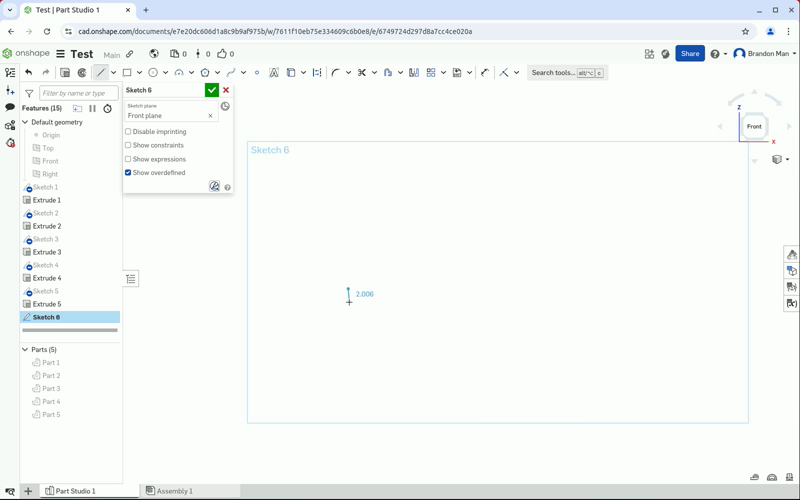
key(esc)
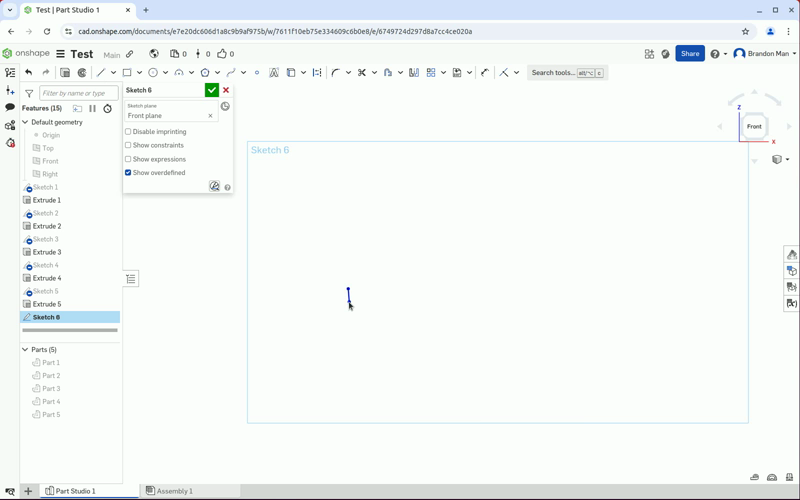
key(a)
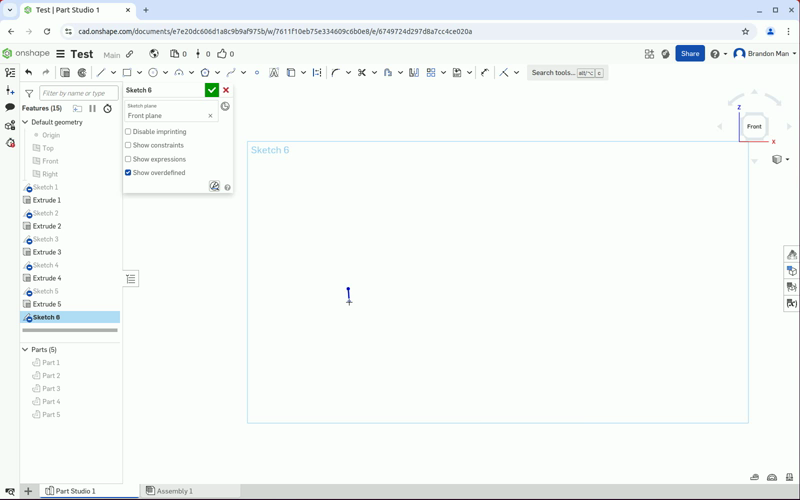
mouse_move(349, 301)
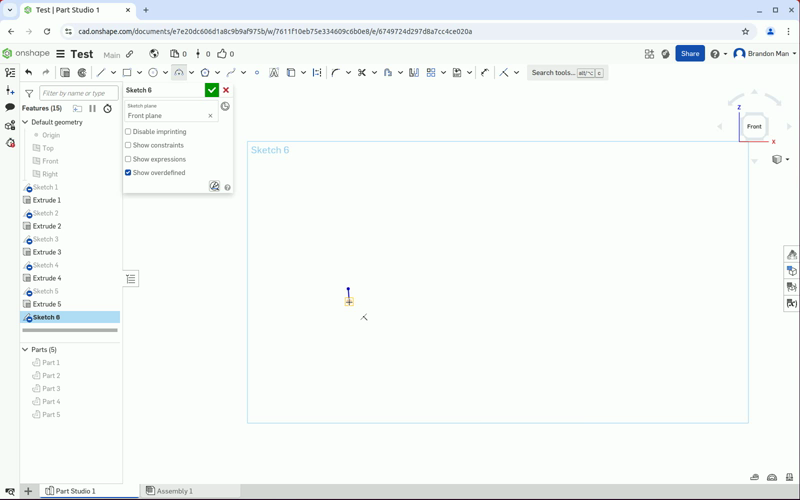
click(349, 301)
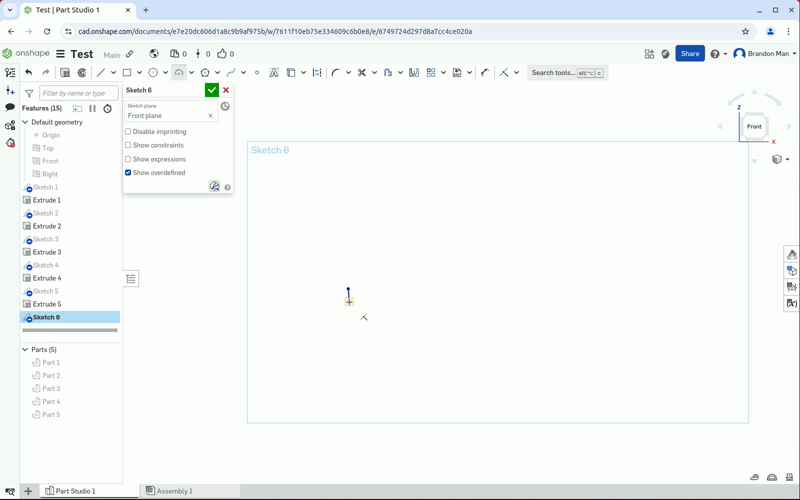
key_down(shift)
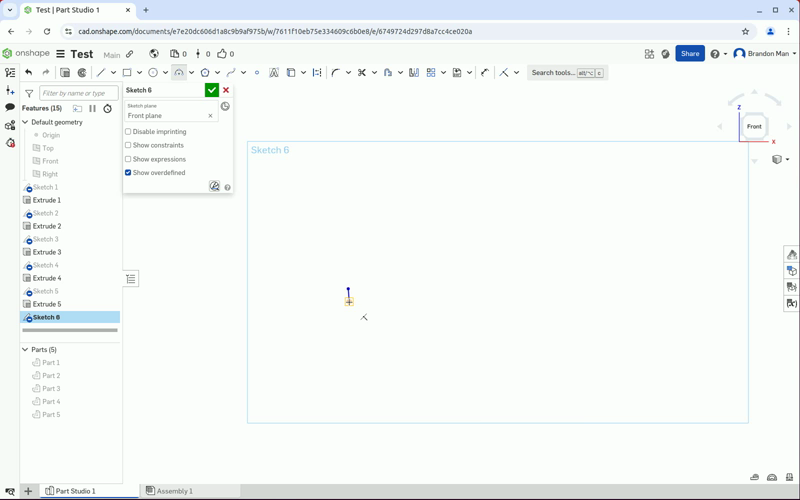
mouse_move(351, 303)
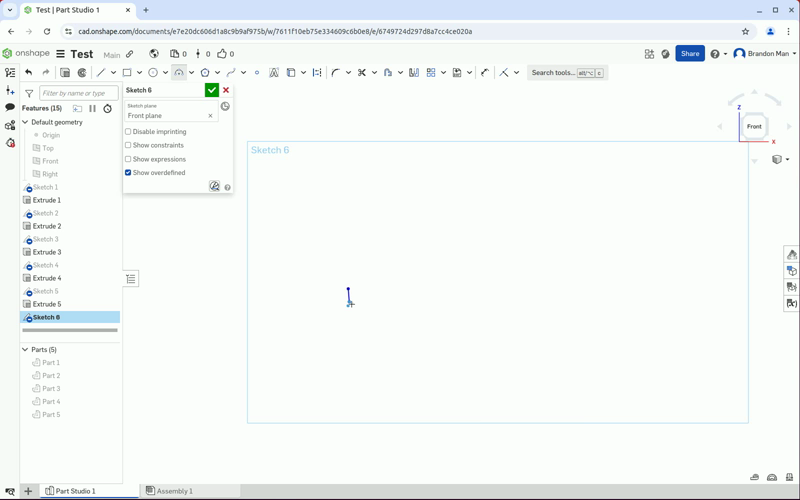
scroll(6)
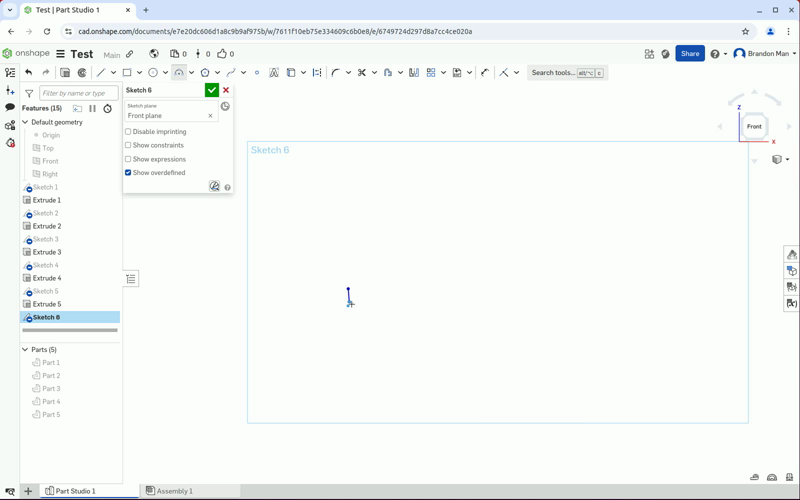
scroll(6)
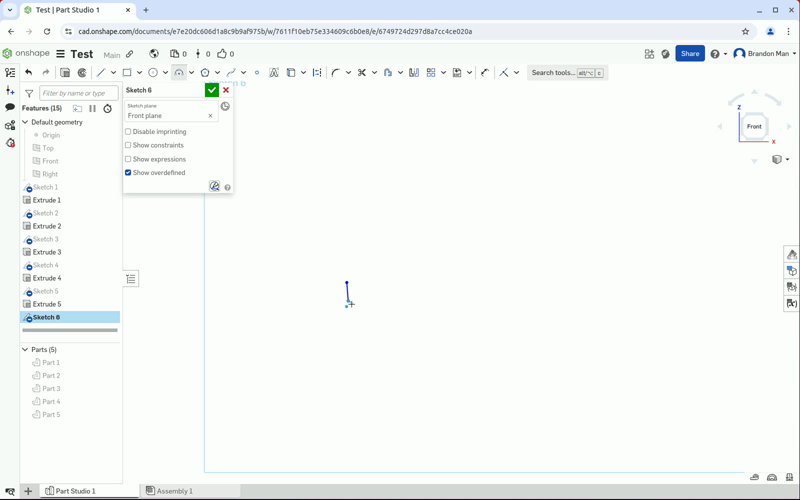
scroll(6)
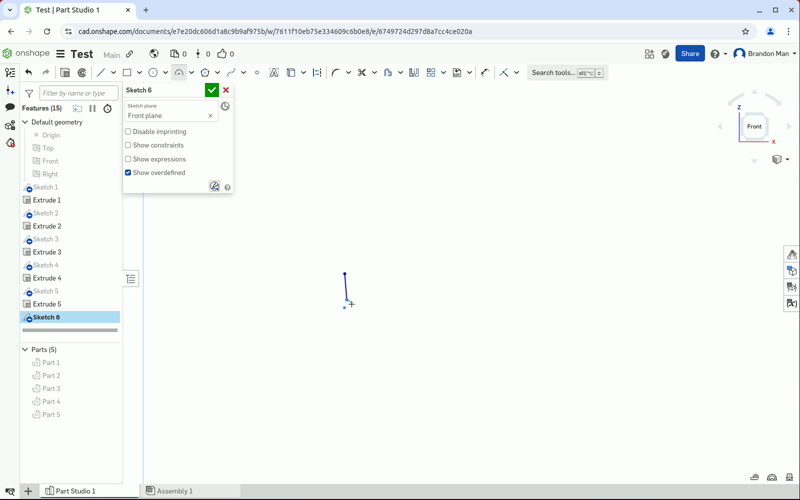
scroll(6)
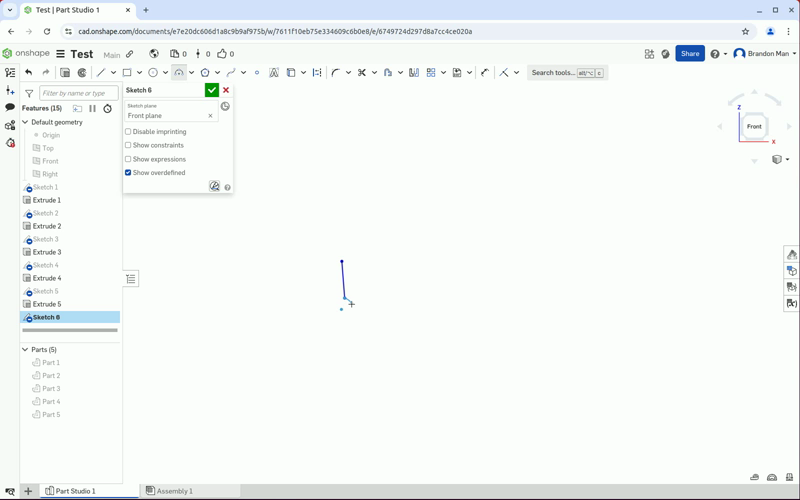
scroll(6)
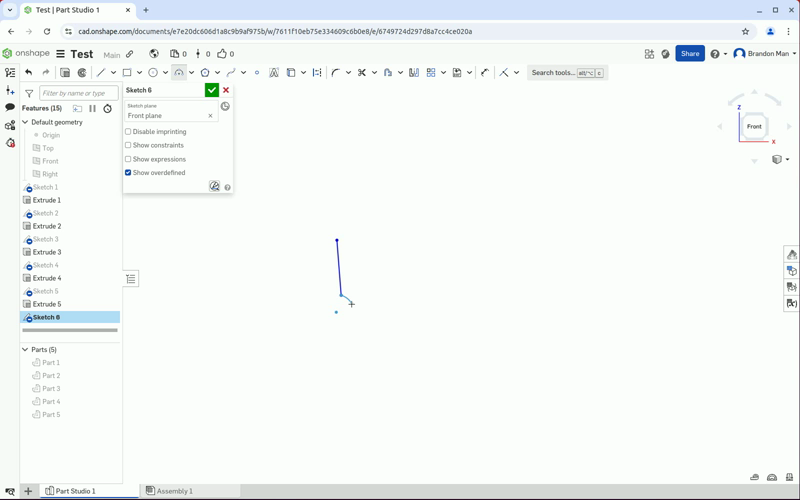
scroll(6)
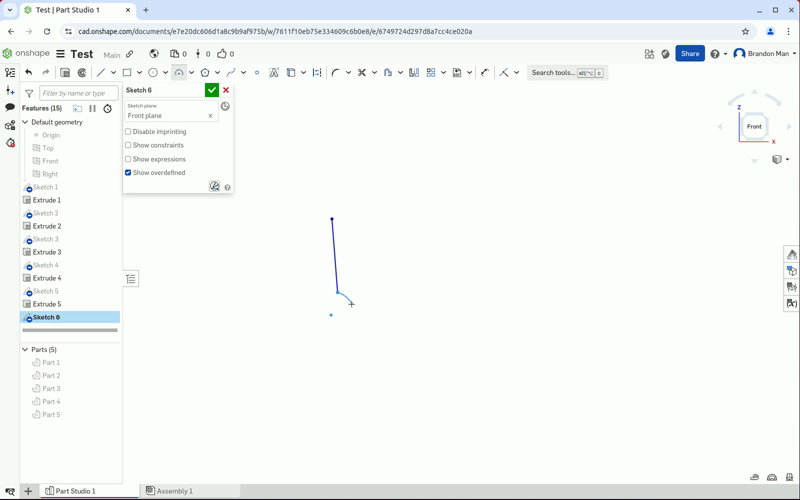
scroll(6)
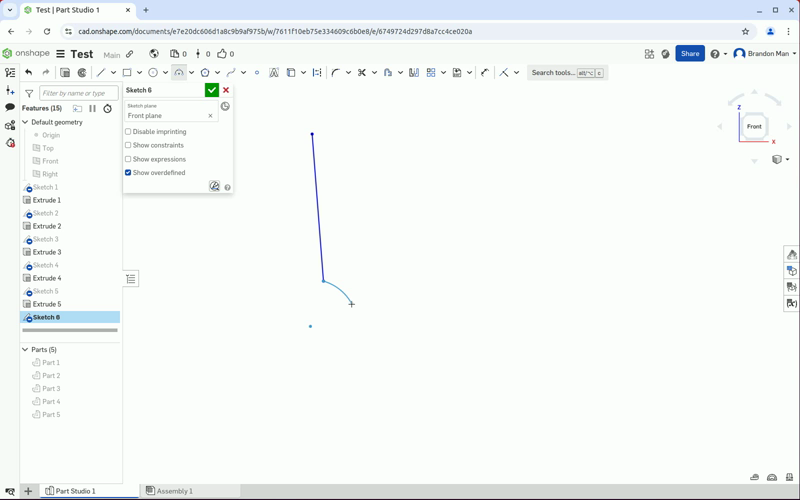
click(351, 303)
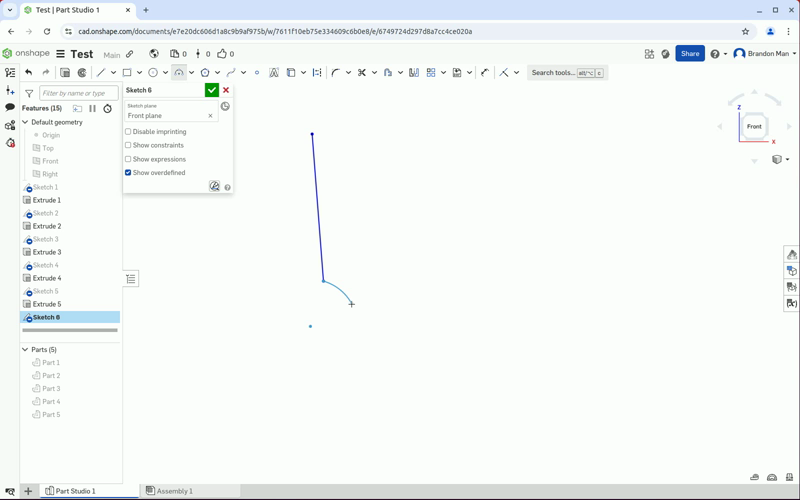
scroll(-6)
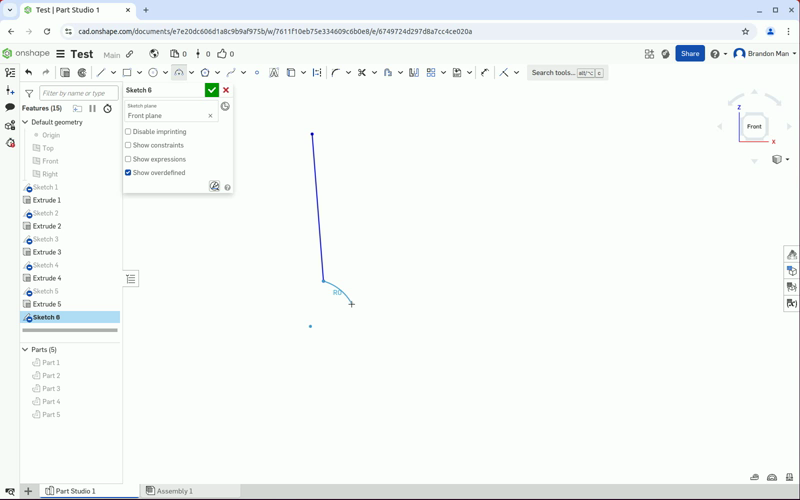
scroll(-6)
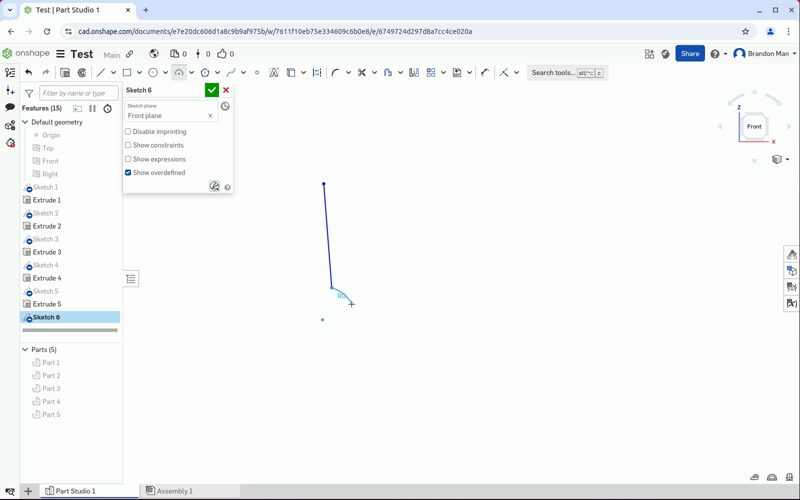
scroll(-6)
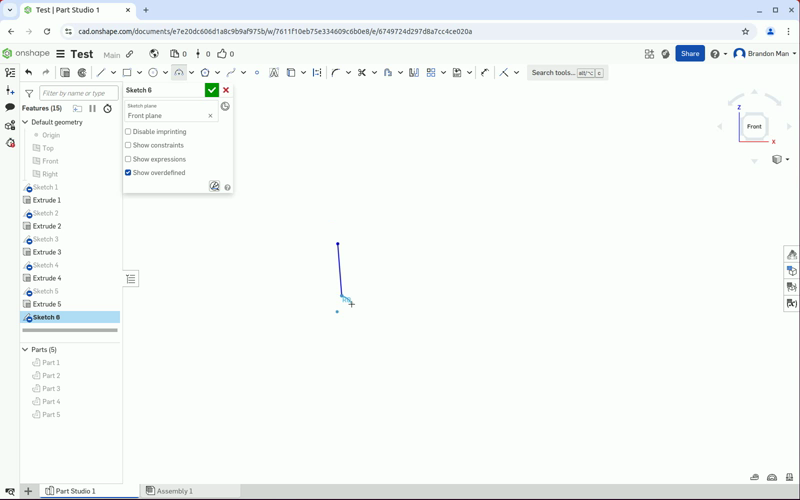
scroll(-6)
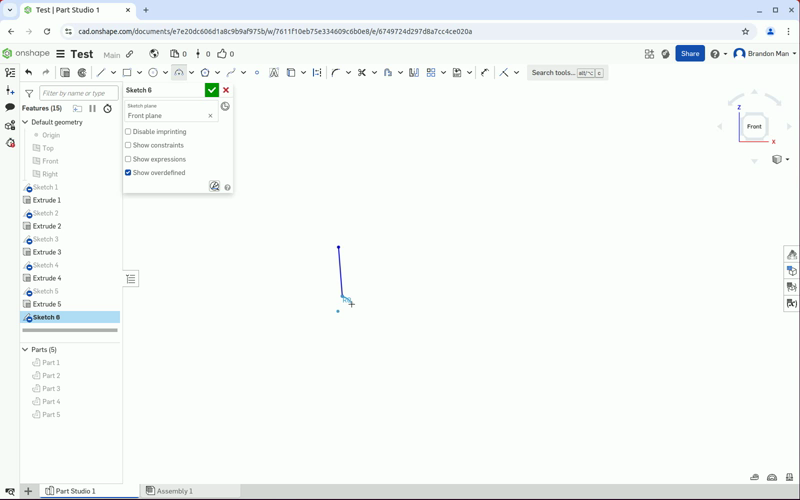
scroll(-6)
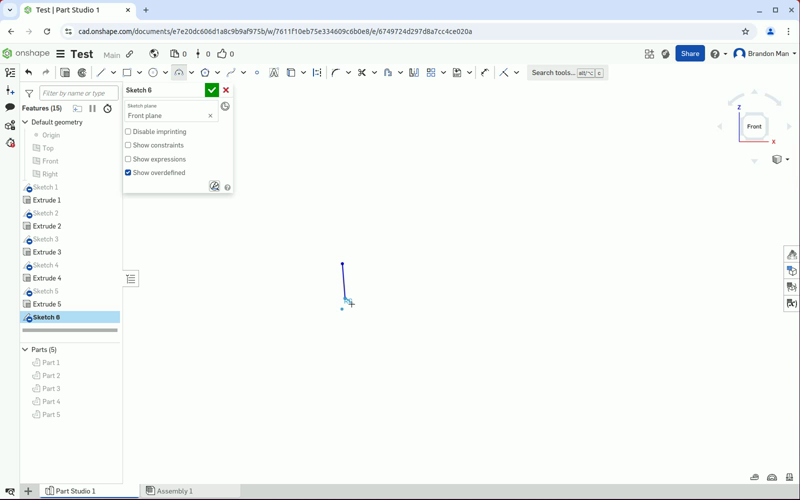
scroll(-6)
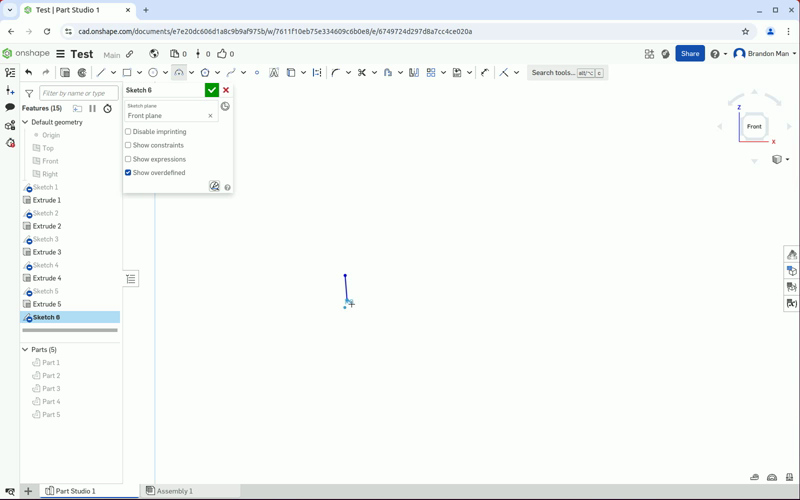
scroll(-6)
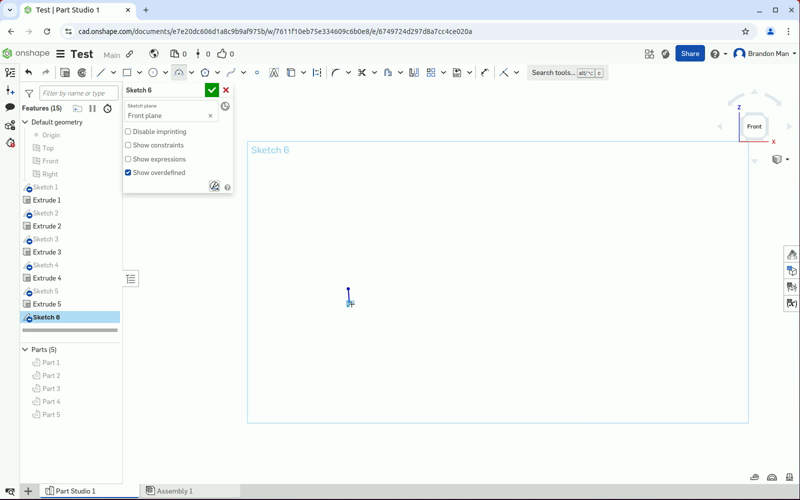
mouse_move(352, 300)
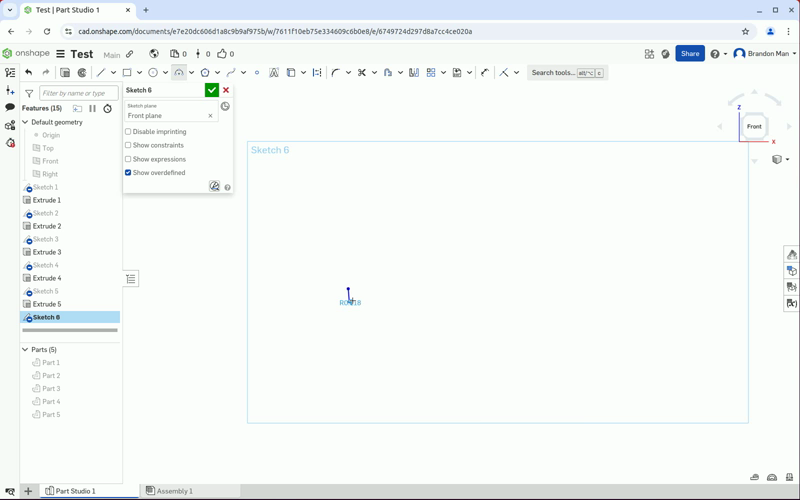
scroll(6)
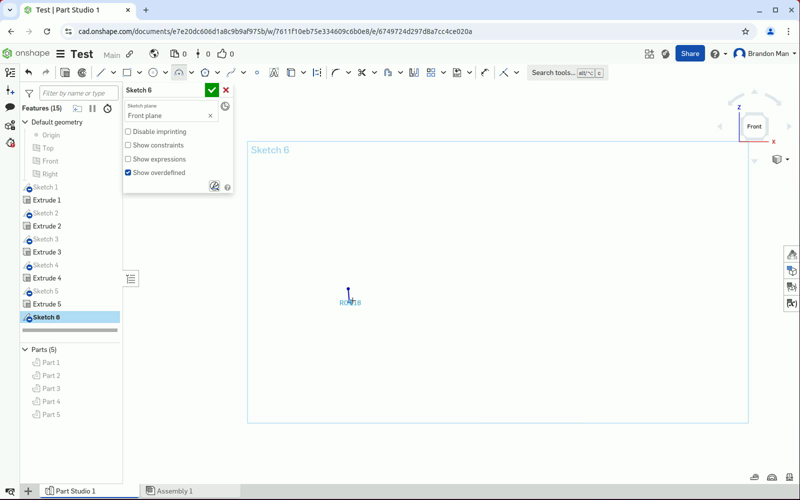
scroll(6)
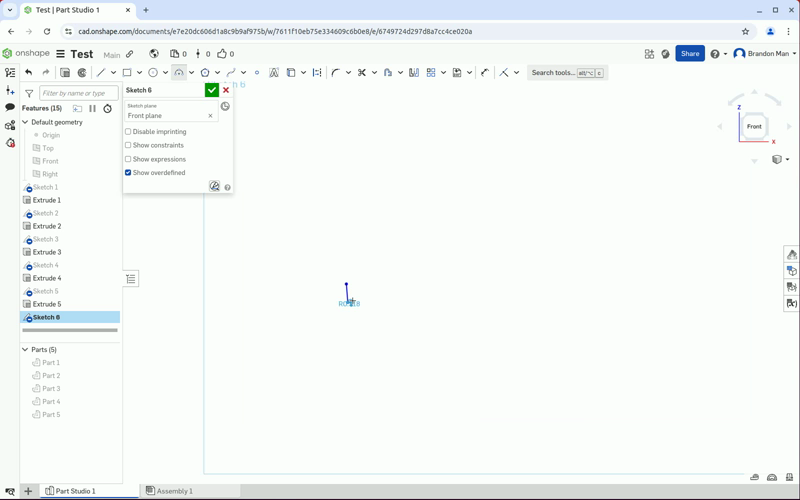
scroll(6)
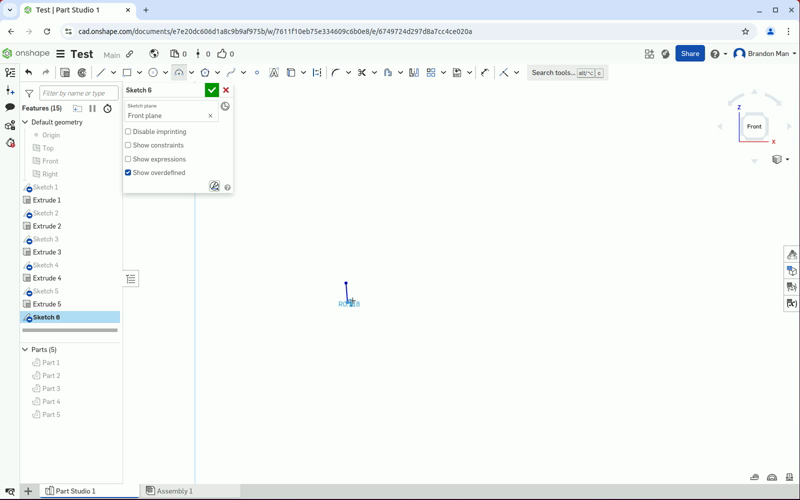
scroll(6)
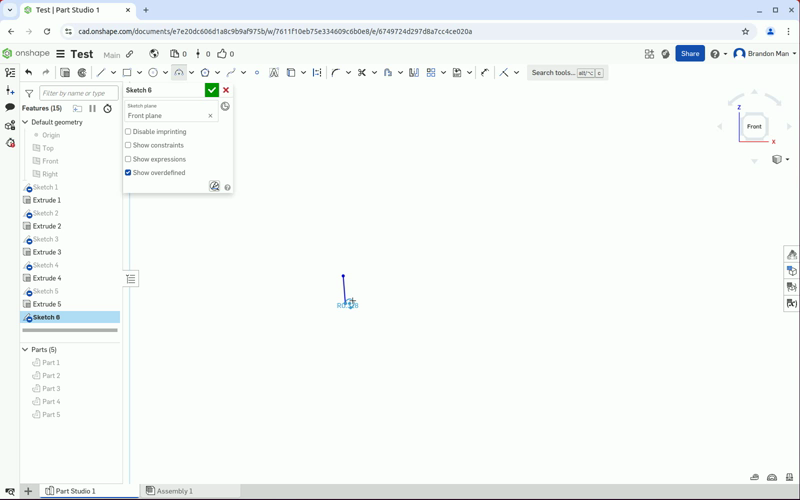
scroll(6)
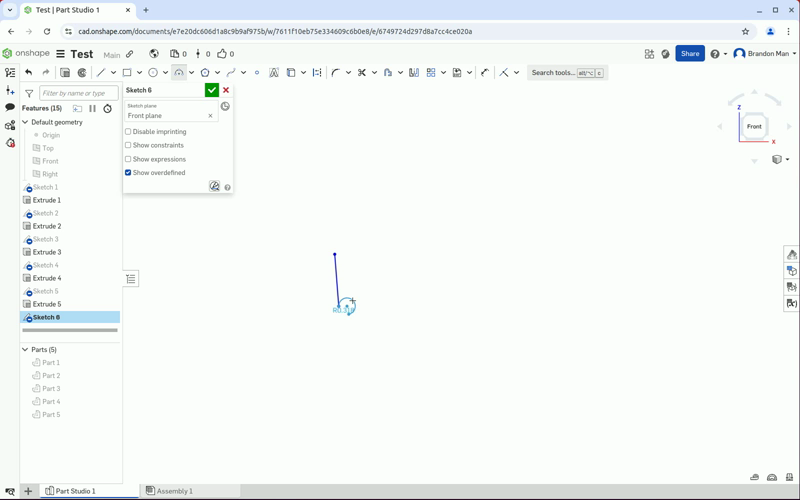
scroll(6)
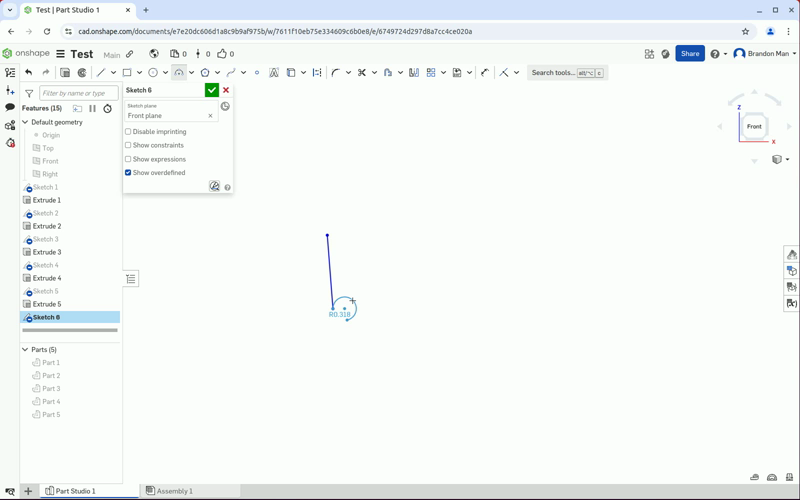
scroll(6)
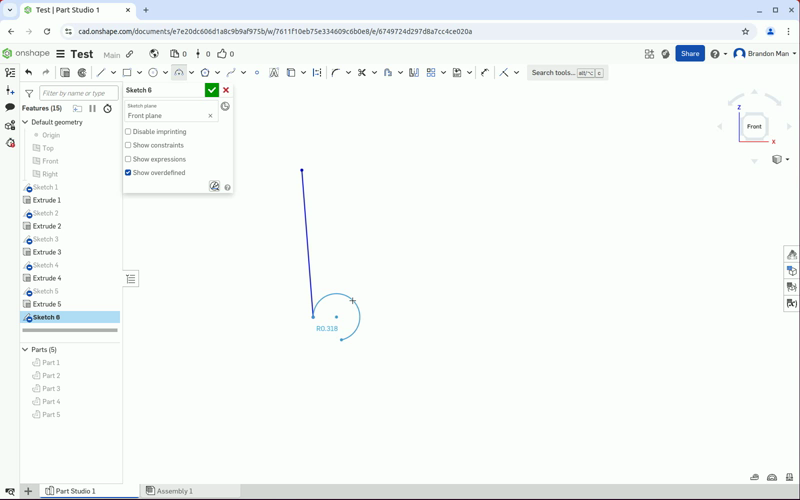
click(352, 300)
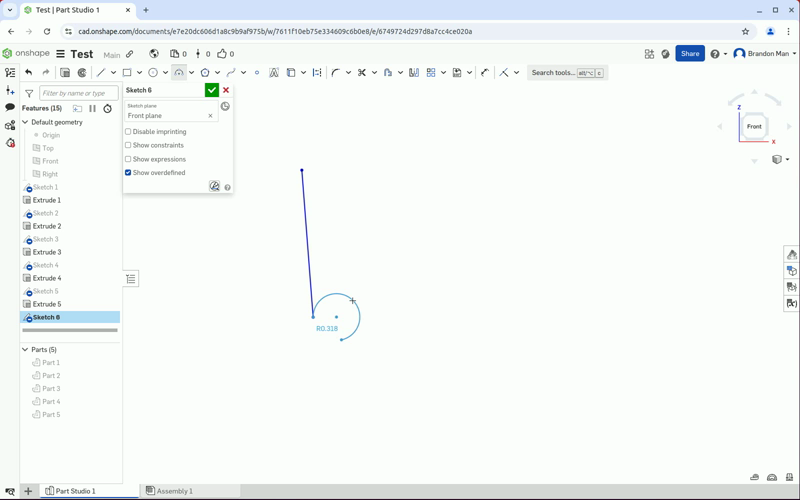
scroll(-6)
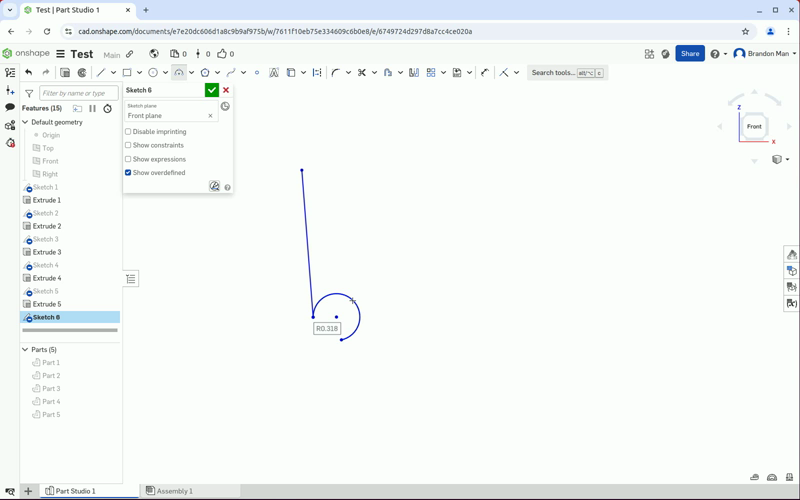
scroll(-6)
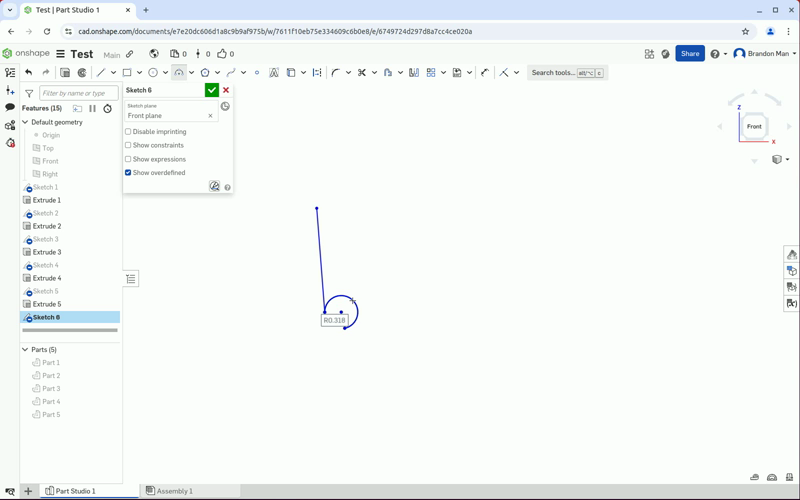
scroll(-6)
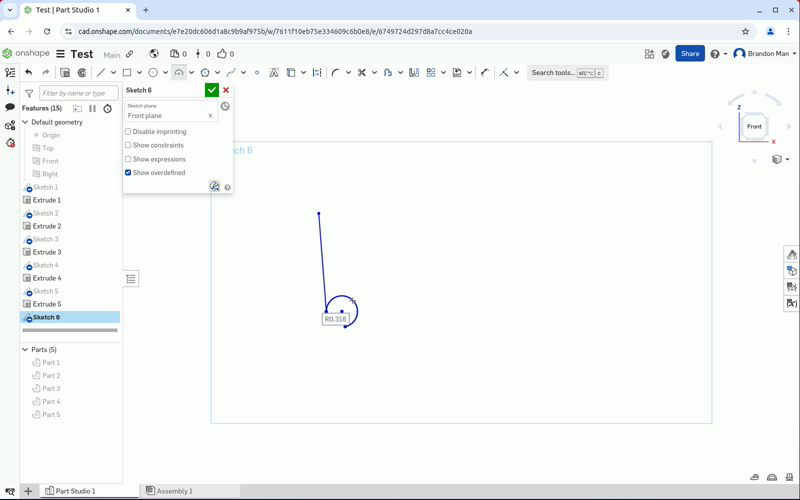
scroll(-6)
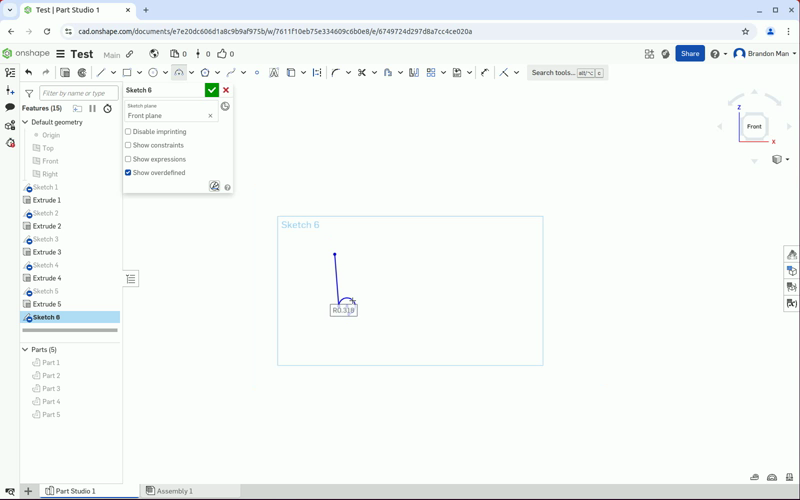
scroll(-6)
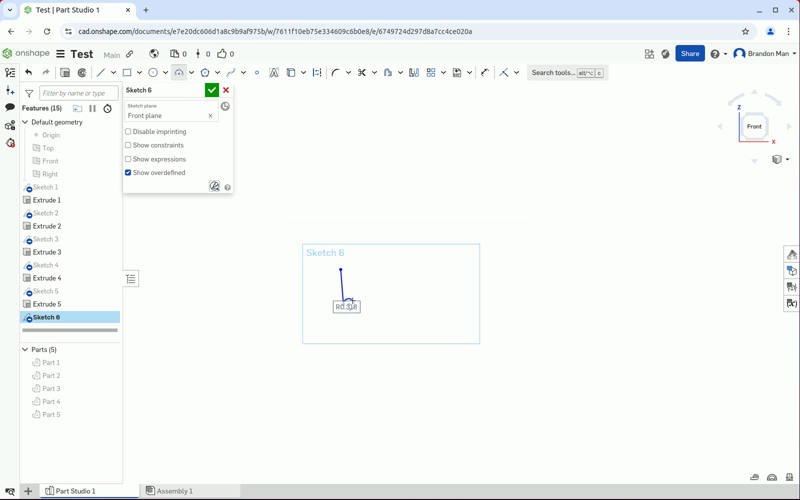
scroll(-6)
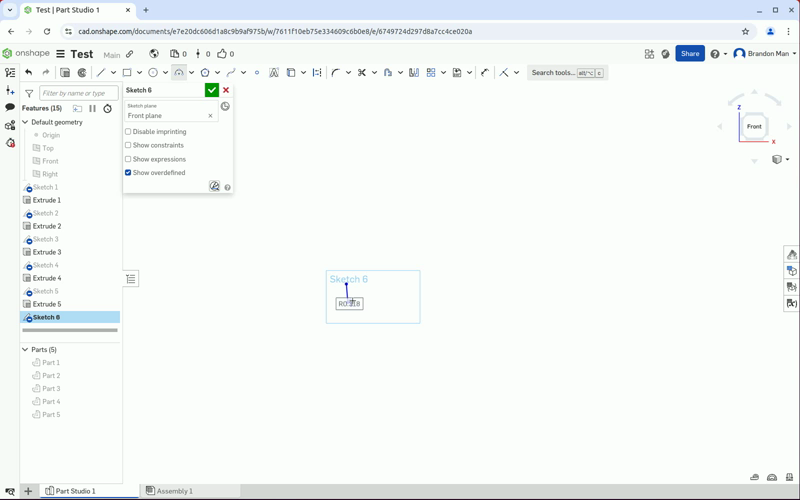
scroll(-6)
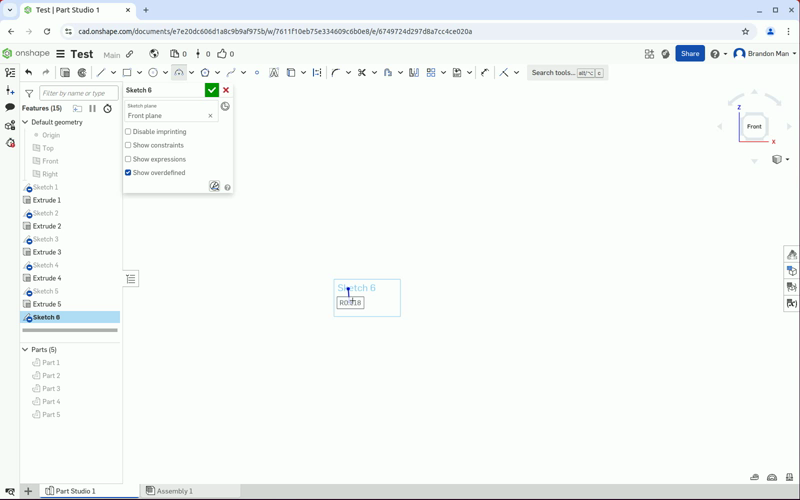
key_up(shift)
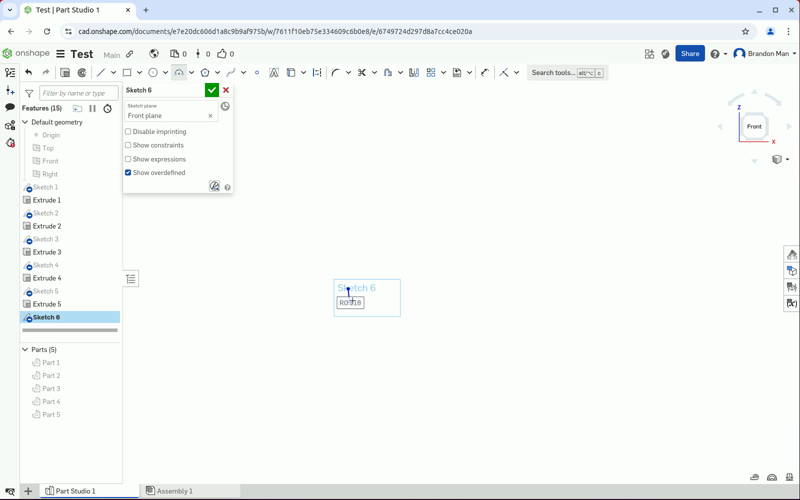
key(esc)
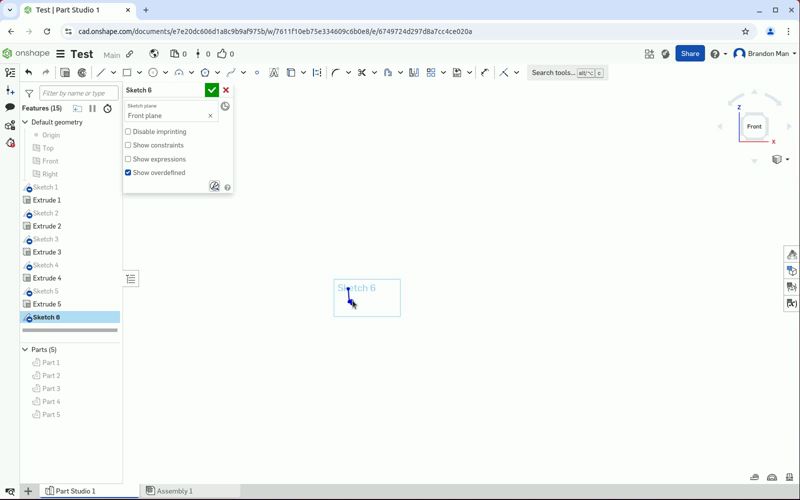
key(l)
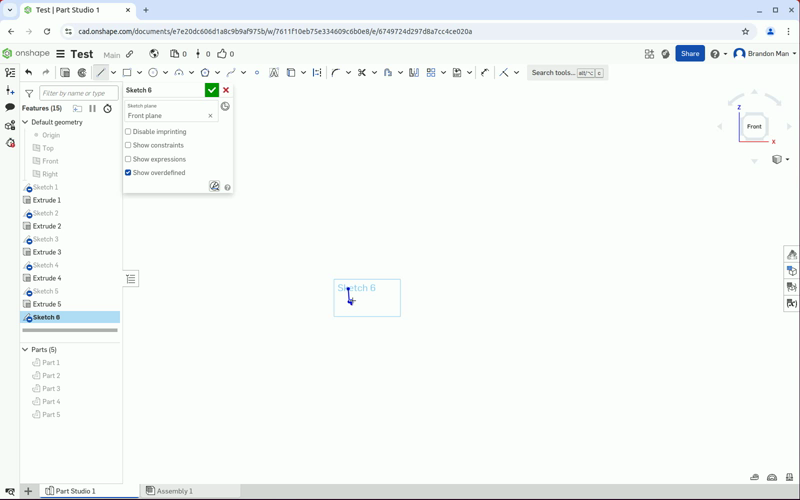
mouse_move(351, 303)
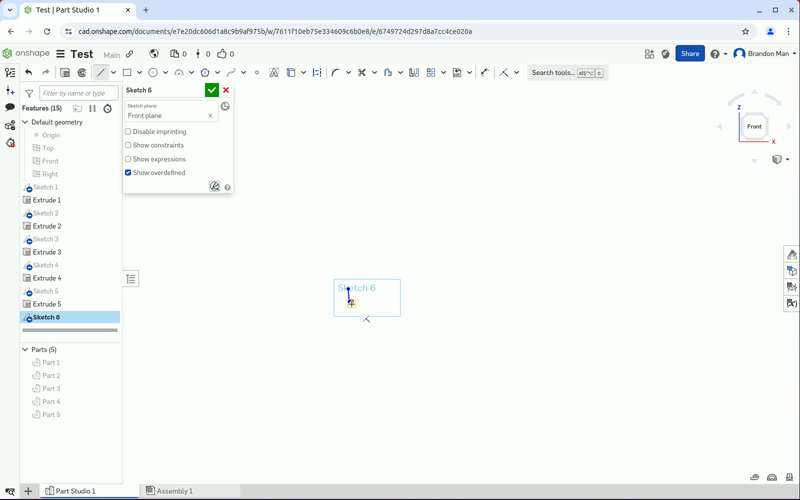
scroll(6)
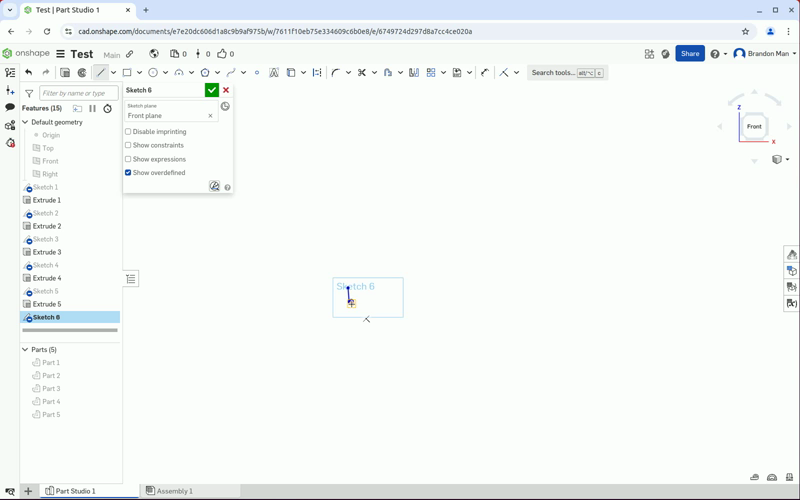
scroll(6)
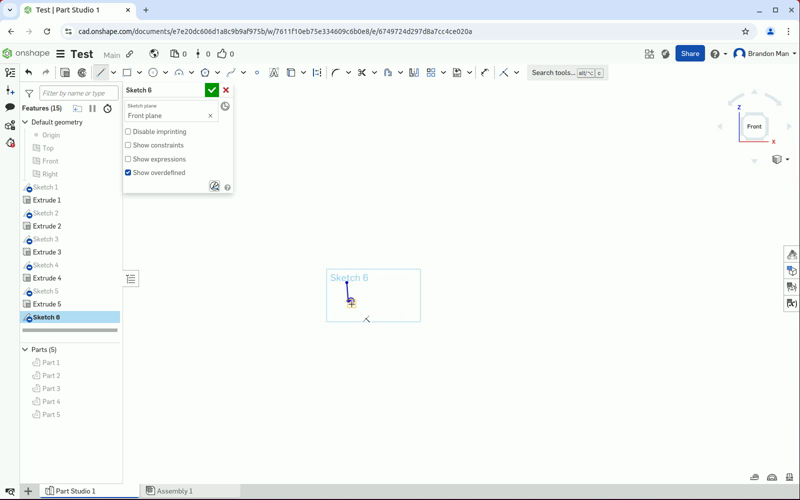
scroll(6)
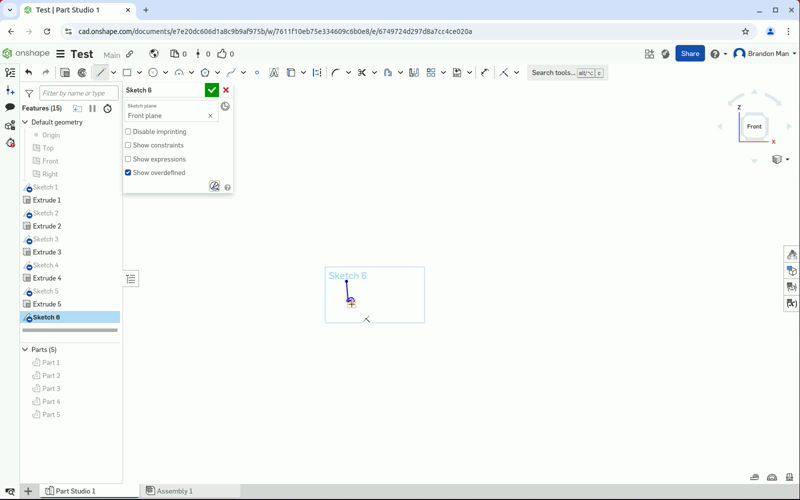
scroll(6)
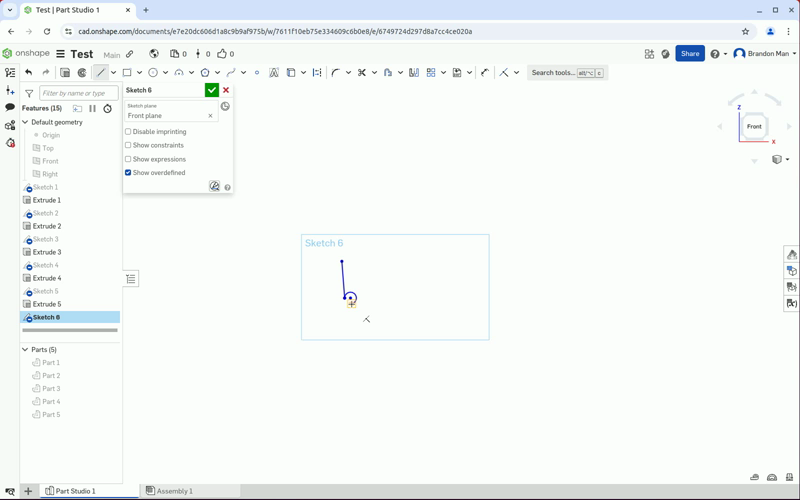
scroll(6)
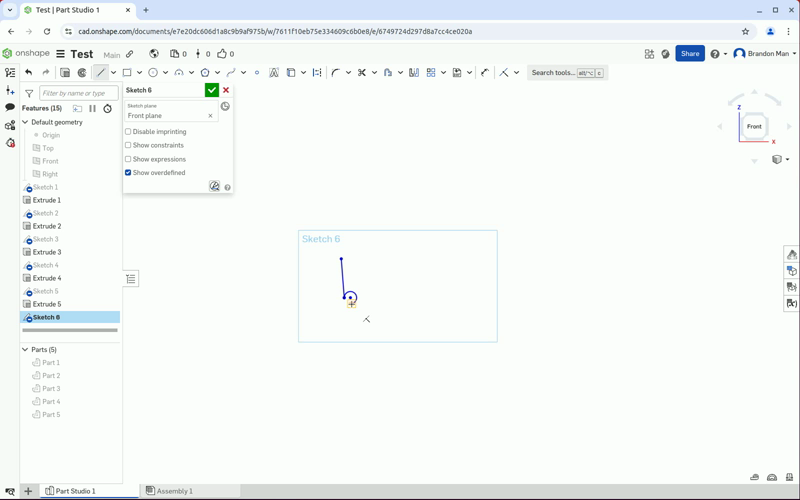
scroll(6)
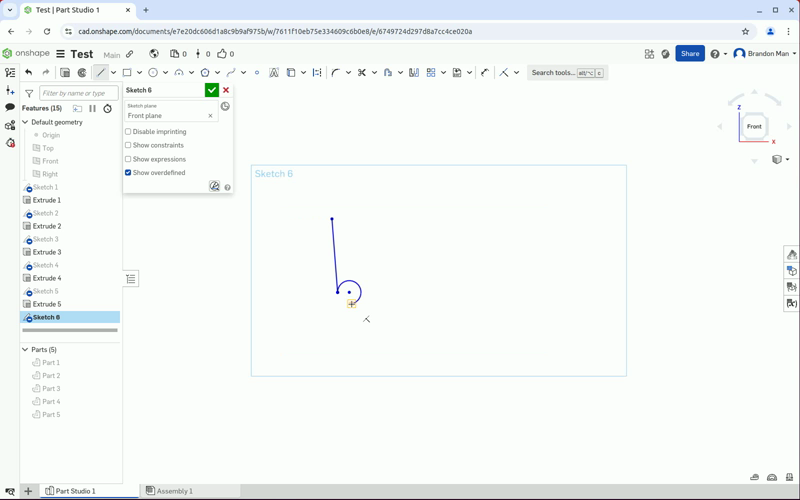
scroll(6)
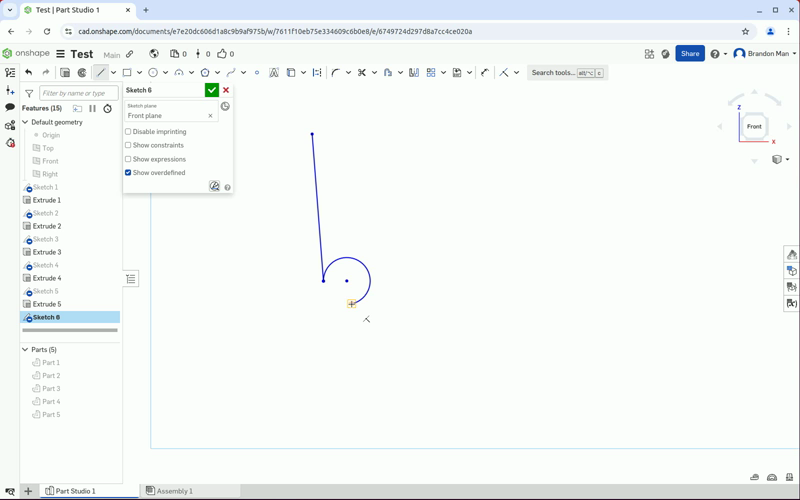
click(351, 303)
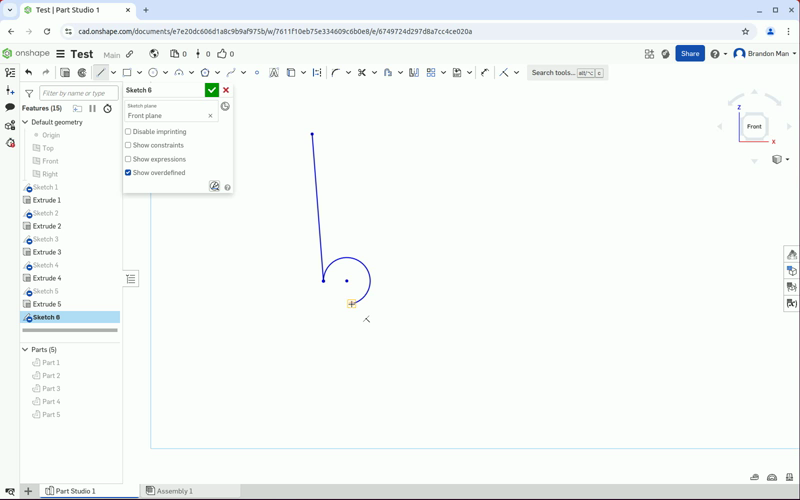
scroll(-6)
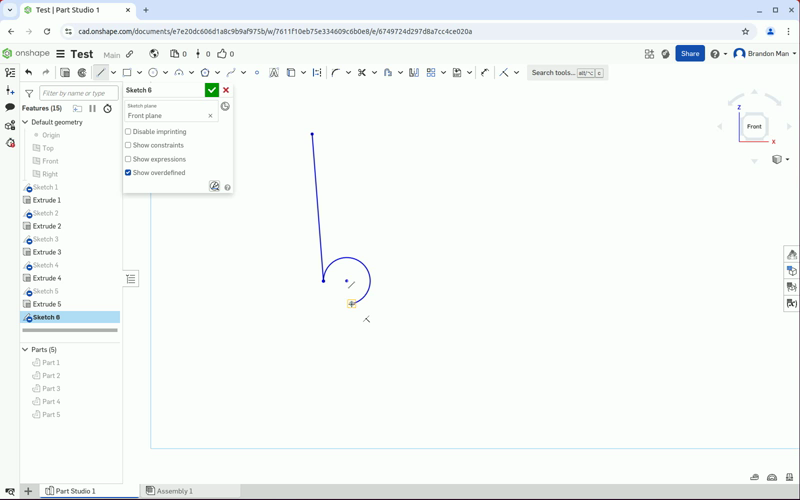
scroll(-6)
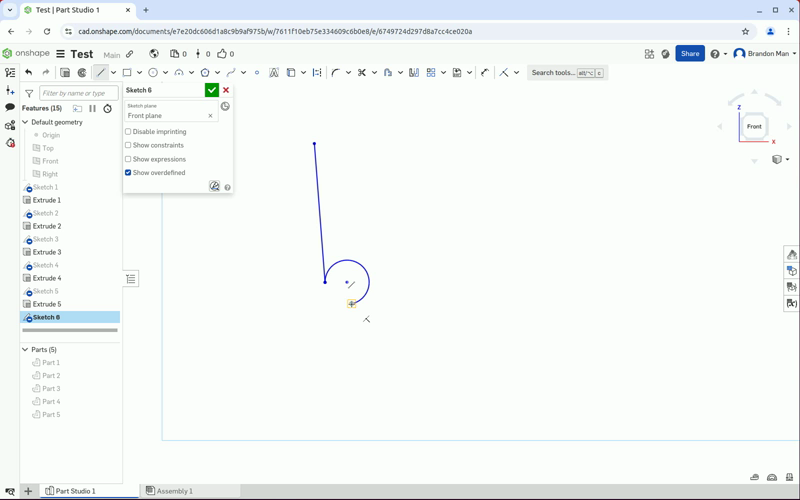
scroll(-6)
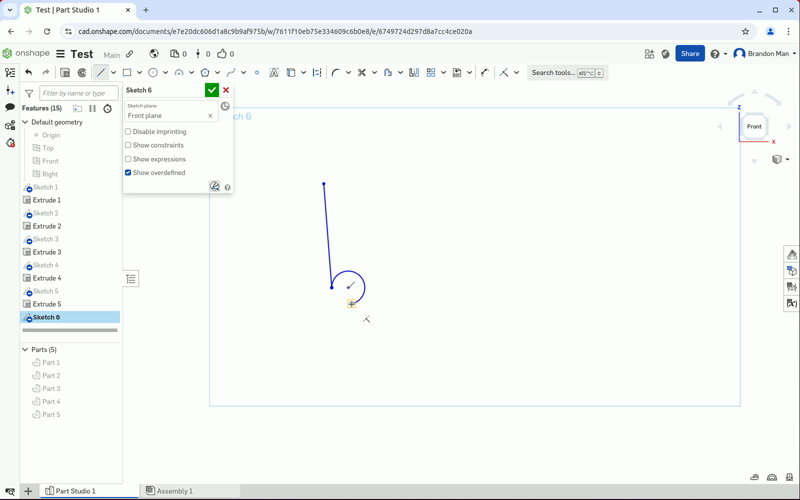
scroll(-6)
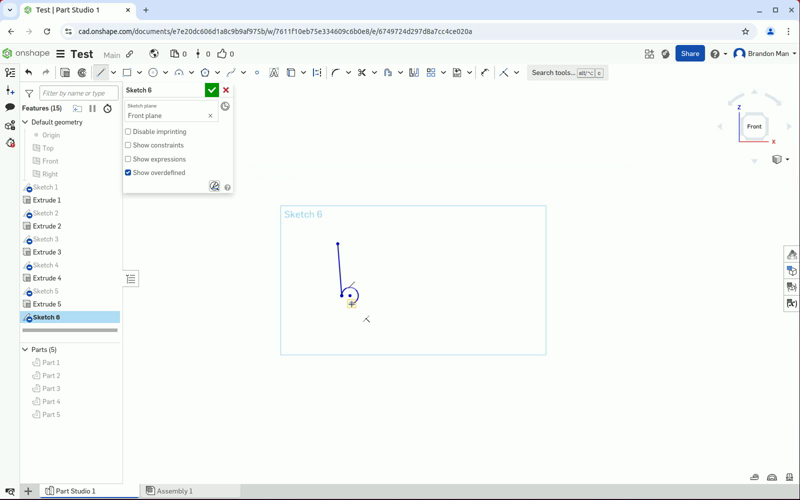
scroll(-6)
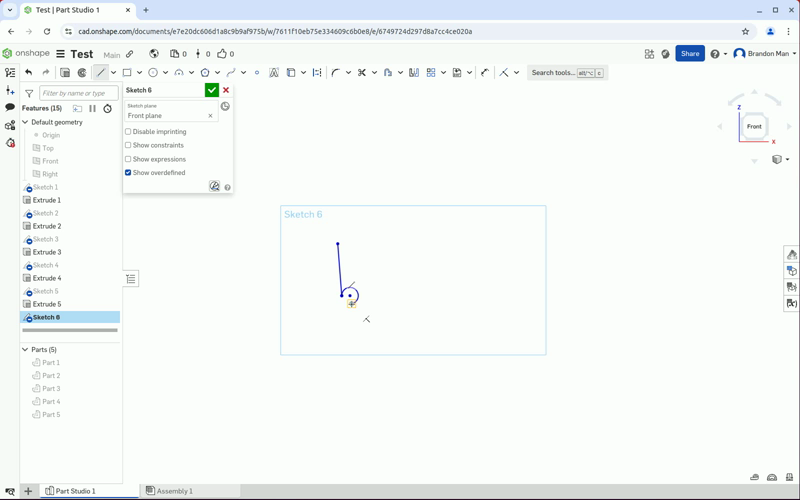
scroll(-6)
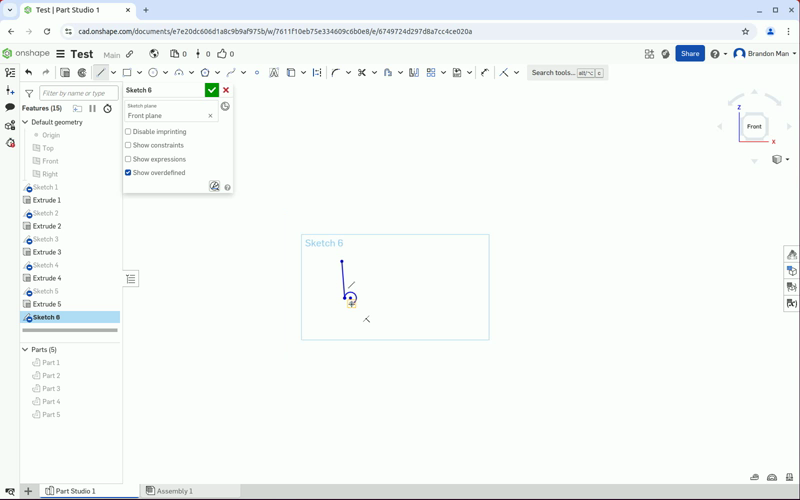
scroll(-6)
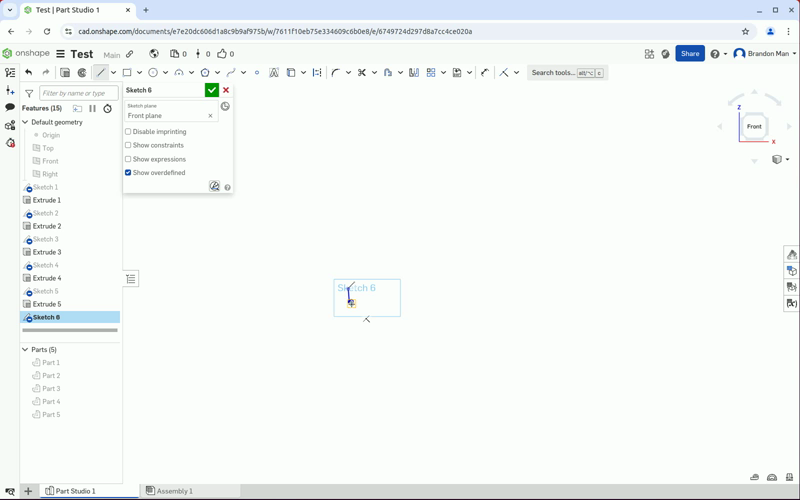
key_down(shift)
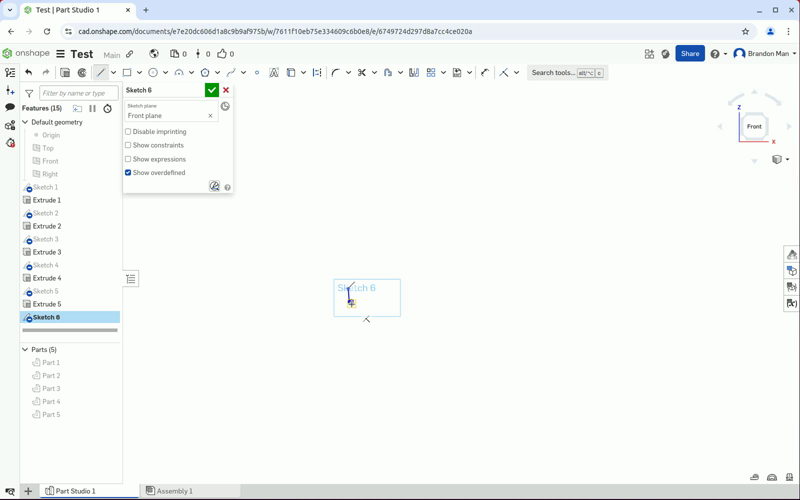
mouse_move(381, 303)
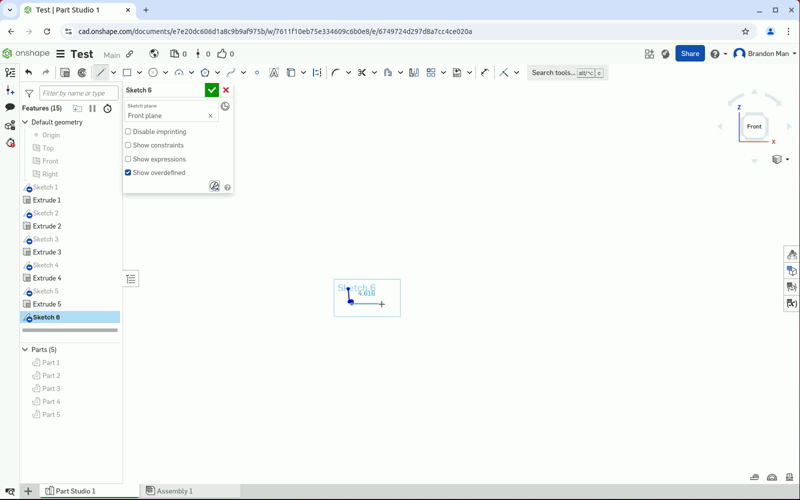
mouse_move(361, 303)
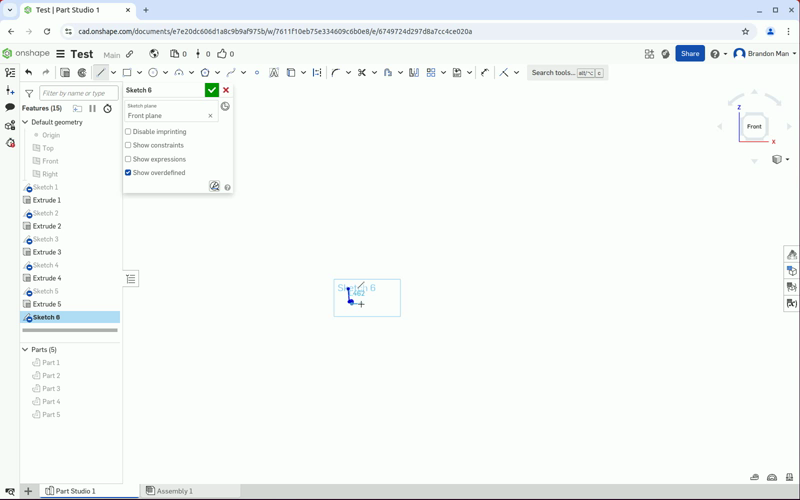
click(361, 303)
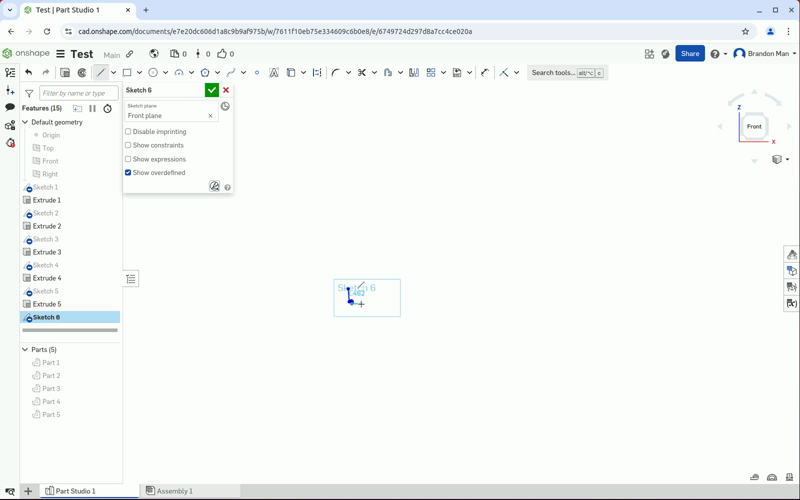
key_up(shift)
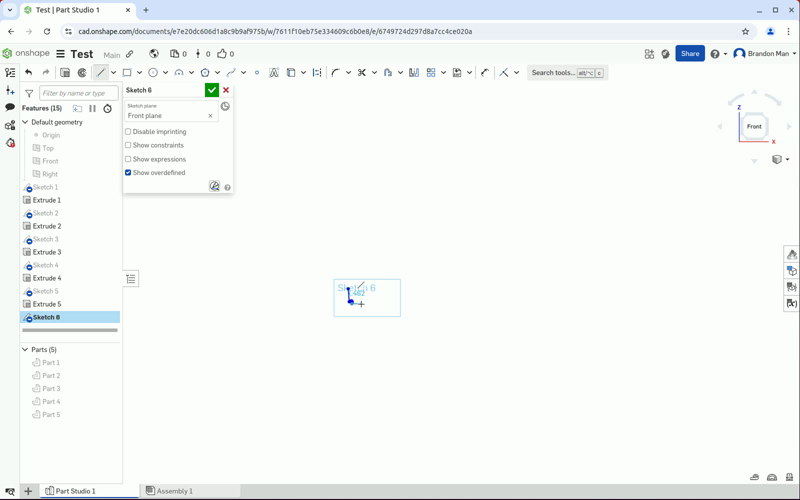
key(esc)
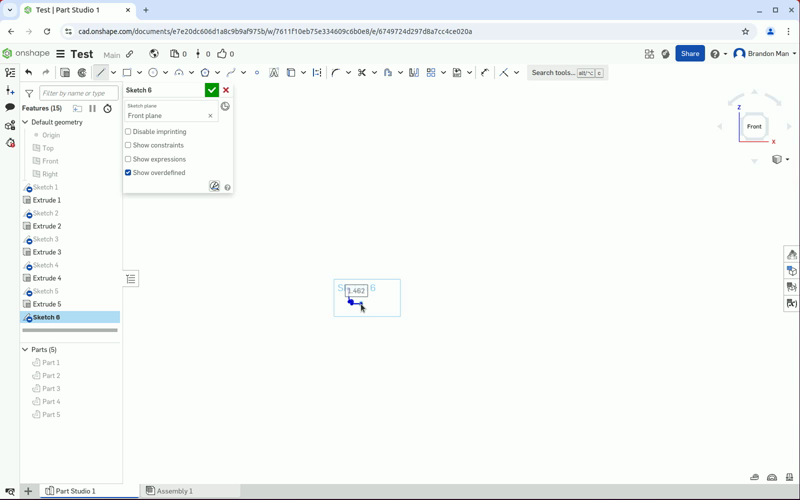
key(a)
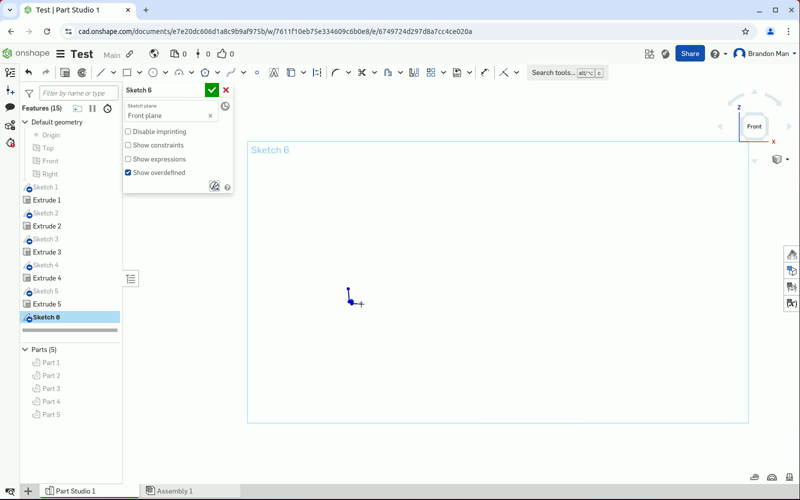
mouse_move(361, 303)
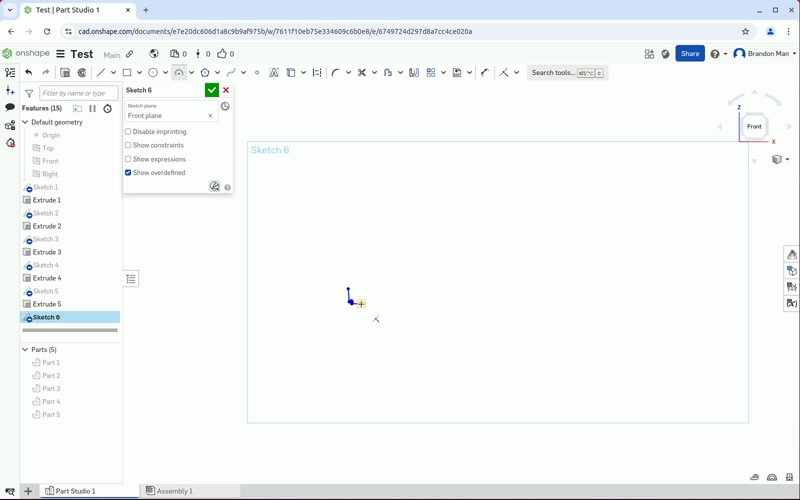
click(361, 303)
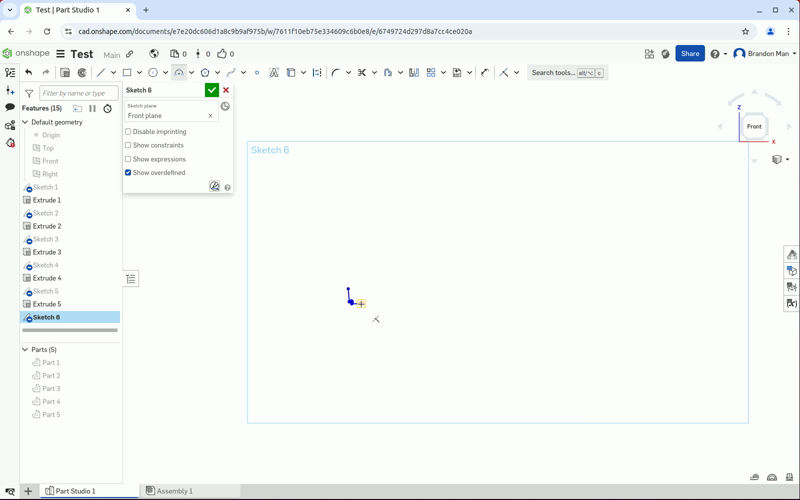
key_down(shift)
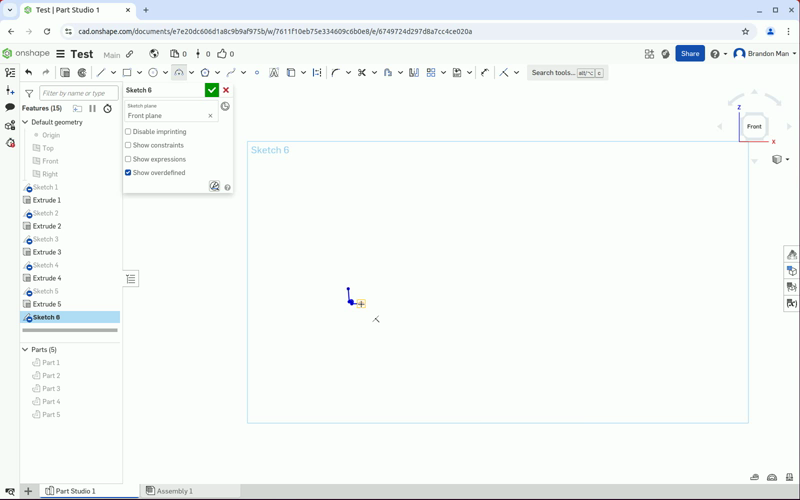
mouse_move(361, 300)
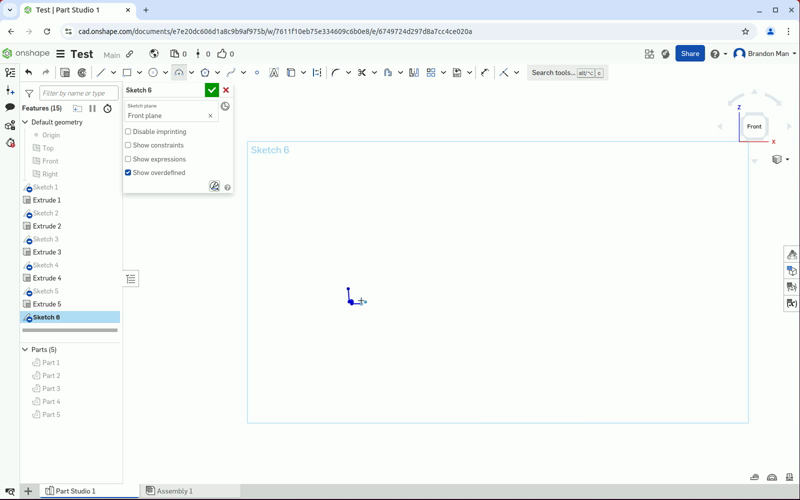
scroll(6)
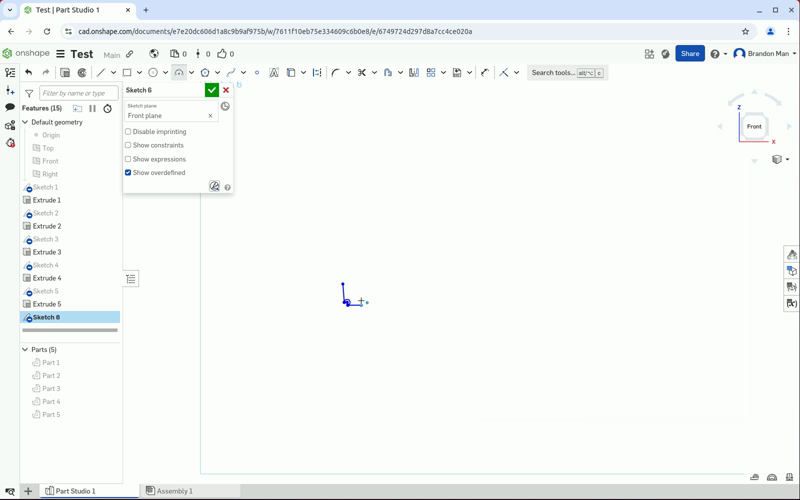
scroll(6)
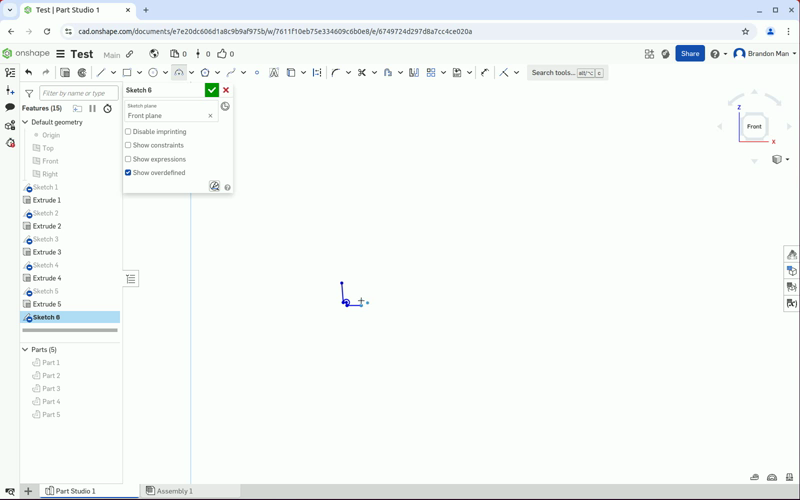
scroll(6)
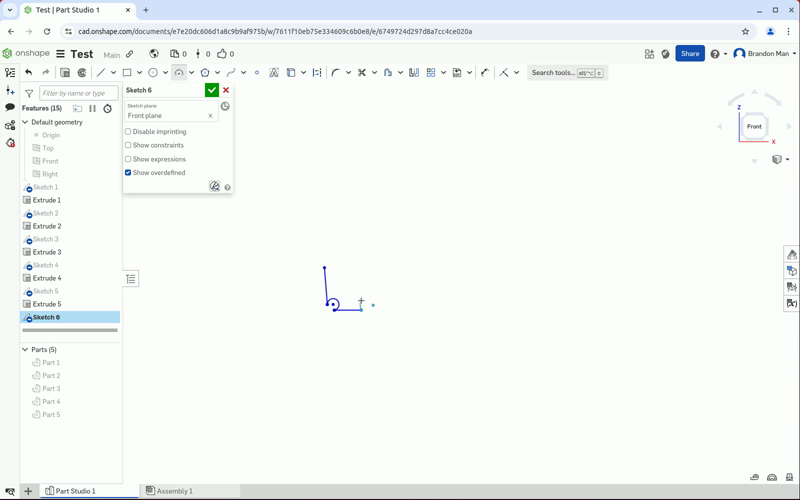
scroll(6)
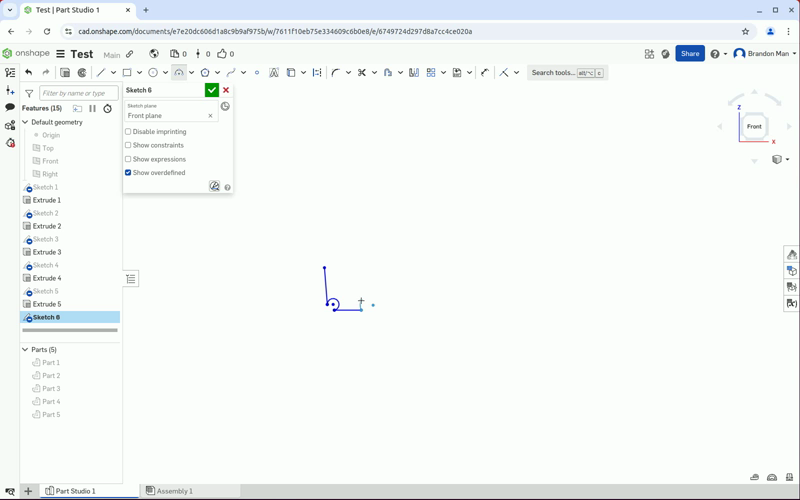
scroll(6)
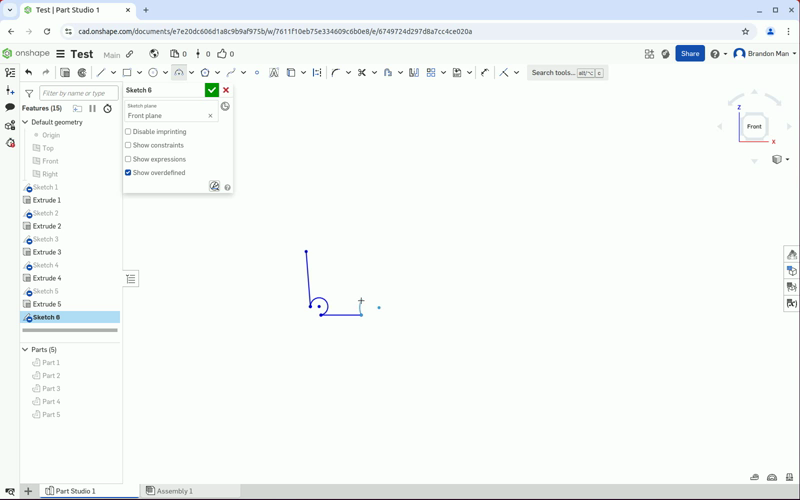
scroll(6)
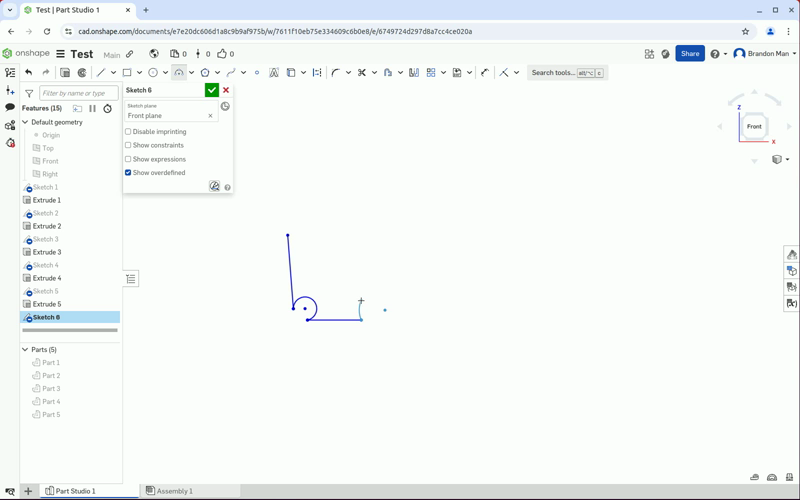
scroll(6)
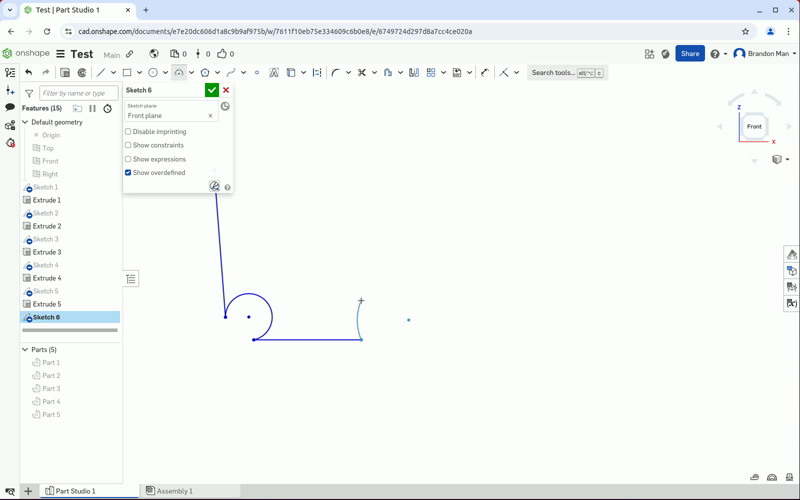
click(361, 300)
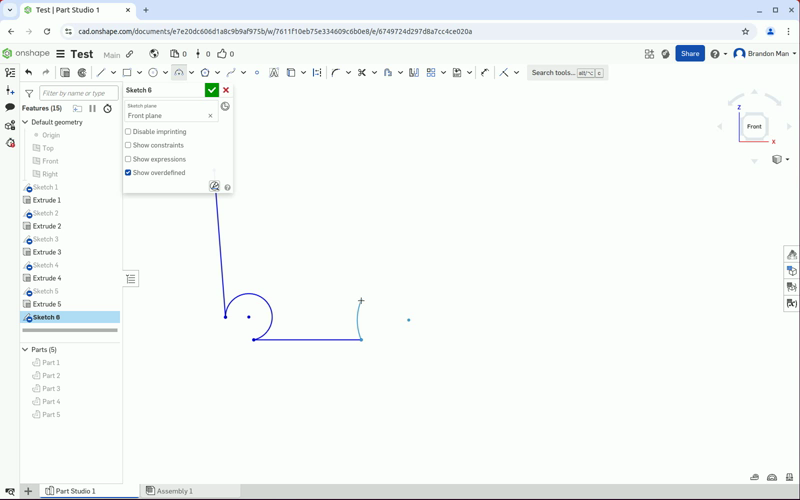
scroll(-6)
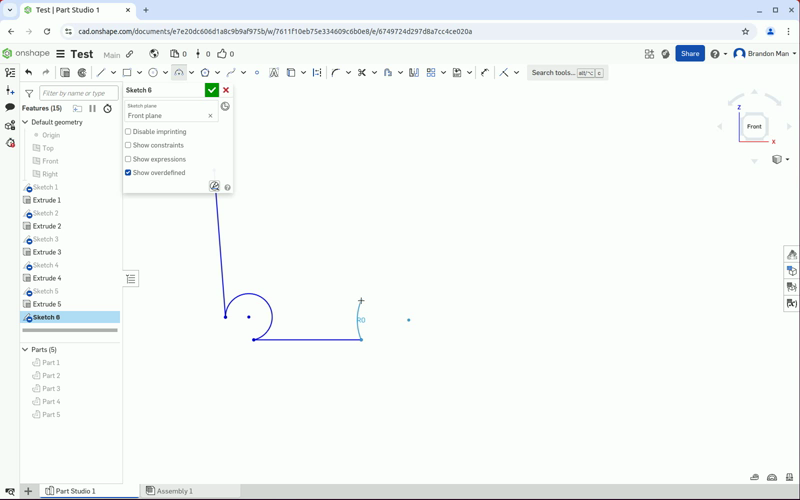
scroll(-6)
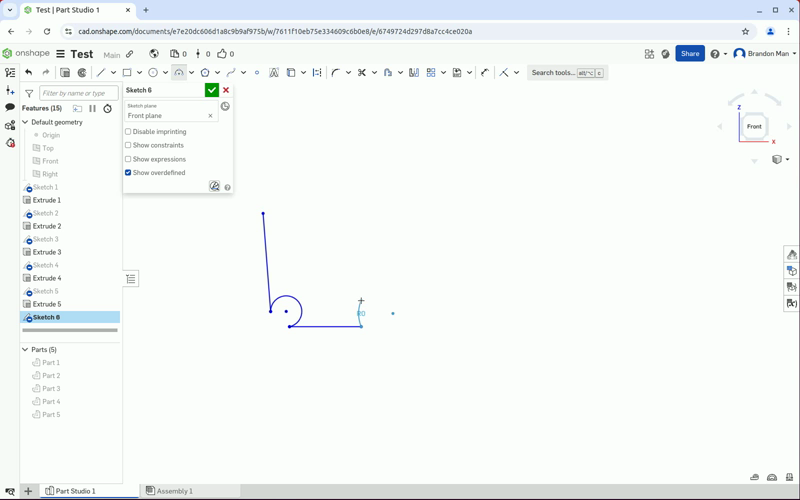
scroll(-6)
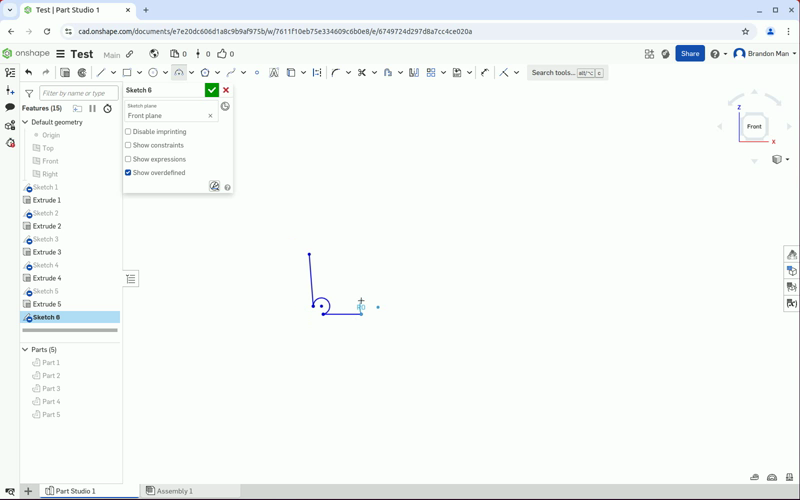
scroll(-6)
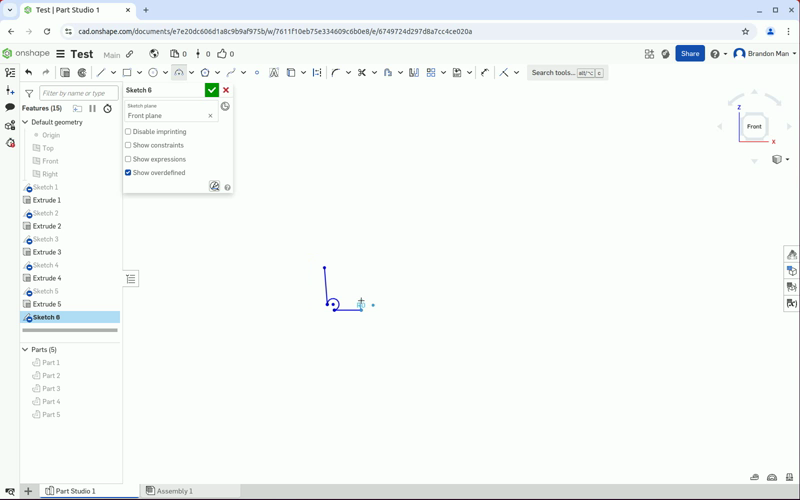
scroll(-6)
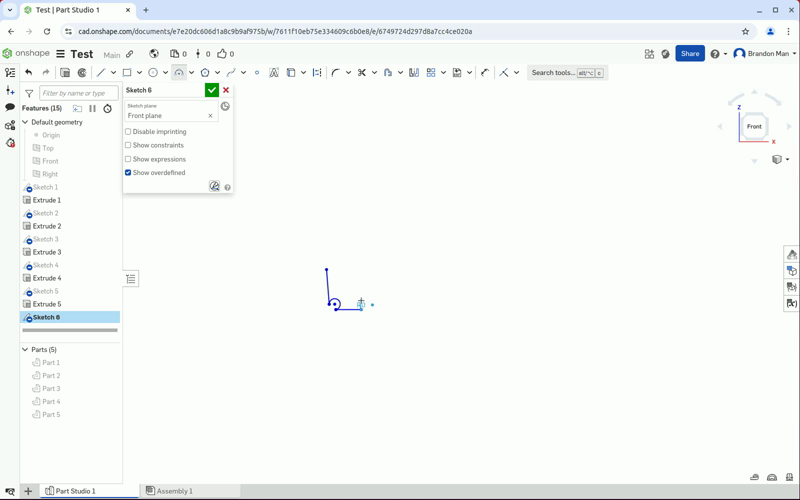
scroll(-6)
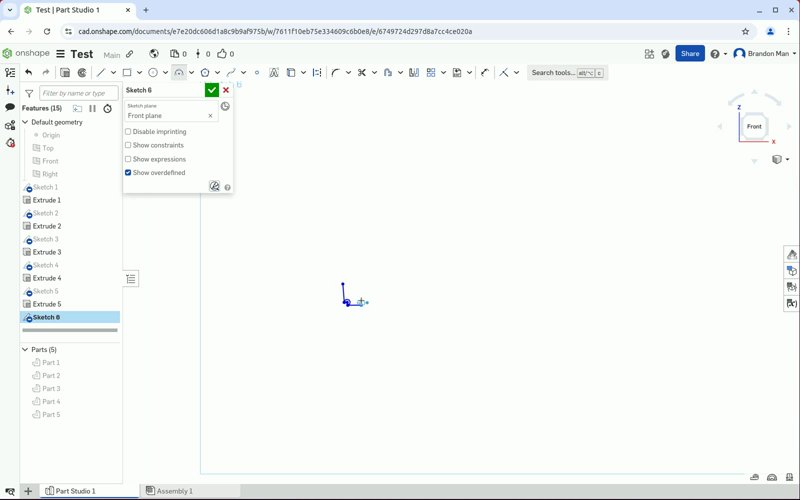
scroll(-6)
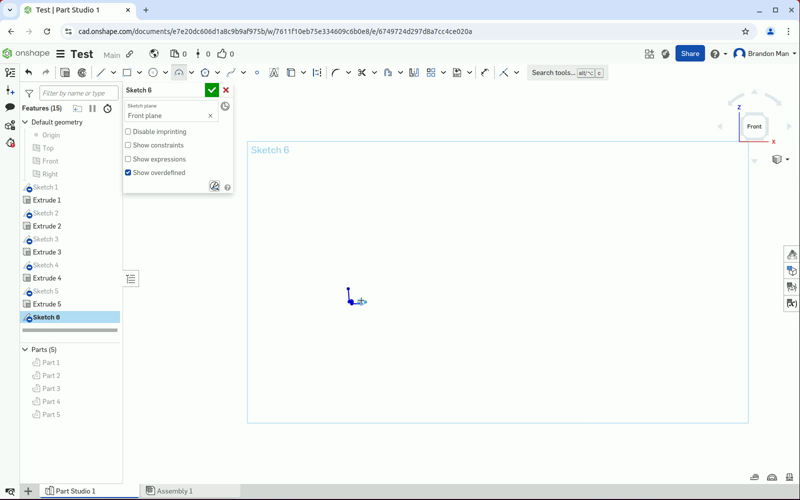
mouse_move(359, 301)
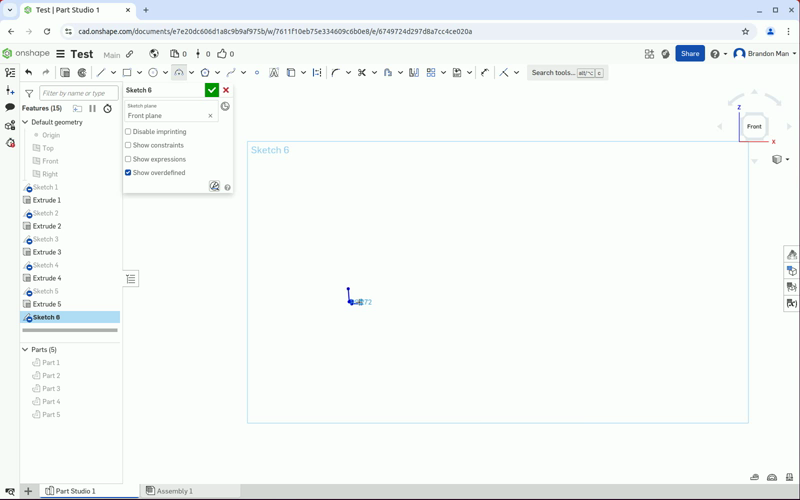
scroll(6)
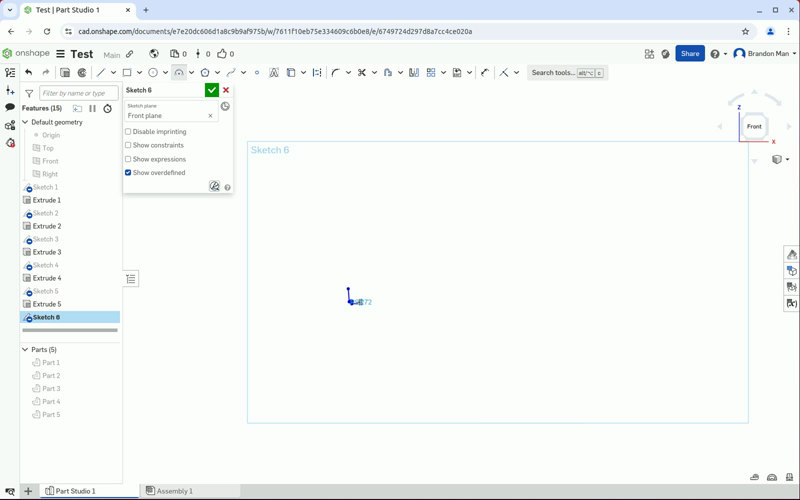
scroll(6)
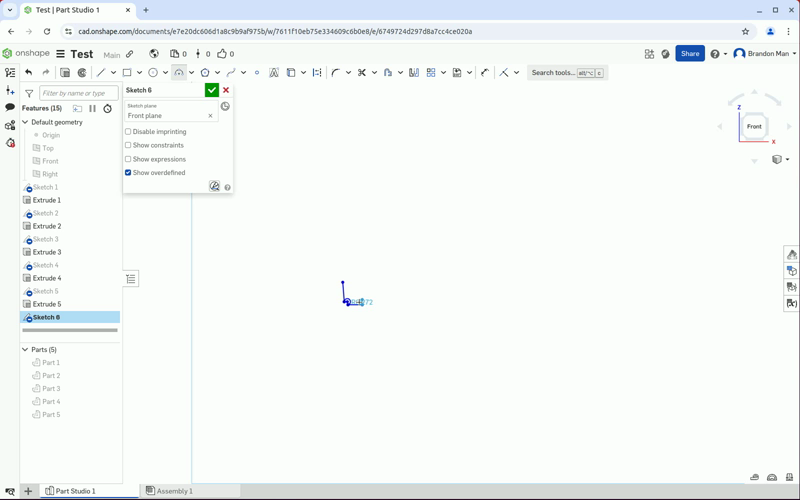
scroll(6)
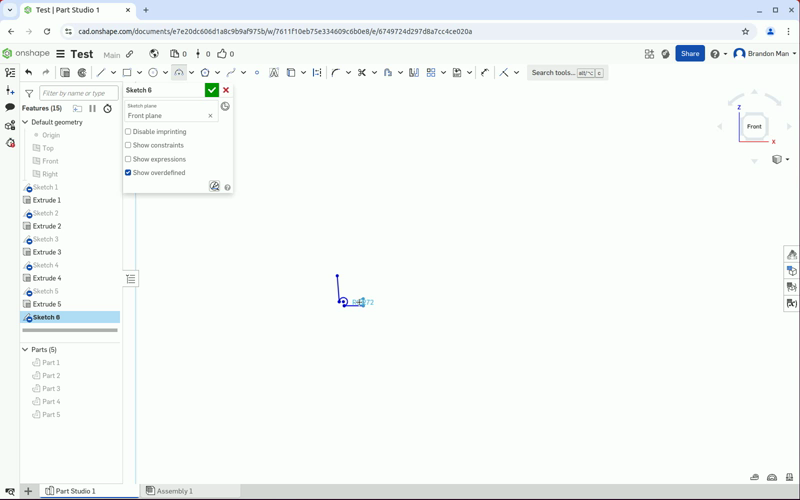
scroll(6)
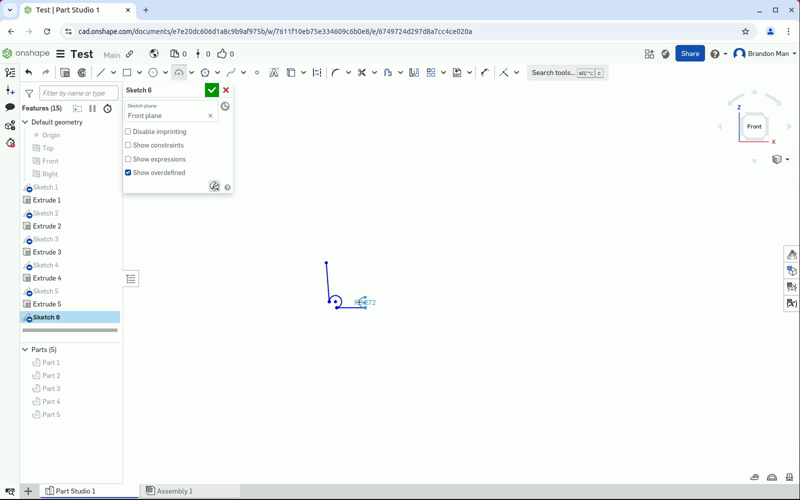
scroll(6)
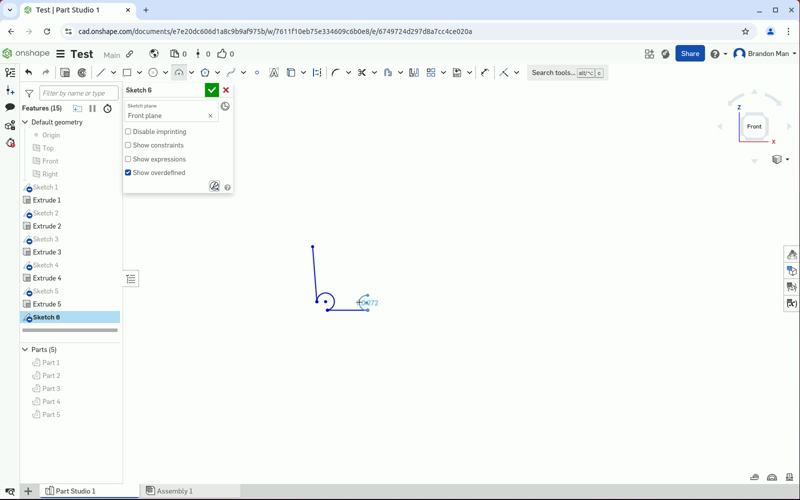
scroll(6)
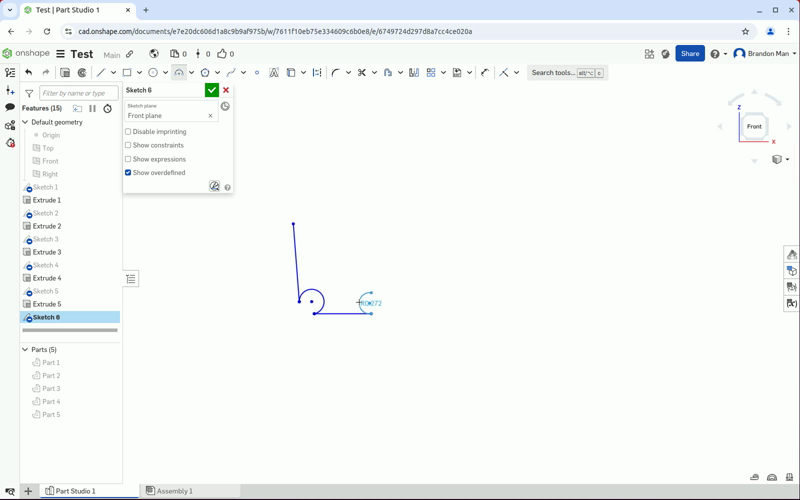
scroll(6)
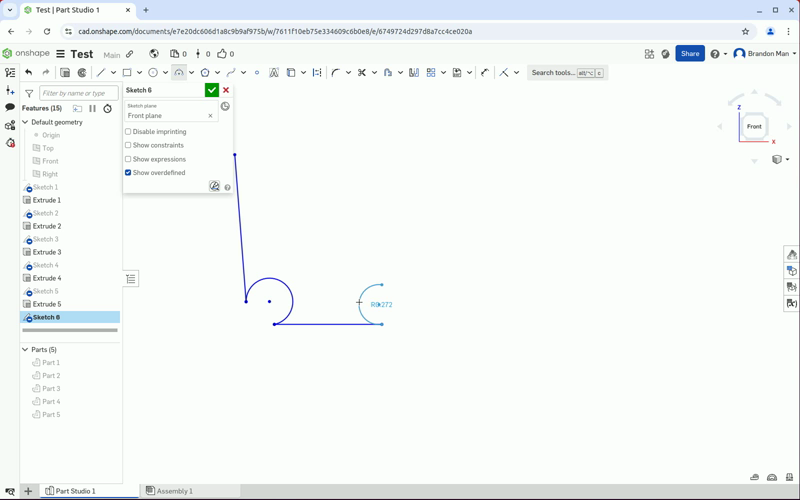
click(359, 301)
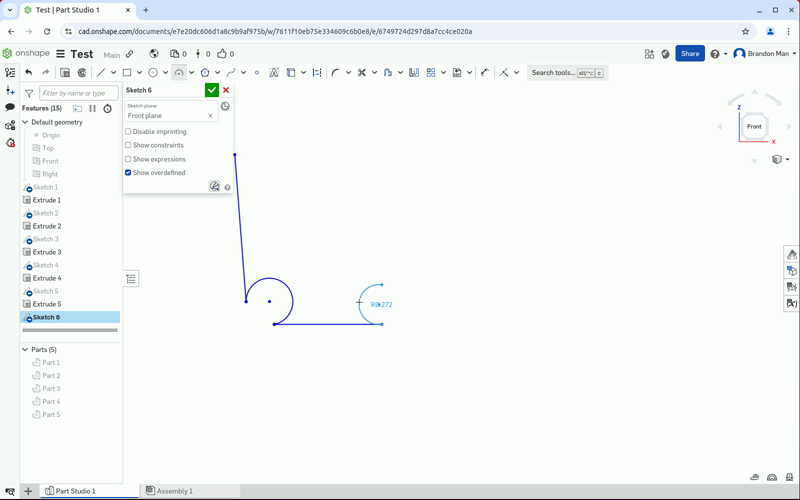
scroll(-6)
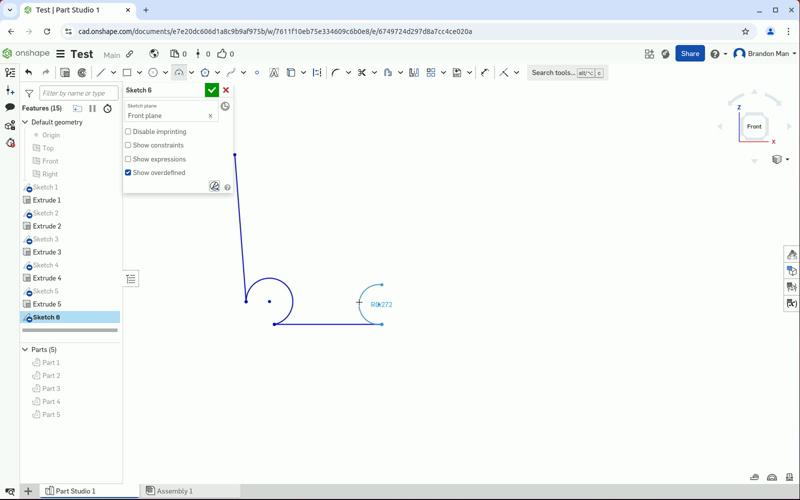
scroll(-6)
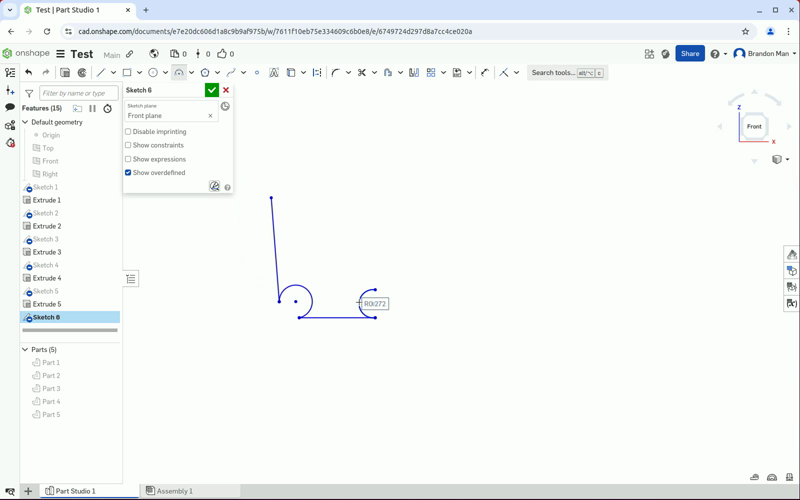
scroll(-6)
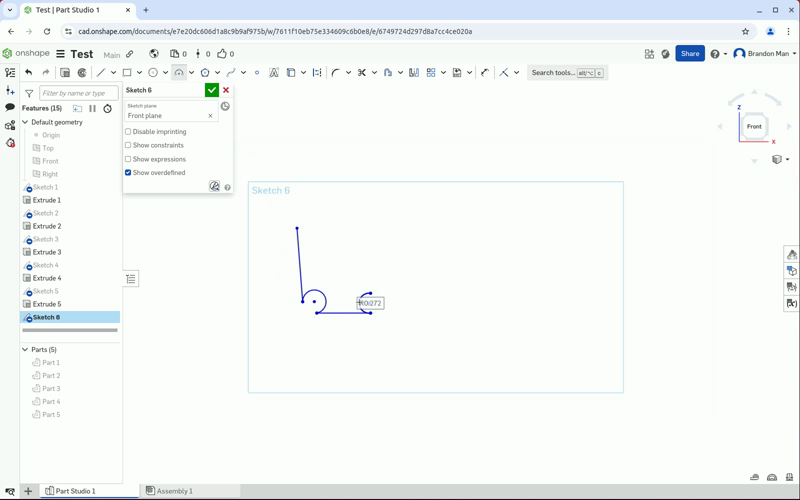
scroll(-6)
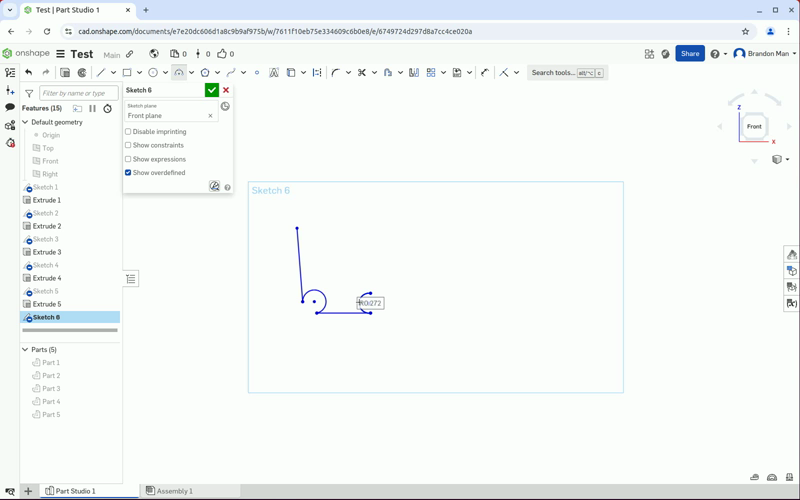
scroll(-6)
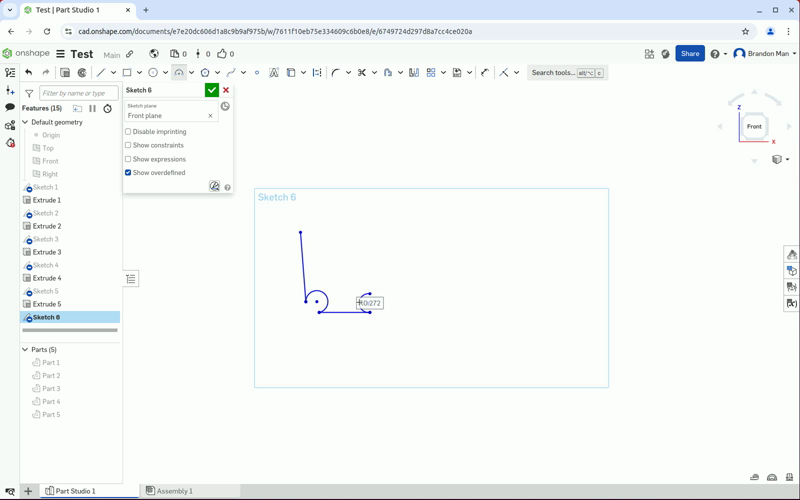
scroll(-6)
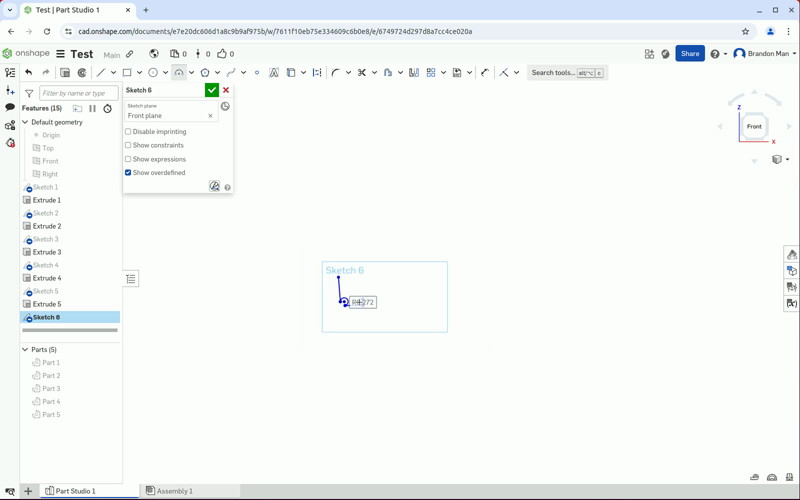
scroll(-6)
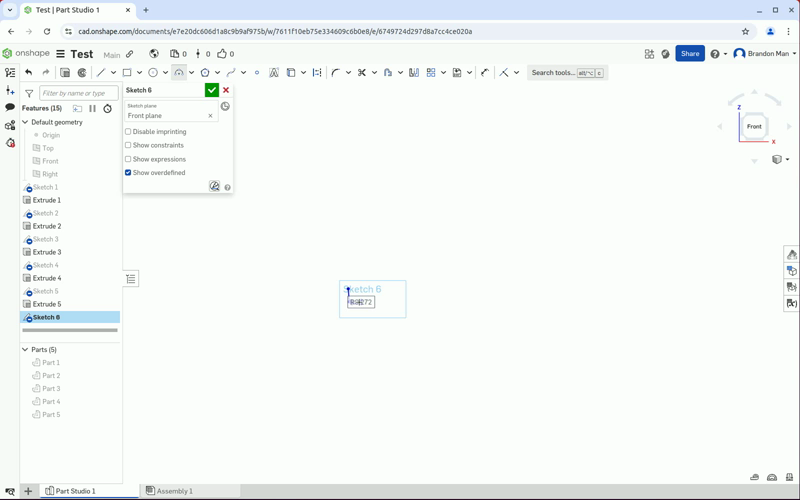
key_up(shift)
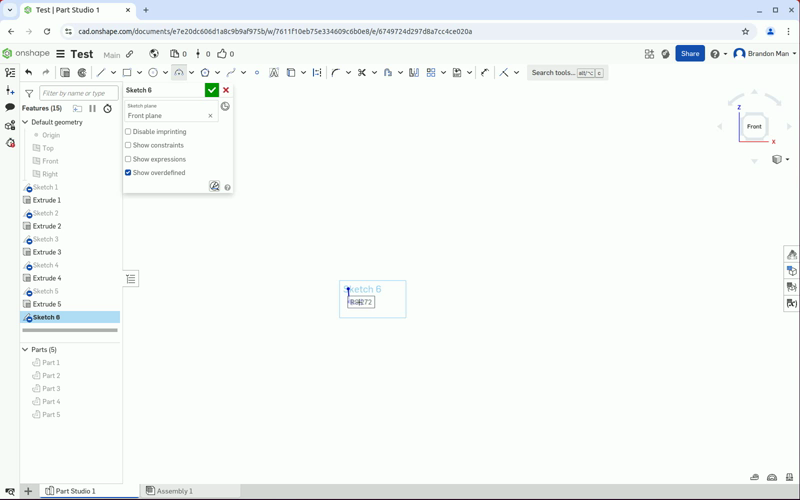
key(esc)
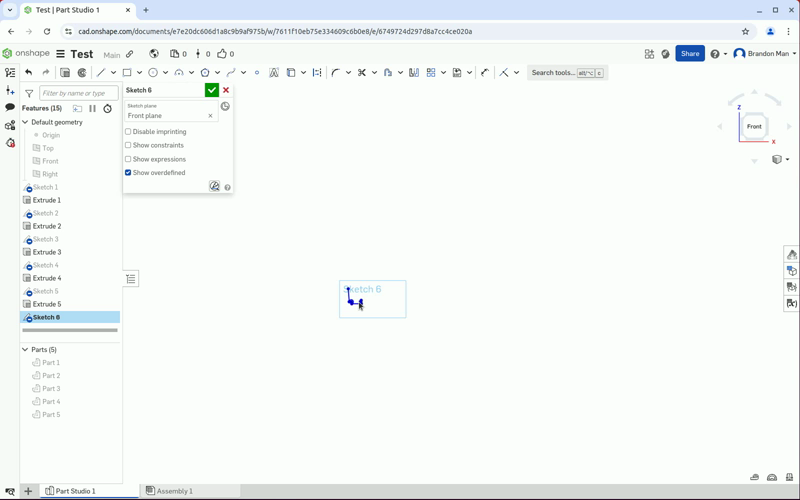
key(l)
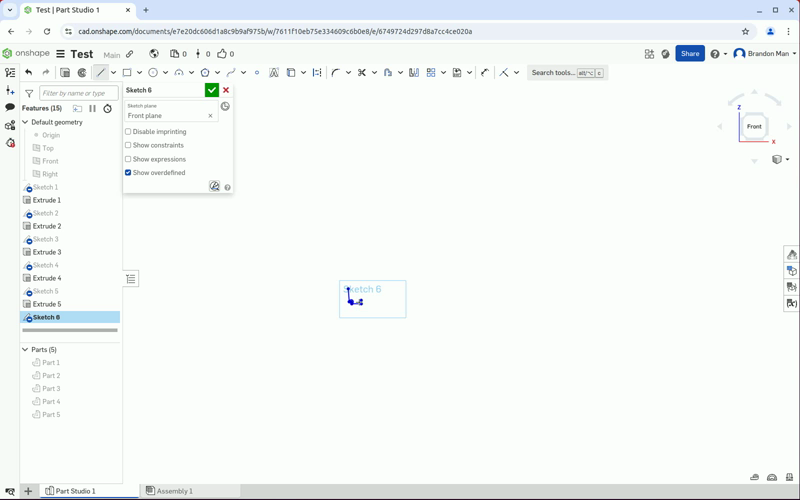
mouse_move(361, 300)
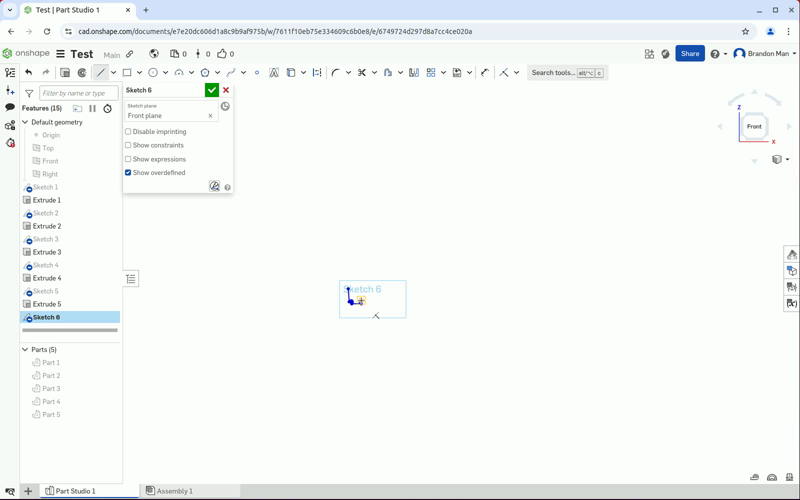
scroll(6)
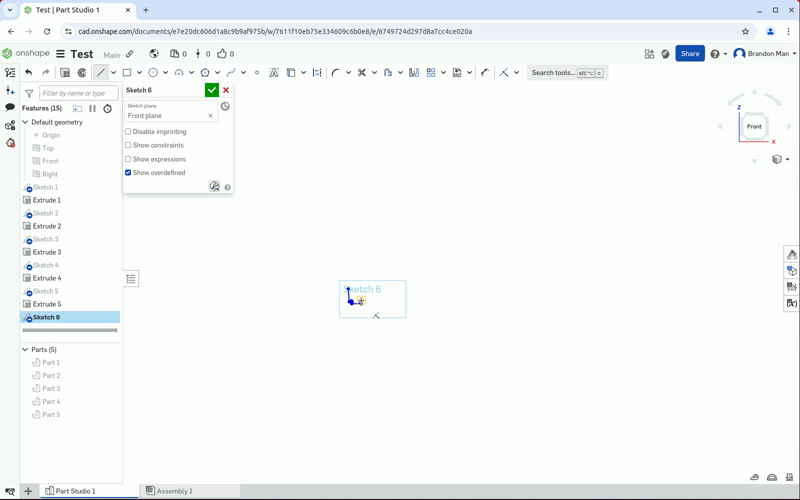
scroll(6)
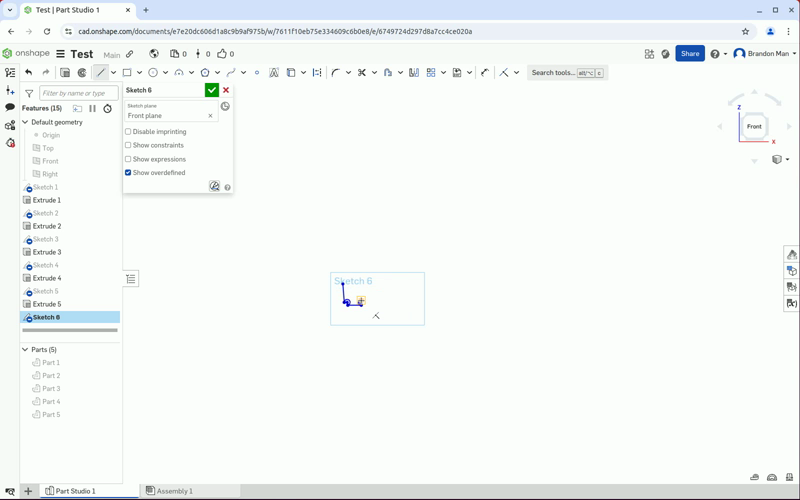
scroll(6)
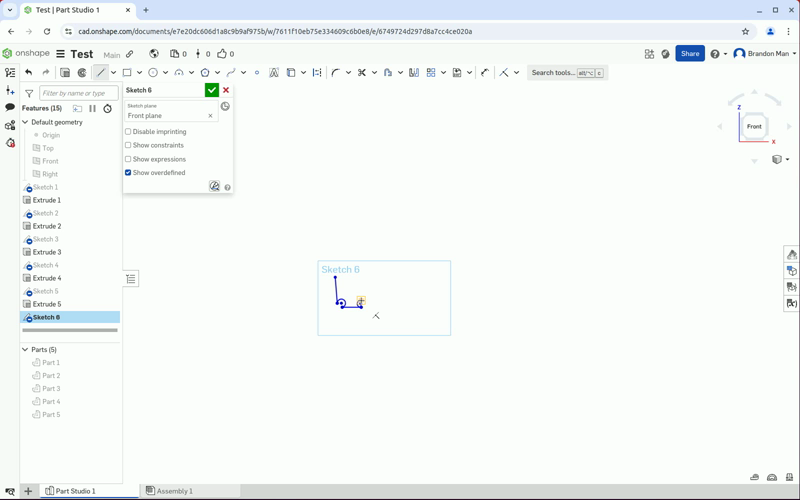
scroll(6)
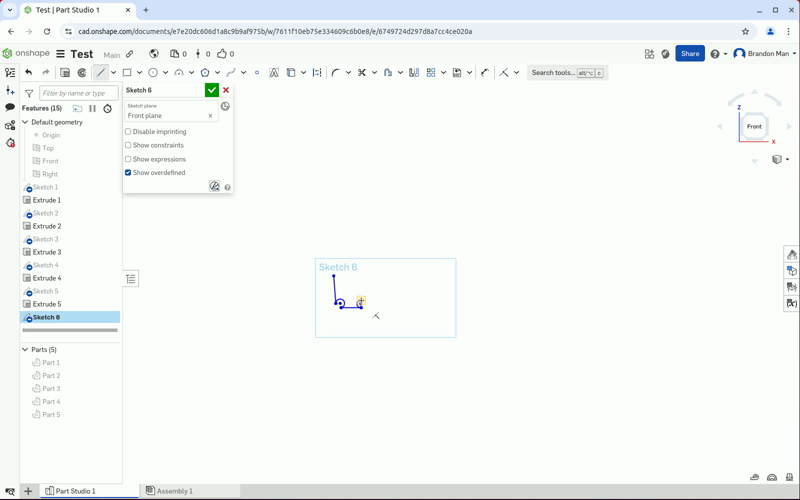
scroll(6)
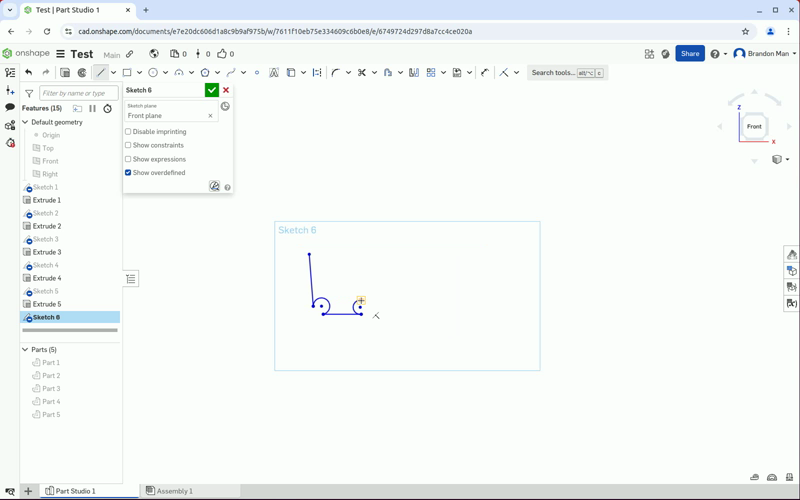
scroll(6)
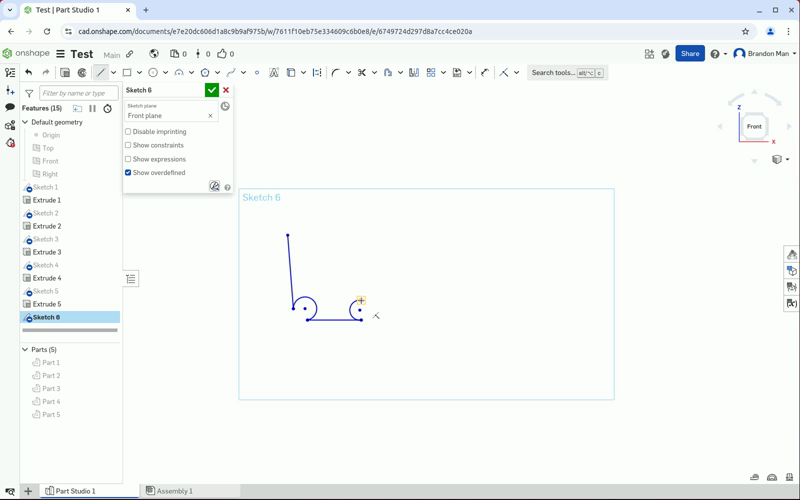
scroll(6)
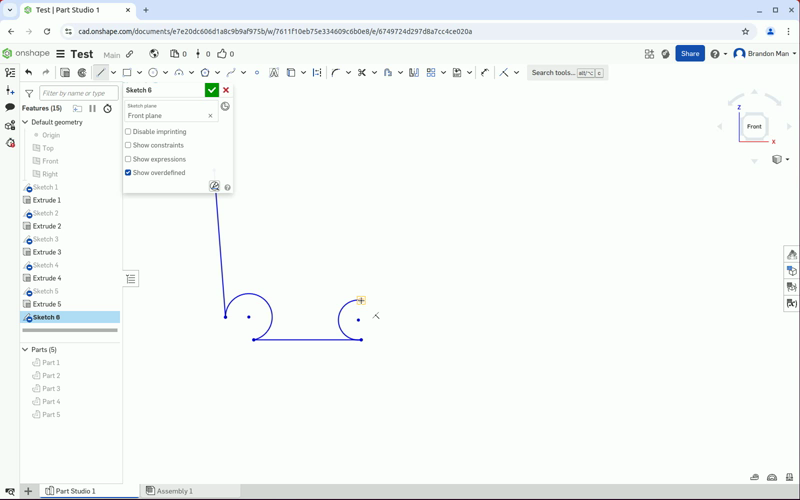
click(361, 300)
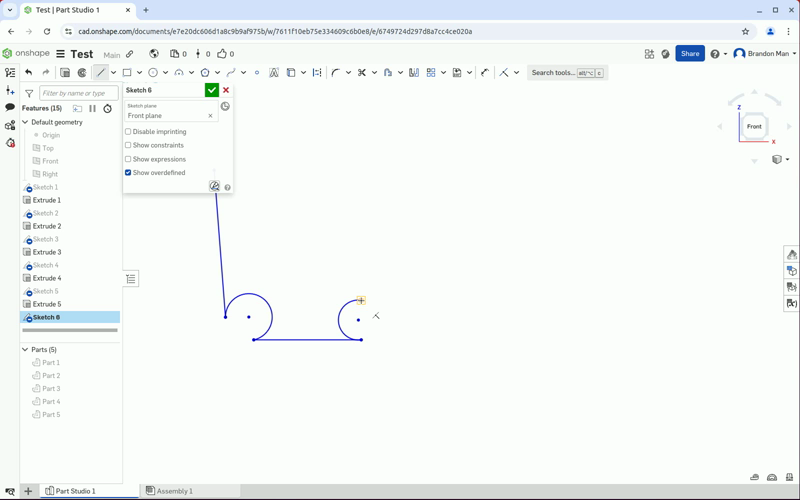
scroll(-6)
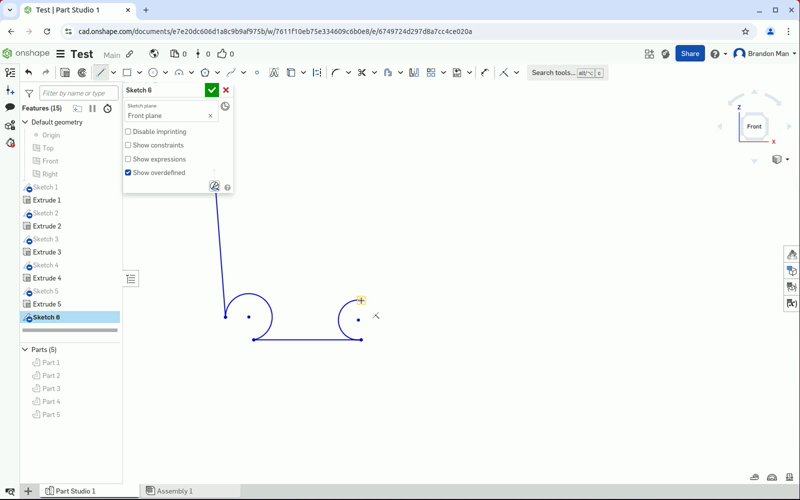
scroll(-6)
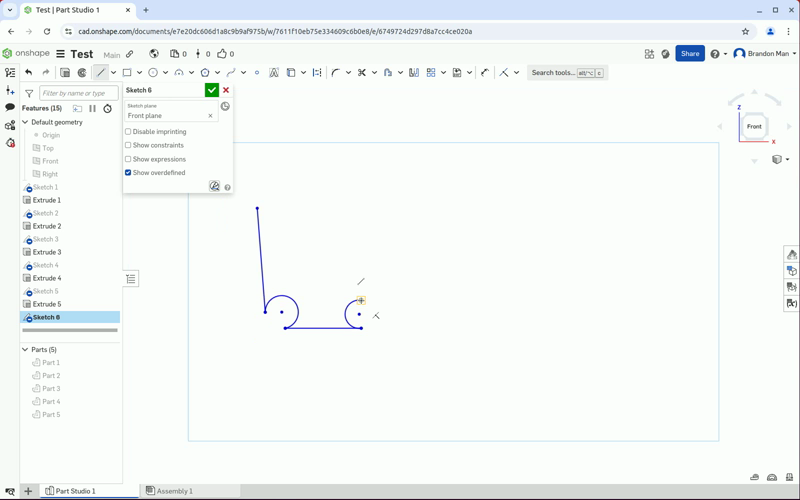
scroll(-6)
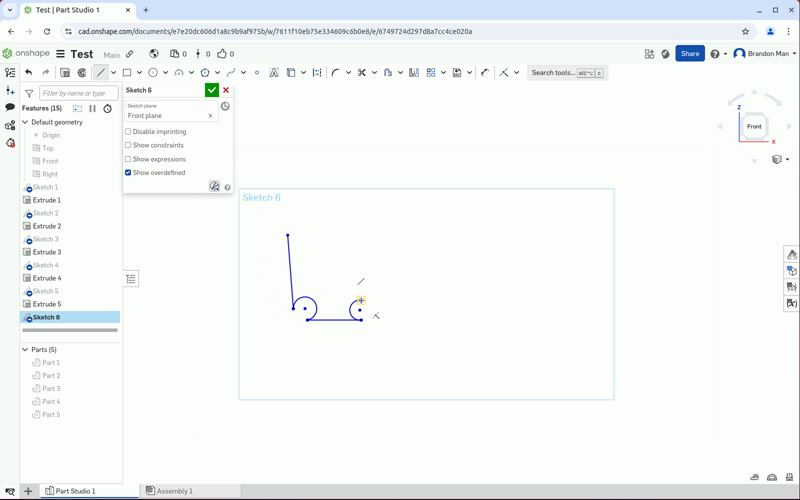
scroll(-6)
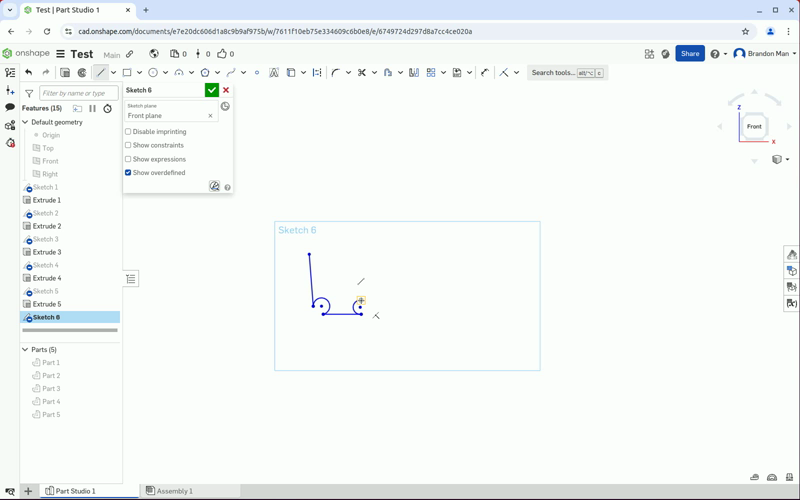
scroll(-6)
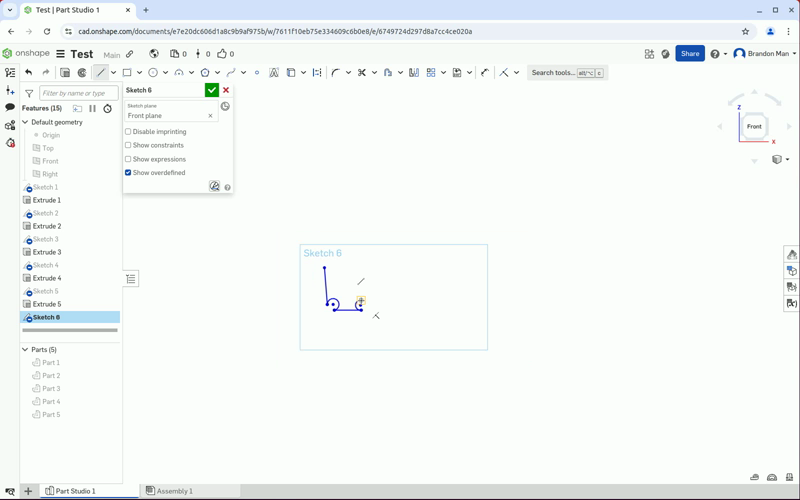
scroll(-6)
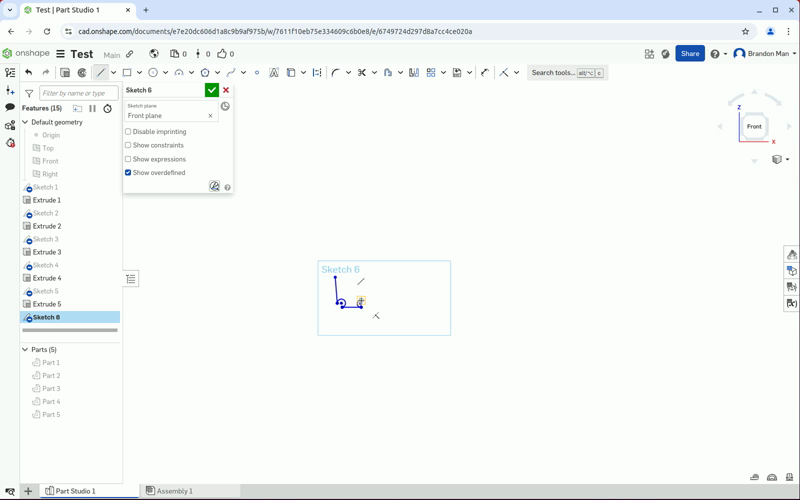
scroll(-6)
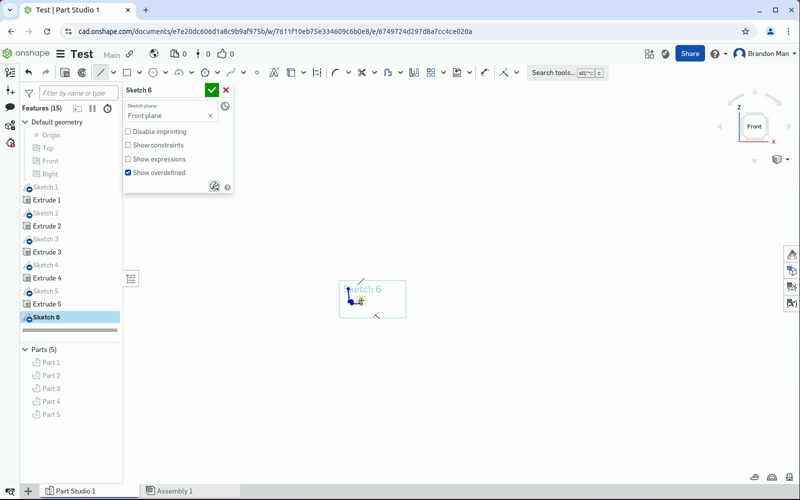
key_down(shift)
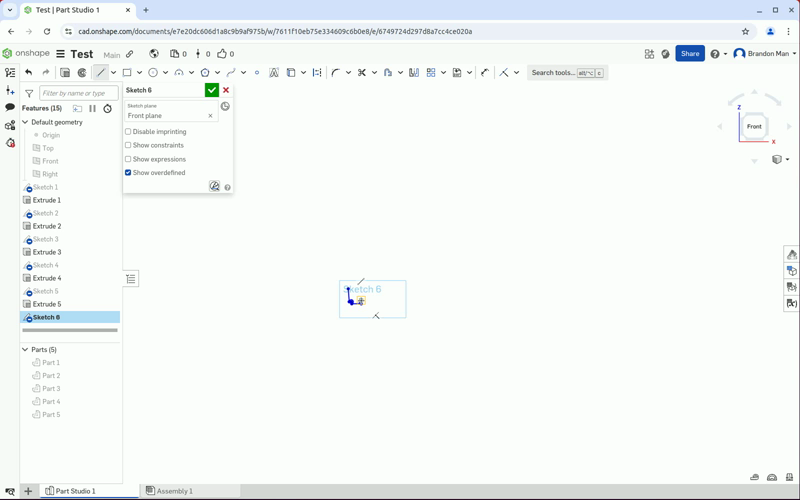
mouse_move(391, 300)
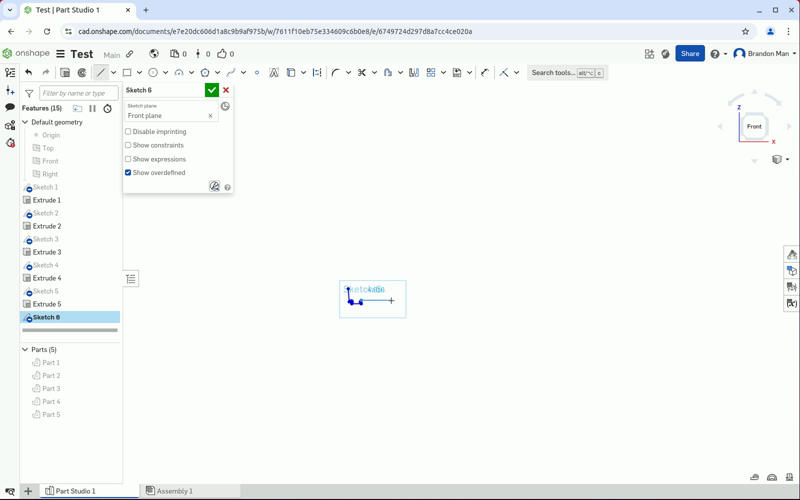
mouse_move(355, 300)
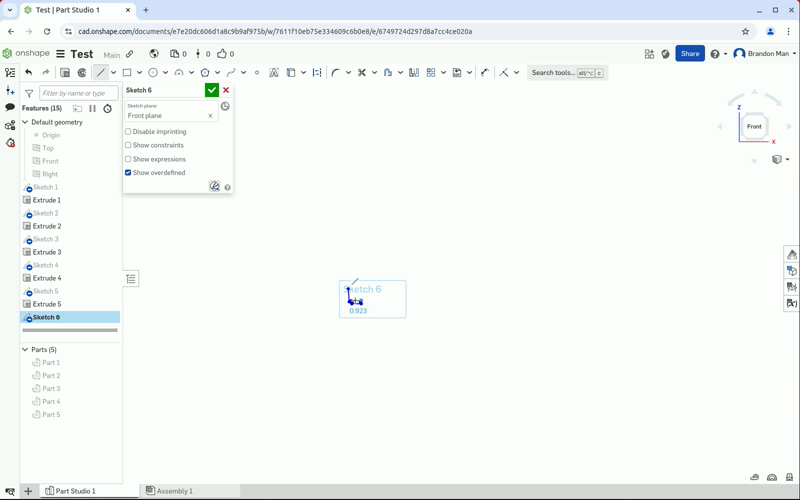
scroll(6)
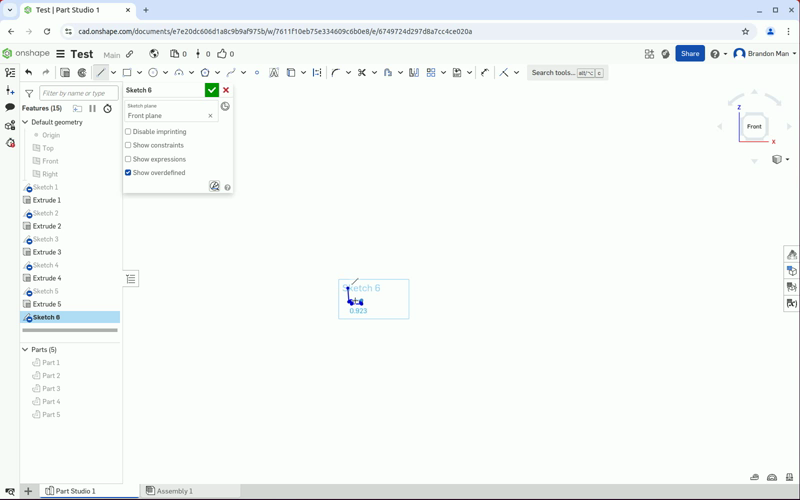
scroll(6)
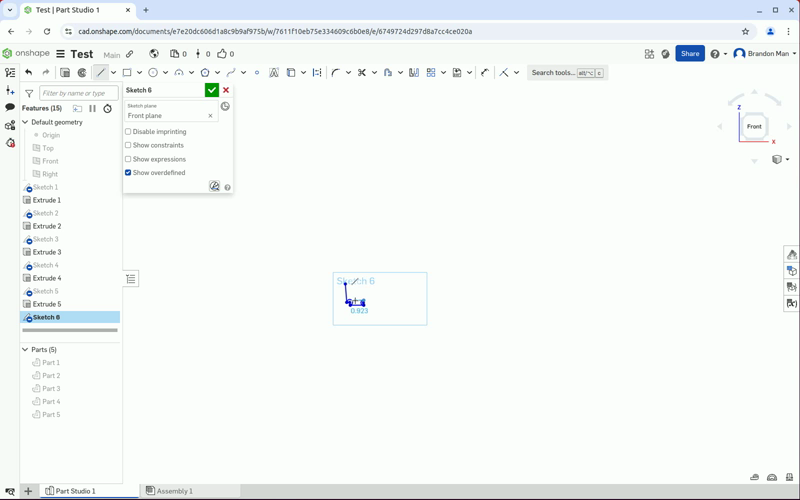
scroll(6)
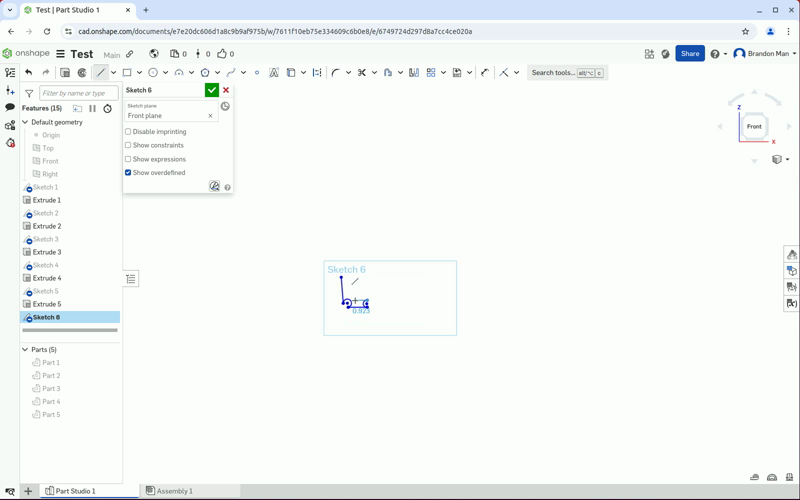
scroll(6)
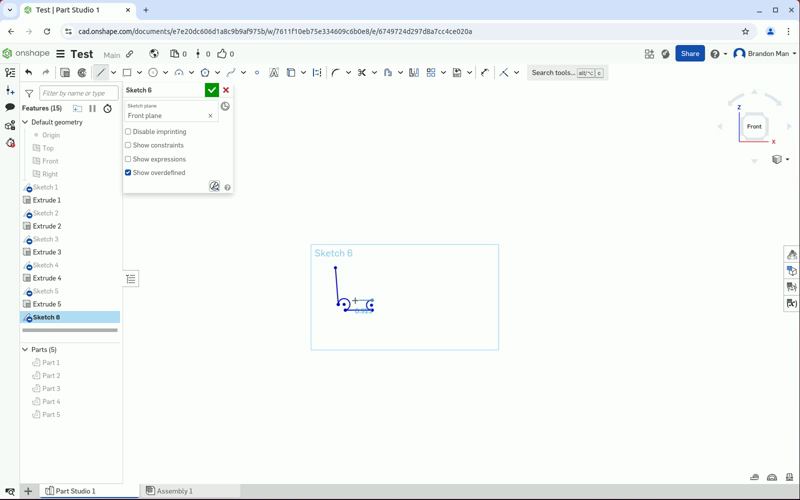
scroll(6)
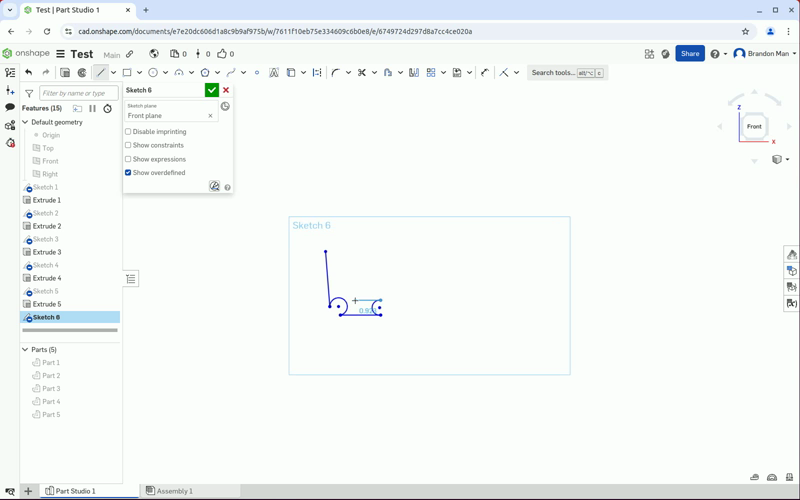
scroll(6)
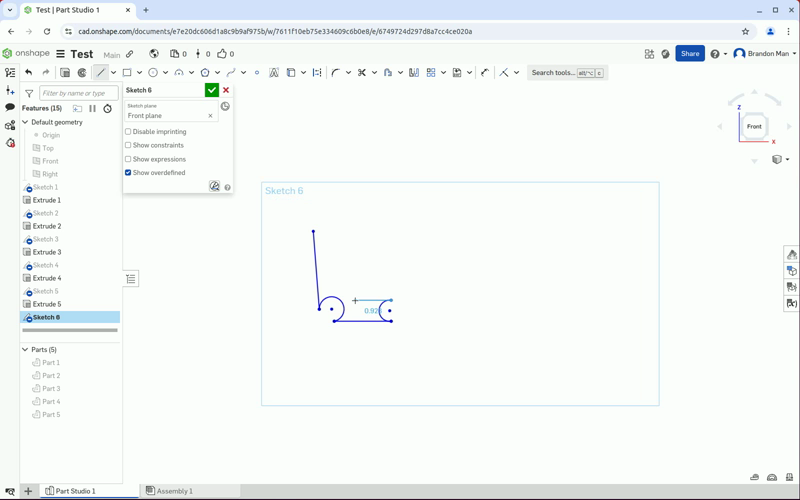
scroll(6)
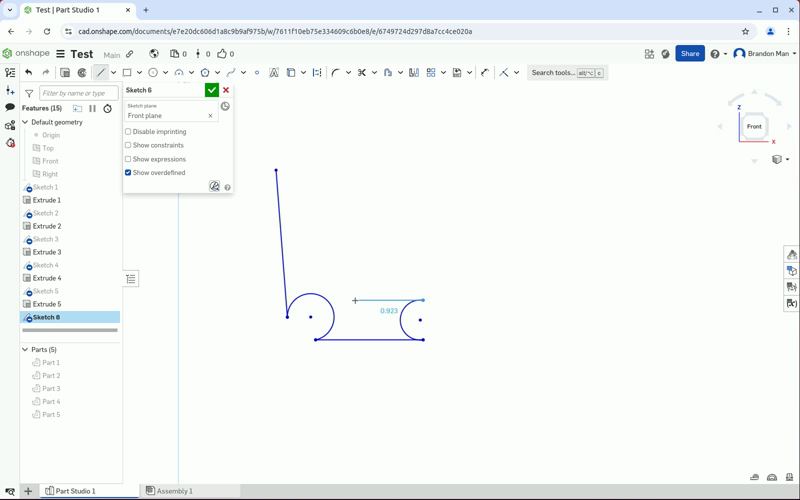
click(355, 300)
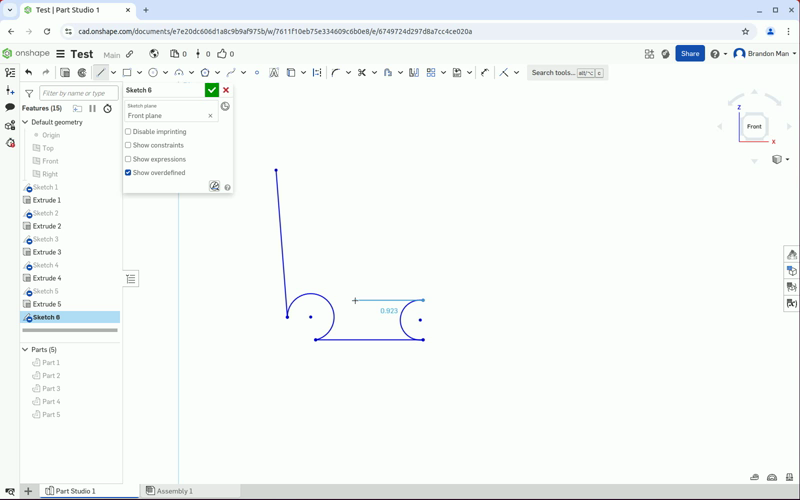
scroll(-6)
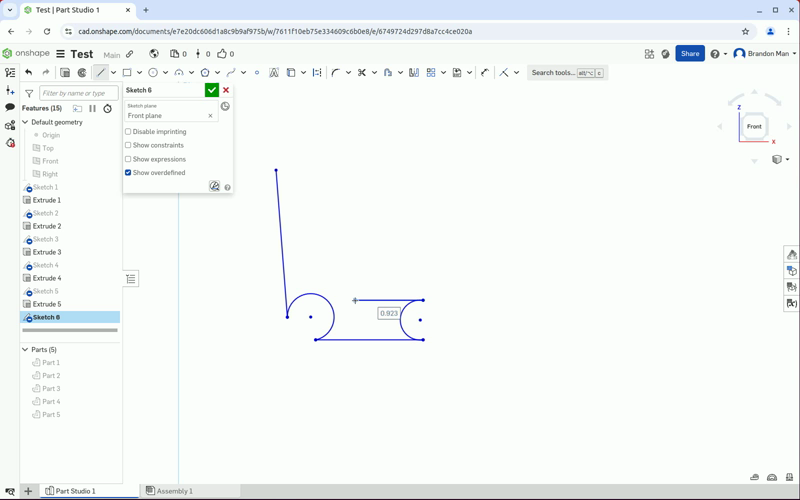
scroll(-6)
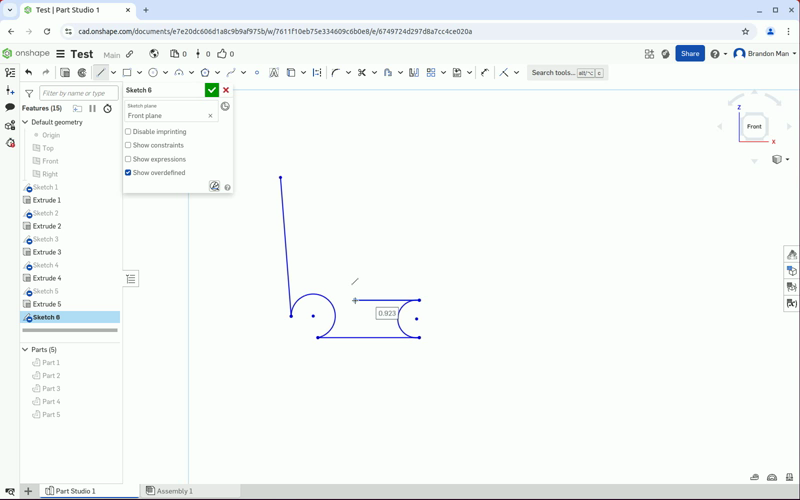
scroll(-6)
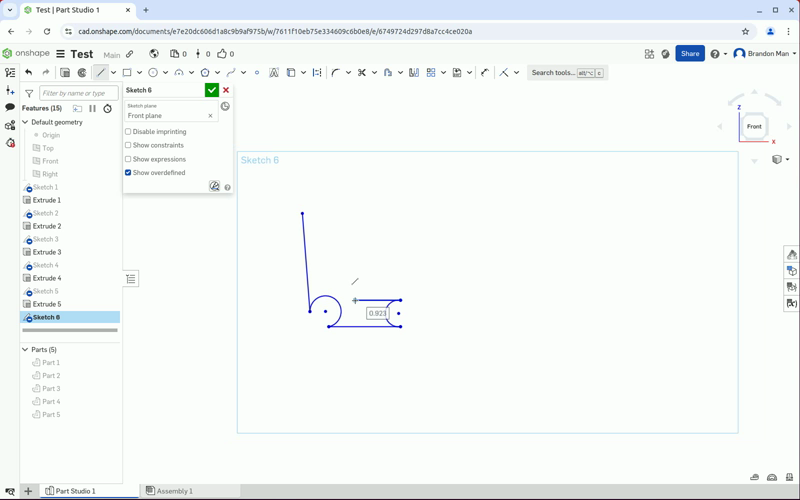
scroll(-6)
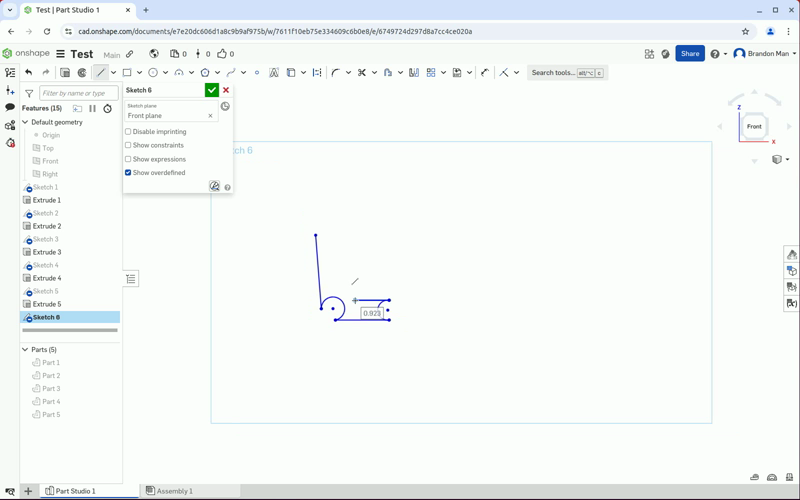
scroll(-6)
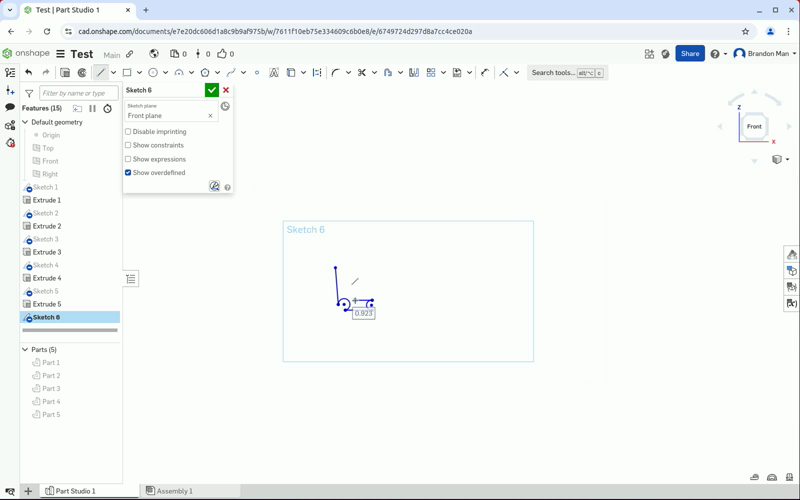
scroll(-6)
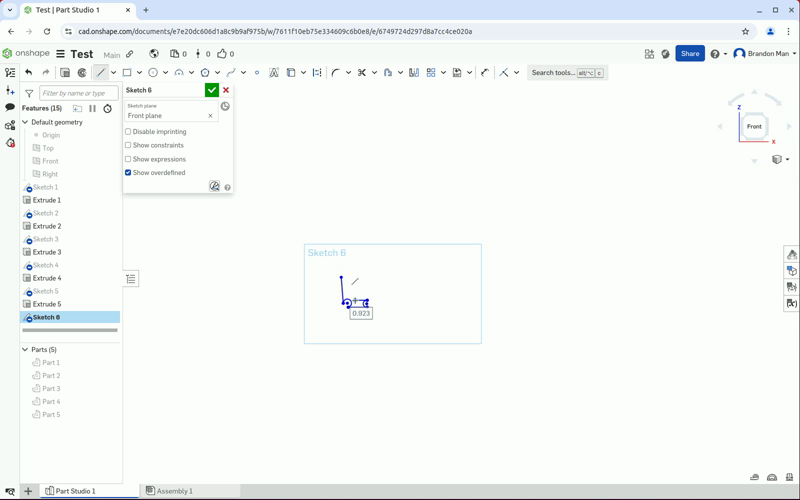
scroll(-6)
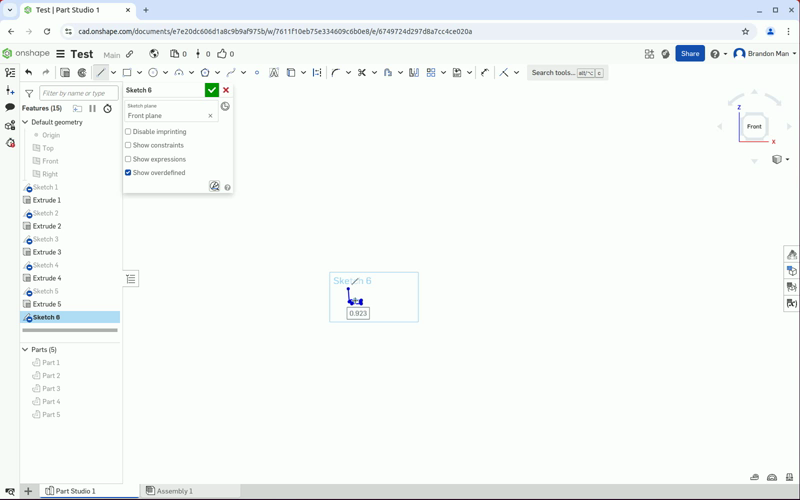
key_up(shift)
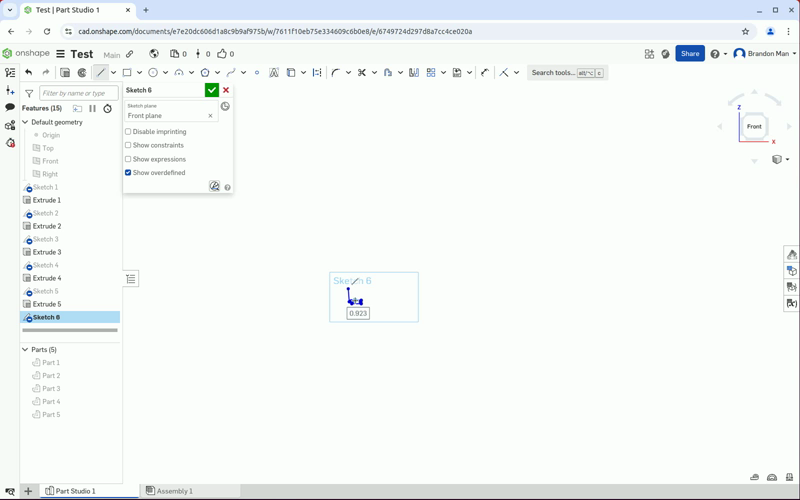
key(esc)
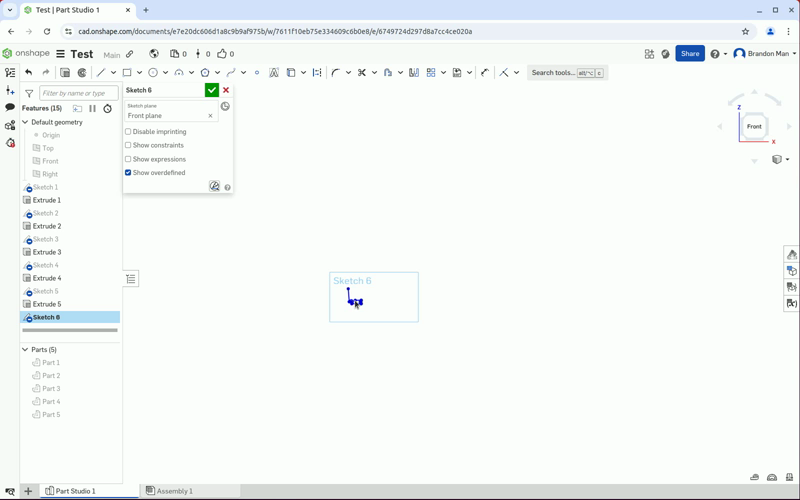
key(a)
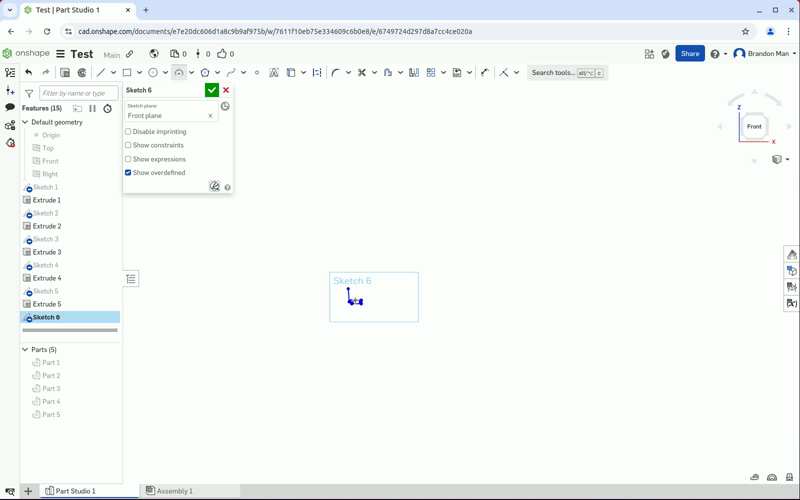
mouse_move(355, 300)
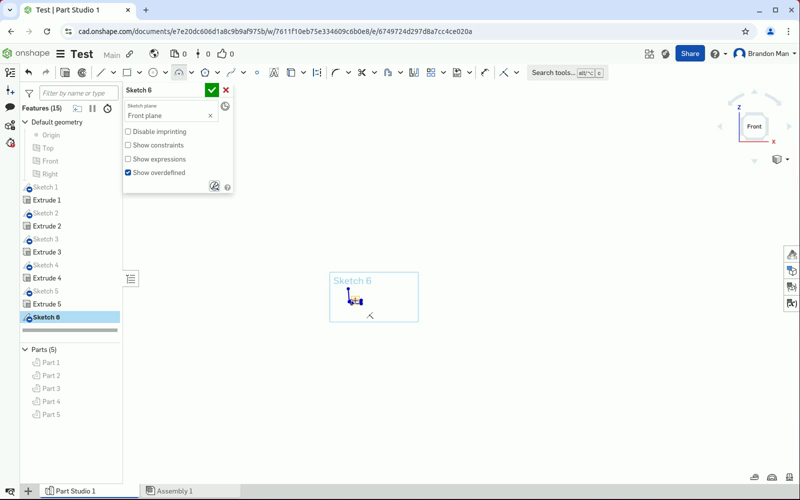
scroll(6)
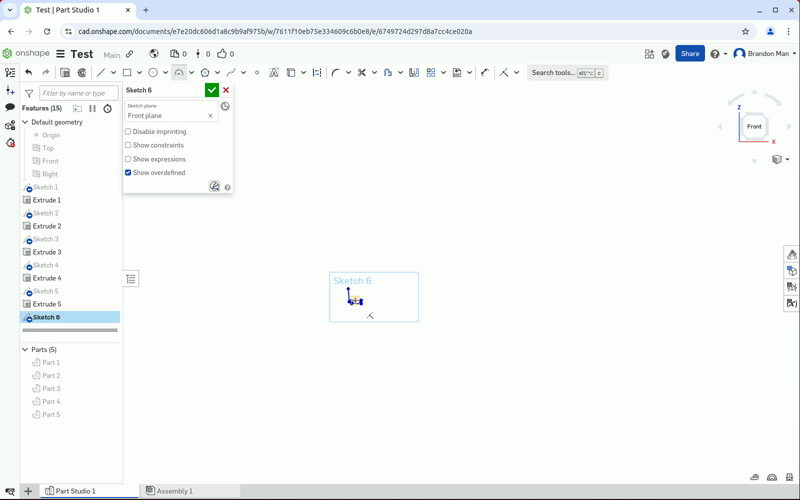
scroll(6)
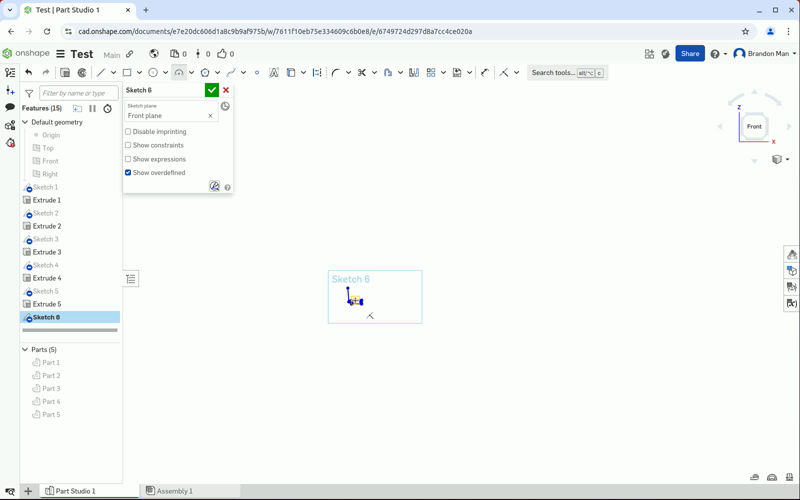
scroll(6)
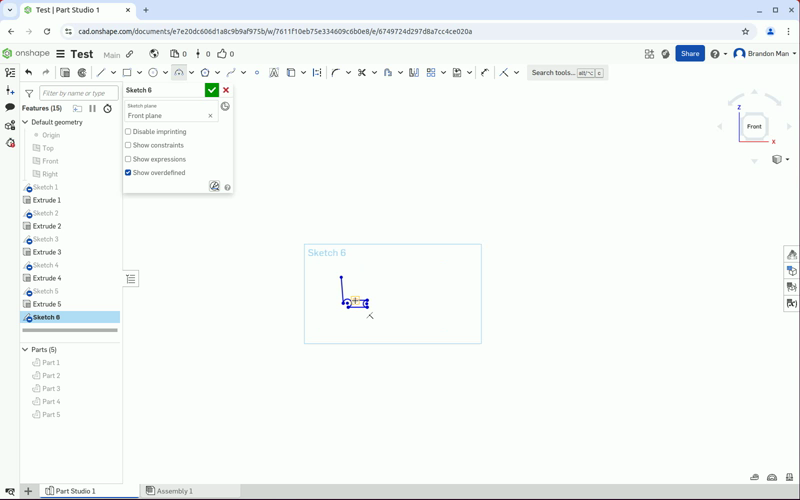
scroll(6)
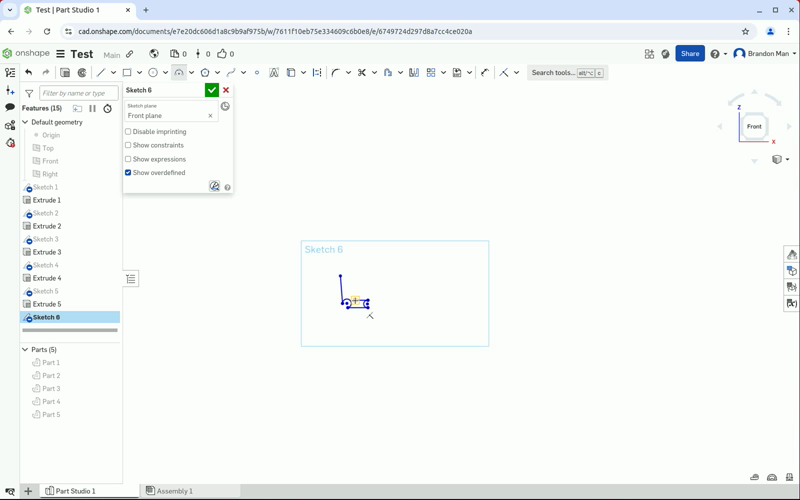
scroll(6)
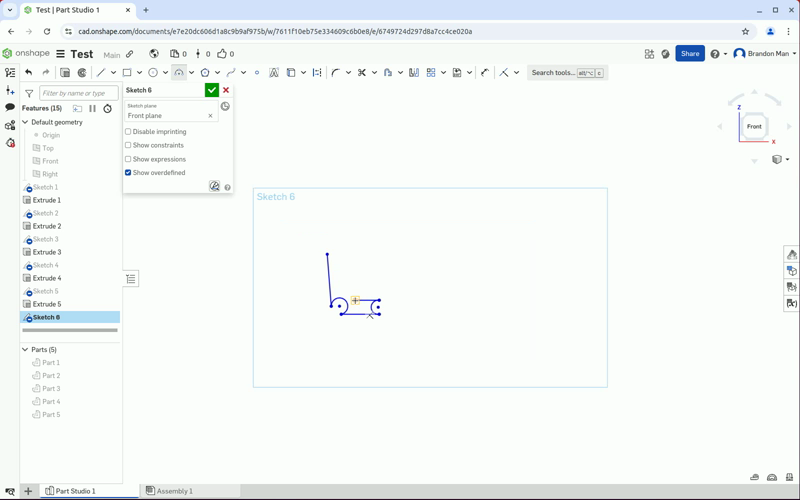
scroll(6)
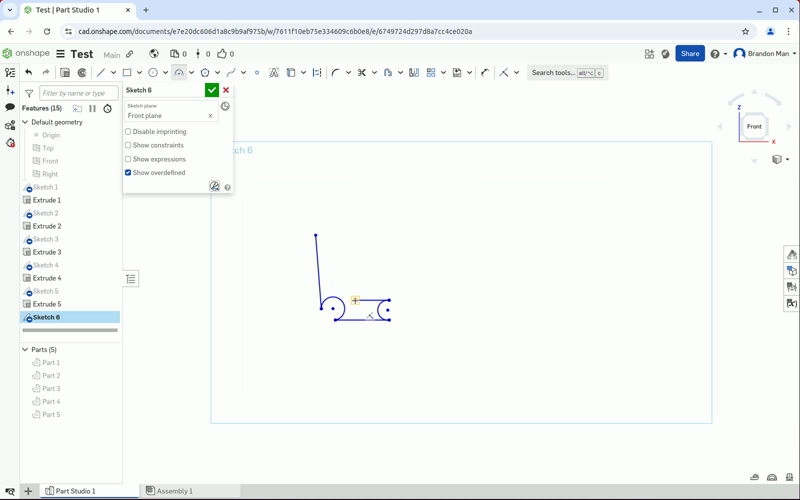
scroll(6)
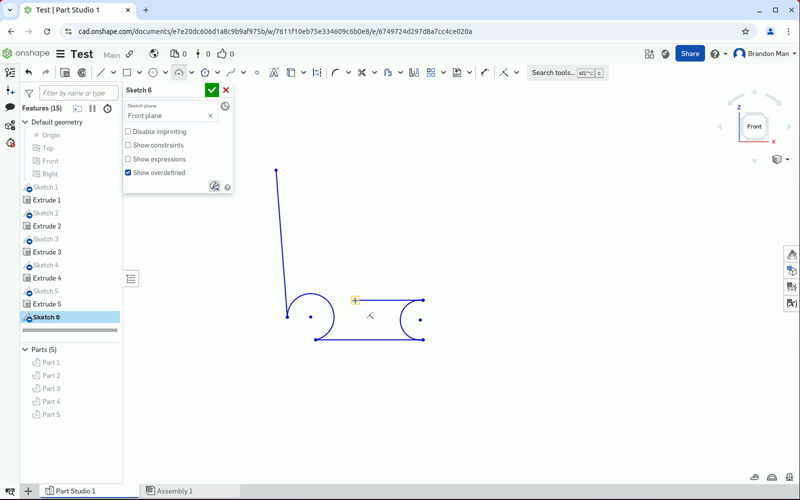
click(355, 300)
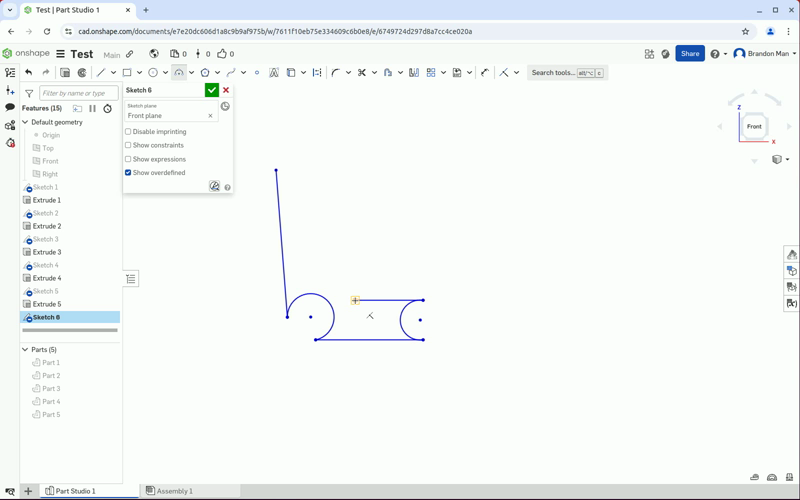
scroll(-6)
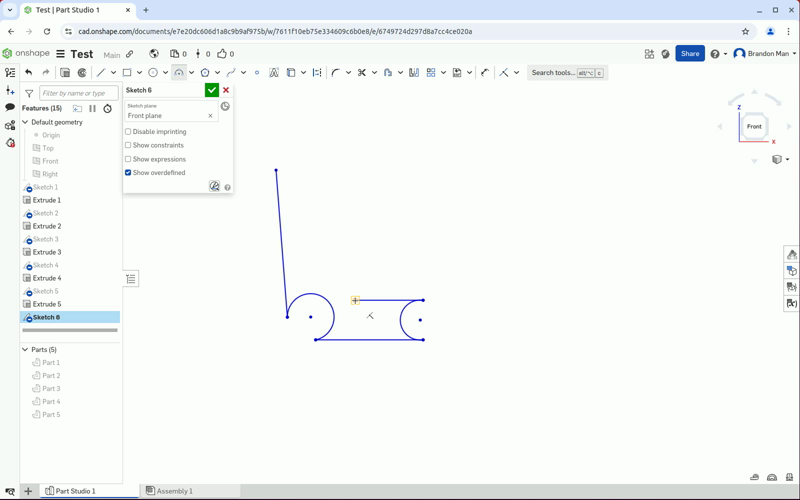
scroll(-6)
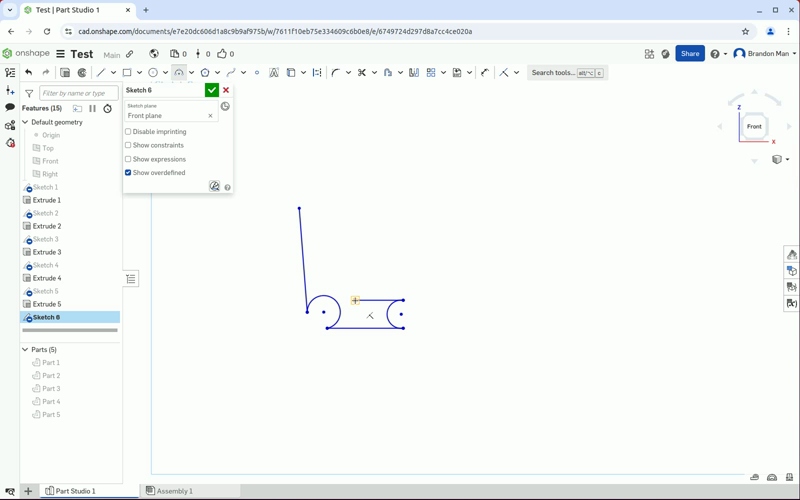
scroll(-6)
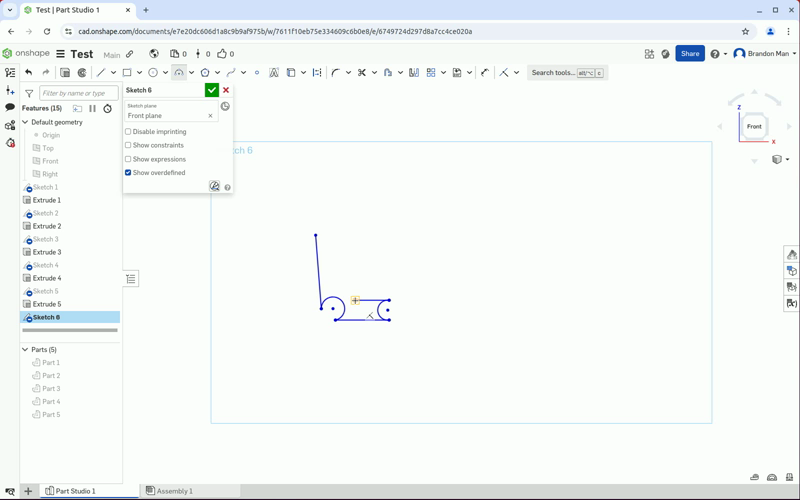
scroll(-6)
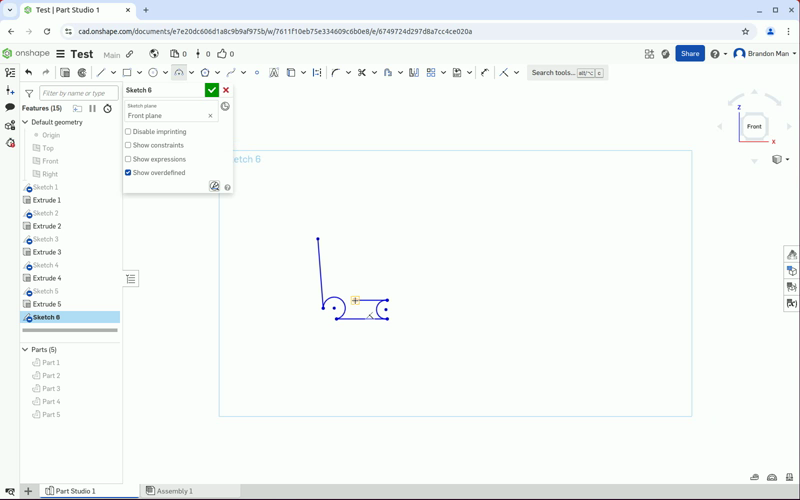
scroll(-6)
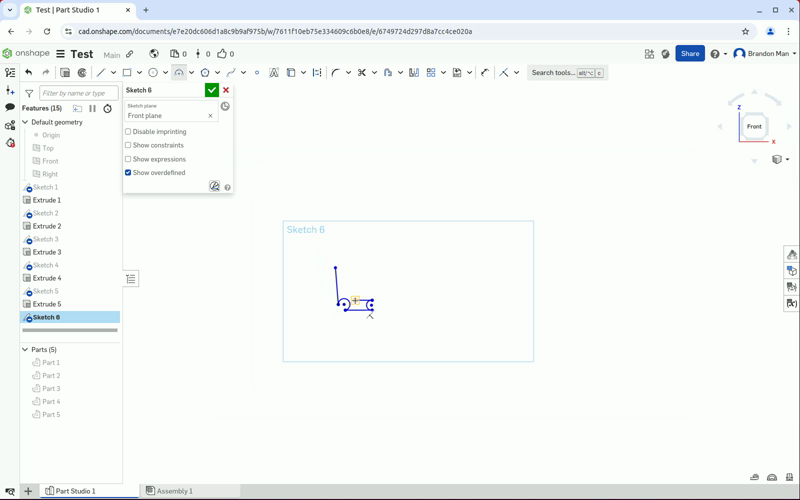
scroll(-6)
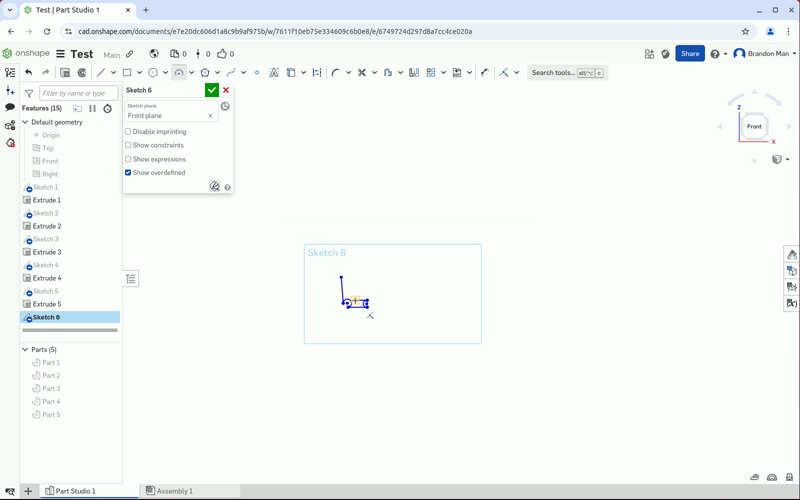
scroll(-6)
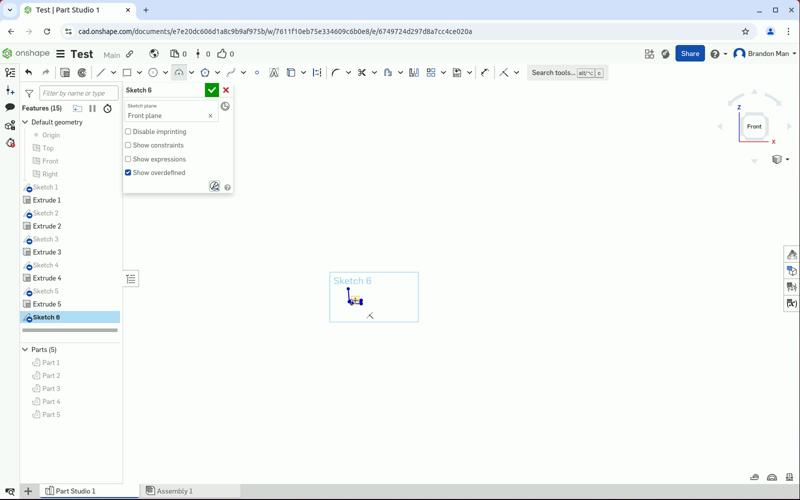
key_down(shift)
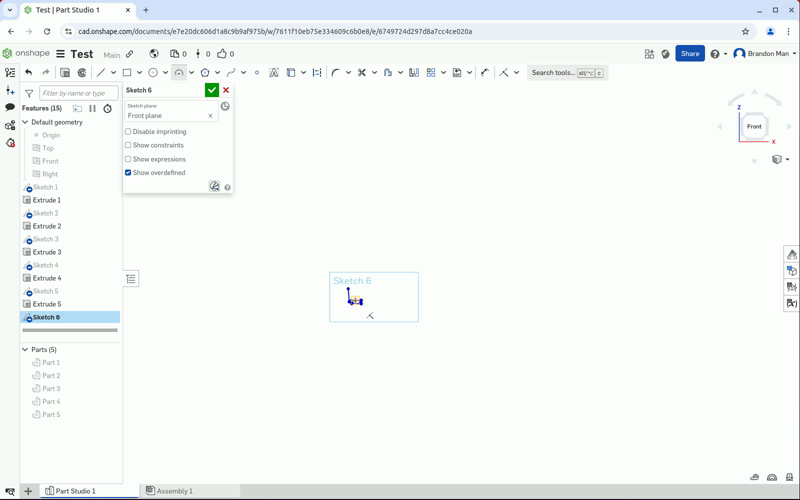
mouse_move(353, 298)
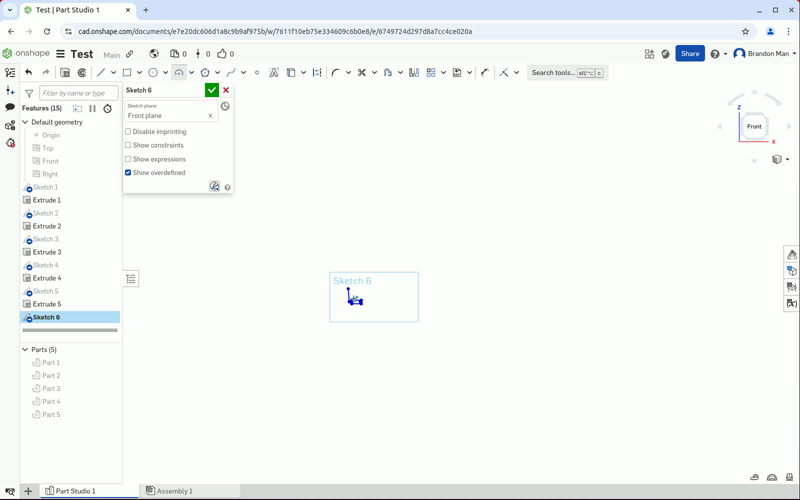
scroll(6)
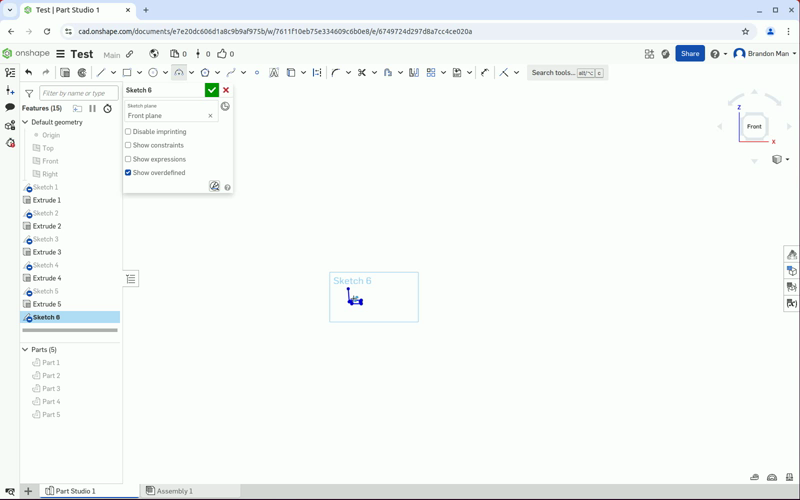
scroll(6)
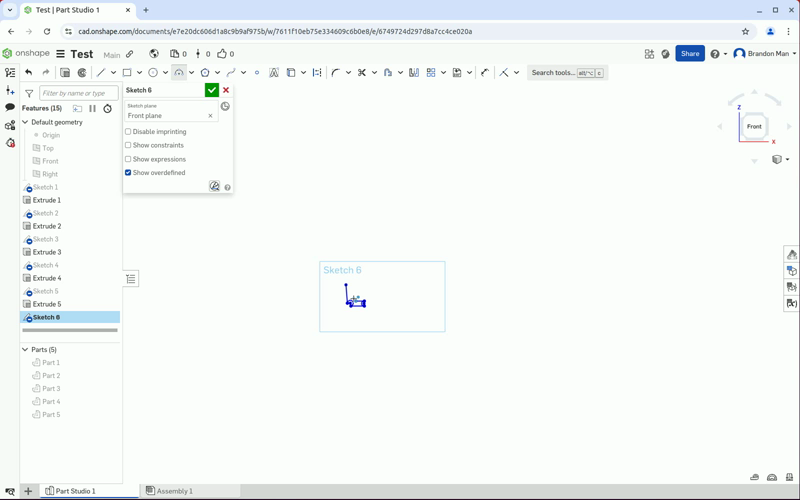
scroll(6)
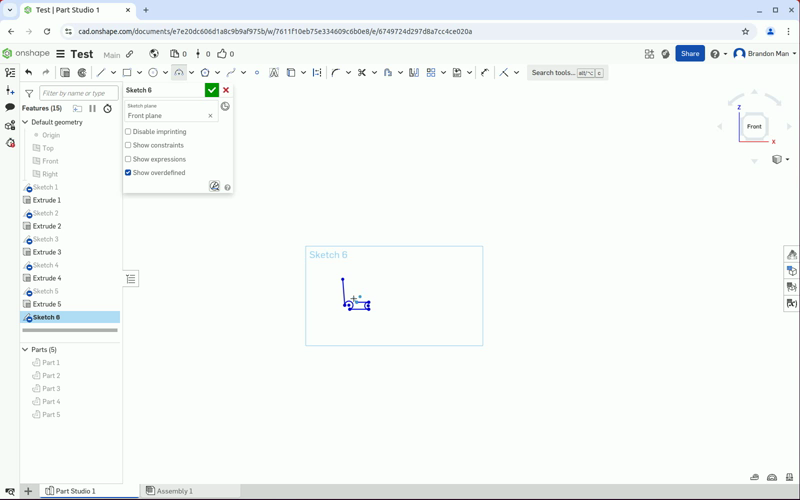
scroll(6)
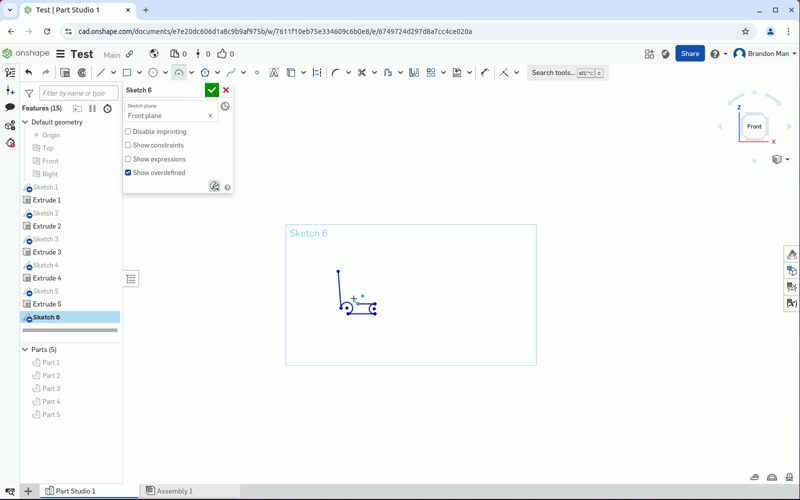
scroll(6)
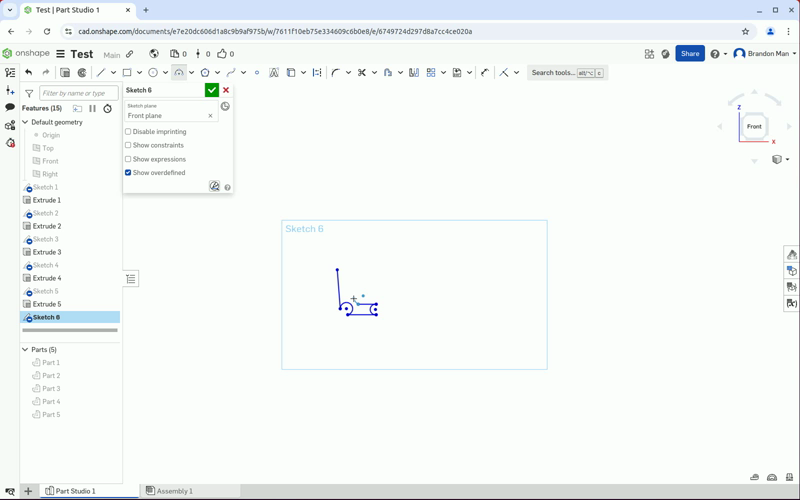
scroll(6)
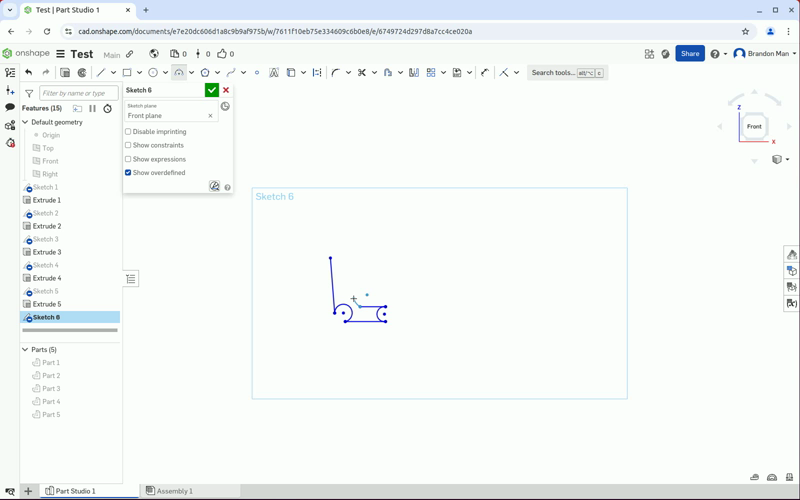
scroll(6)
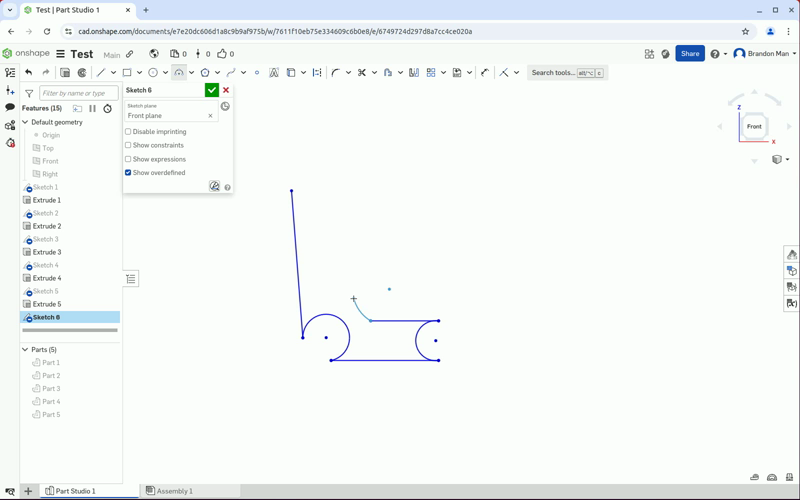
click(353, 298)
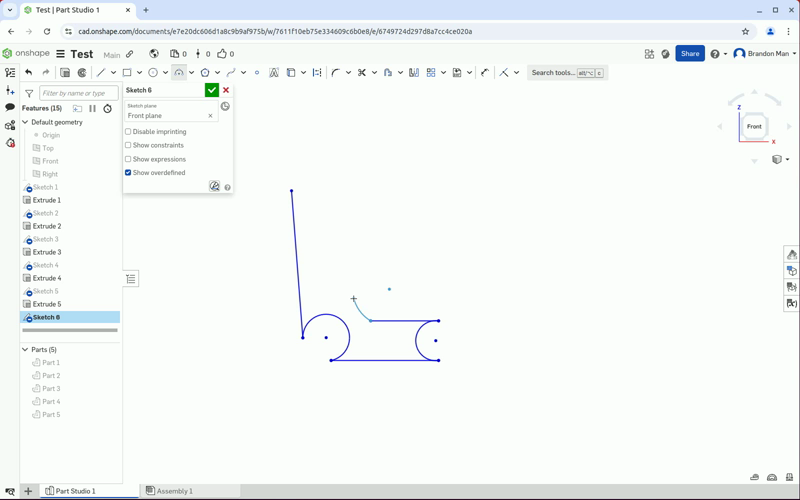
scroll(-6)
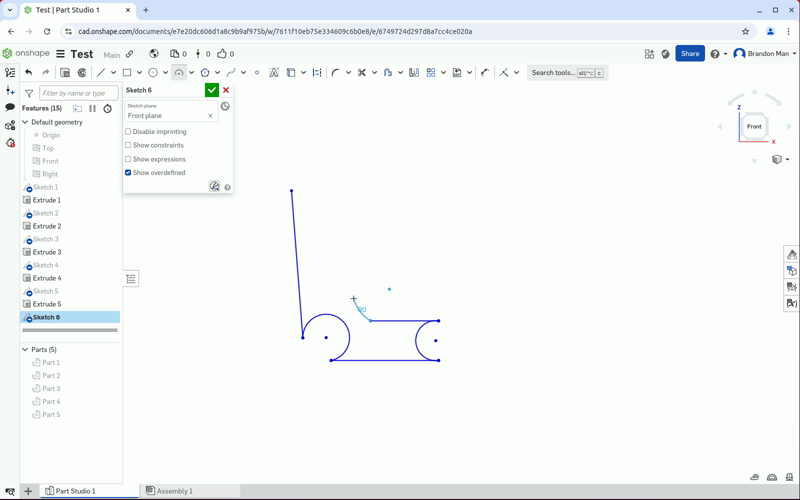
scroll(-6)
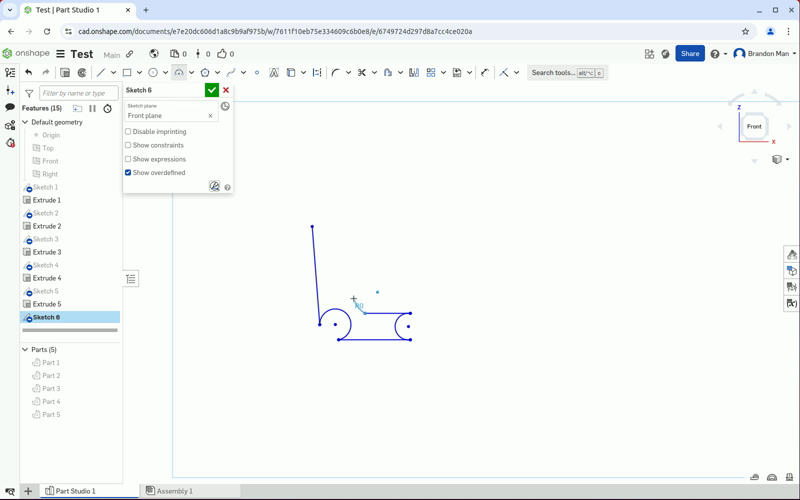
scroll(-6)
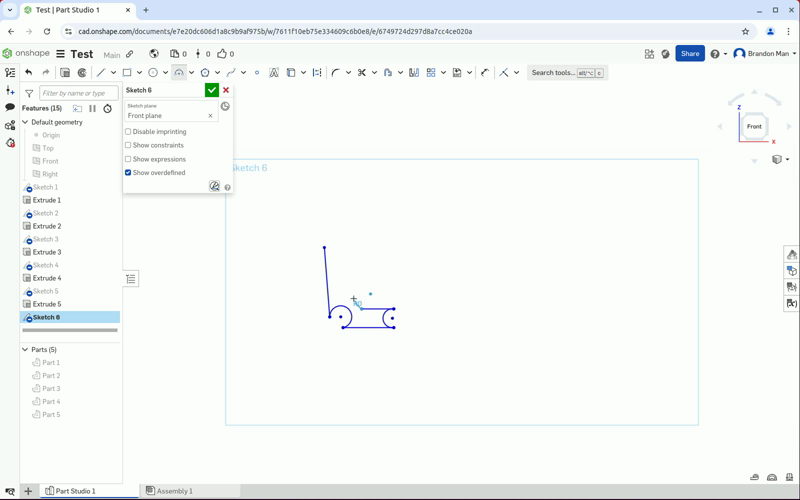
scroll(-6)
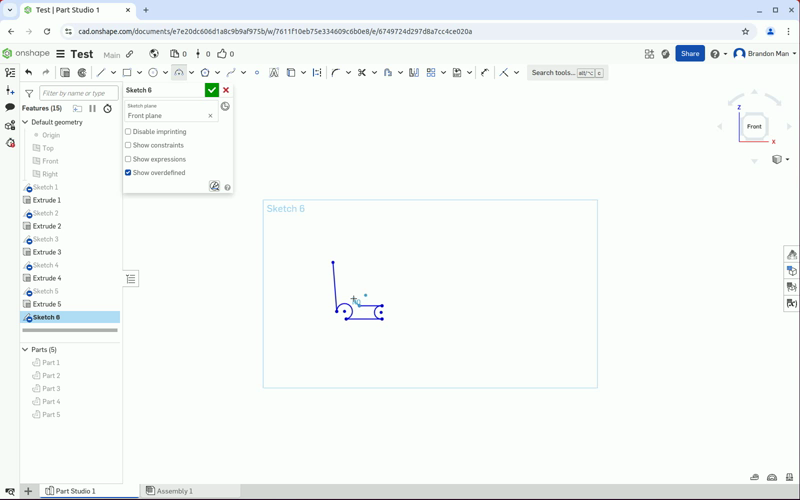
scroll(-6)
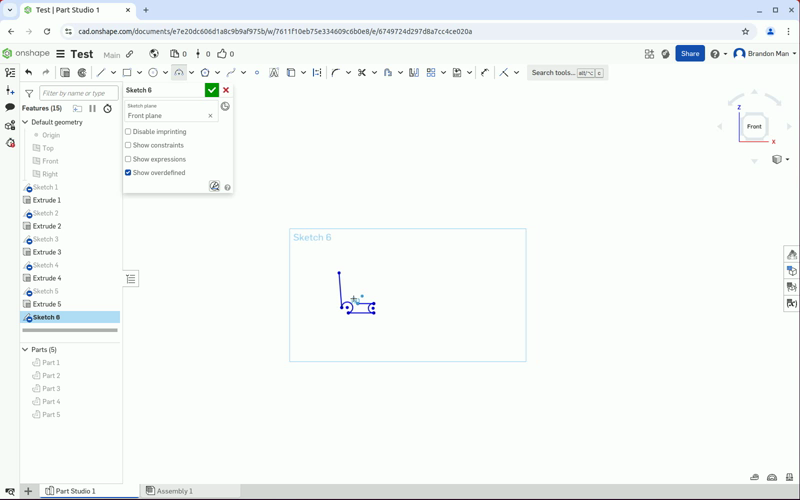
scroll(-6)
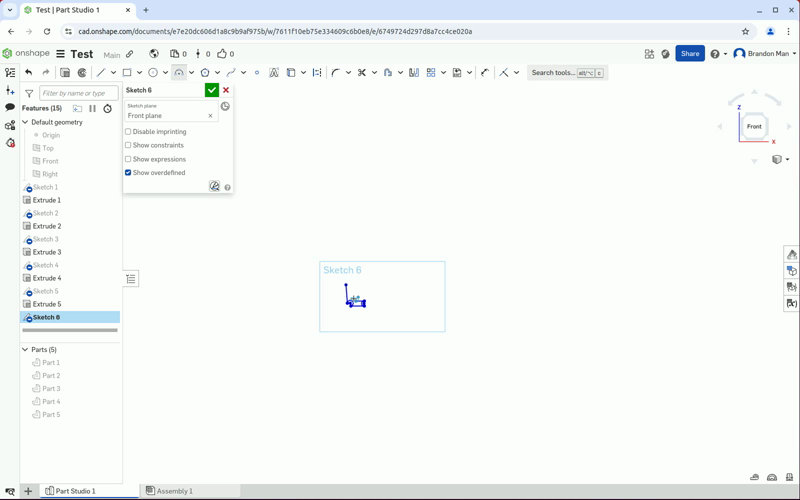
scroll(-6)
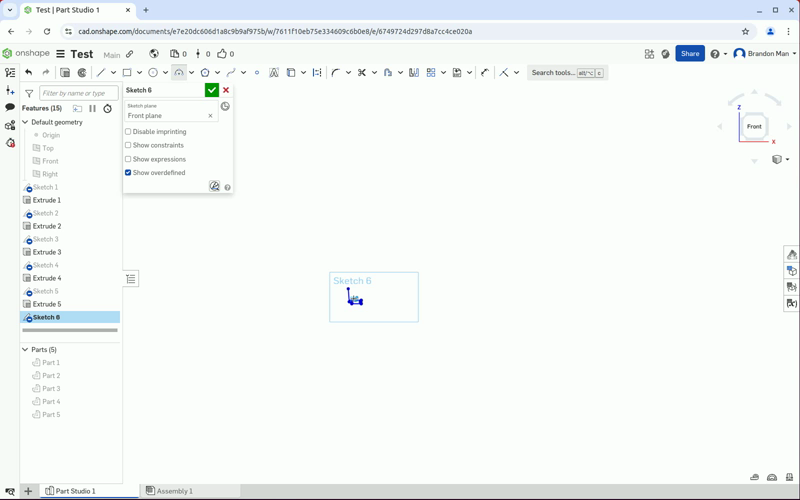
mouse_move(354, 299)
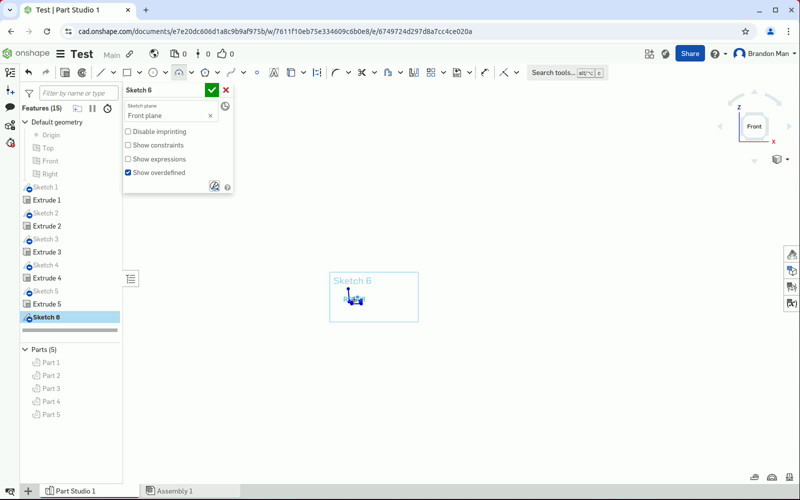
scroll(6)
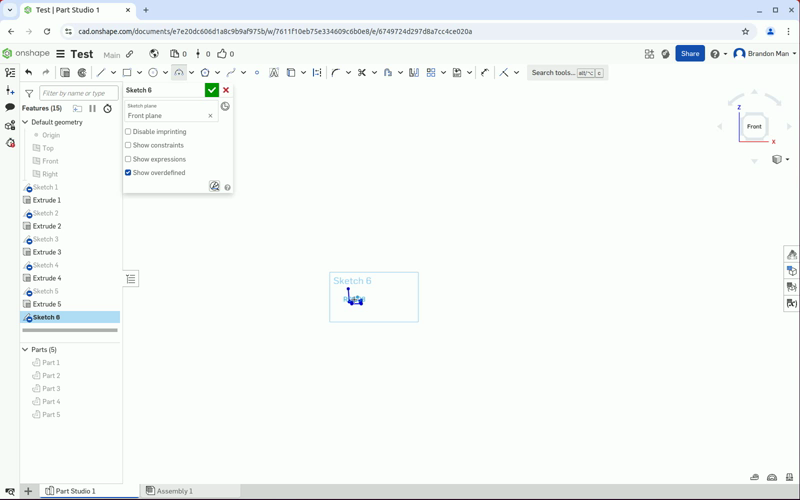
scroll(6)
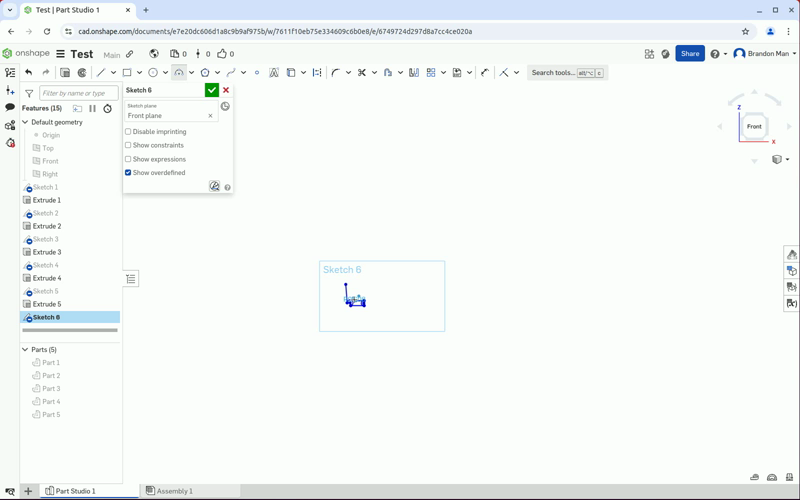
scroll(6)
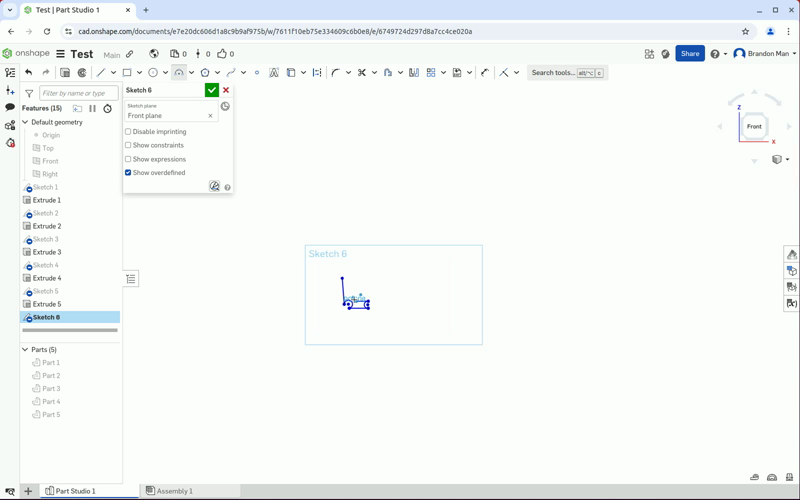
scroll(6)
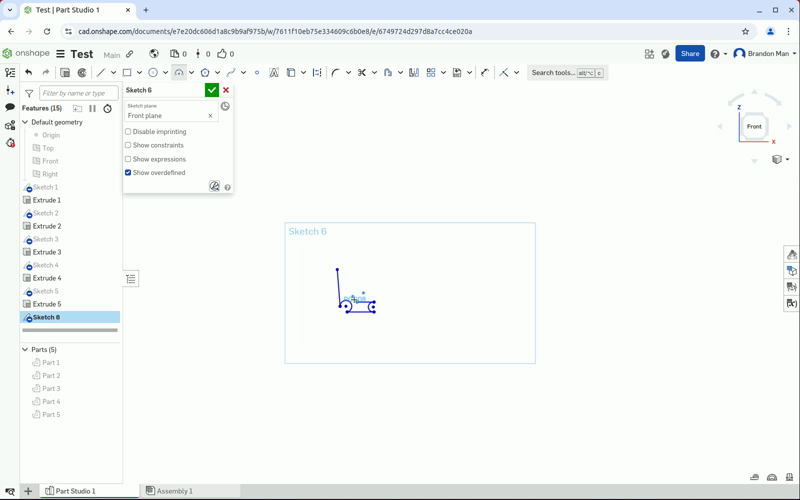
scroll(6)
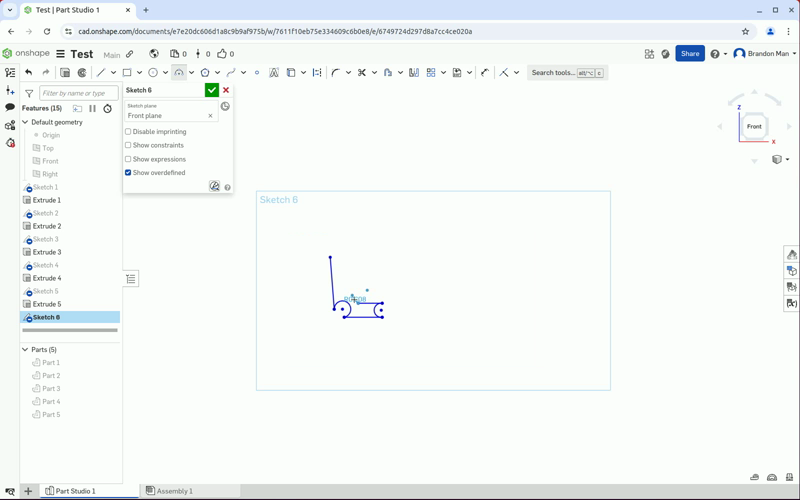
scroll(6)
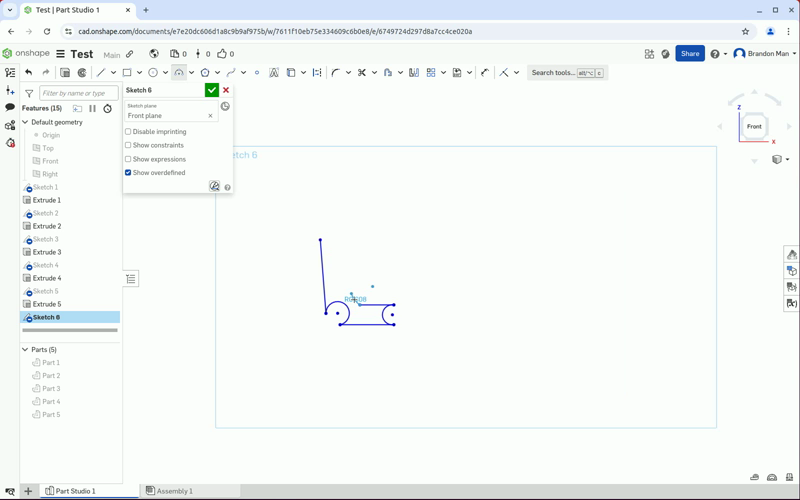
scroll(6)
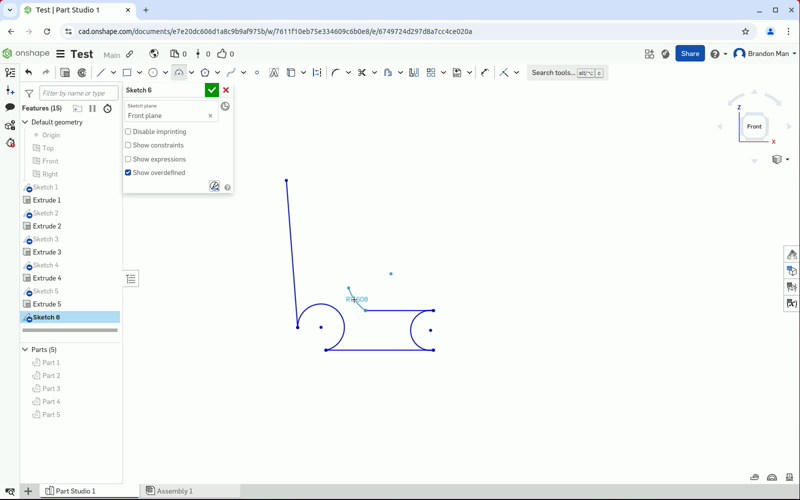
click(354, 299)
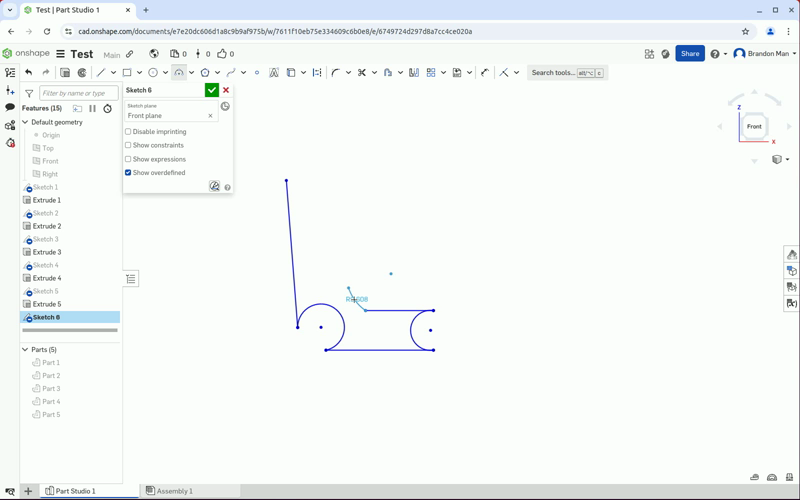
scroll(-6)
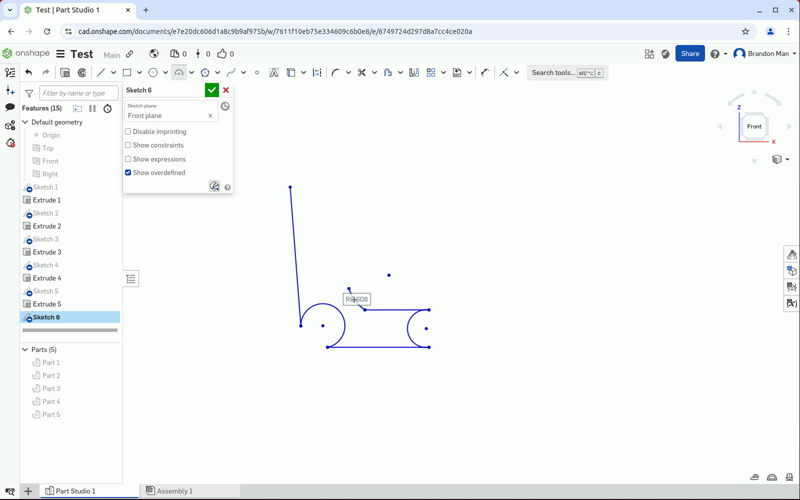
scroll(-6)
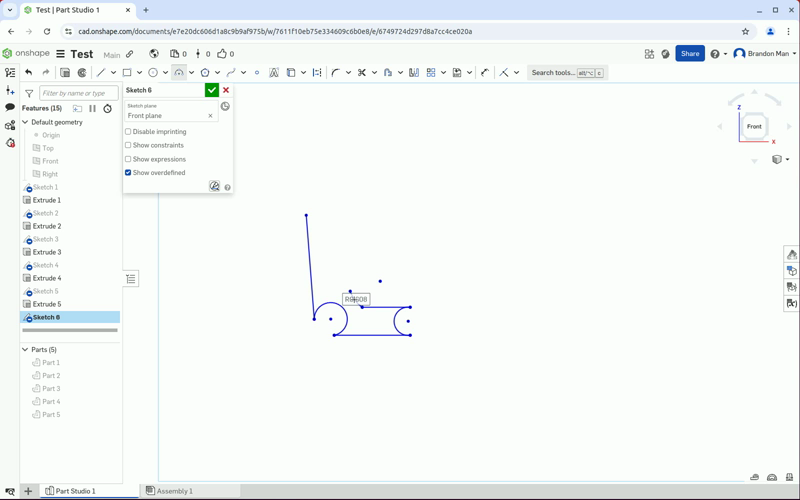
scroll(-6)
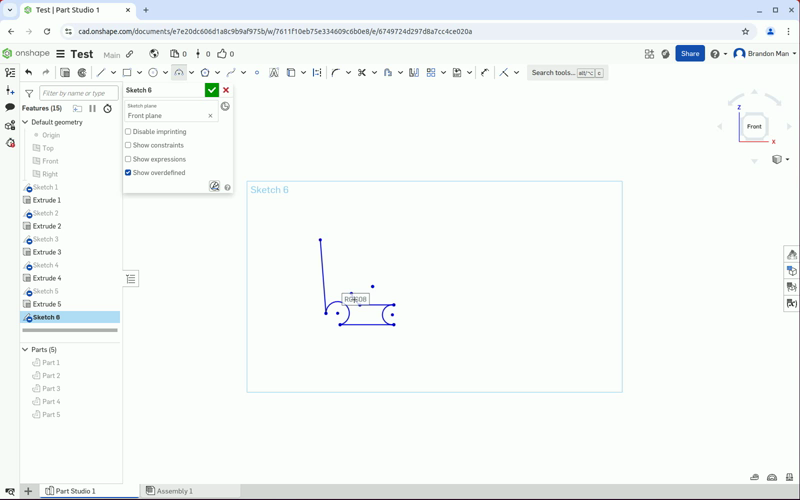
scroll(-6)
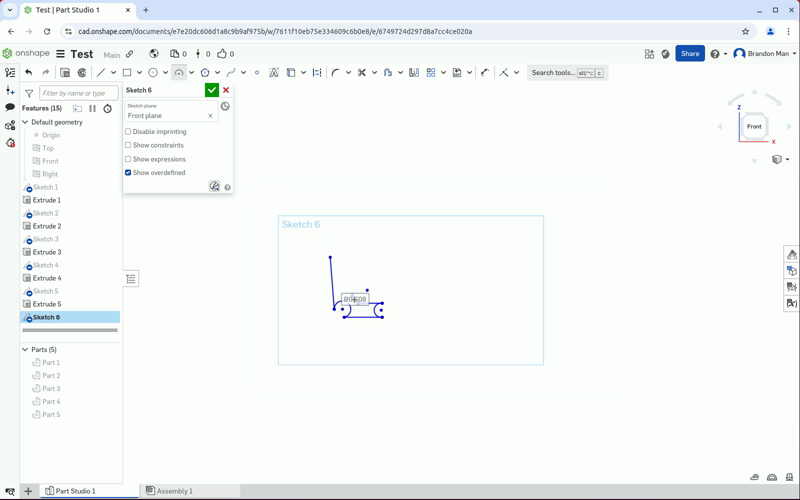
scroll(-6)
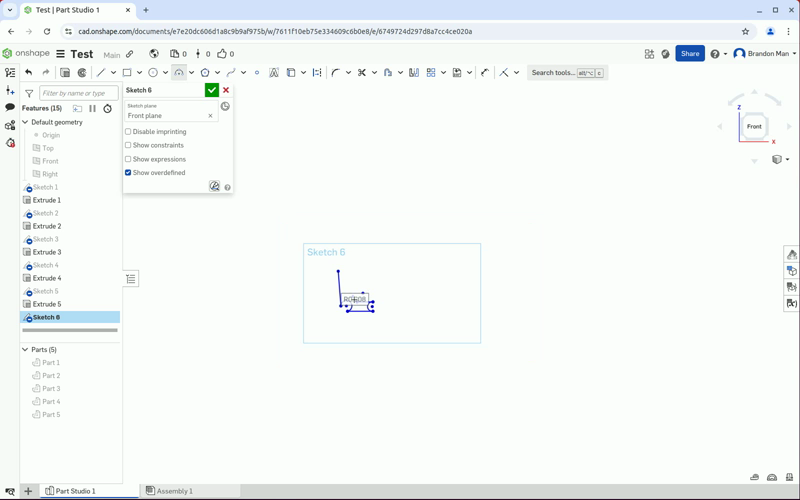
scroll(-6)
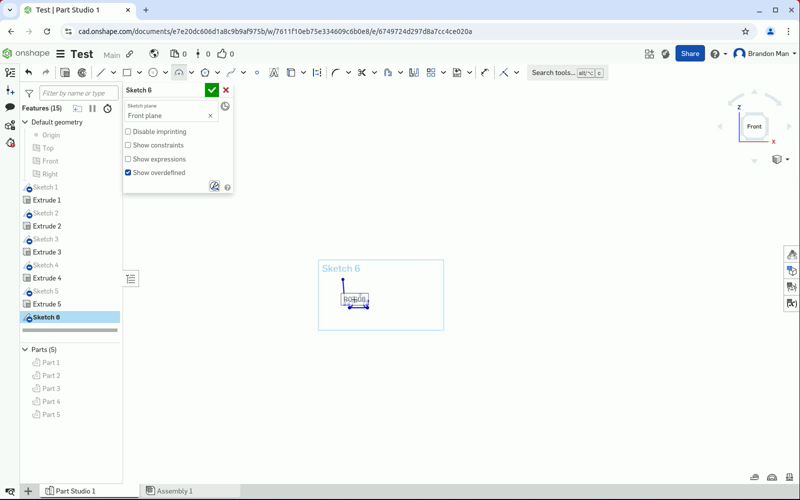
scroll(-6)
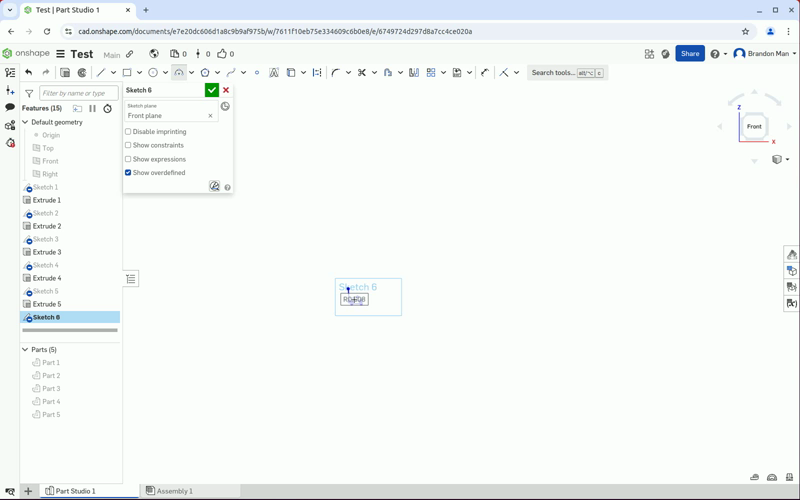
key_up(shift)
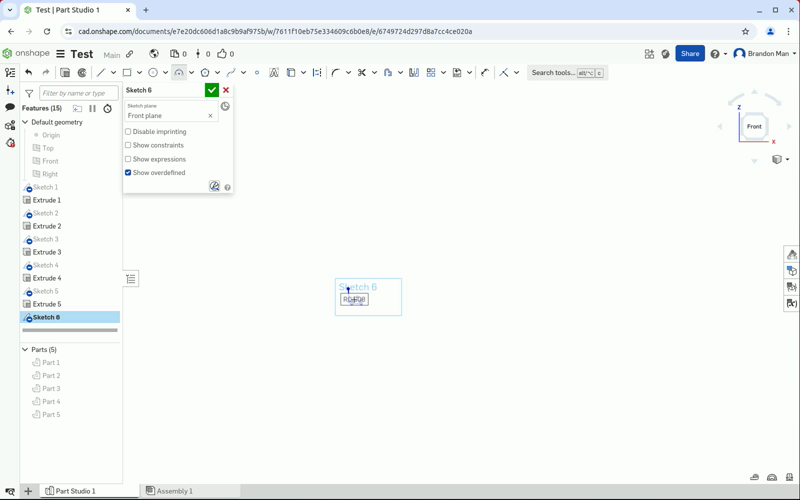
key(esc)
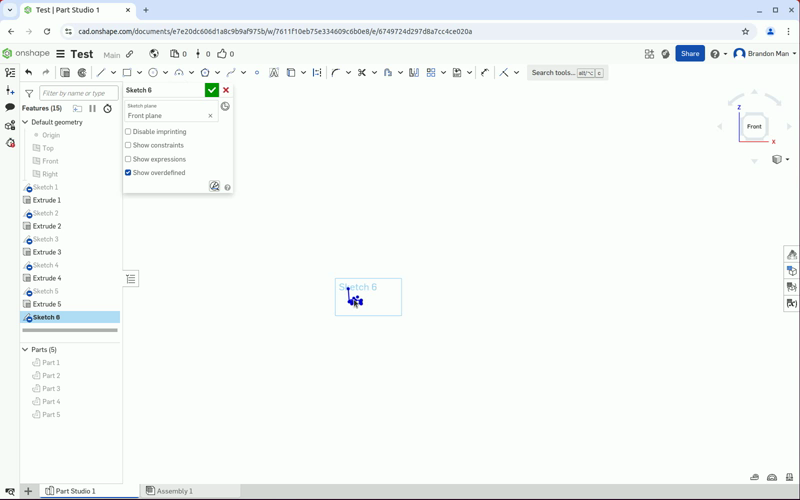
key(l)
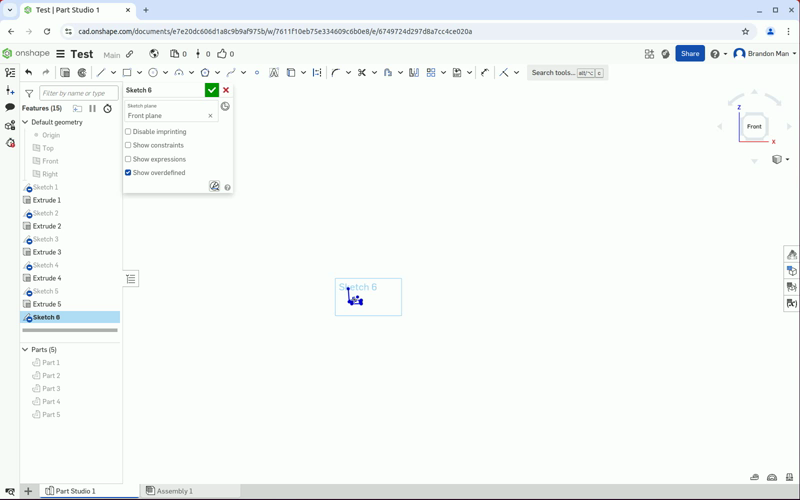
mouse_move(353, 298)
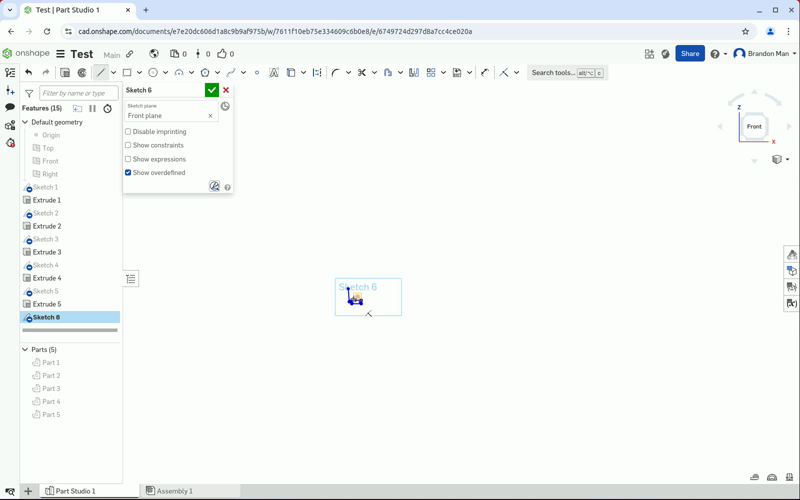
scroll(6)
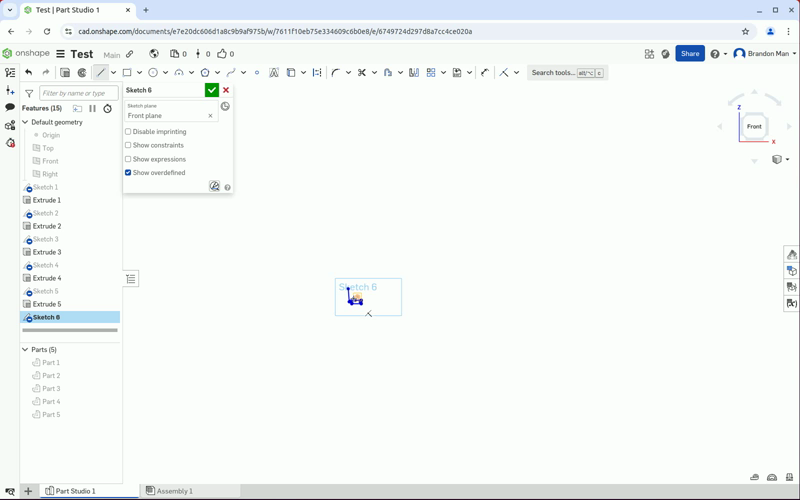
scroll(6)
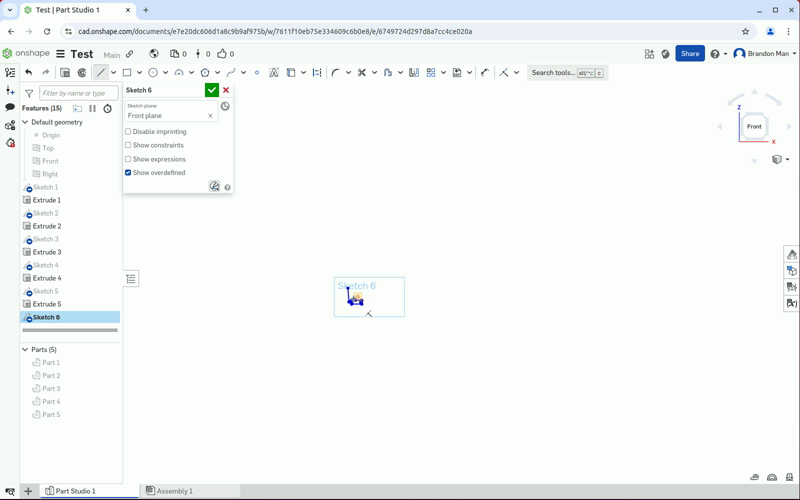
scroll(6)
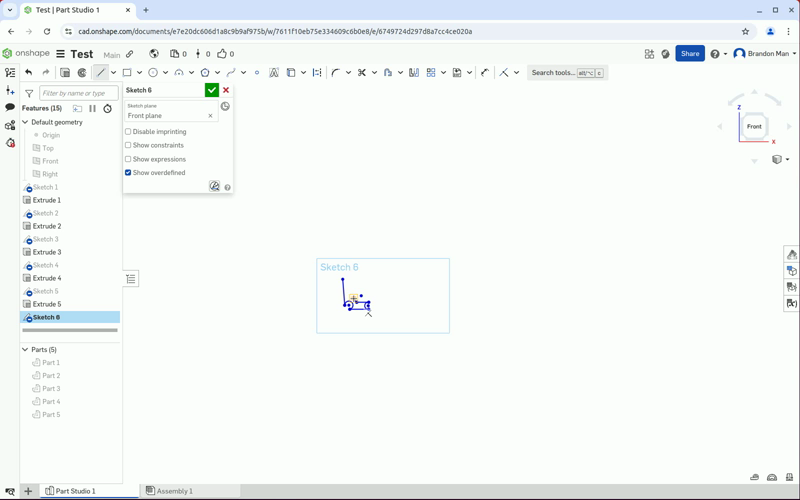
scroll(6)
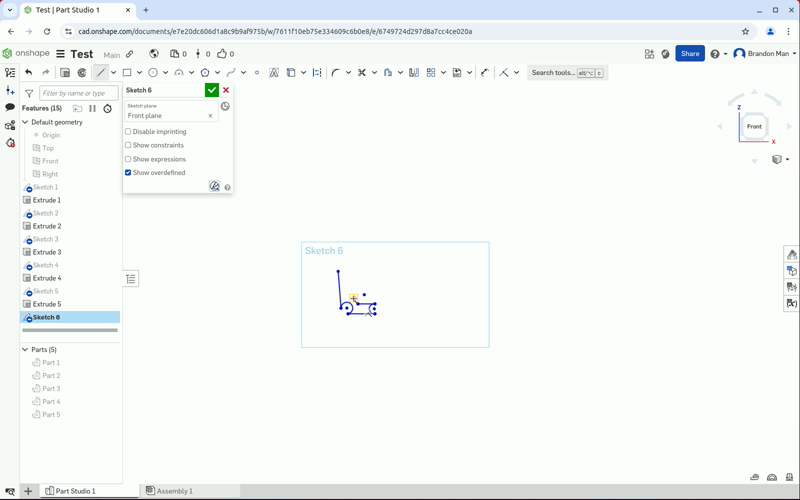
scroll(6)
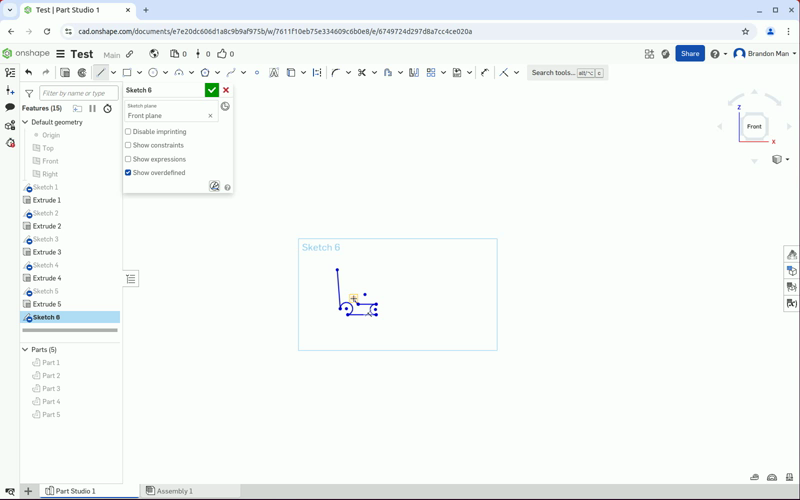
scroll(6)
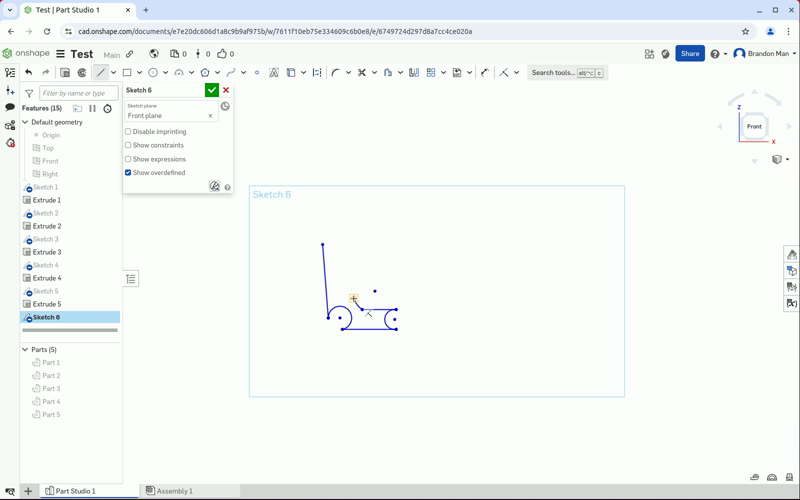
scroll(6)
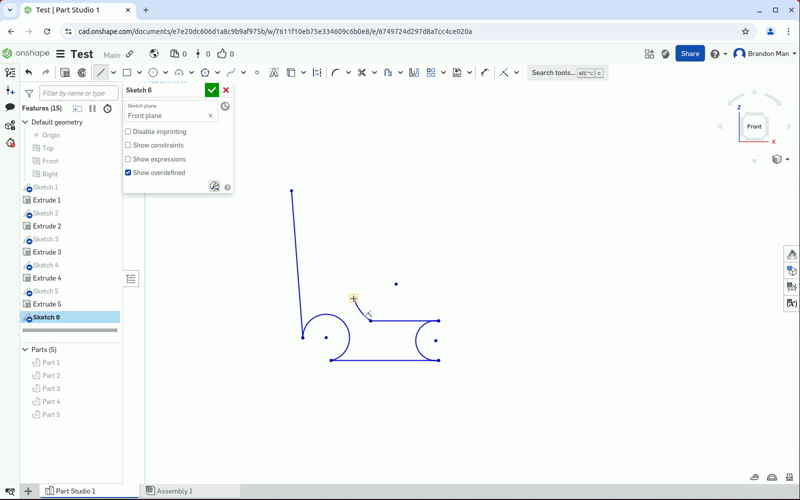
click(353, 298)
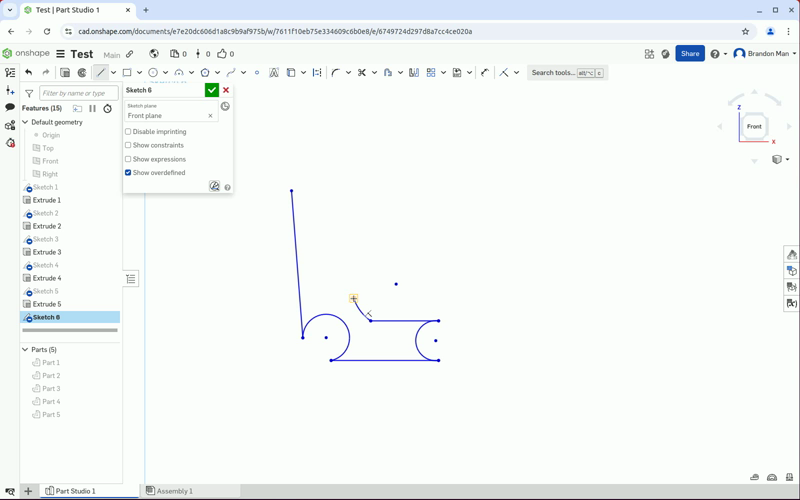
scroll(-6)
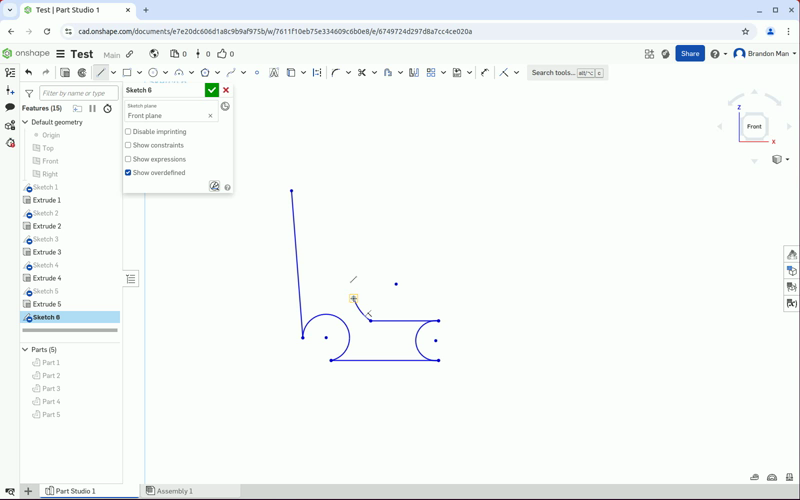
scroll(-6)
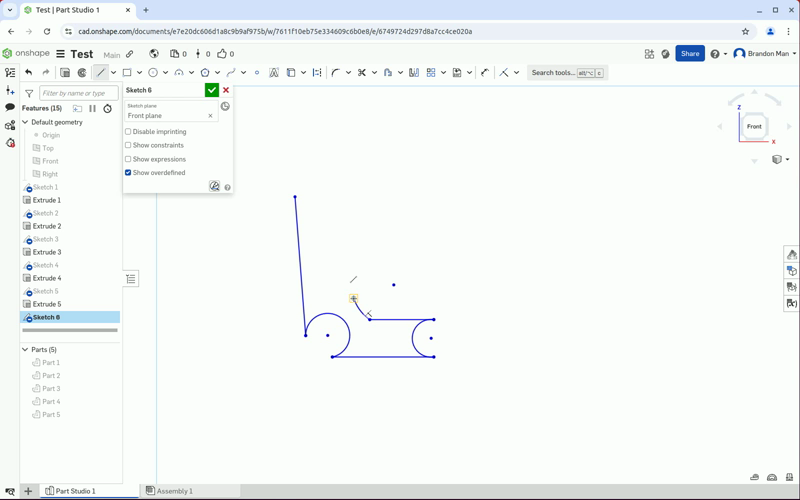
scroll(-6)
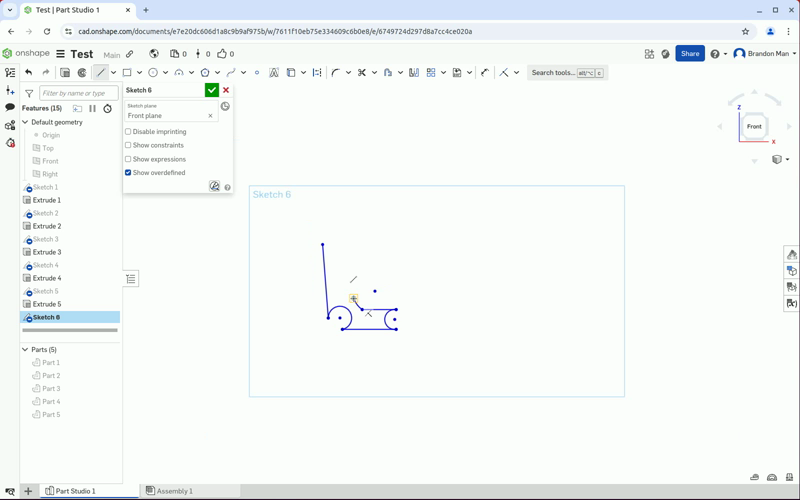
scroll(-6)
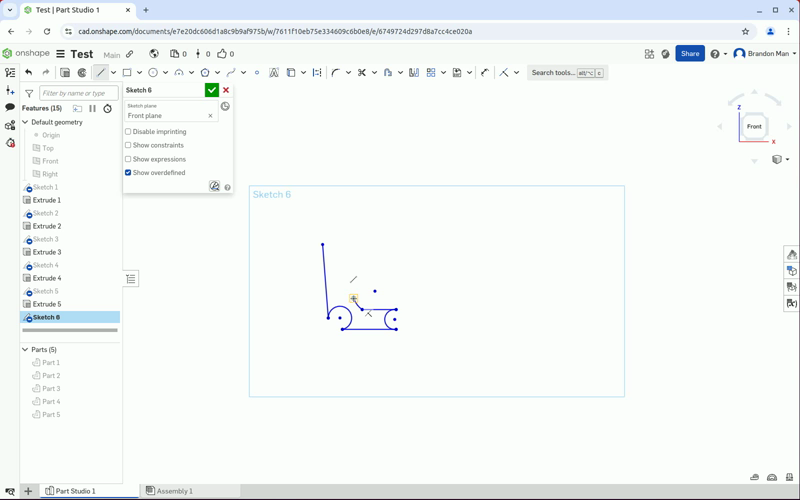
scroll(-6)
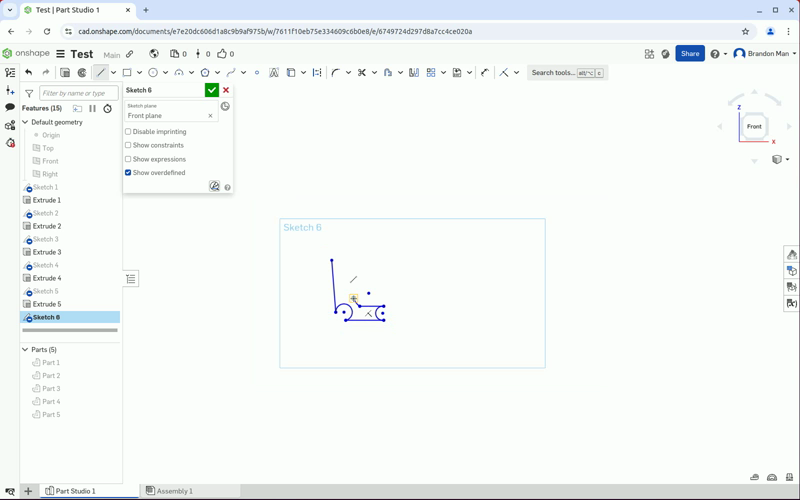
scroll(-6)
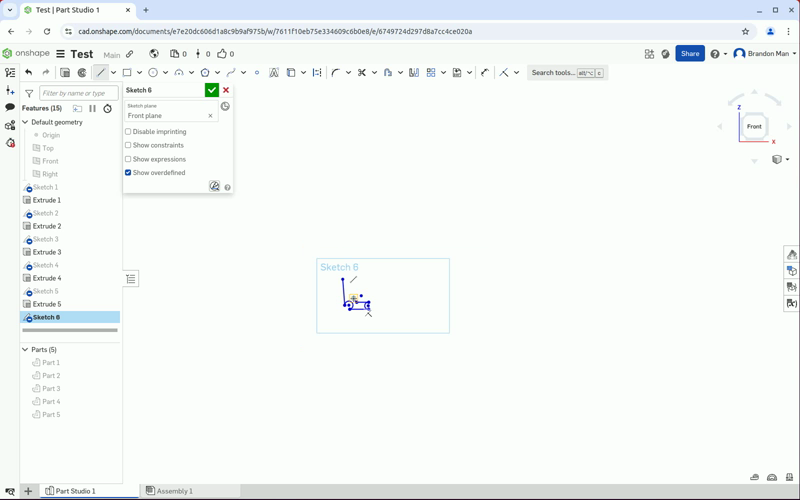
scroll(-6)
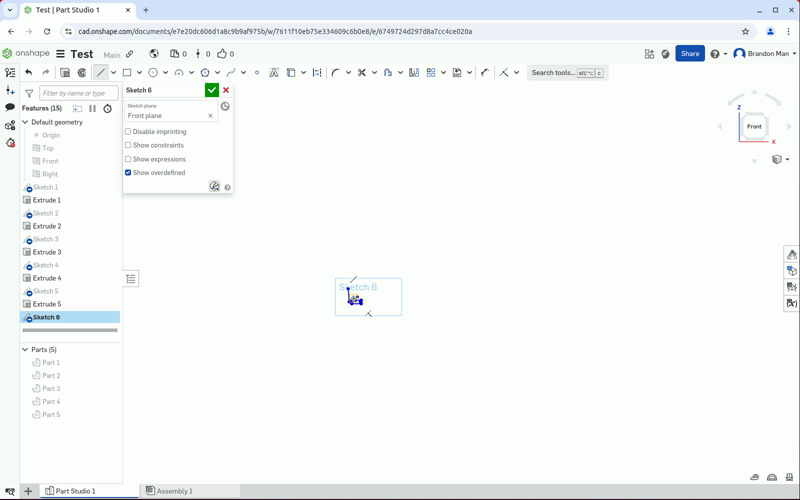
key_down(shift)
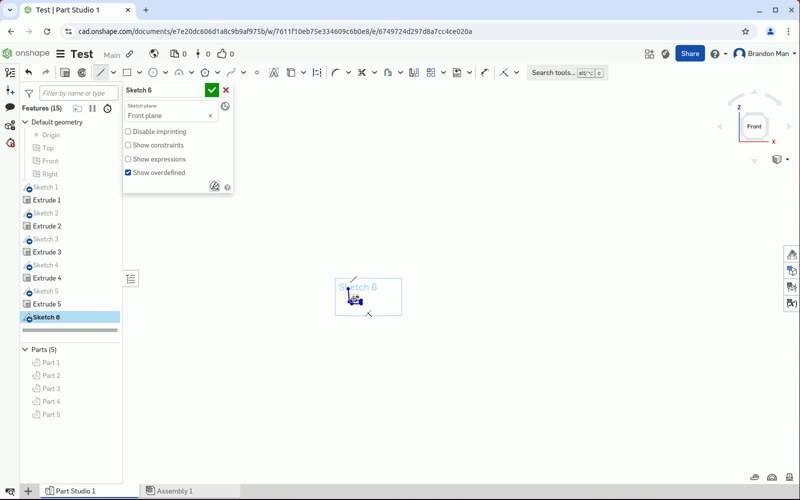
mouse_move(383, 298)
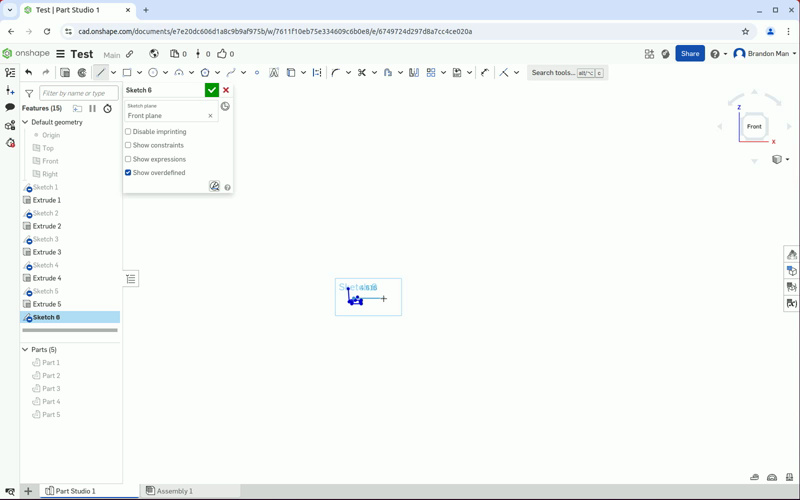
mouse_move(354, 288)
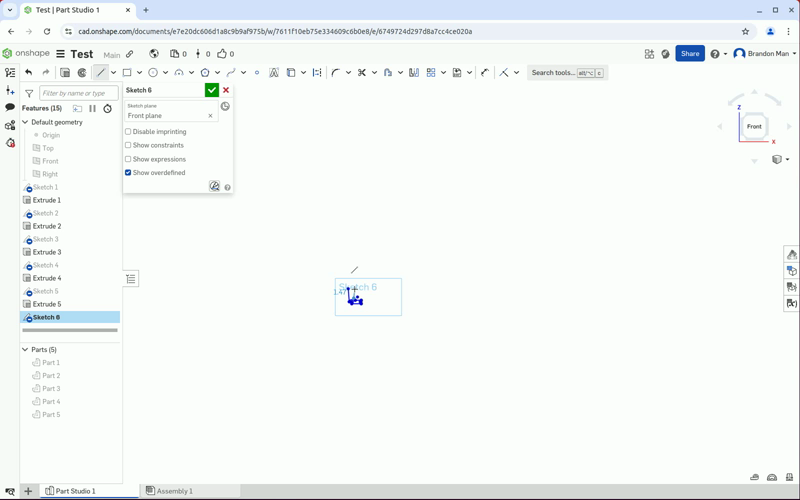
click(354, 288)
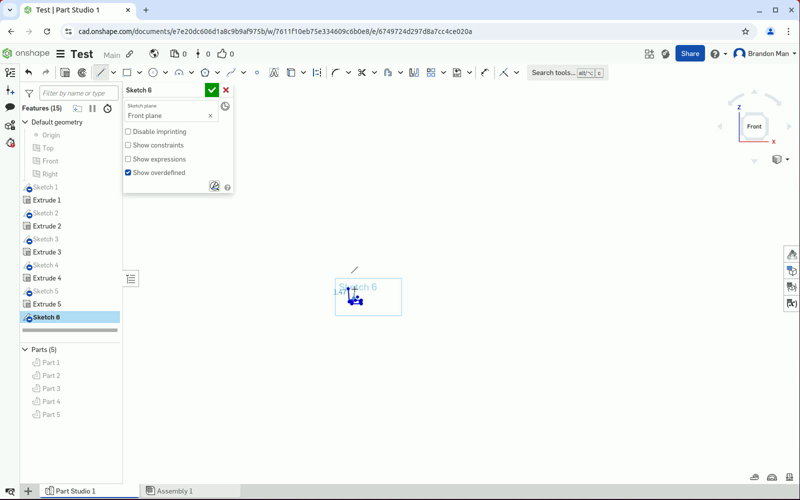
key_up(shift)
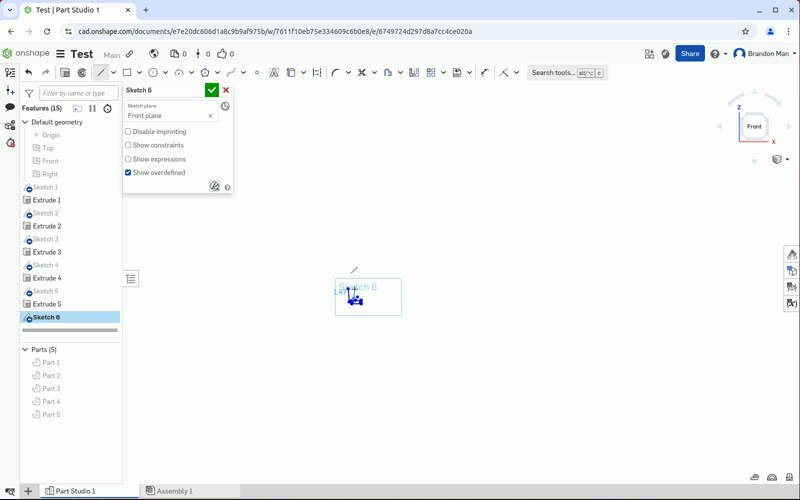
key(esc)
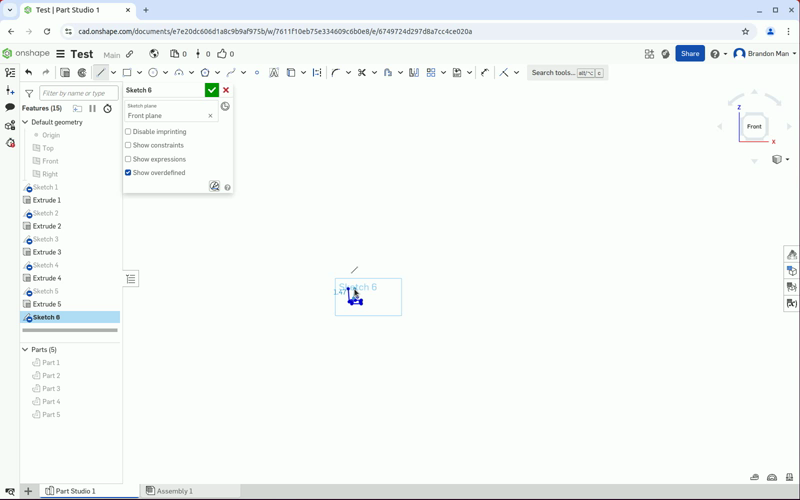
key(a)
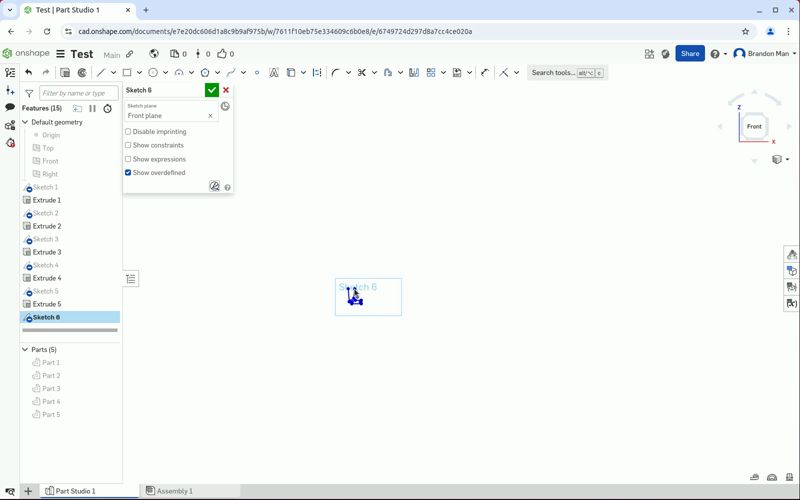
mouse_move(354, 288)
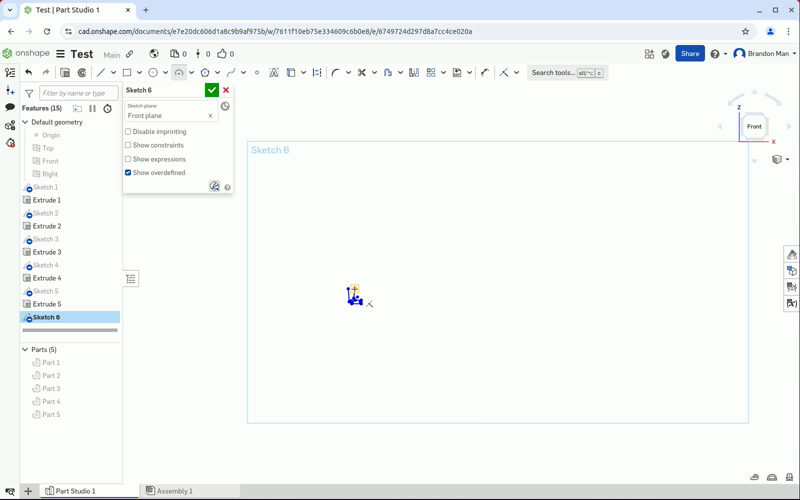
click(354, 288)
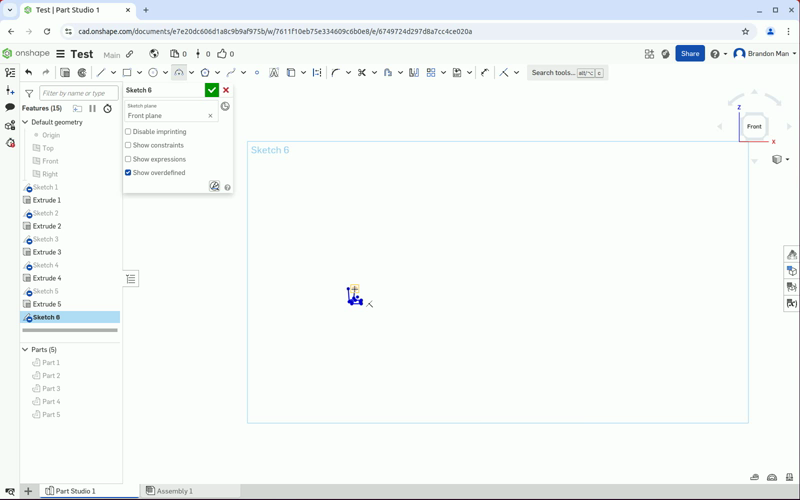
mouse_move(348, 288)
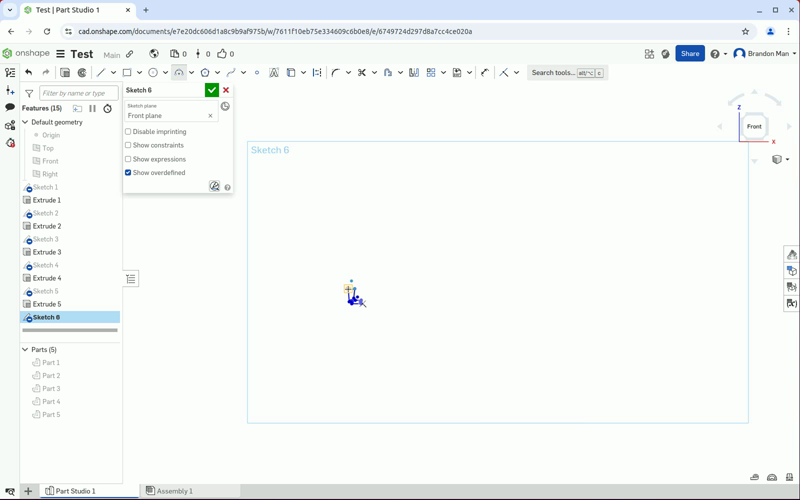
scroll(6)
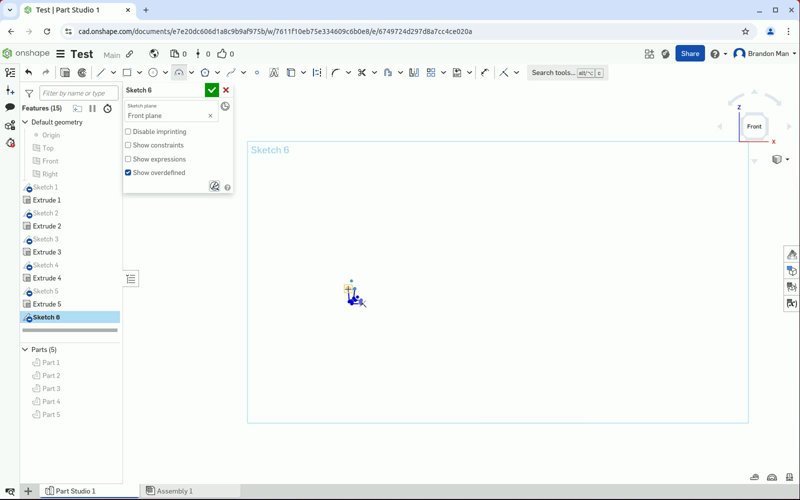
scroll(6)
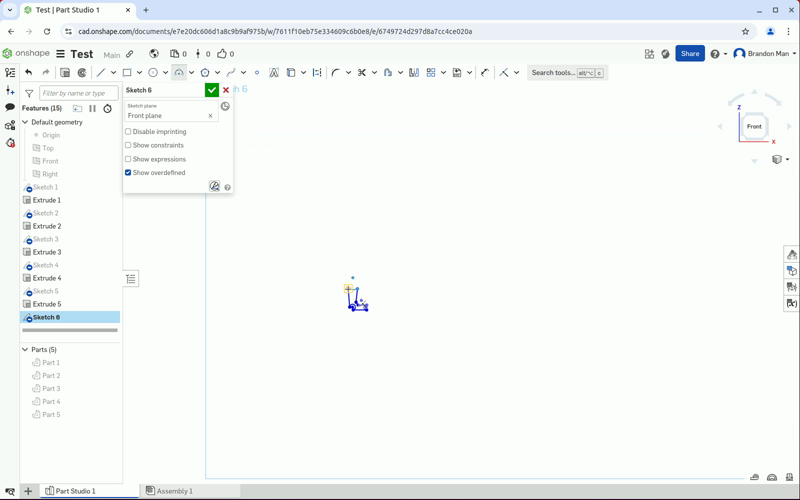
scroll(6)
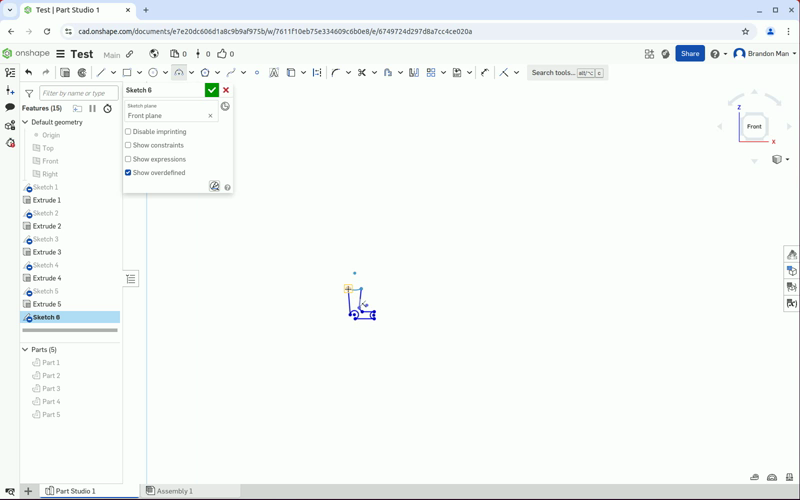
scroll(6)
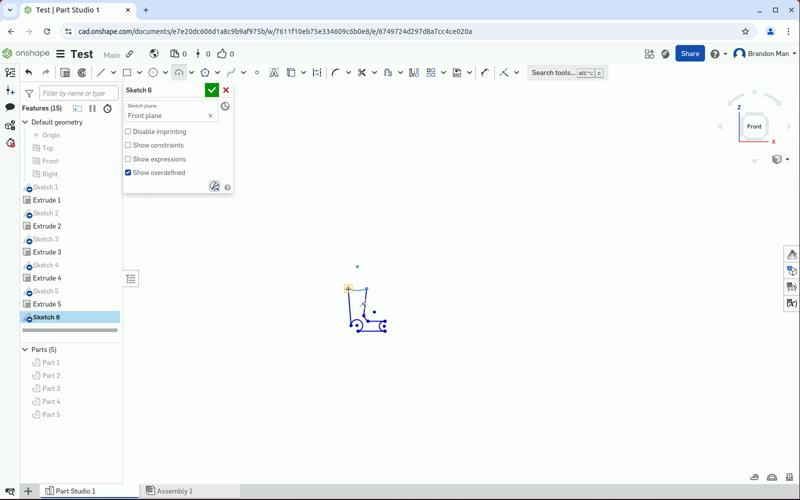
scroll(6)
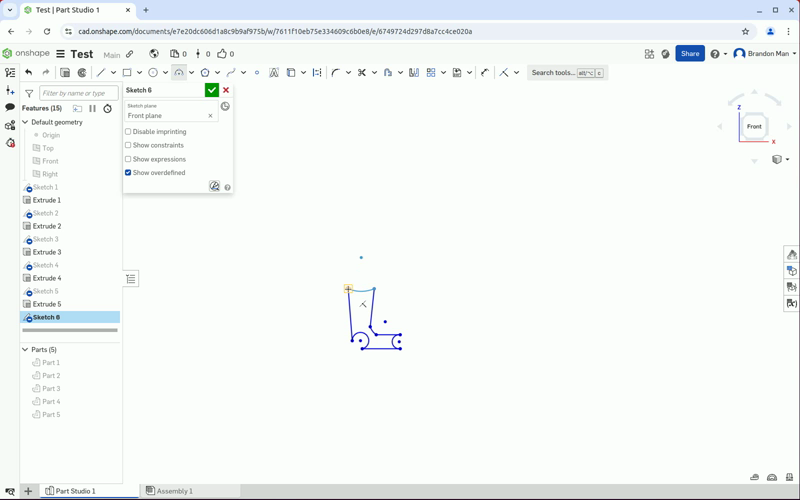
scroll(6)
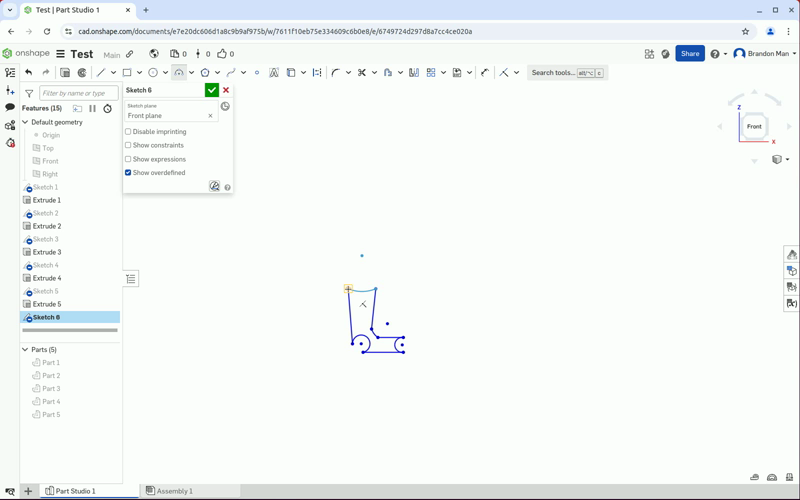
scroll(6)
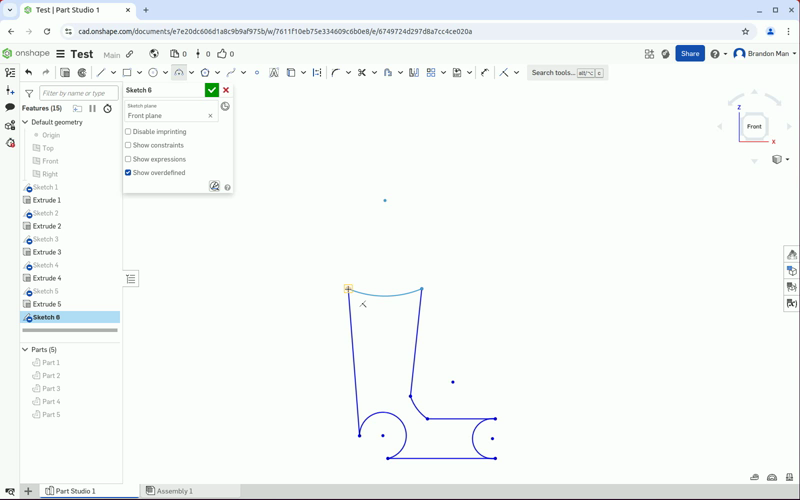
click(348, 288)
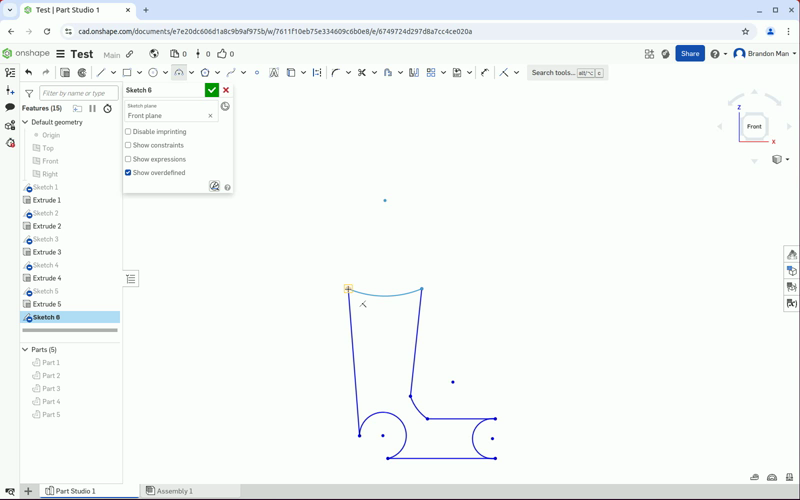
scroll(-6)
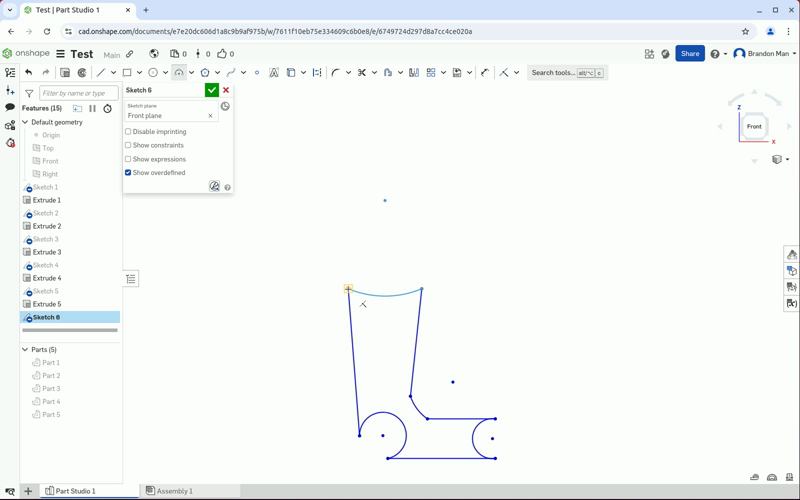
scroll(-6)
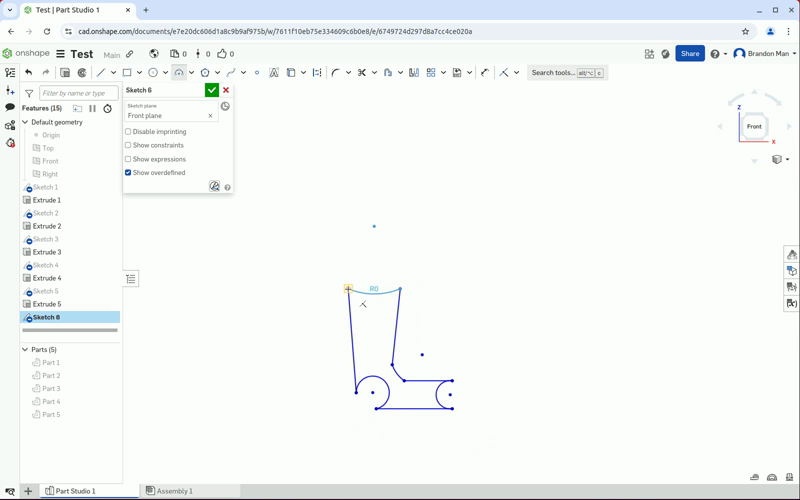
scroll(-6)
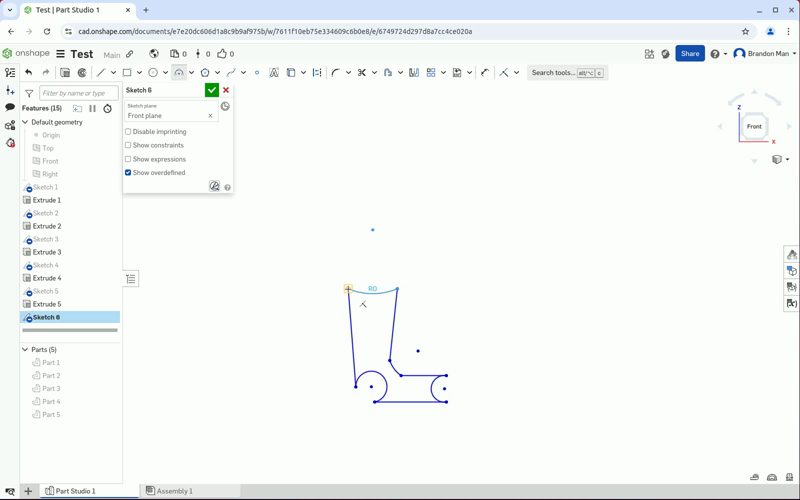
scroll(-6)
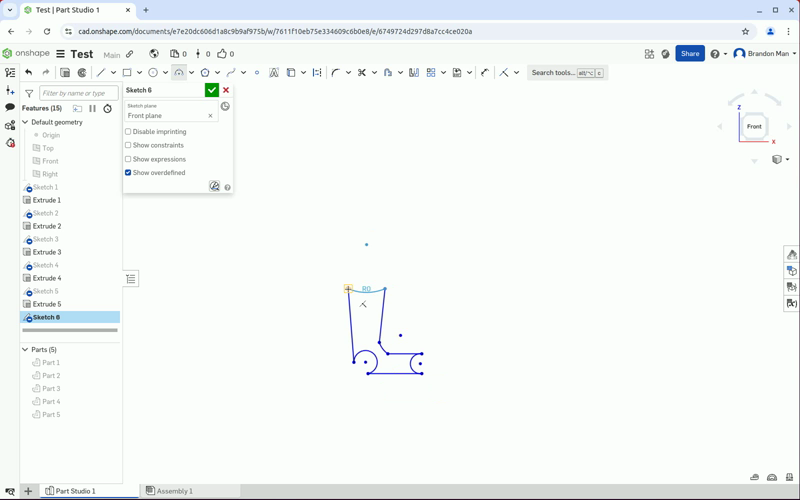
scroll(-6)
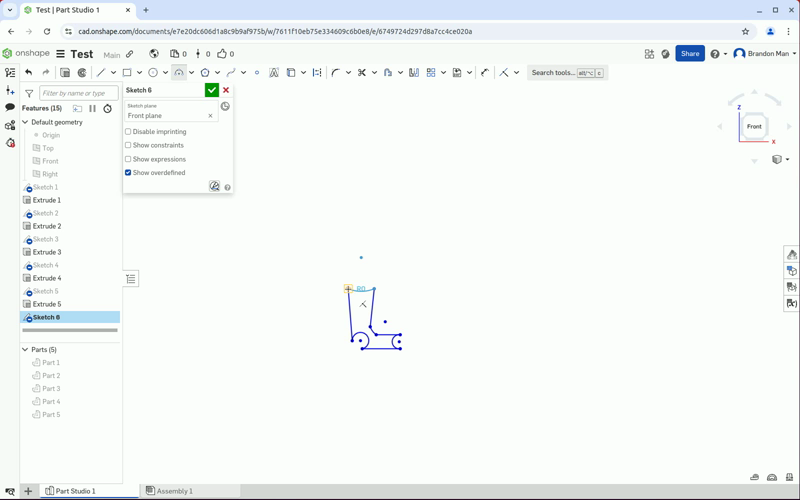
scroll(-6)
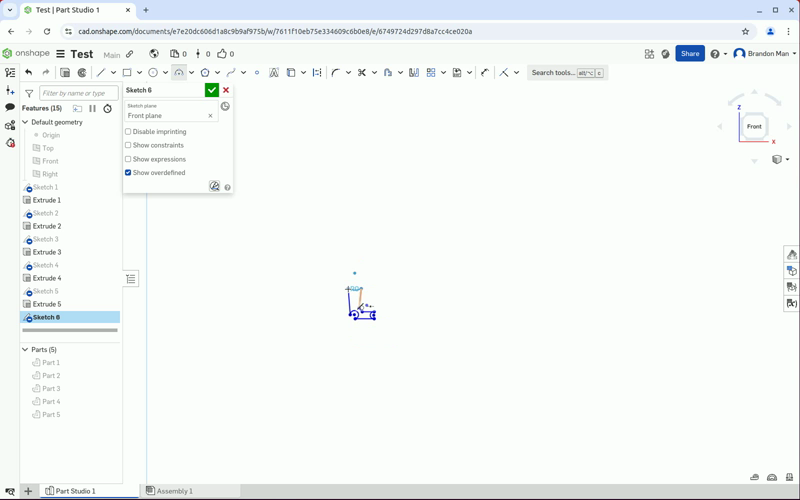
scroll(-6)
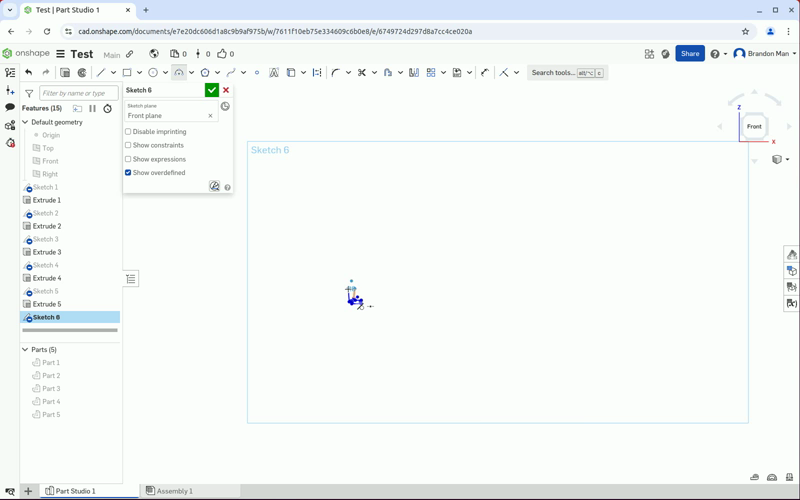
key_down(shift)
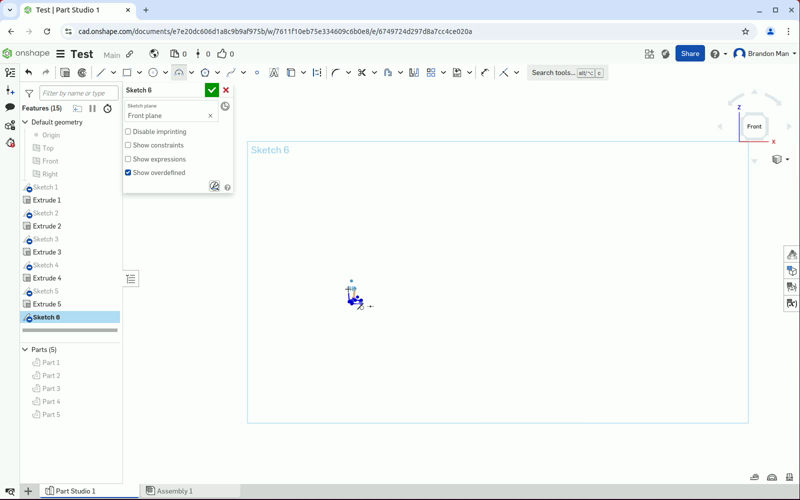
mouse_move(351, 291)
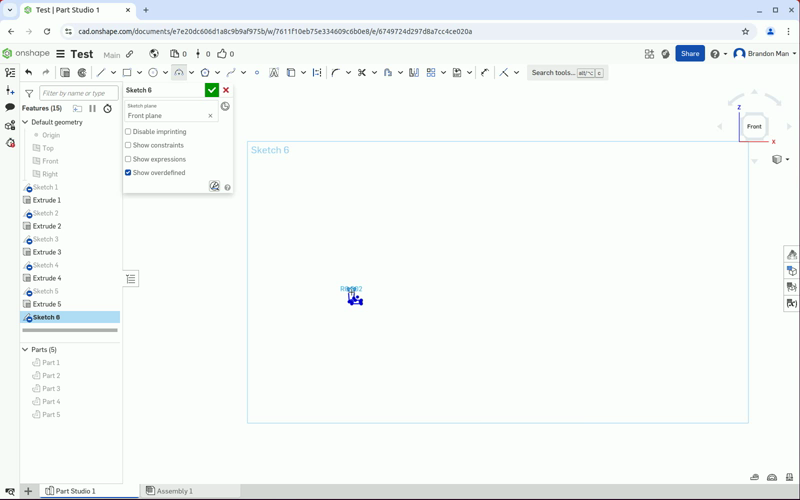
scroll(6)
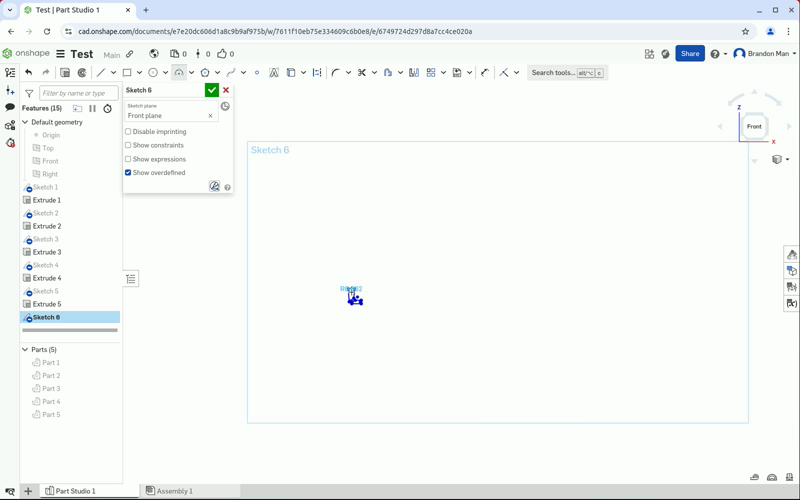
scroll(6)
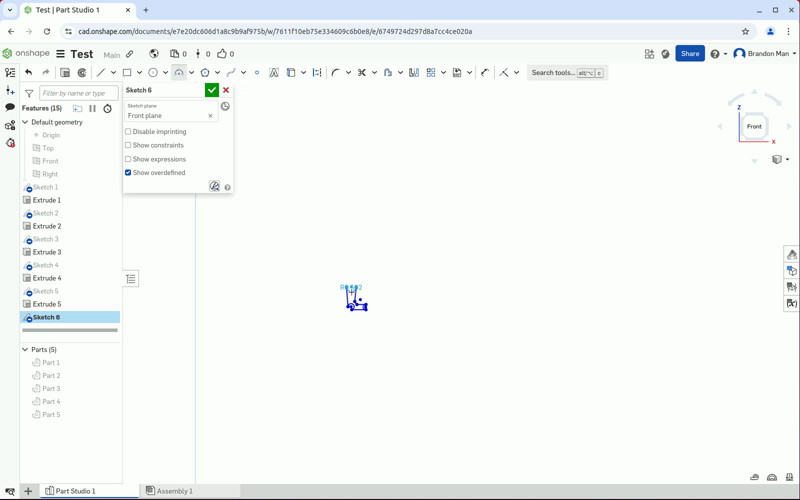
scroll(6)
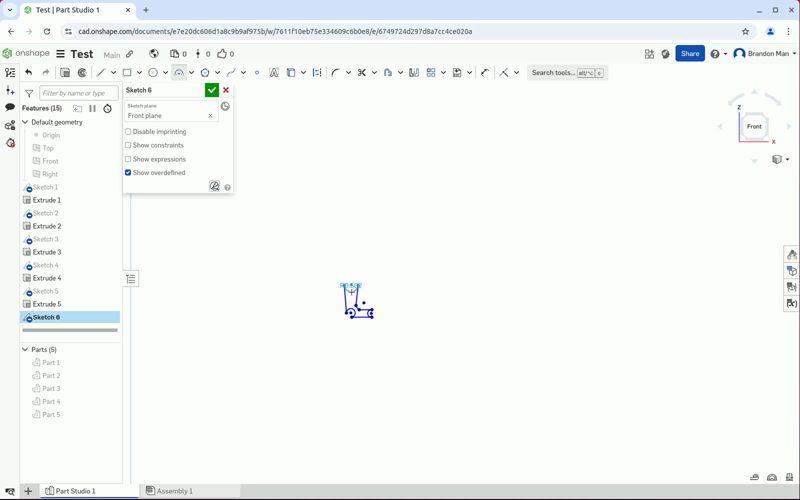
scroll(6)
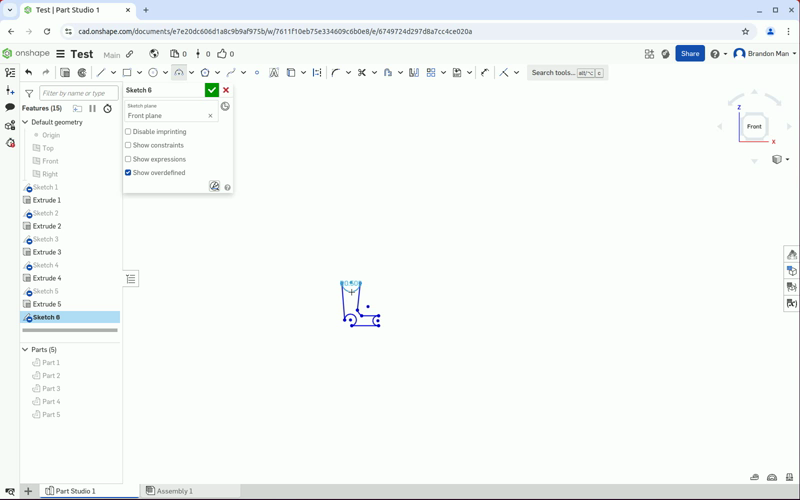
scroll(6)
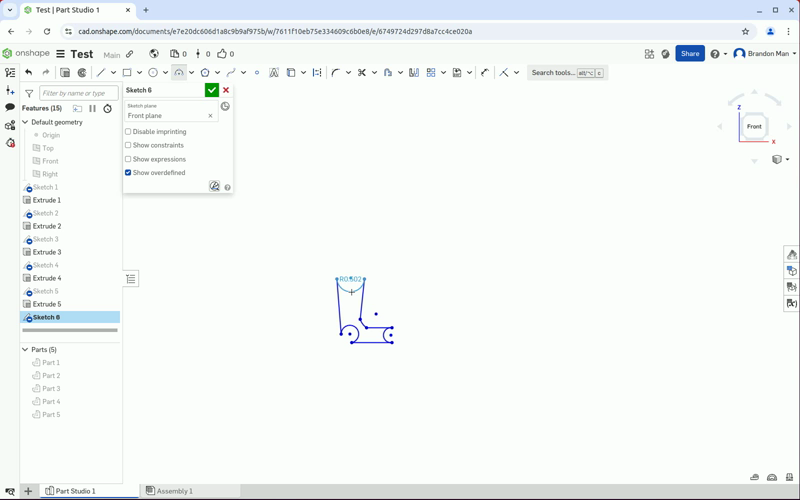
scroll(6)
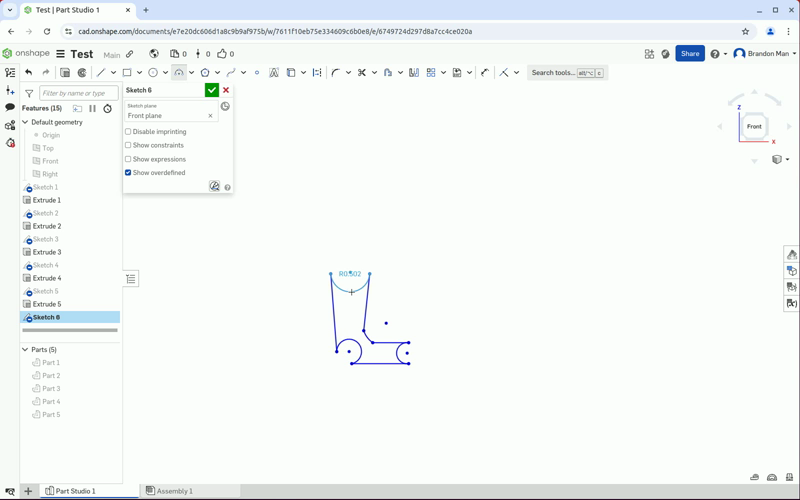
scroll(6)
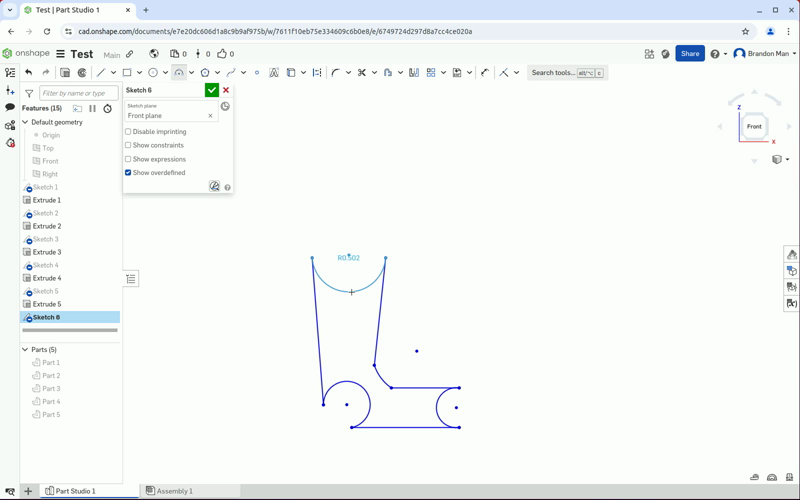
click(351, 291)
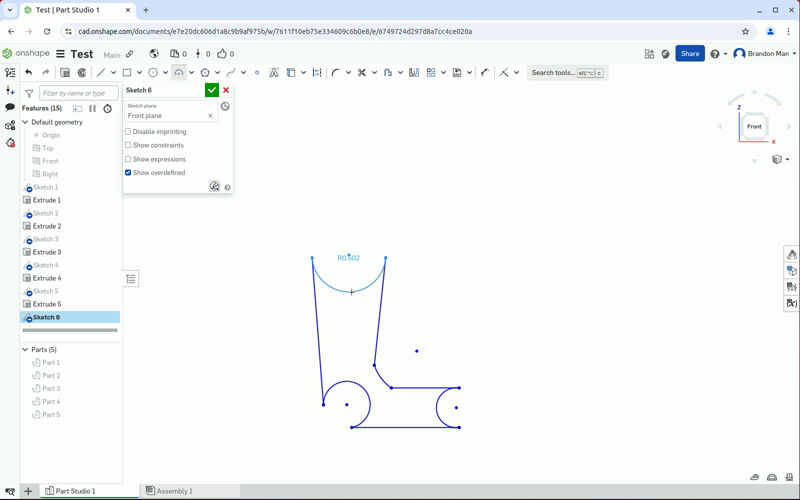
scroll(-6)
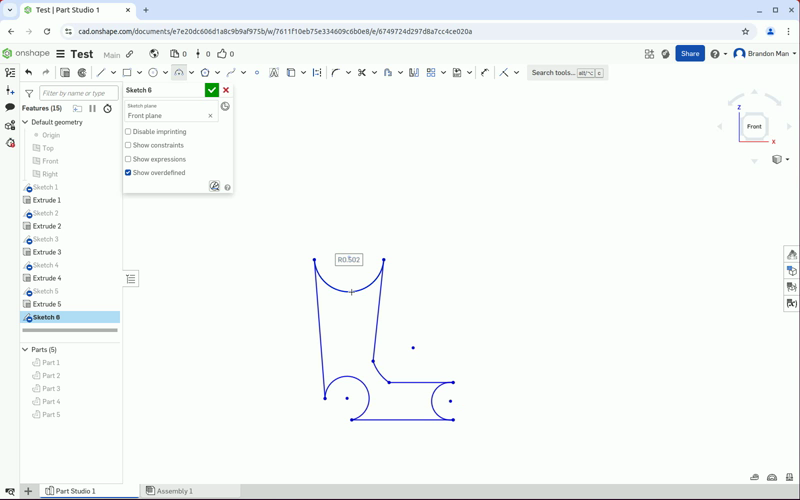
scroll(-6)
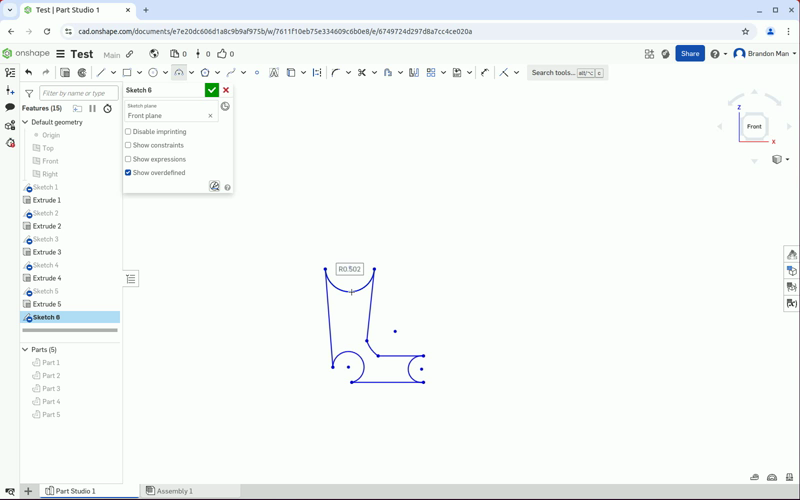
scroll(-6)
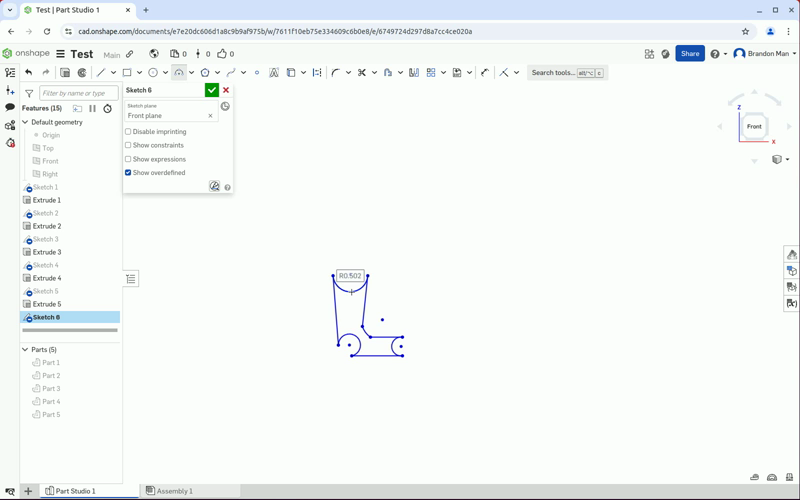
scroll(-6)
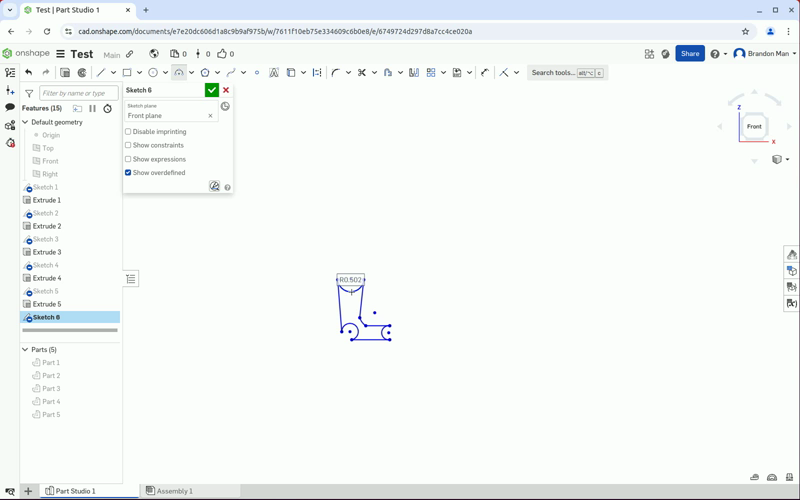
scroll(-6)
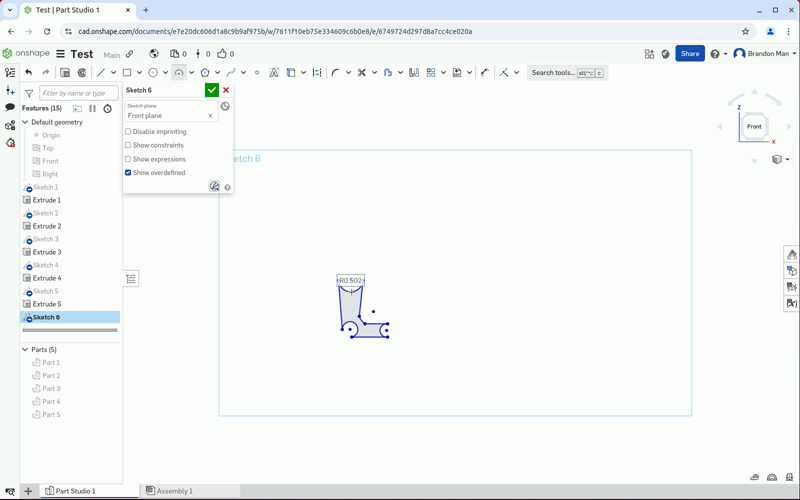
scroll(-6)
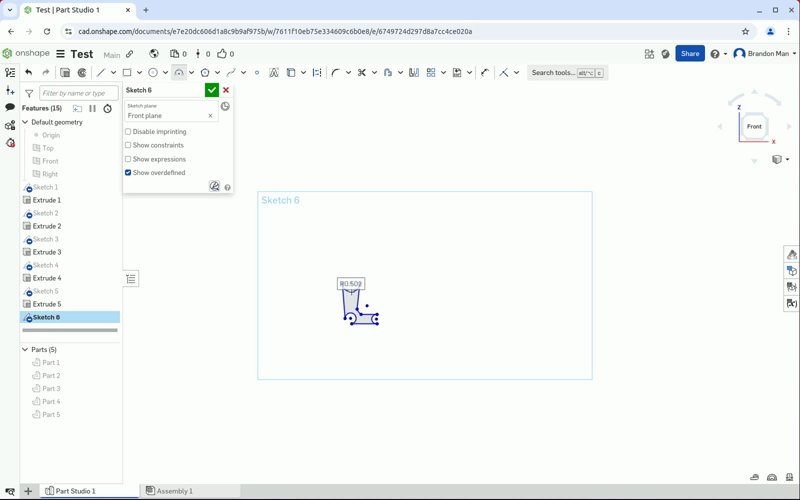
scroll(-6)
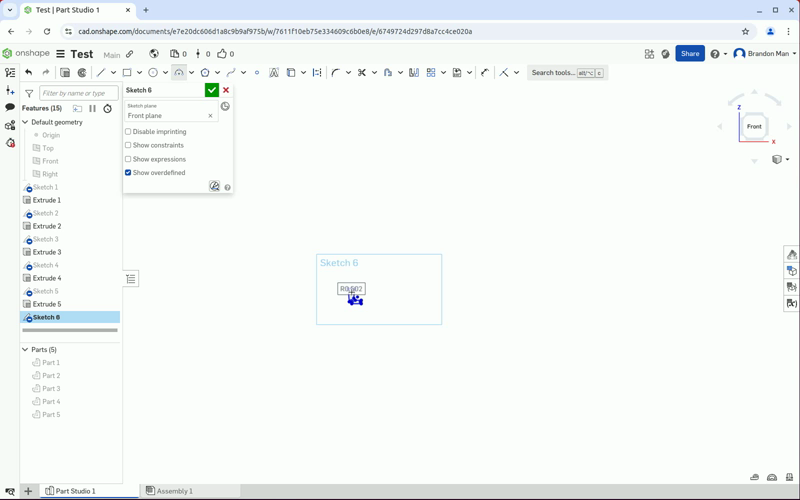
key_up(shift)
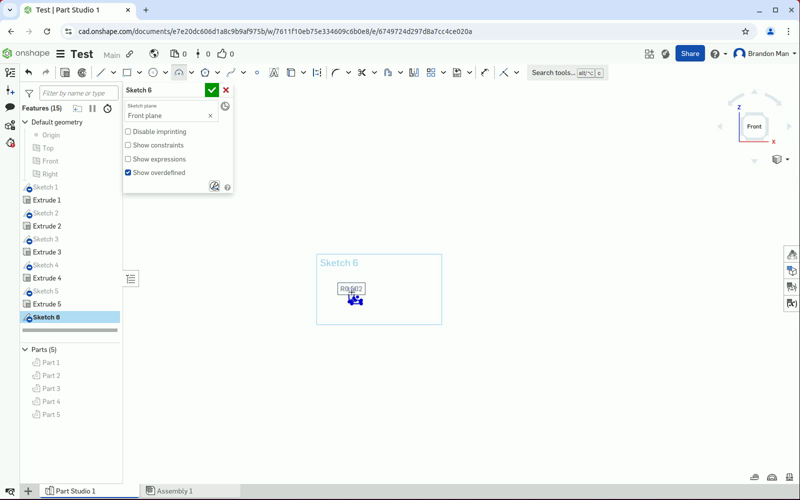
key(esc)
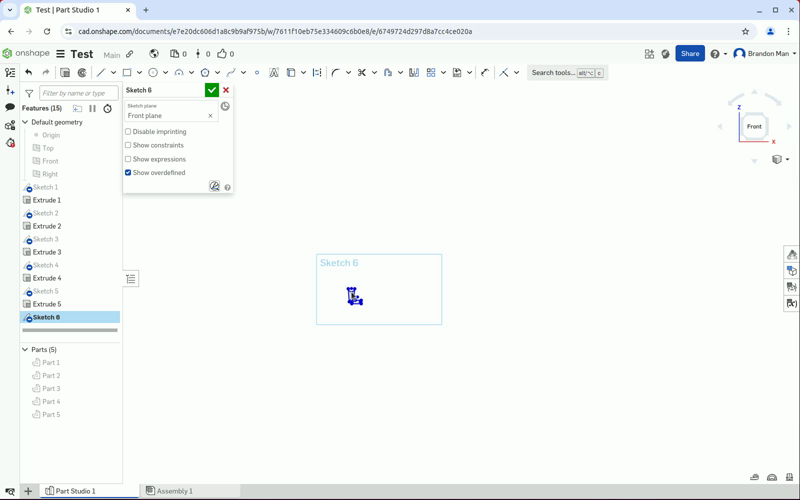
mouse_move(354, 301)
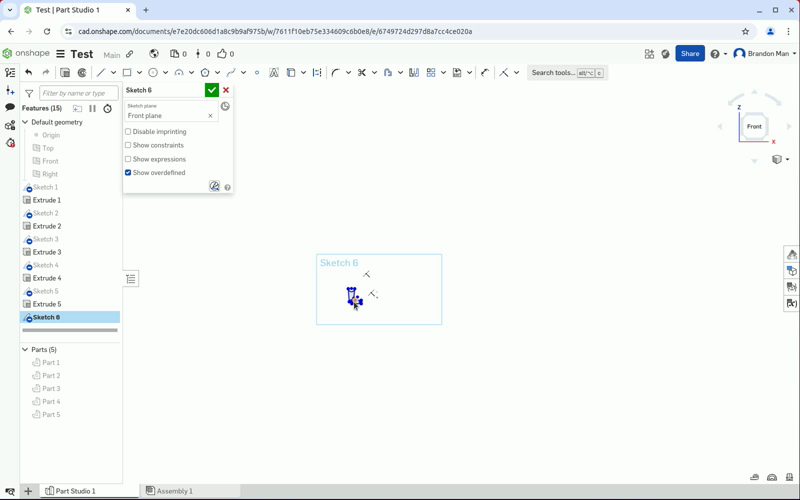
scroll(6)
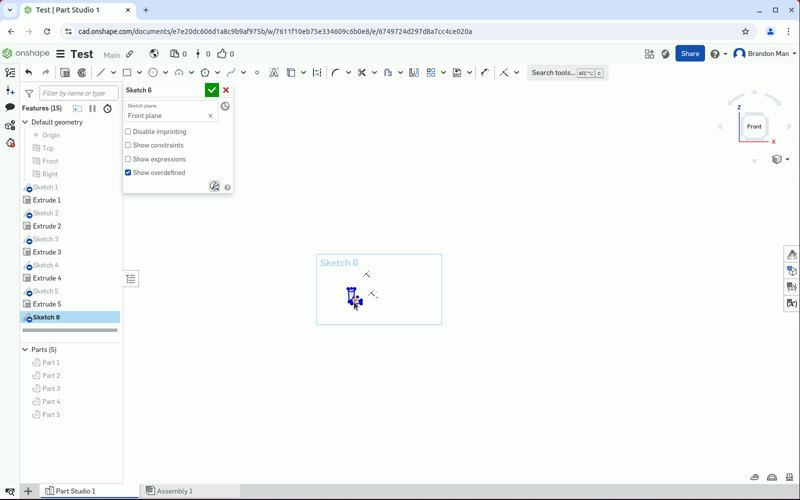
scroll(6)
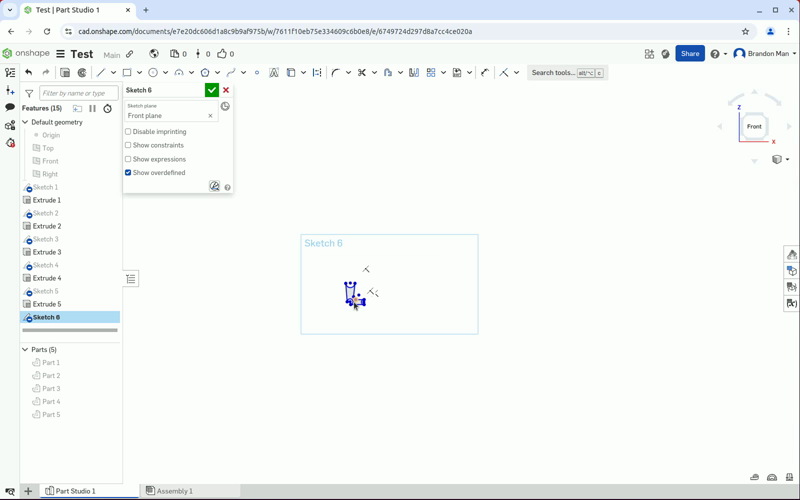
scroll(6)
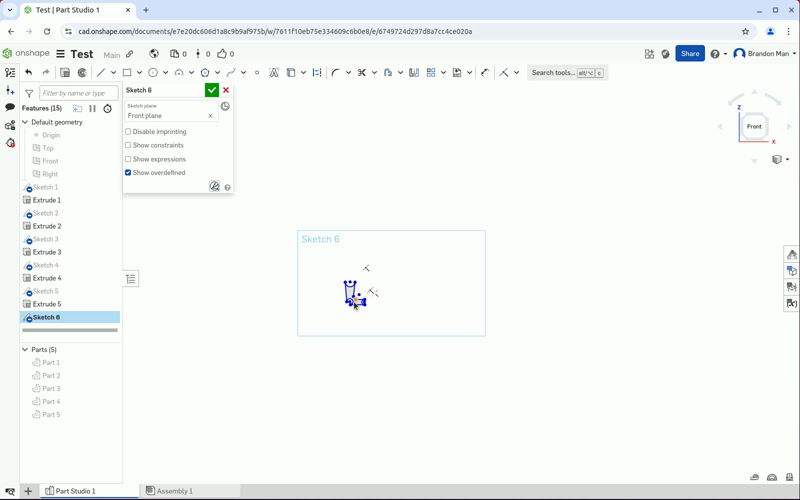
scroll(6)
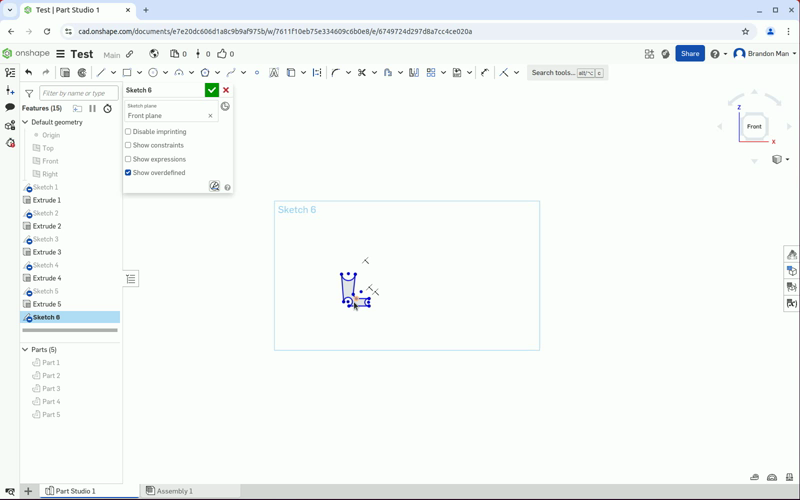
scroll(6)
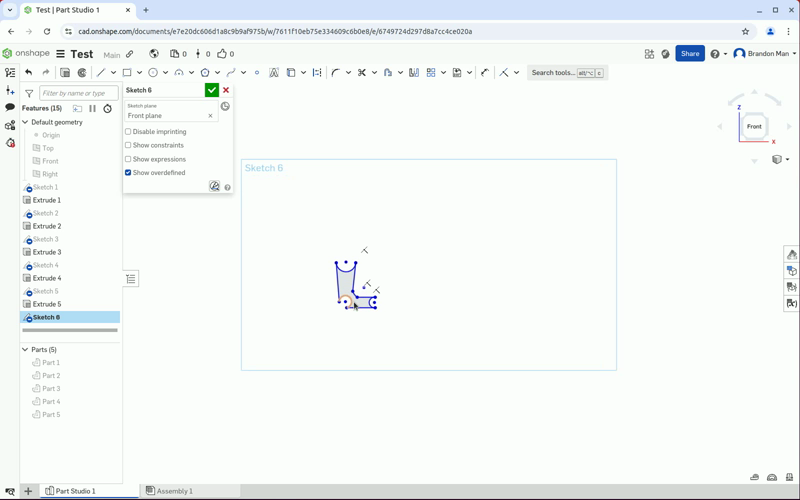
scroll(6)
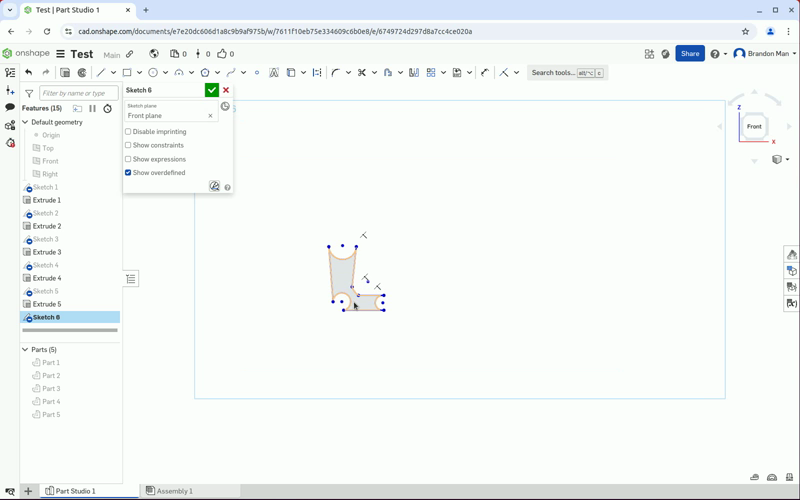
scroll(6)
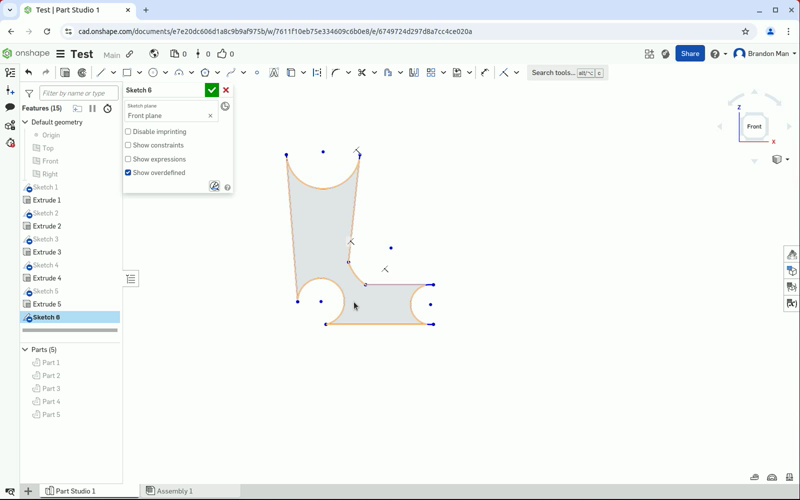
click(354, 301)
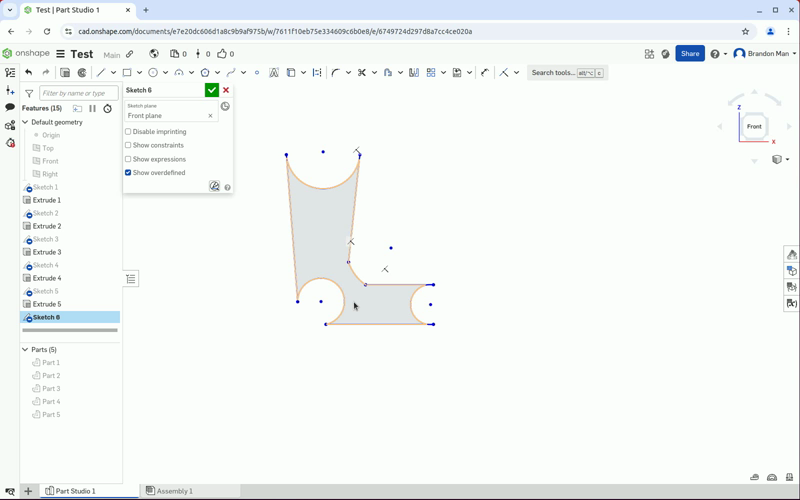
scroll(-6)
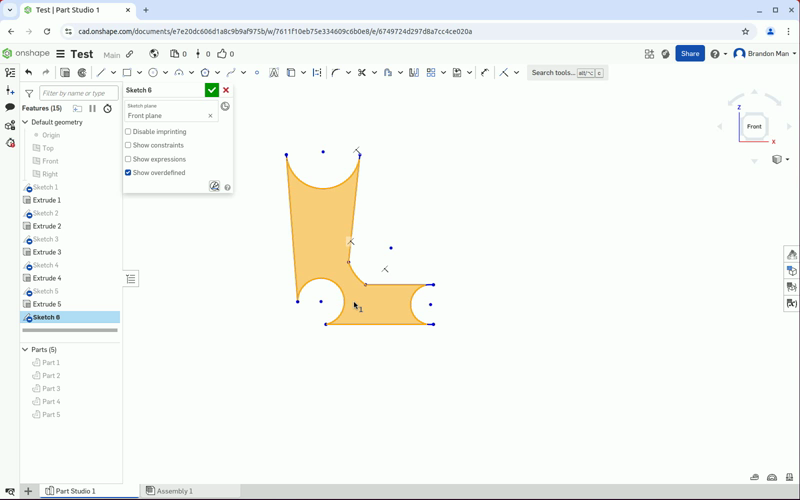
scroll(-6)
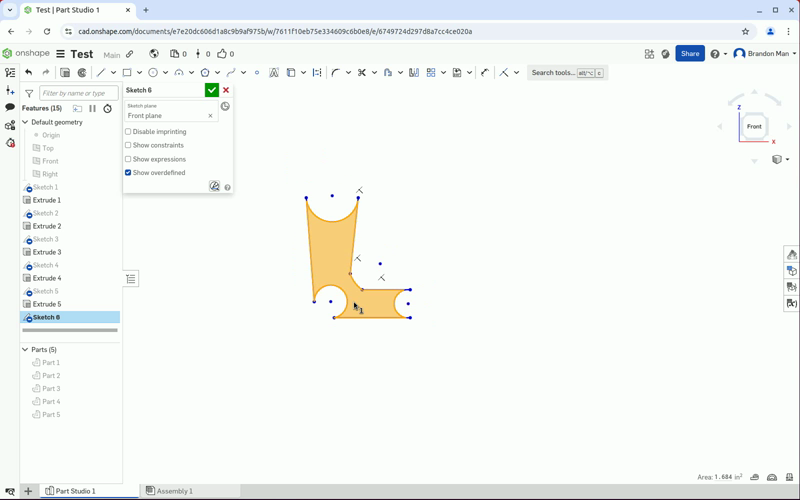
scroll(-6)
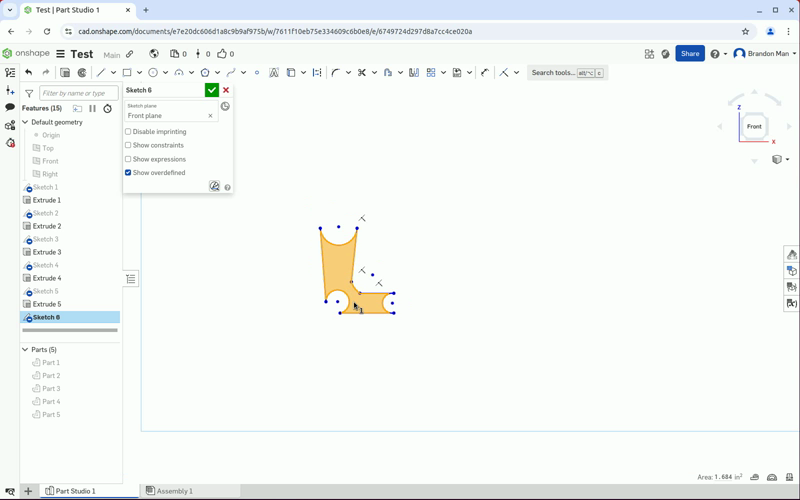
scroll(-6)
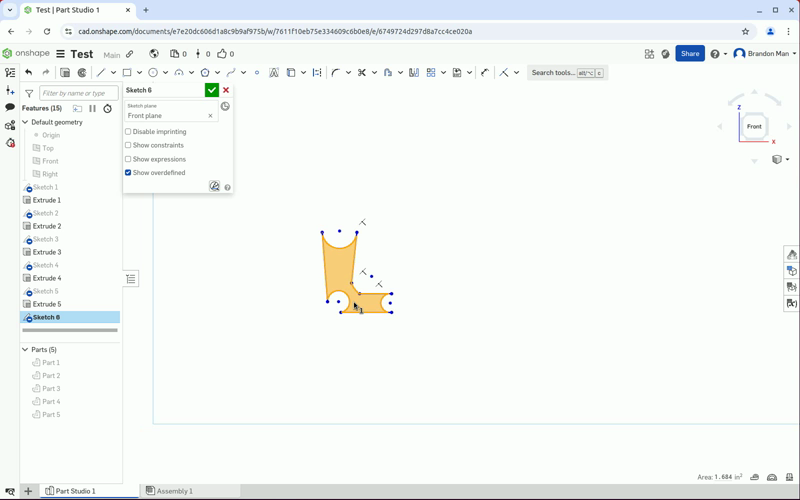
scroll(-6)
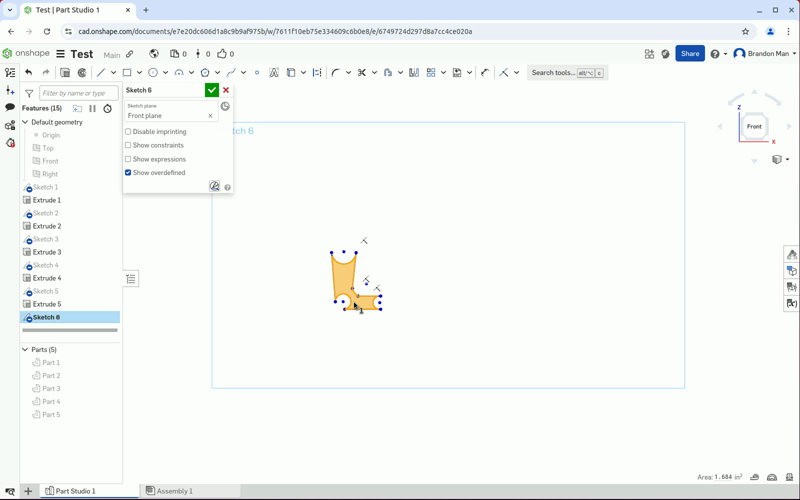
scroll(-6)
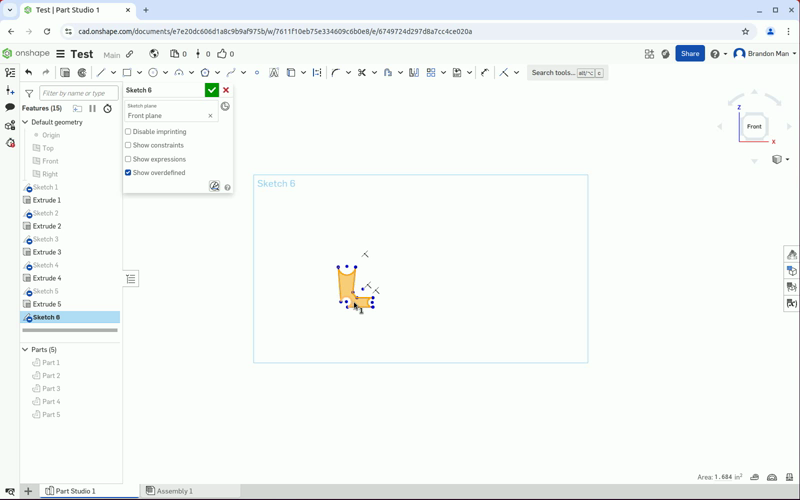
scroll(-6)
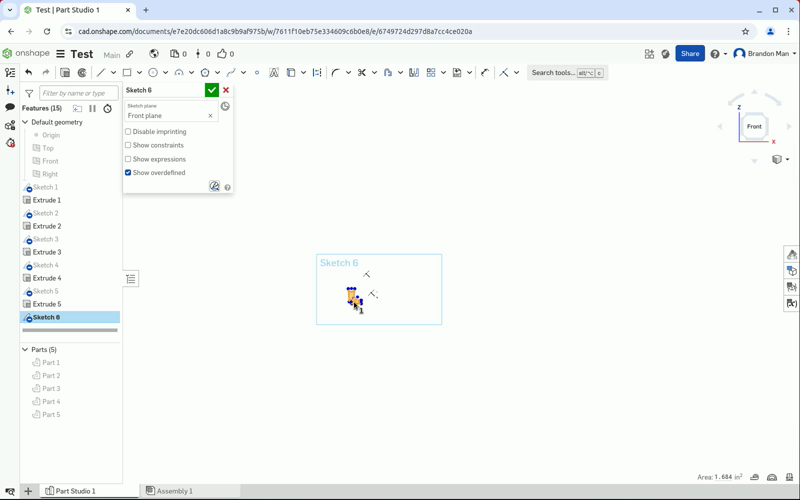
mouse_move(73, 352)
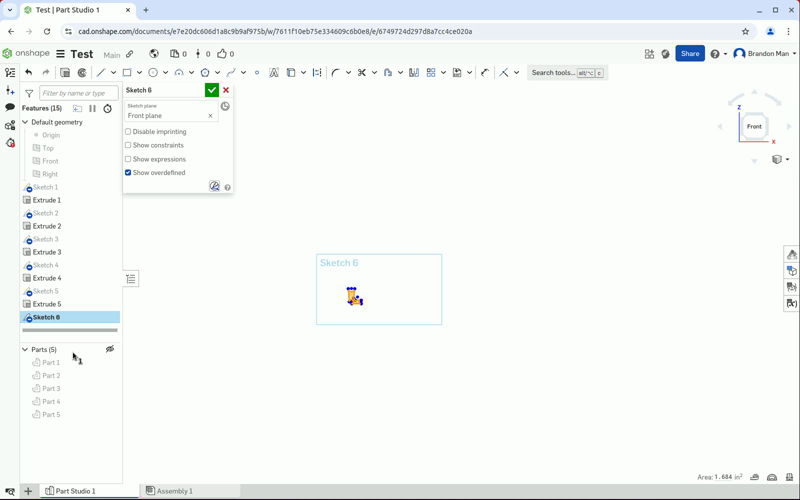
key(shift+y)
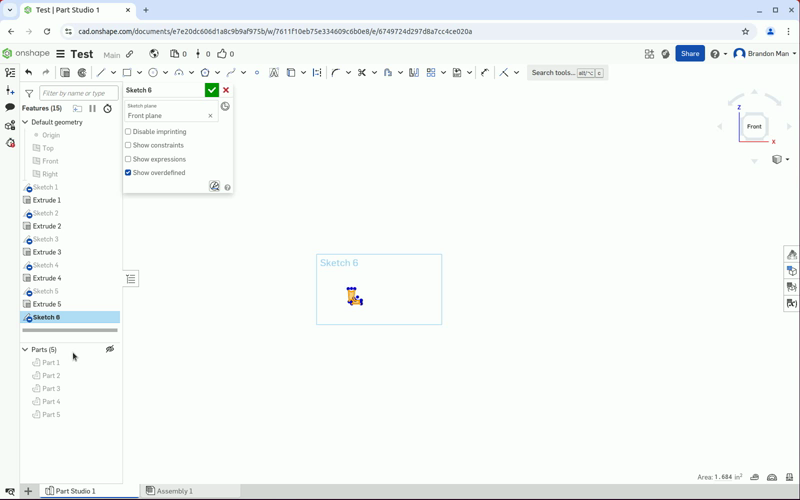
key(shift+e)
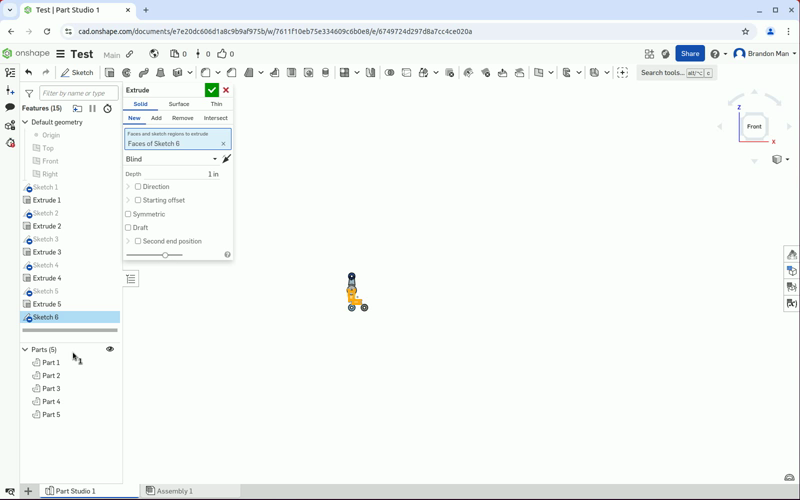
mouse_move(143, 106)
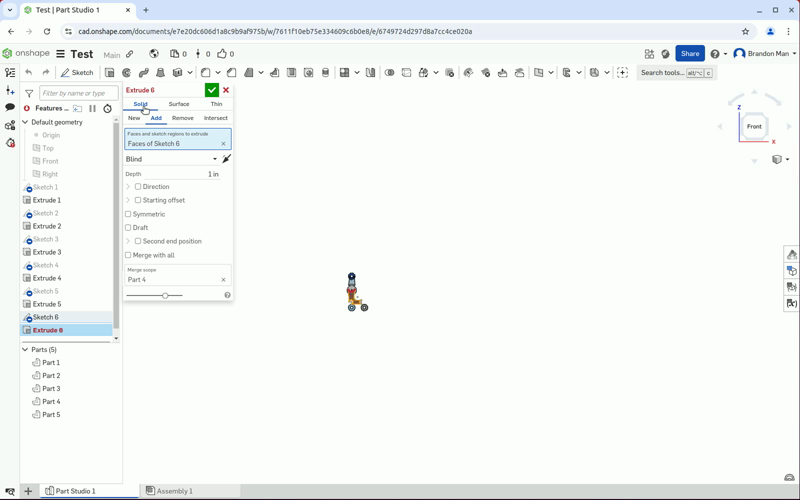
click(143, 106)
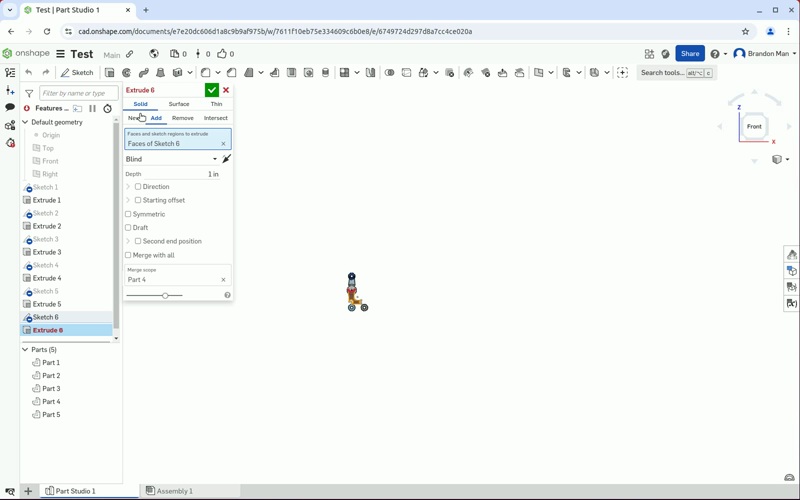
mouse_move(137, 120)
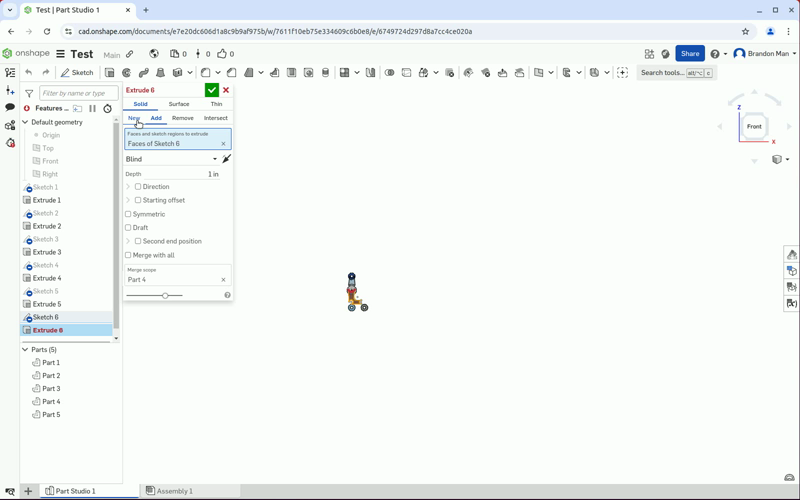
click(137, 120)
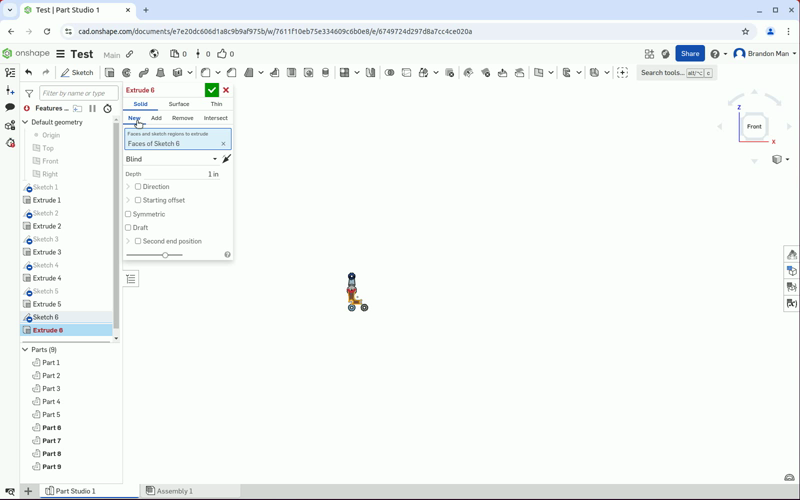
key(tab, 4)
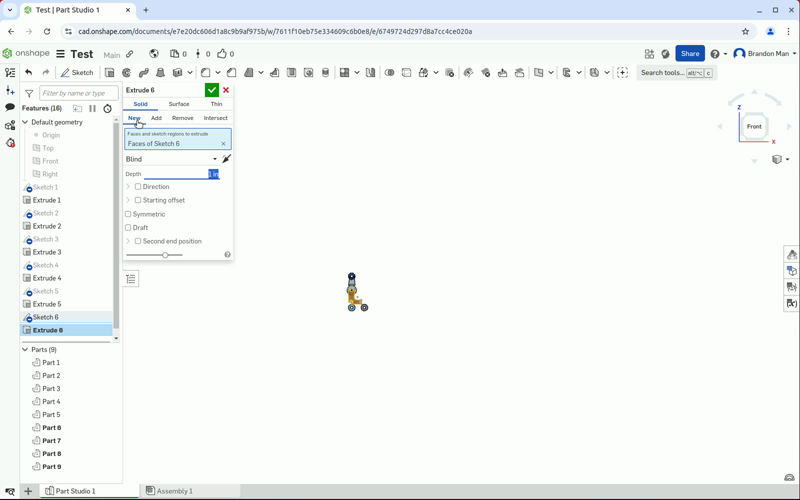
text(0.241)
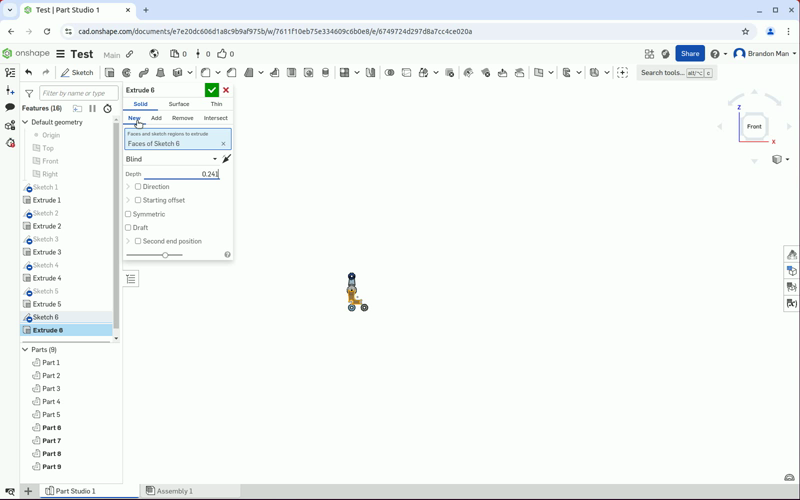
key(enter)
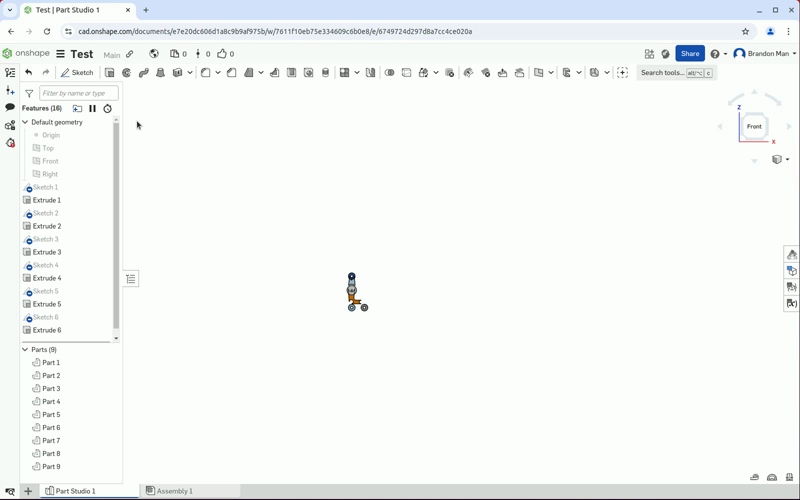
key(shift+h)
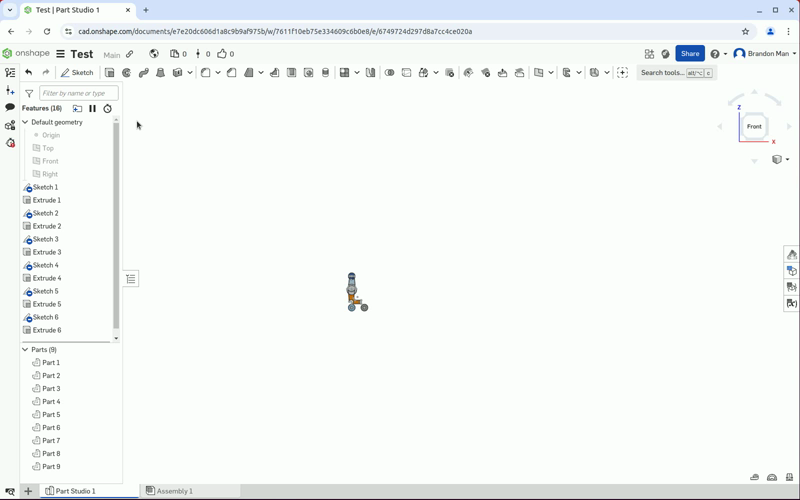
key(shift+h)
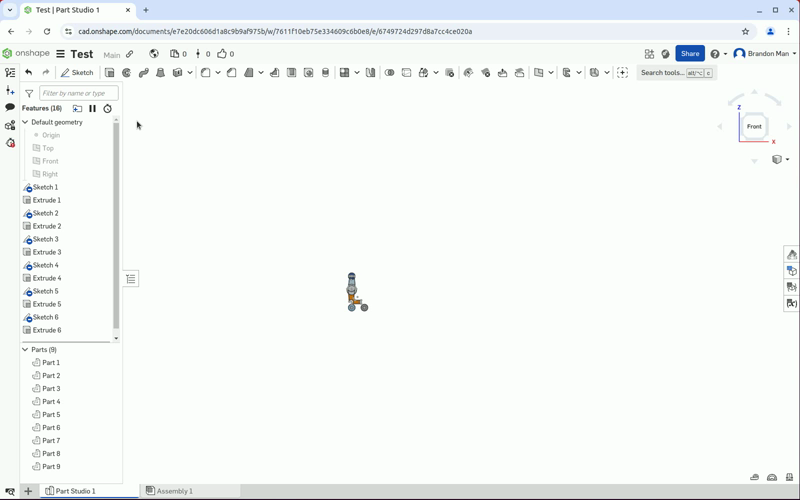
key(shift+7)
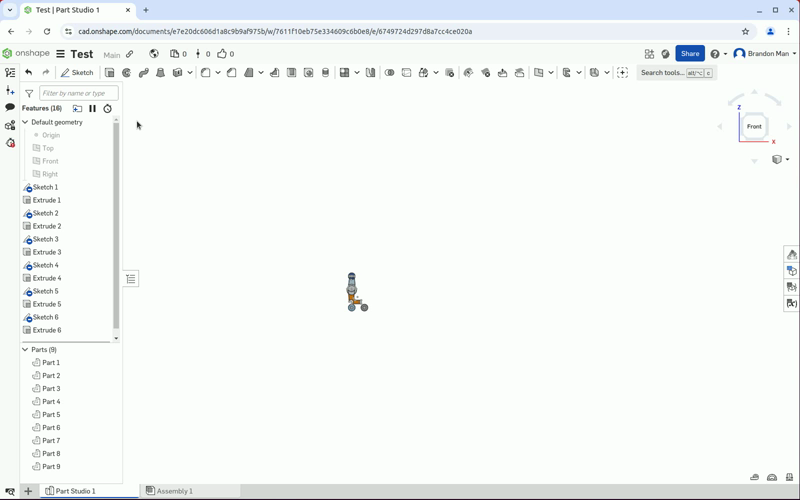
key(left, 2)
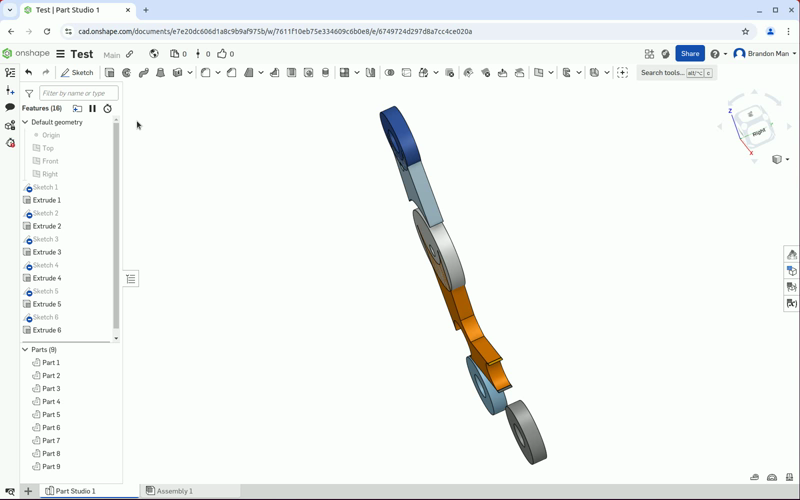
key(down, 2)
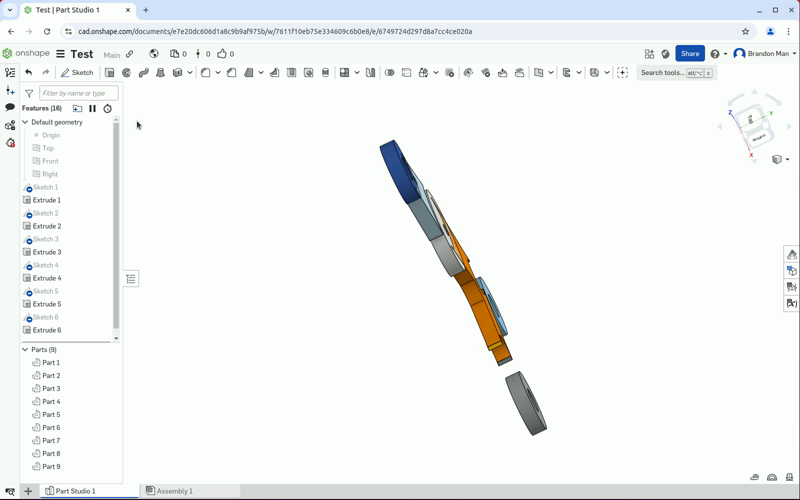
key(up, 2)
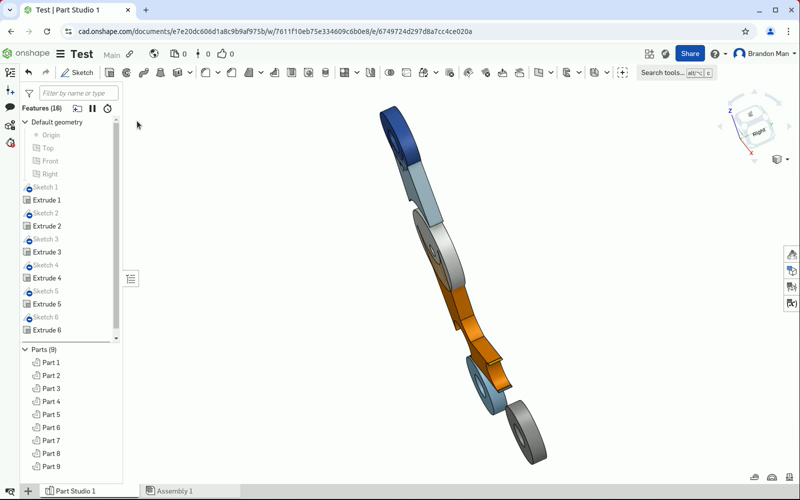
key(right, 2)
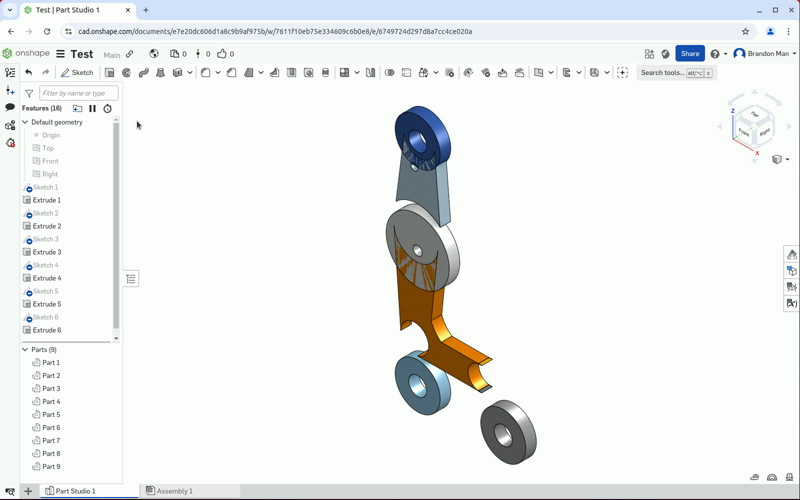
mouse_move(69, 189)
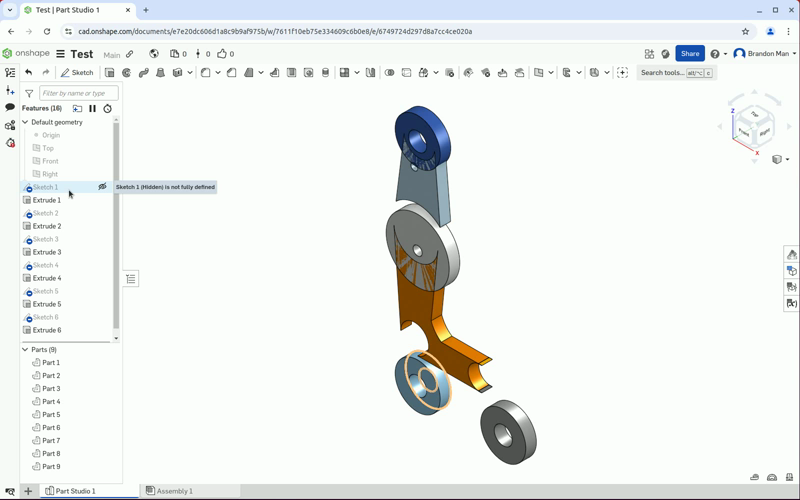
click(69, 189)